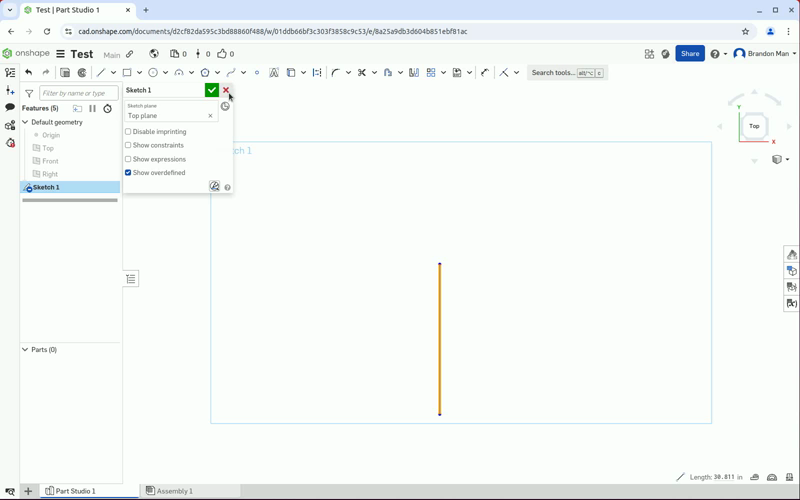
key(shift+h)
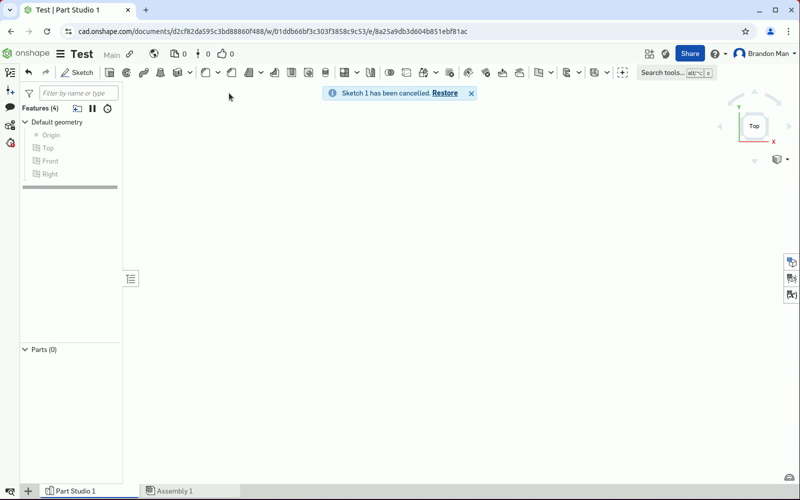
mouse_move(73, 352)
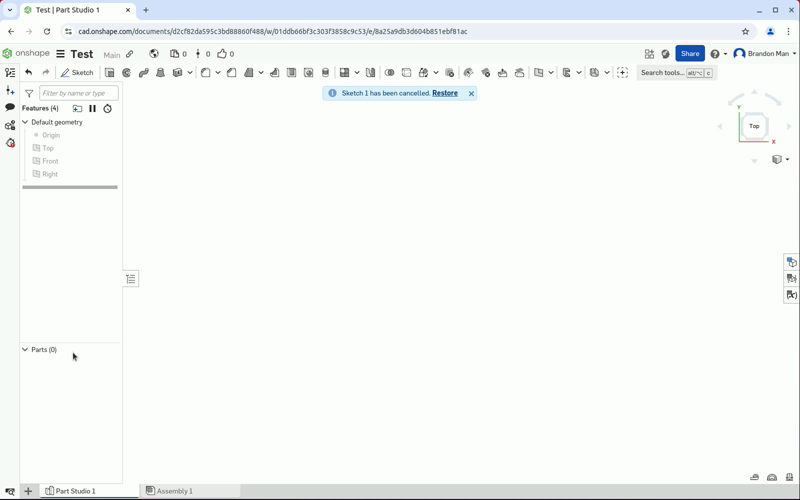
key(y)
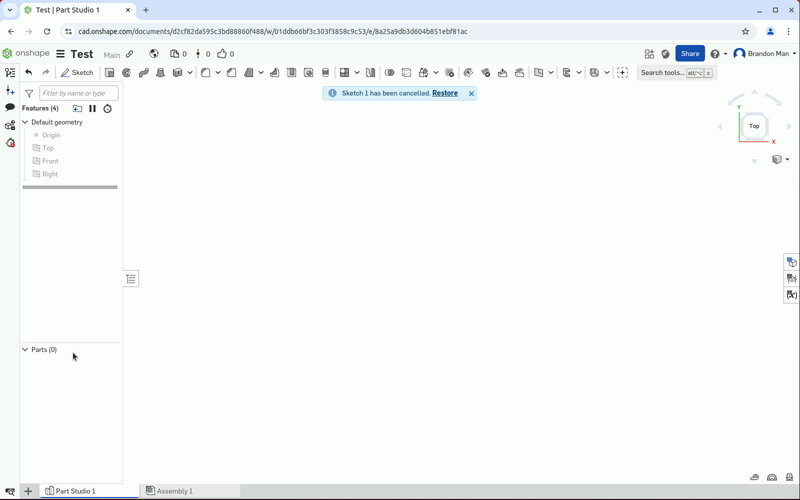
key(shift+p)
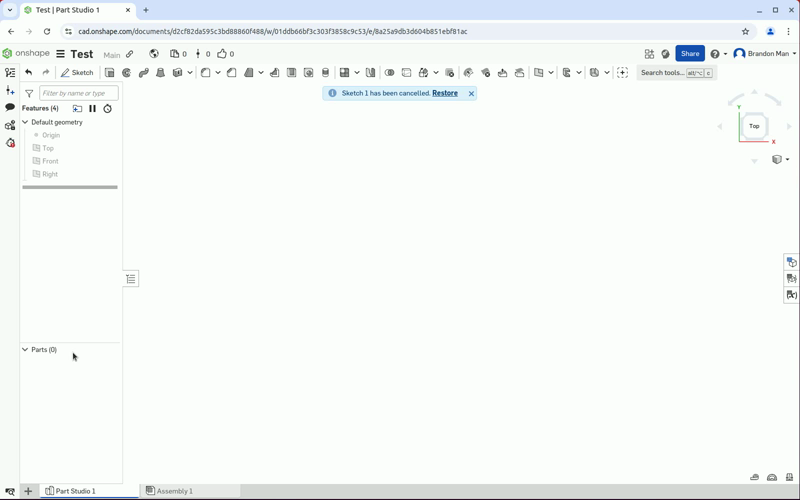
key(space)
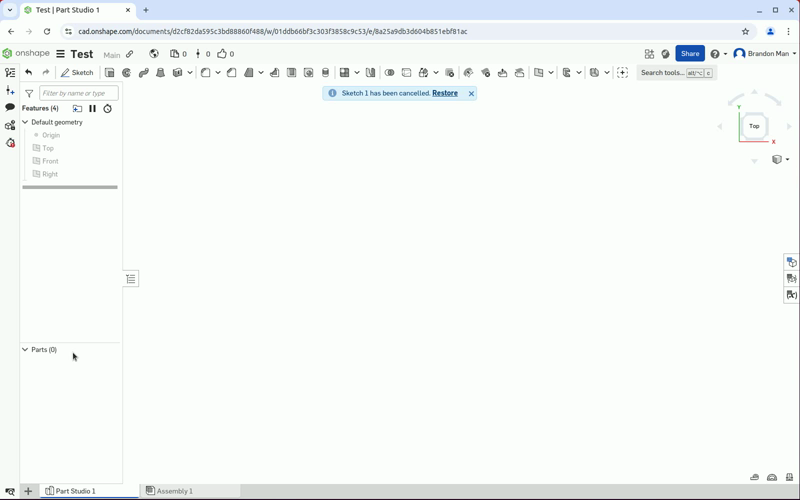
key_down(shift)
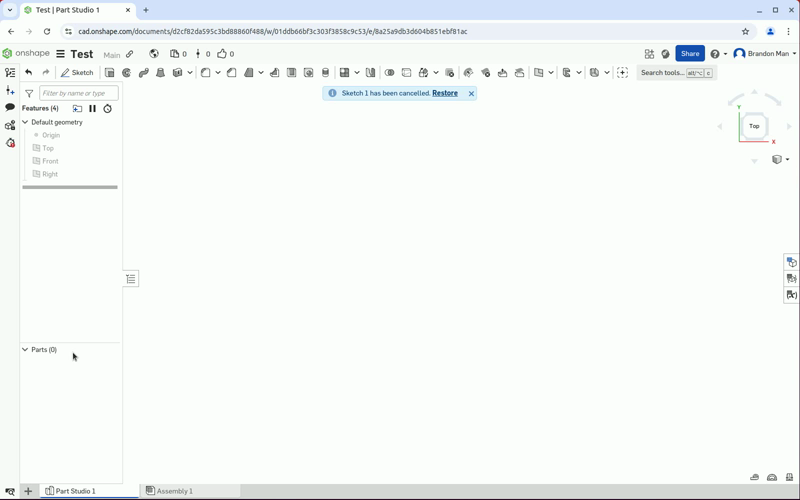
key(up)
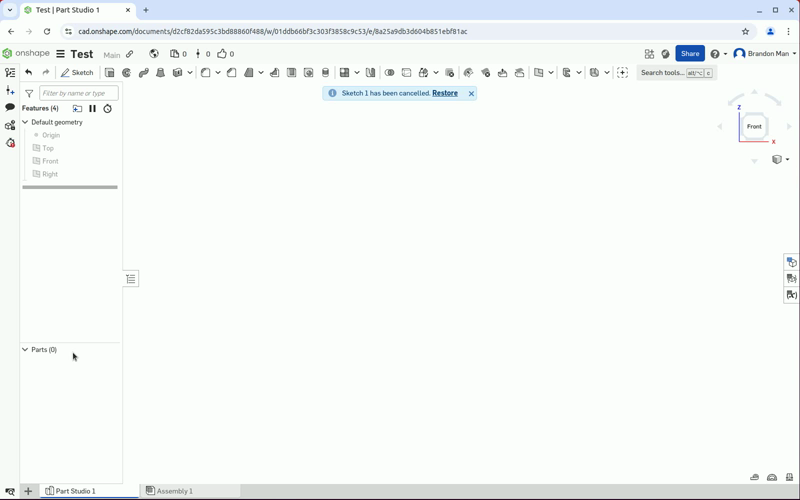
key_up(shift)
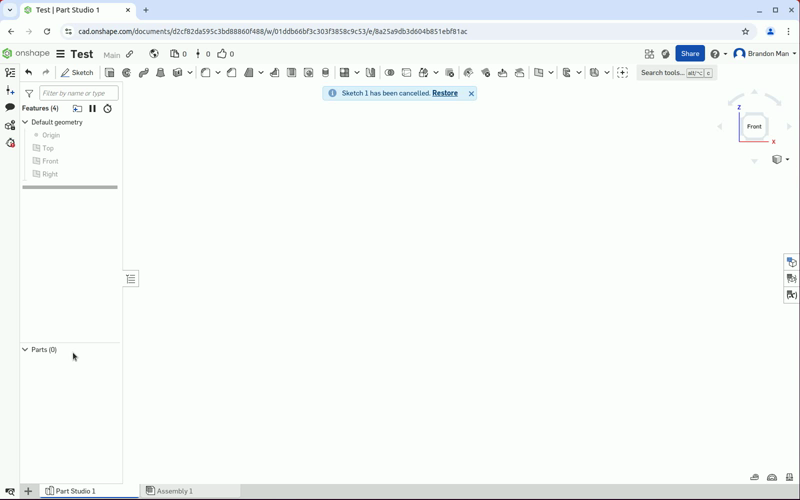
mouse_move(73, 352)
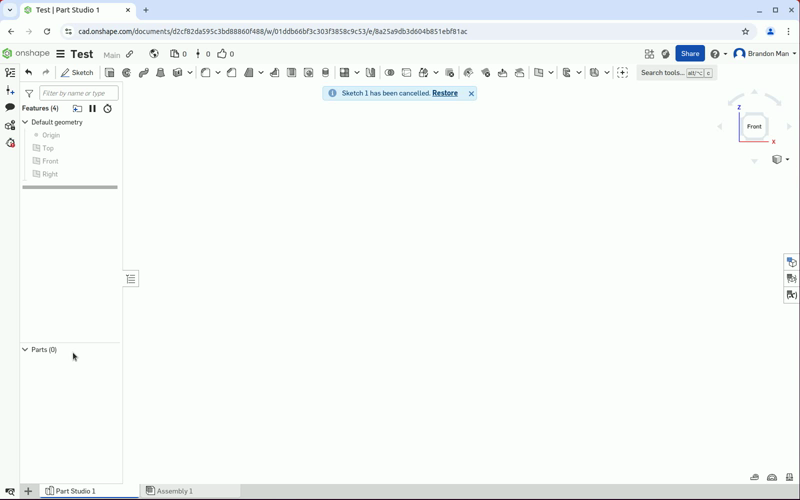
key(shift+y)
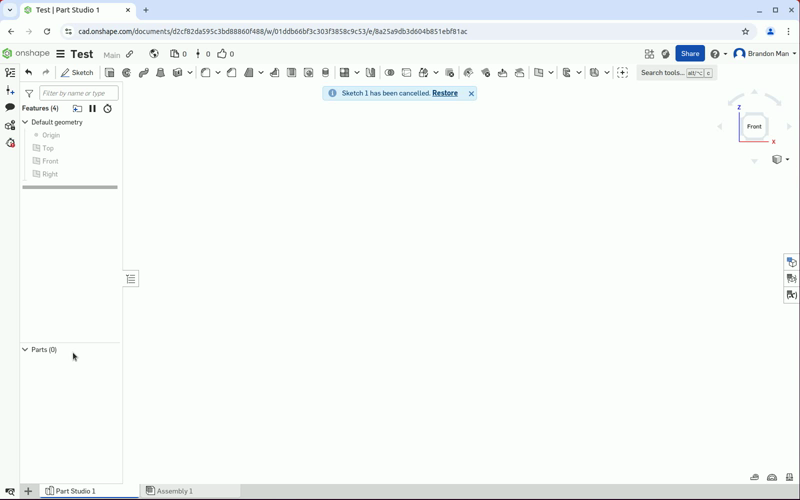
key(shift+s)
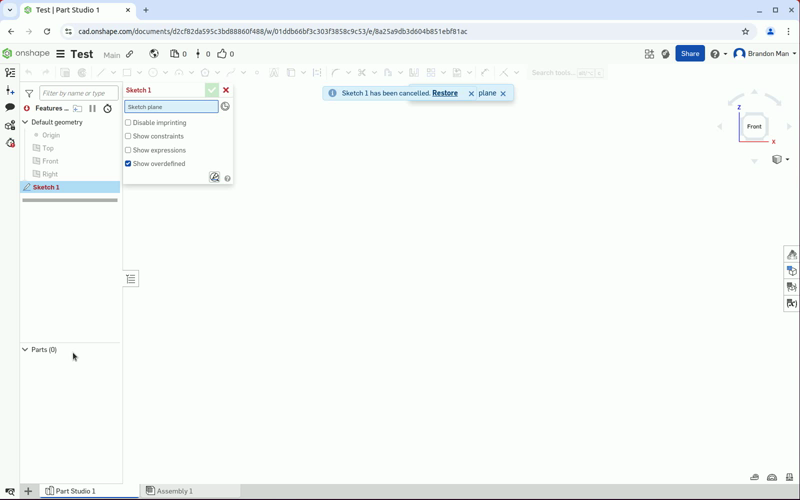
mouse_move(73, 163)
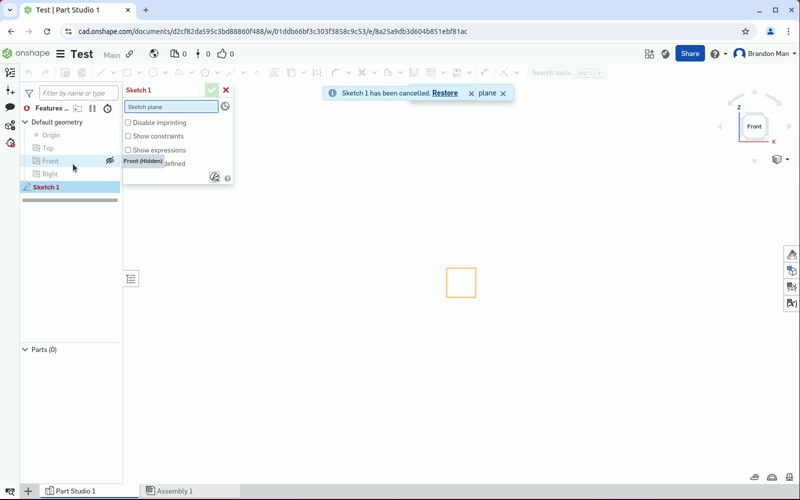
click(73, 163)
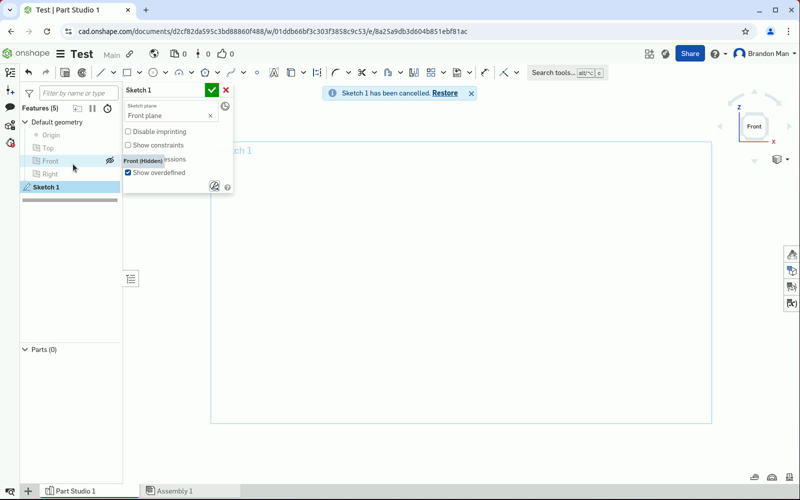
mouse_move(73, 352)
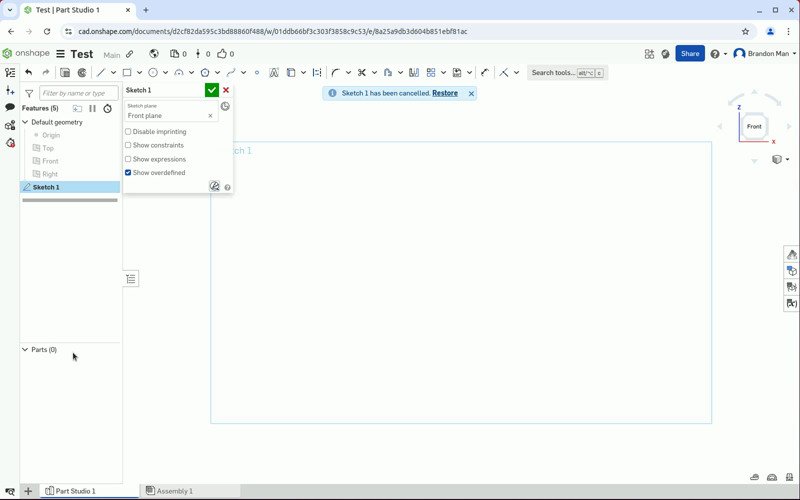
key(y)
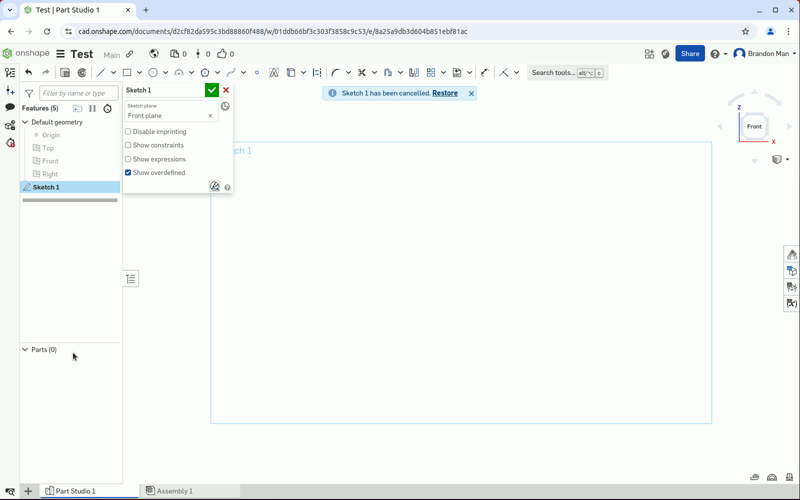
key(l)
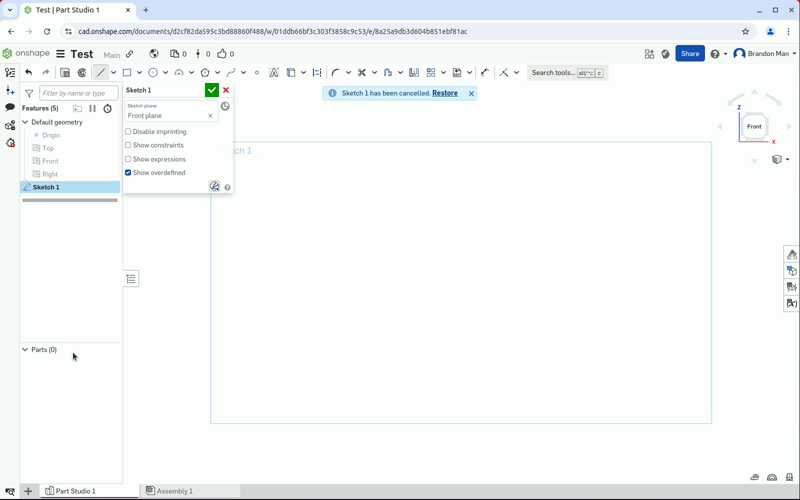
key_down(shift)
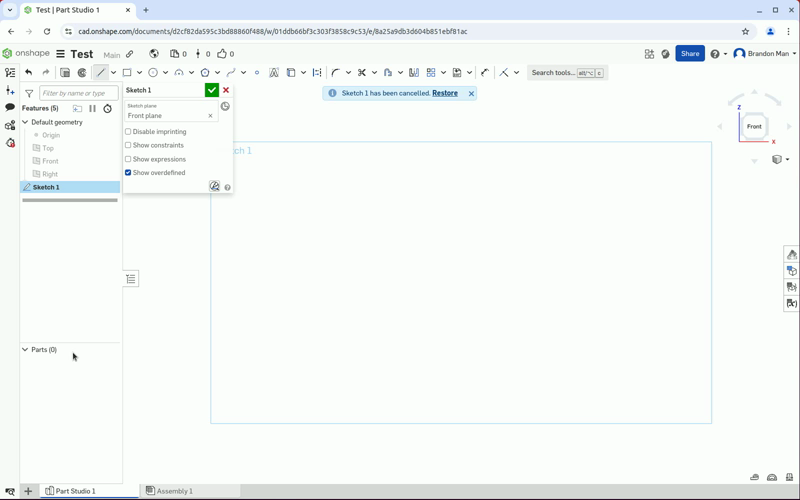
mouse_move(458, 292)
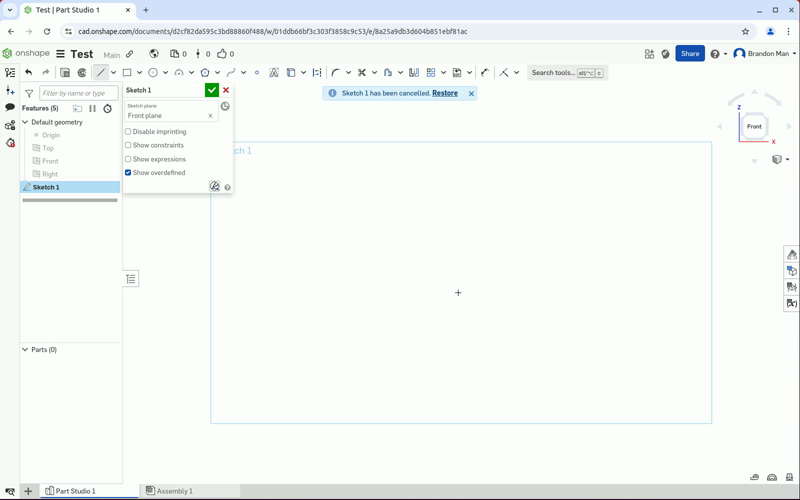
click(458, 292)
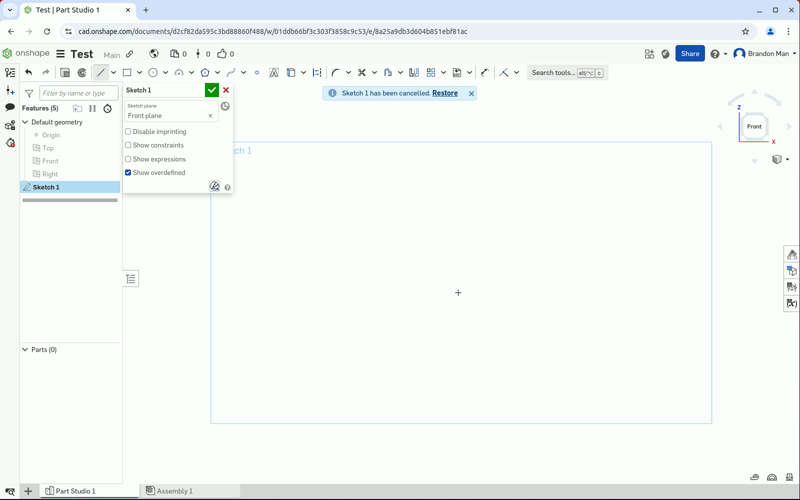
key_up(shift)
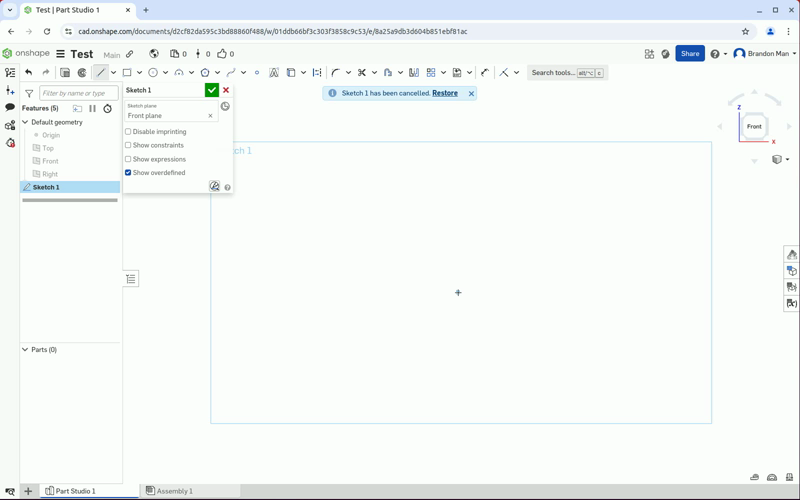
key_down(shift)
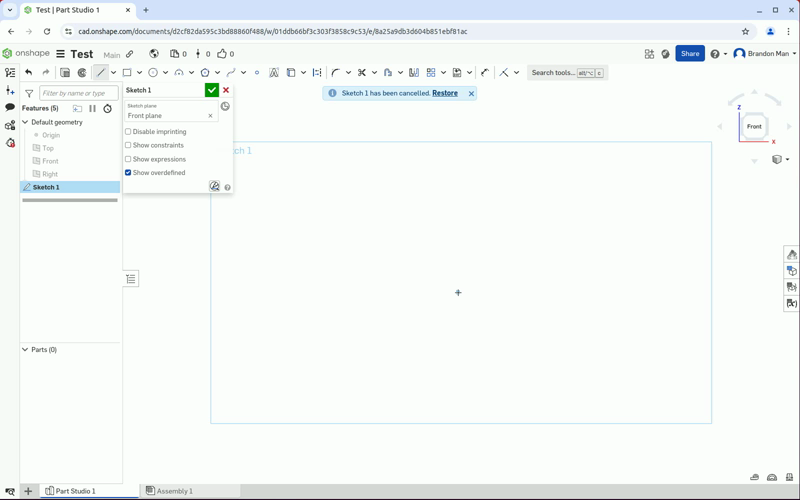
mouse_move(488, 292)
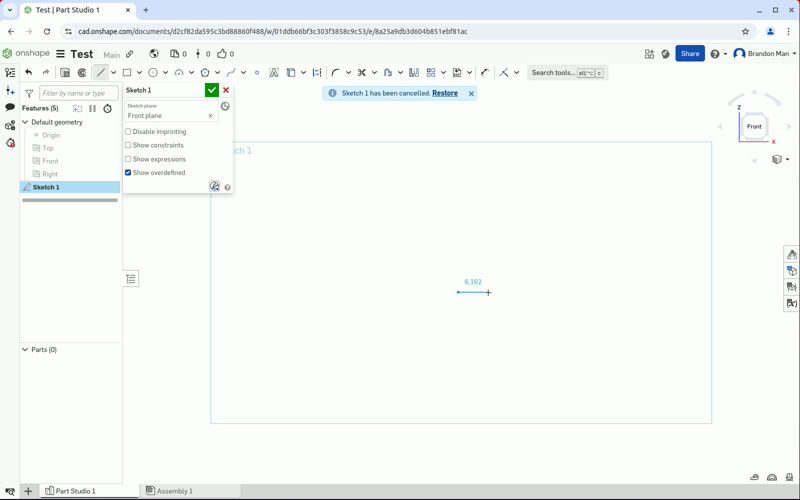
mouse_move(462, 292)
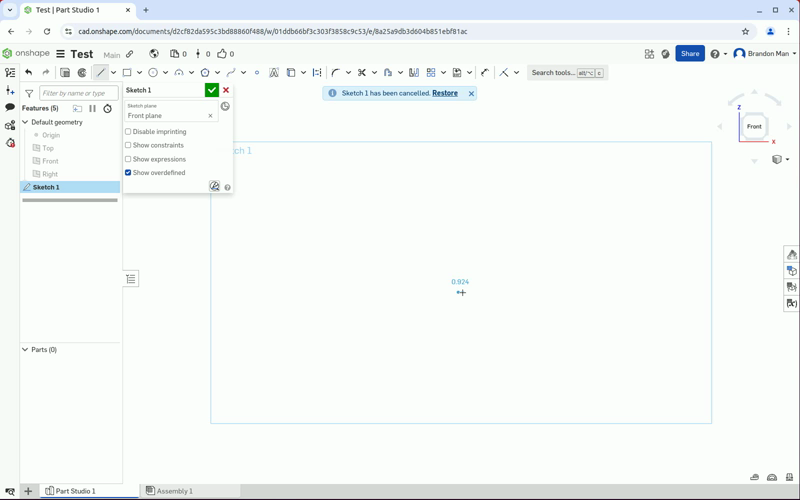
scroll(6)
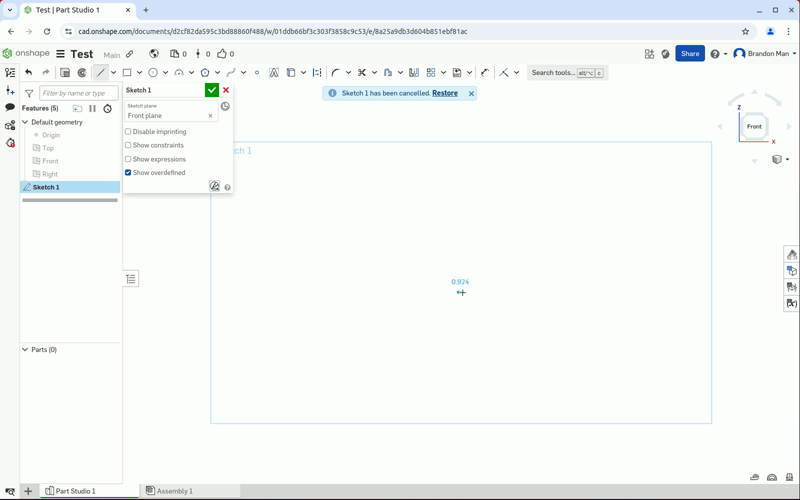
scroll(6)
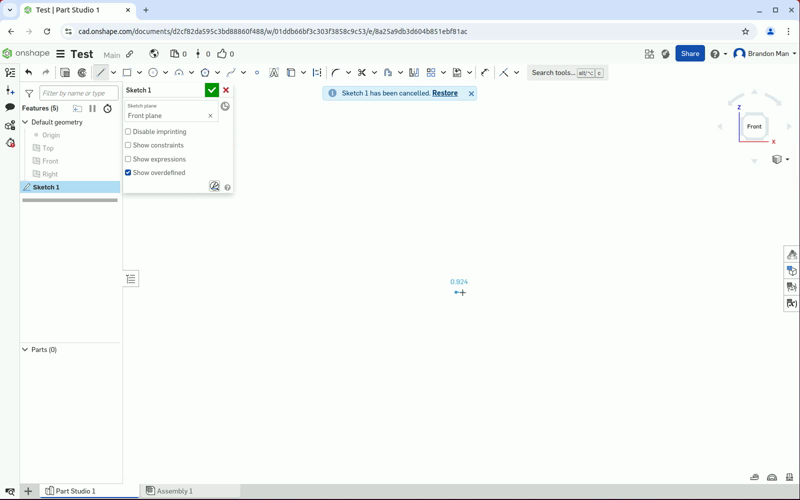
scroll(6)
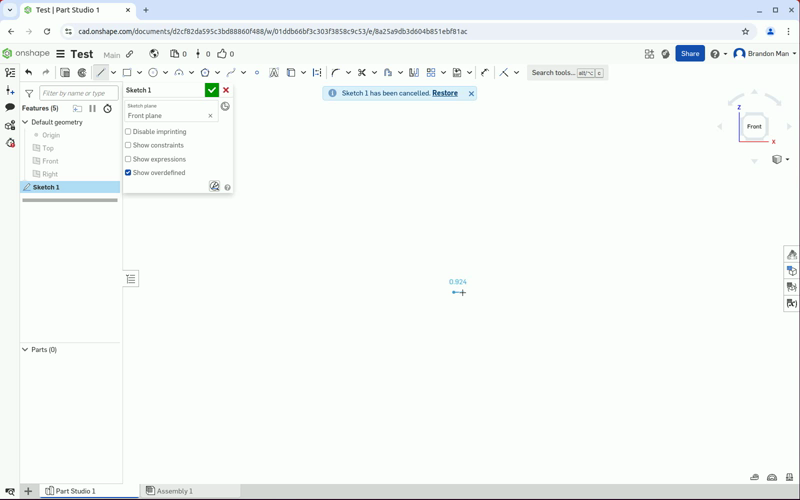
scroll(6)
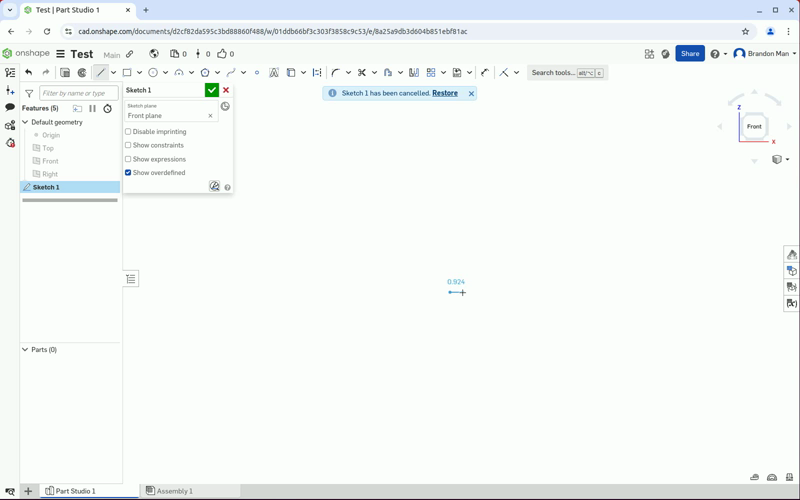
scroll(6)
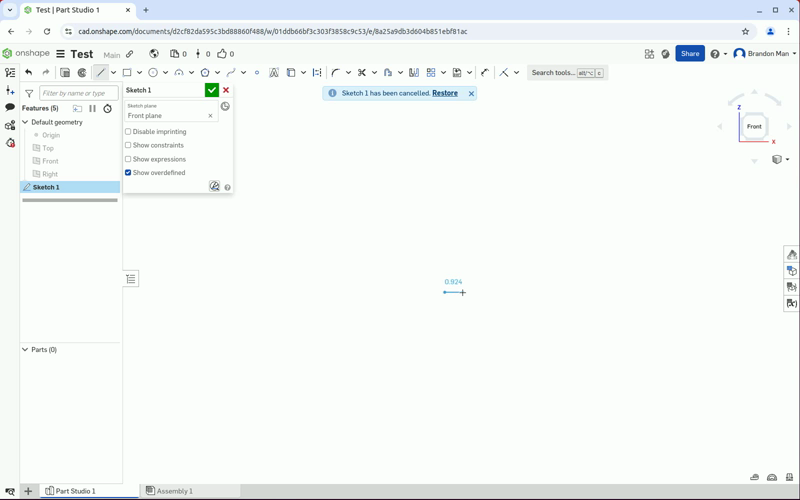
scroll(6)
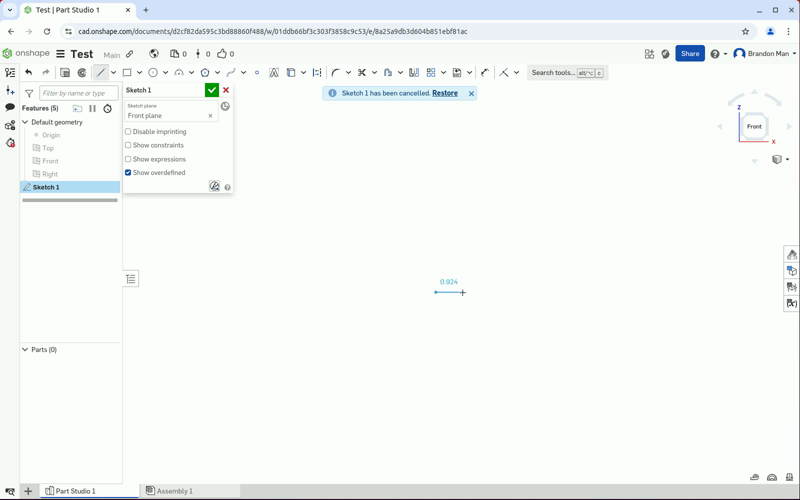
scroll(6)
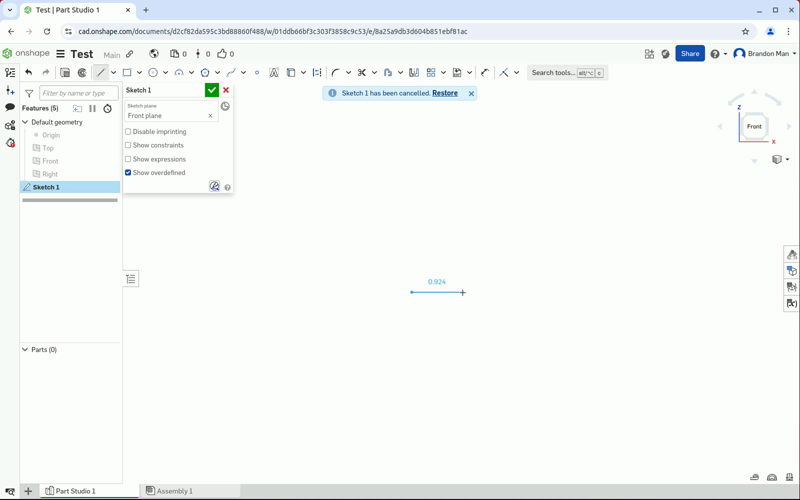
click(462, 292)
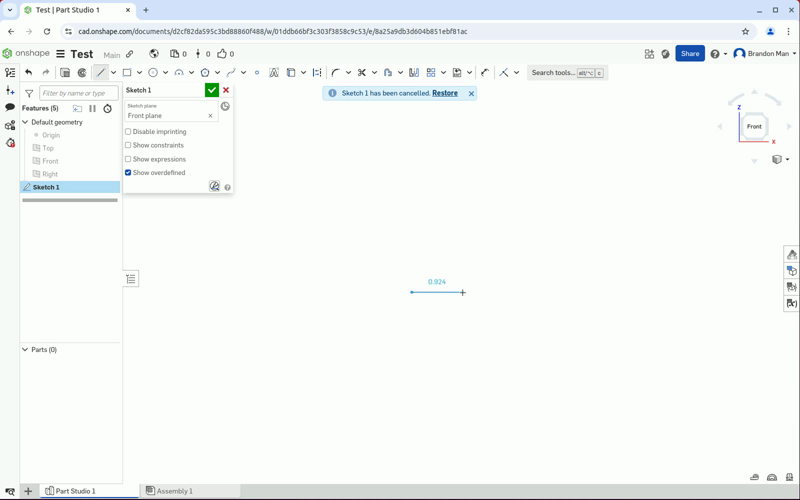
scroll(-6)
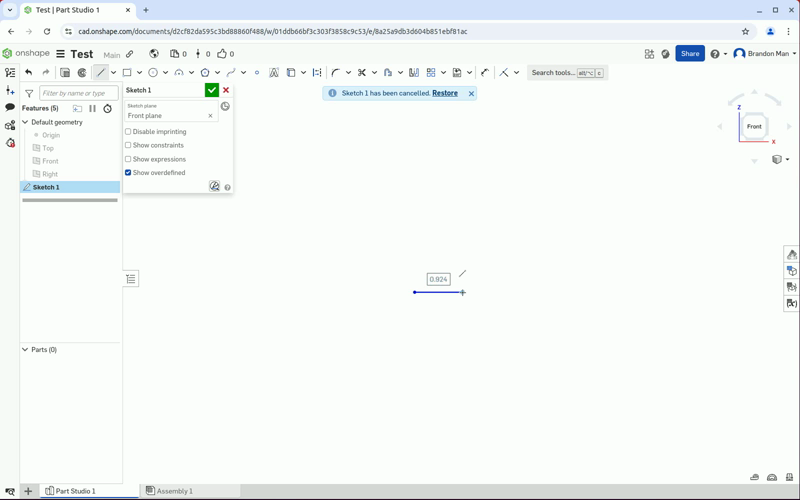
scroll(-6)
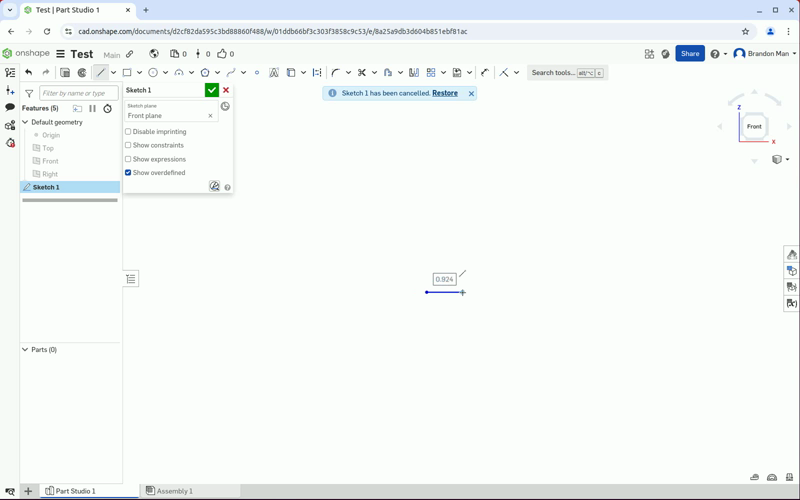
scroll(-6)
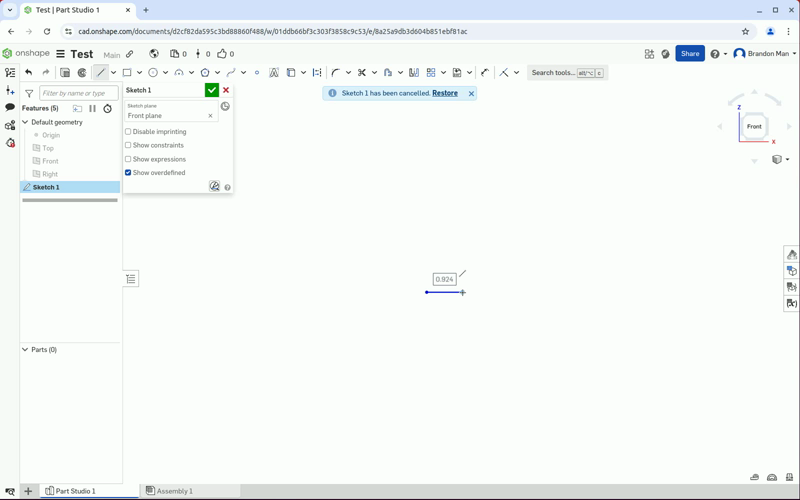
scroll(-6)
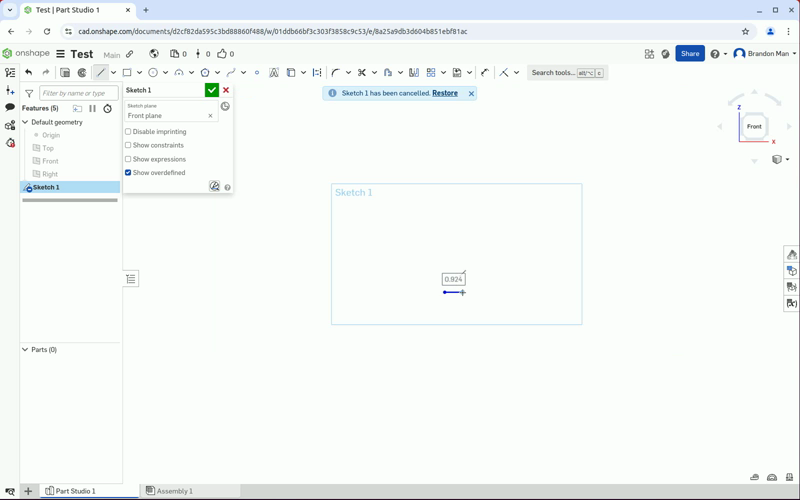
scroll(-6)
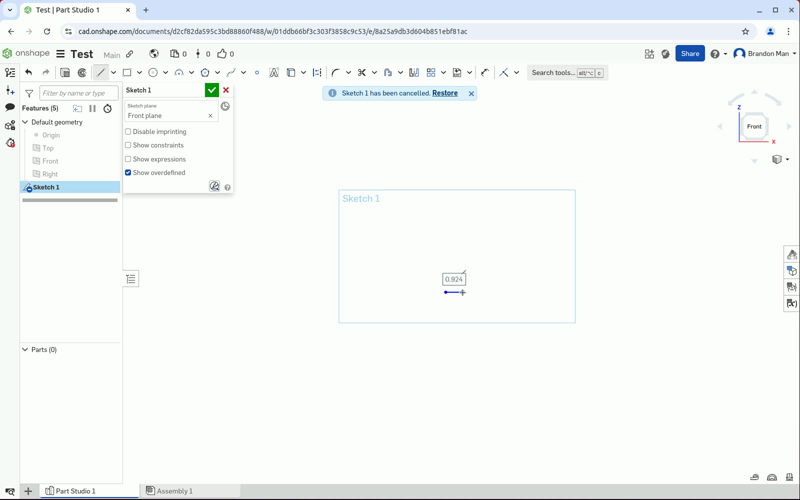
scroll(-6)
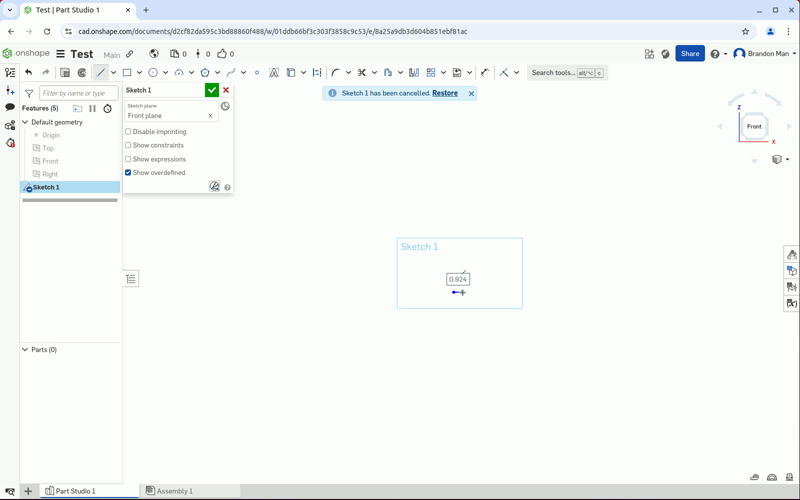
scroll(-6)
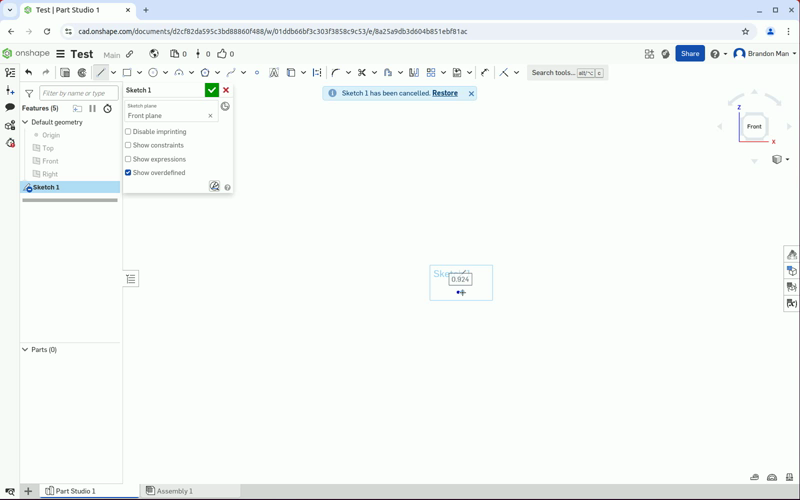
key_up(shift)
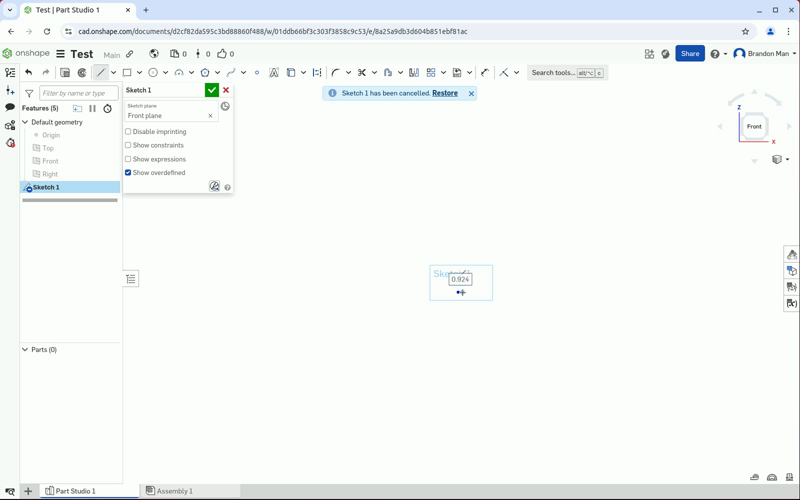
key_down(shift)
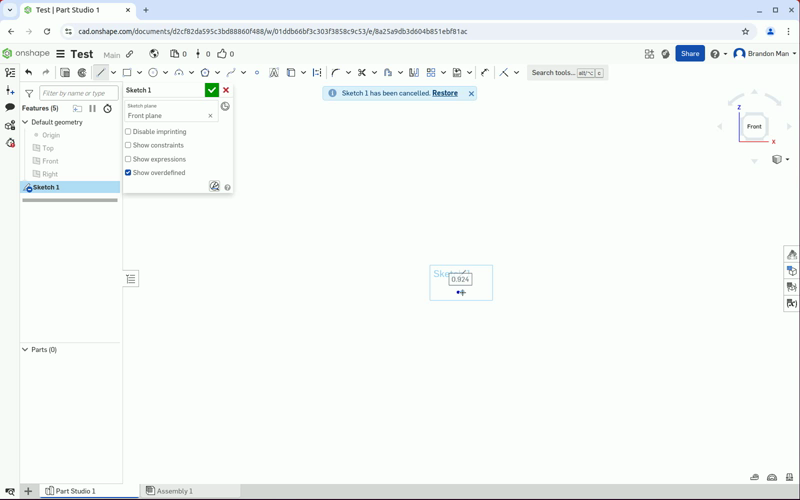
mouse_move(492, 292)
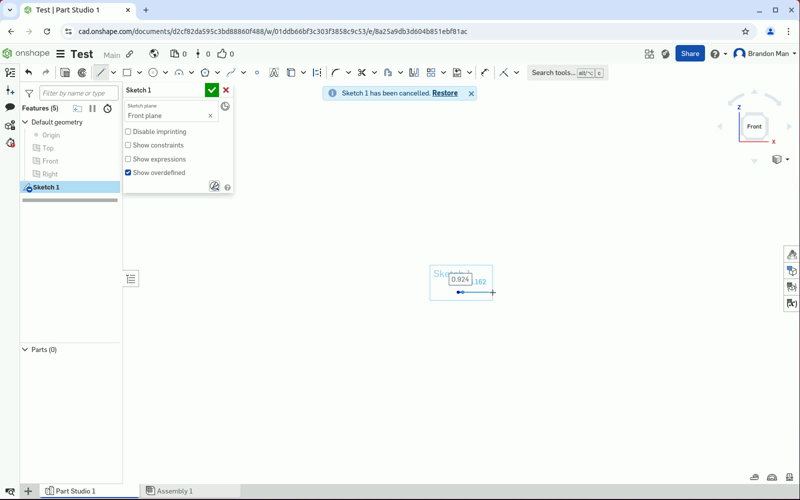
mouse_move(462, 271)
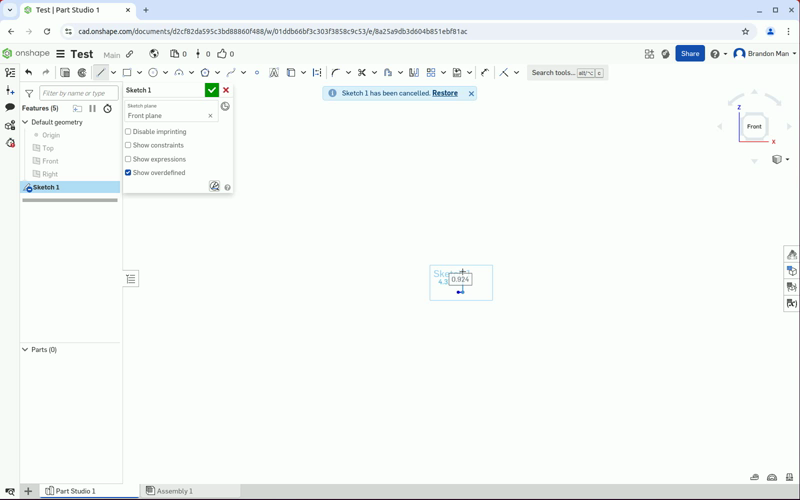
click(462, 271)
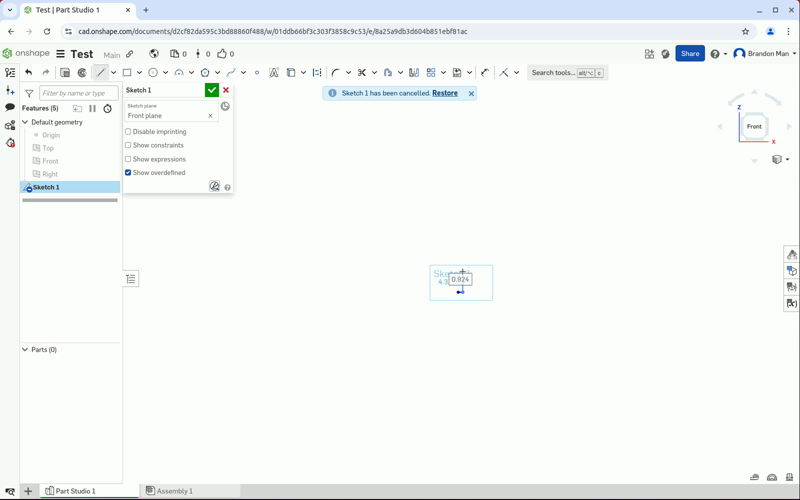
key_up(shift)
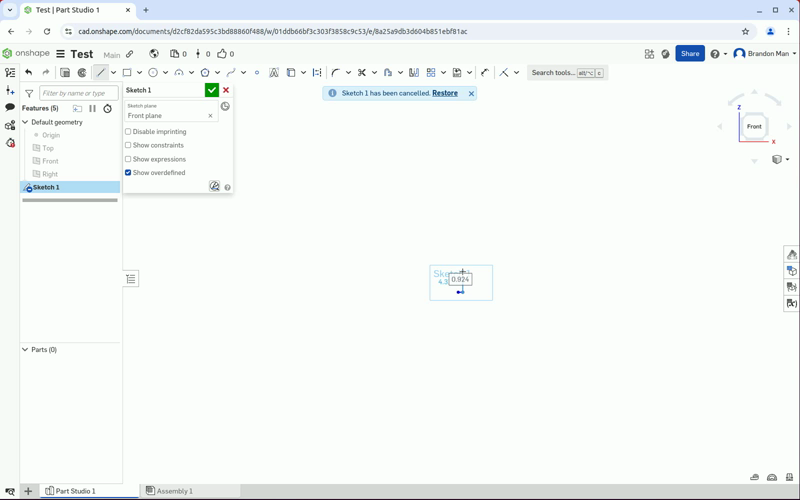
key_down(shift)
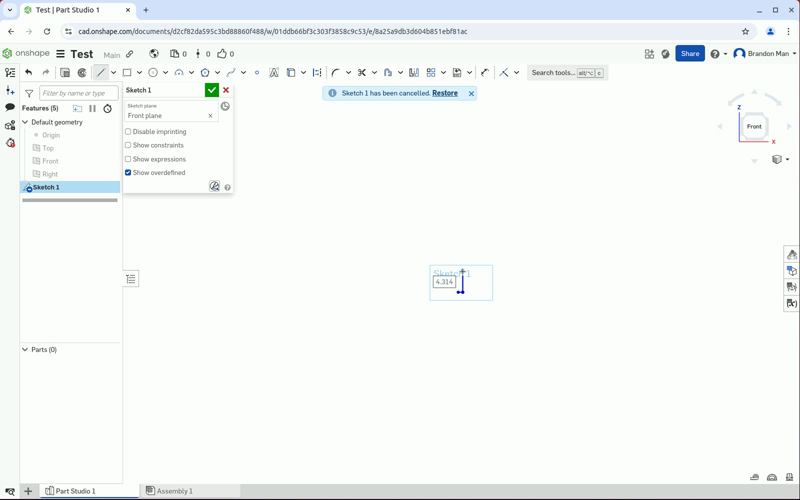
mouse_move(492, 271)
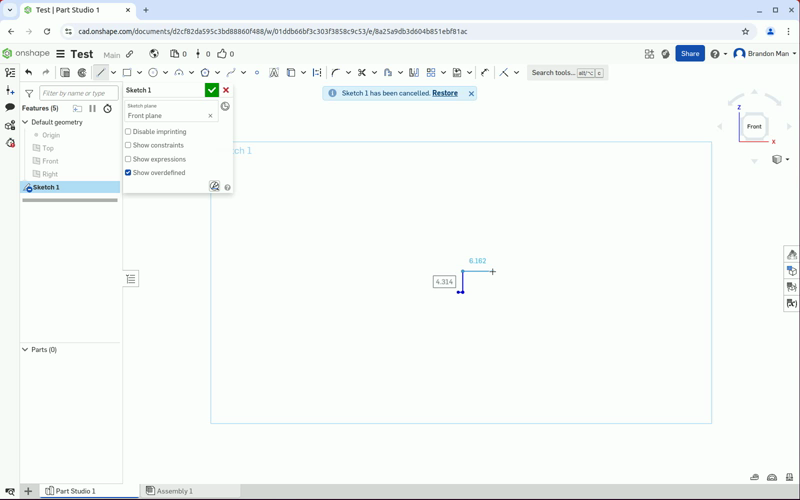
mouse_move(458, 271)
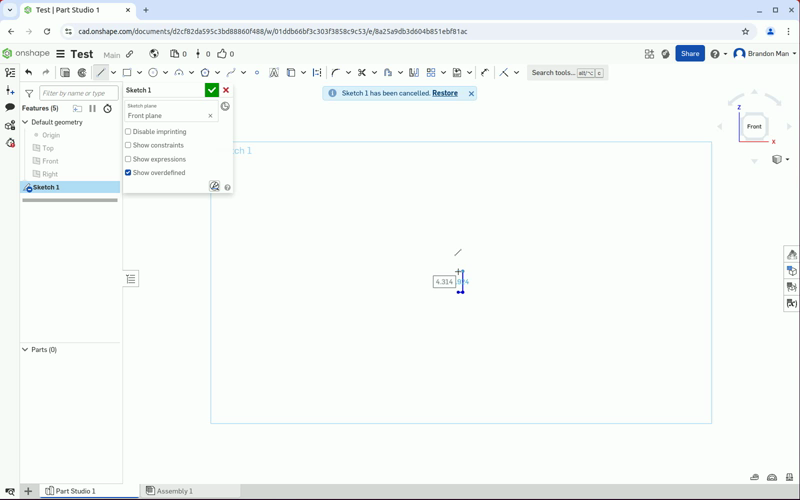
scroll(6)
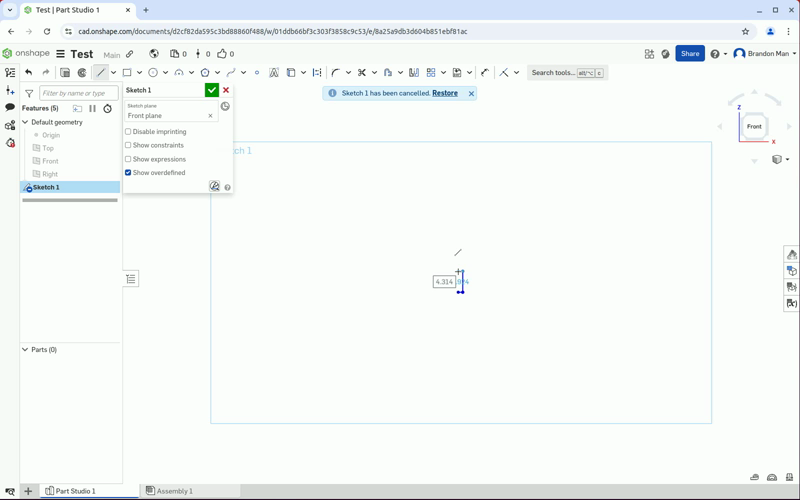
scroll(6)
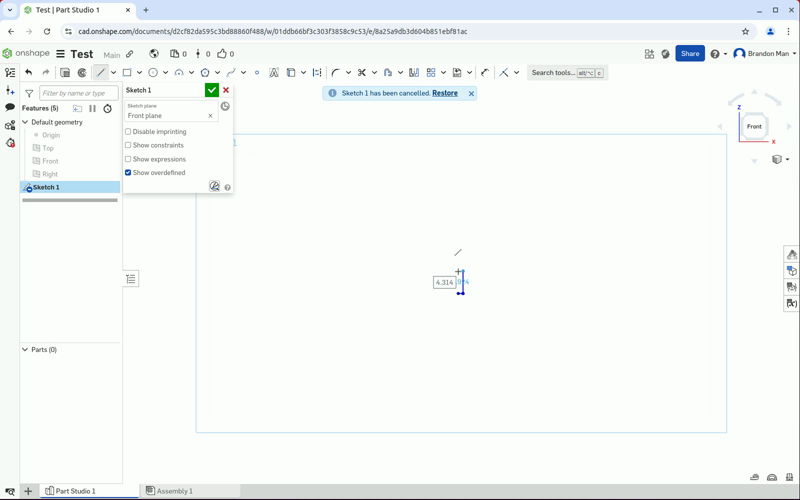
scroll(6)
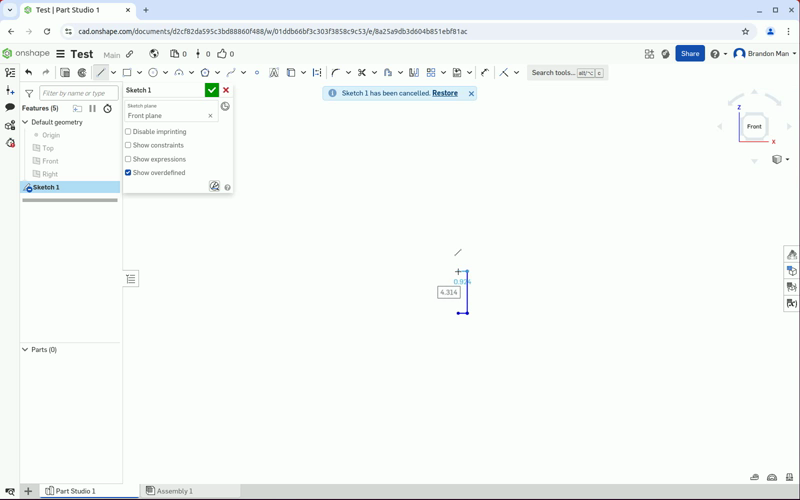
scroll(6)
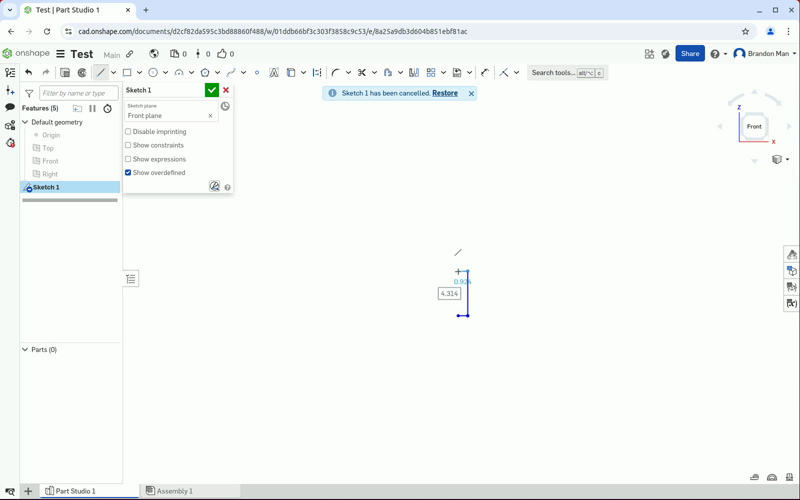
scroll(6)
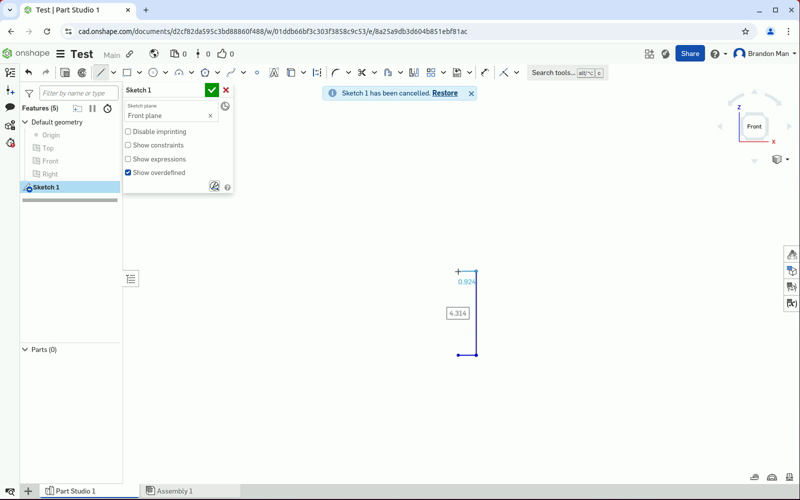
scroll(6)
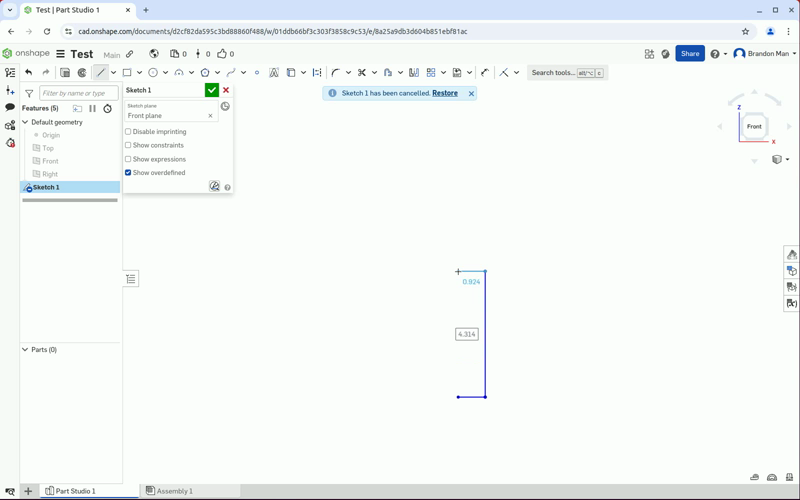
scroll(6)
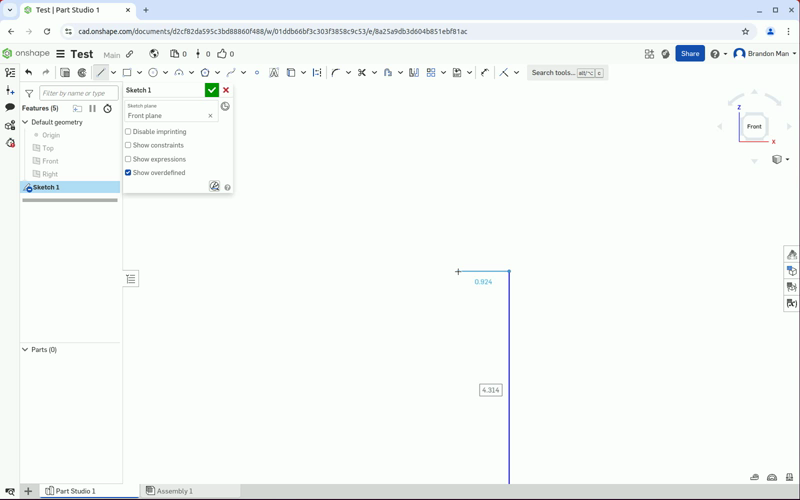
click(458, 271)
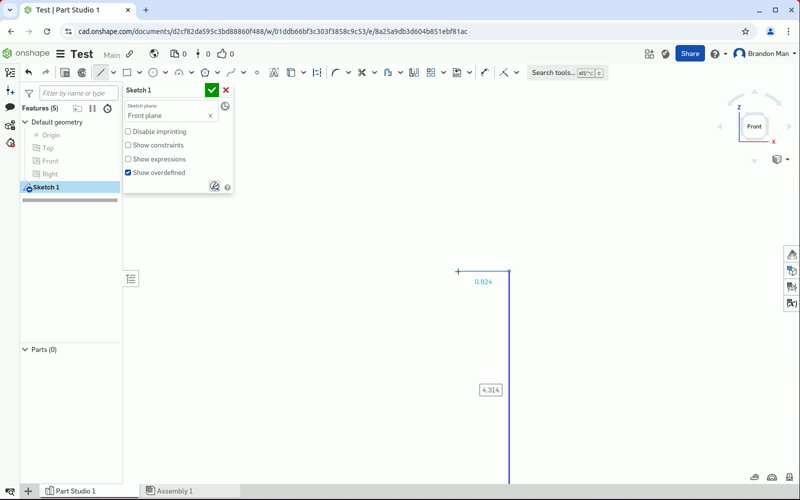
scroll(-6)
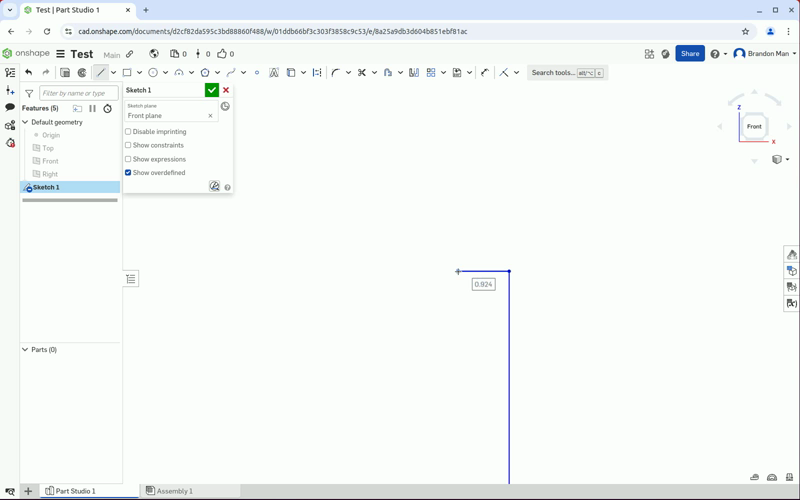
scroll(-6)
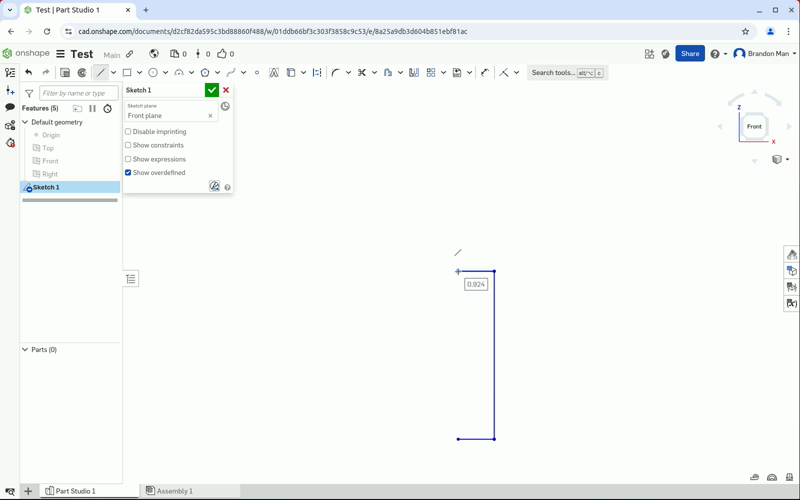
scroll(-6)
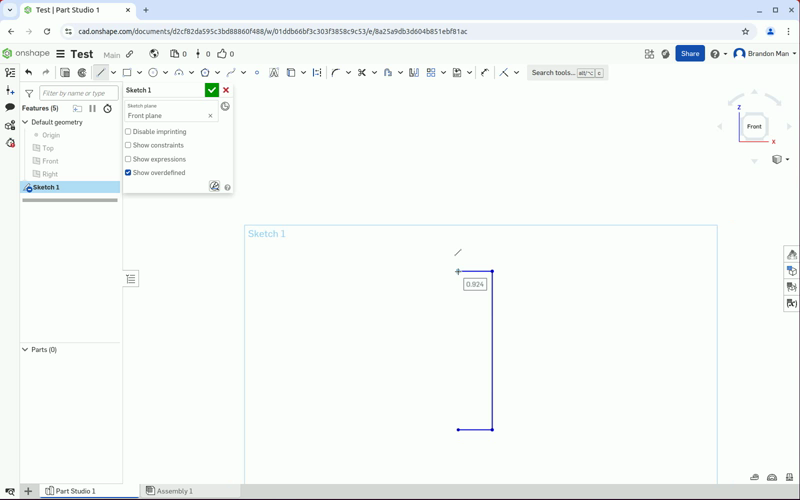
scroll(-6)
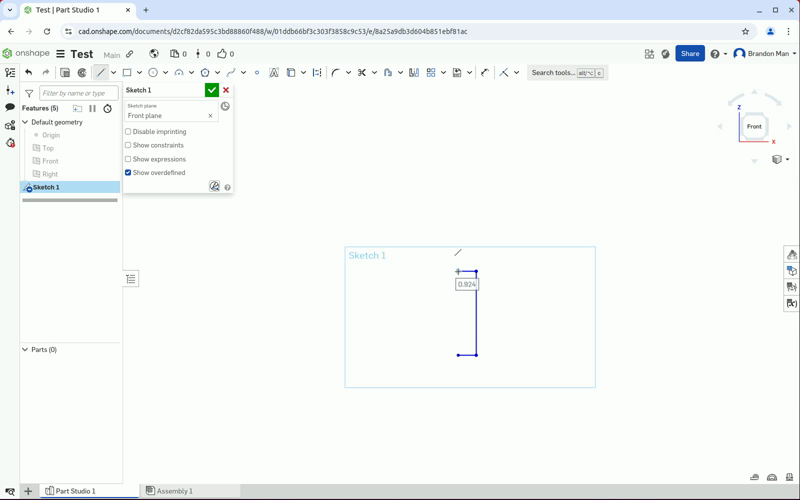
scroll(-6)
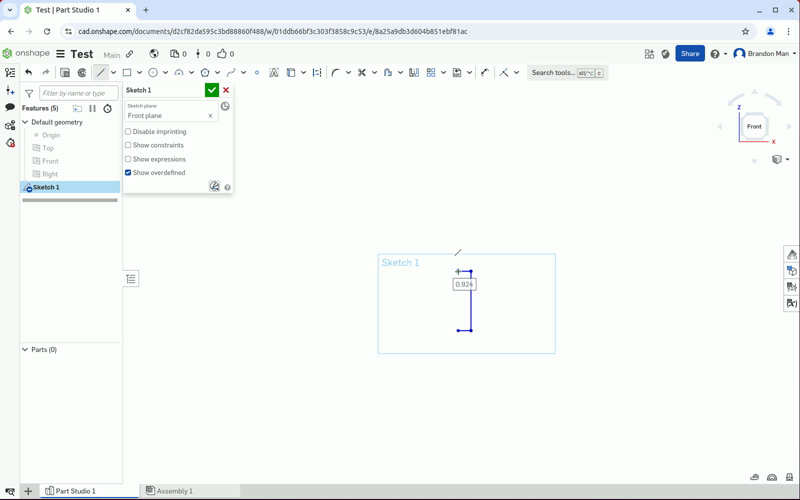
scroll(-6)
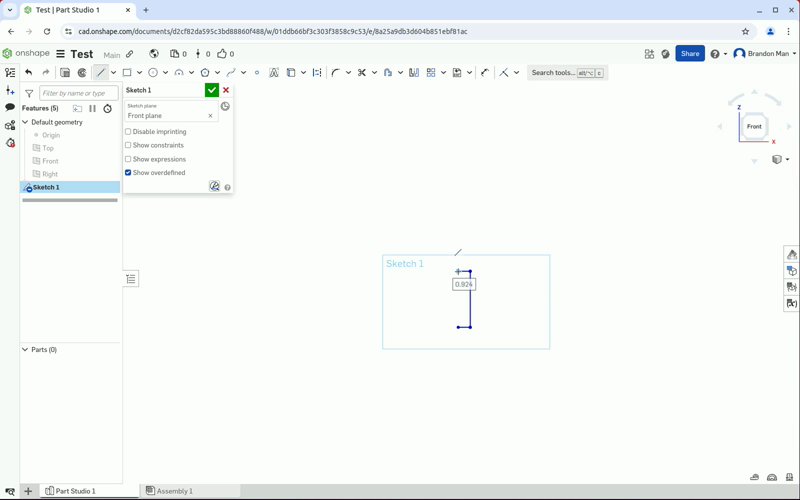
scroll(-6)
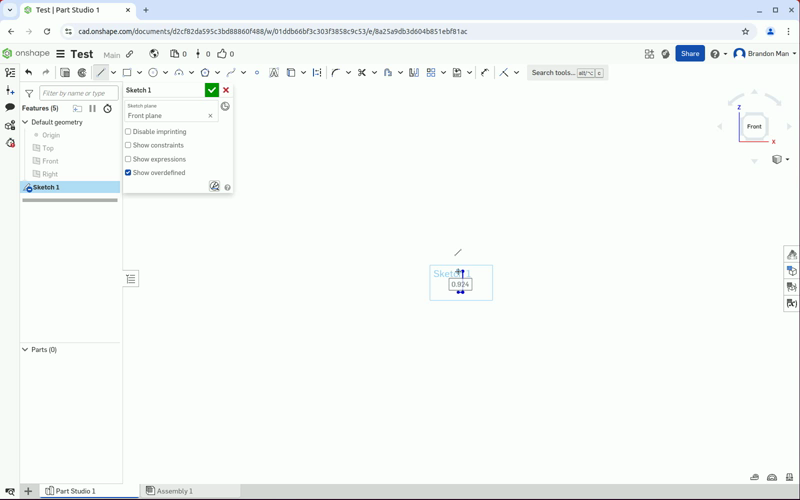
key_up(shift)
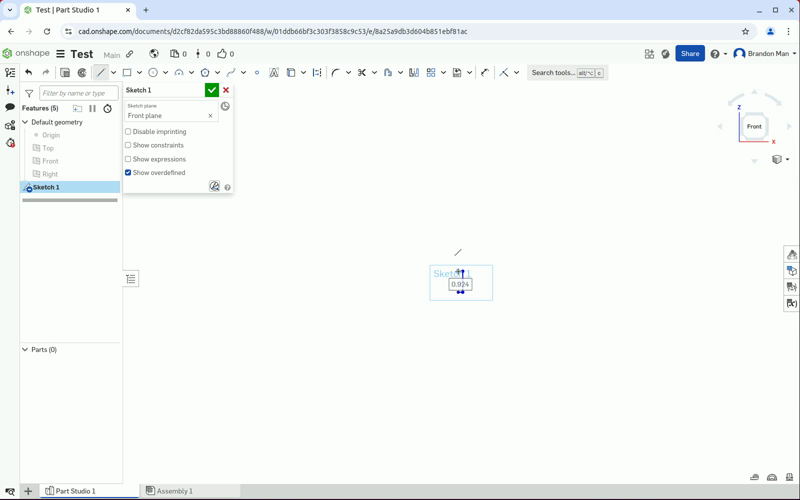
mouse_move(488, 271)
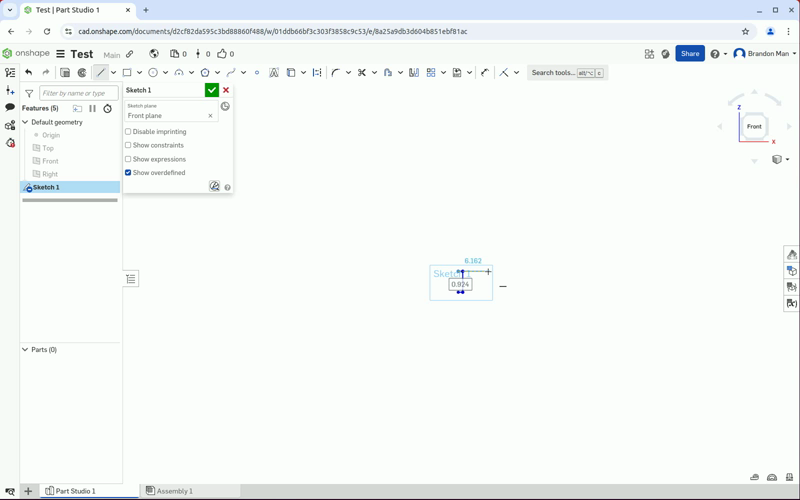
key_down(shift)
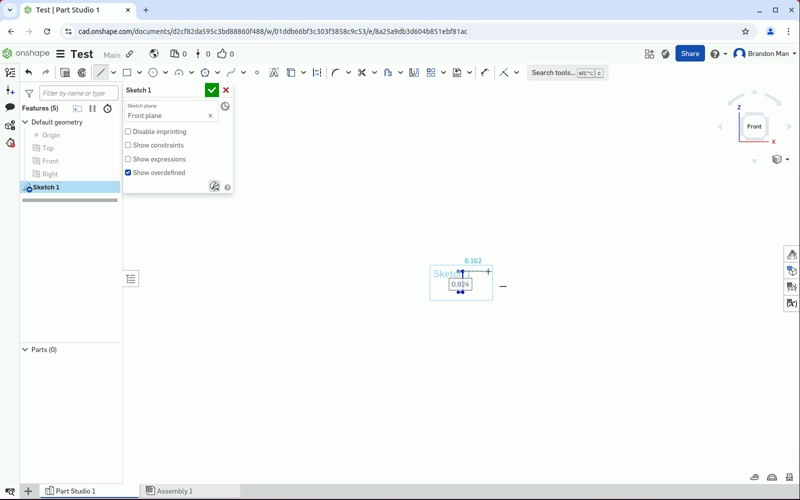
mouse_move(458, 292)
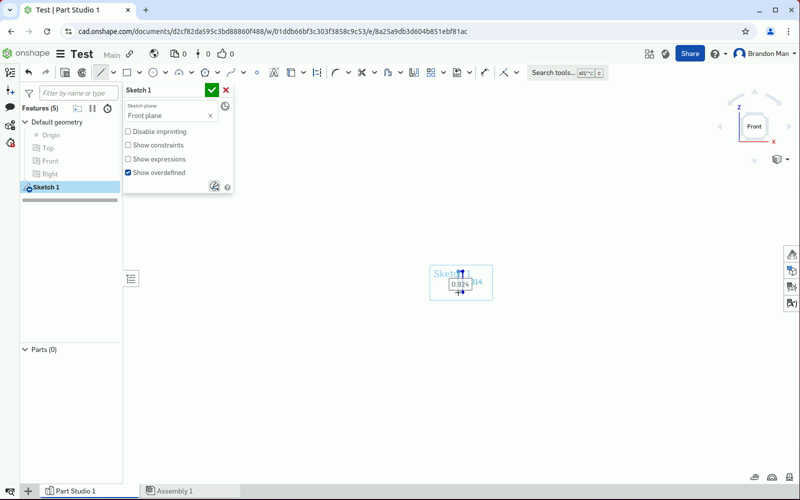
scroll(6)
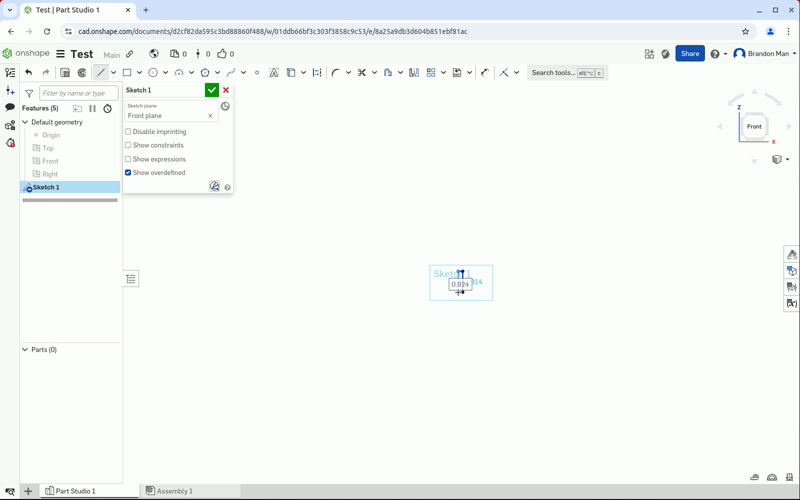
scroll(6)
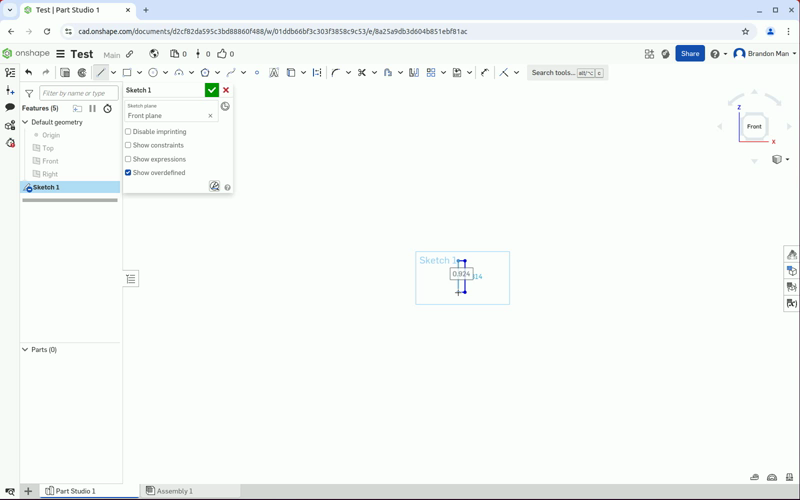
scroll(6)
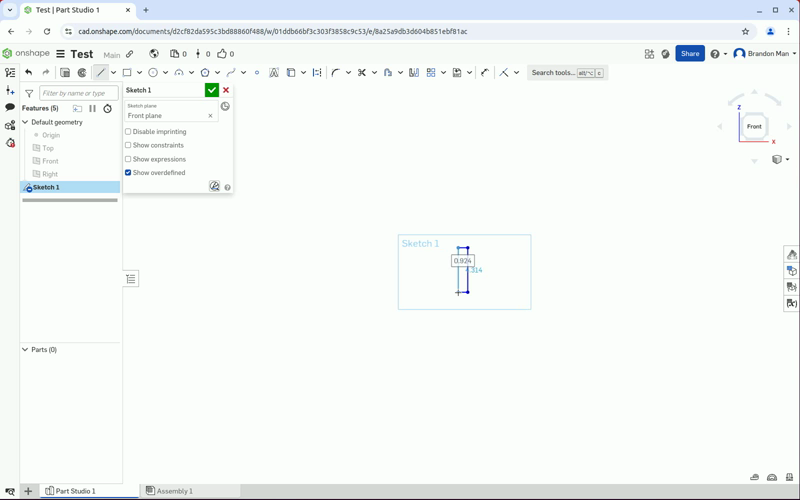
scroll(6)
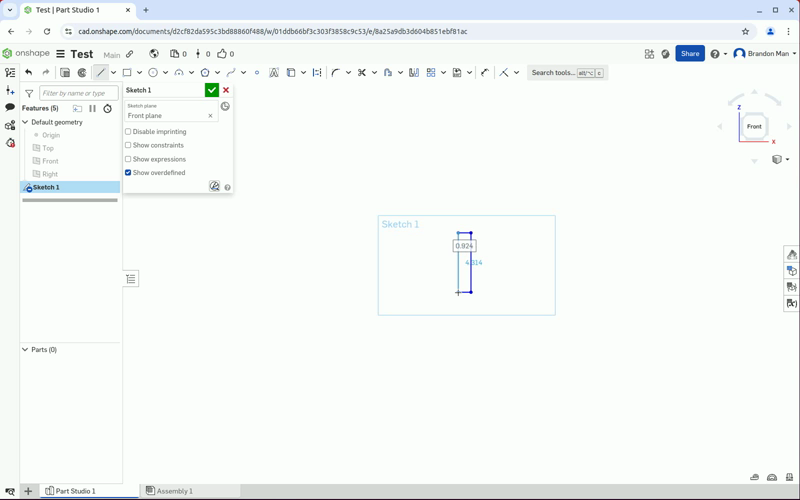
scroll(6)
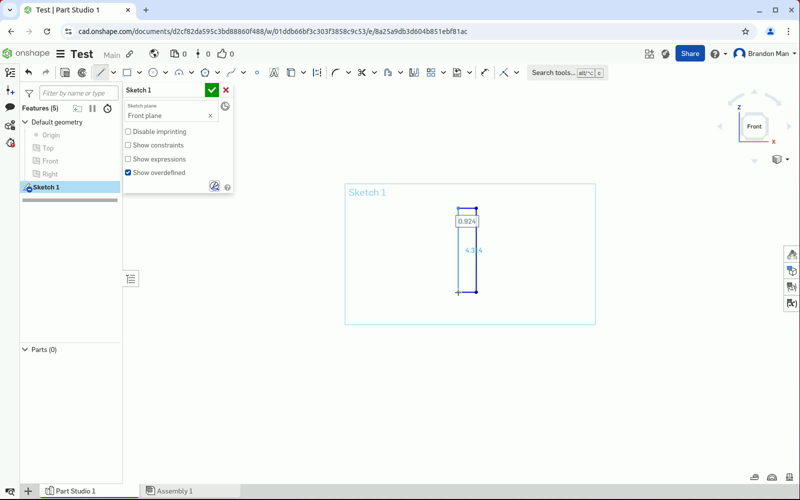
scroll(6)
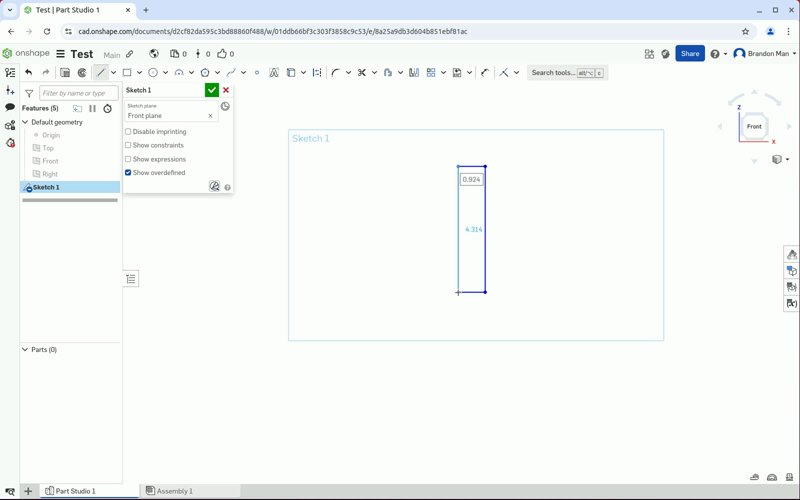
scroll(6)
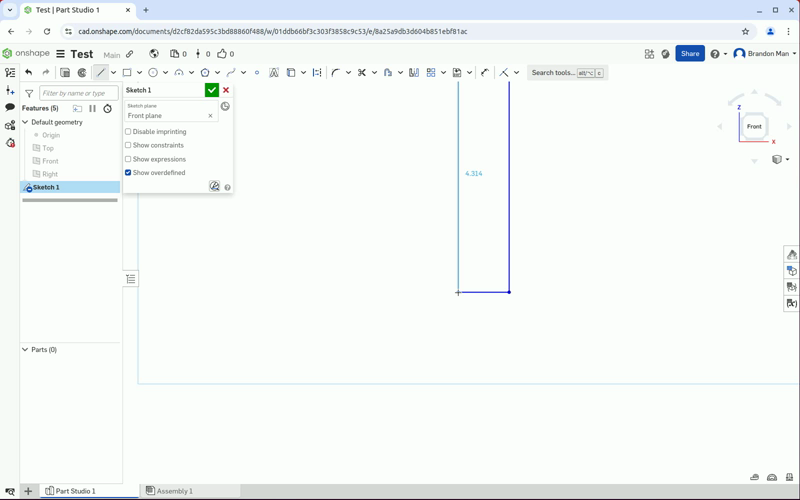
key_up(shift)
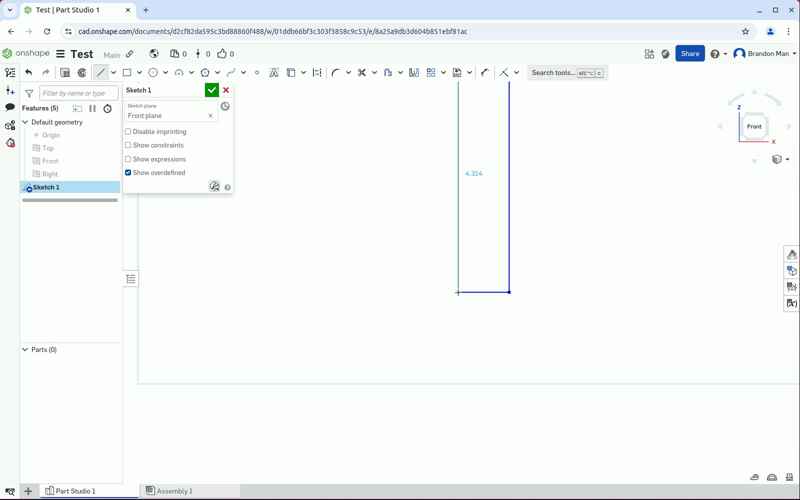
click(458, 292)
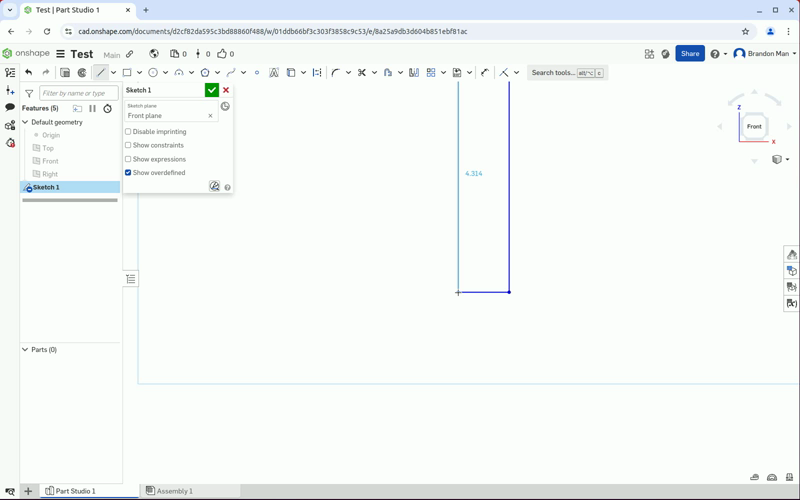
scroll(-6)
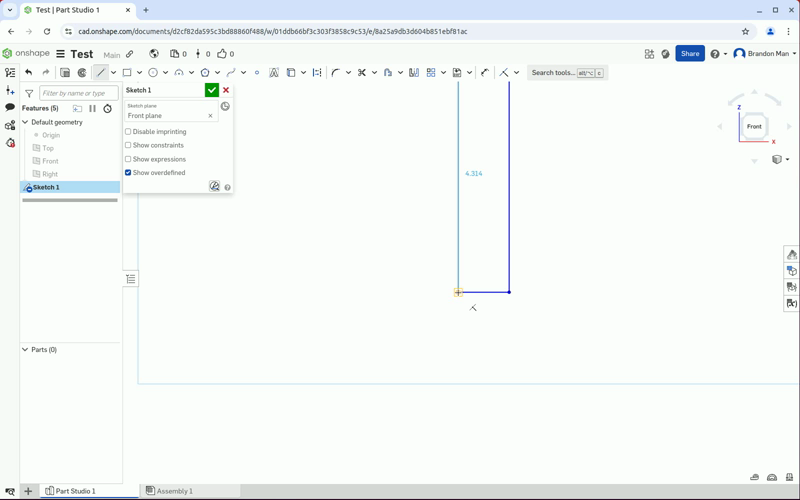
scroll(-6)
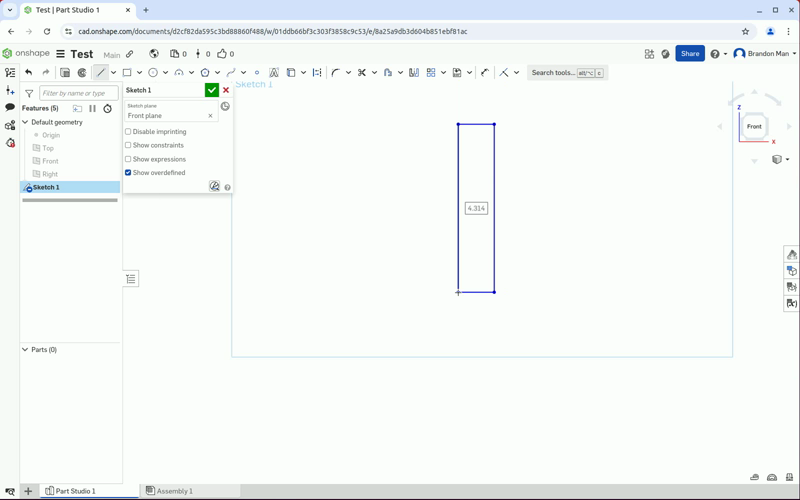
scroll(-6)
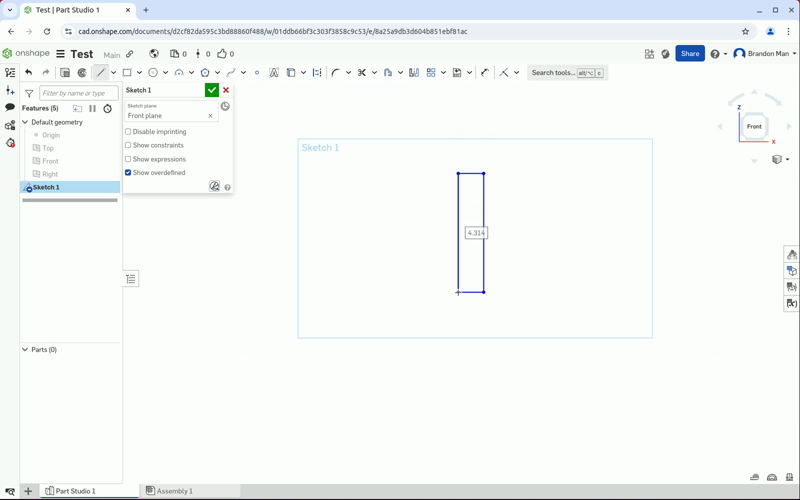
scroll(-6)
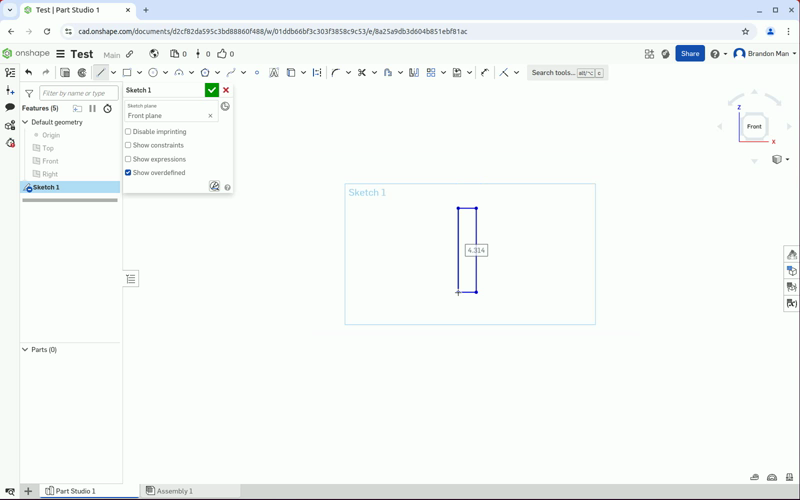
scroll(-6)
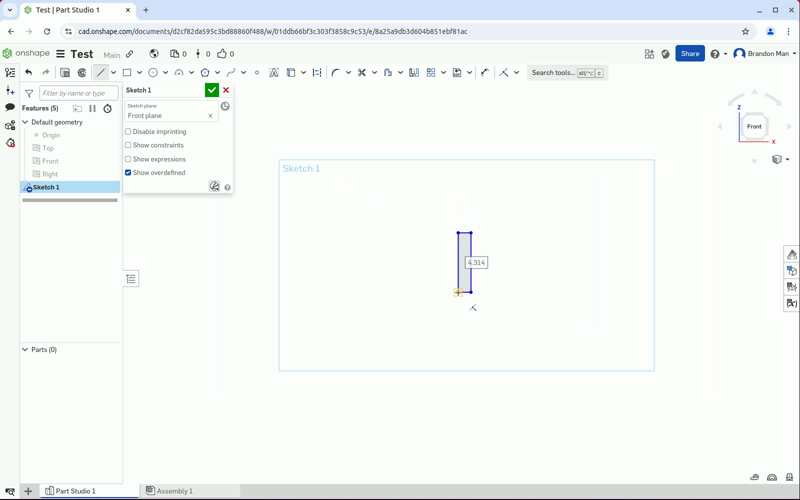
scroll(-6)
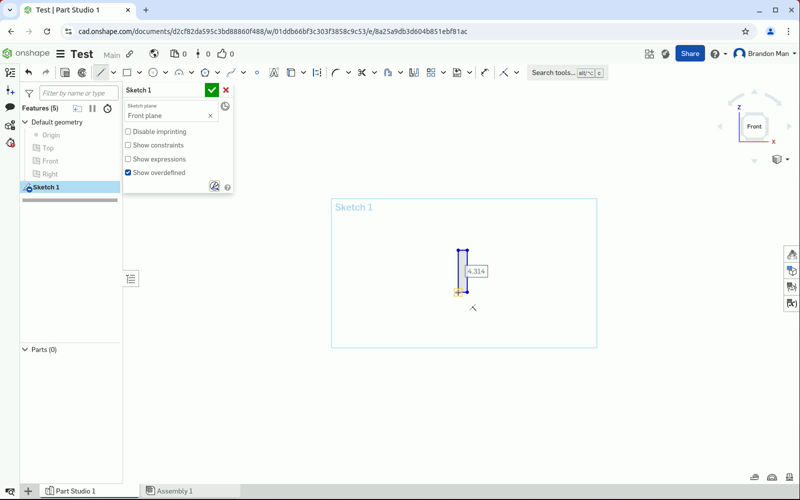
scroll(-6)
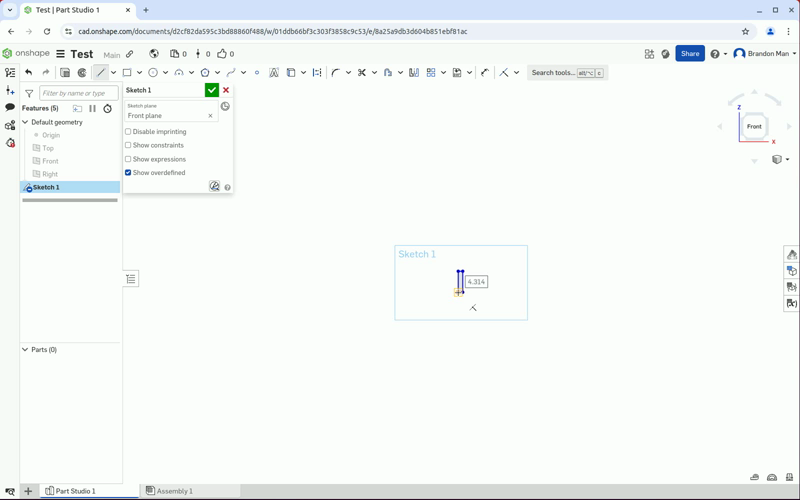
key(esc)
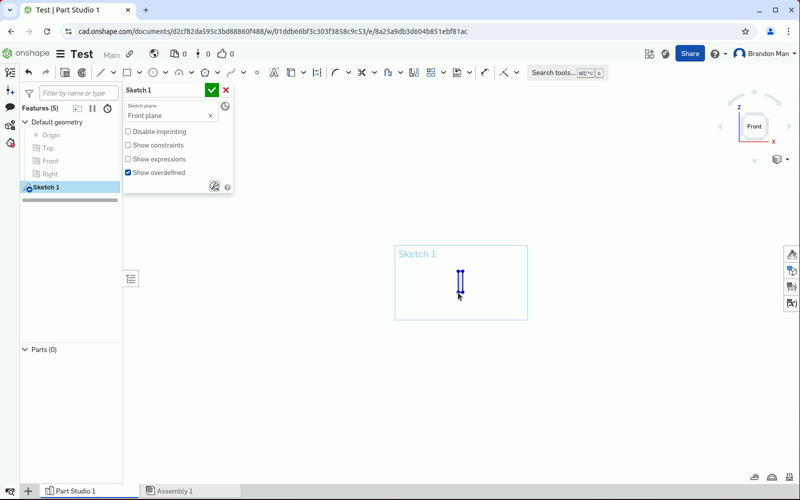
mouse_move(460, 272)
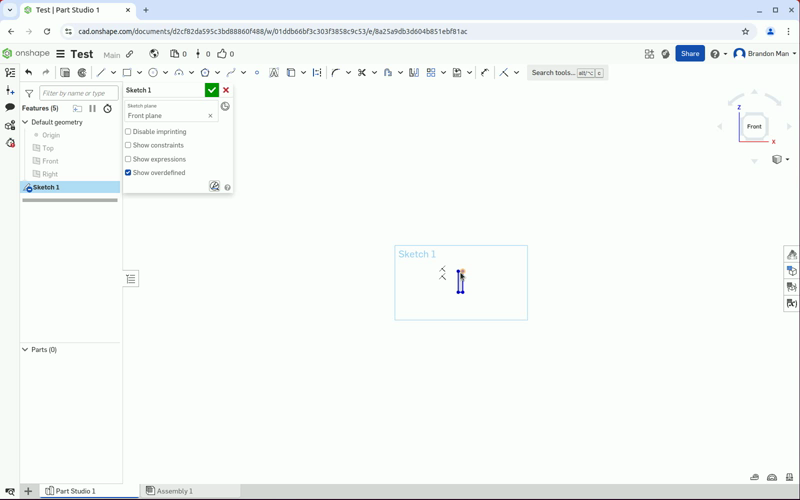
scroll(6)
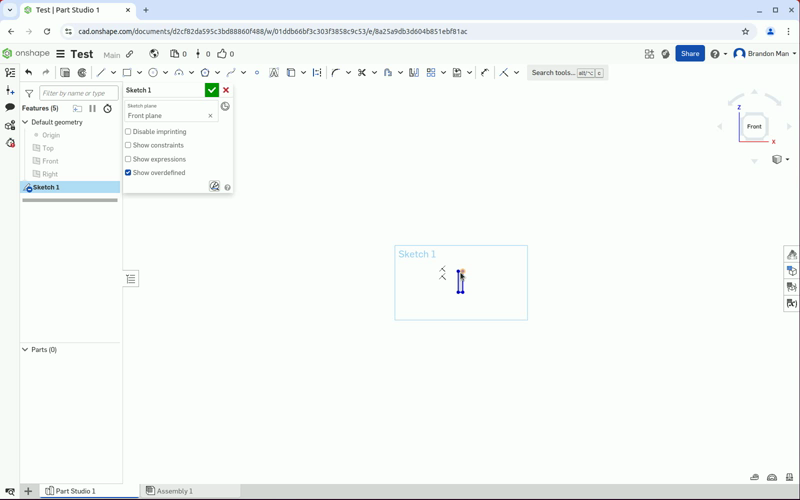
scroll(6)
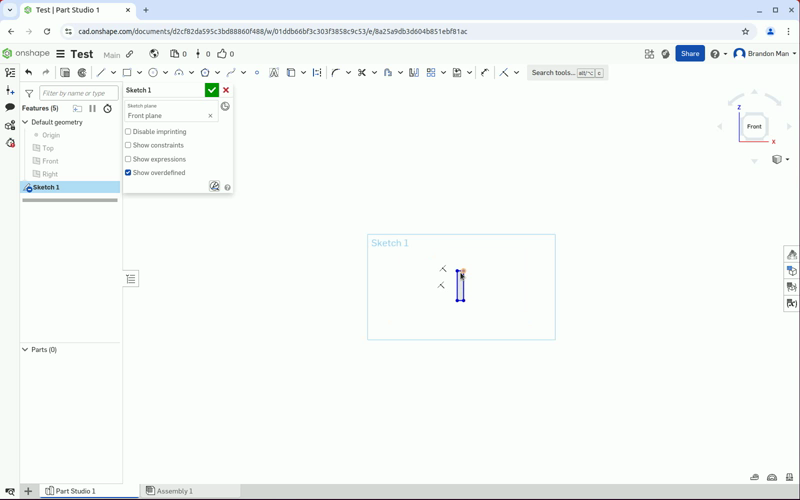
scroll(6)
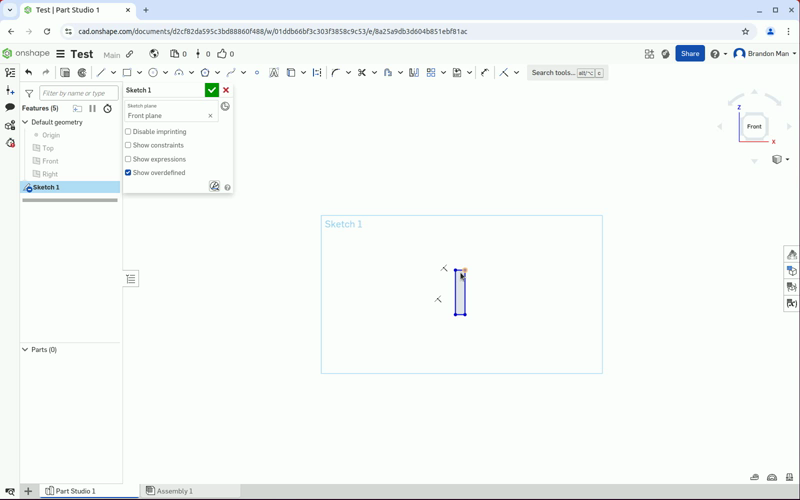
scroll(6)
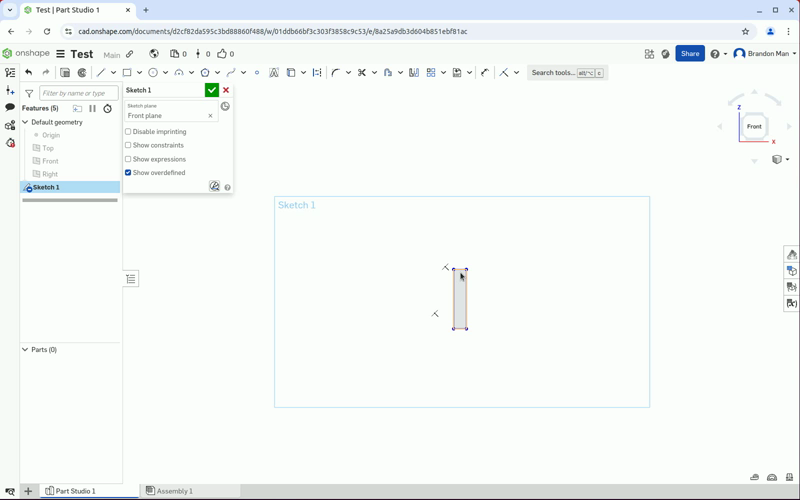
scroll(6)
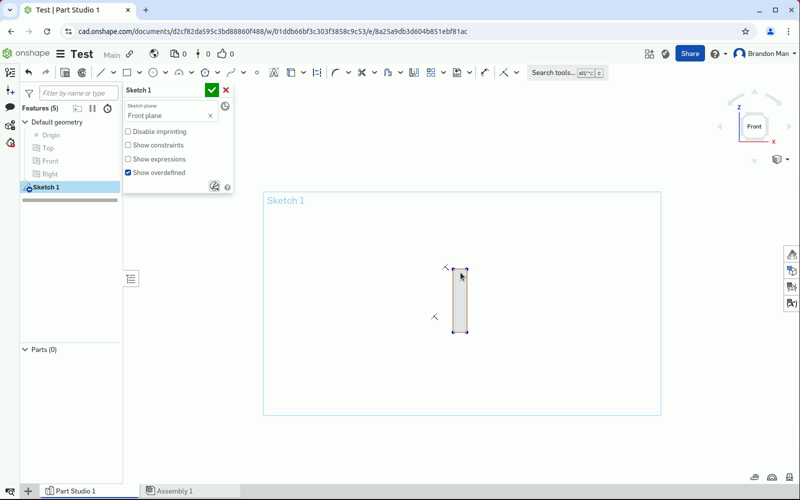
scroll(6)
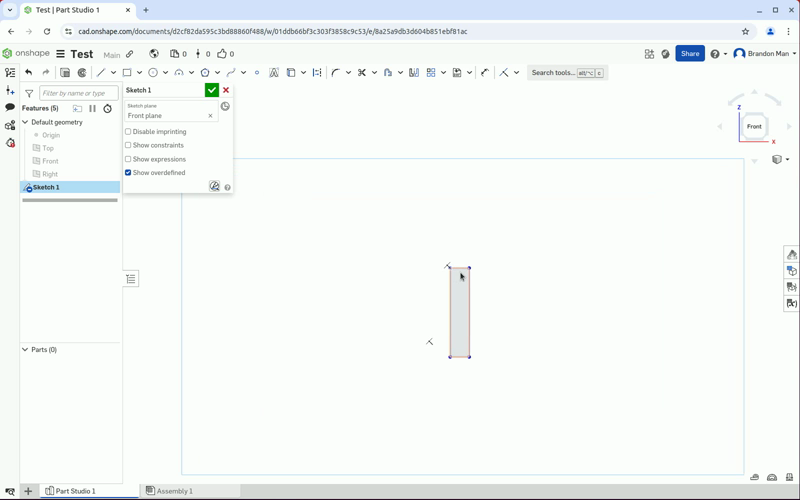
scroll(6)
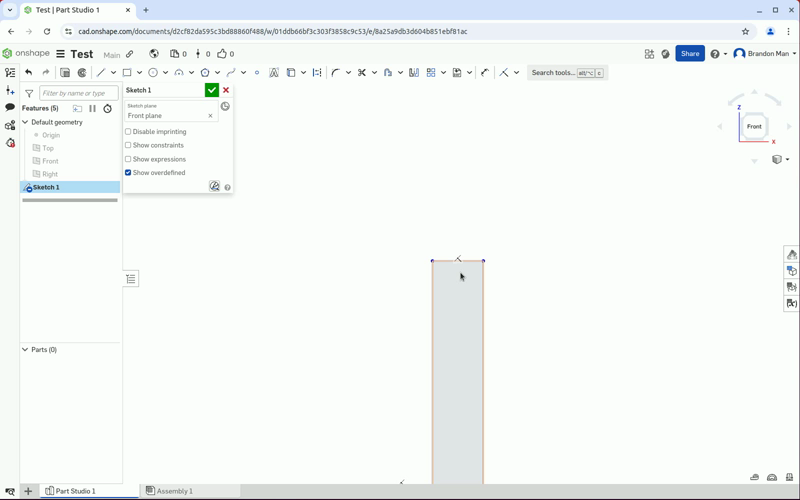
click(460, 272)
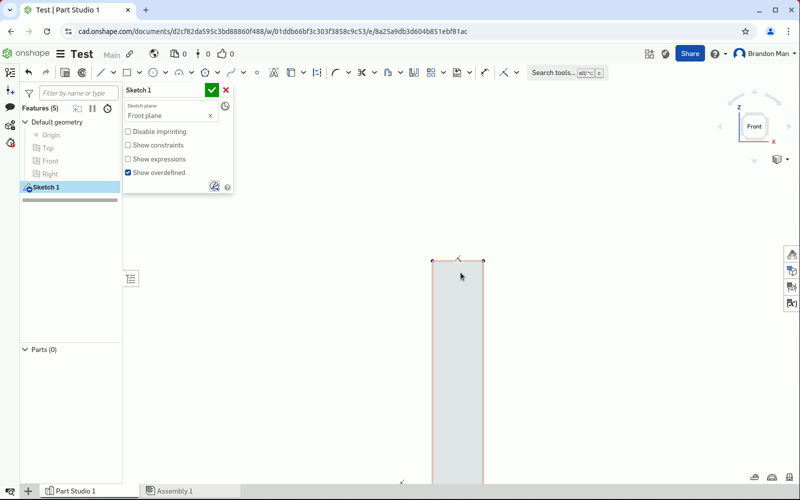
scroll(-6)
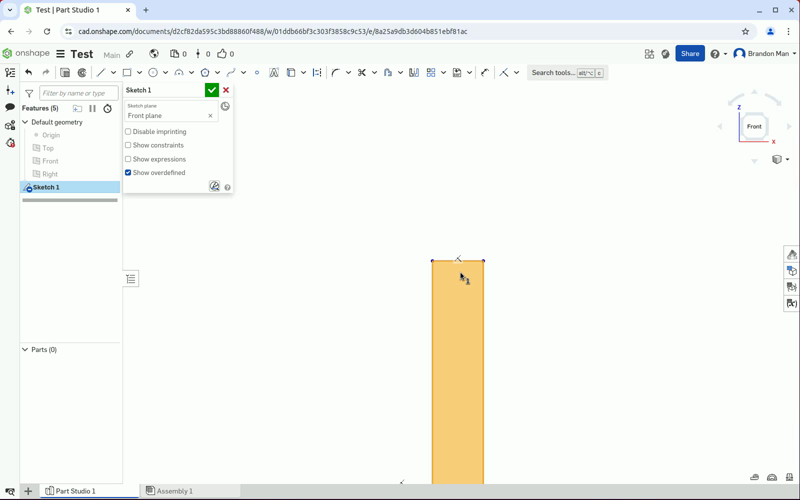
scroll(-6)
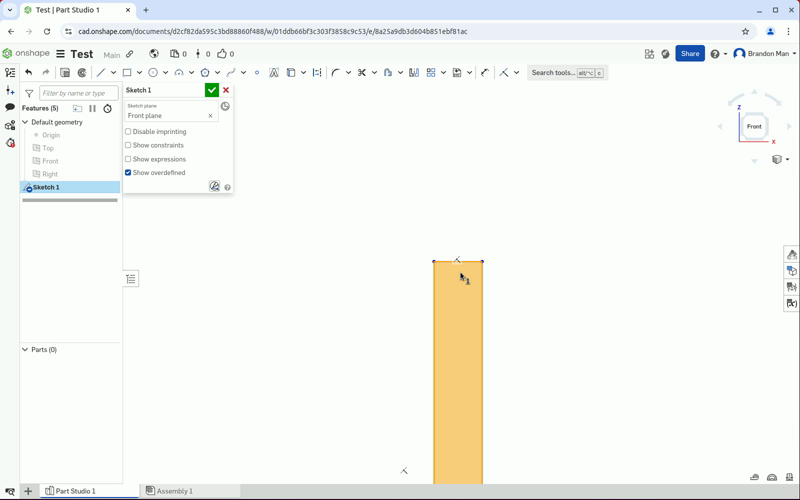
scroll(-6)
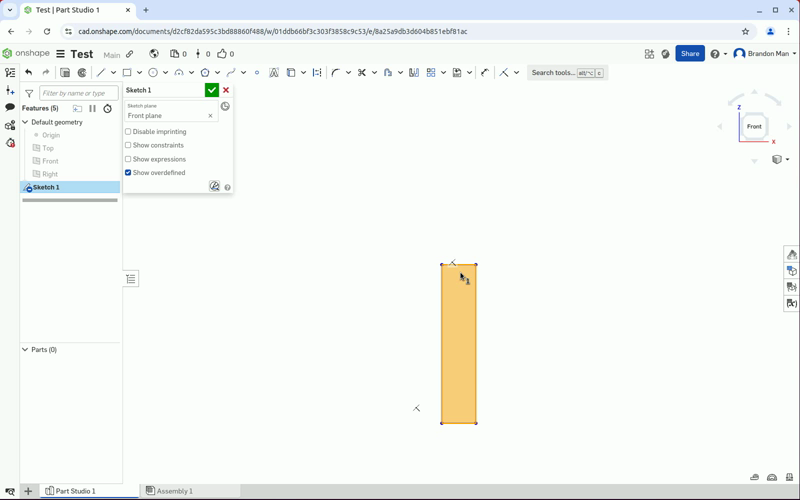
scroll(-6)
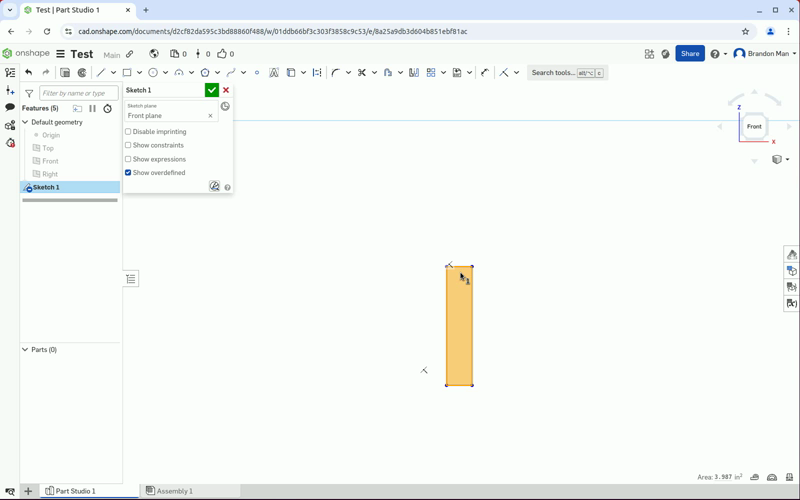
scroll(-6)
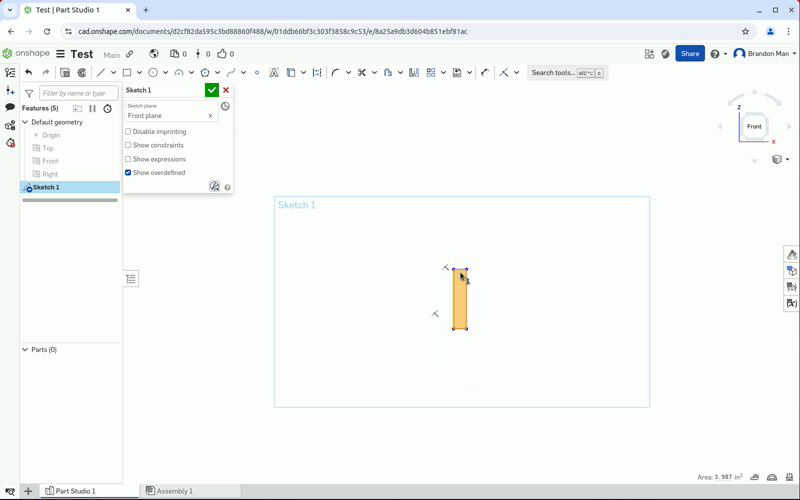
scroll(-6)
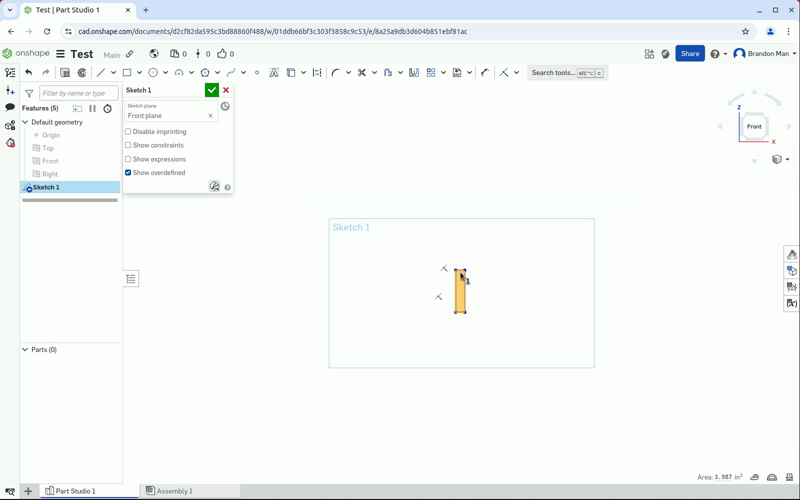
scroll(-6)
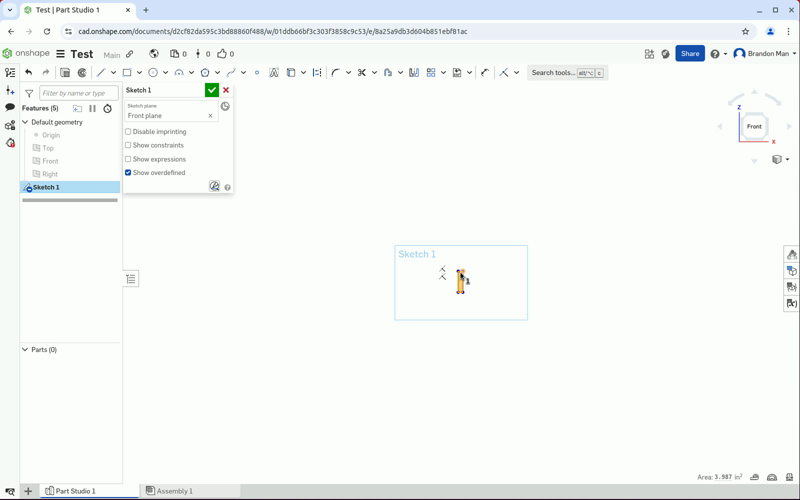
mouse_move(73, 352)
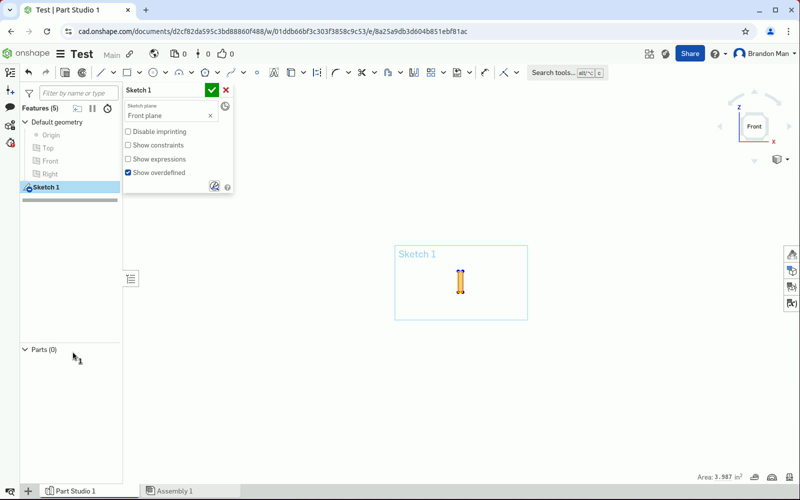
key(shift+y)
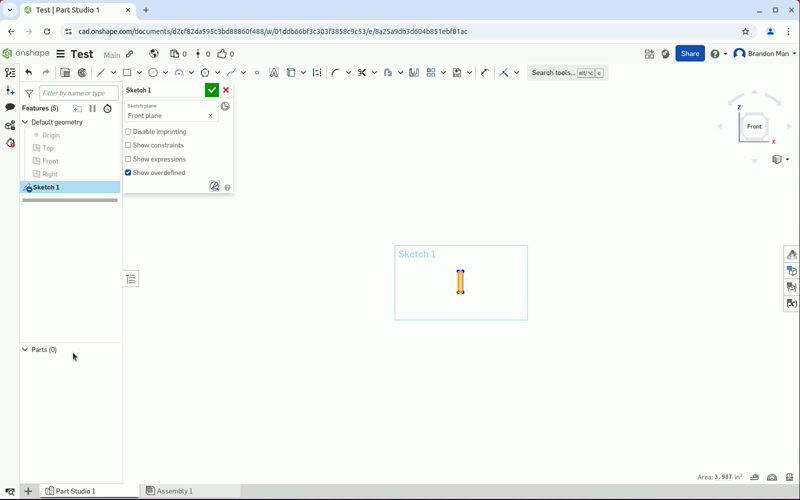
key(shift+e)
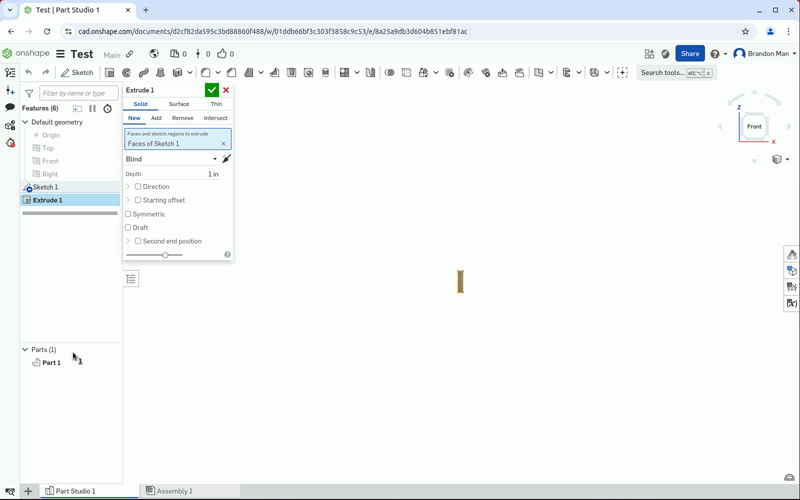
mouse_move(143, 106)
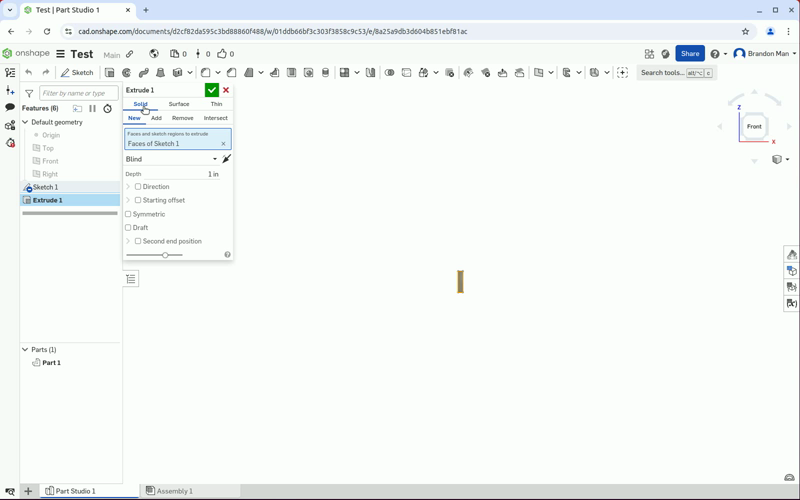
click(143, 106)
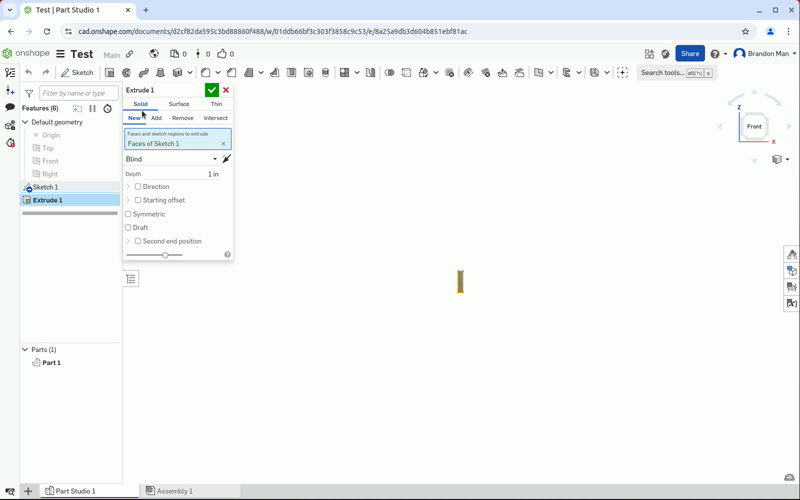
mouse_move(137, 120)
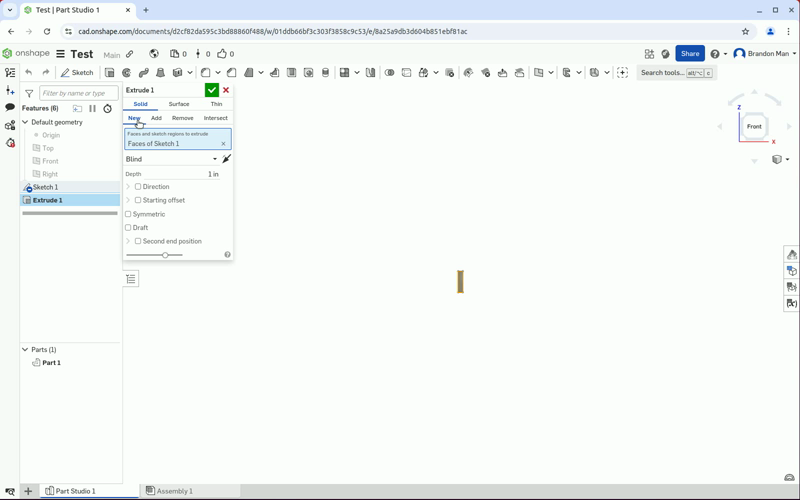
click(137, 120)
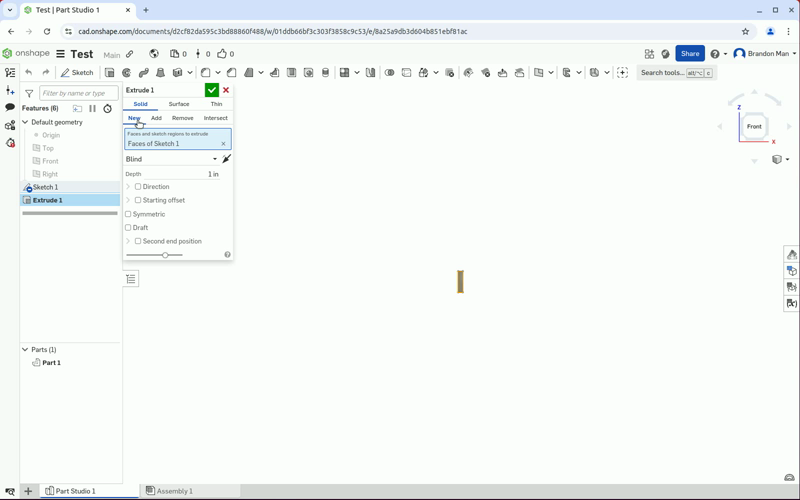
key(tab, 4)
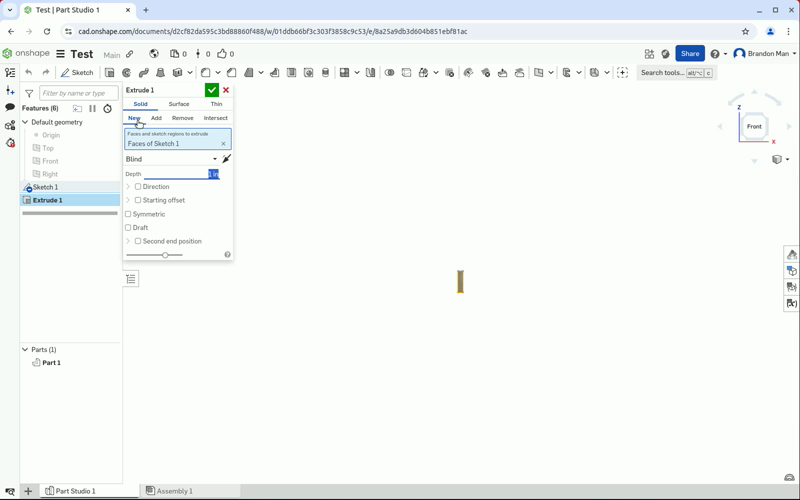
text(23.108)
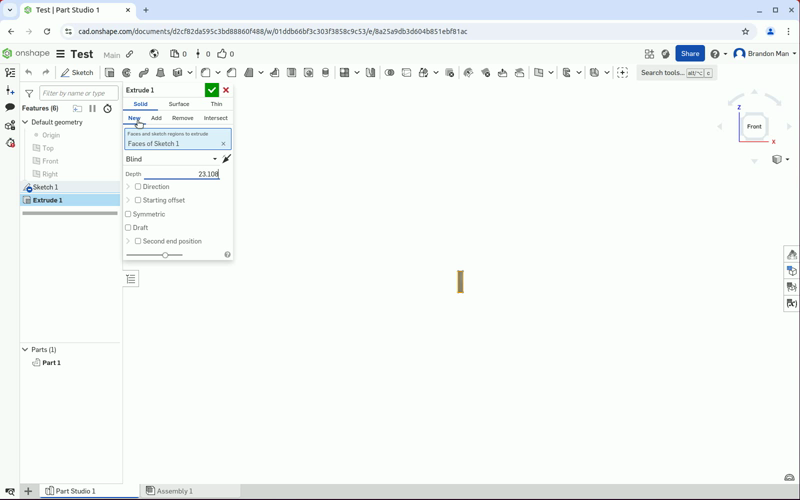
key(enter)
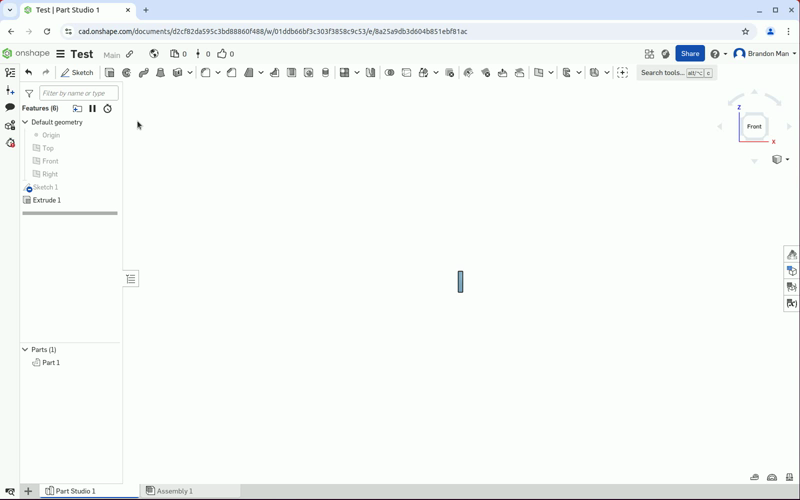
key(shift+h)
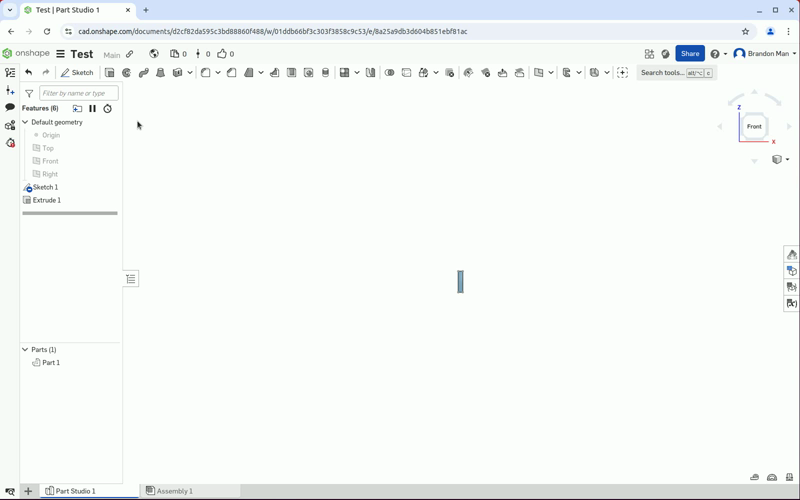
key(shift+h)
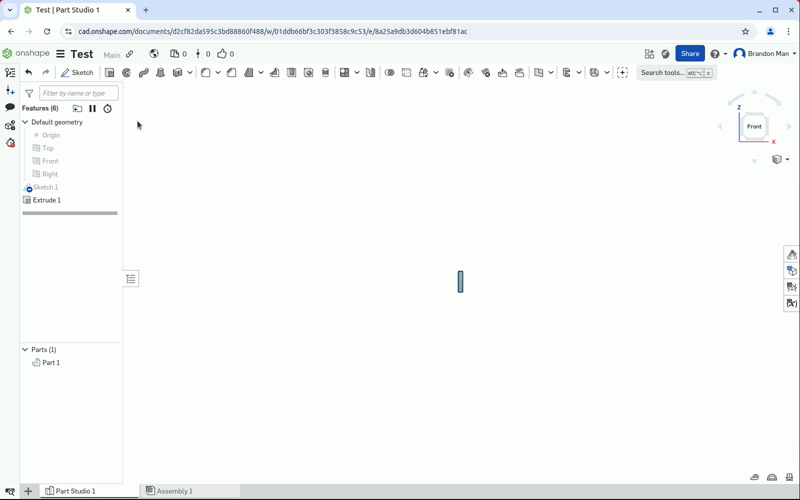
mouse_move(73, 189)
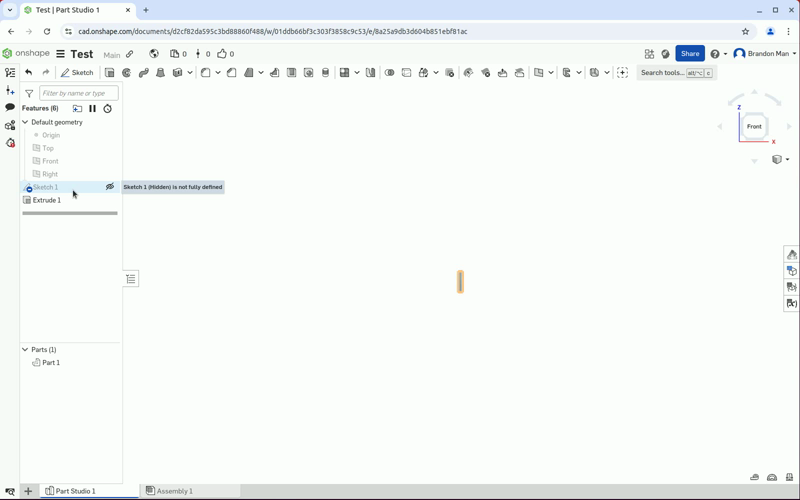
click(73, 189)
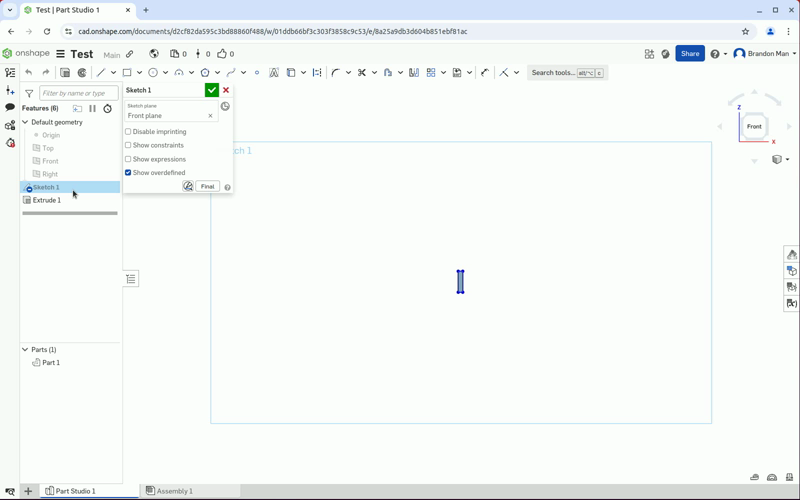
mouse_move(229, 92)
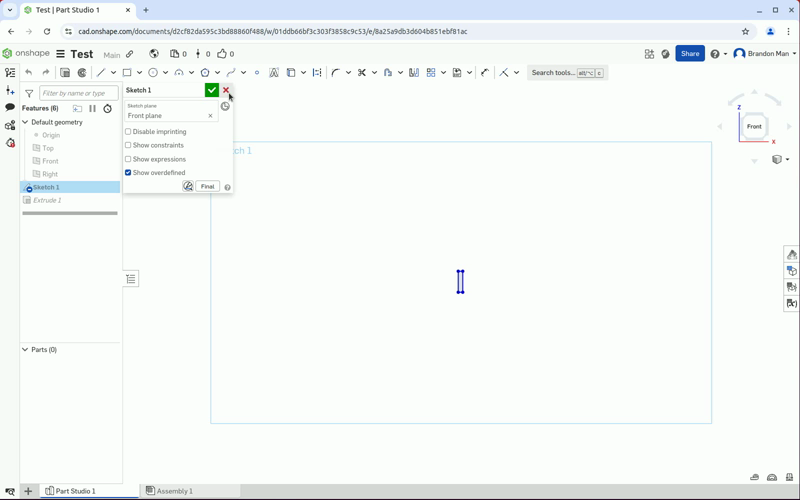
click(229, 92)
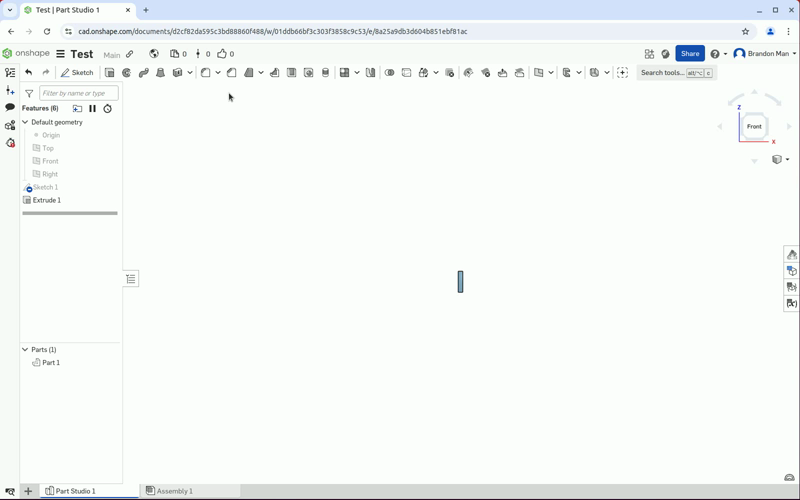
mouse_move(541, 75)
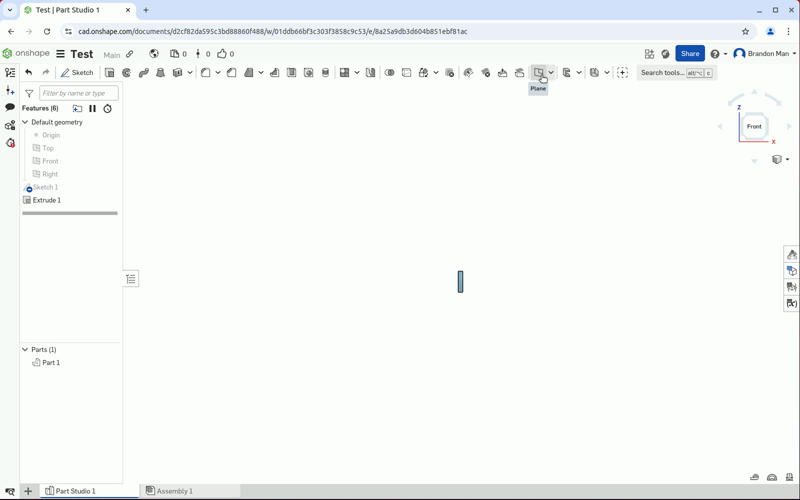
click(541, 75)
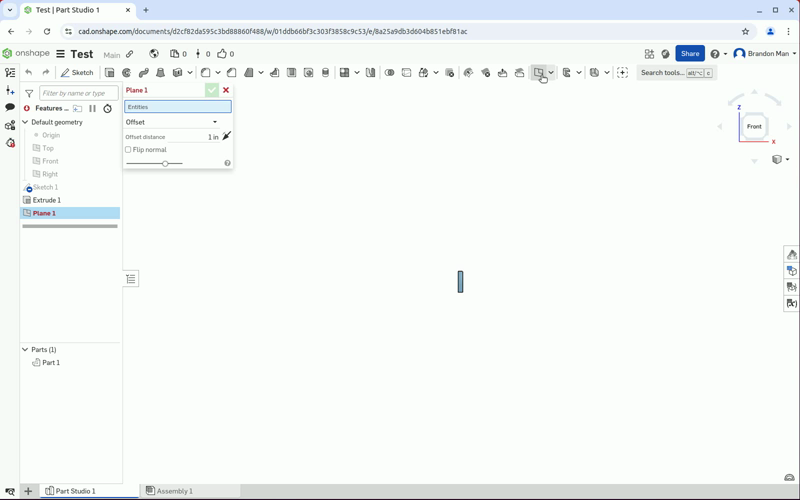
mouse_move(73, 163)
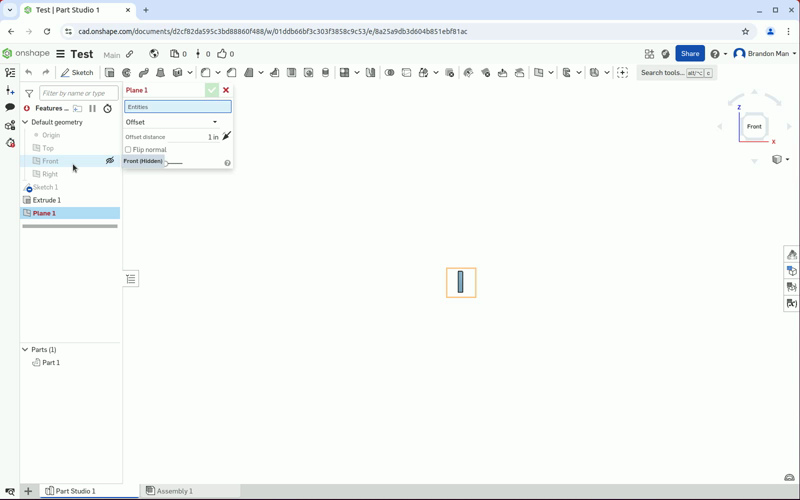
click(73, 163)
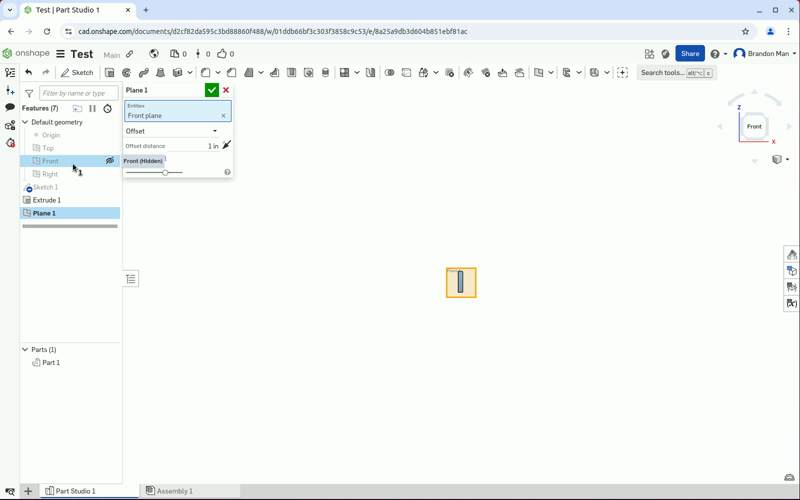
key(tab, 2)
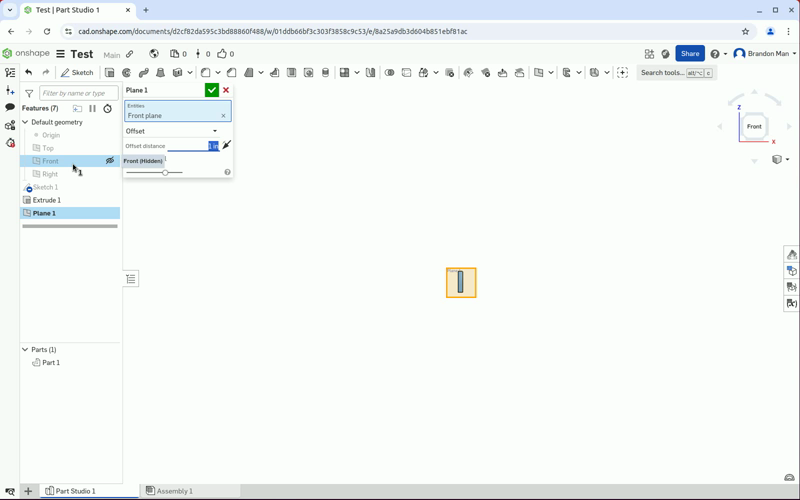
text(23.108)
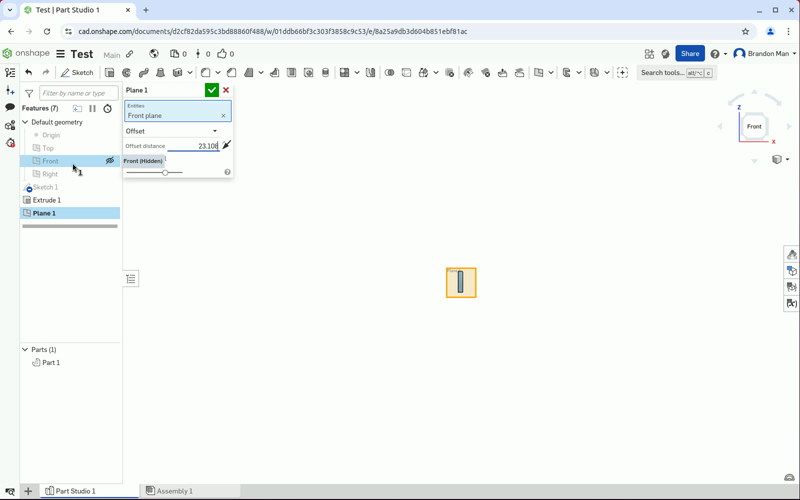
key(enter, 2)
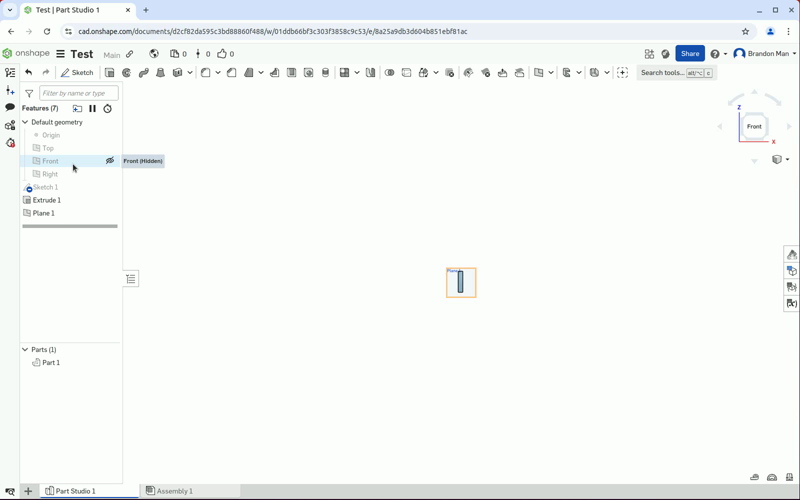
key(shift+s)
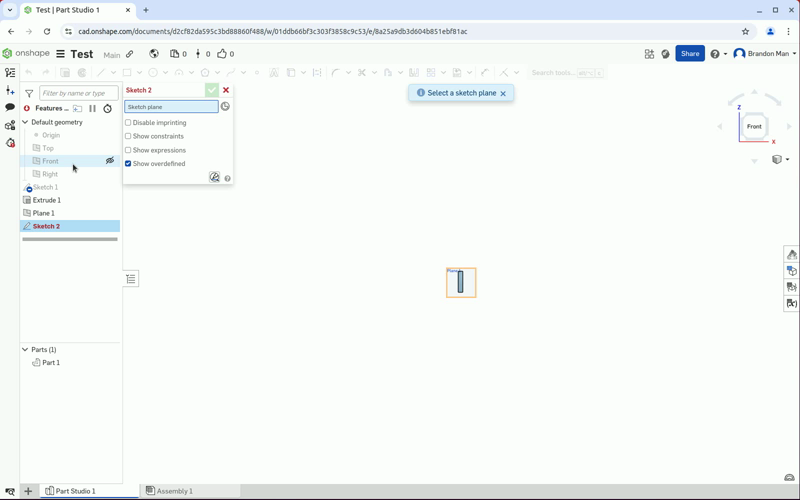
mouse_move(73, 215)
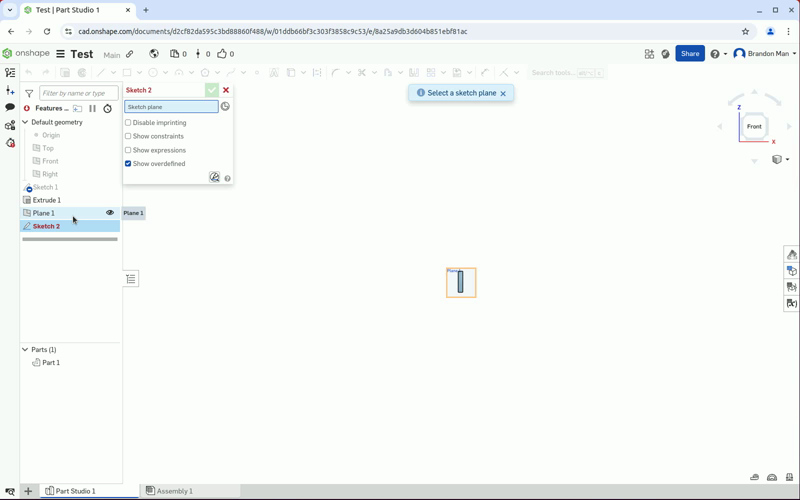
click(73, 215)
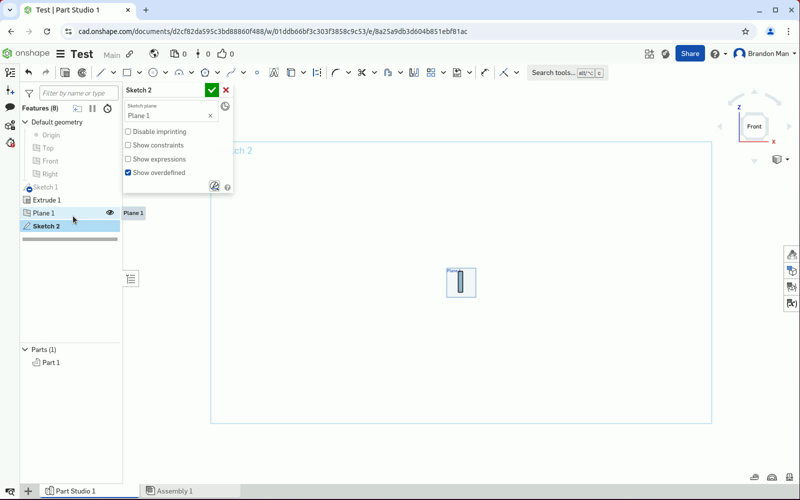
mouse_move(73, 352)
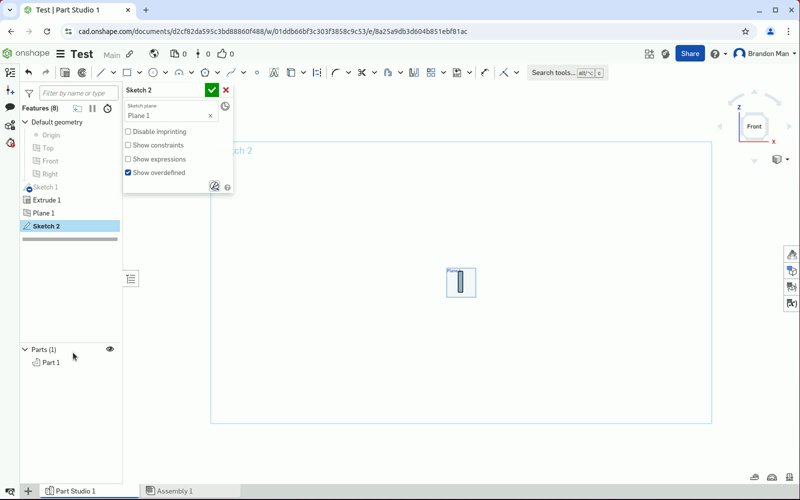
key(y)
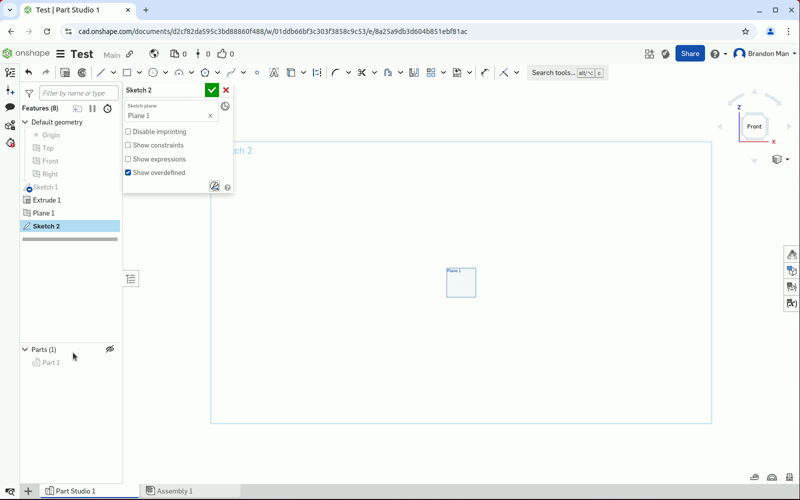
key(l)
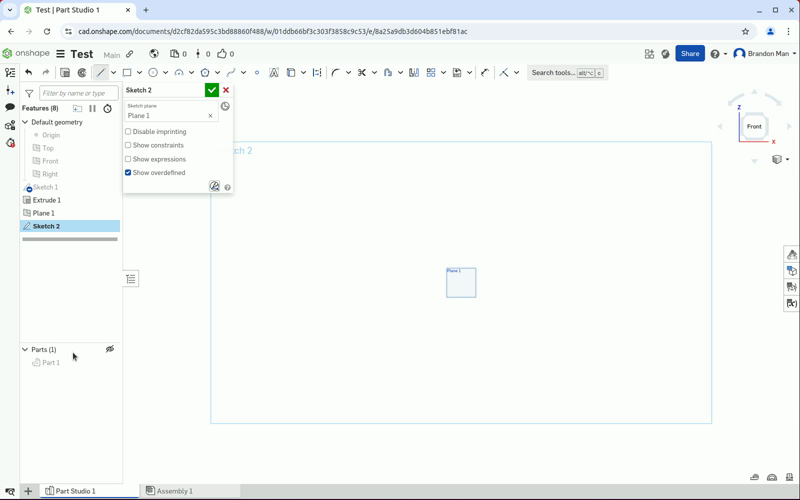
key_down(shift)
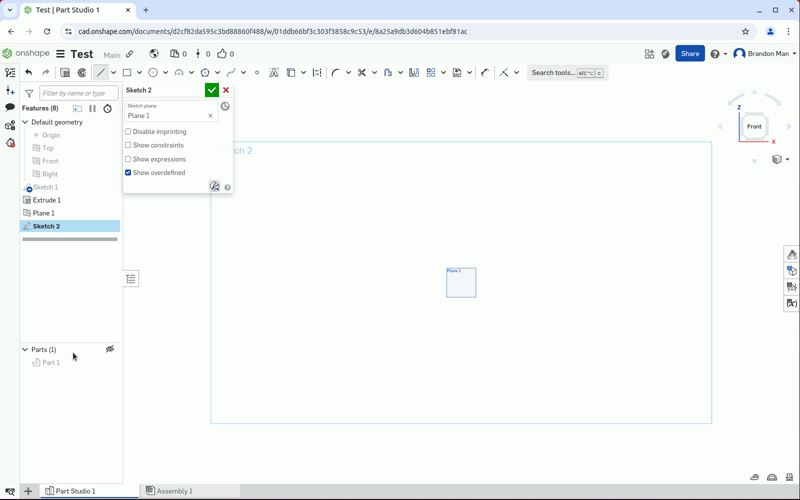
mouse_move(454, 278)
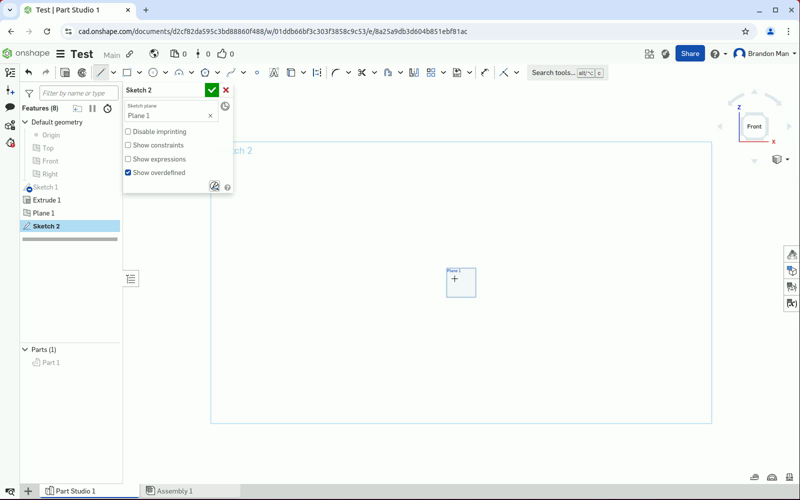
click(454, 278)
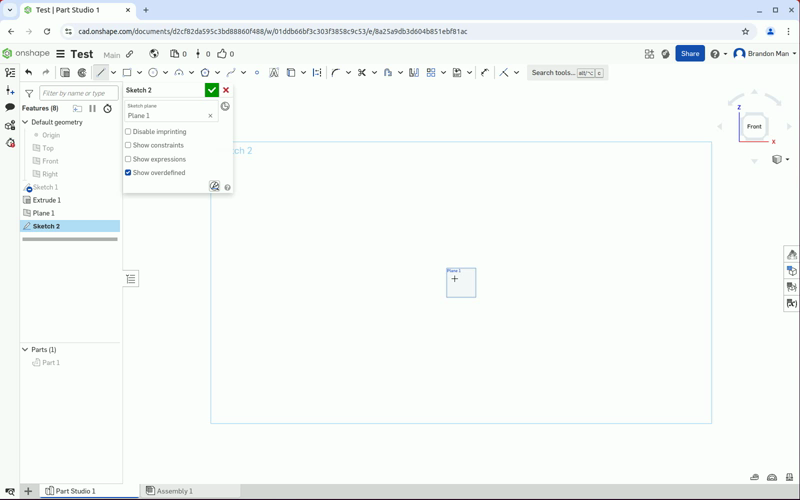
key_up(shift)
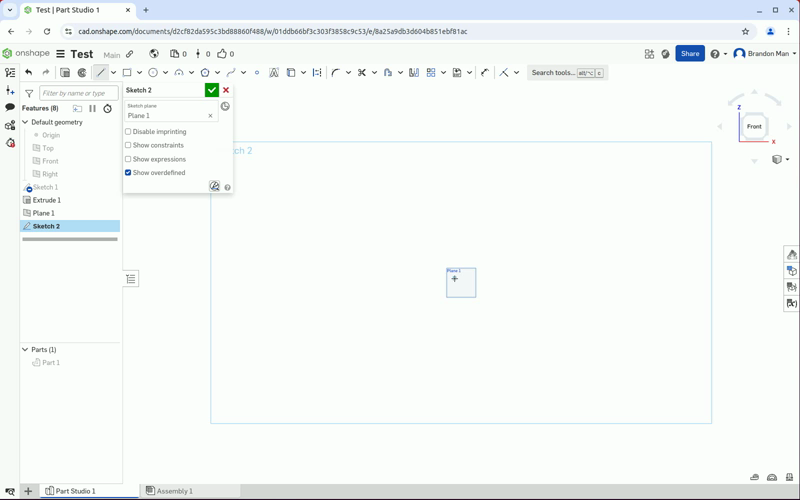
key_down(shift)
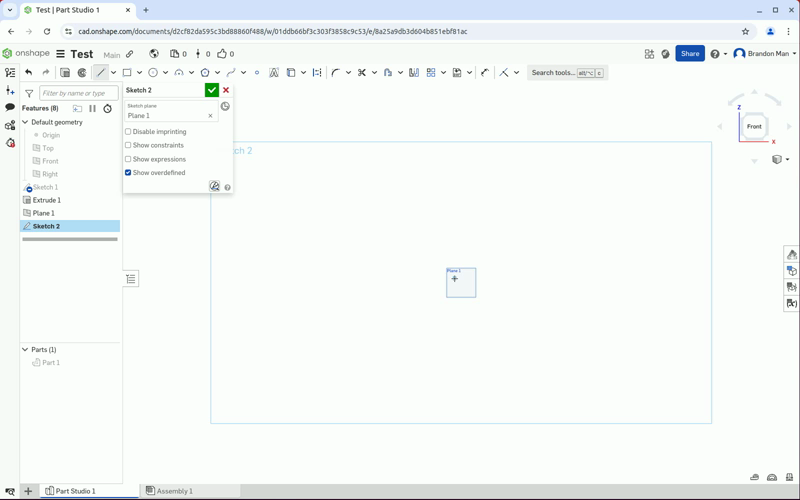
mouse_move(484, 278)
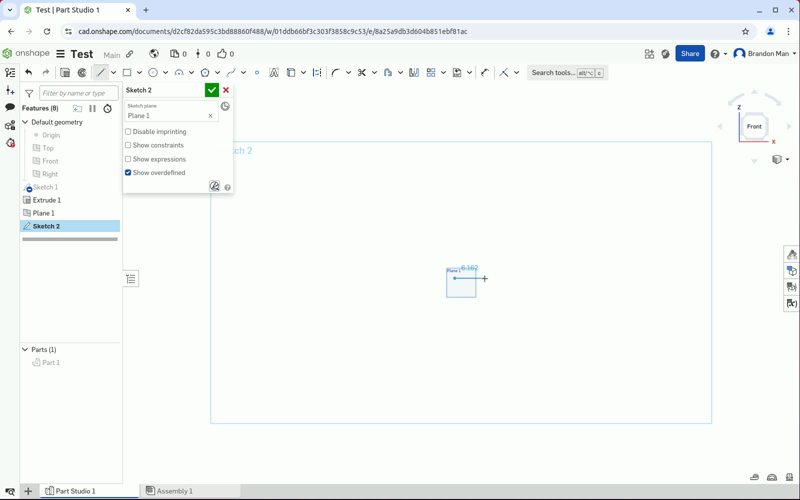
mouse_move(459, 278)
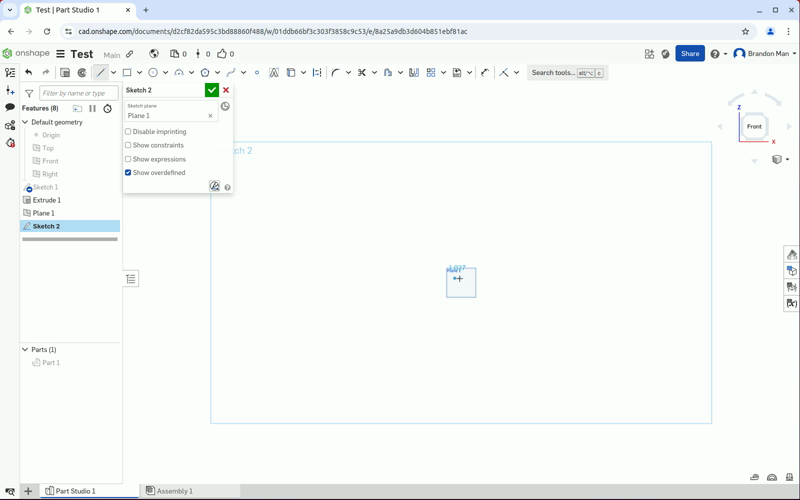
scroll(6)
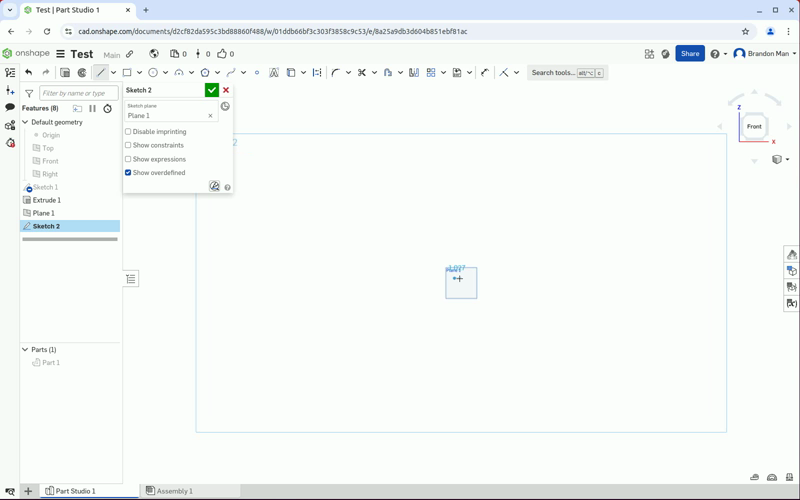
scroll(6)
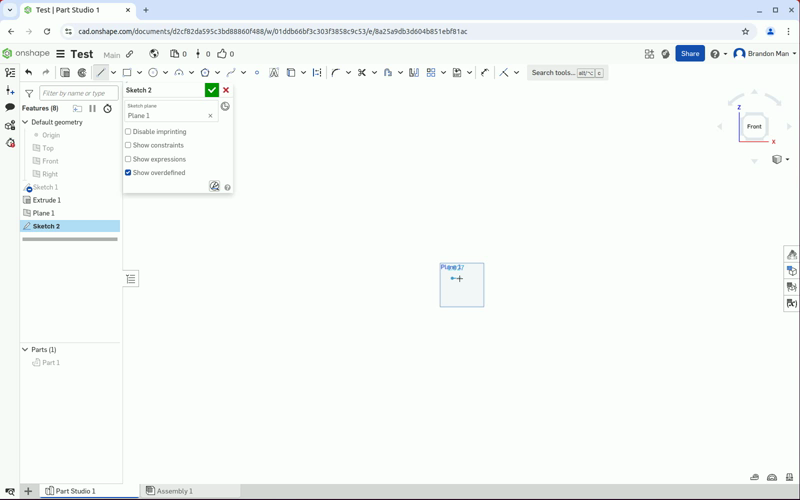
scroll(6)
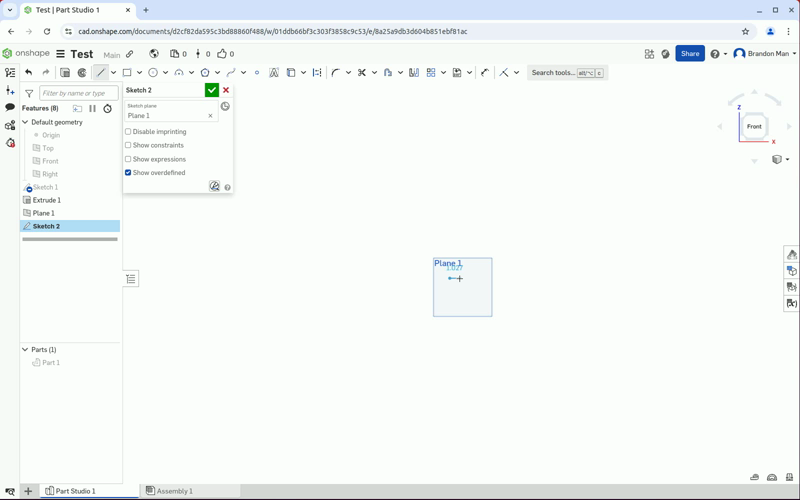
scroll(6)
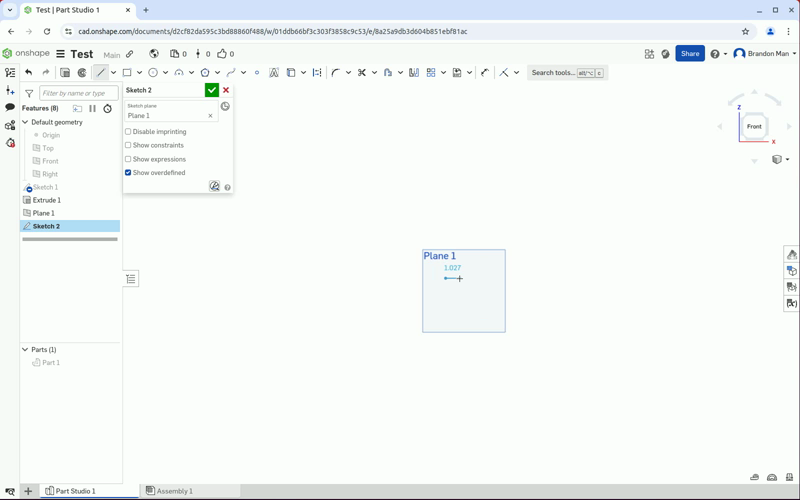
scroll(6)
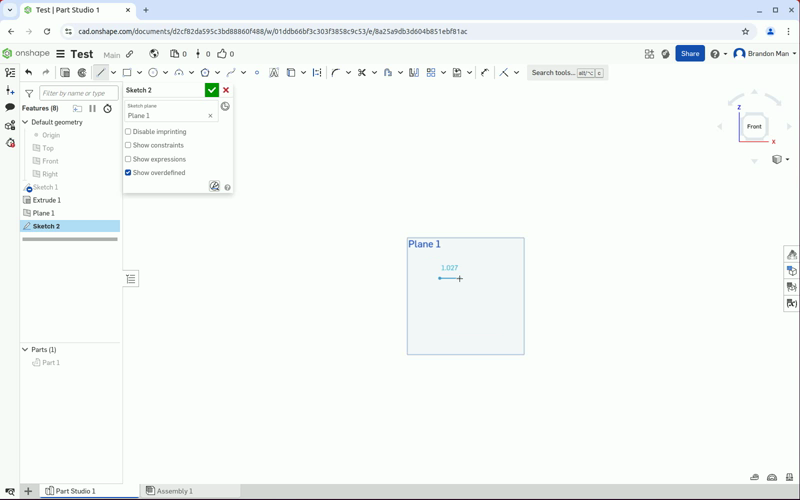
scroll(6)
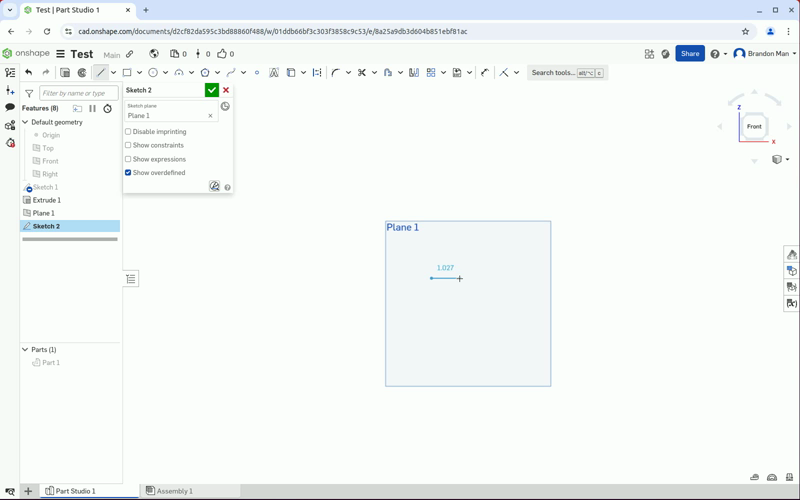
scroll(6)
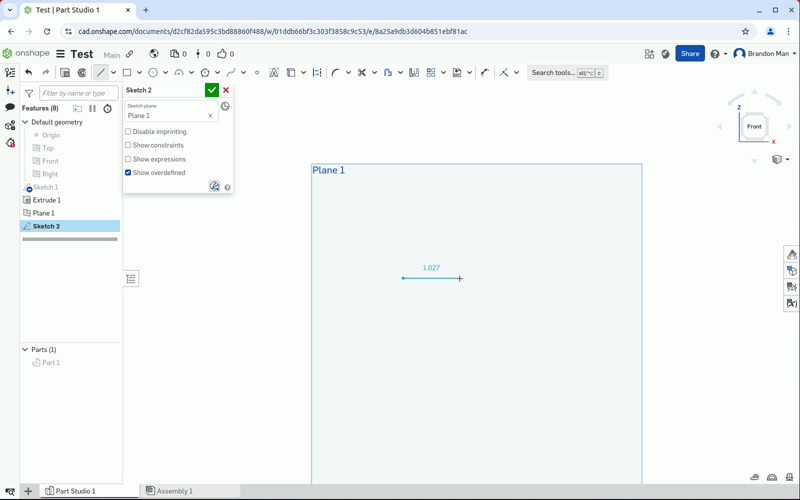
click(459, 278)
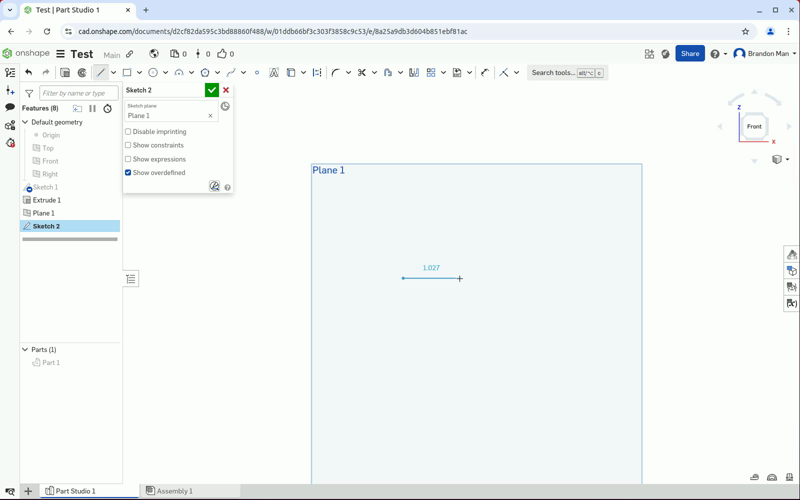
scroll(-6)
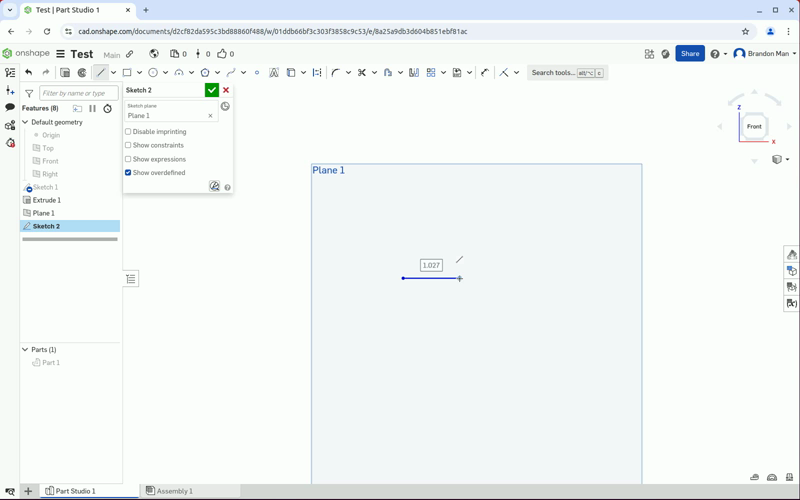
scroll(-6)
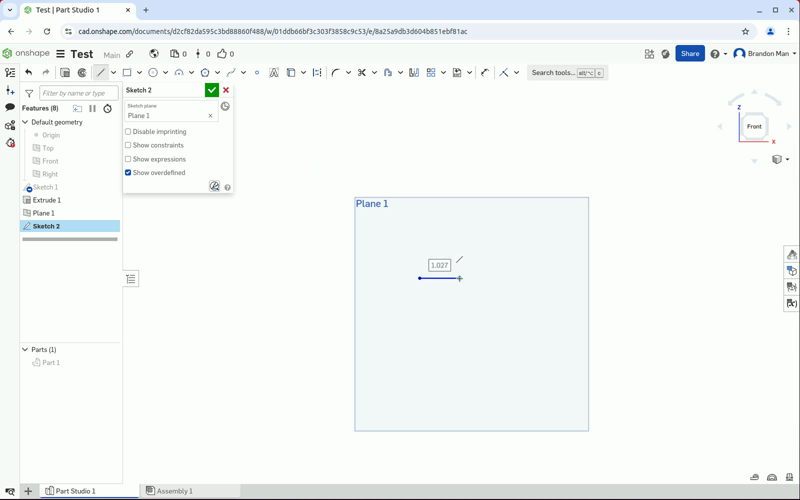
scroll(-6)
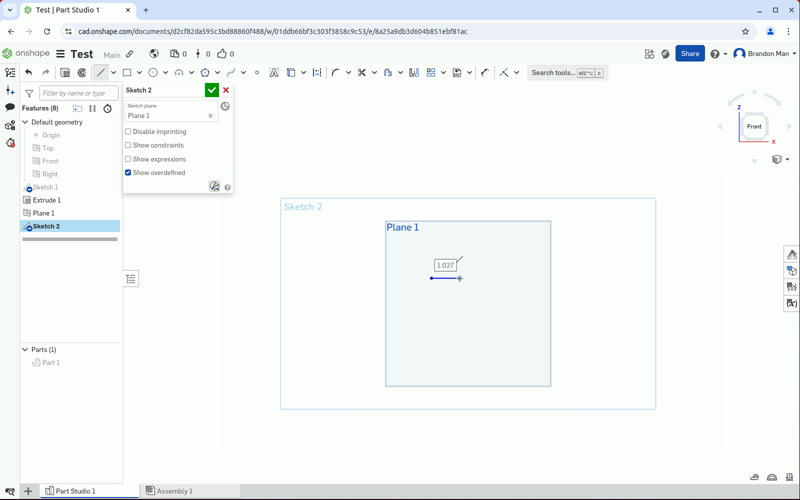
scroll(-6)
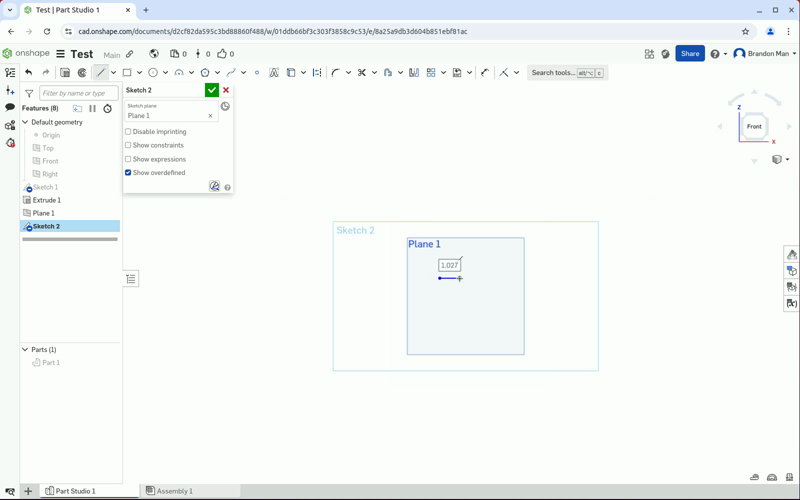
scroll(-6)
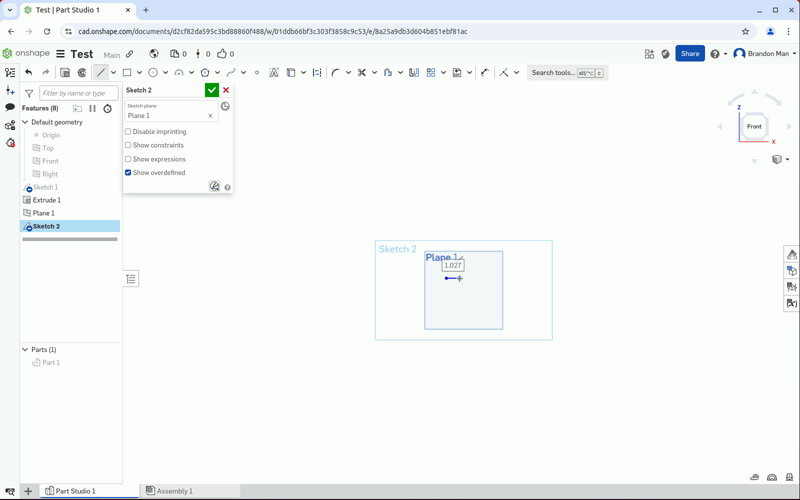
scroll(-6)
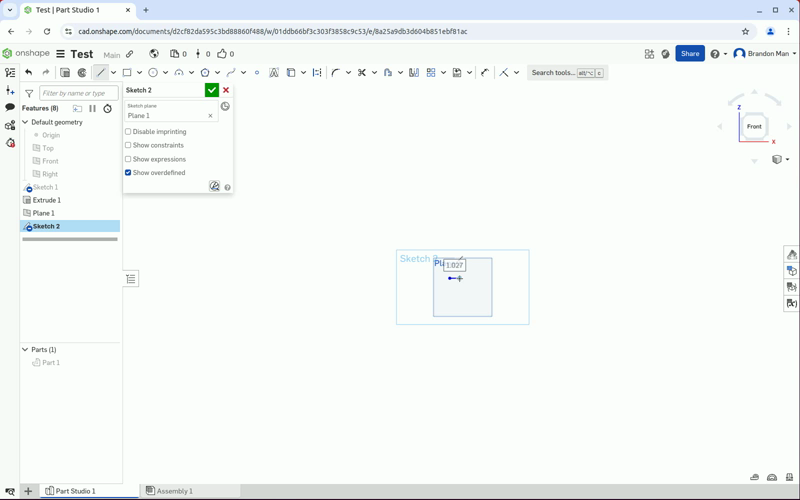
scroll(-6)
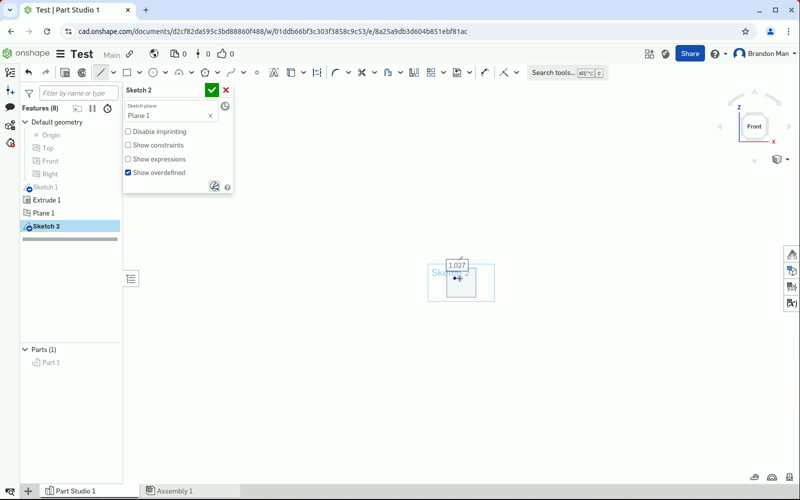
key_up(shift)
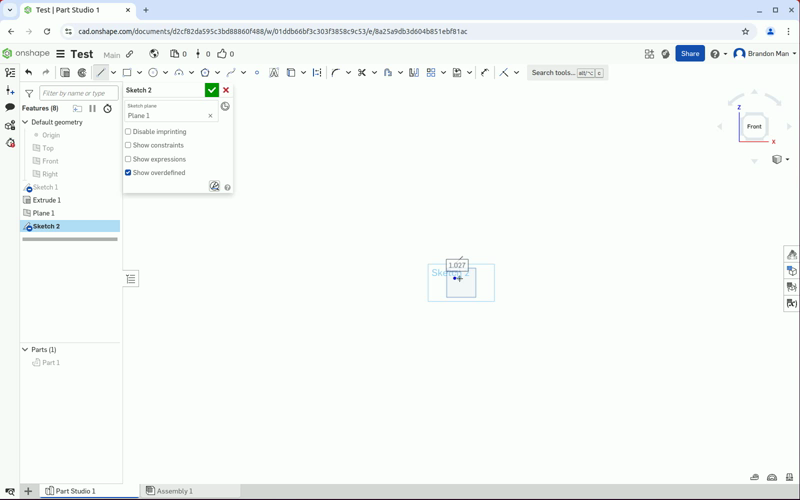
key_down(shift)
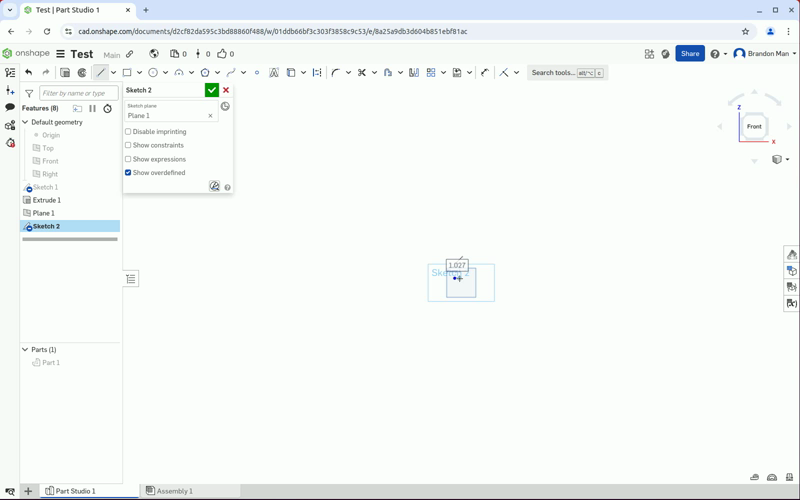
mouse_move(489, 278)
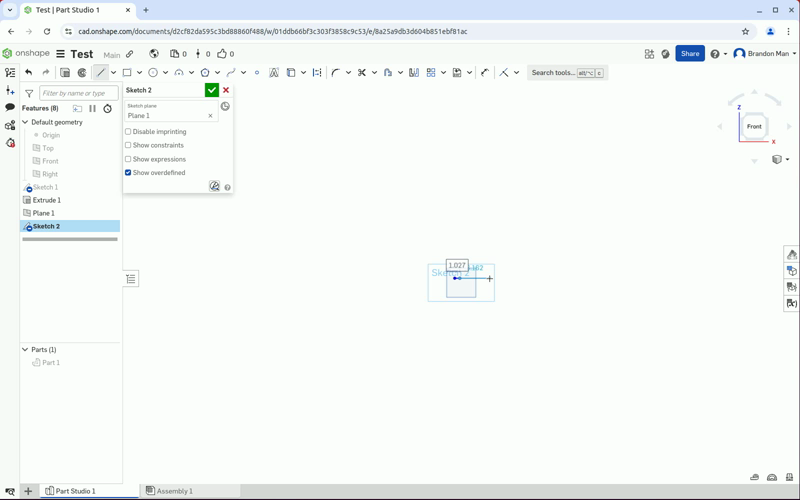
mouse_move(459, 272)
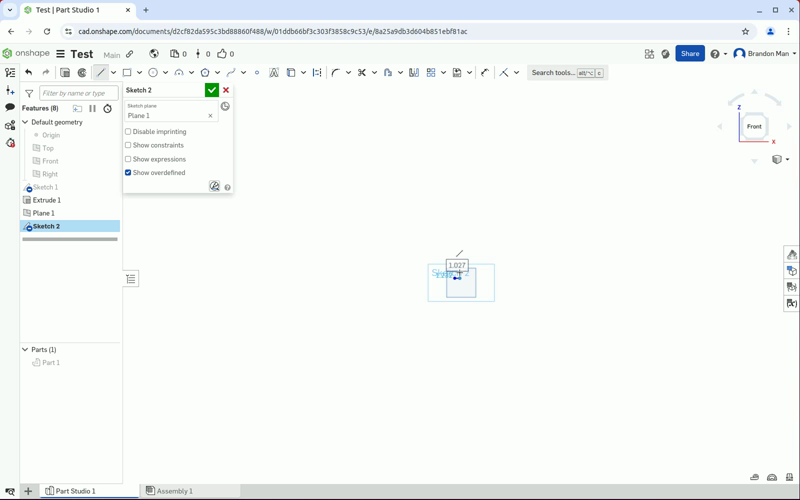
scroll(6)
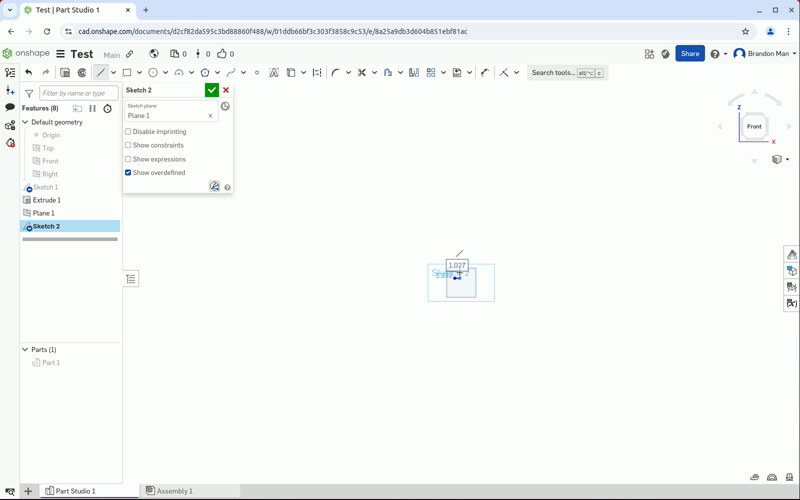
scroll(6)
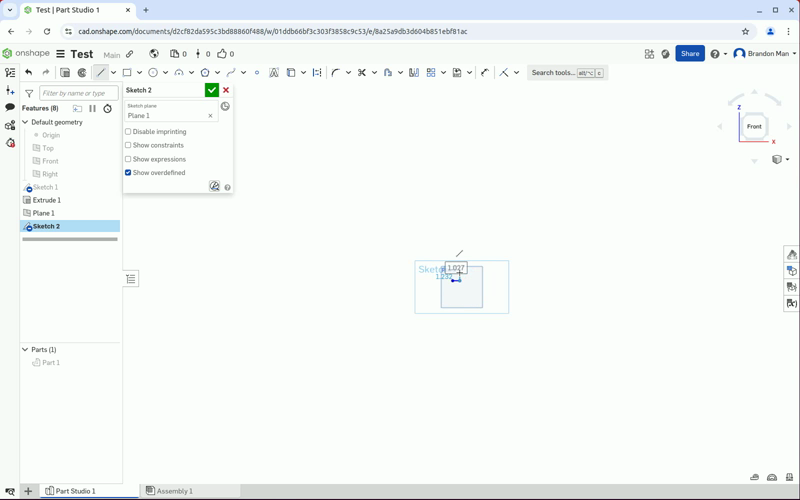
scroll(6)
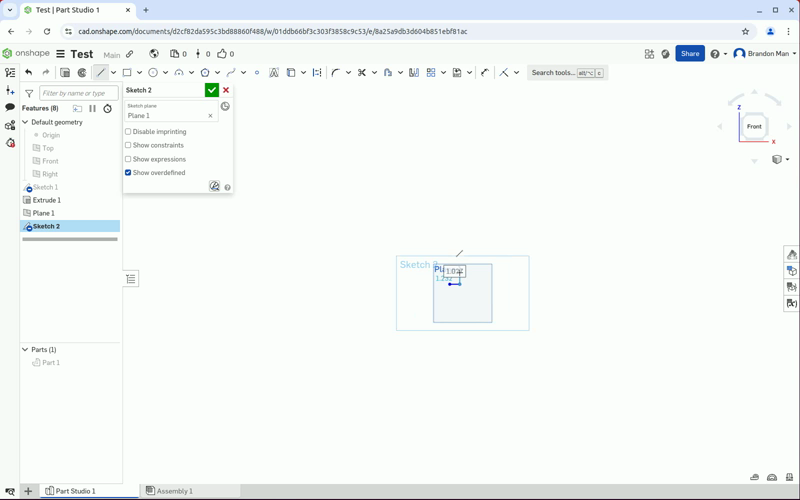
scroll(6)
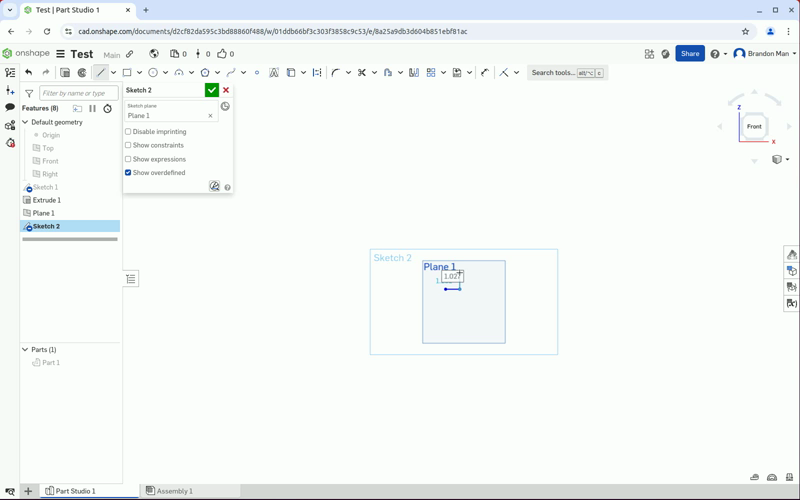
scroll(6)
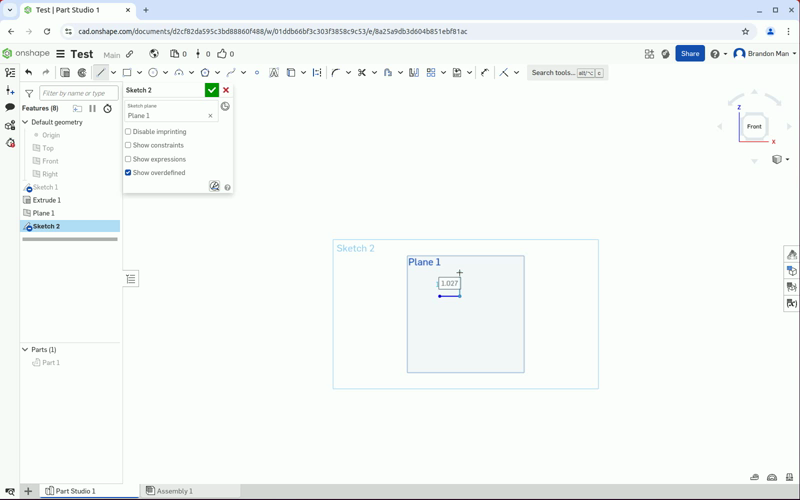
scroll(6)
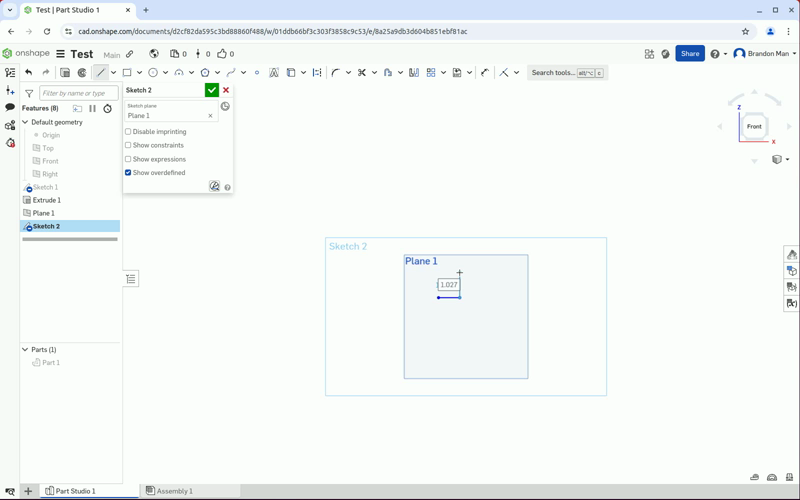
scroll(6)
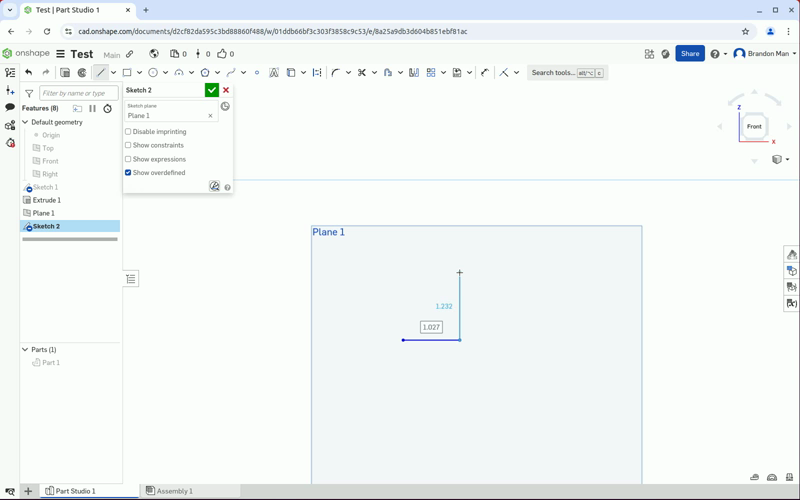
click(459, 272)
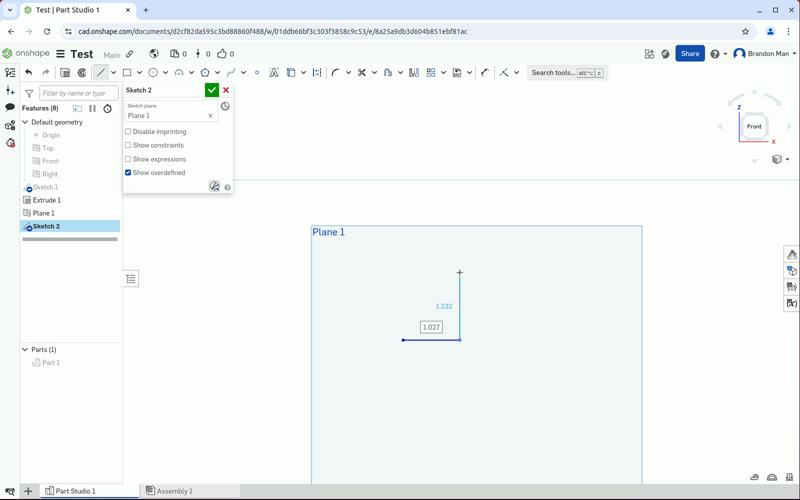
scroll(-6)
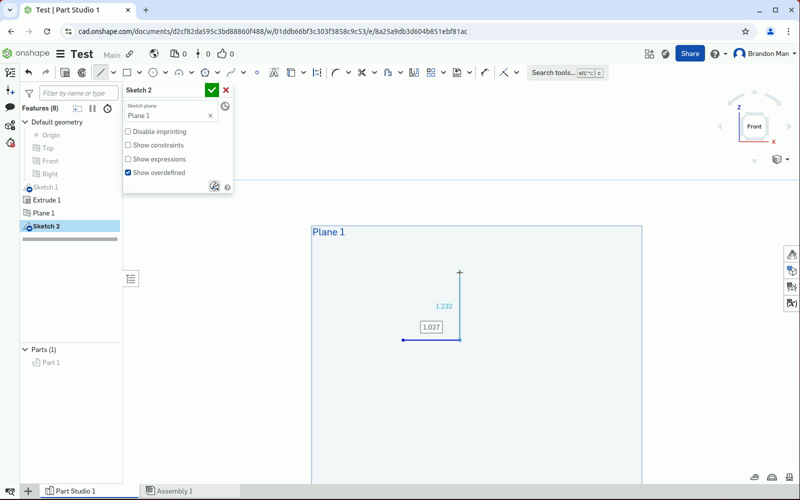
scroll(-6)
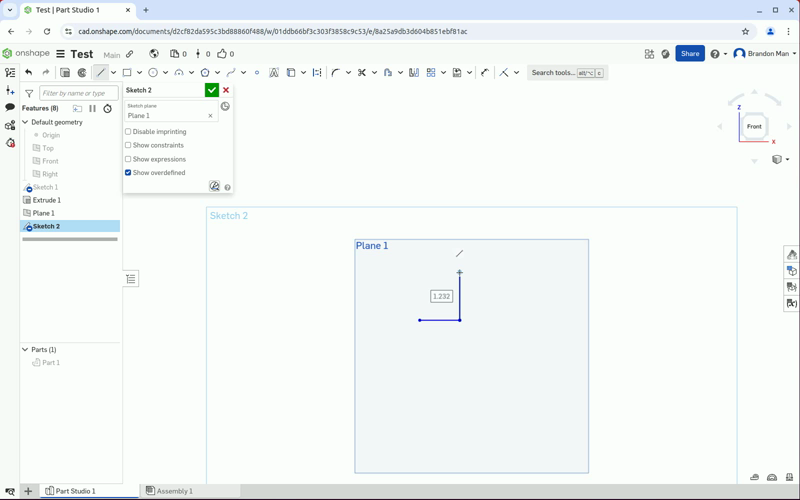
scroll(-6)
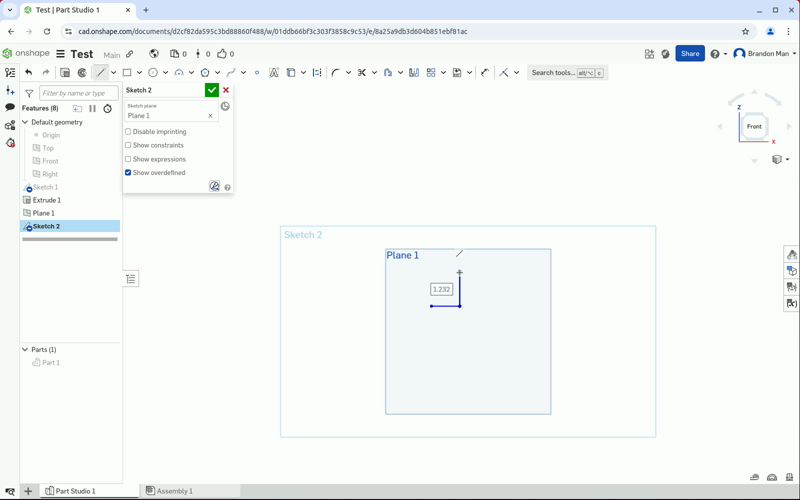
scroll(-6)
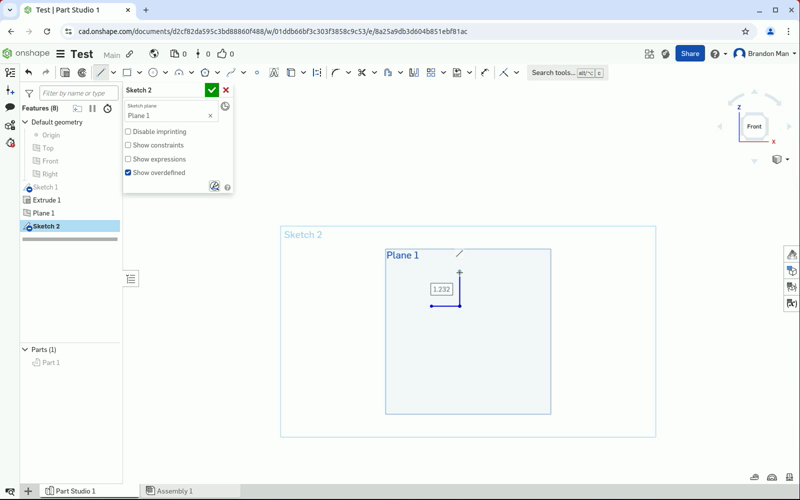
scroll(-6)
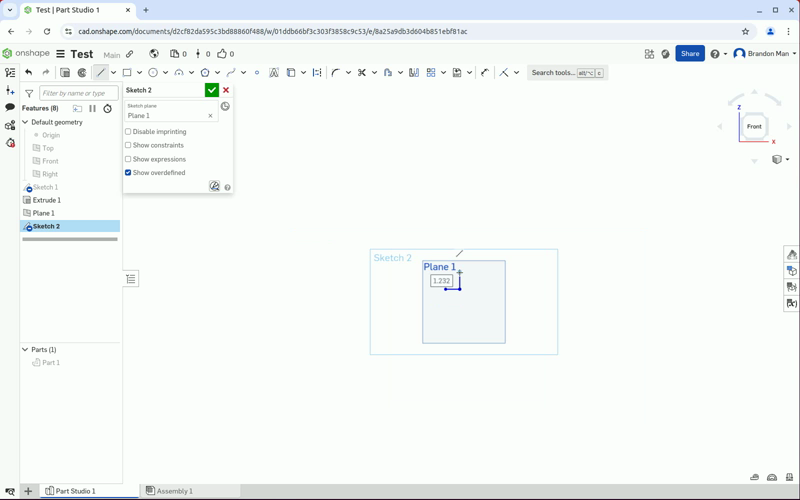
scroll(-6)
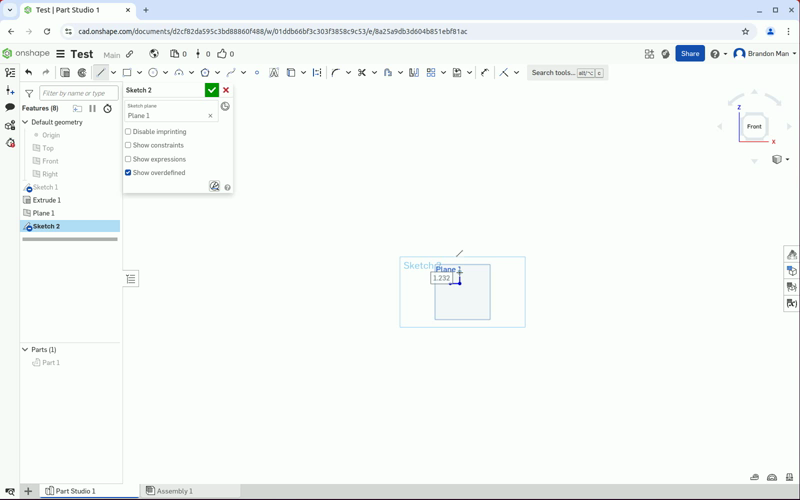
scroll(-6)
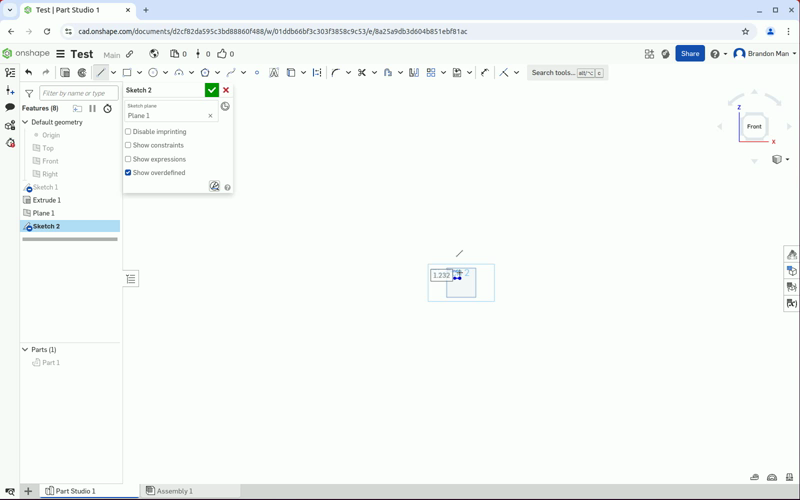
key_up(shift)
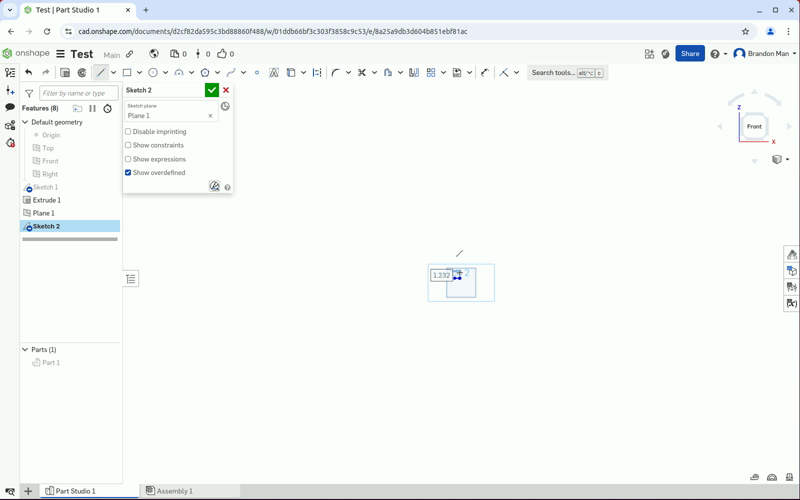
key_down(shift)
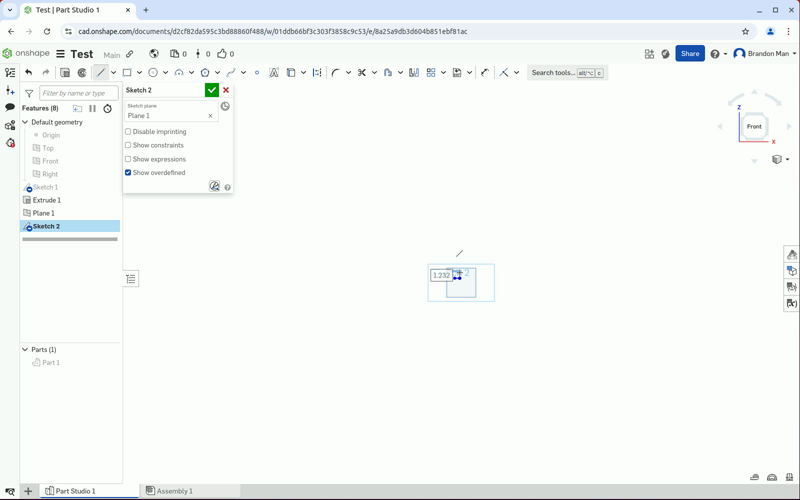
mouse_move(489, 272)
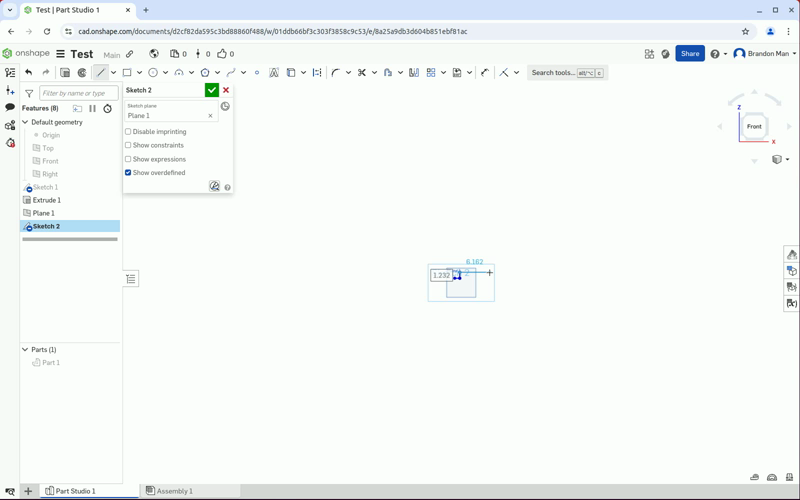
mouse_move(454, 272)
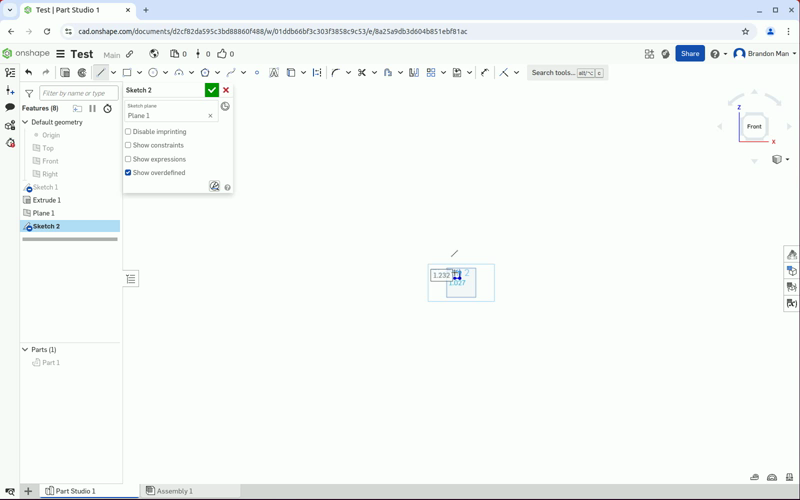
scroll(6)
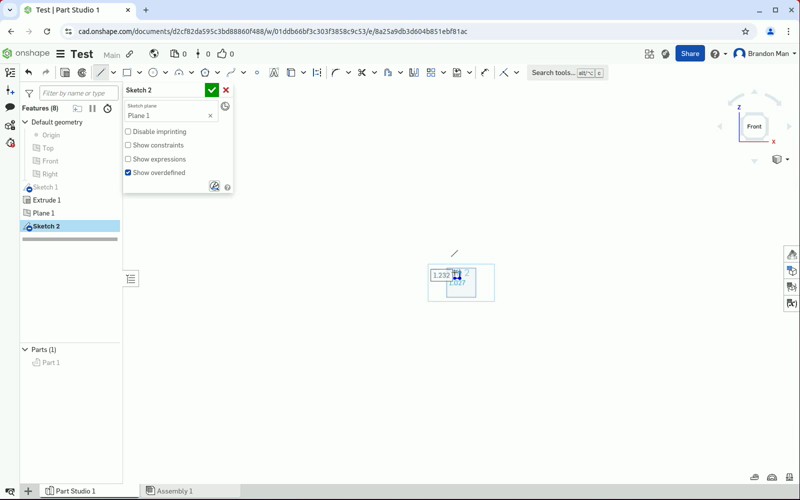
scroll(6)
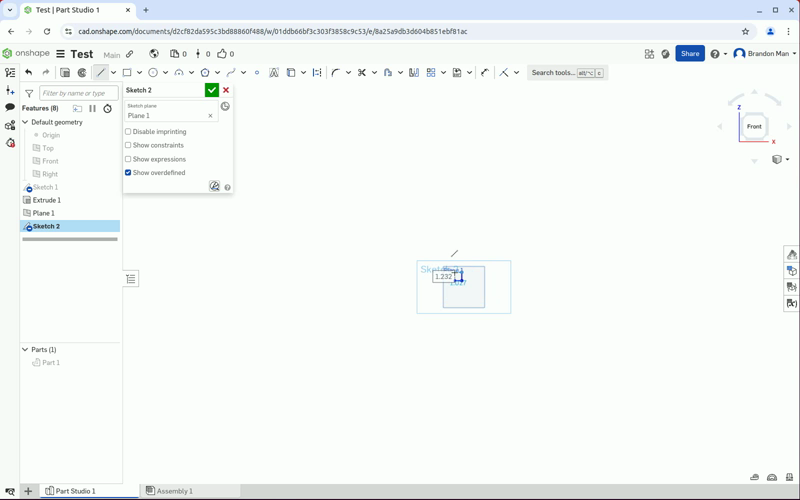
scroll(6)
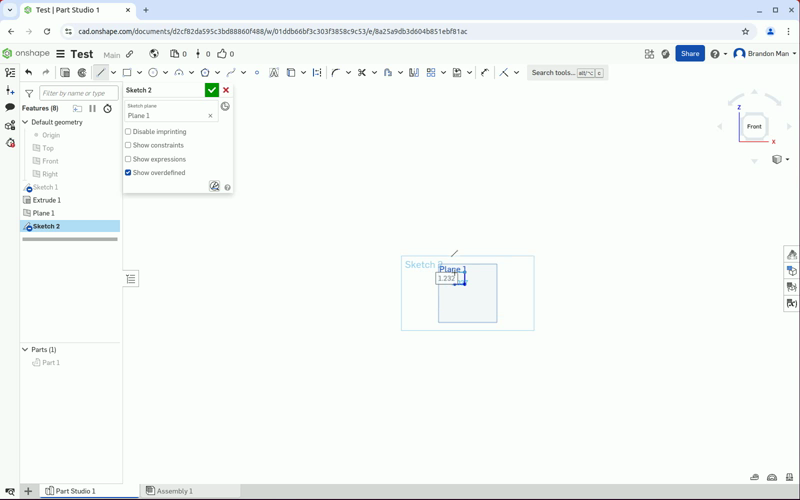
scroll(6)
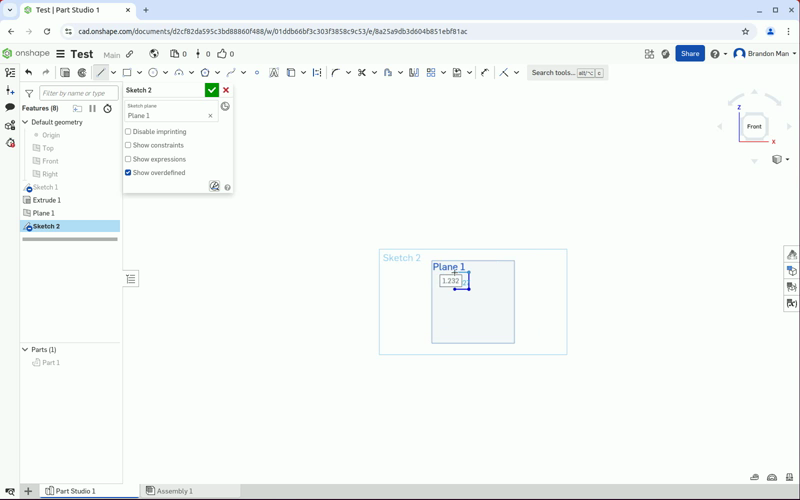
scroll(6)
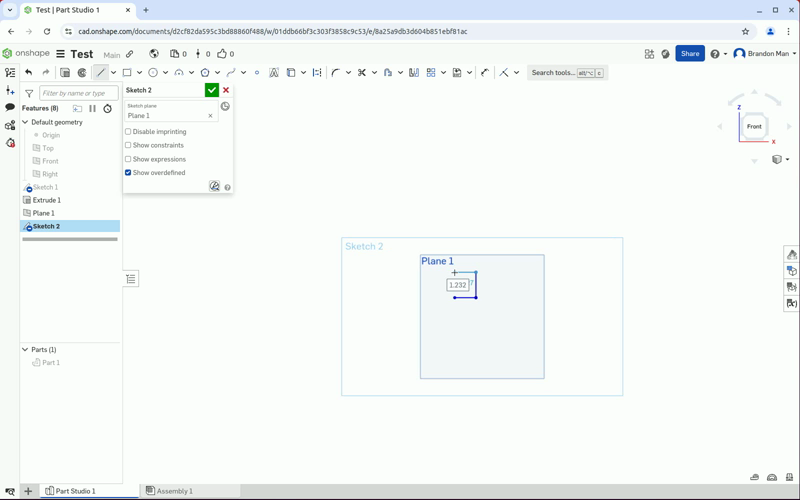
scroll(6)
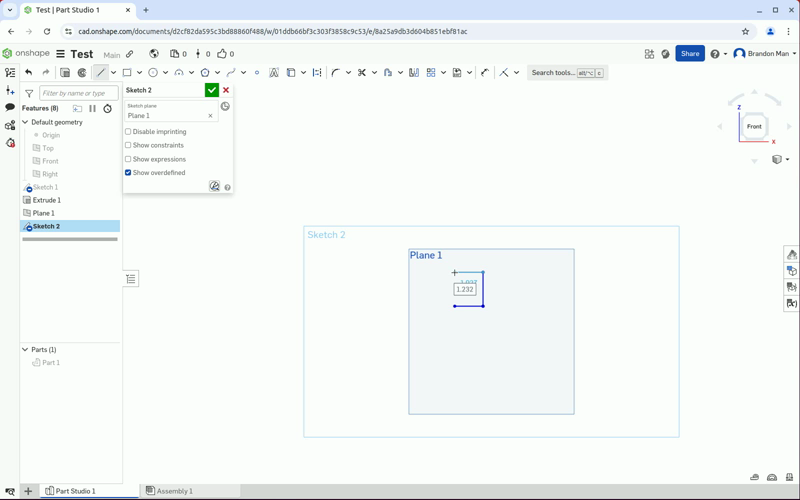
scroll(6)
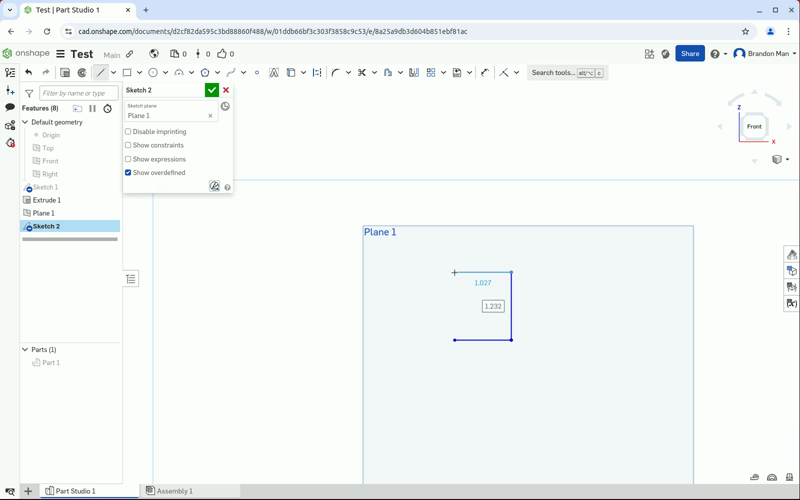
click(454, 272)
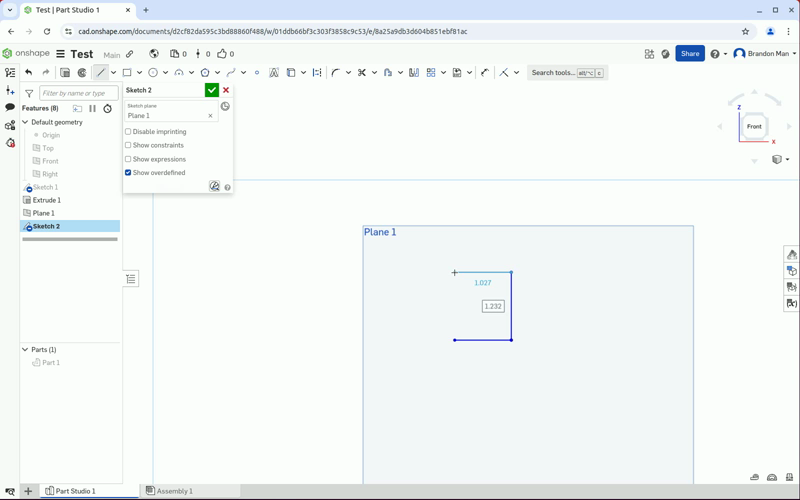
scroll(-6)
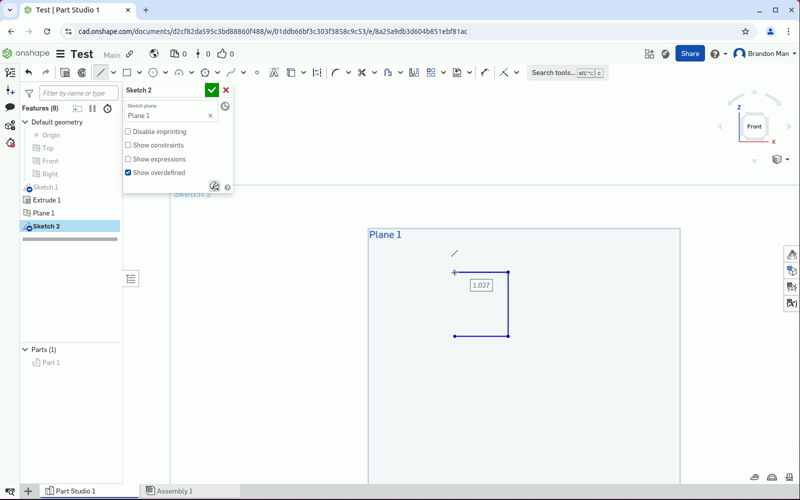
scroll(-6)
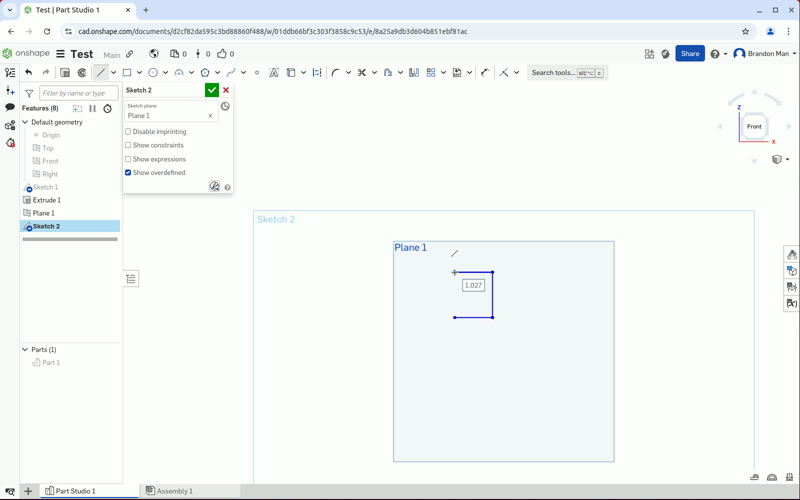
scroll(-6)
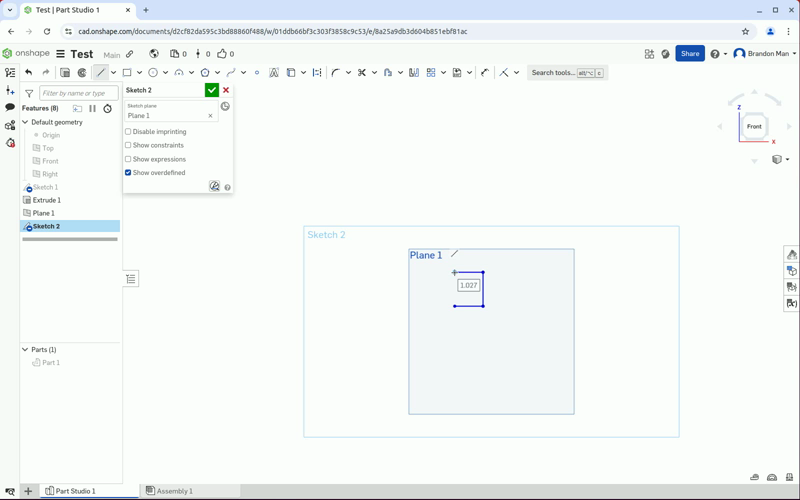
scroll(-6)
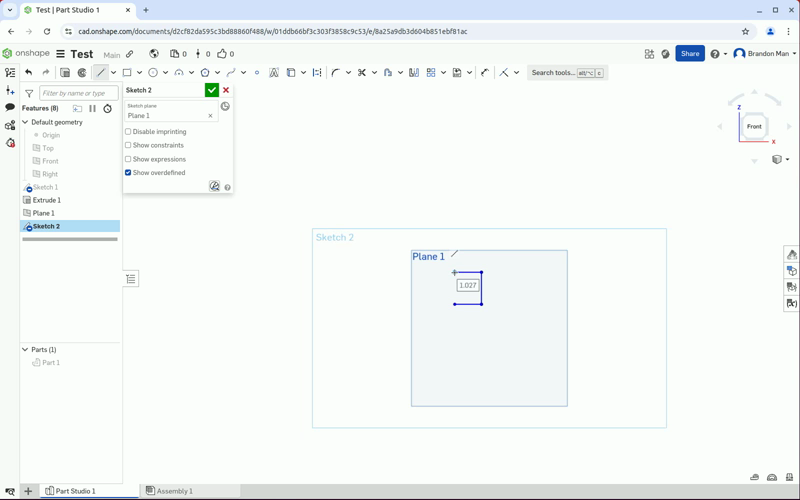
scroll(-6)
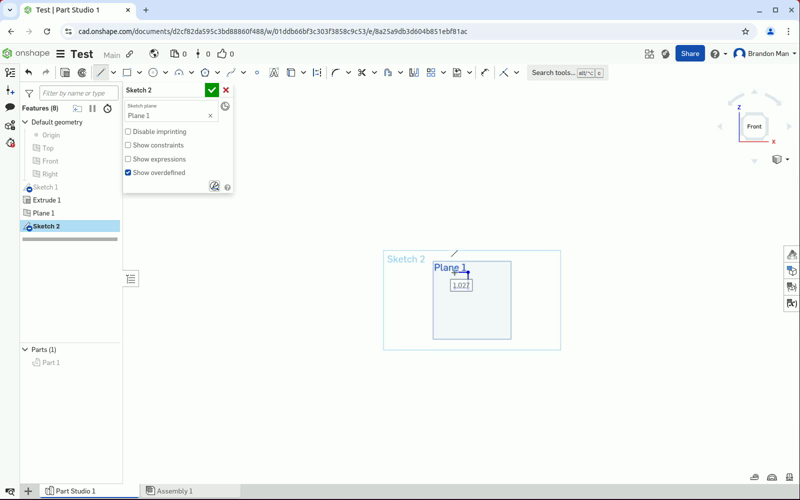
scroll(-6)
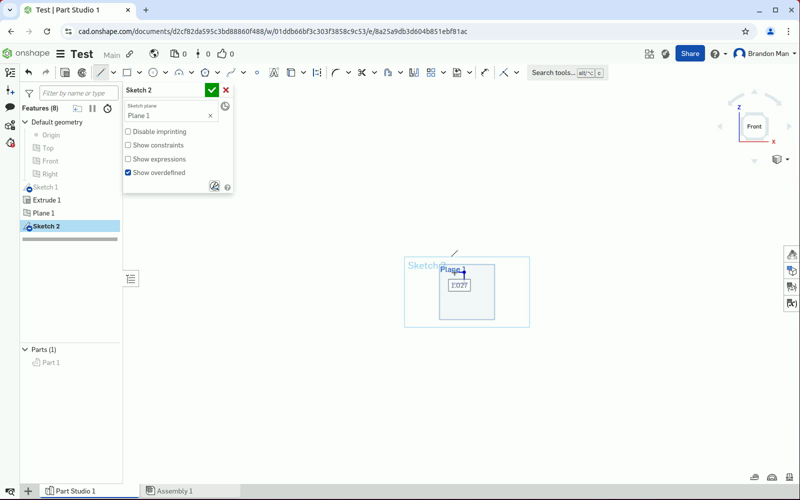
scroll(-6)
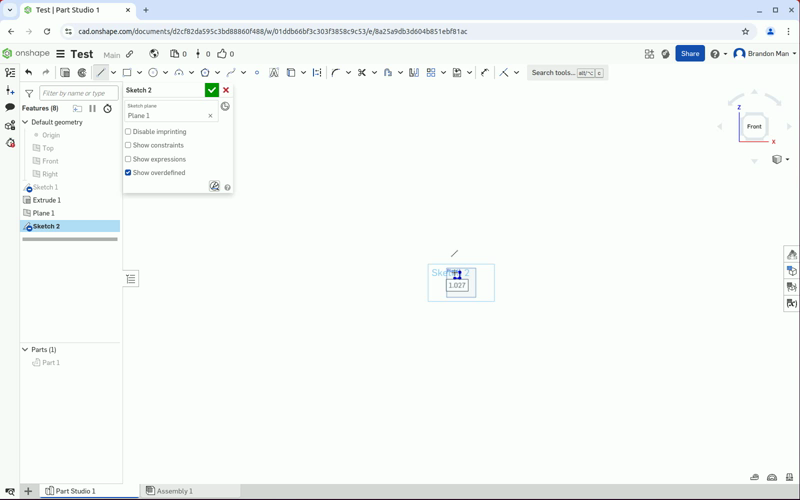
key_up(shift)
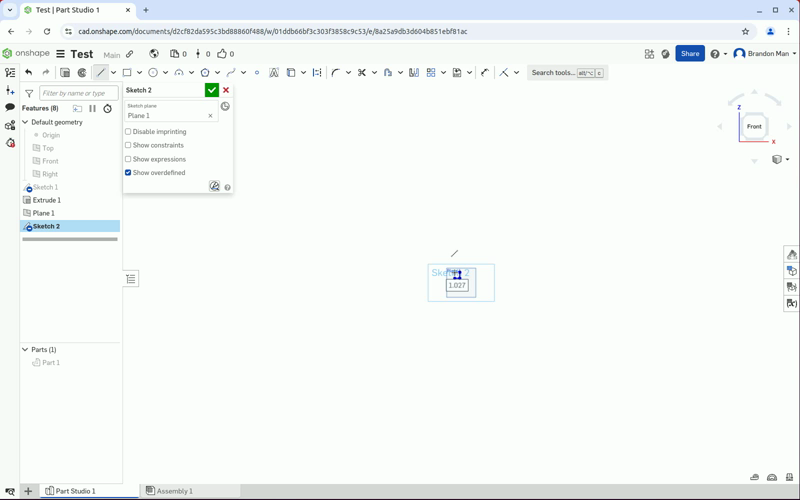
mouse_move(484, 272)
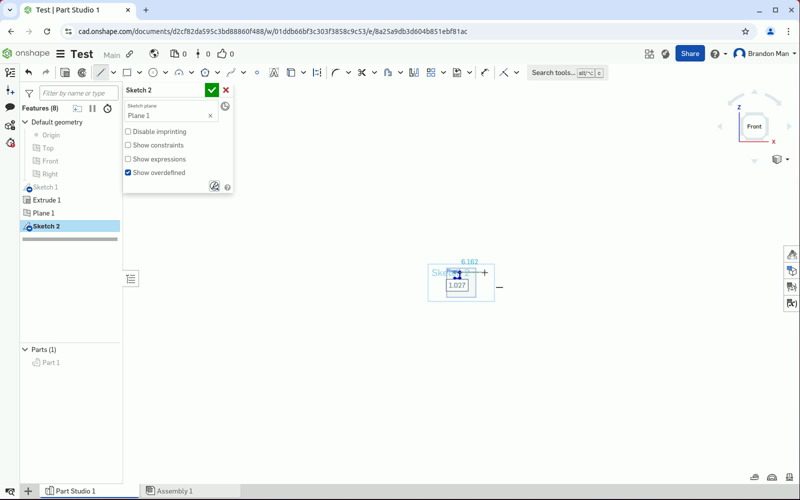
key_down(shift)
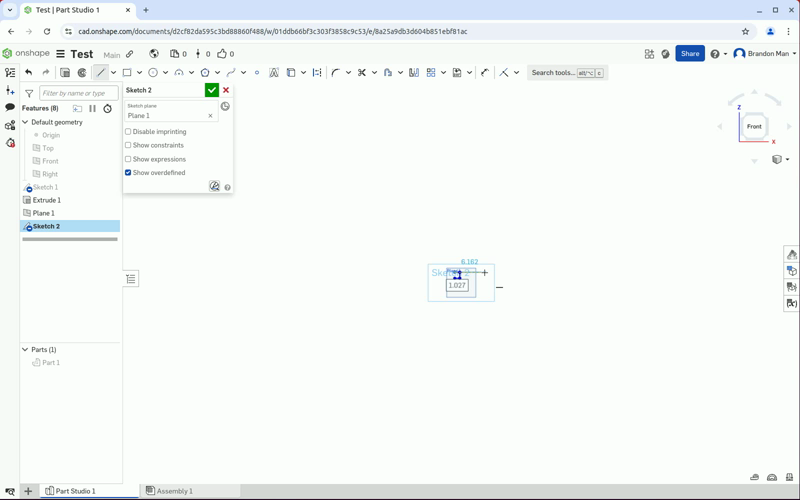
mouse_move(454, 278)
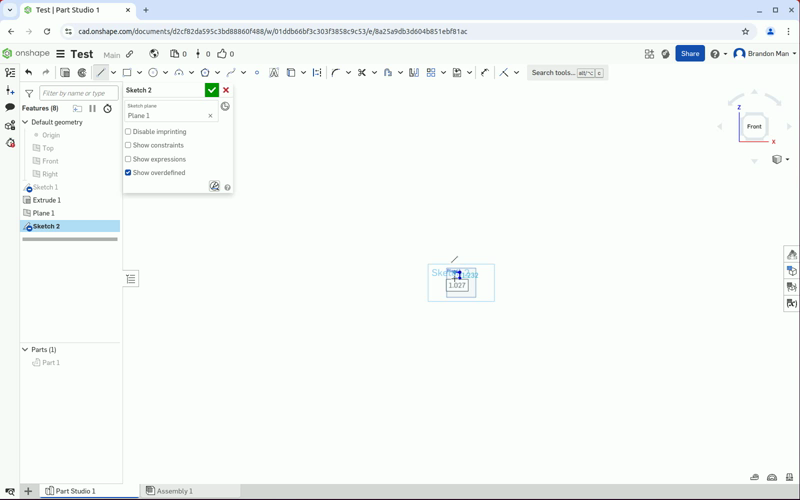
scroll(6)
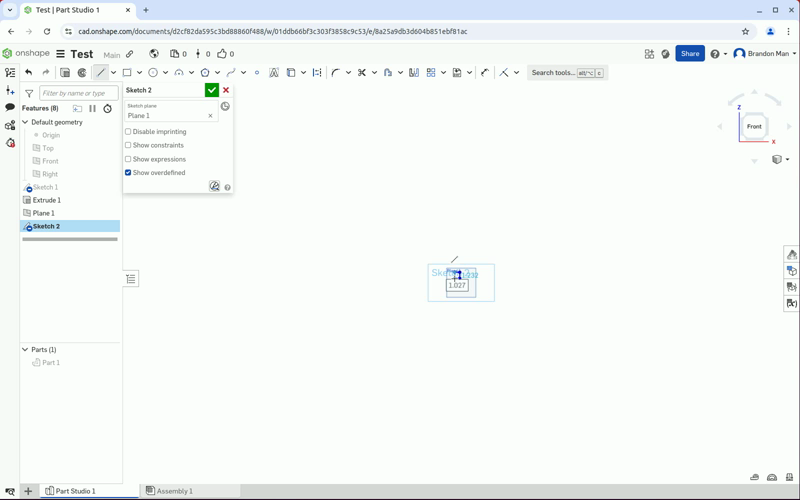
scroll(6)
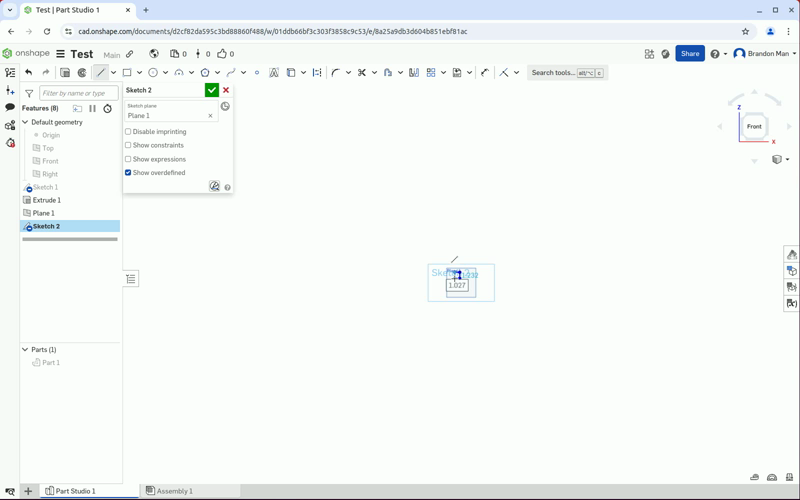
scroll(6)
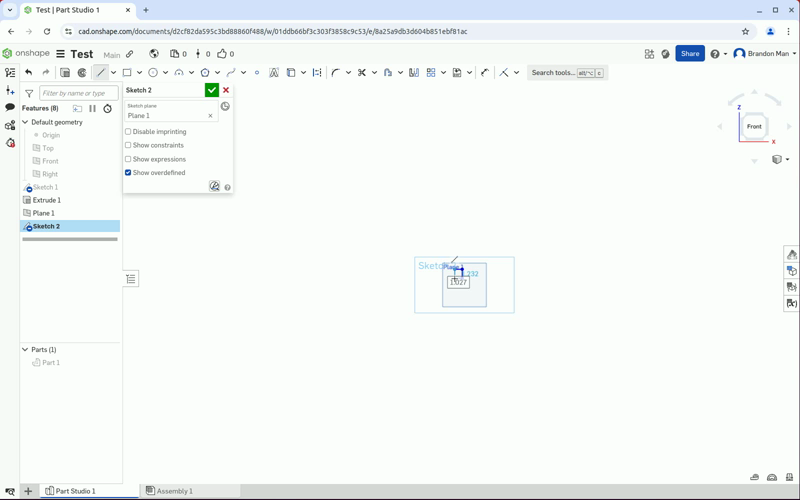
scroll(6)
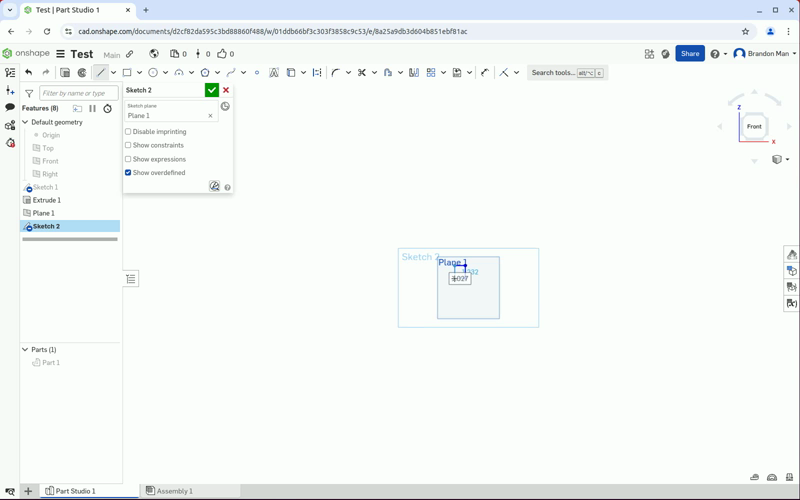
scroll(6)
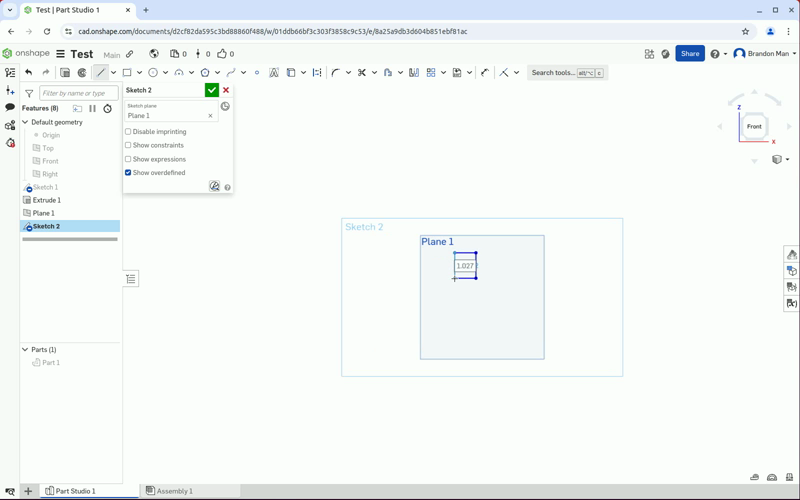
scroll(6)
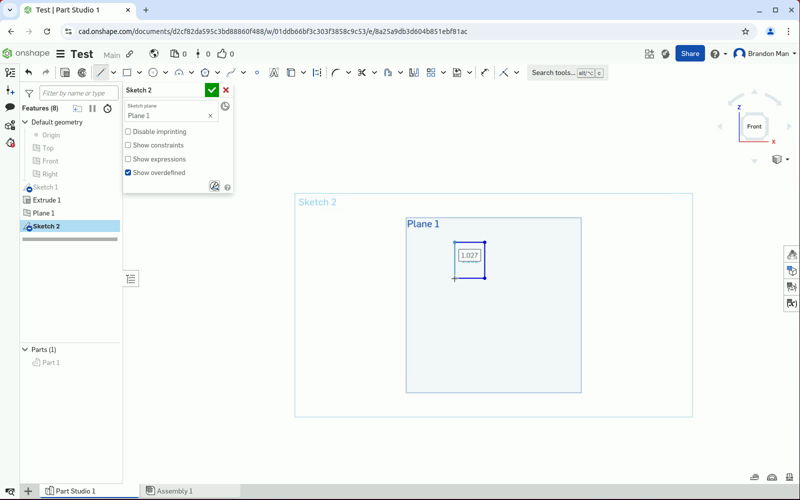
scroll(6)
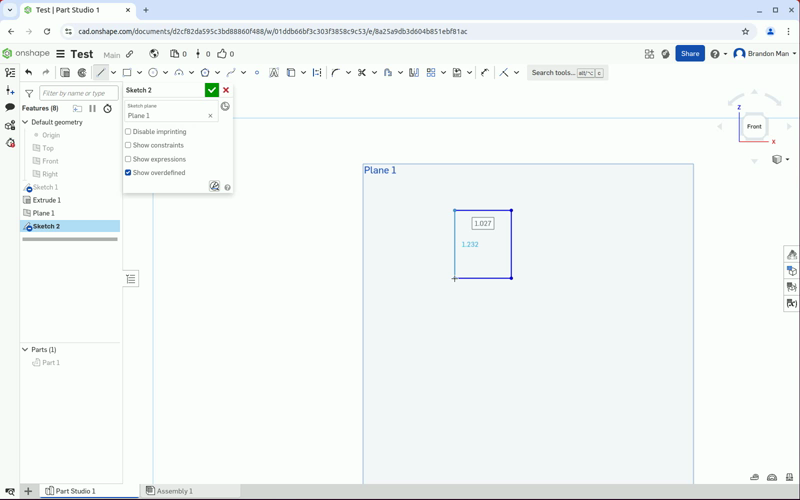
key_up(shift)
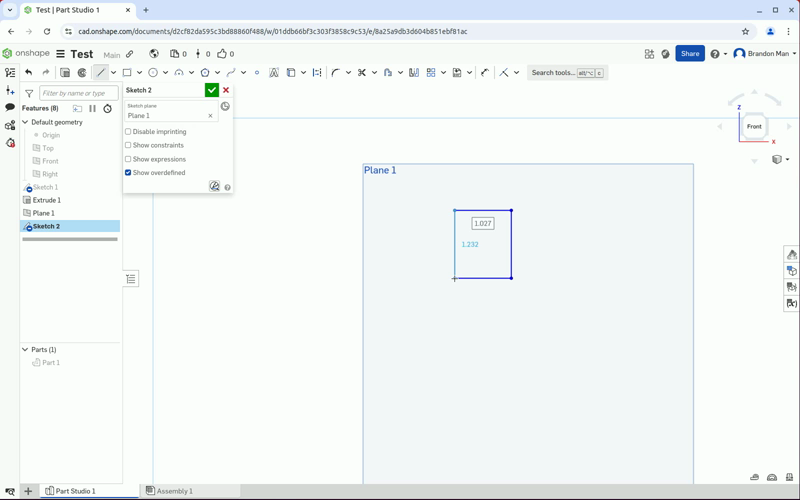
click(454, 278)
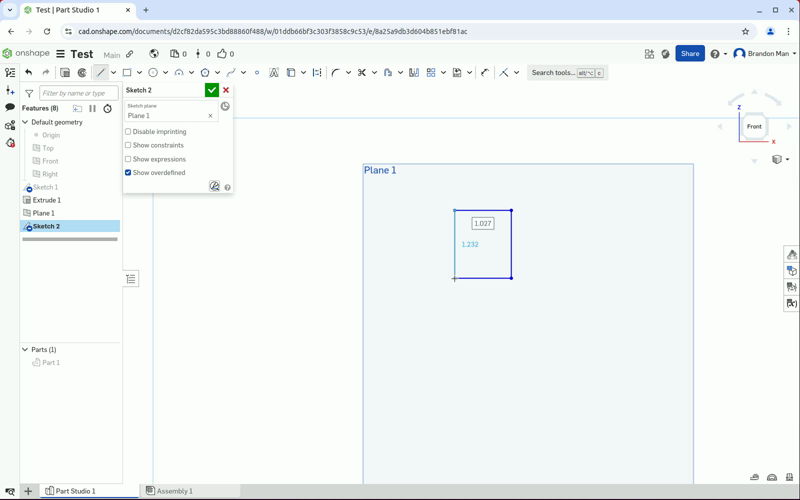
scroll(-6)
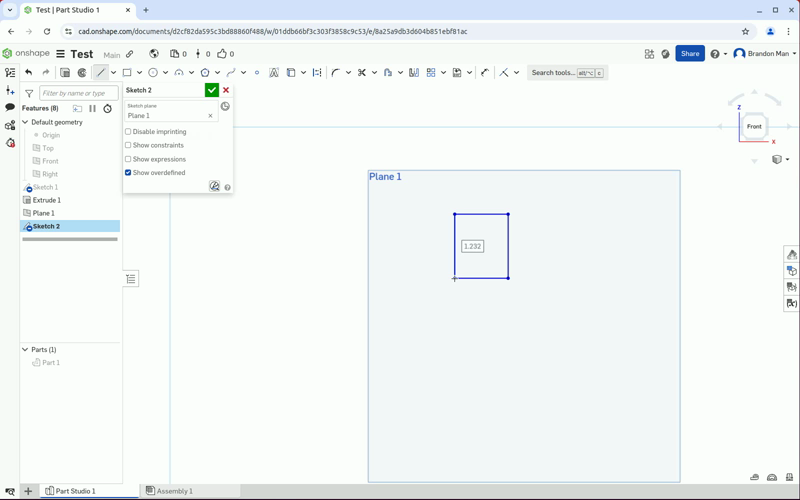
scroll(-6)
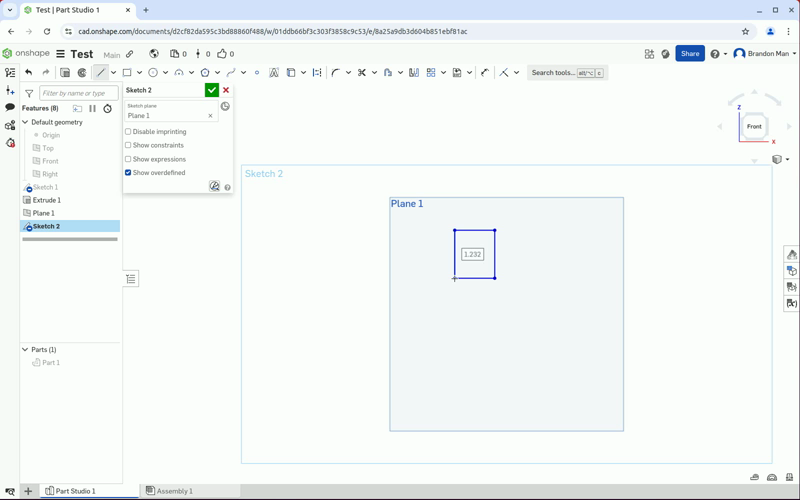
scroll(-6)
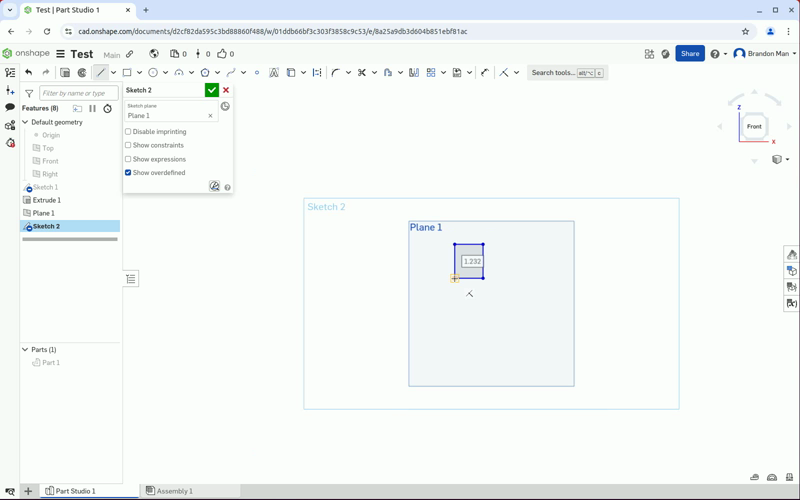
scroll(-6)
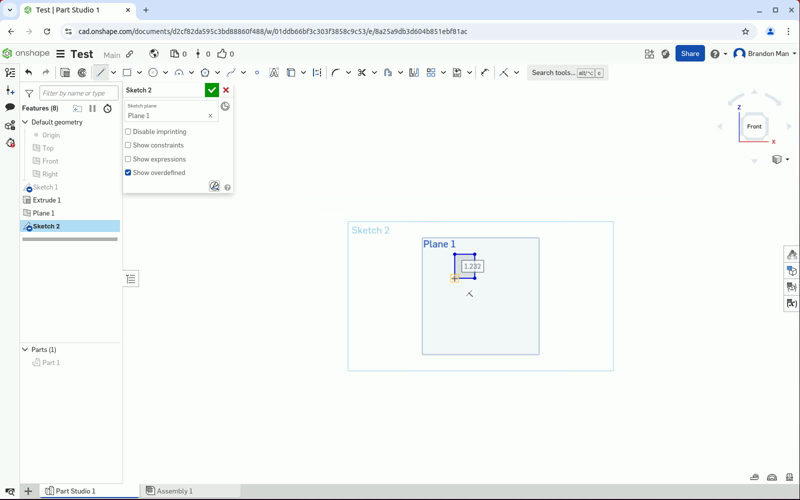
scroll(-6)
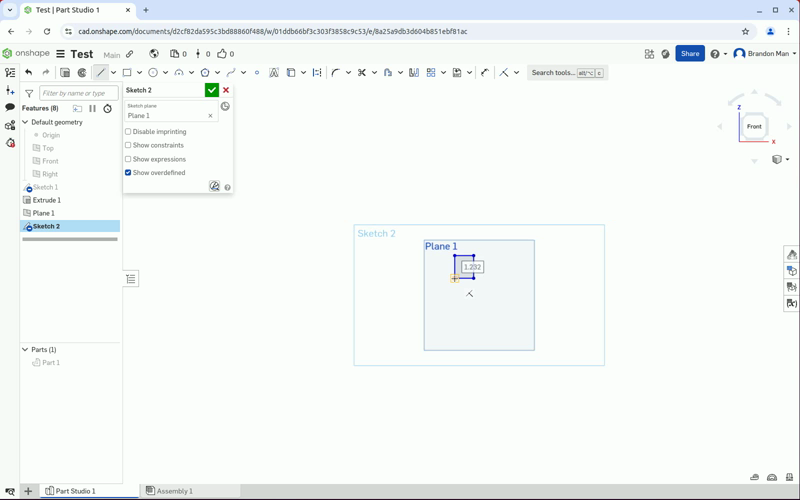
scroll(-6)
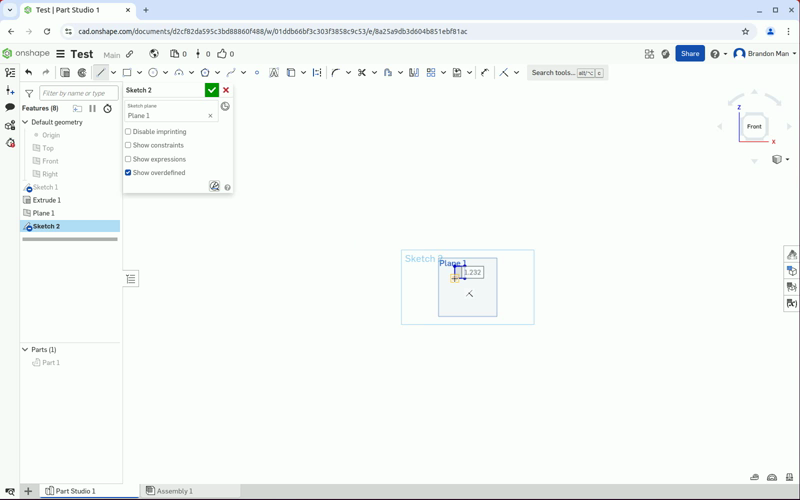
scroll(-6)
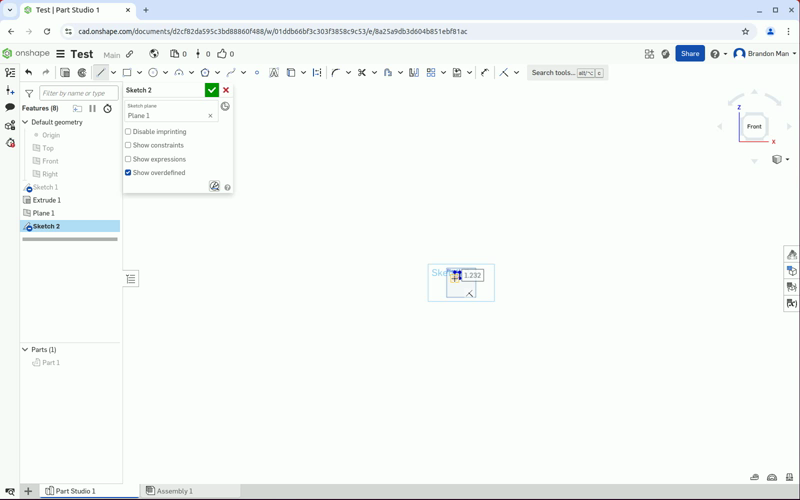
key(esc)
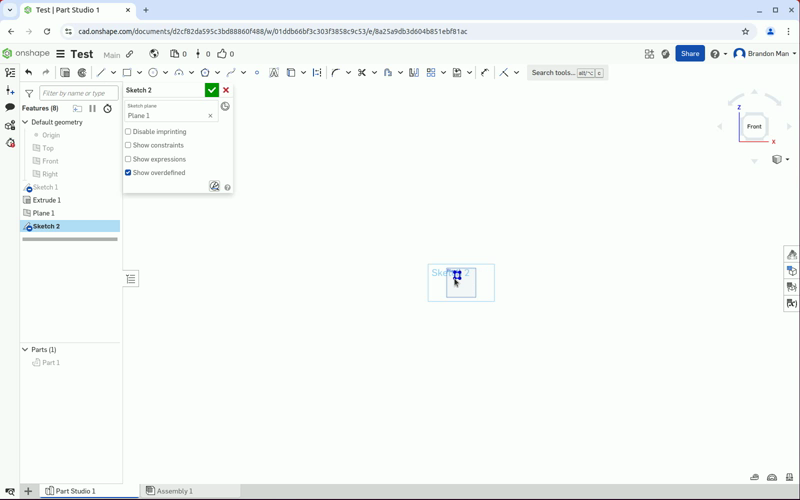
mouse_move(454, 274)
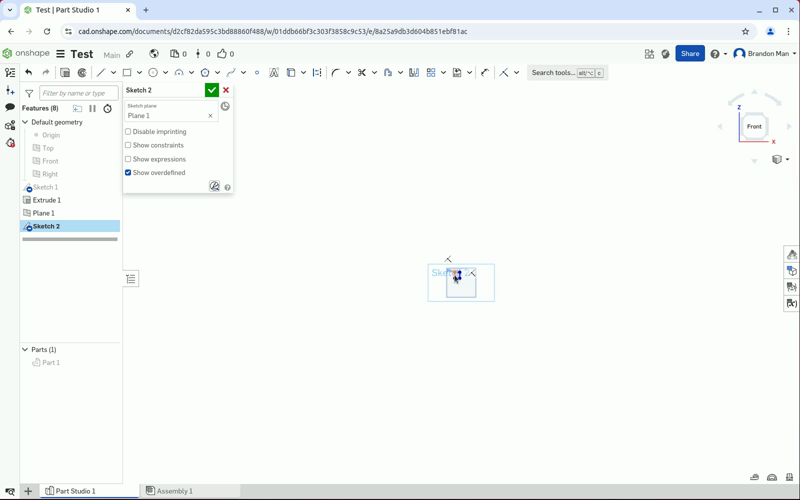
scroll(6)
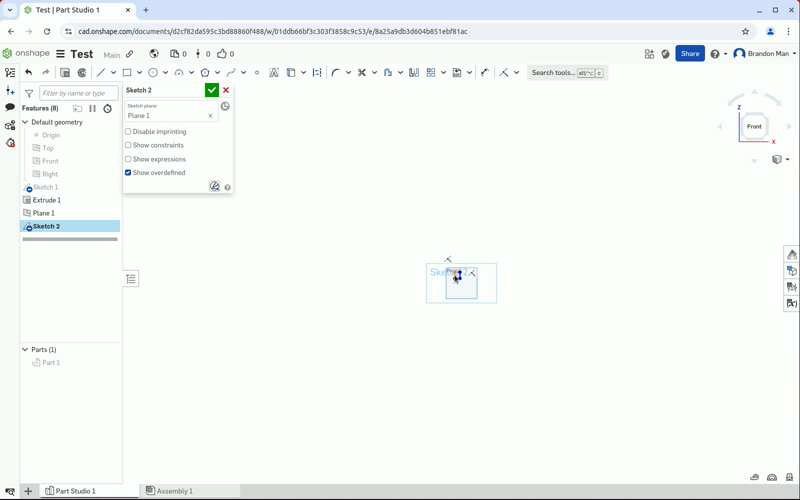
scroll(6)
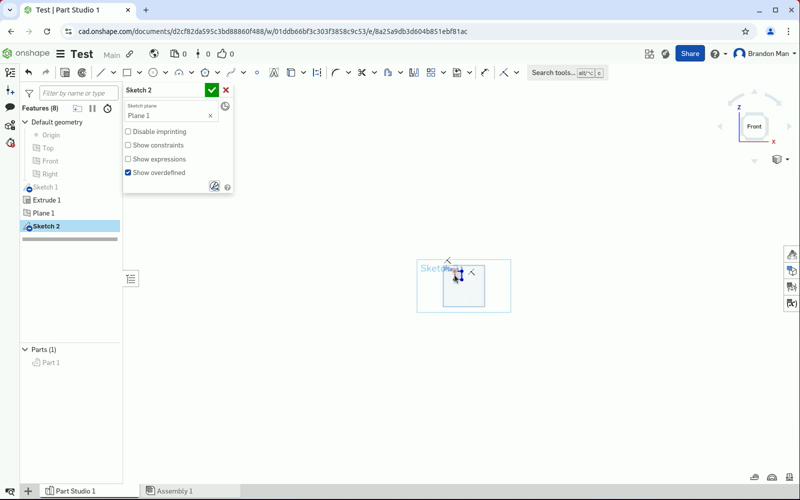
scroll(6)
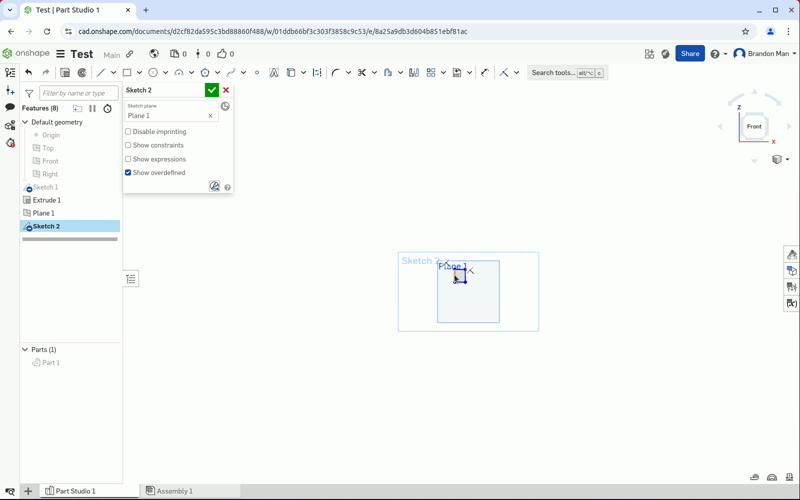
scroll(6)
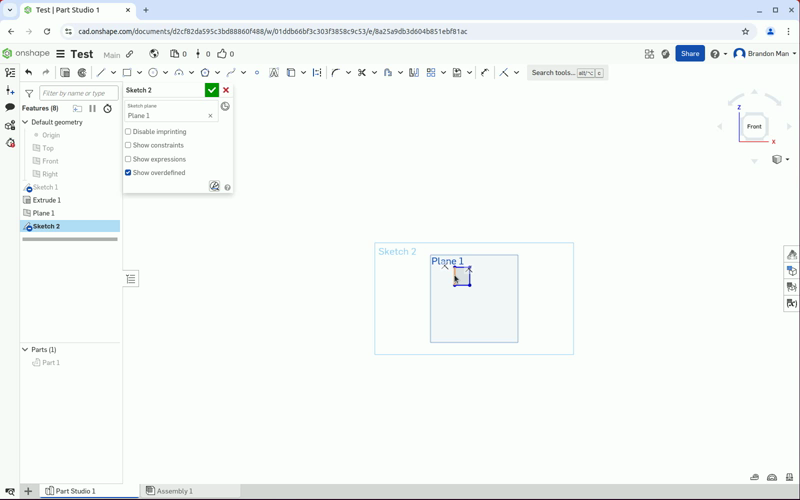
scroll(6)
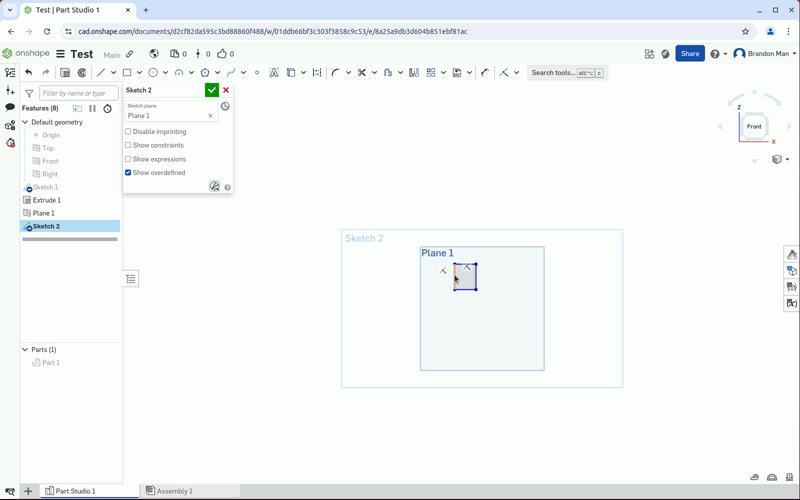
scroll(6)
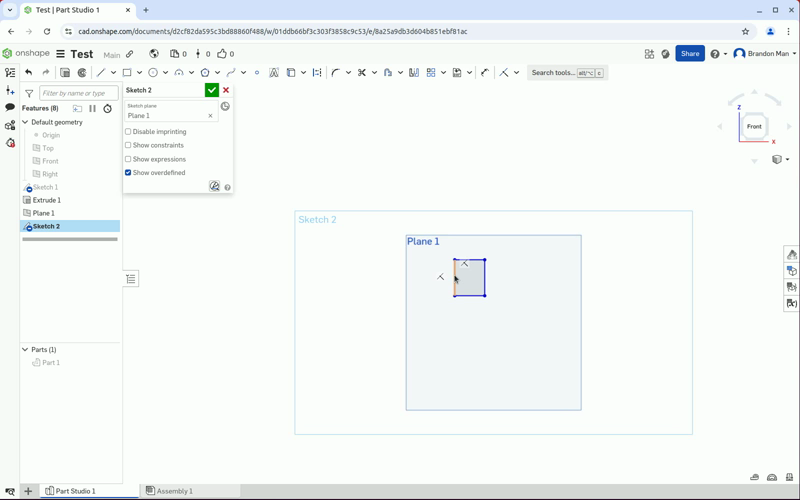
scroll(6)
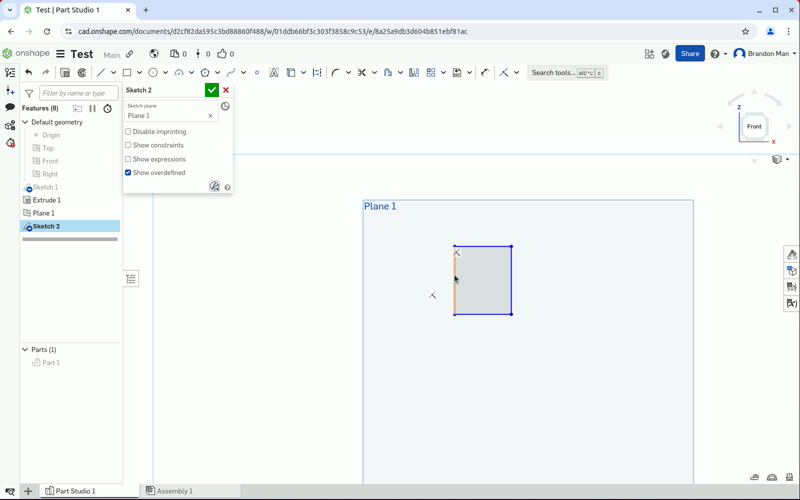
click(454, 274)
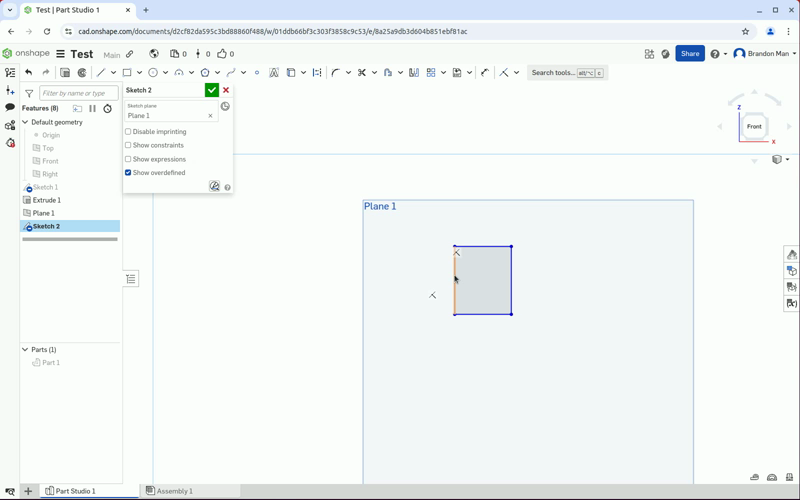
scroll(-6)
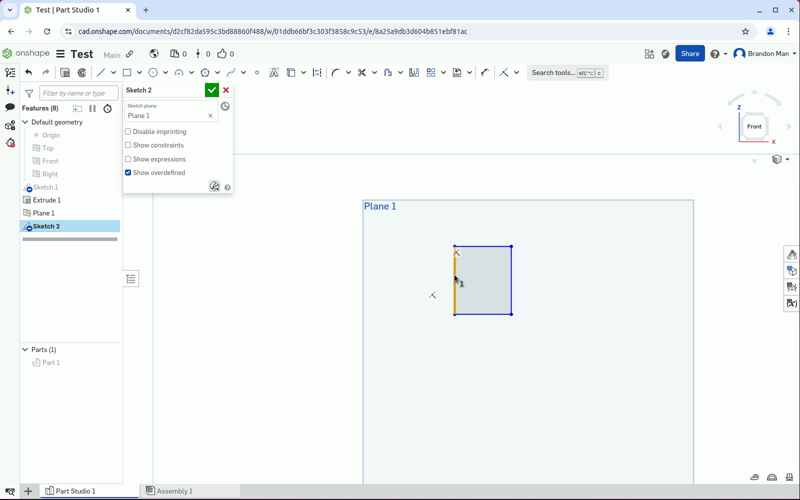
scroll(-6)
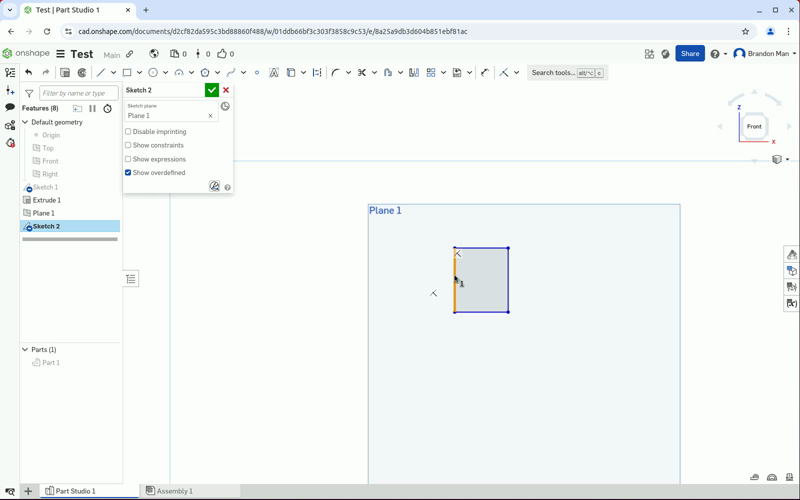
scroll(-6)
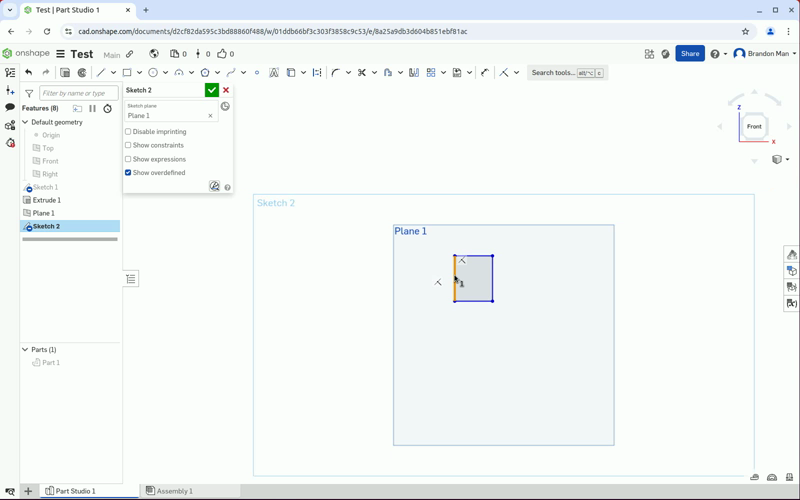
scroll(-6)
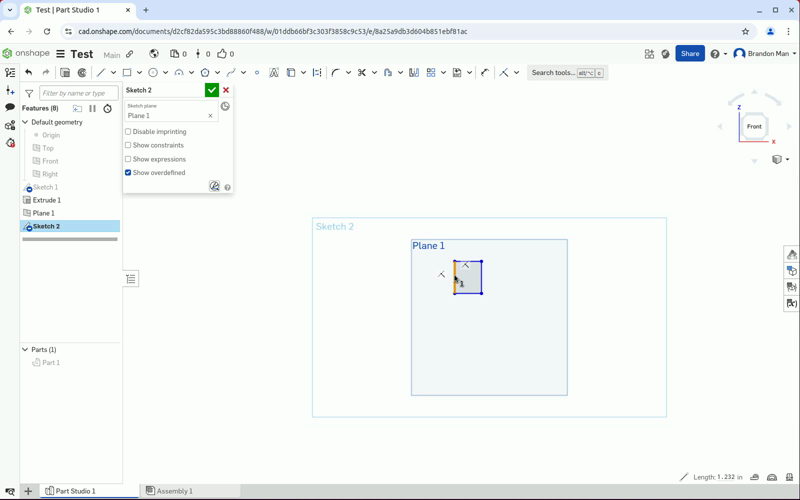
scroll(-6)
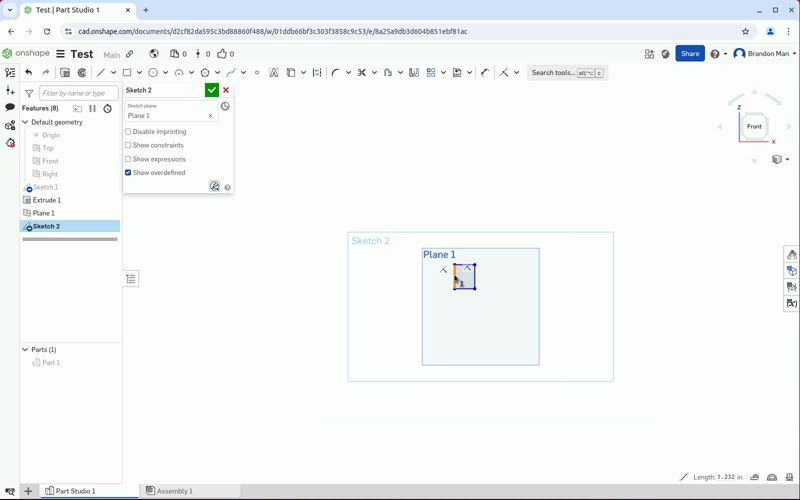
scroll(-6)
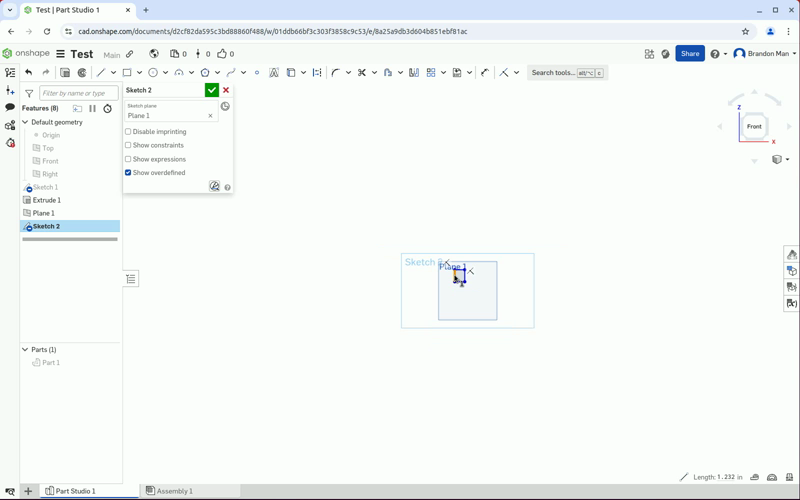
scroll(-6)
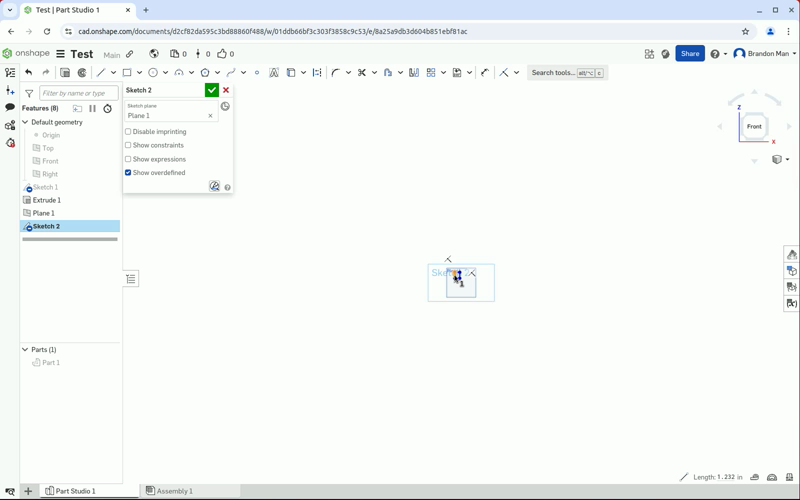
mouse_move(73, 352)
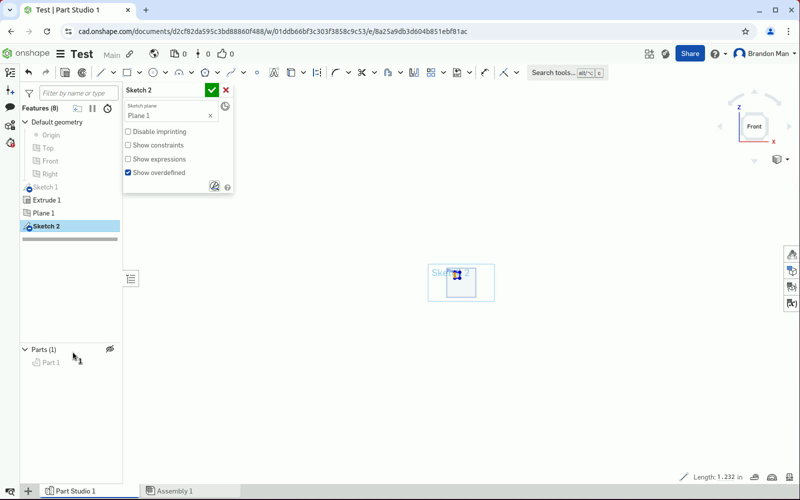
key(shift+y)
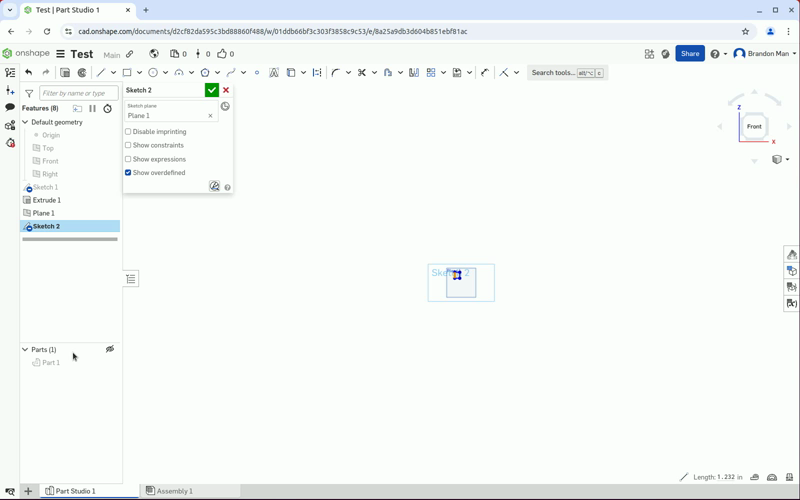
key(shift+e)
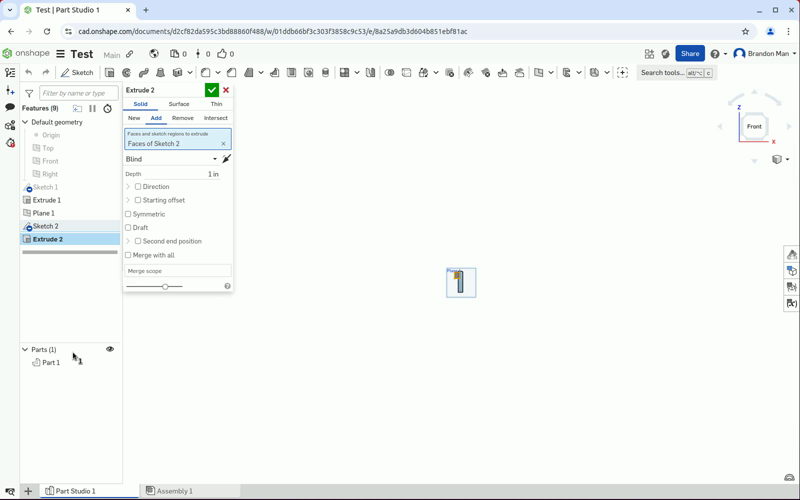
mouse_move(143, 106)
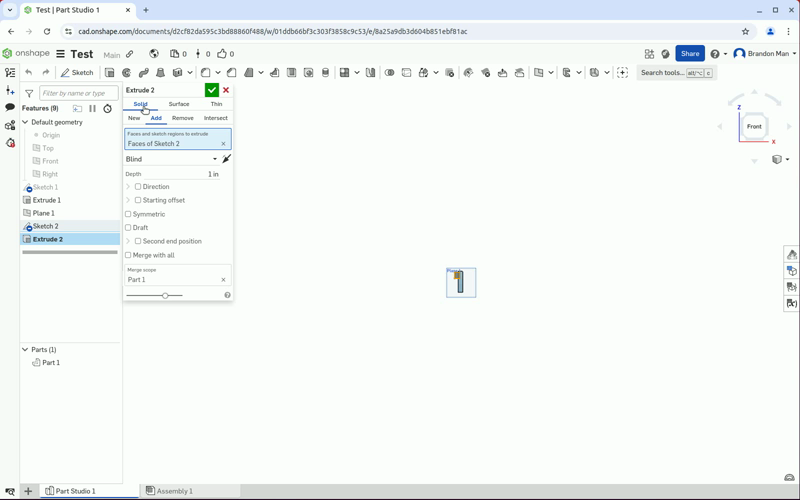
click(143, 106)
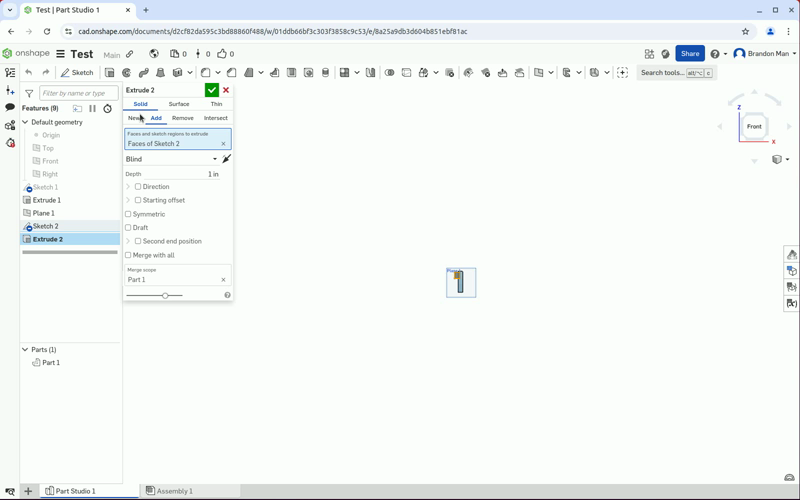
mouse_move(137, 120)
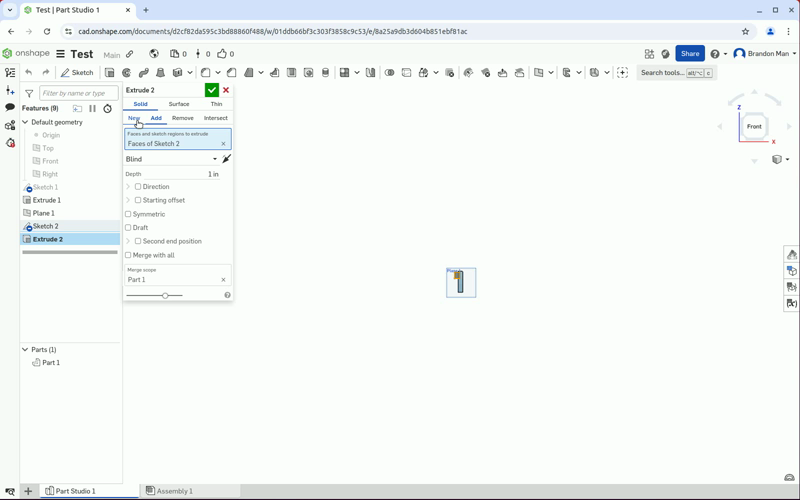
click(137, 120)
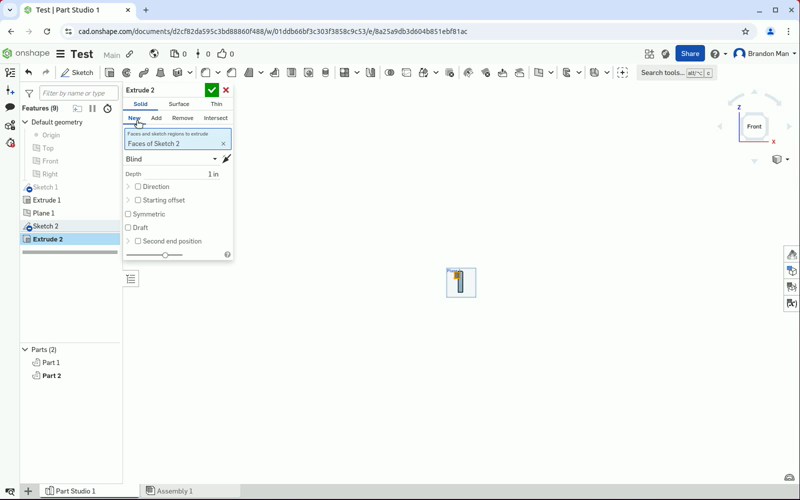
key(tab, 4)
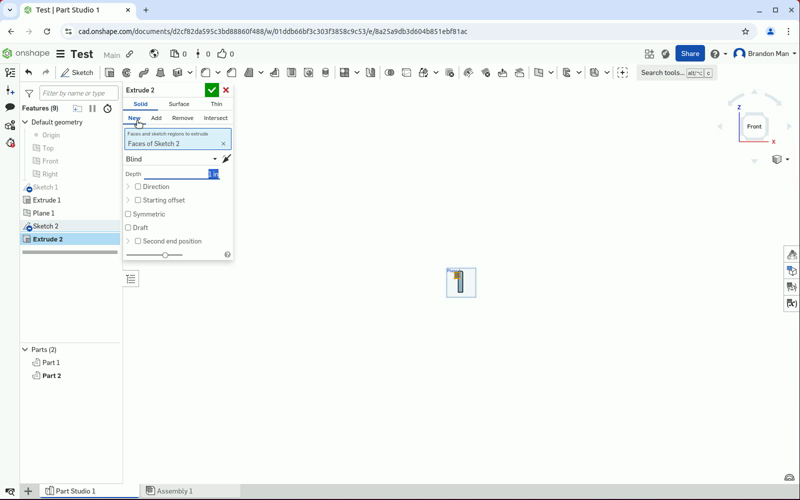
text(-23.108)
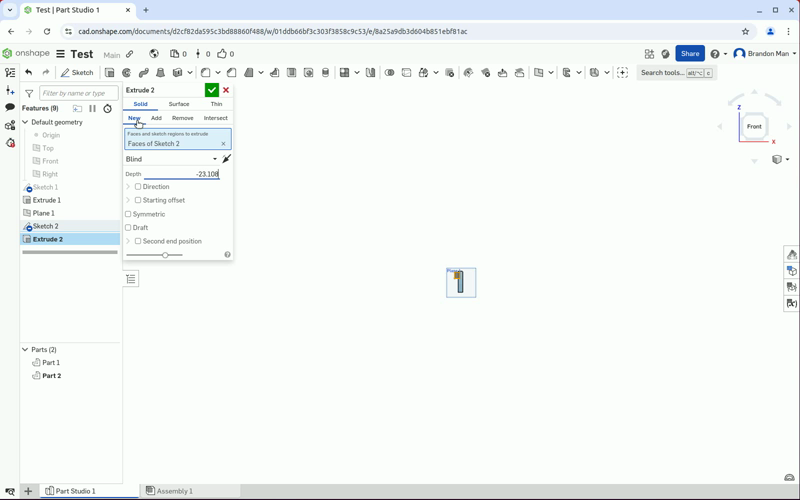
key(enter)
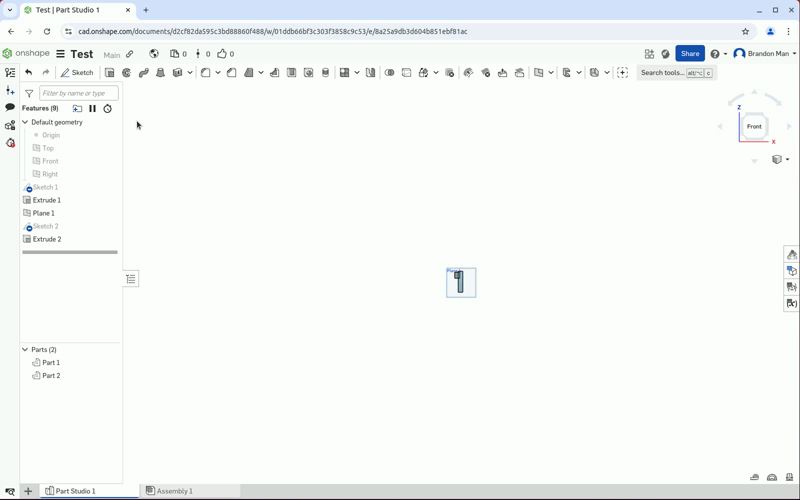
key(shift+h)
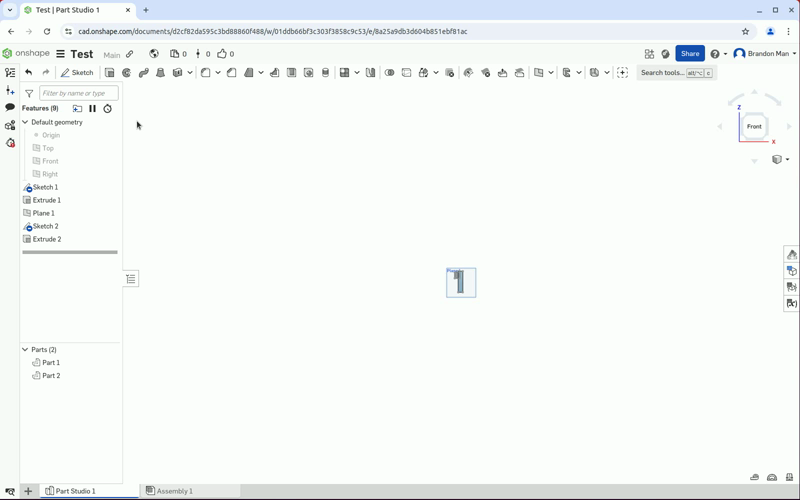
key(shift+h)
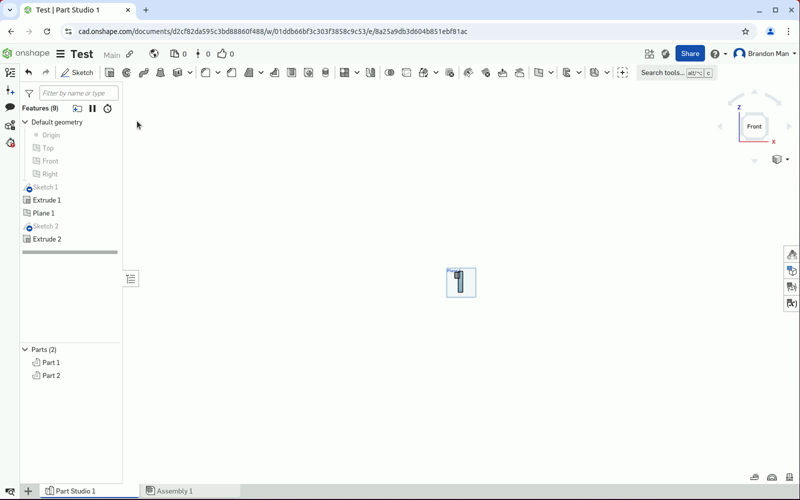
mouse_move(73, 189)
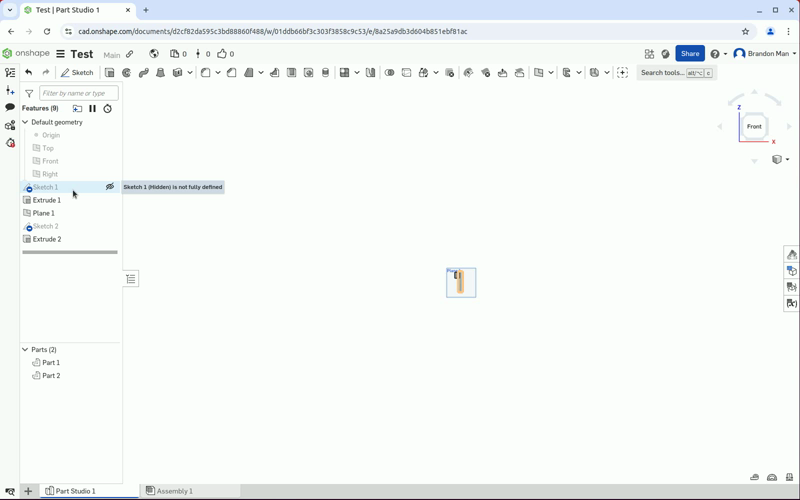
click(73, 189)
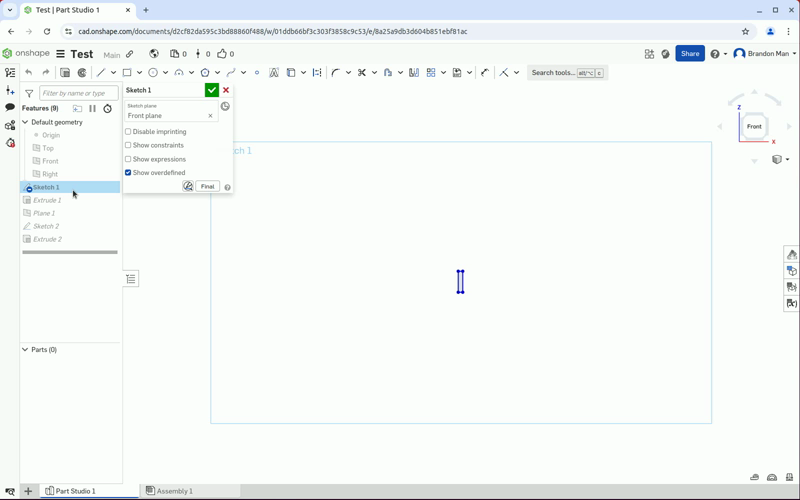
mouse_move(229, 92)
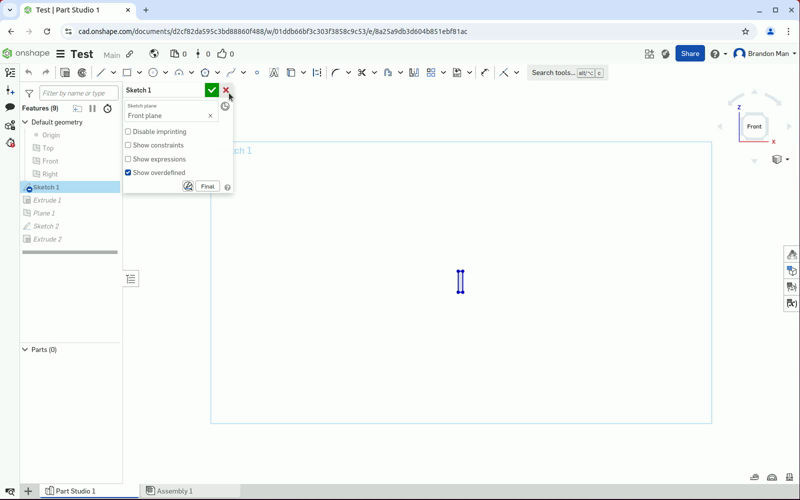
click(229, 92)
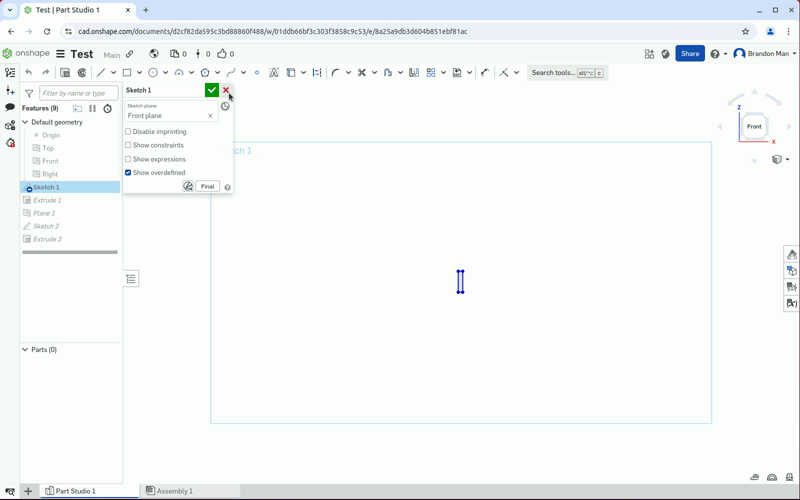
key(shift+s)
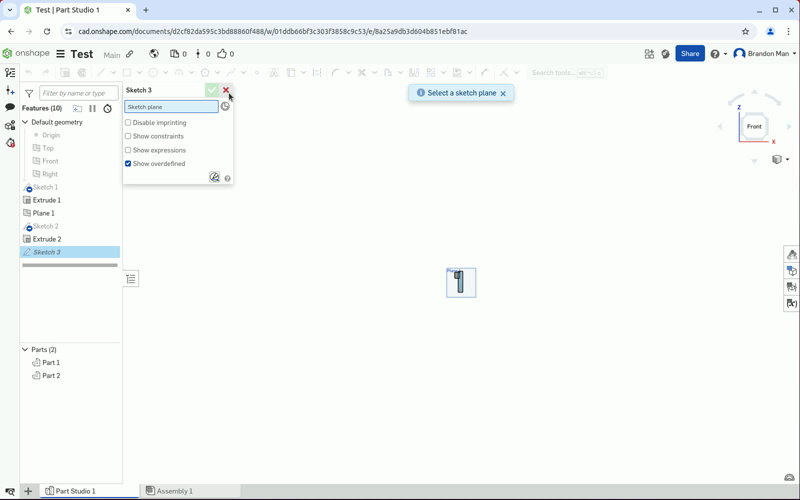
mouse_move(73, 215)
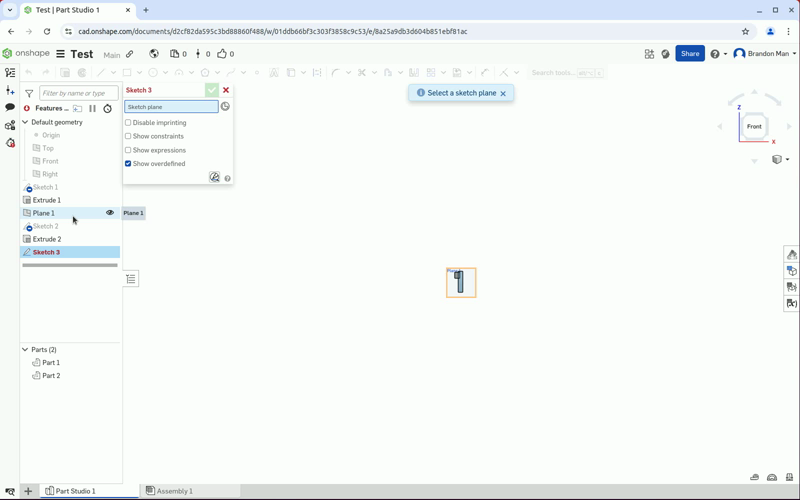
click(73, 215)
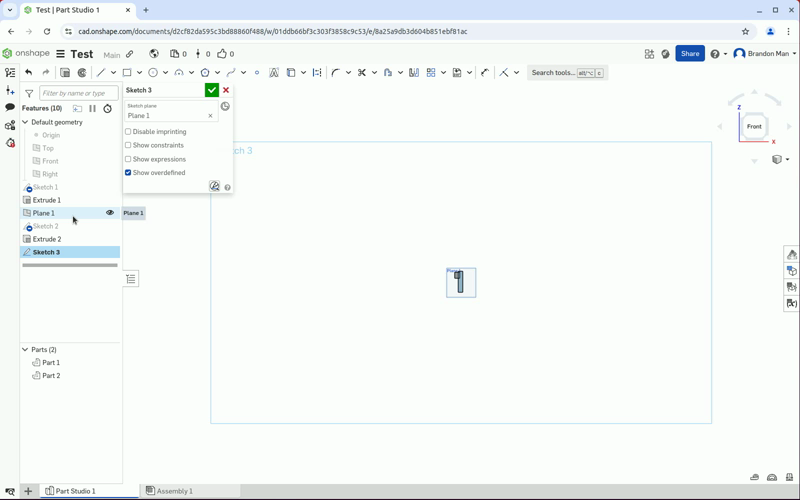
mouse_move(73, 352)
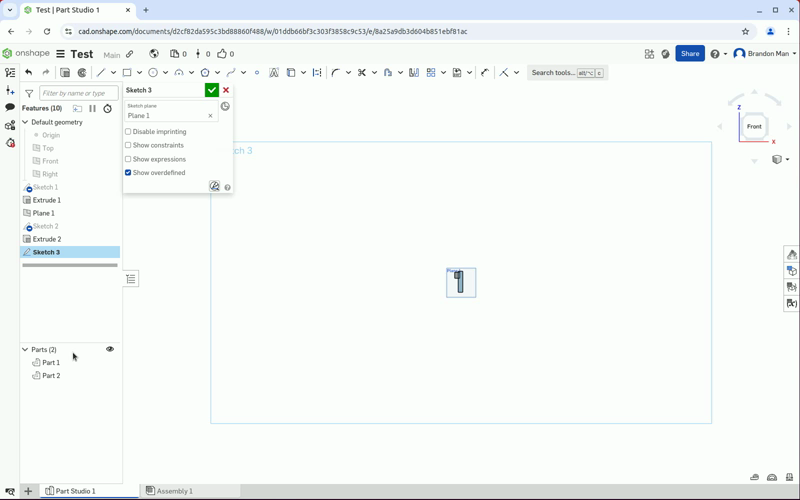
key(y)
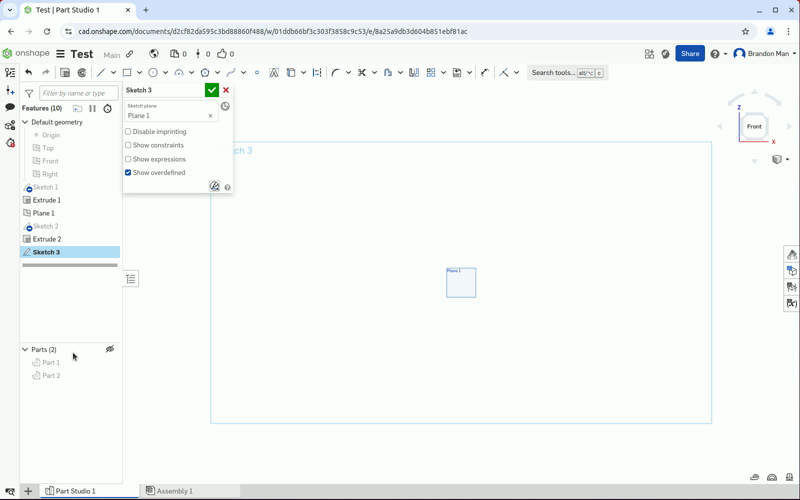
key(l)
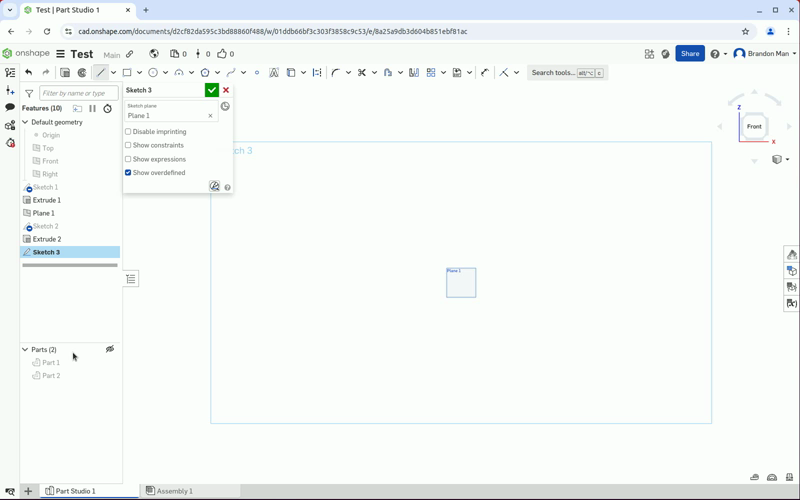
key_down(shift)
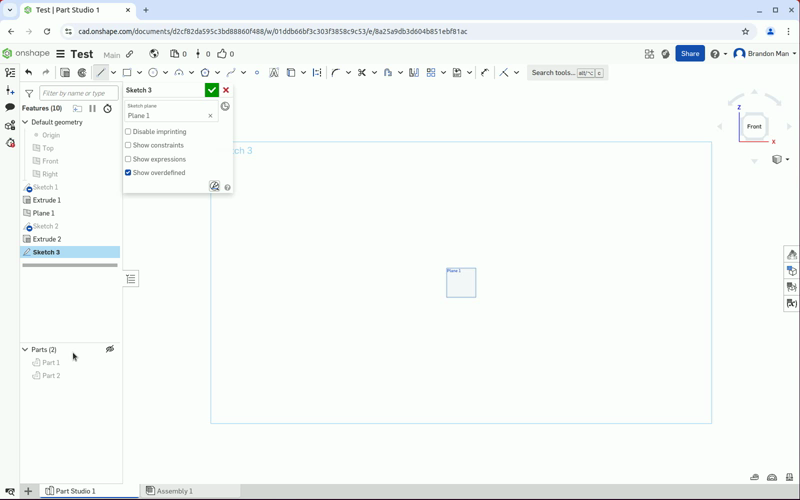
mouse_move(454, 292)
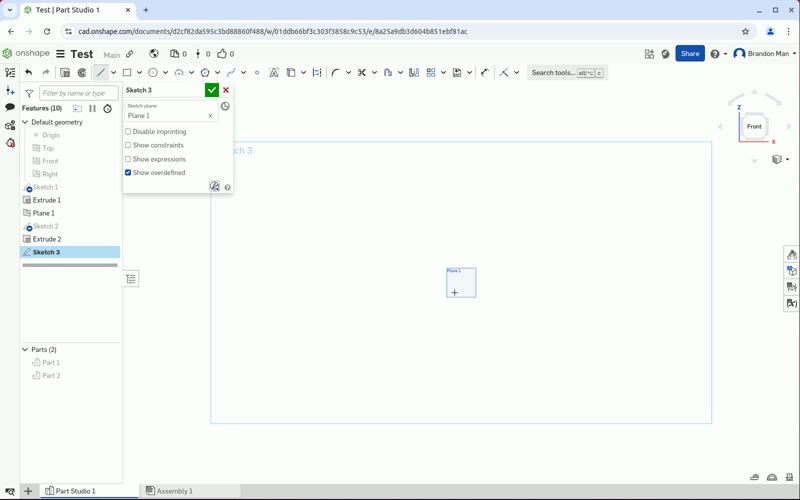
click(454, 292)
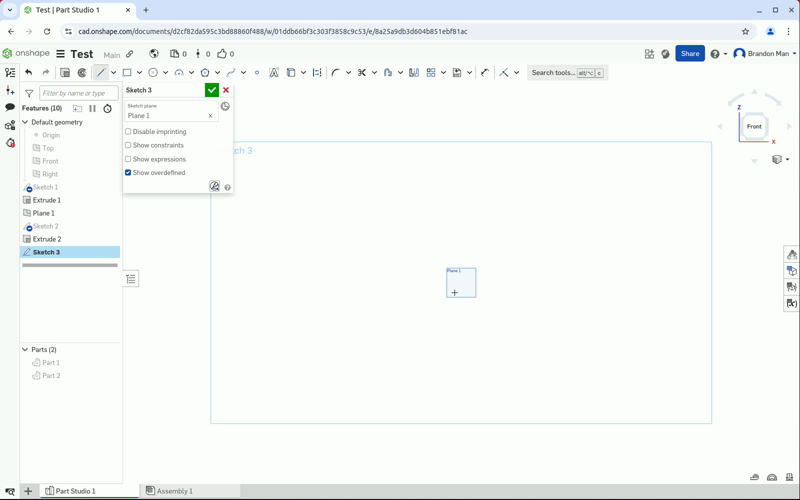
key_up(shift)
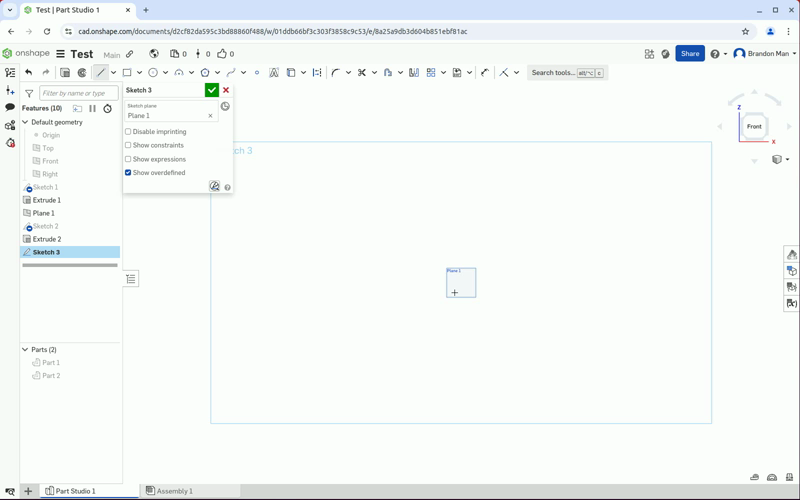
key_down(shift)
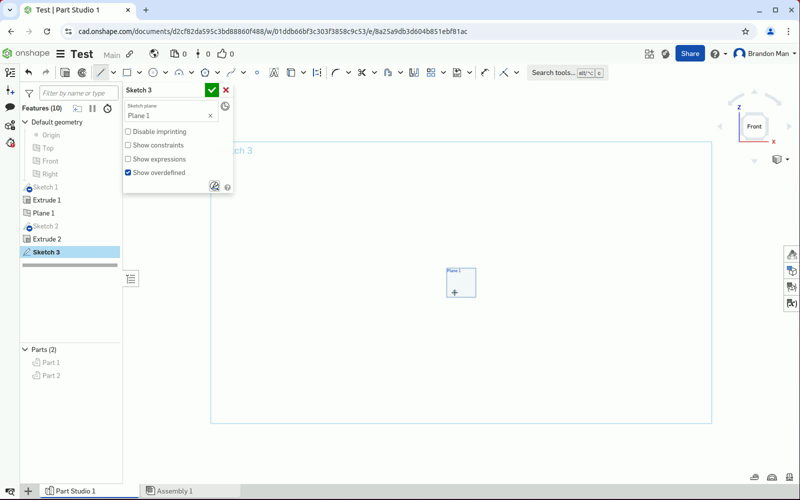
mouse_move(484, 292)
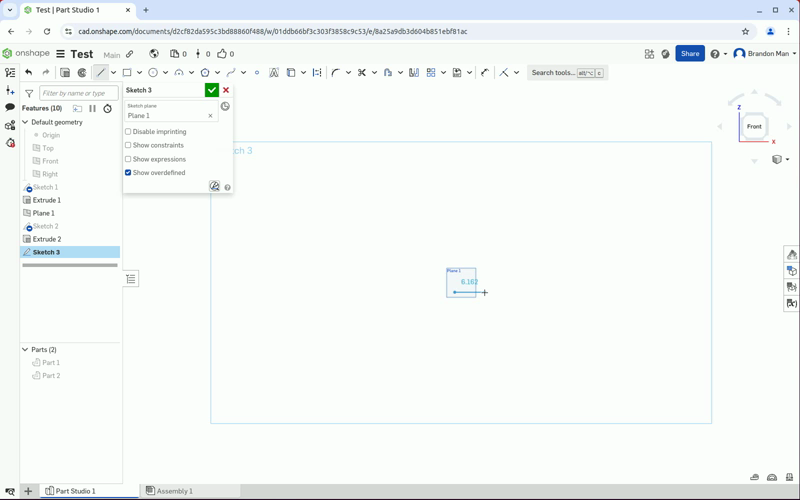
mouse_move(459, 292)
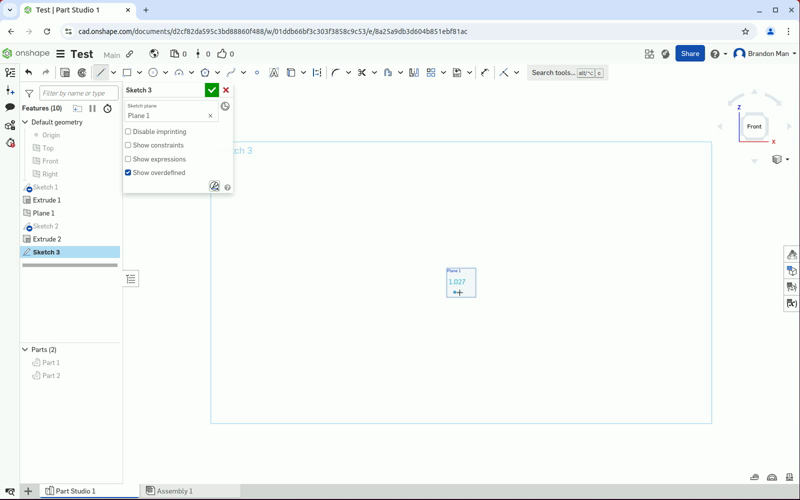
scroll(6)
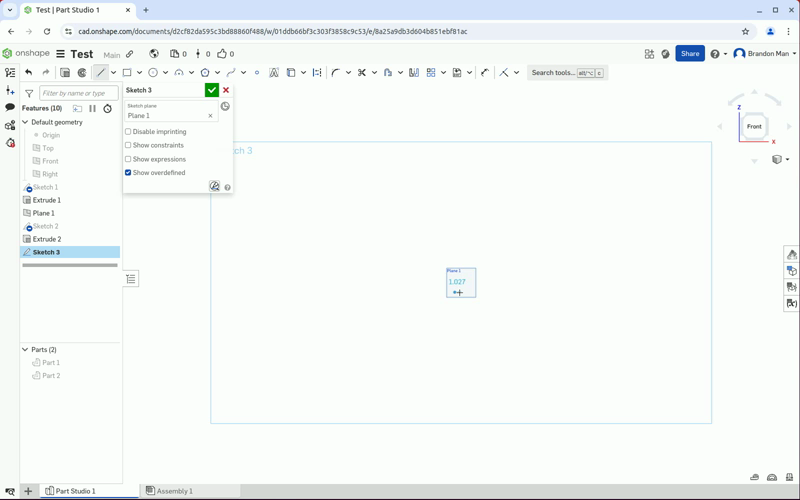
scroll(6)
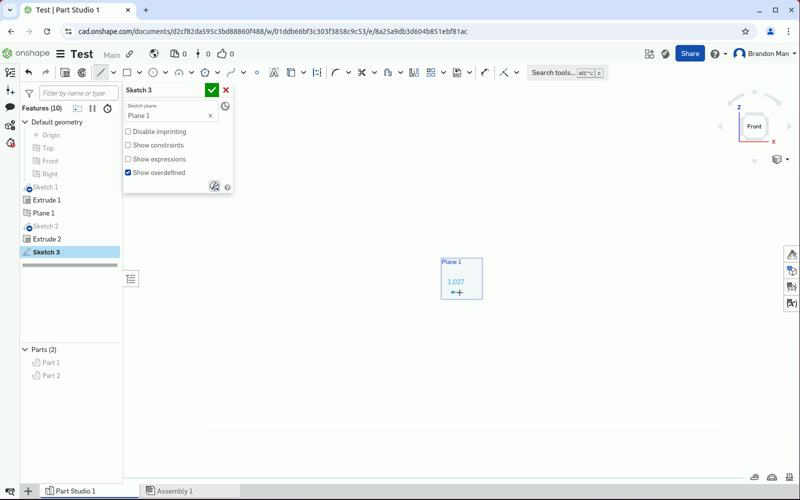
scroll(6)
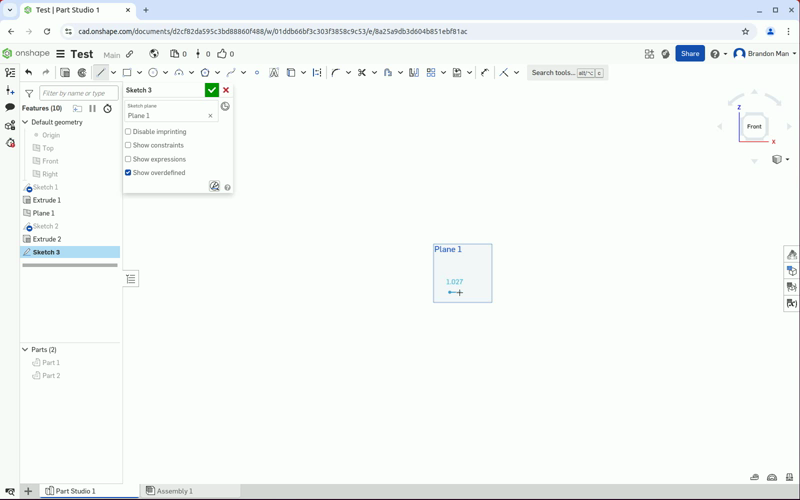
scroll(6)
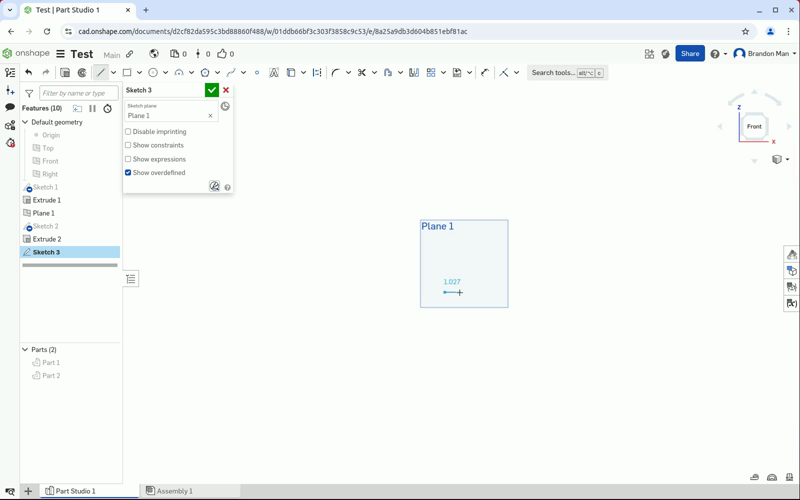
scroll(6)
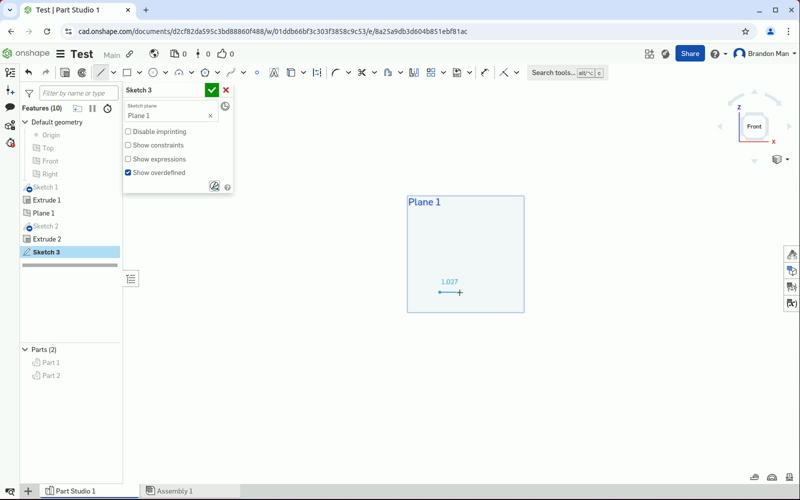
scroll(6)
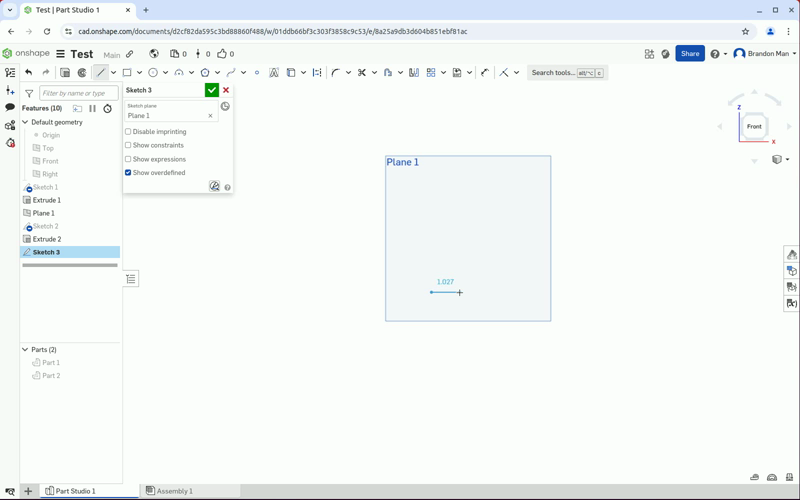
scroll(6)
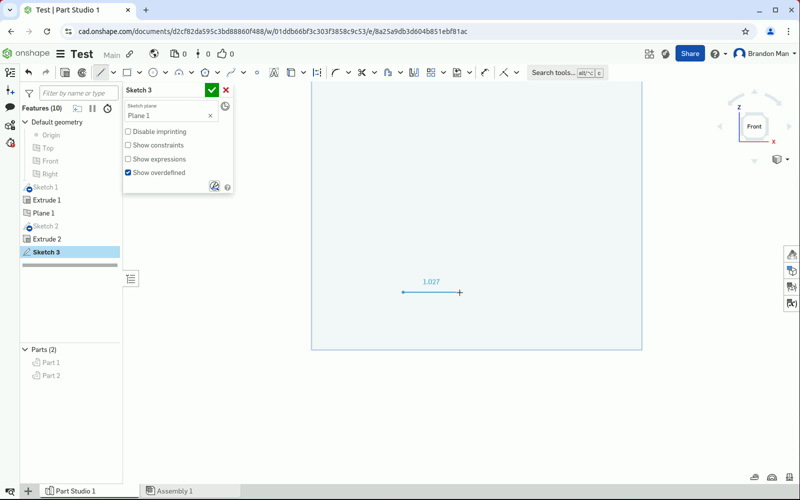
click(459, 292)
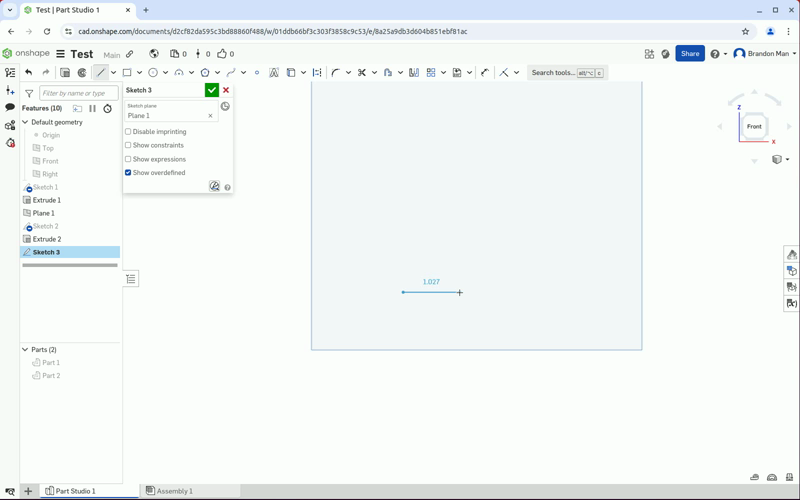
scroll(-6)
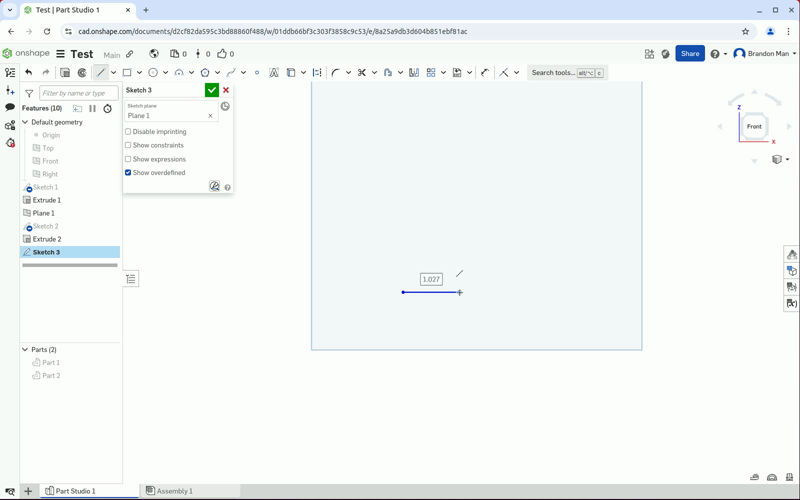
scroll(-6)
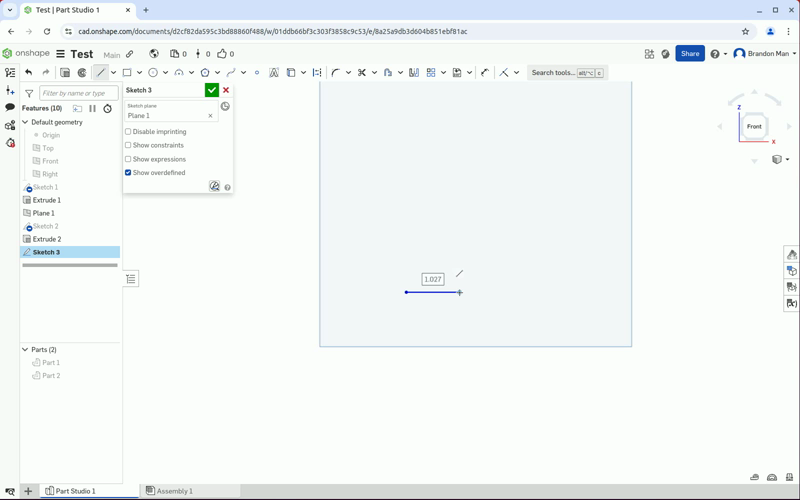
scroll(-6)
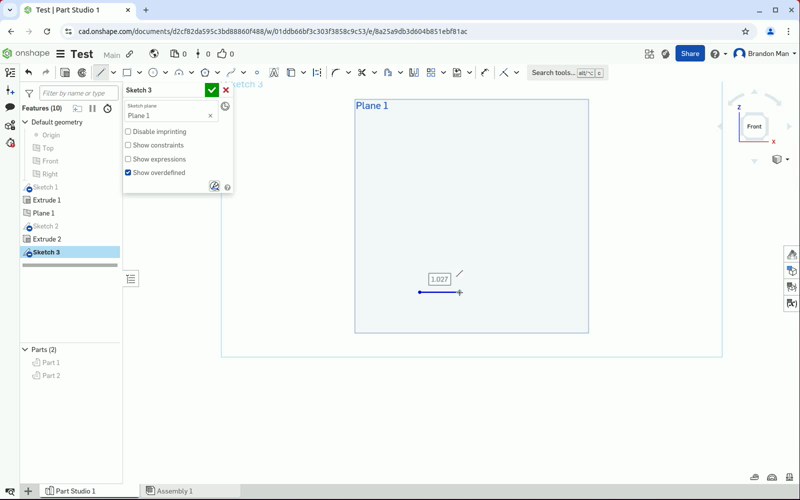
scroll(-6)
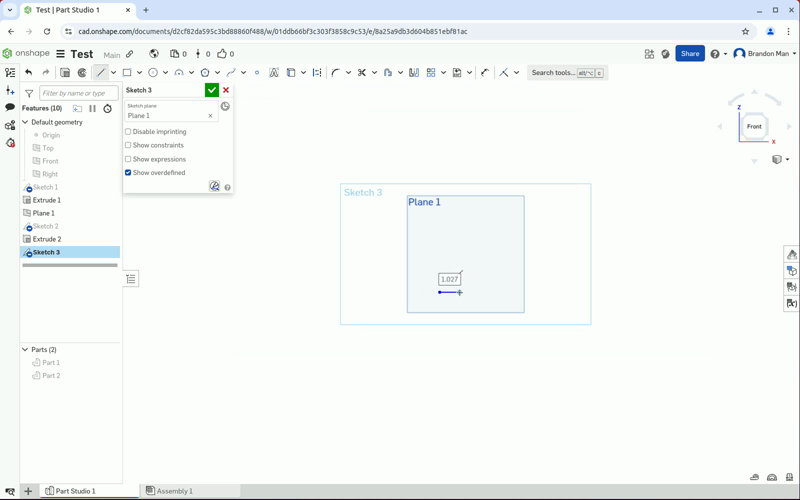
scroll(-6)
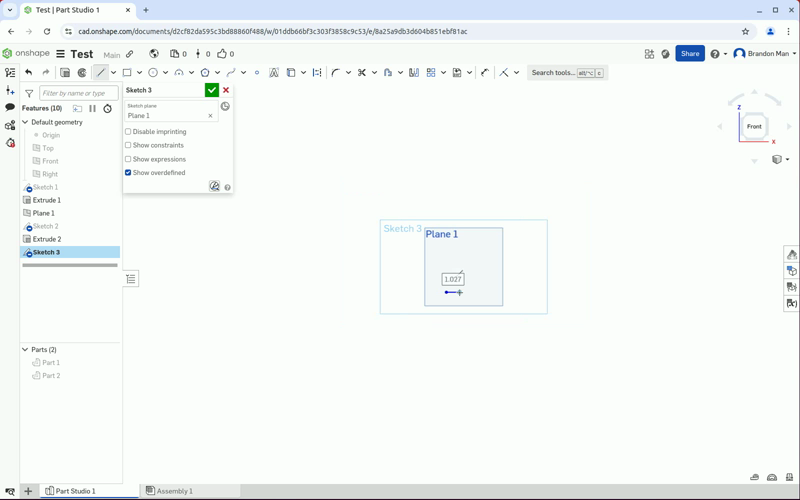
scroll(-6)
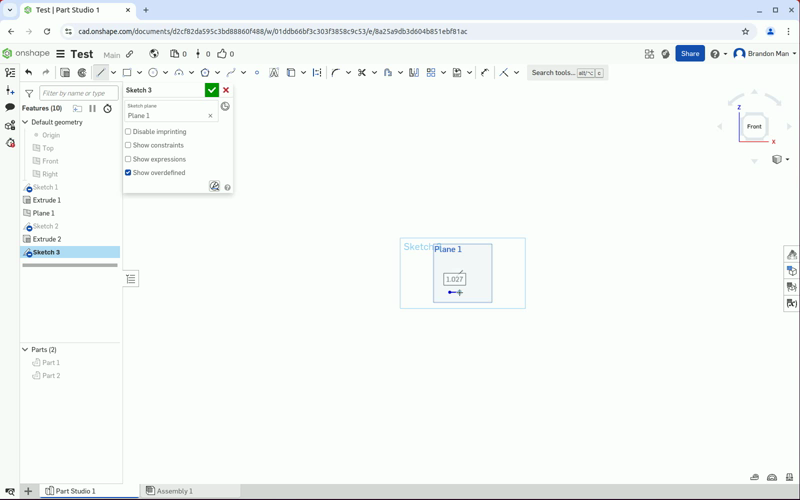
scroll(-6)
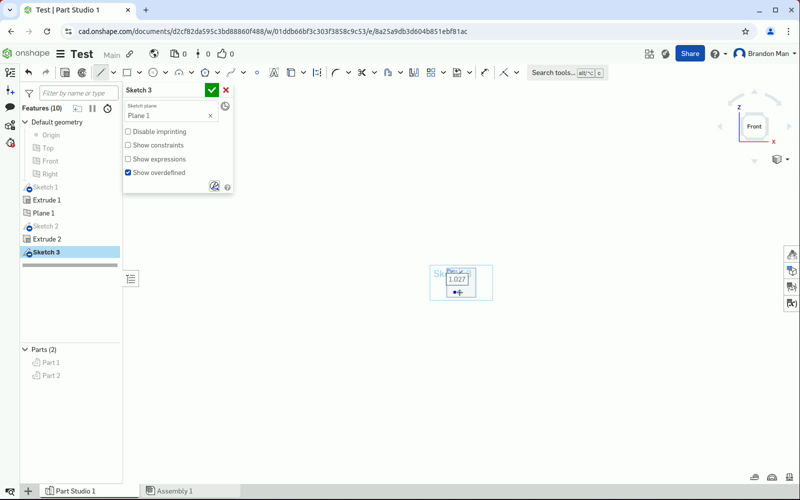
key_up(shift)
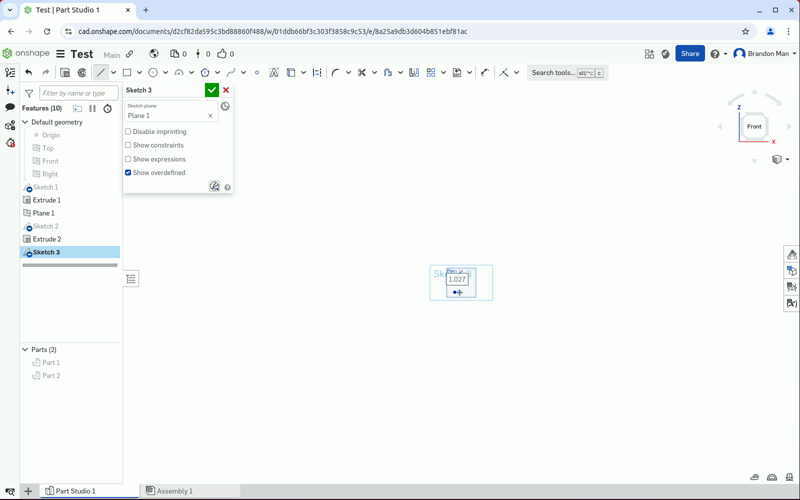
key_down(shift)
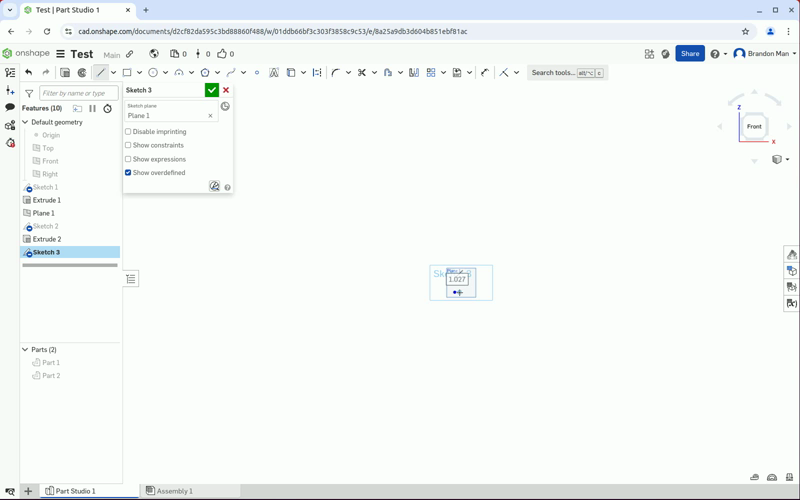
mouse_move(489, 292)
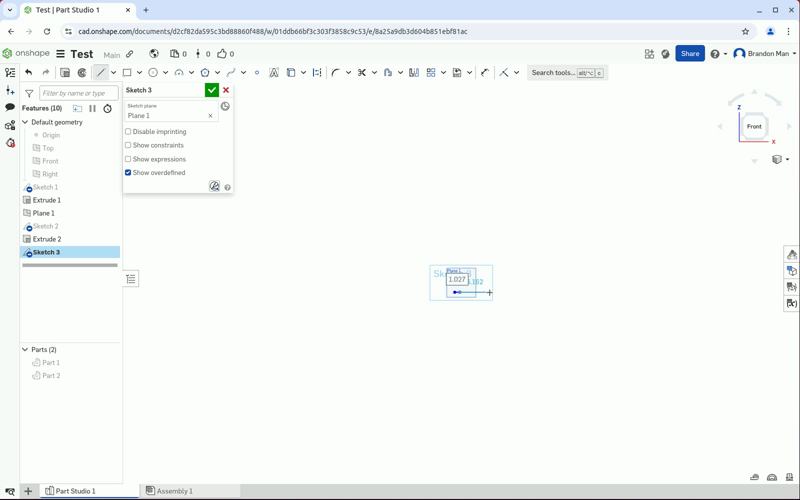
mouse_move(459, 282)
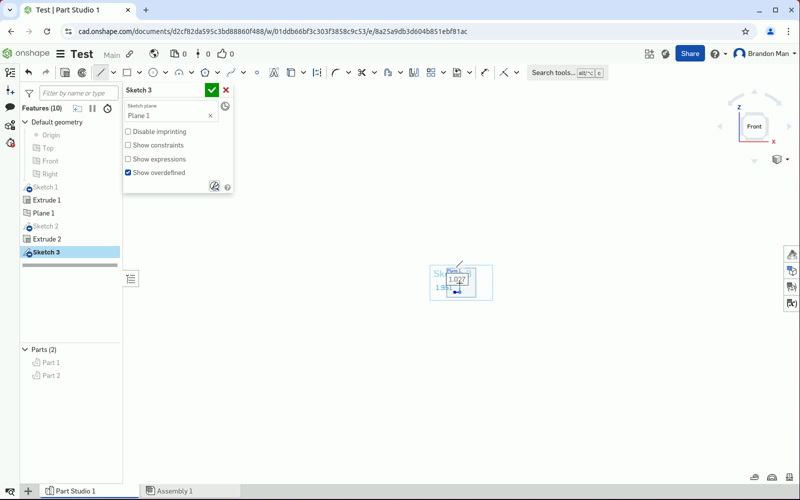
click(459, 282)
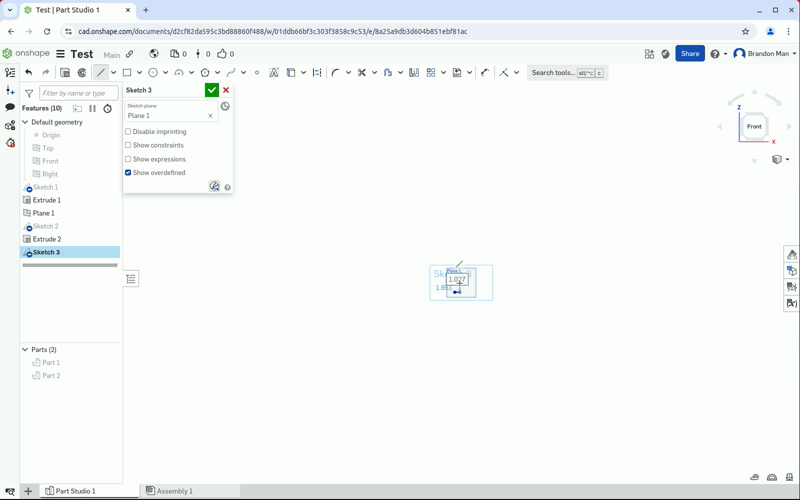
key_up(shift)
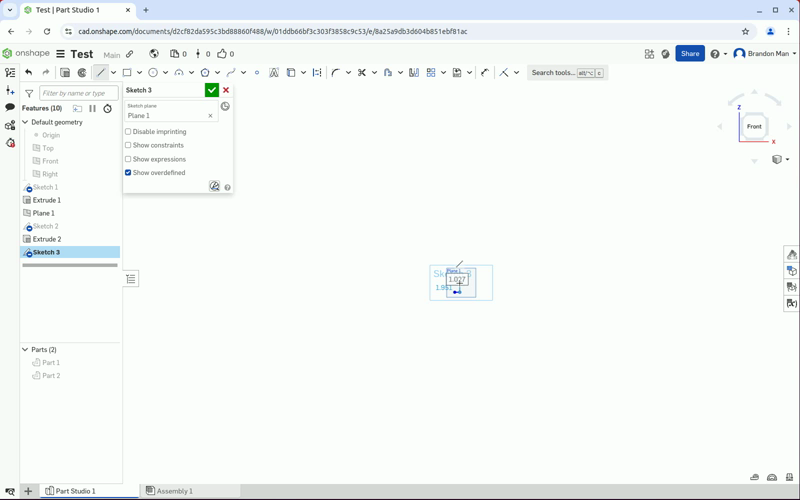
key_down(shift)
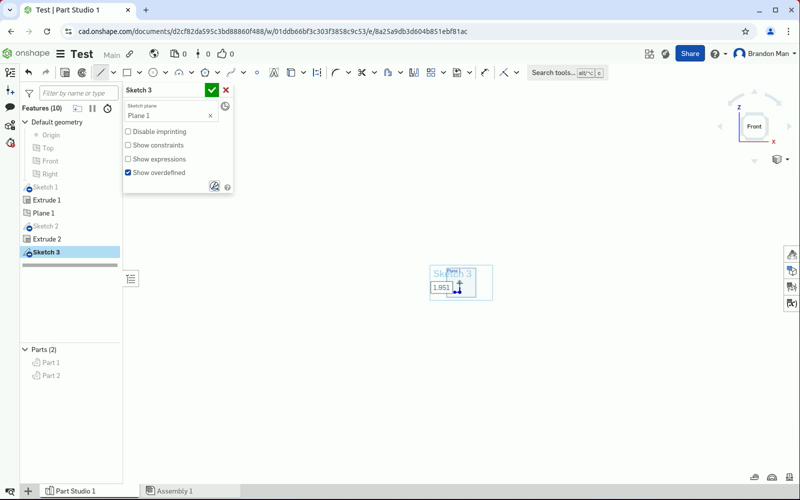
mouse_move(489, 282)
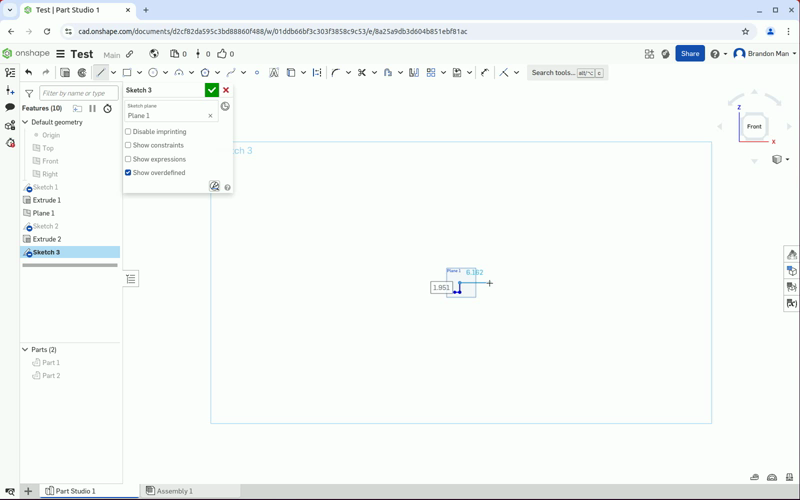
mouse_move(454, 282)
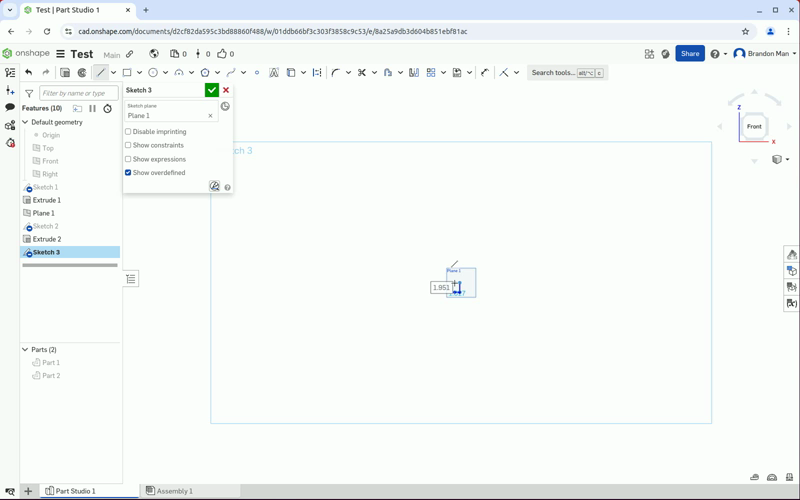
scroll(6)
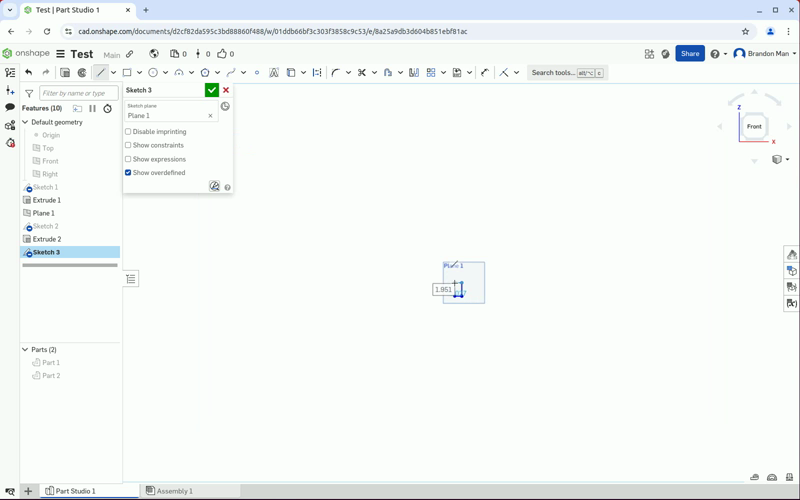
scroll(6)
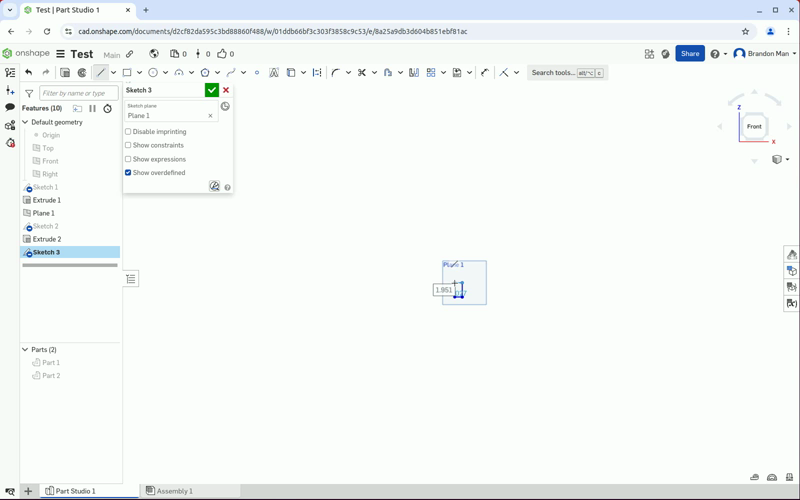
scroll(6)
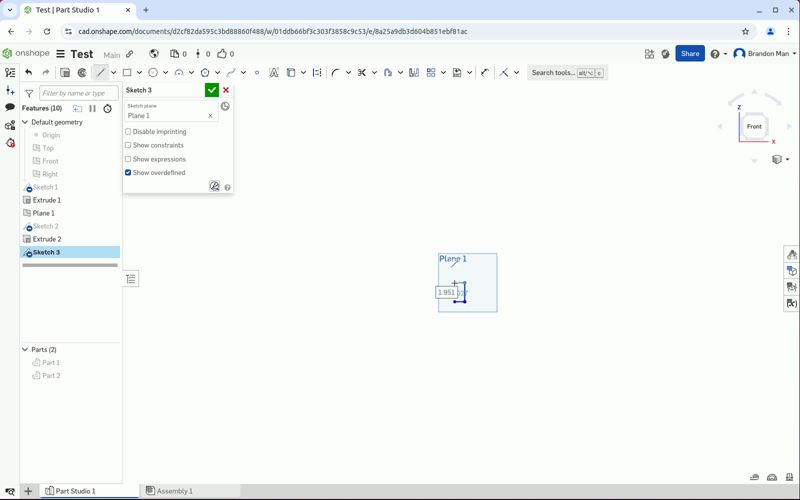
scroll(6)
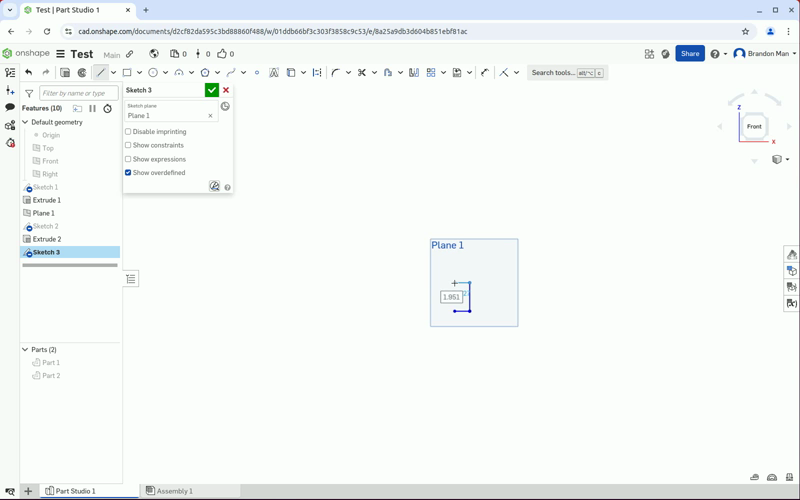
scroll(6)
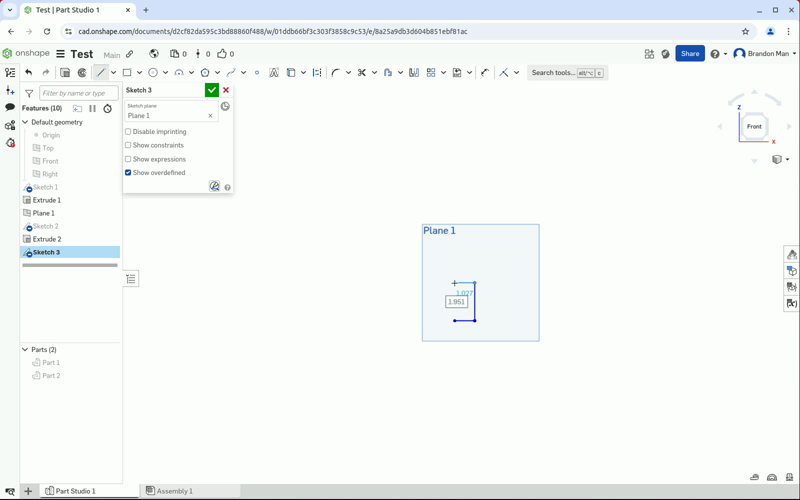
scroll(6)
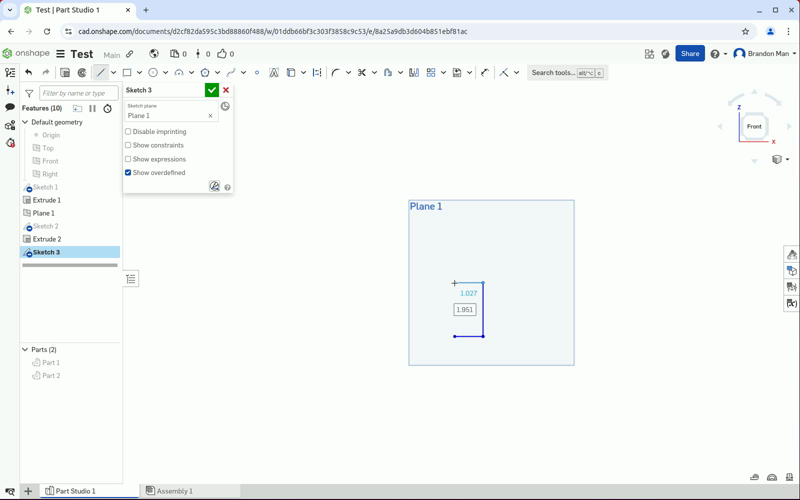
scroll(6)
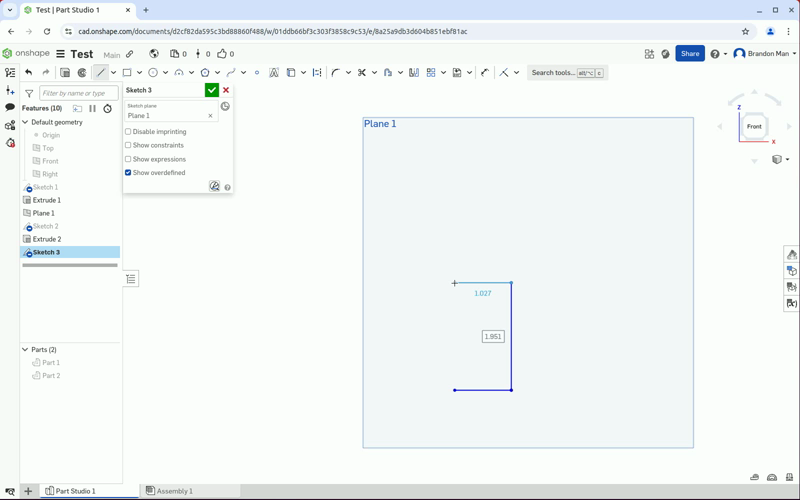
click(454, 282)
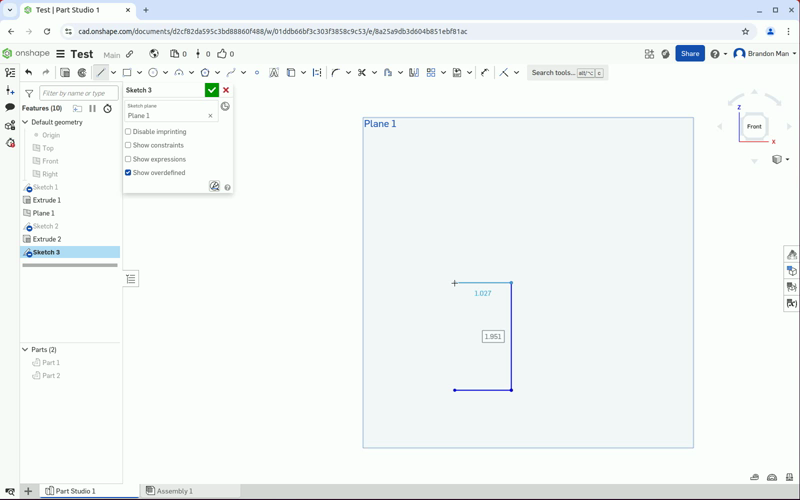
scroll(-6)
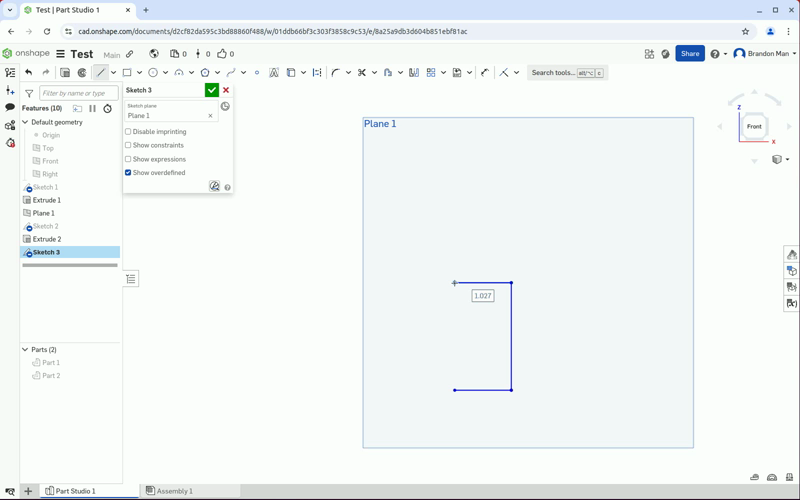
scroll(-6)
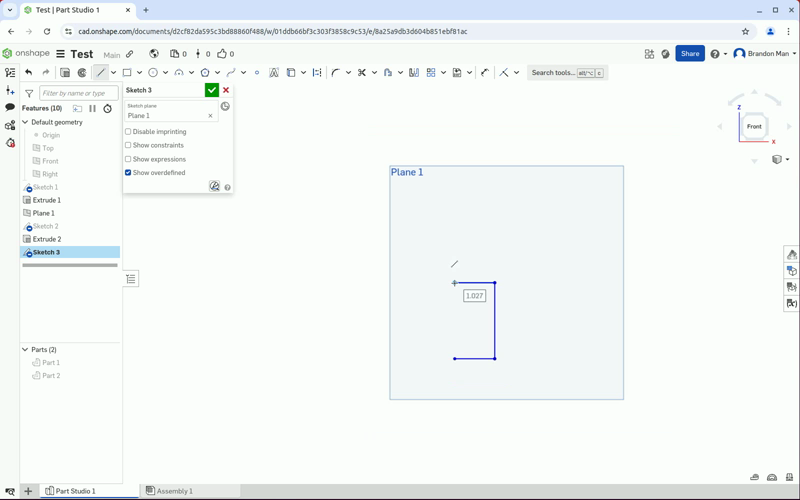
scroll(-6)
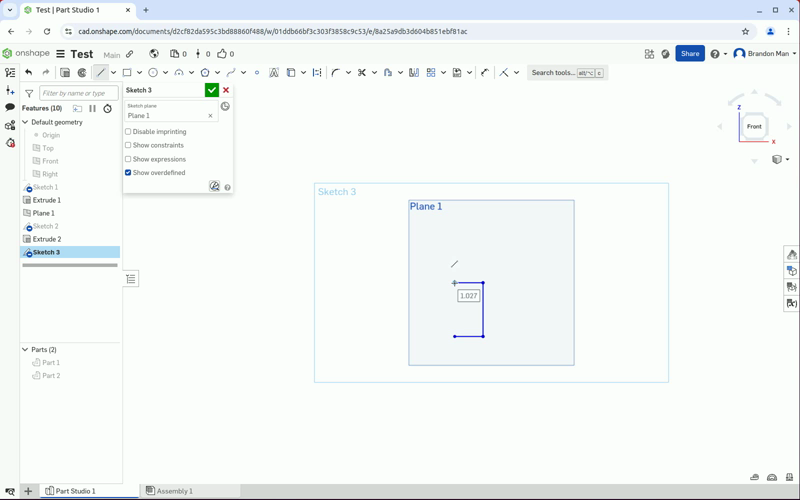
scroll(-6)
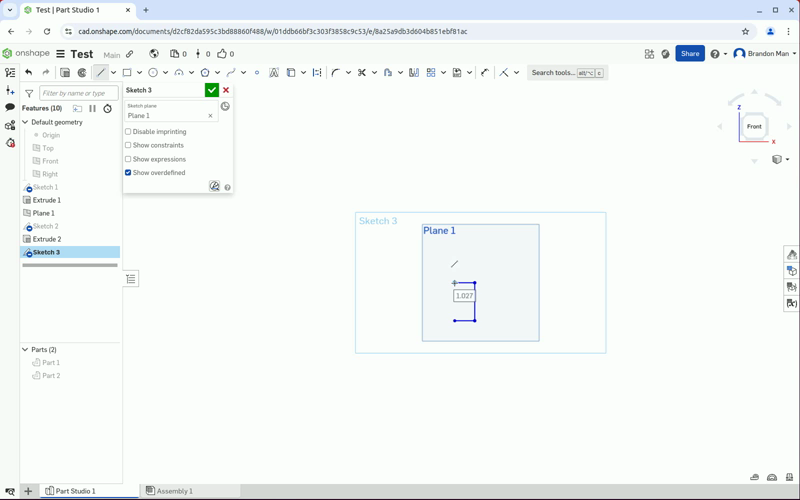
scroll(-6)
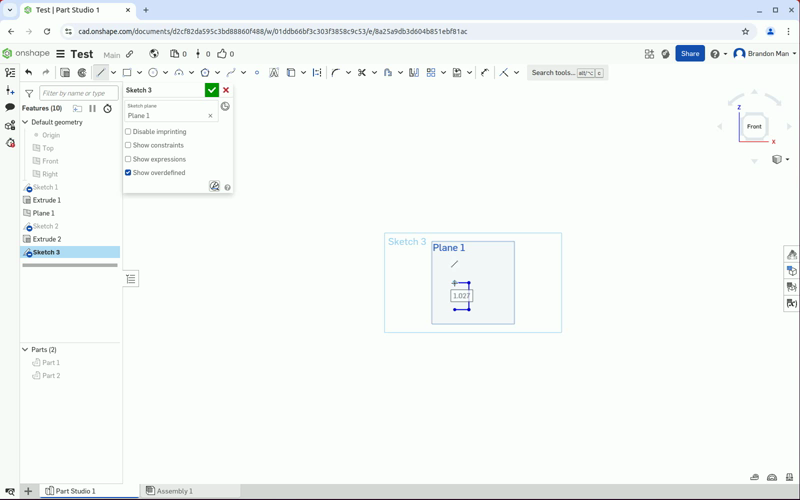
scroll(-6)
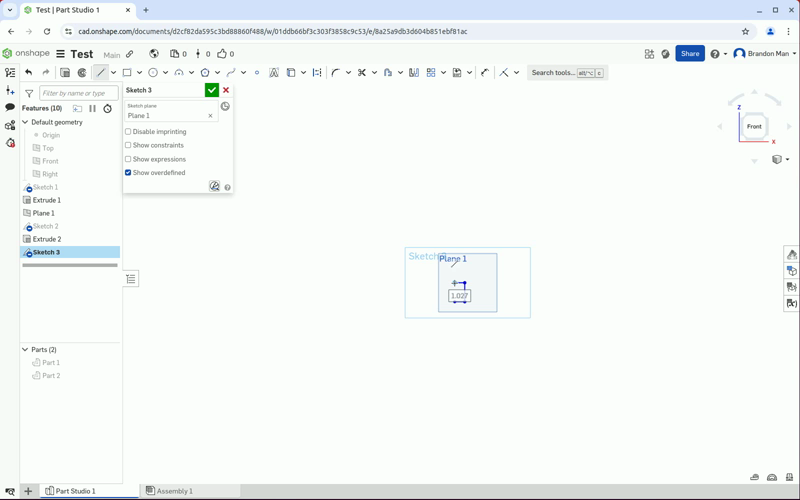
scroll(-6)
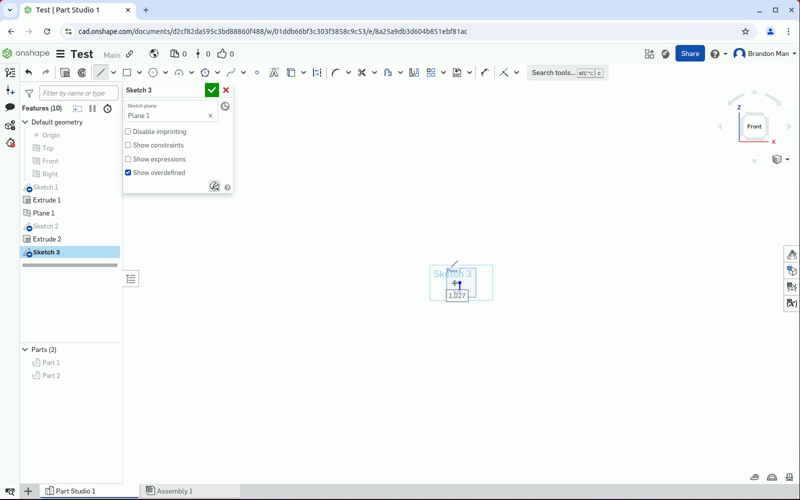
key_up(shift)
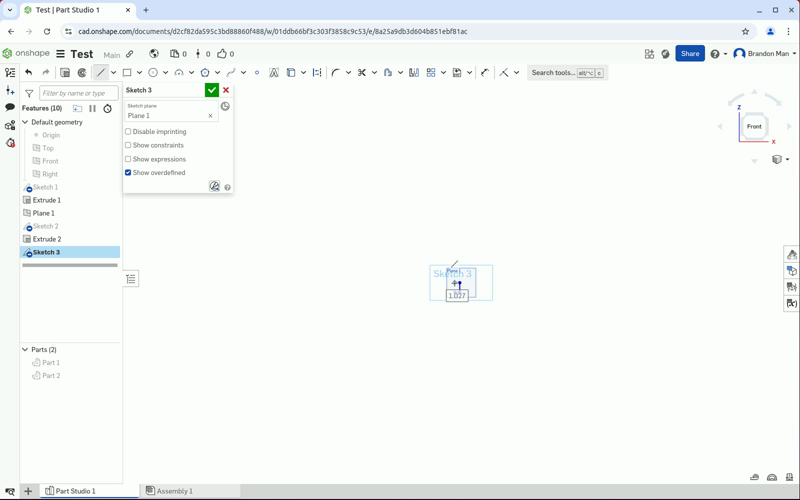
mouse_move(484, 282)
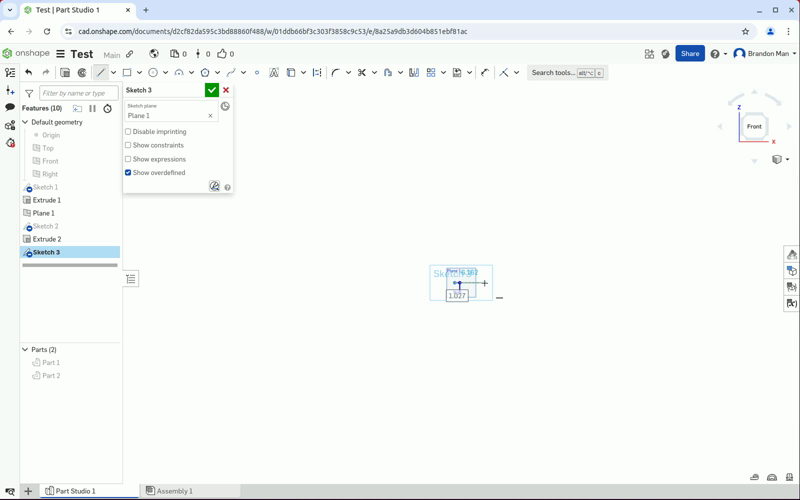
key_down(shift)
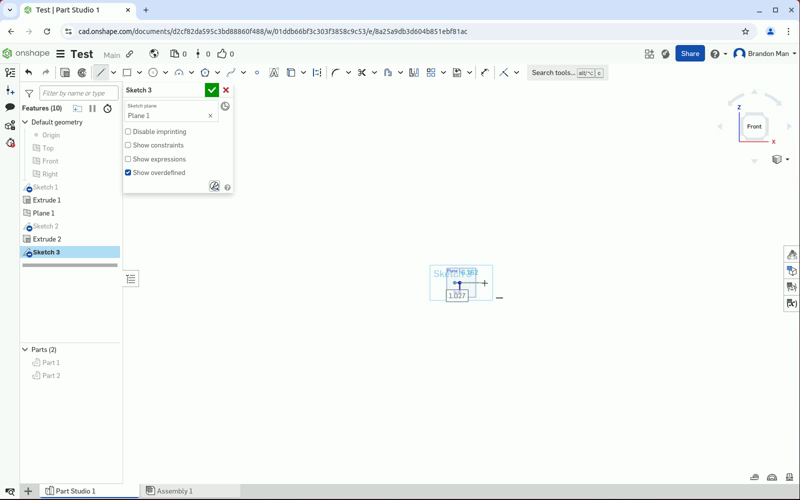
mouse_move(454, 292)
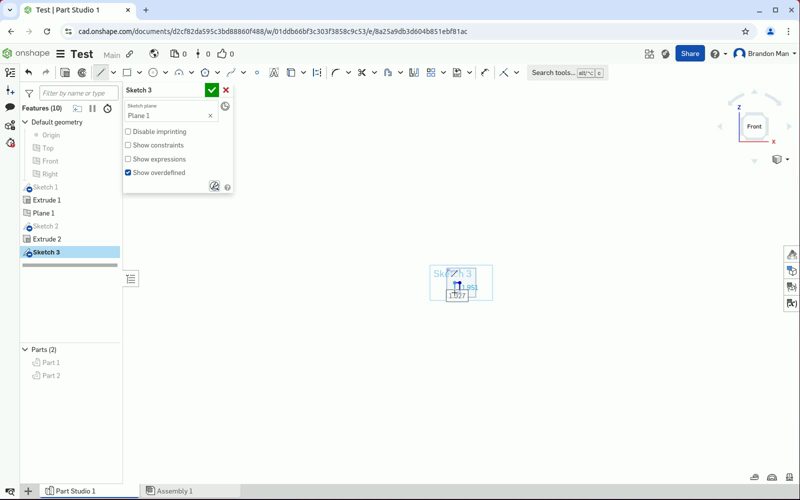
key_up(shift)
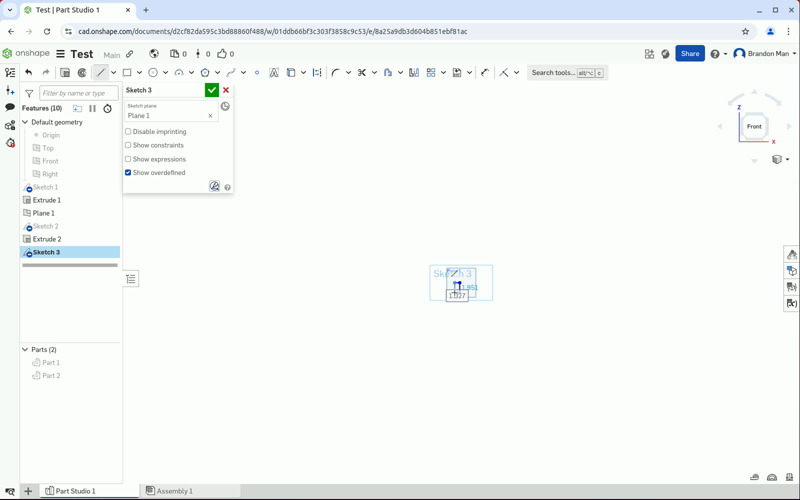
click(454, 292)
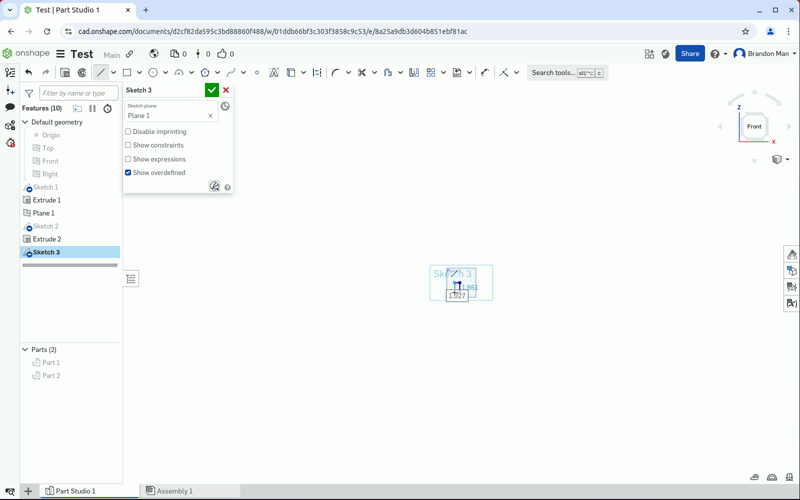
key(esc)
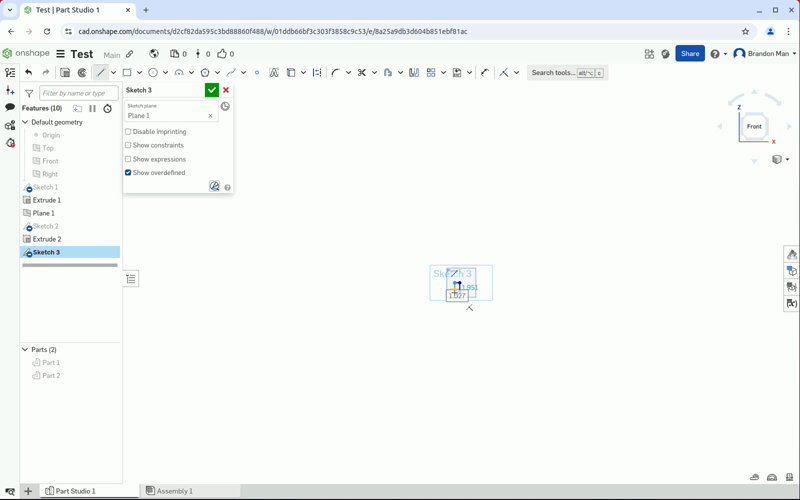
mouse_move(455, 283)
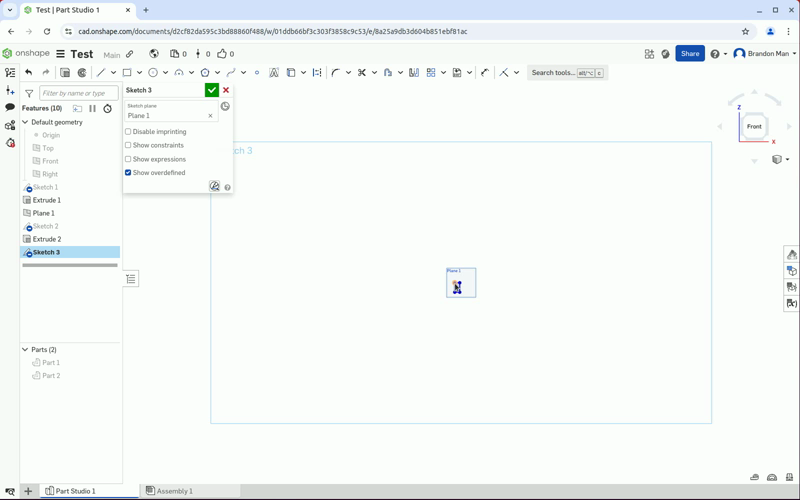
scroll(6)
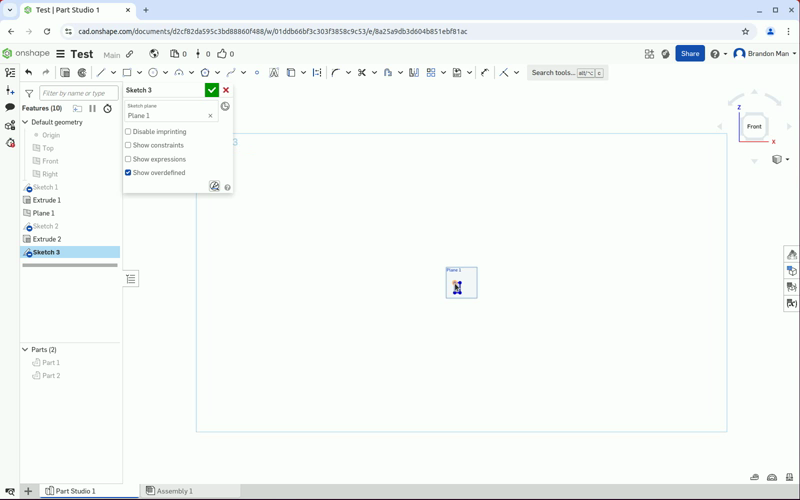
scroll(6)
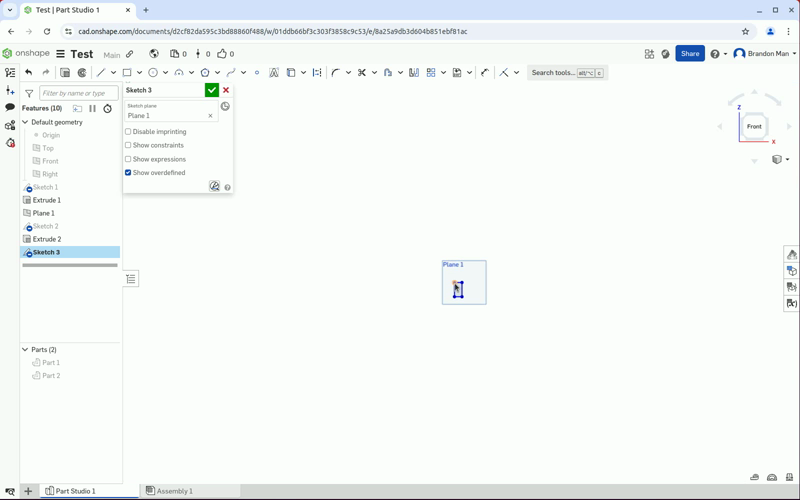
scroll(6)
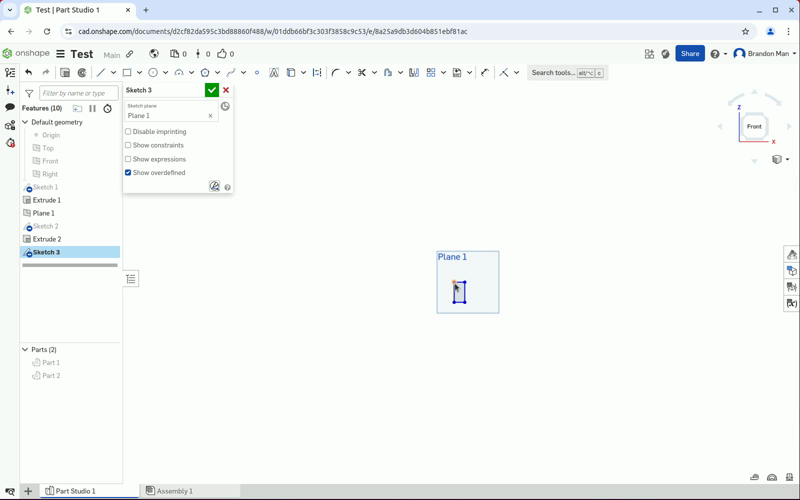
scroll(6)
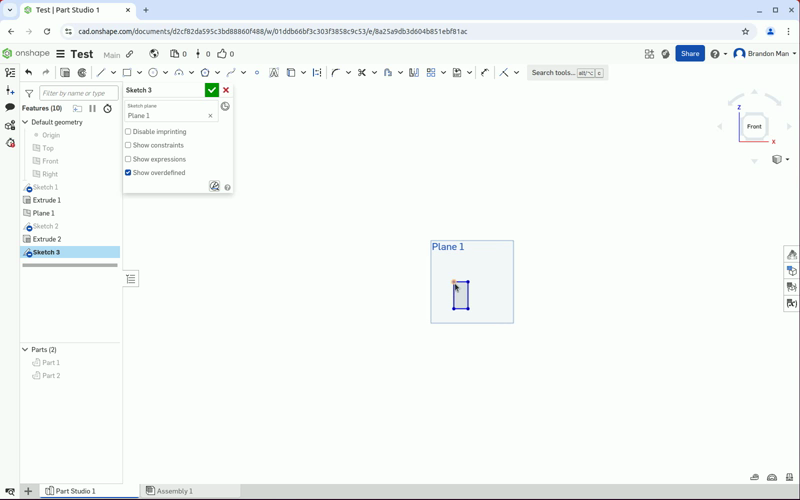
scroll(6)
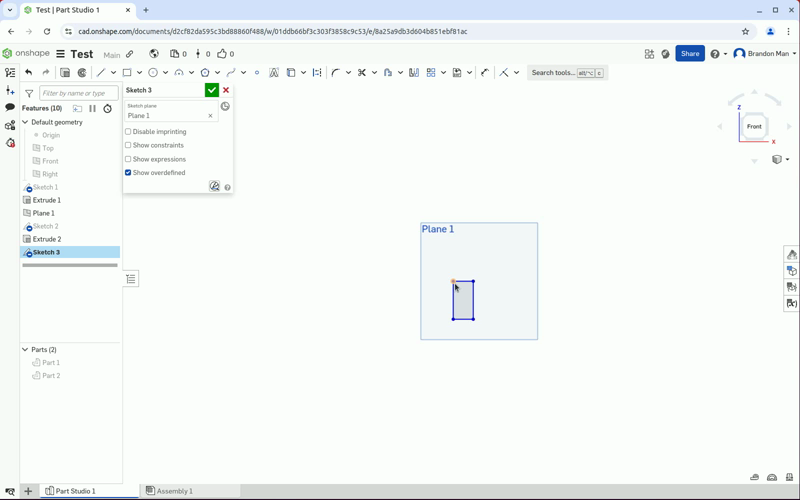
scroll(6)
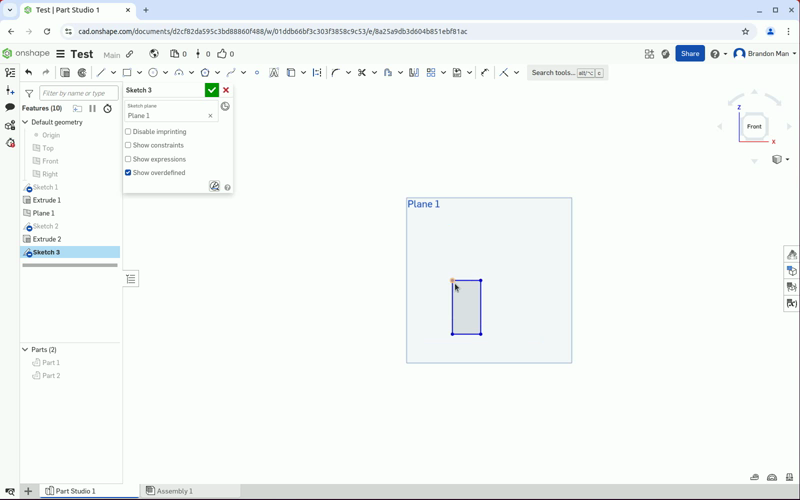
scroll(6)
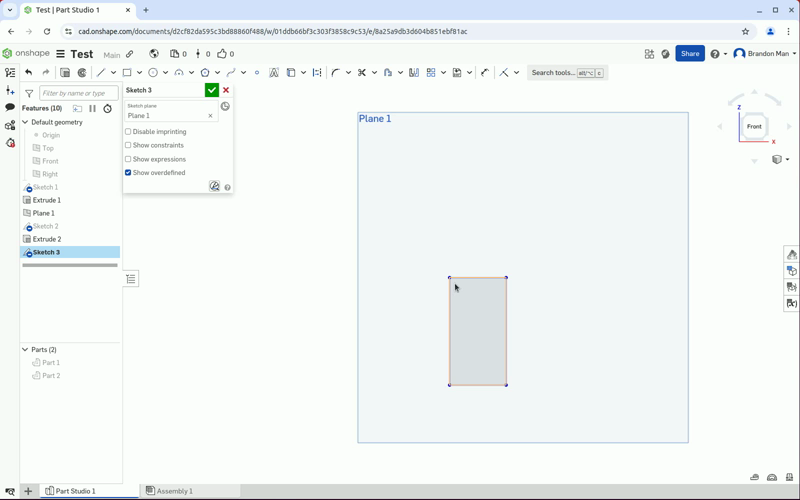
click(455, 283)
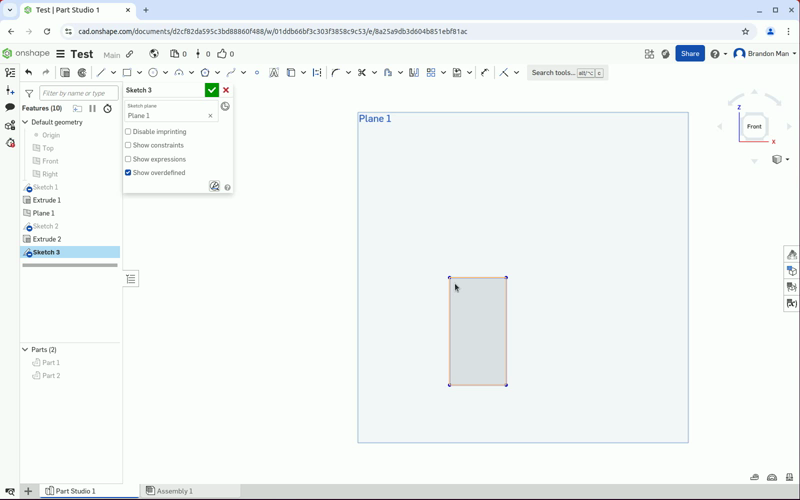
scroll(-6)
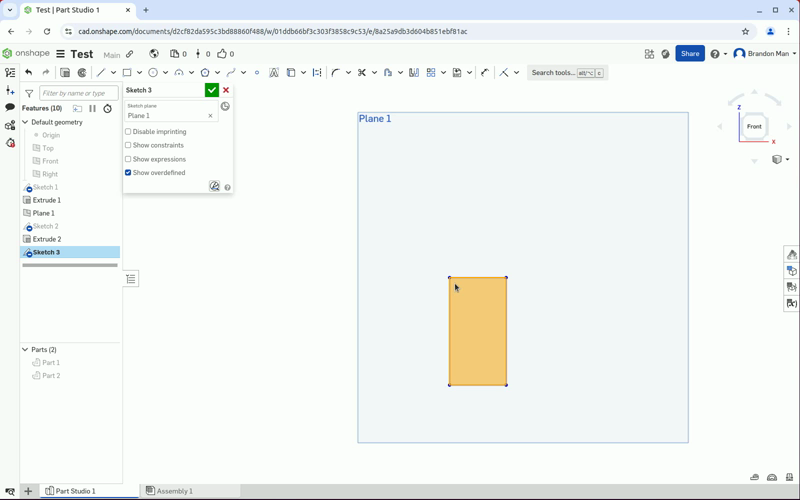
scroll(-6)
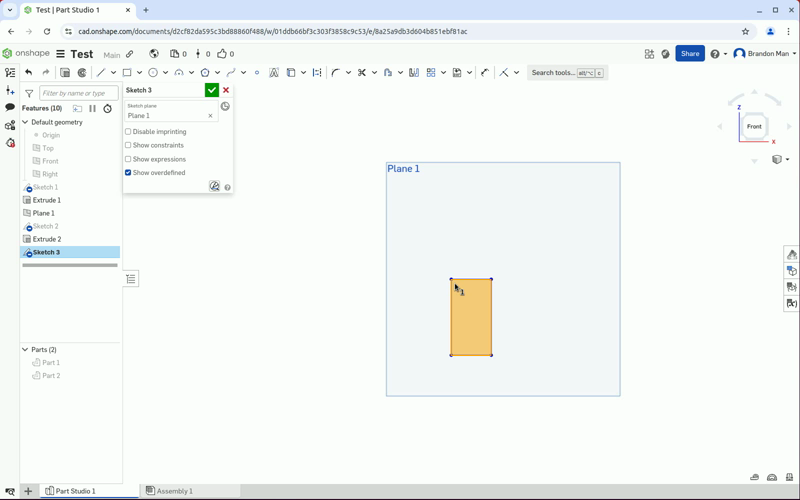
scroll(-6)
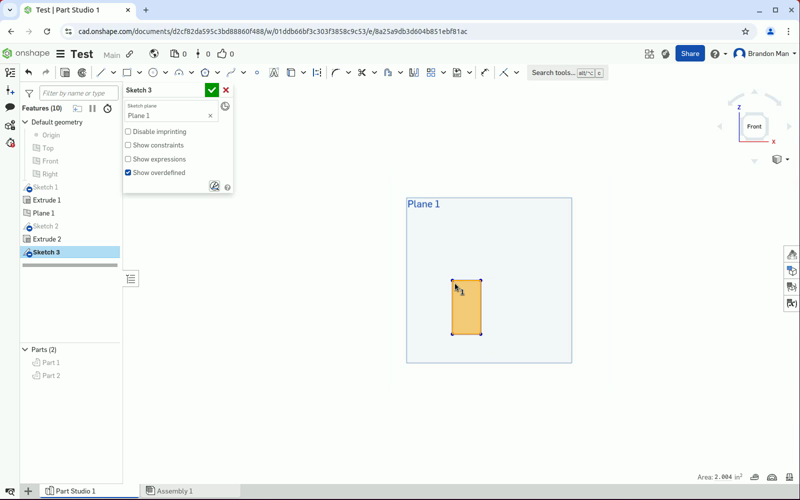
scroll(-6)
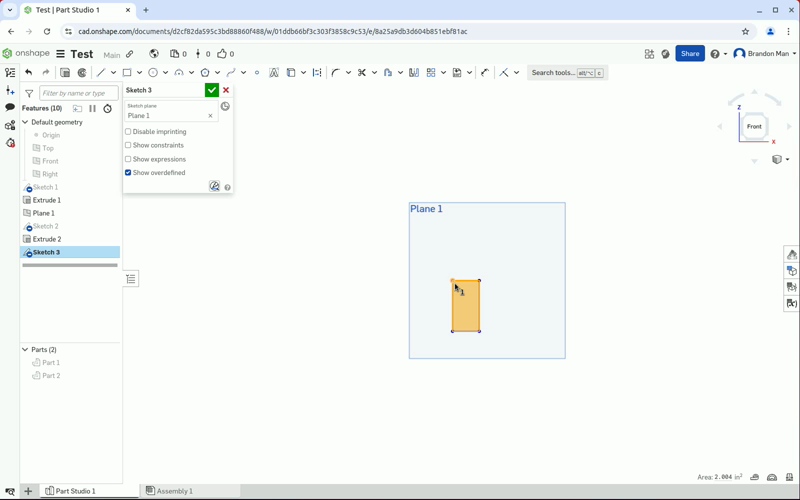
scroll(-6)
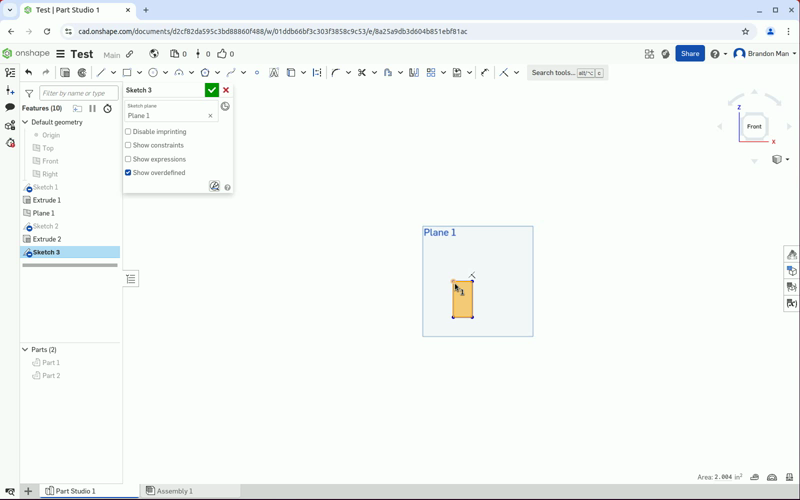
scroll(-6)
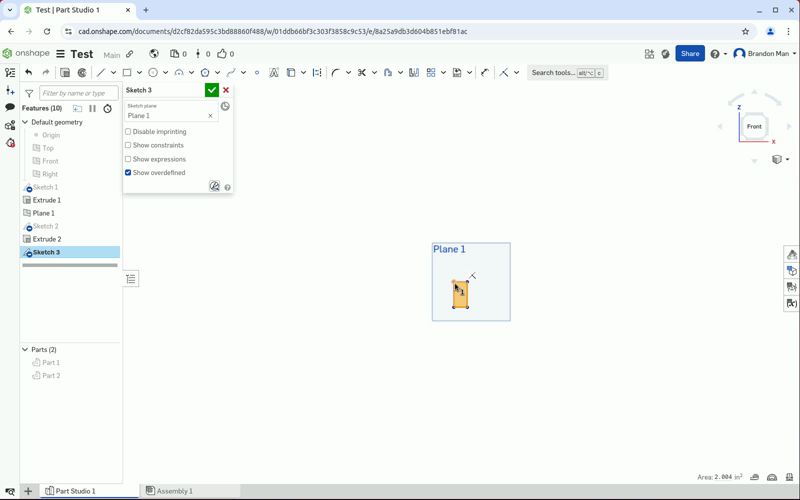
scroll(-6)
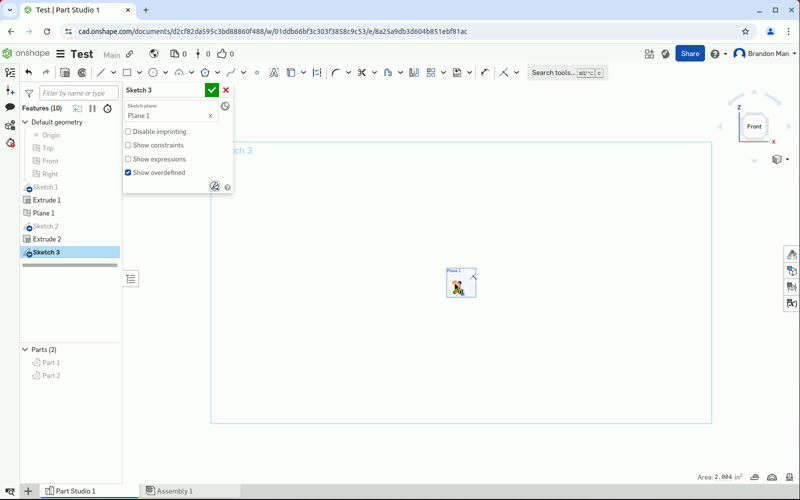
mouse_move(73, 352)
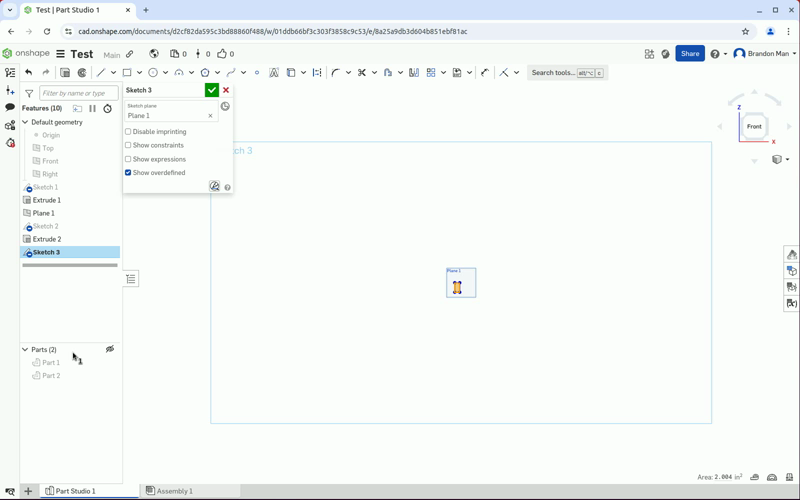
key(shift+y)
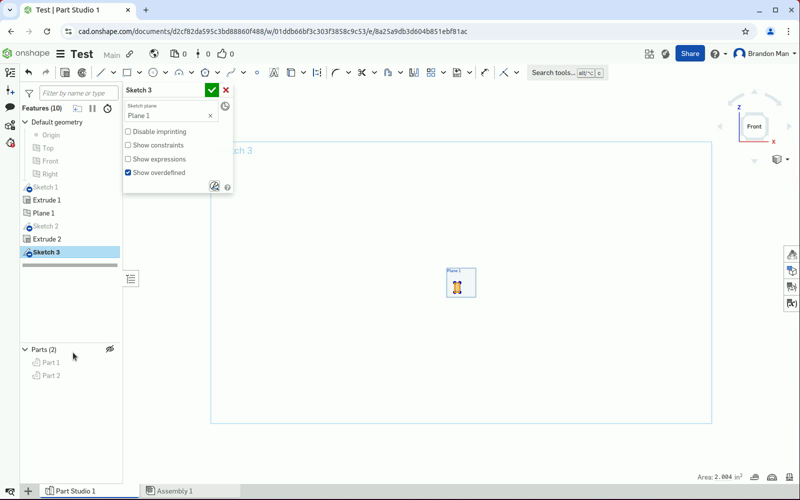
key(shift+e)
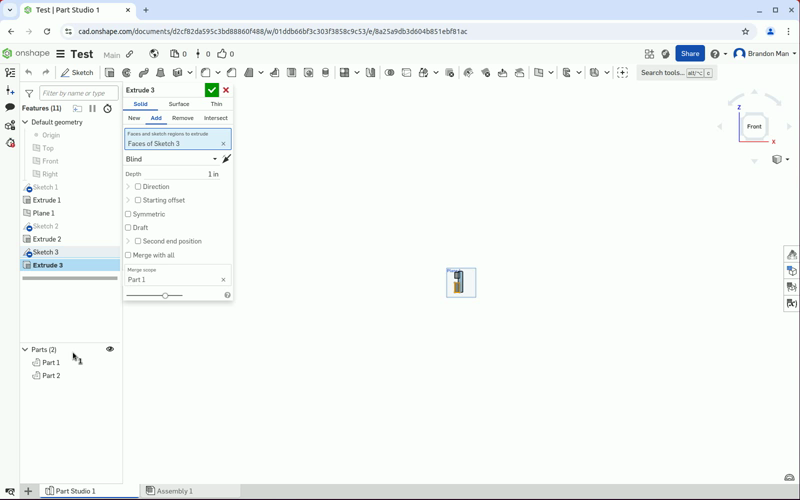
mouse_move(143, 106)
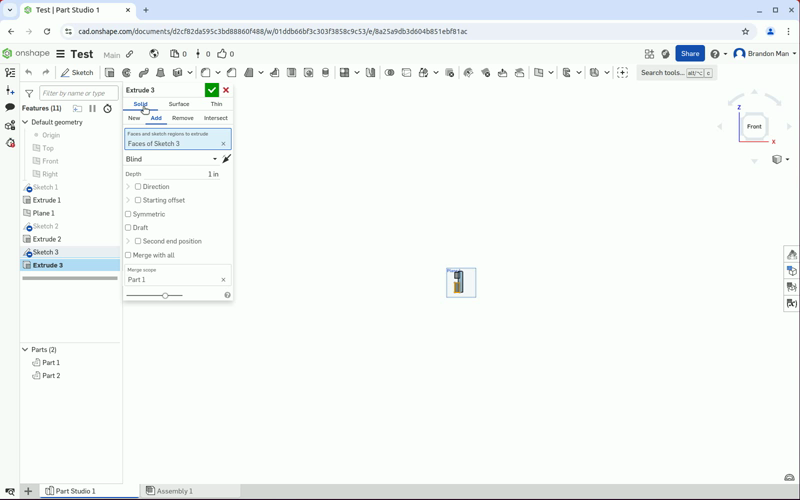
click(143, 106)
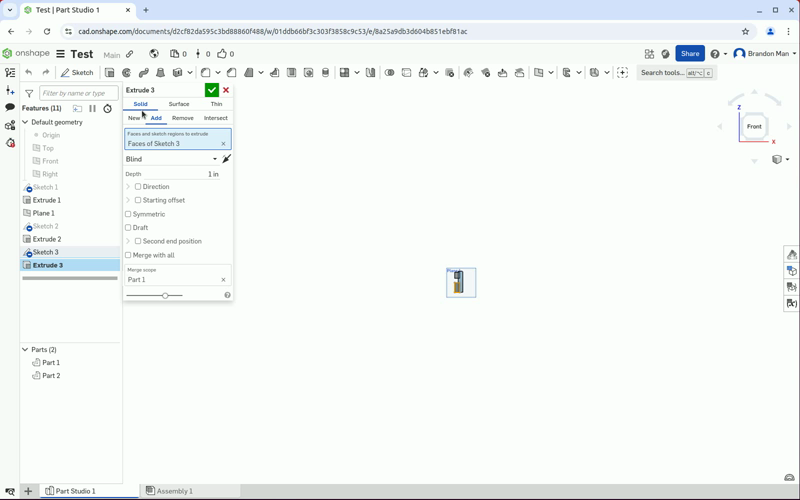
mouse_move(137, 120)
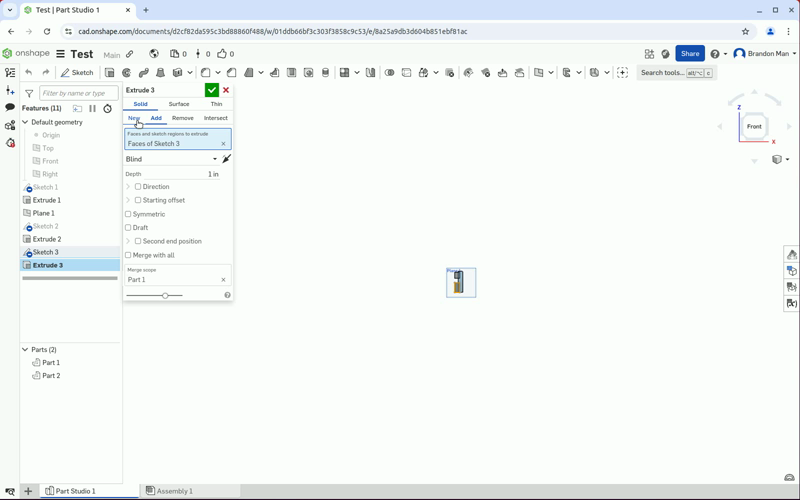
click(137, 120)
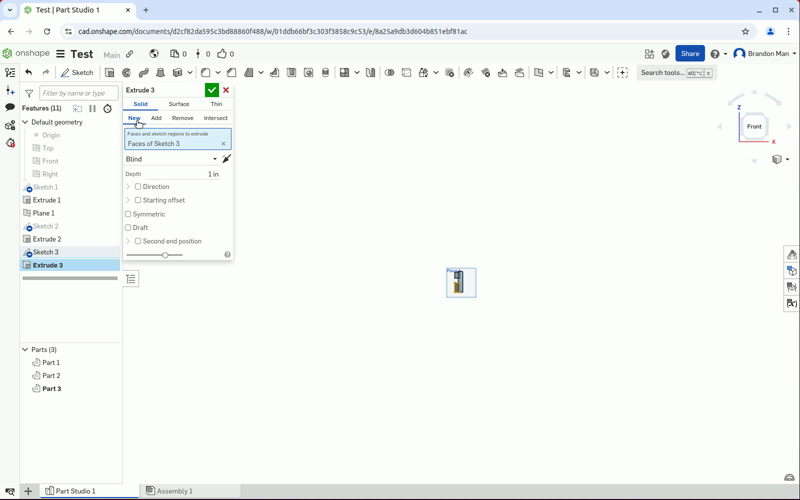
key(tab, 4)
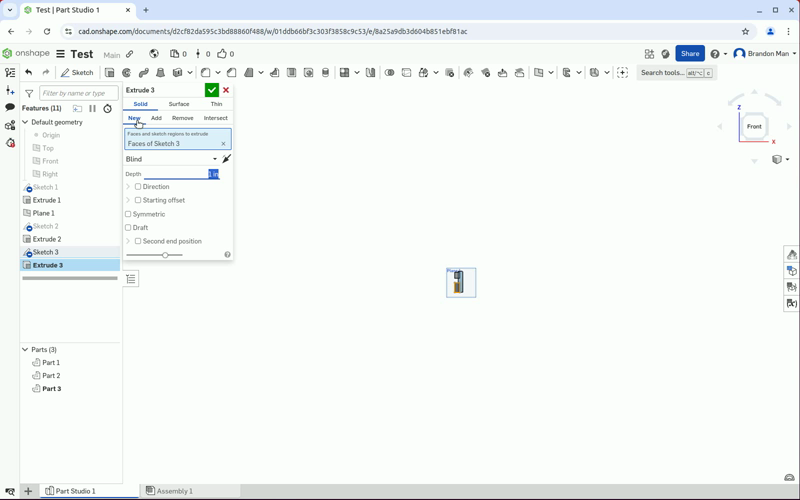
text(-23.108)
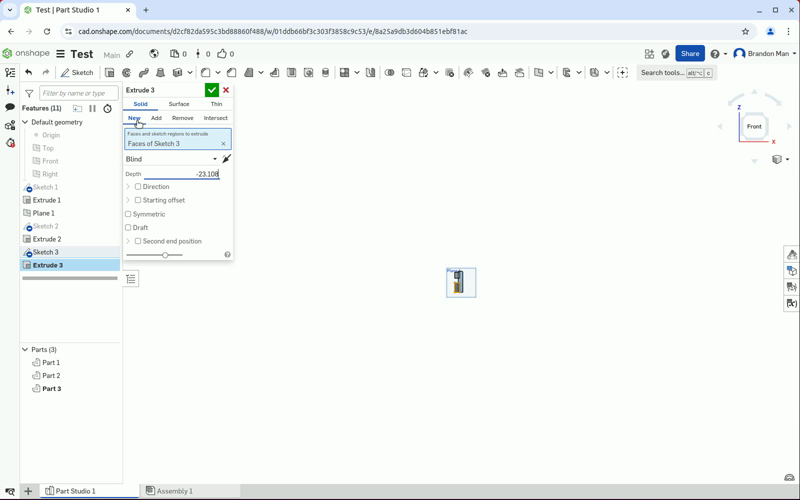
key(enter)
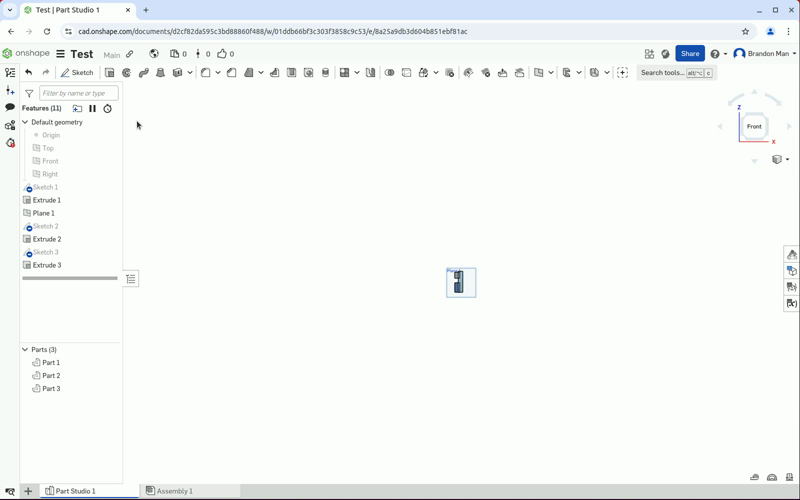
key(shift+h)
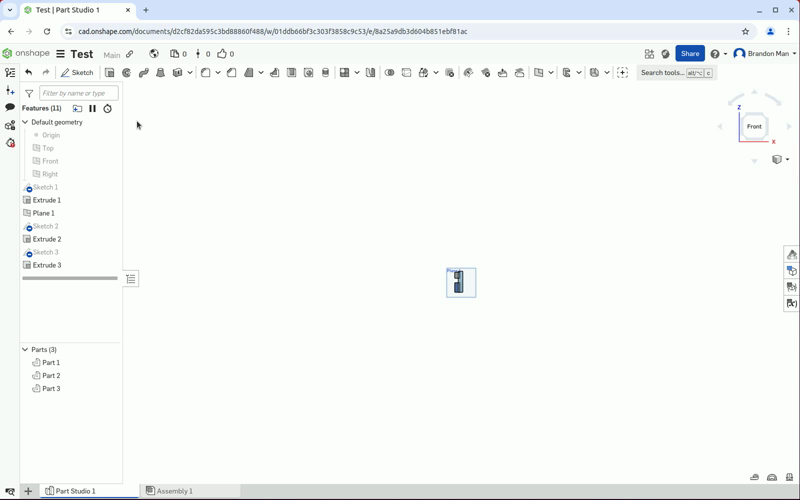
key(shift+h)
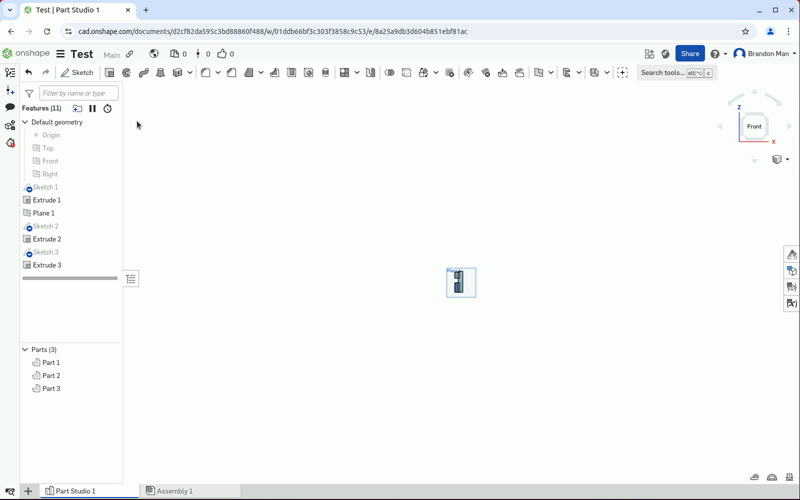
mouse_move(73, 189)
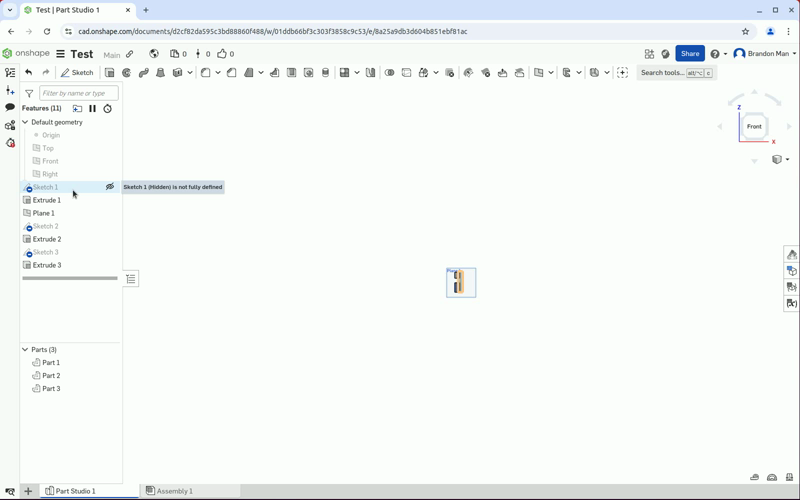
click(73, 189)
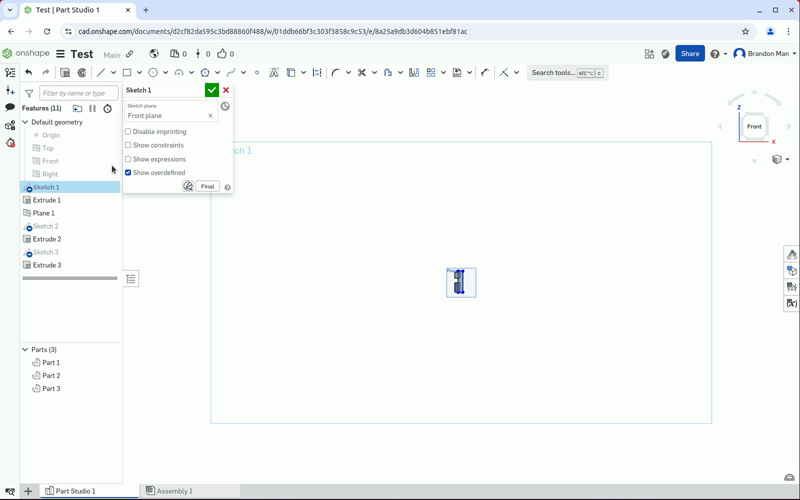
mouse_move(229, 92)
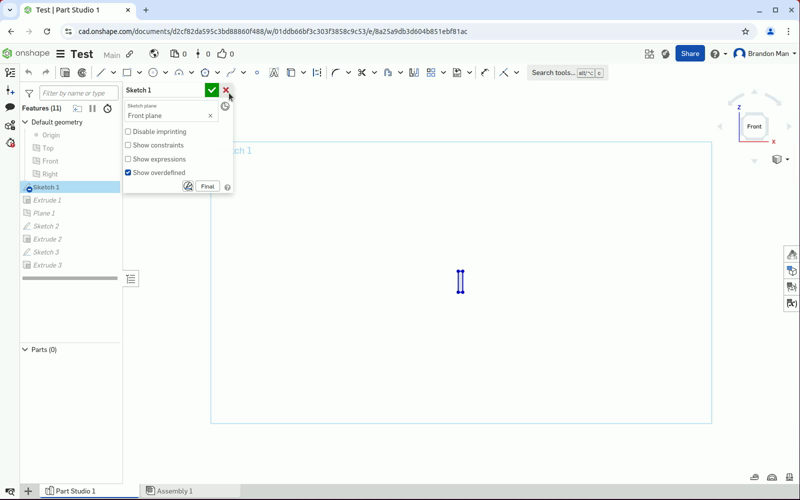
click(229, 92)
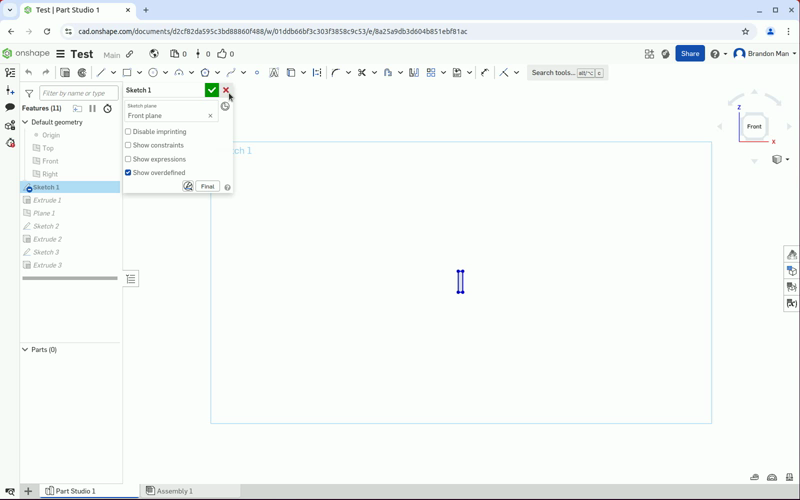
key(shift+s)
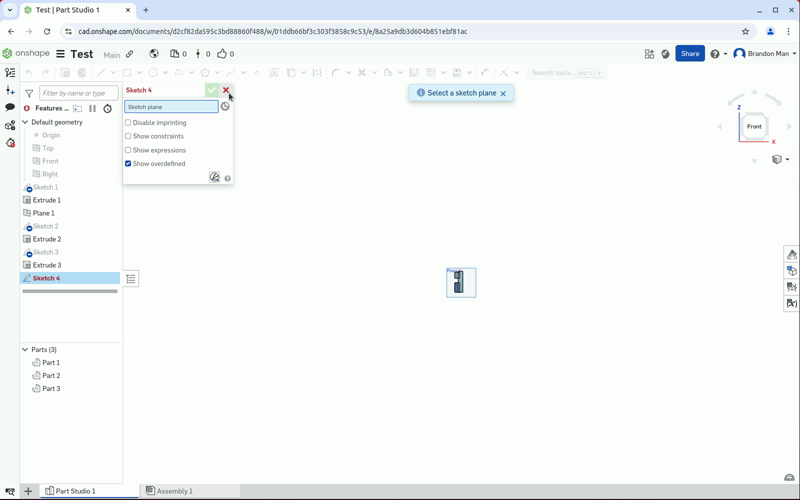
mouse_move(73, 215)
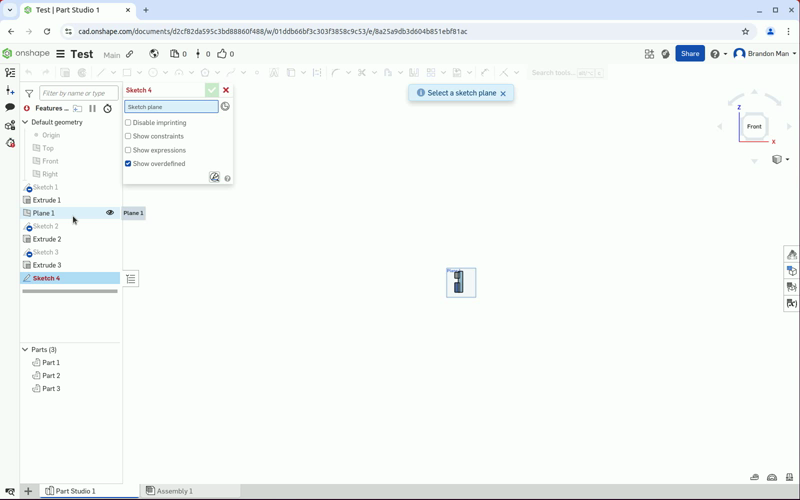
click(73, 215)
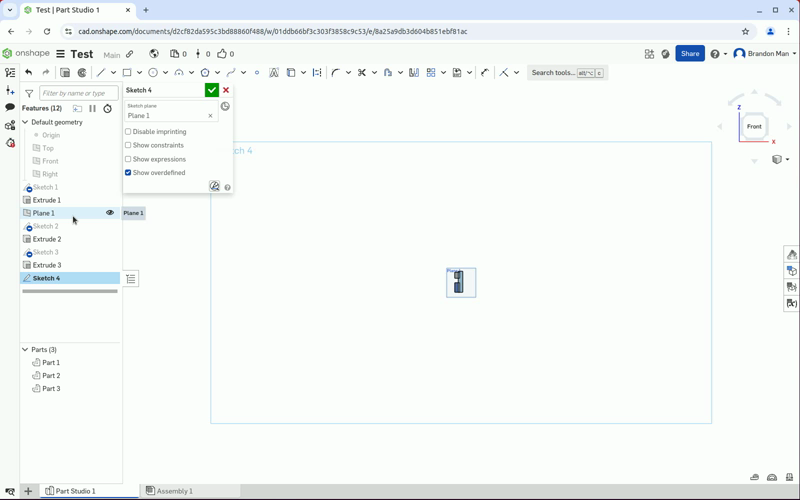
mouse_move(73, 352)
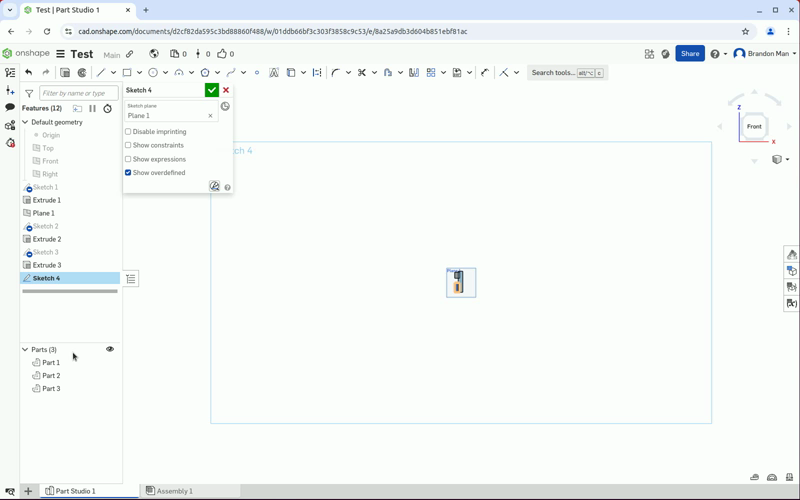
key(y)
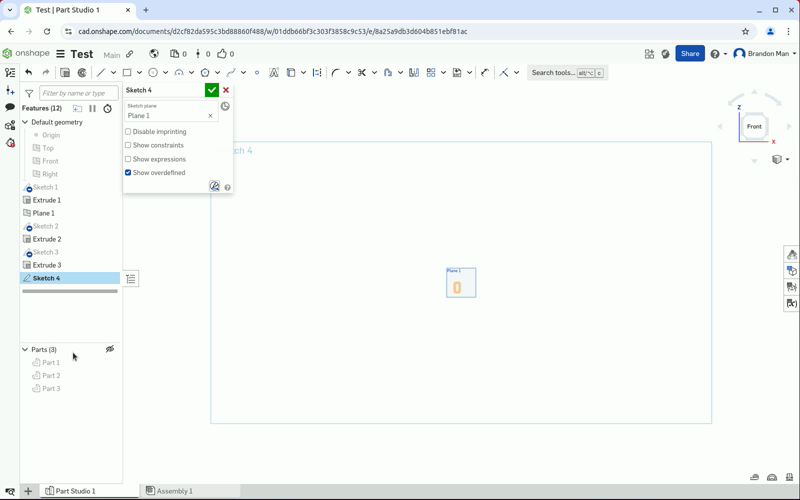
key(l)
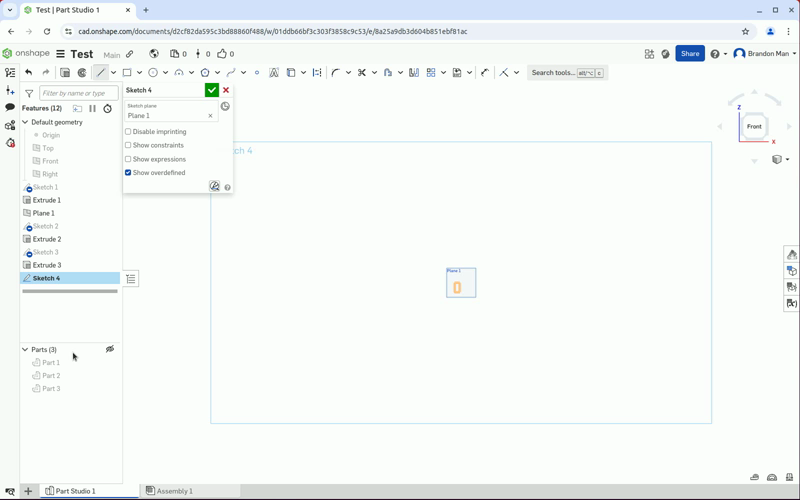
key_down(shift)
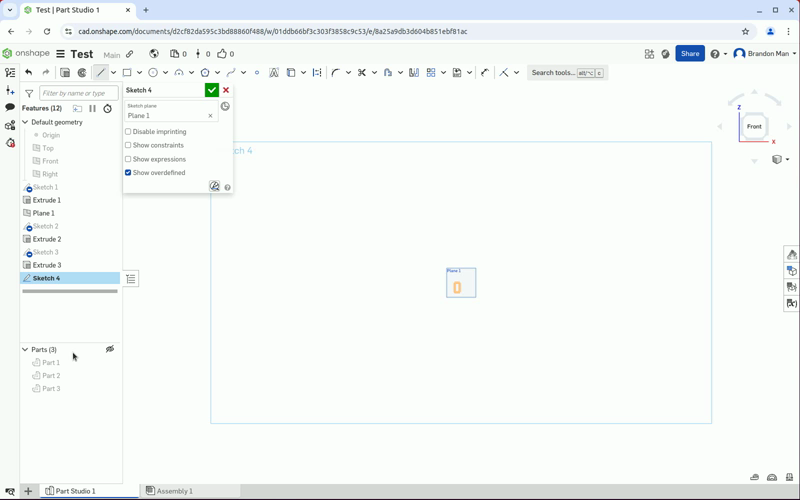
mouse_move(463, 278)
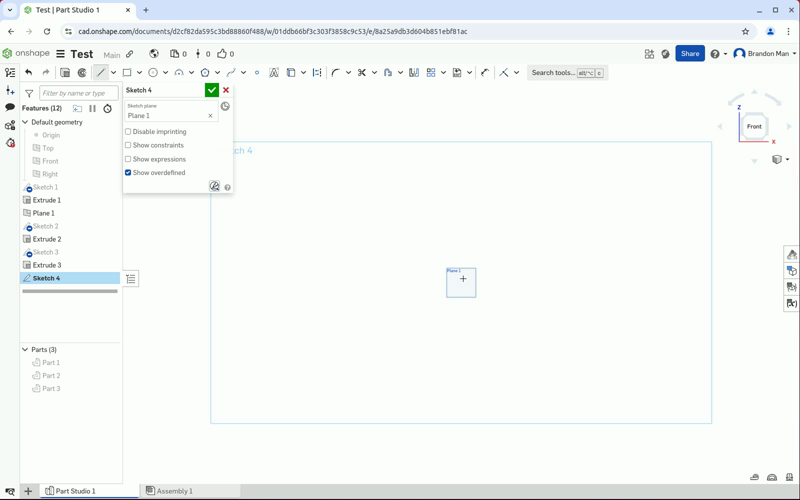
click(463, 278)
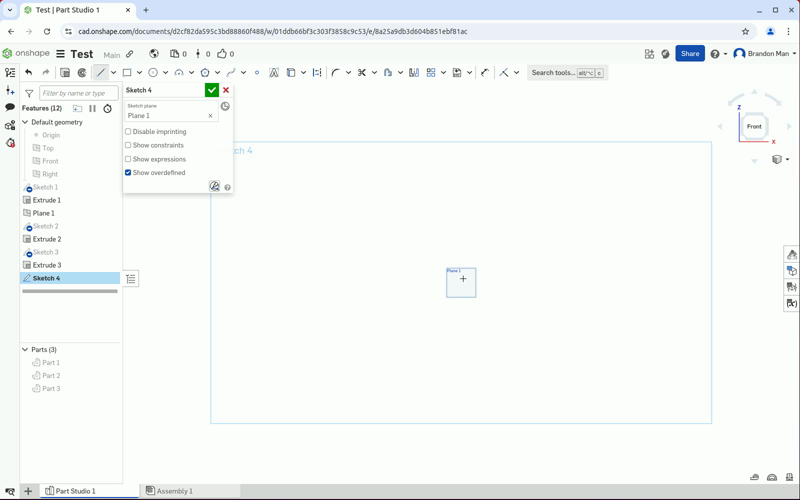
key_up(shift)
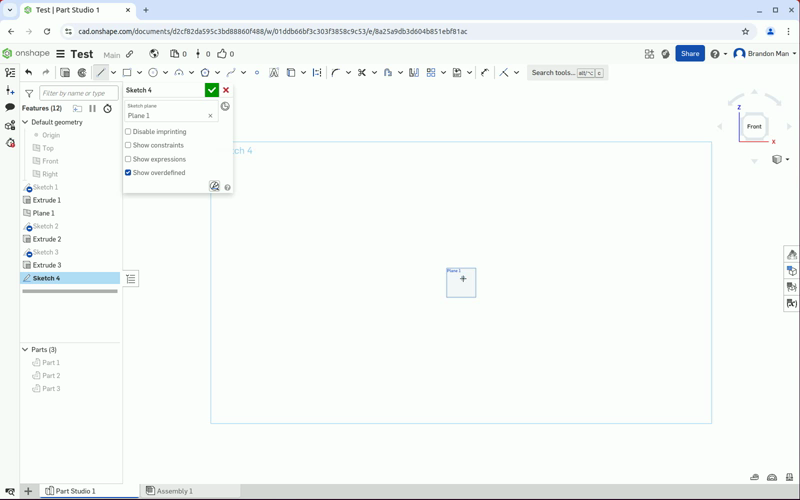
key_down(shift)
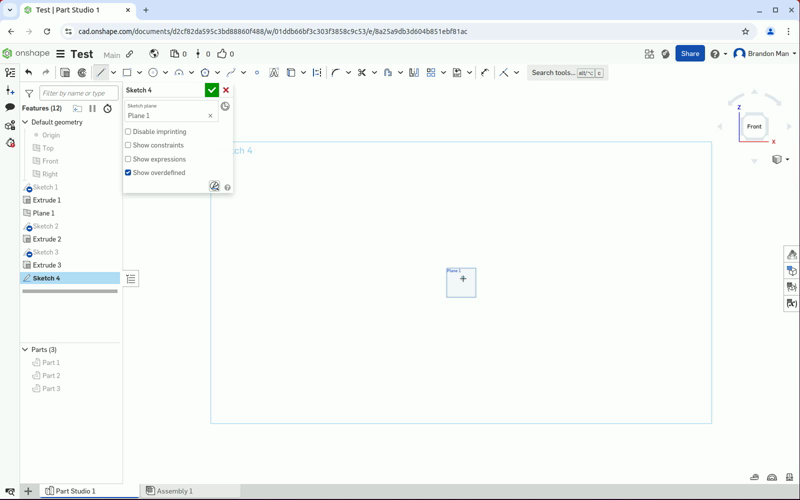
mouse_move(493, 278)
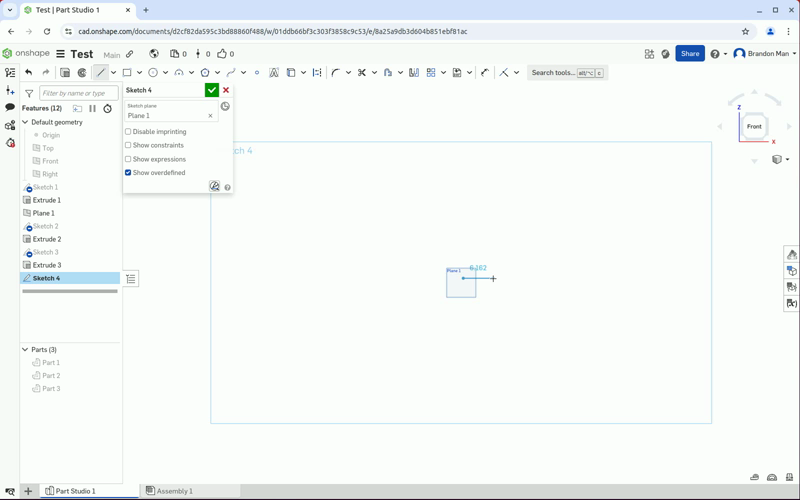
mouse_move(467, 278)
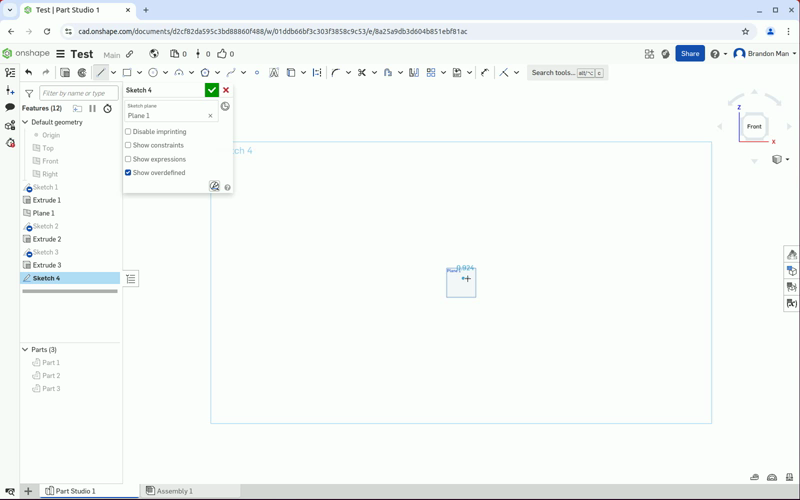
scroll(6)
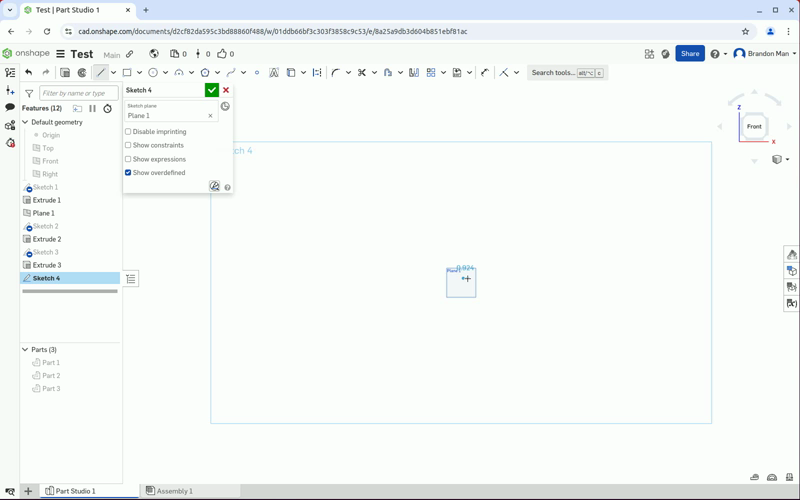
scroll(6)
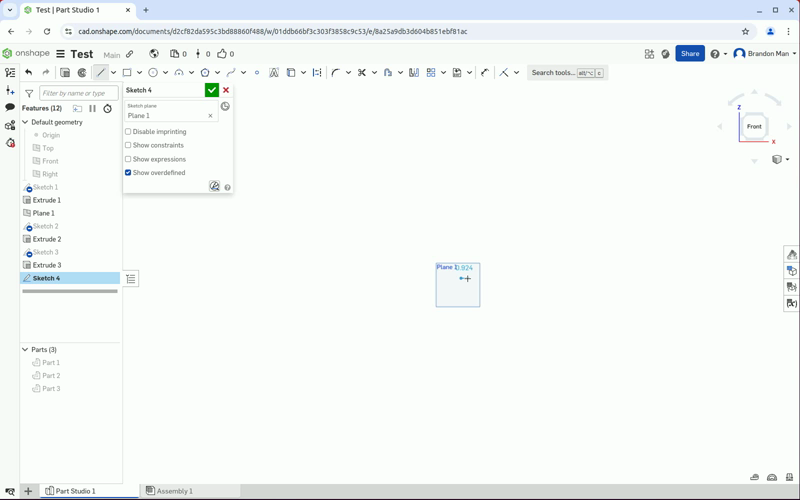
scroll(6)
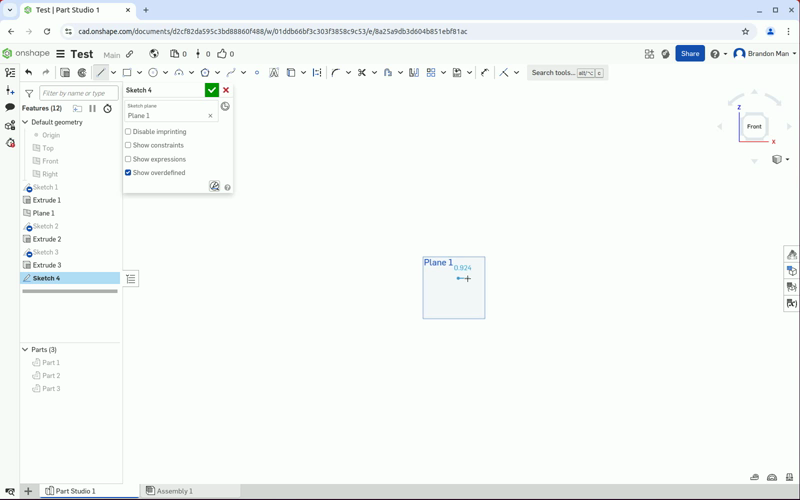
scroll(6)
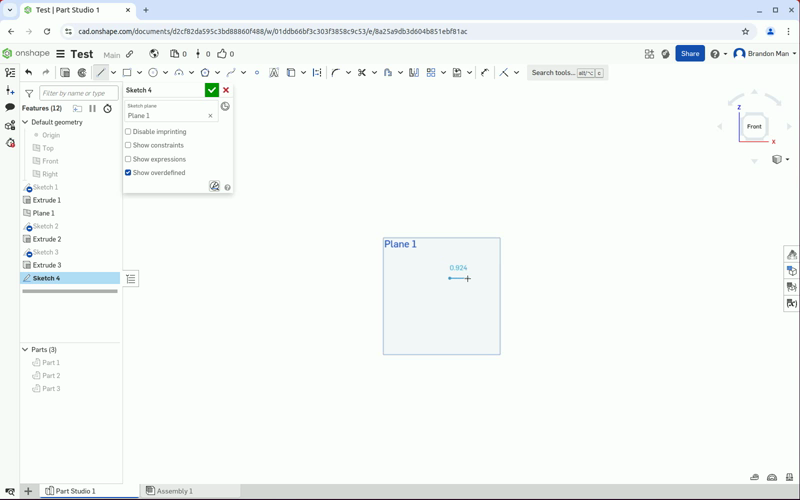
scroll(6)
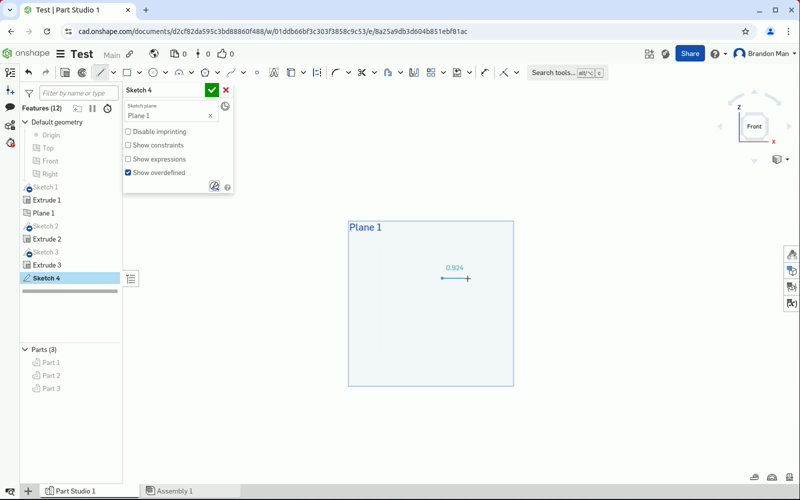
scroll(6)
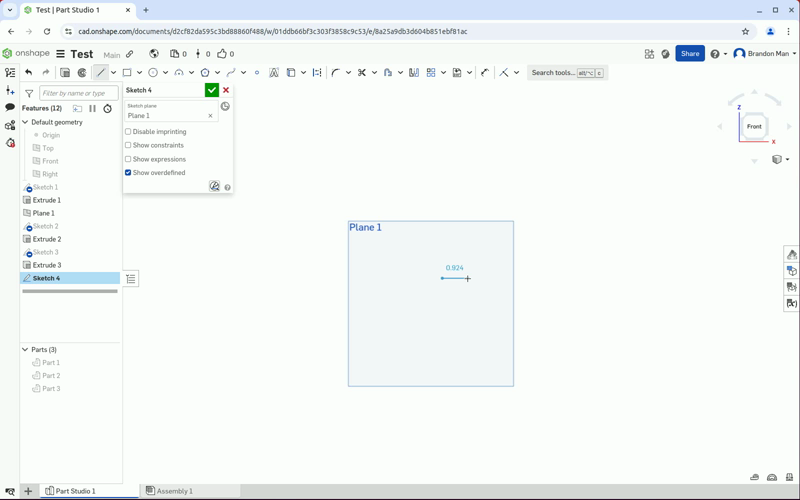
scroll(6)
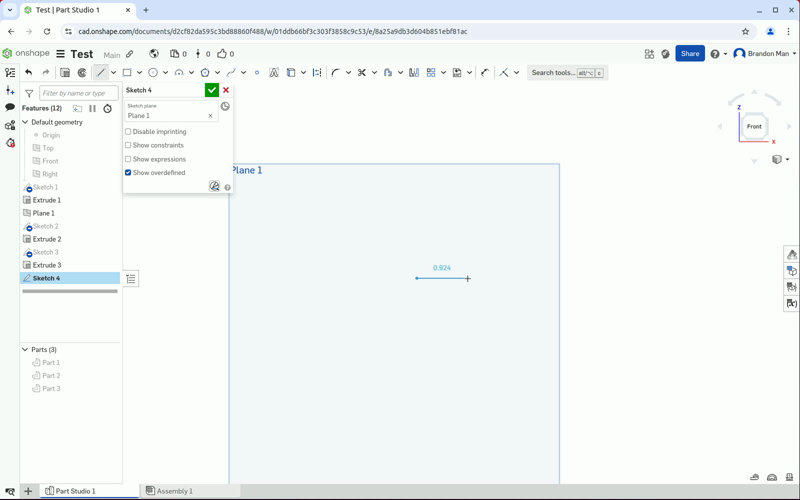
click(467, 278)
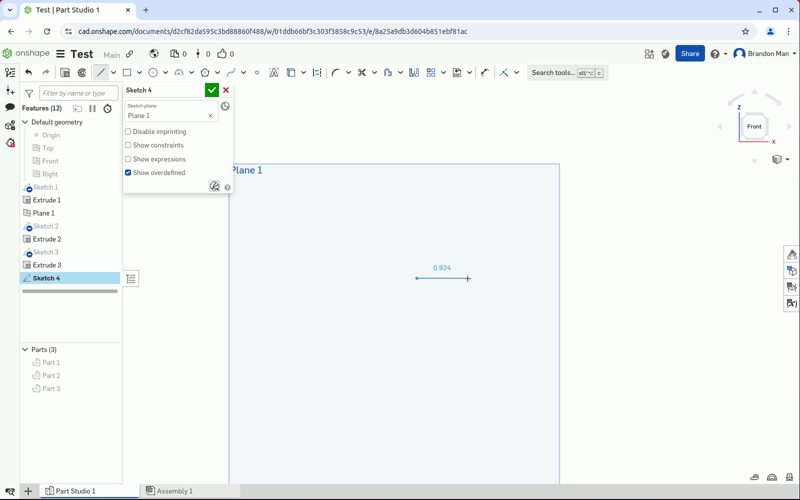
scroll(-6)
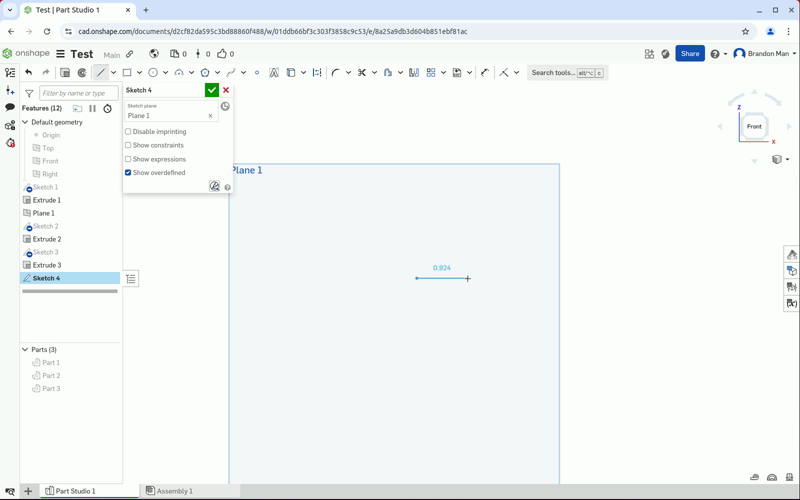
scroll(-6)
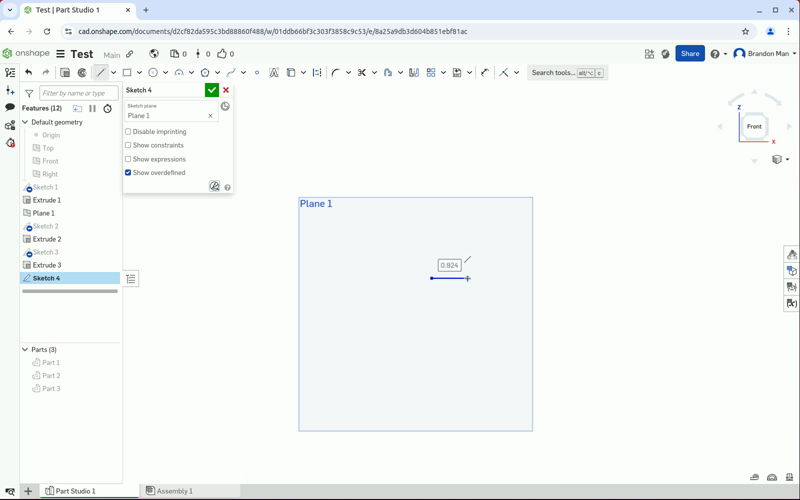
scroll(-6)
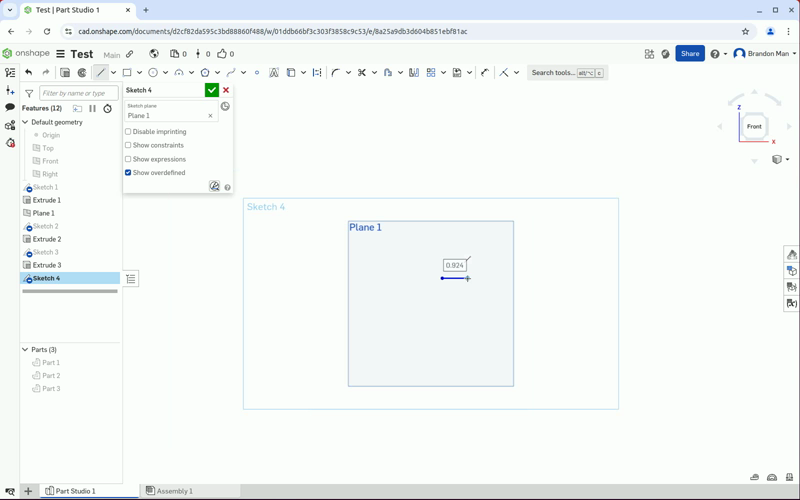
scroll(-6)
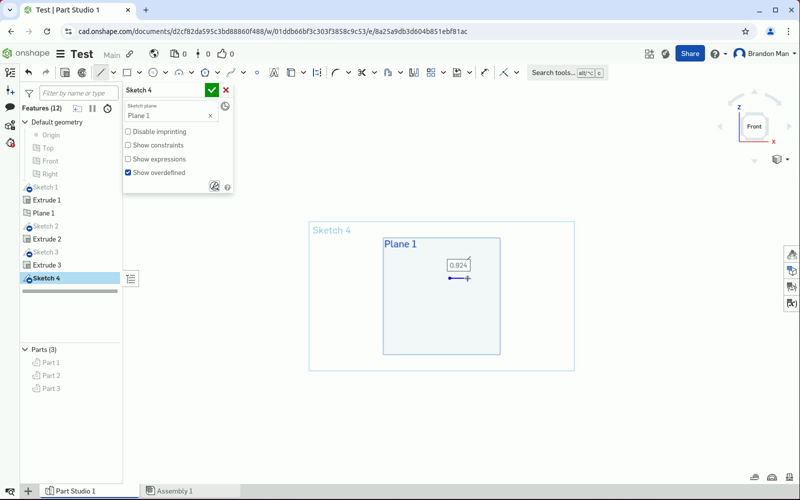
scroll(-6)
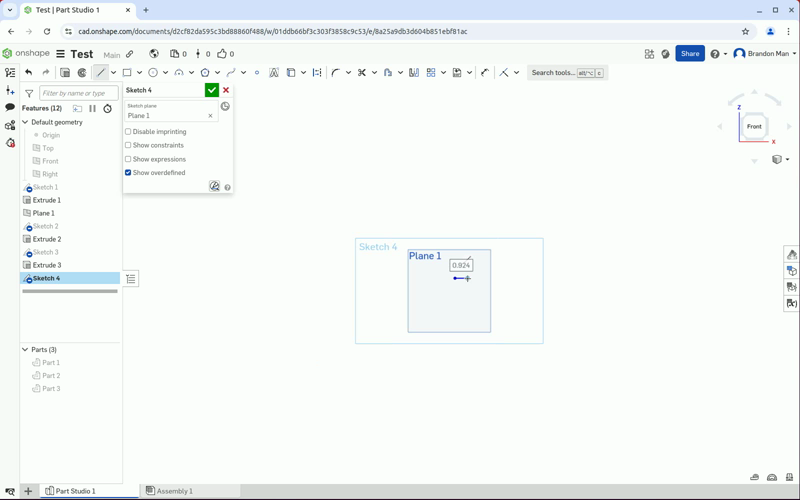
scroll(-6)
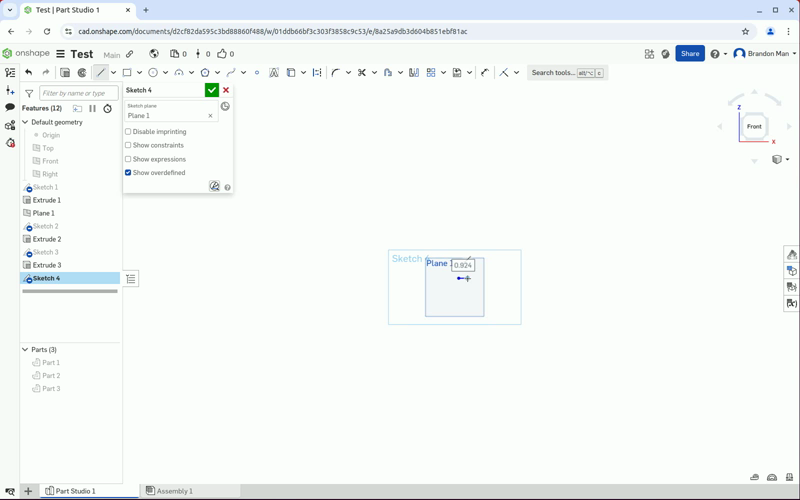
scroll(-6)
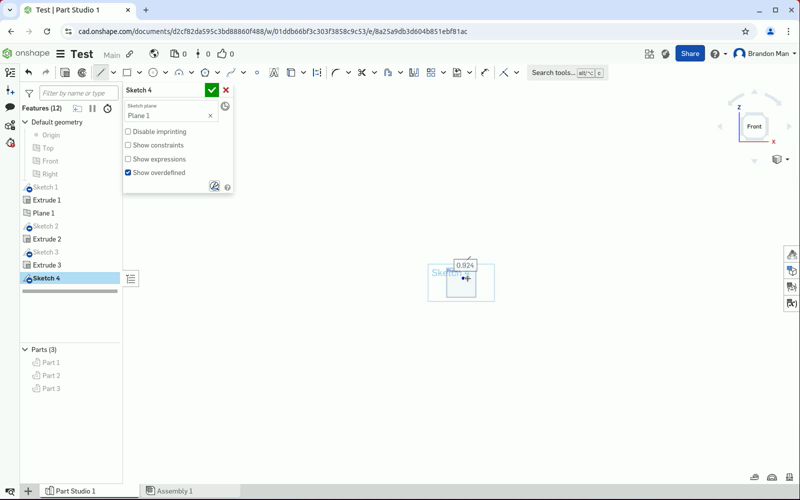
key_up(shift)
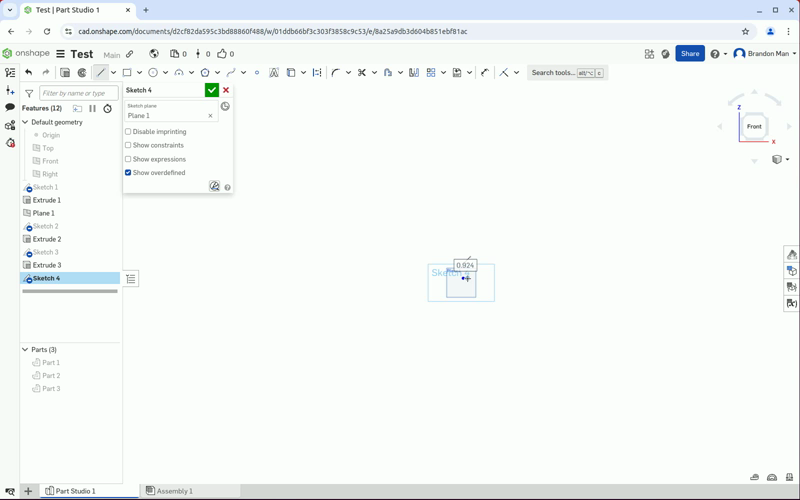
key_down(shift)
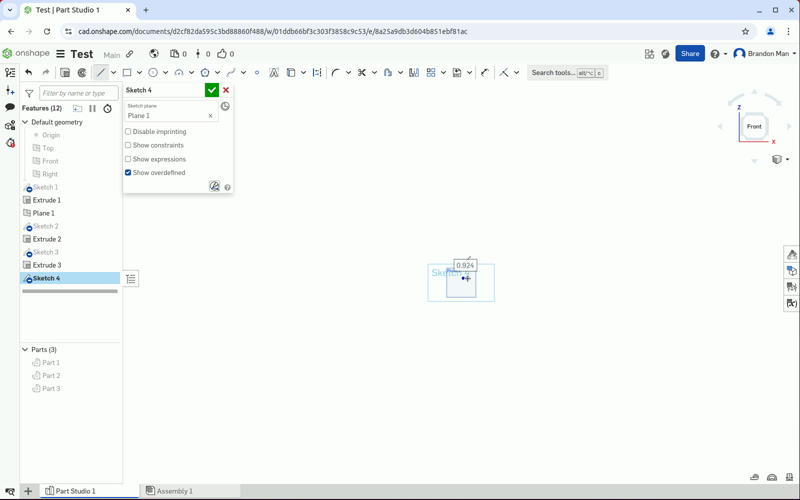
mouse_move(497, 278)
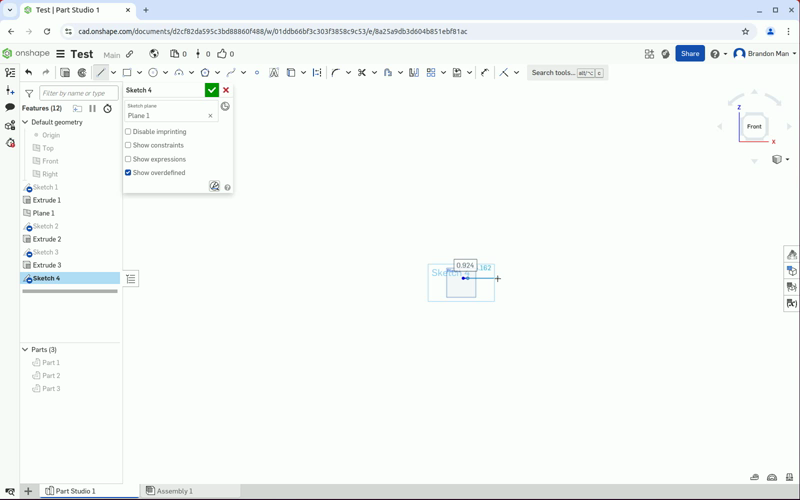
mouse_move(467, 272)
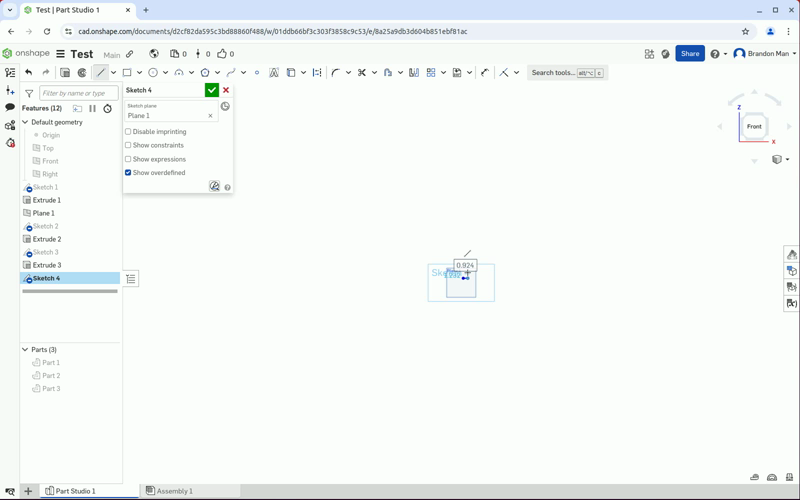
scroll(6)
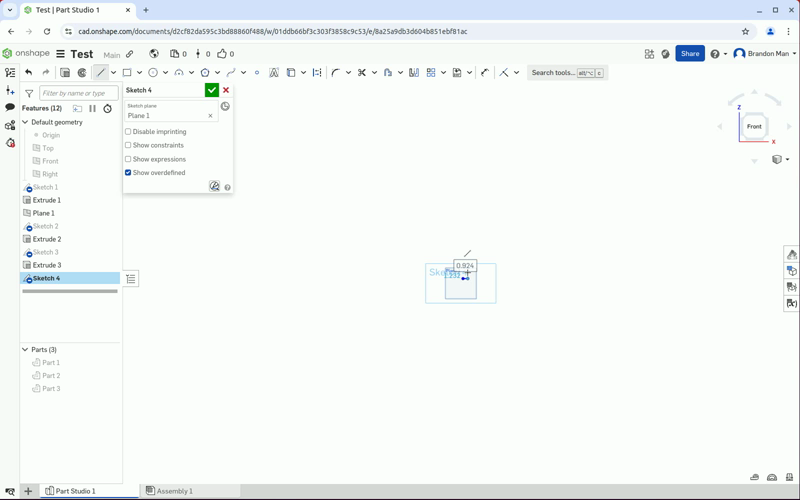
scroll(6)
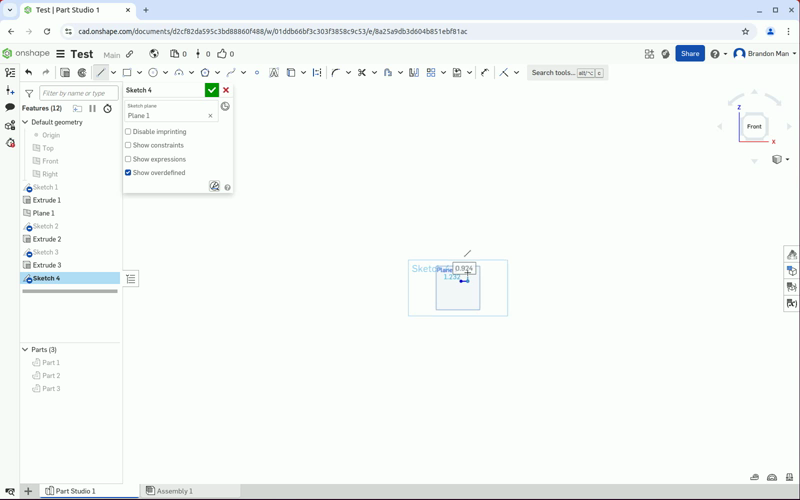
scroll(6)
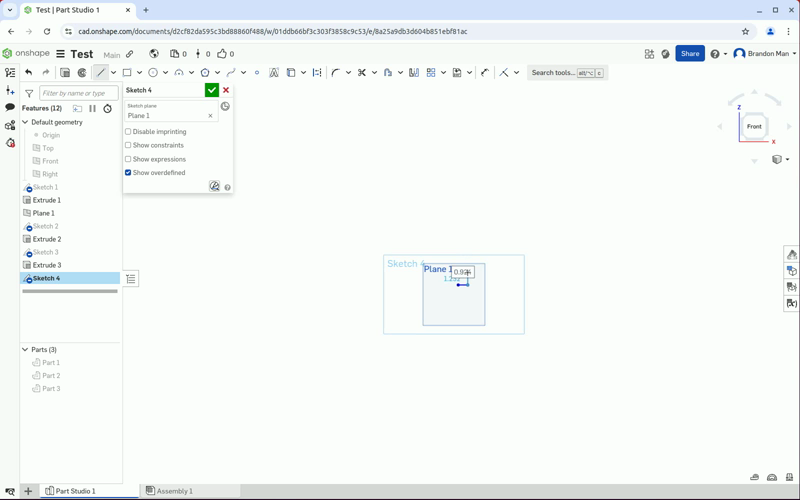
scroll(6)
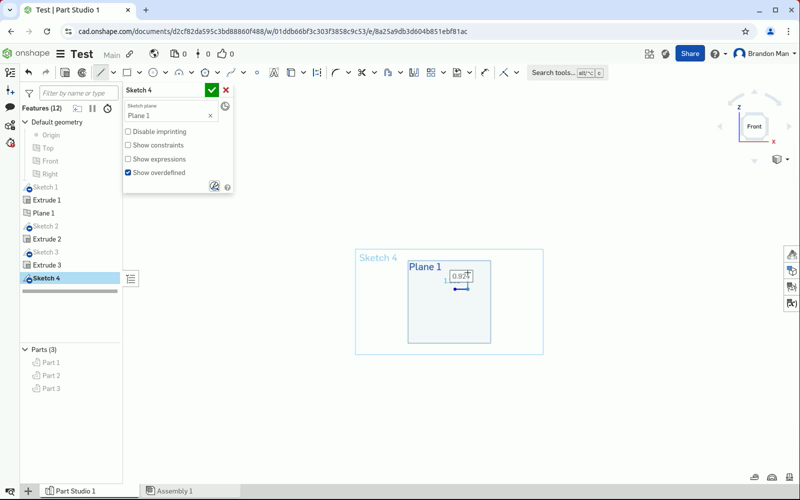
scroll(6)
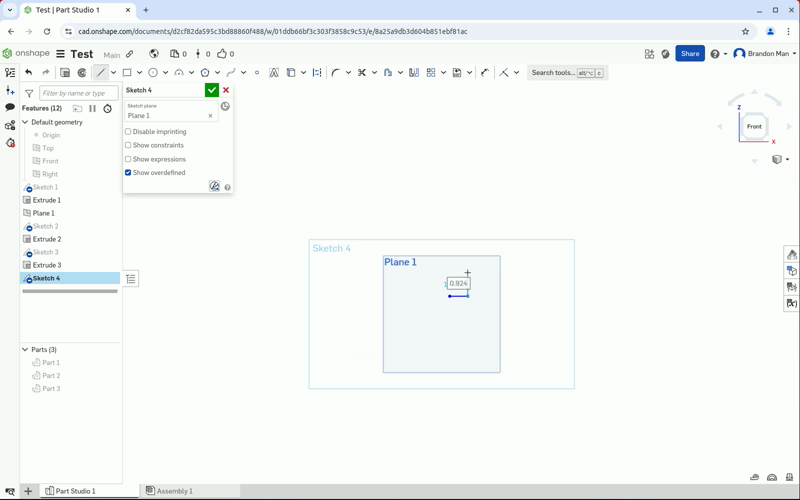
scroll(6)
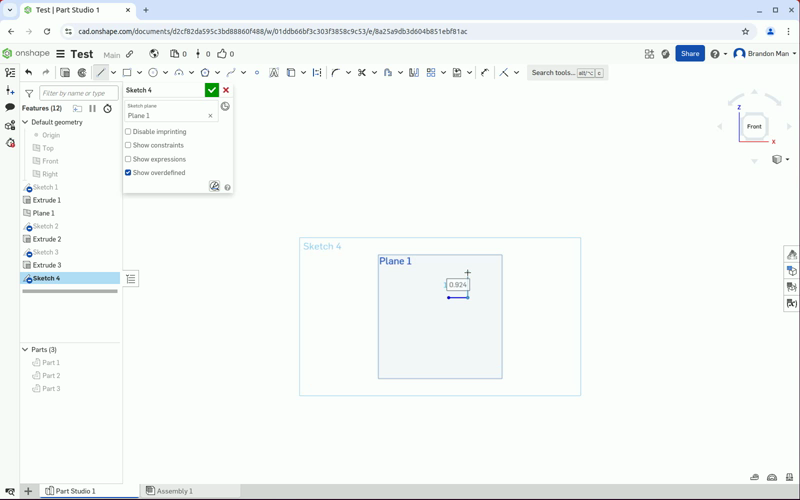
scroll(6)
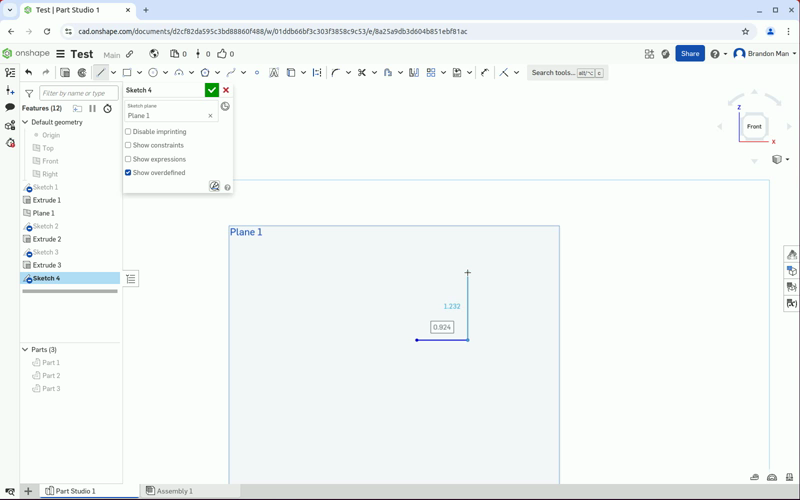
click(467, 272)
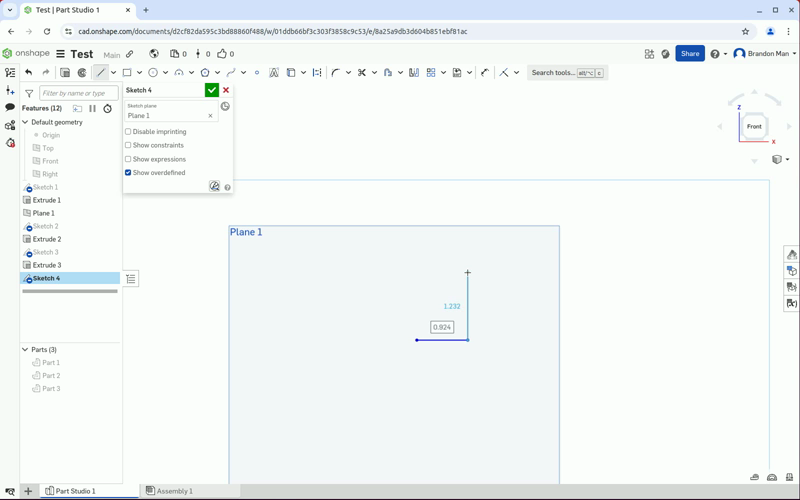
scroll(-6)
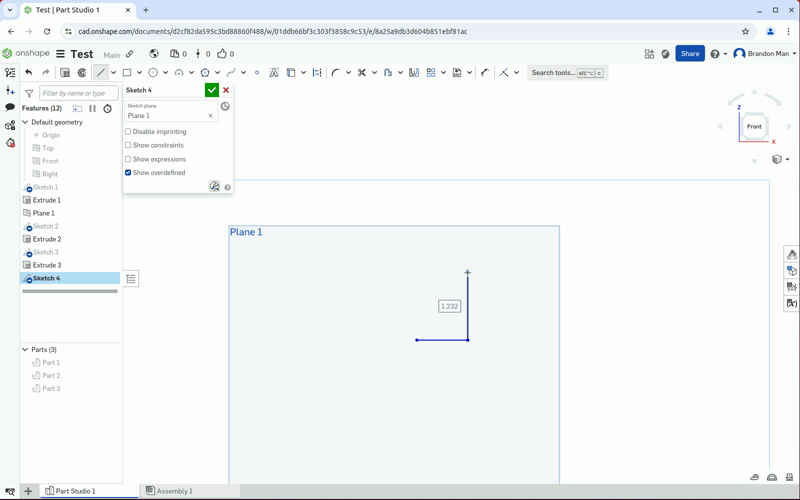
scroll(-6)
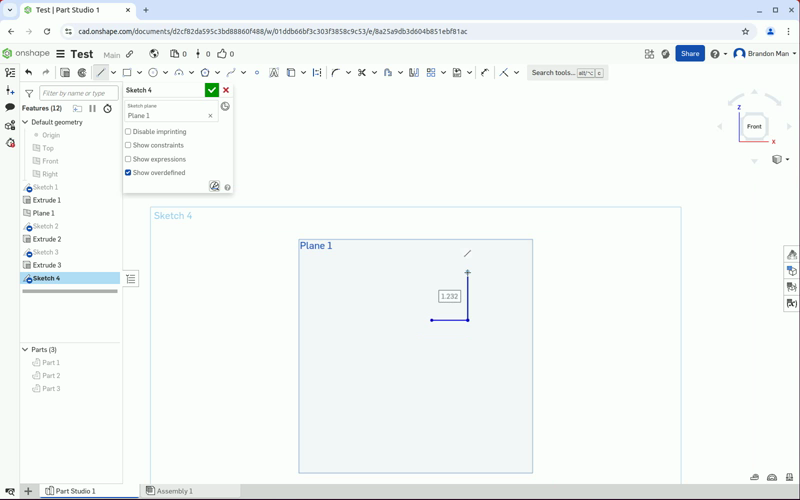
scroll(-6)
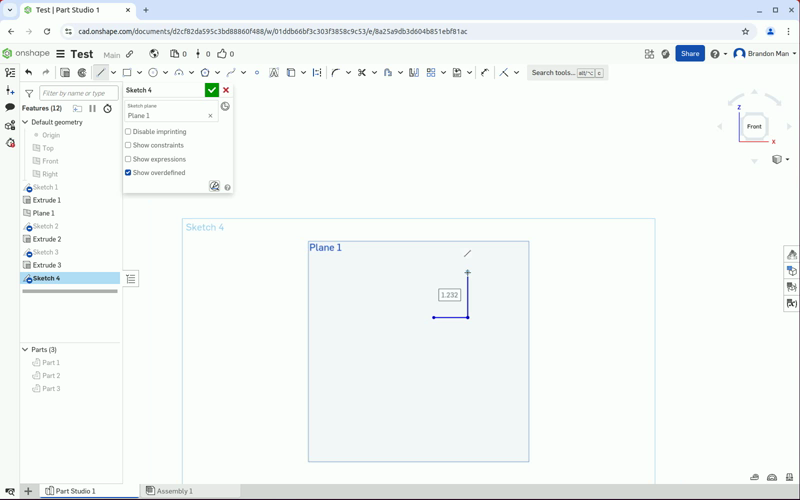
scroll(-6)
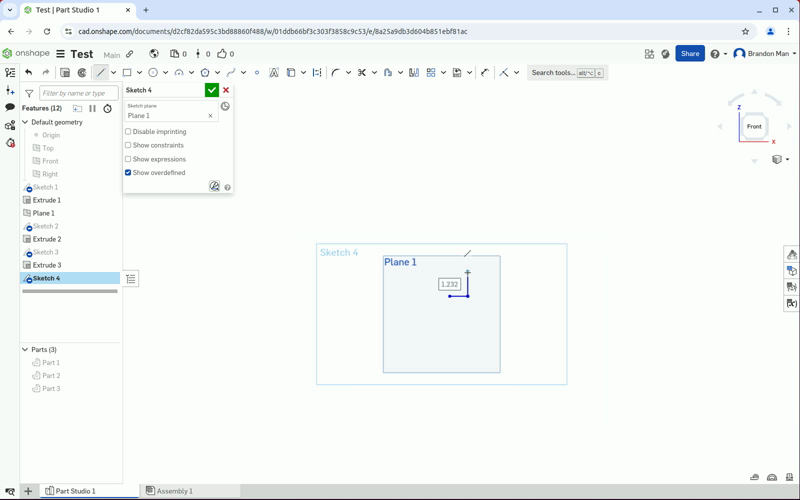
scroll(-6)
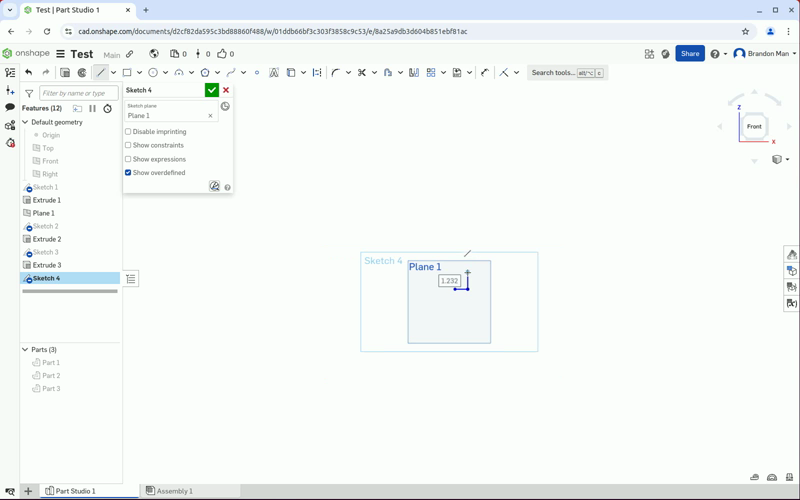
scroll(-6)
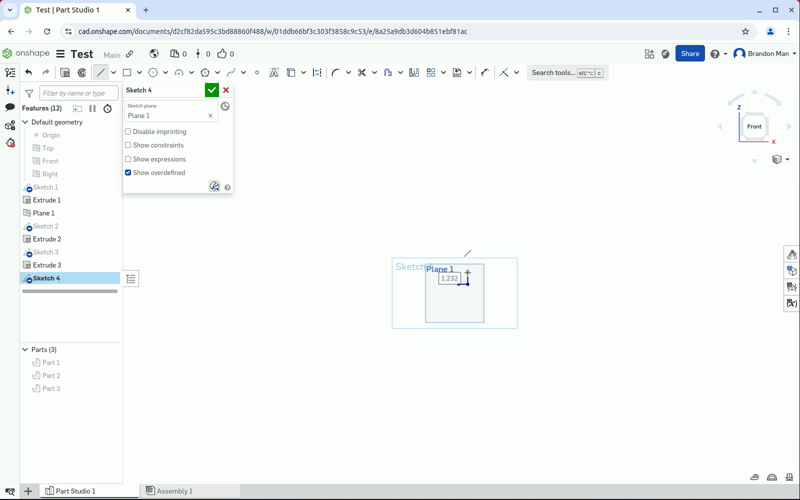
scroll(-6)
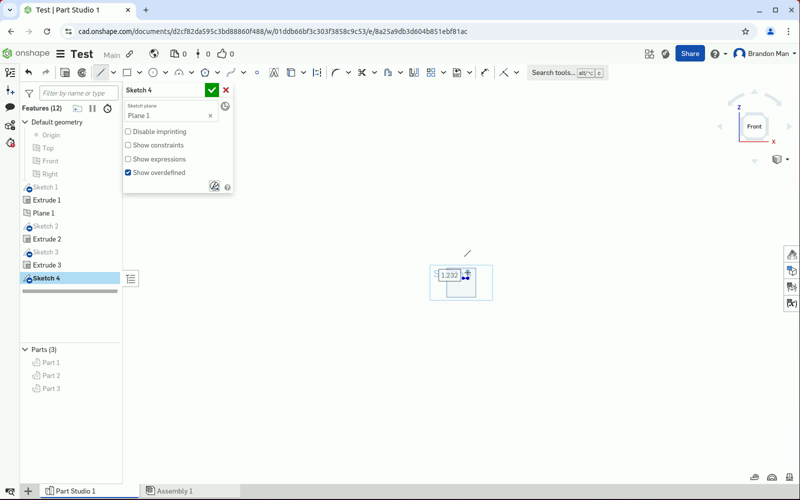
key_up(shift)
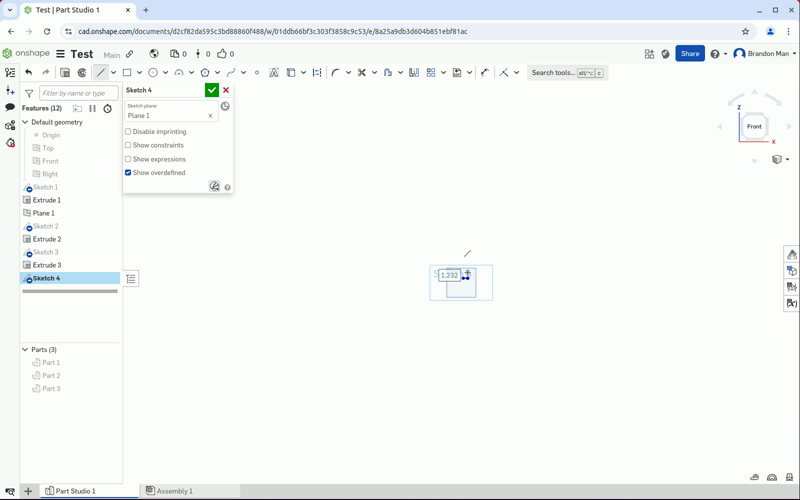
key_down(shift)
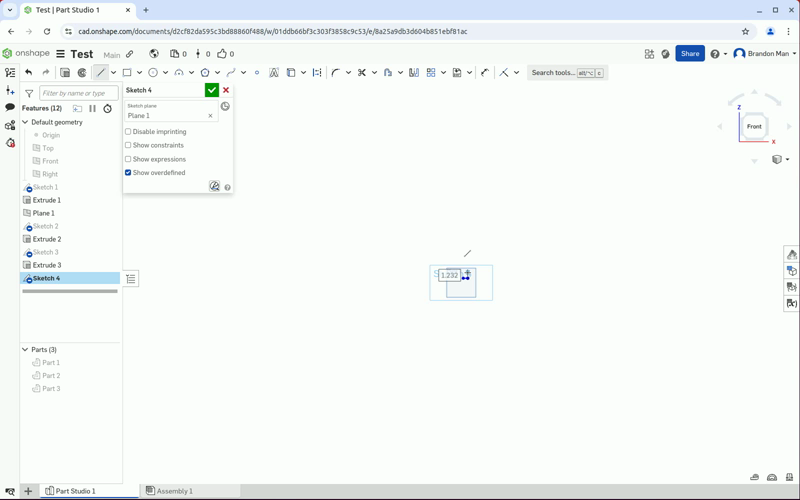
mouse_move(497, 272)
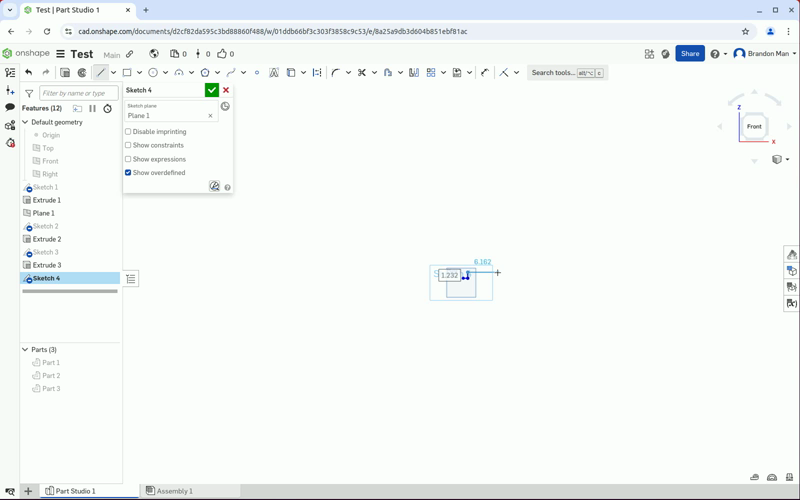
mouse_move(463, 272)
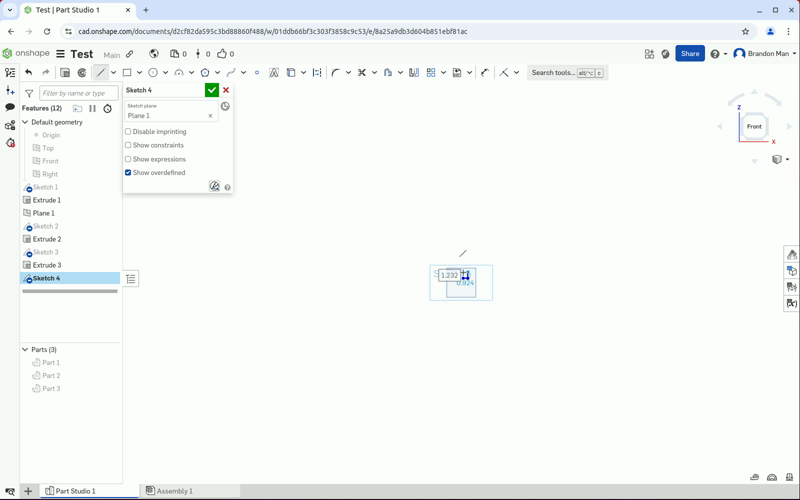
scroll(6)
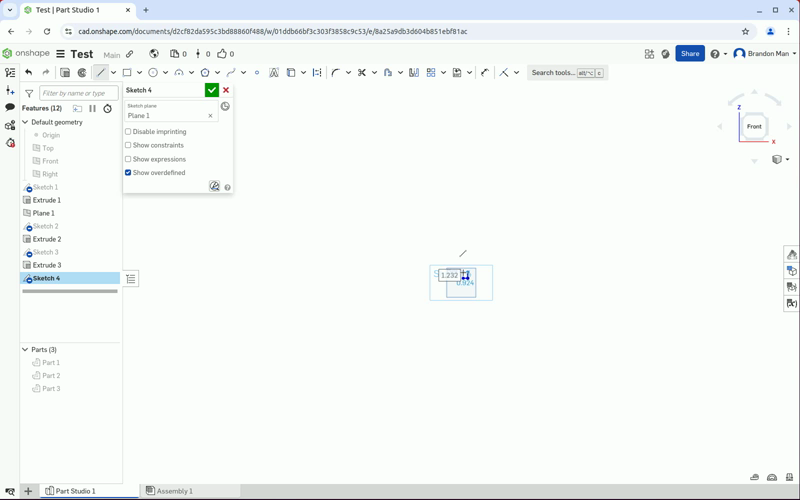
scroll(6)
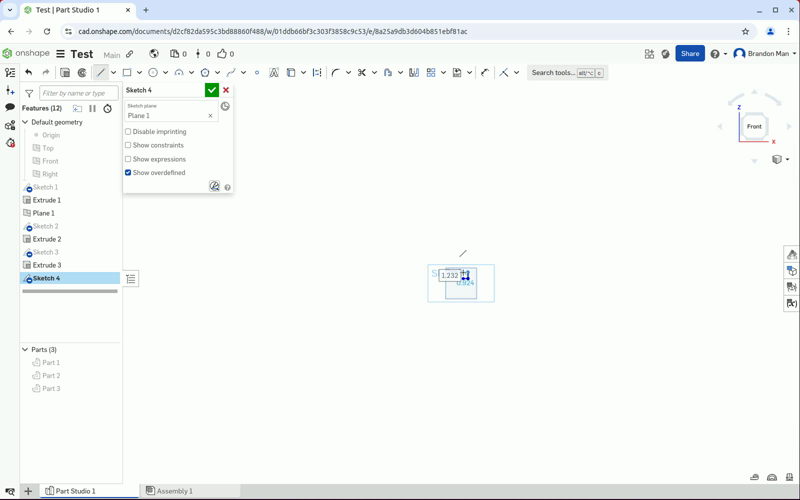
scroll(6)
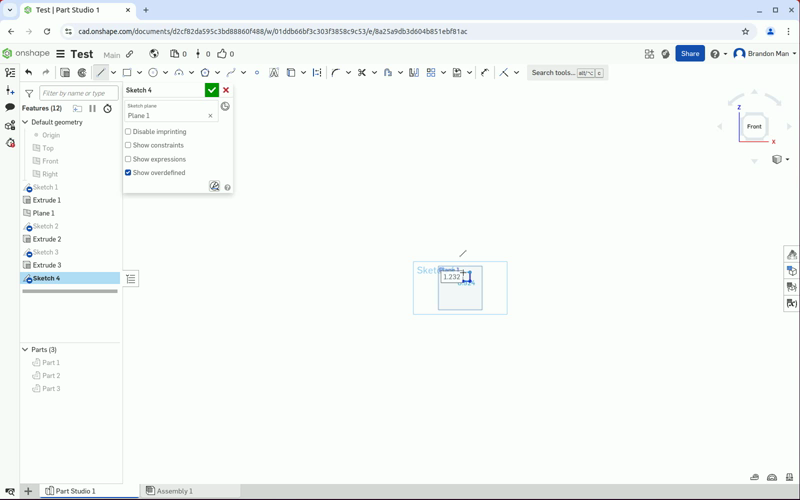
scroll(6)
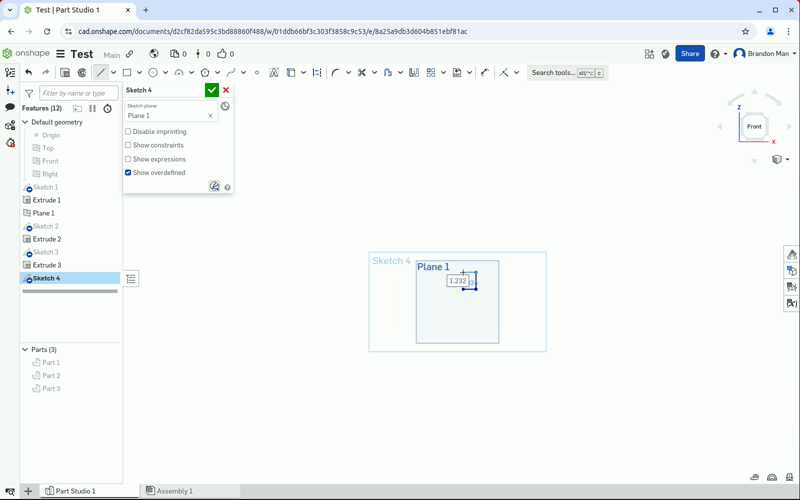
scroll(6)
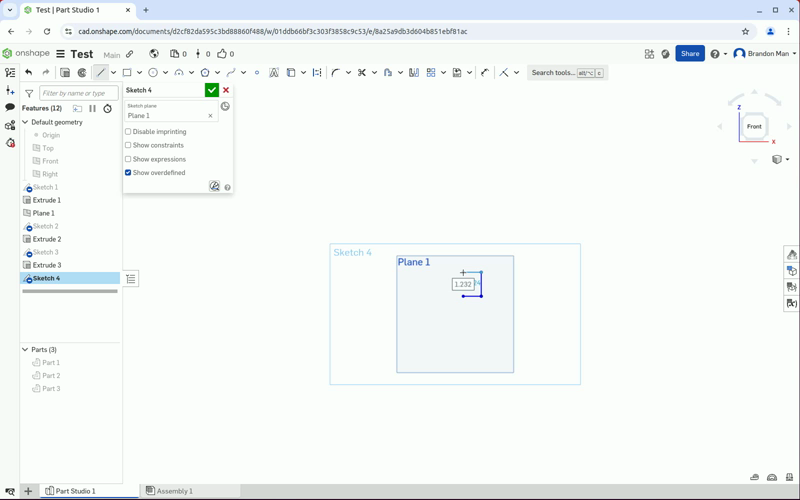
scroll(6)
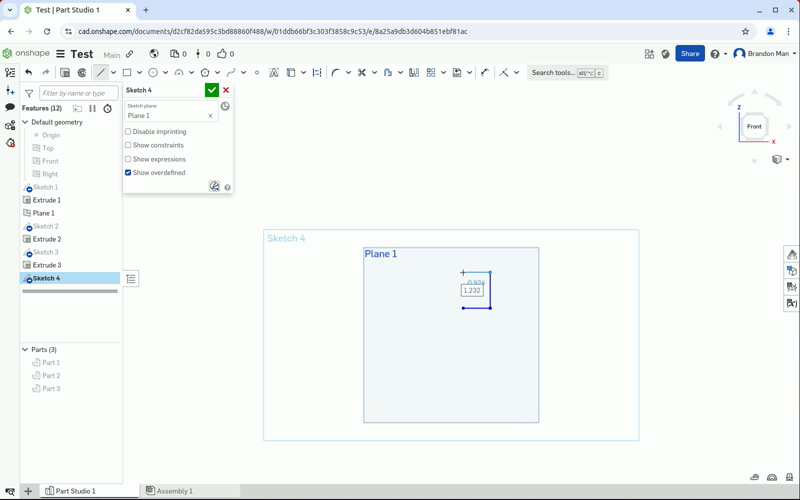
scroll(6)
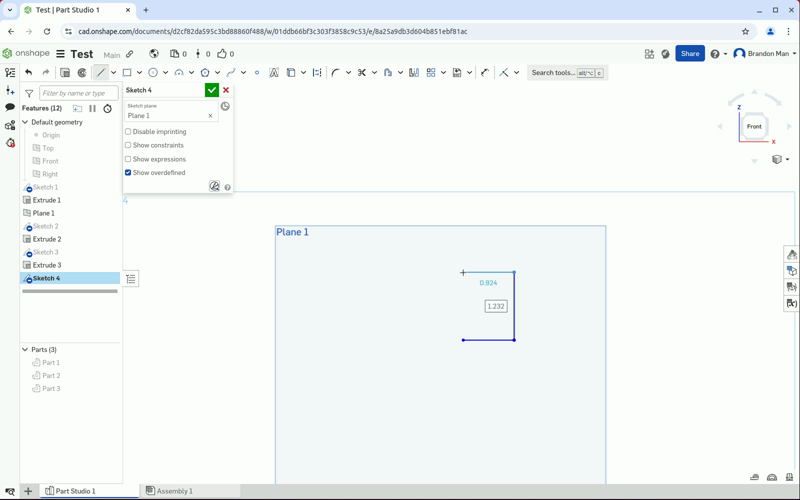
click(463, 272)
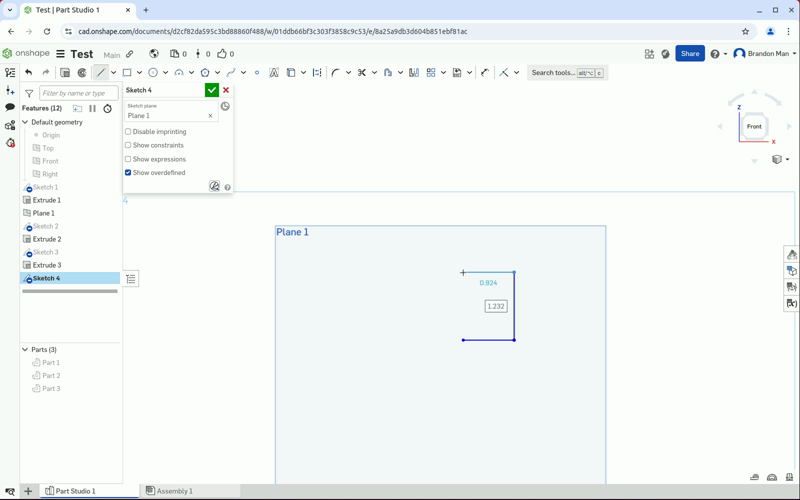
scroll(-6)
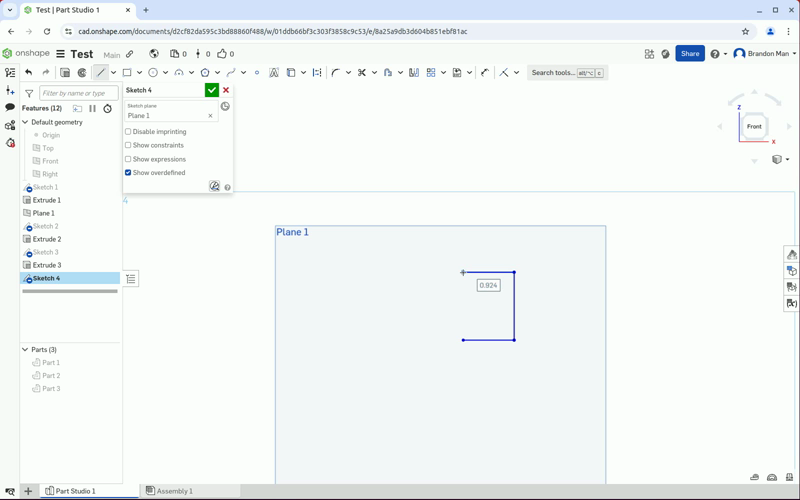
scroll(-6)
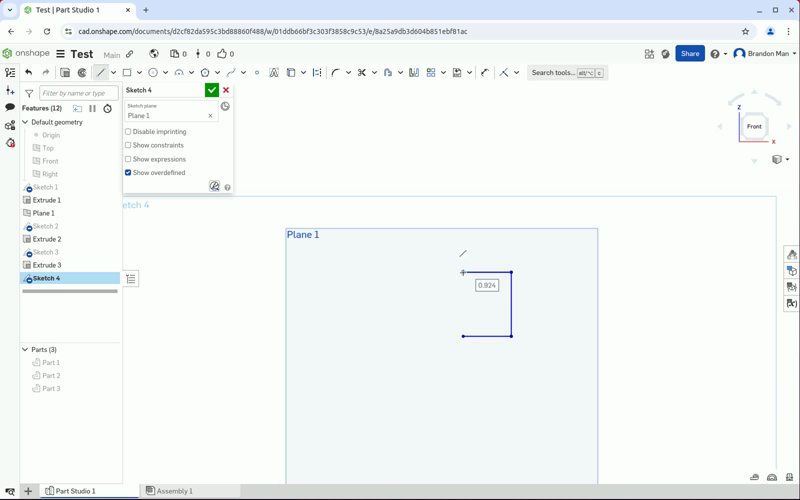
scroll(-6)
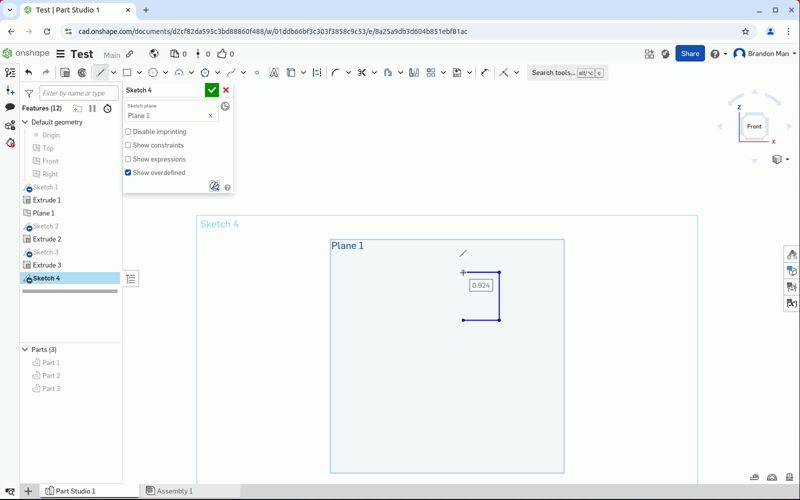
scroll(-6)
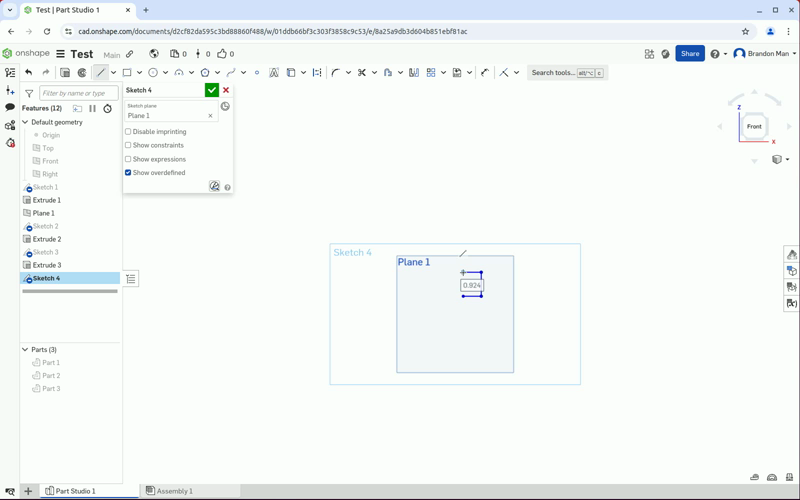
scroll(-6)
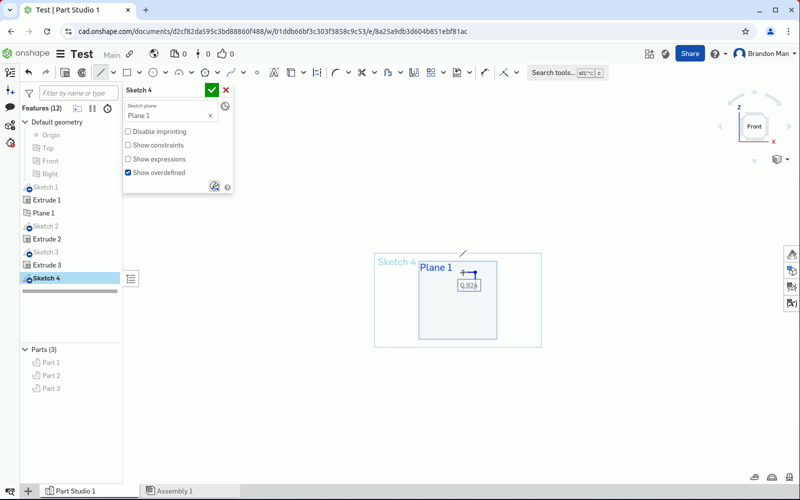
scroll(-6)
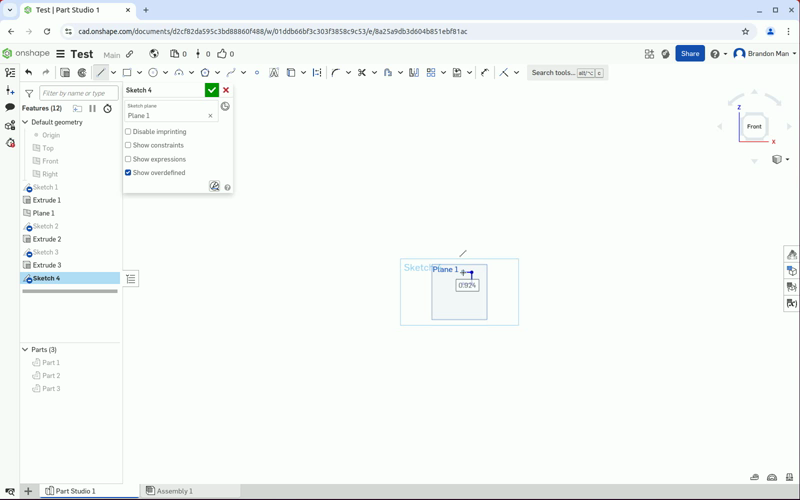
scroll(-6)
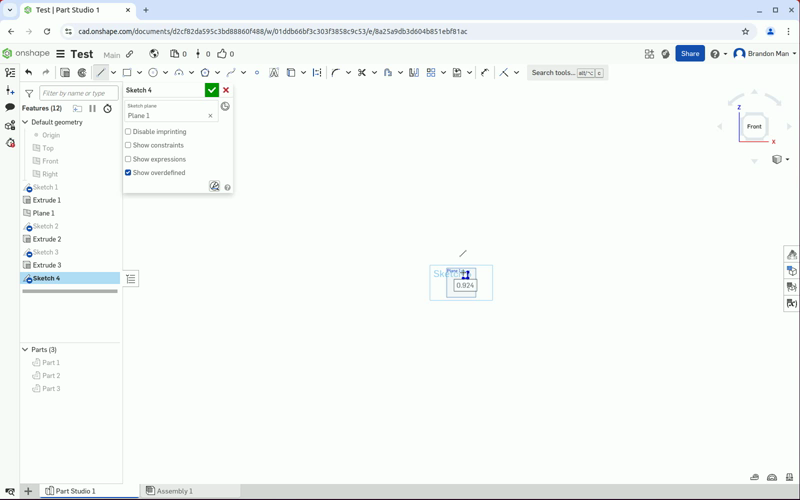
key_up(shift)
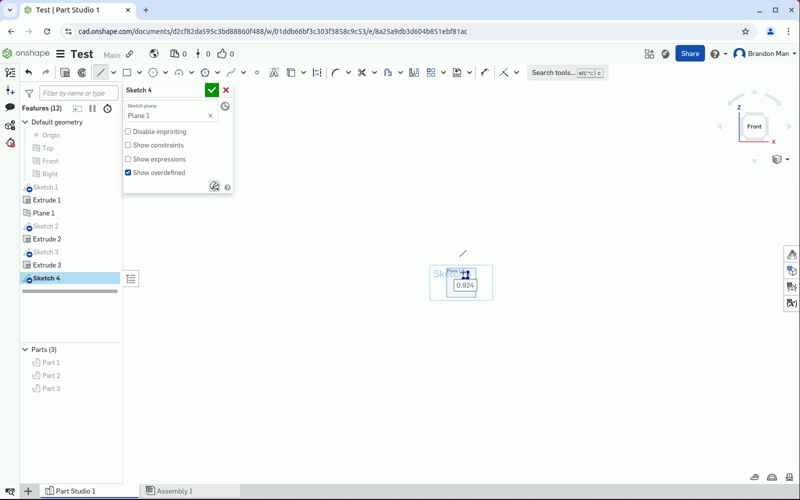
mouse_move(493, 272)
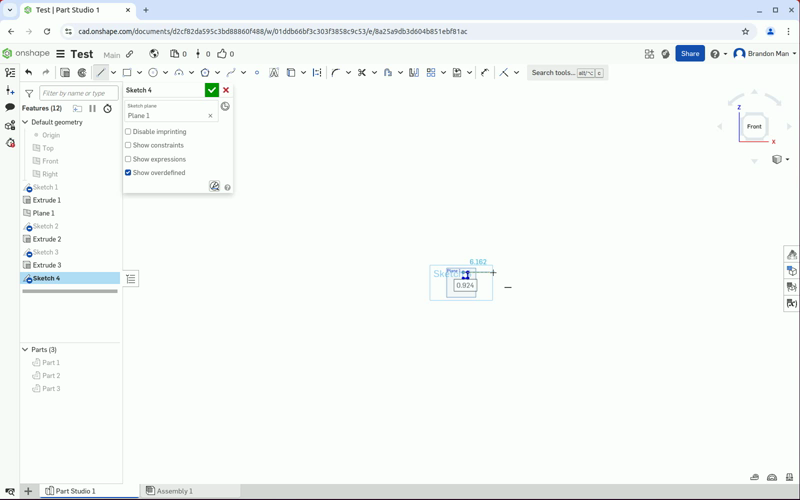
key_down(shift)
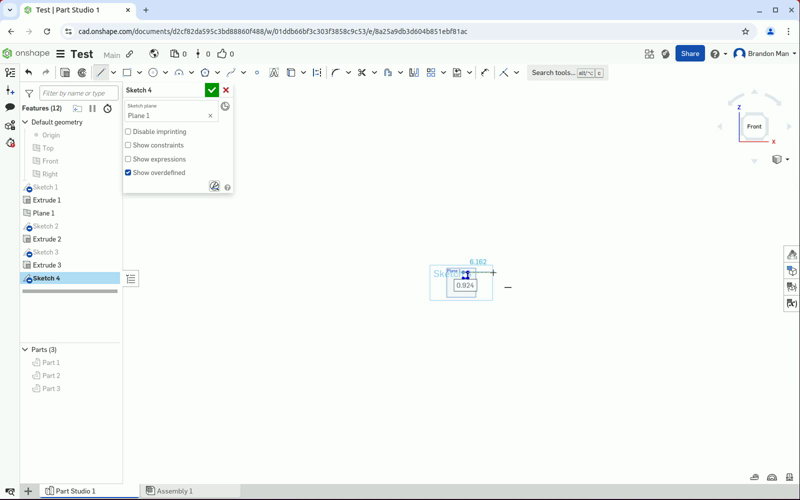
mouse_move(463, 278)
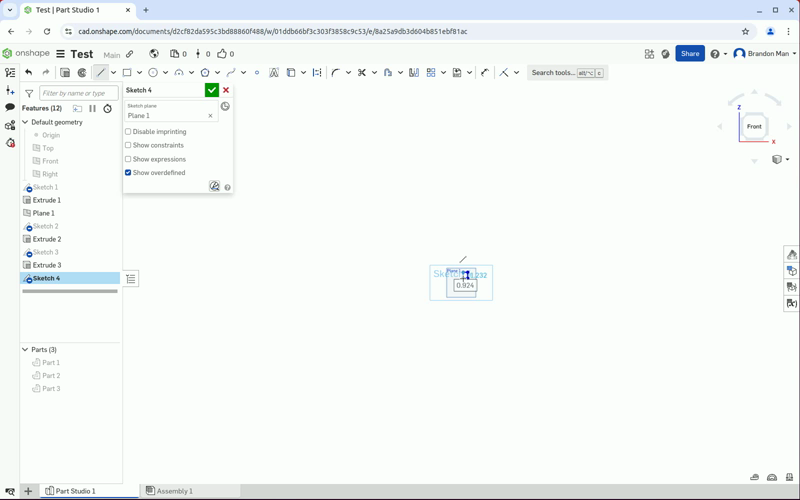
scroll(6)
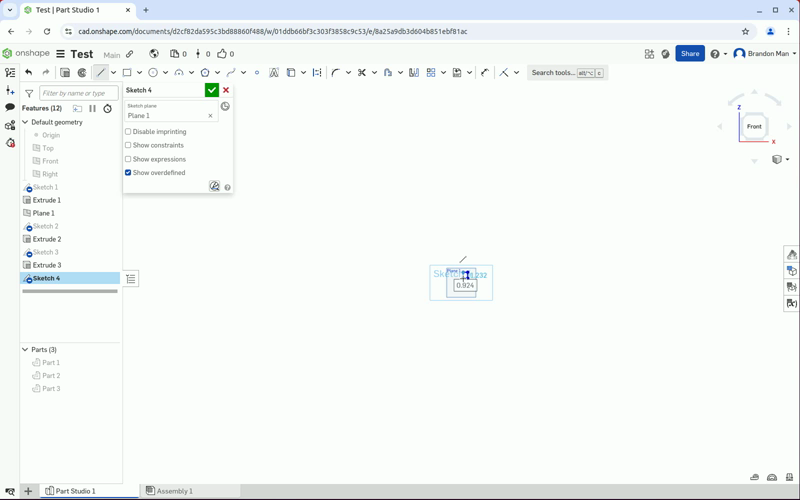
scroll(6)
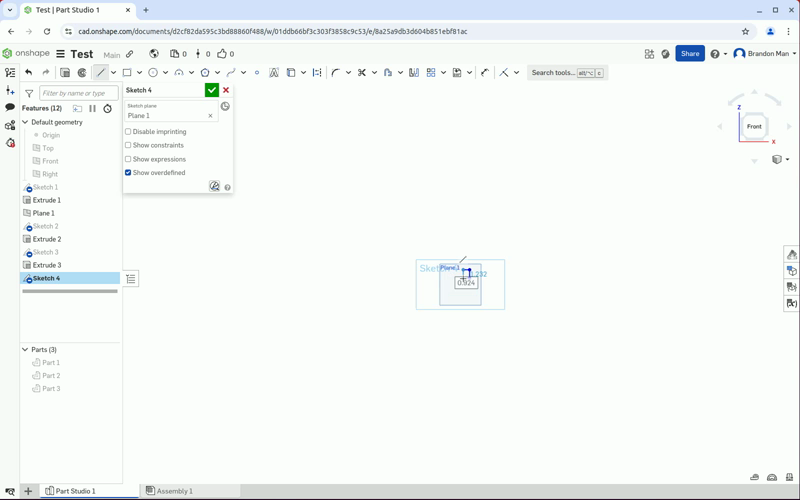
scroll(6)
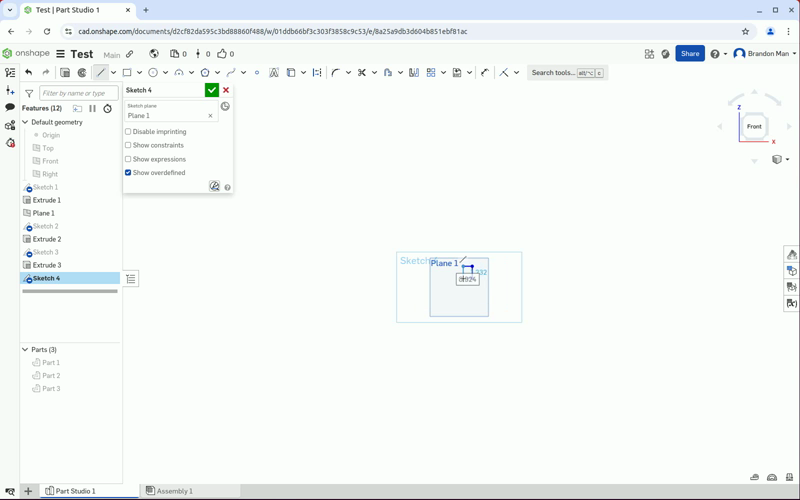
scroll(6)
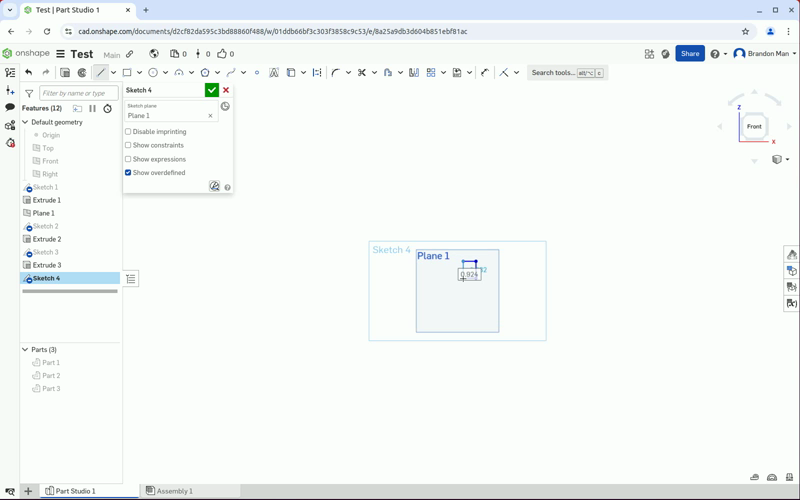
scroll(6)
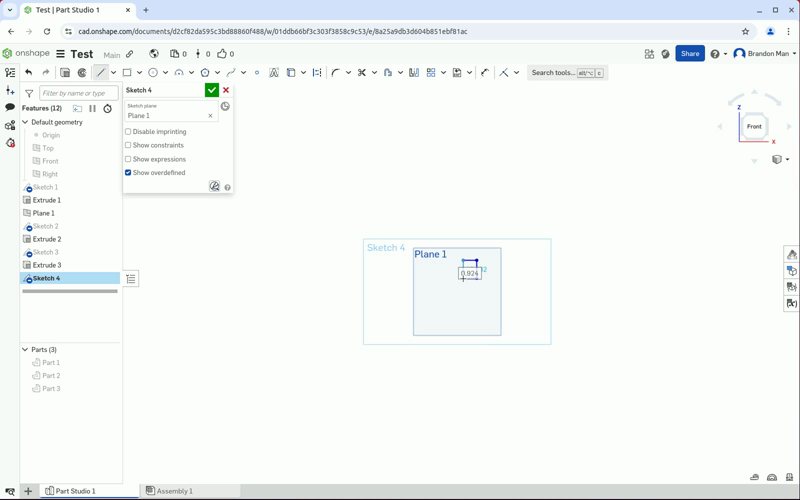
scroll(6)
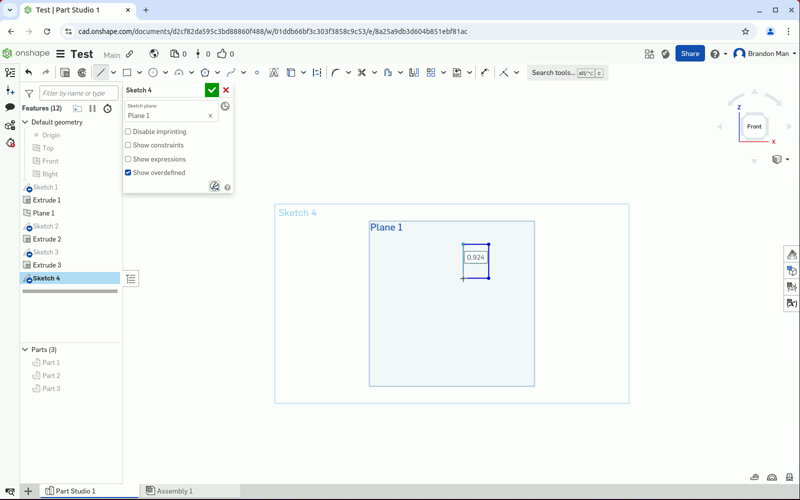
scroll(6)
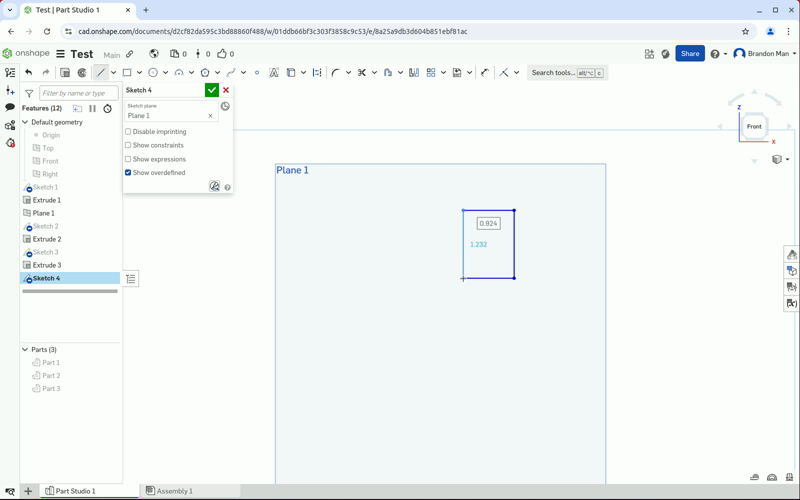
key_up(shift)
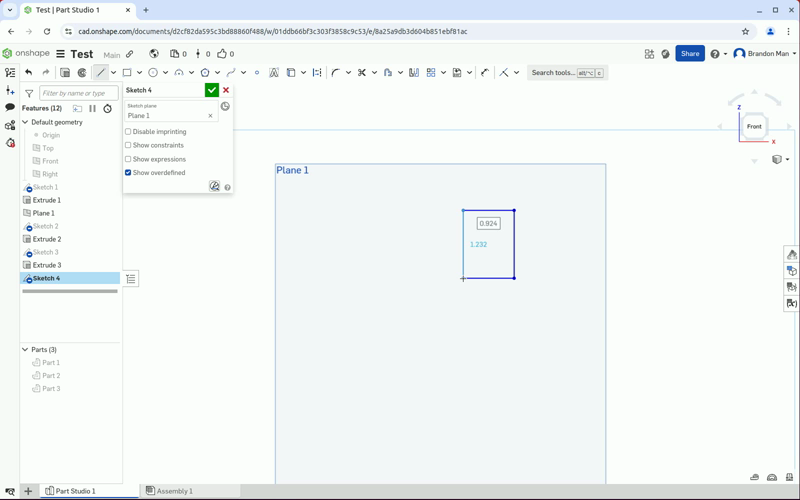
click(463, 278)
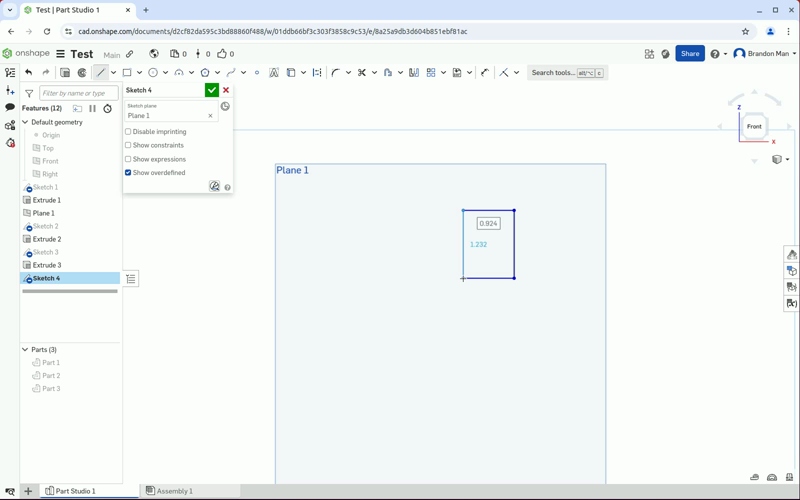
scroll(-6)
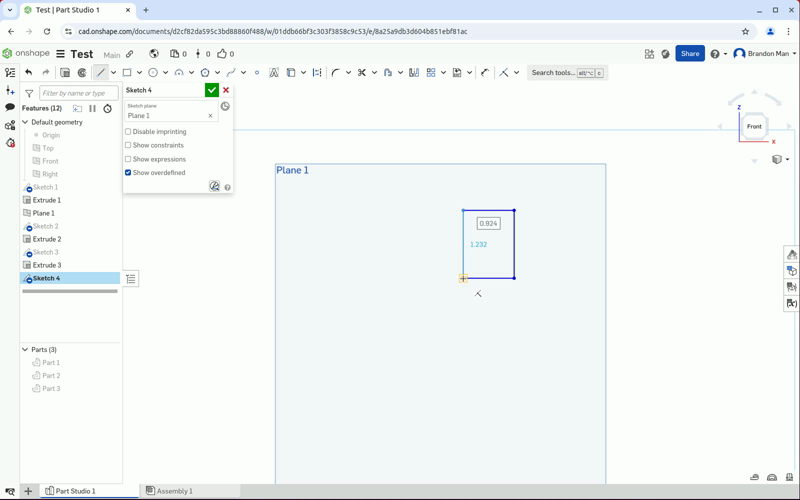
scroll(-6)
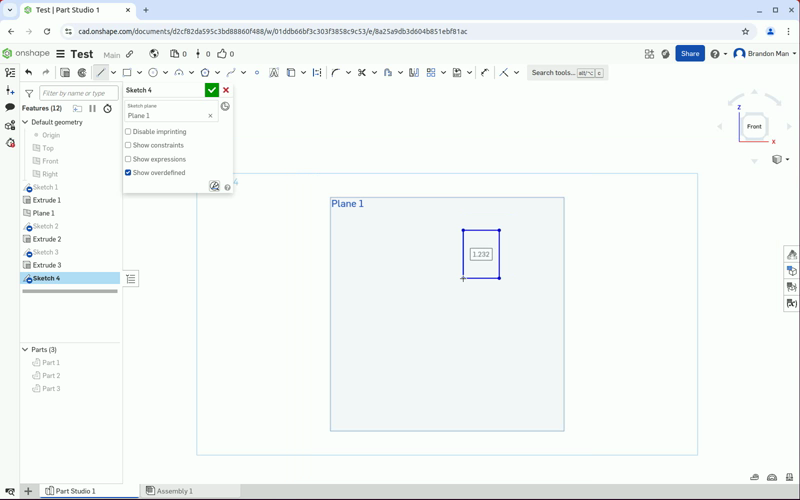
scroll(-6)
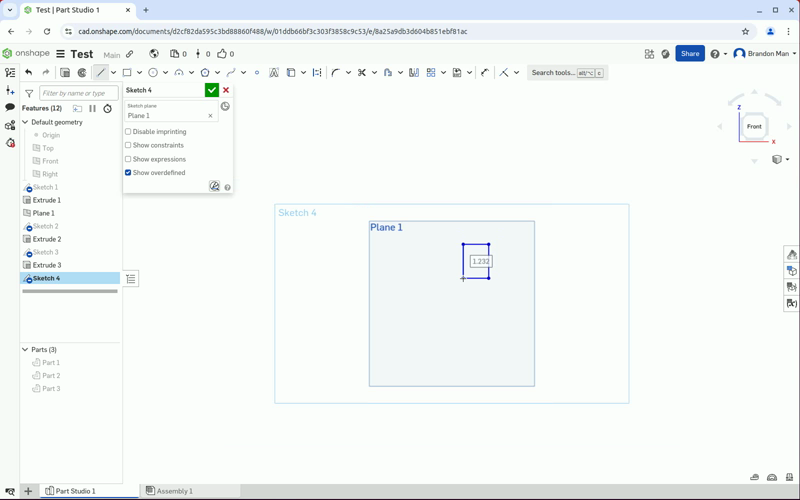
scroll(-6)
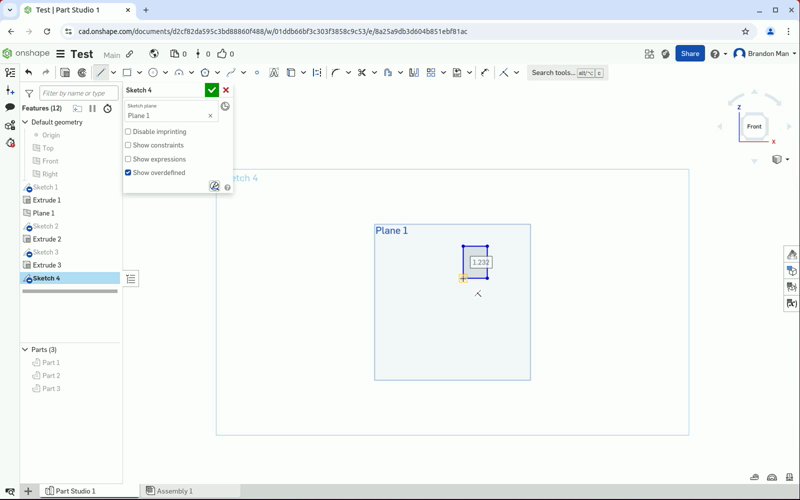
scroll(-6)
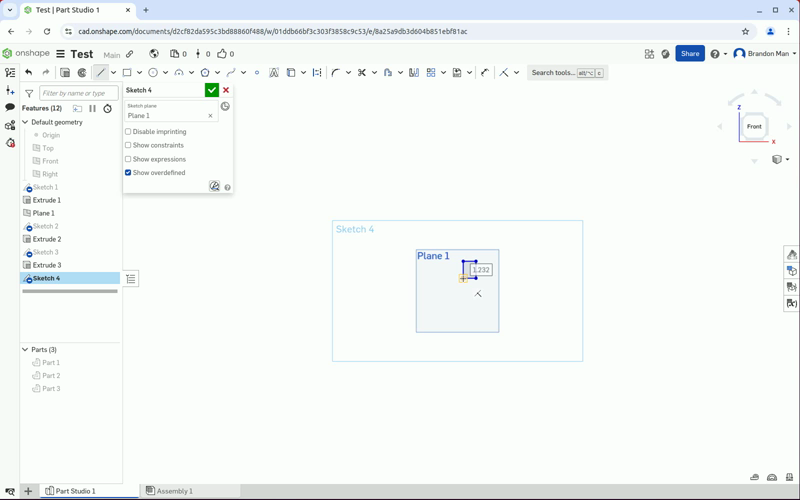
scroll(-6)
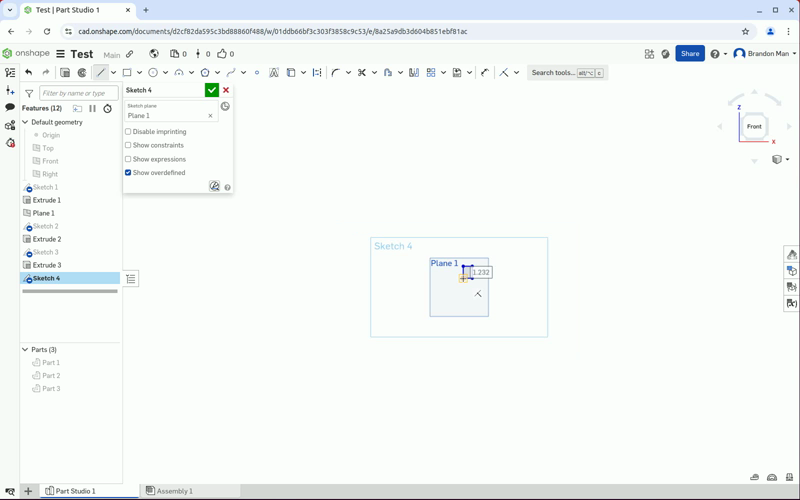
scroll(-6)
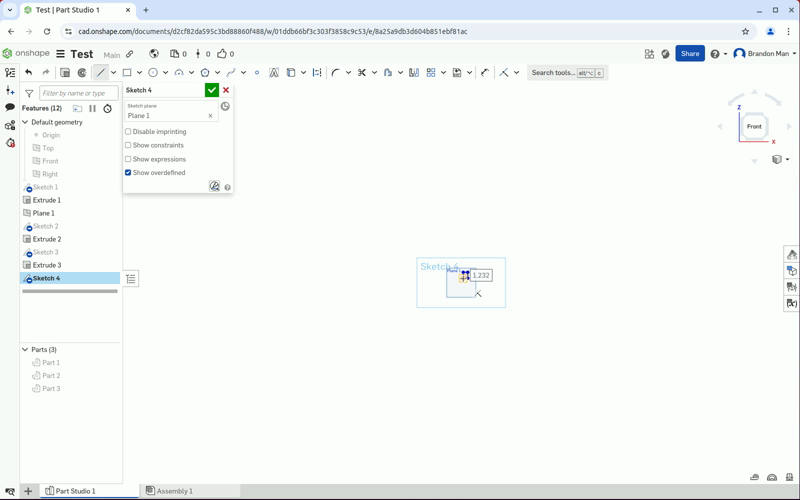
key(esc)
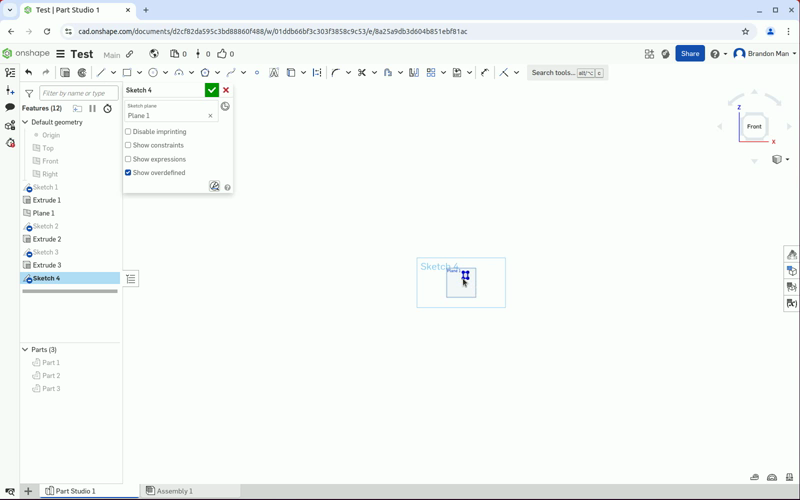
mouse_move(464, 277)
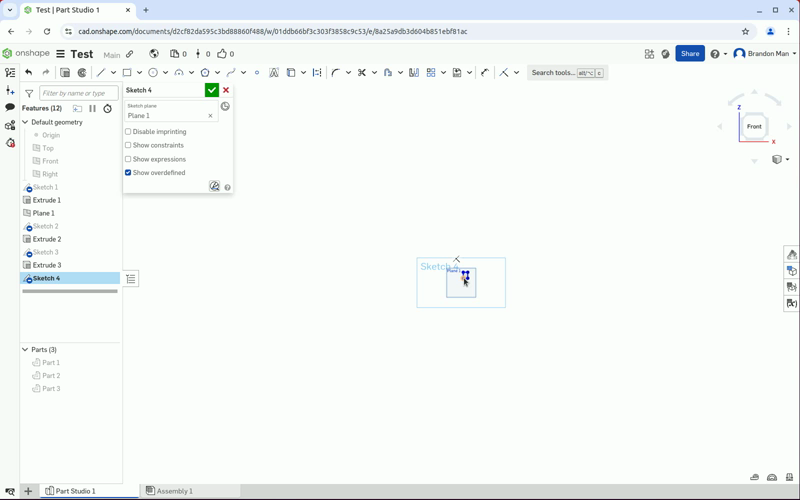
scroll(6)
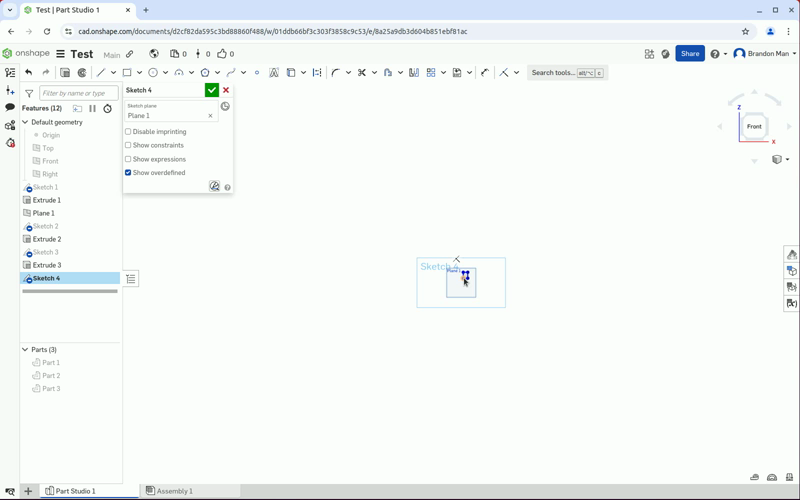
scroll(6)
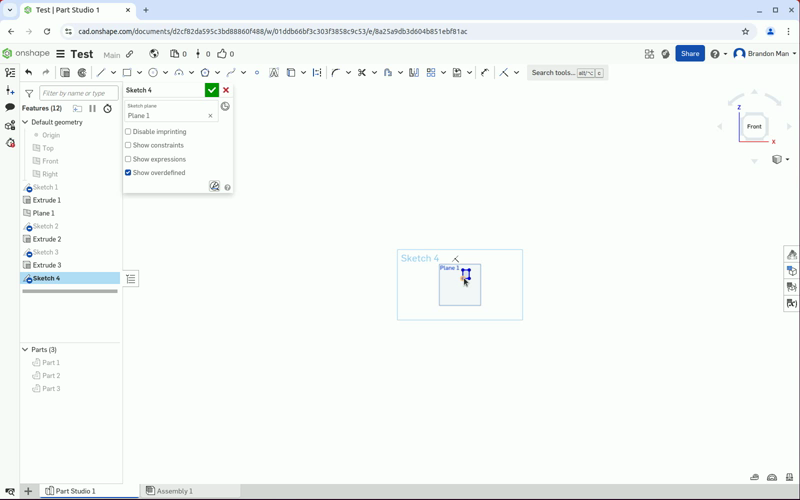
scroll(6)
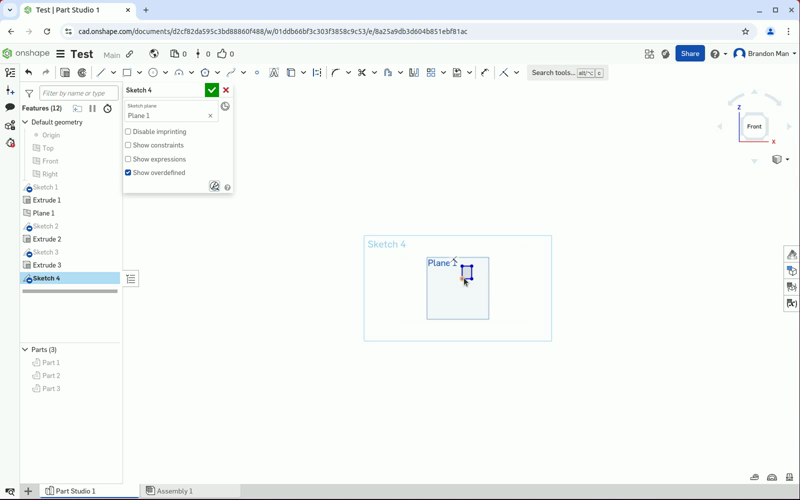
scroll(6)
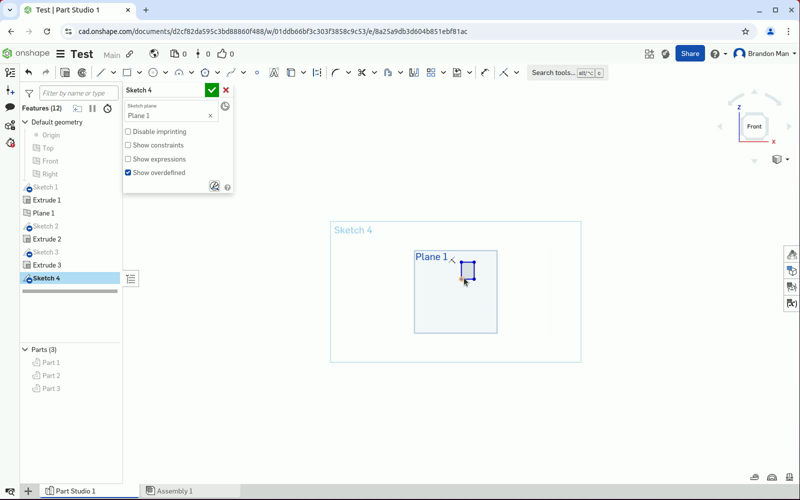
scroll(6)
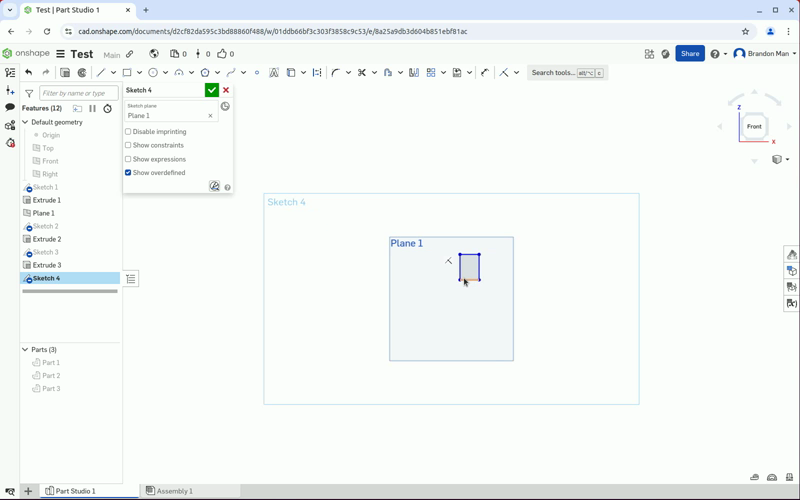
scroll(6)
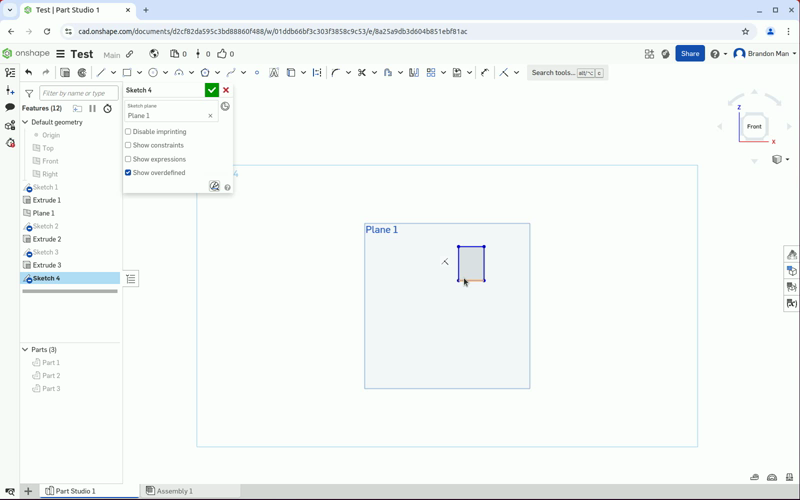
scroll(6)
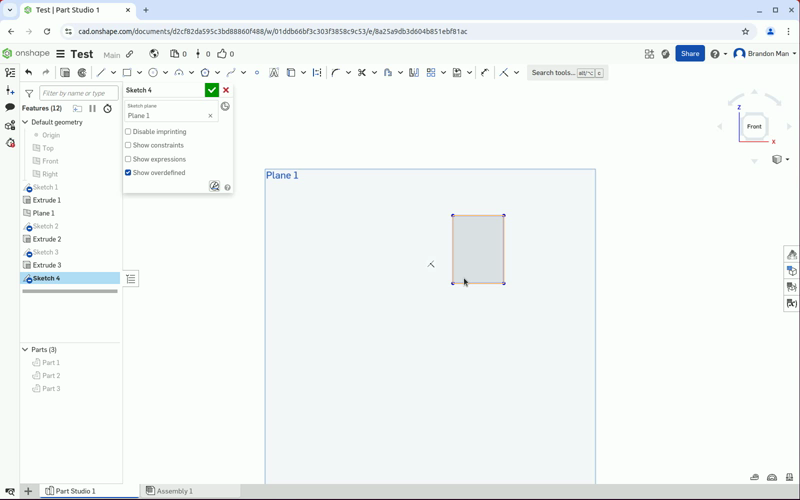
click(464, 277)
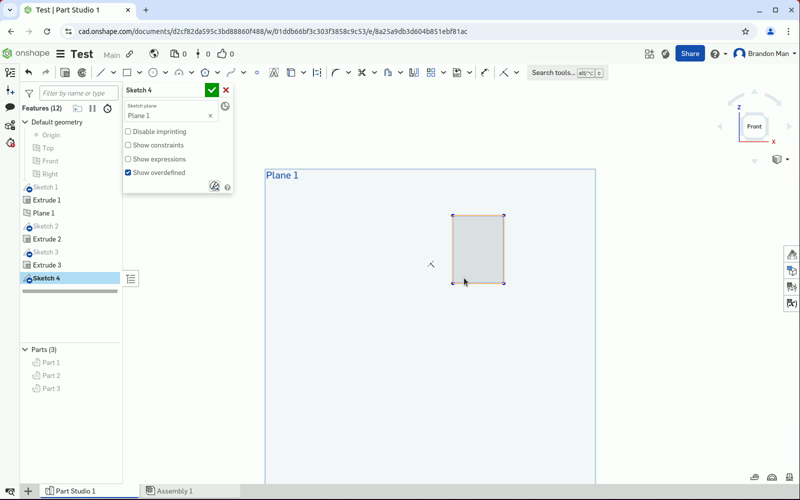
scroll(-6)
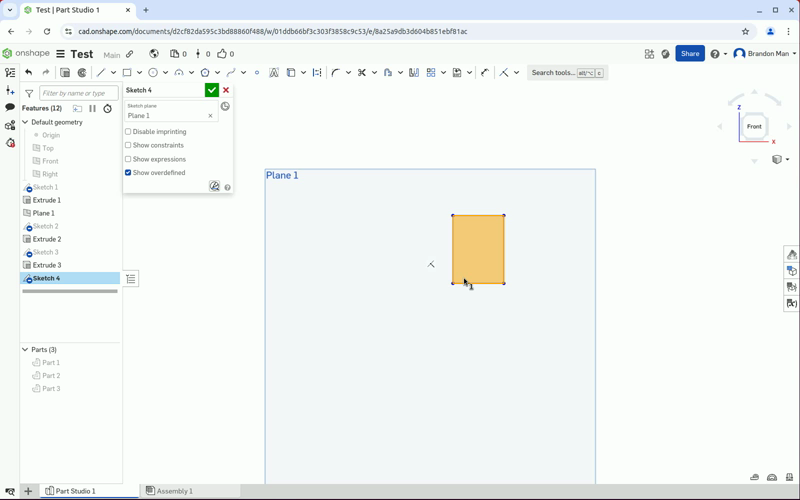
scroll(-6)
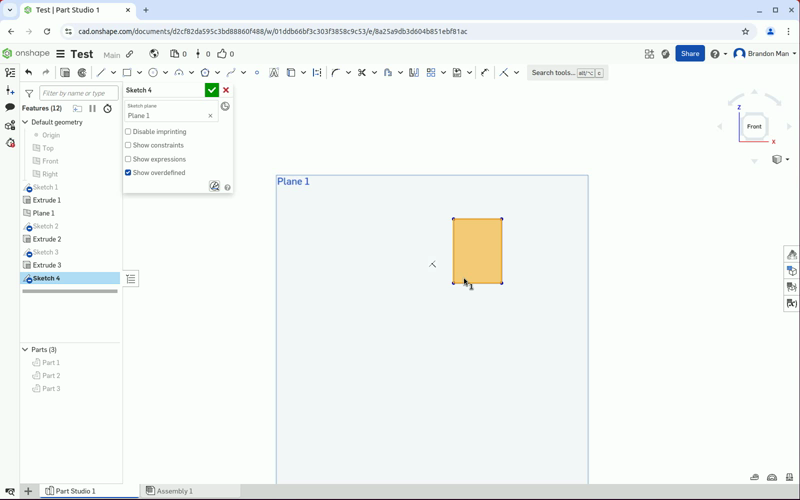
scroll(-6)
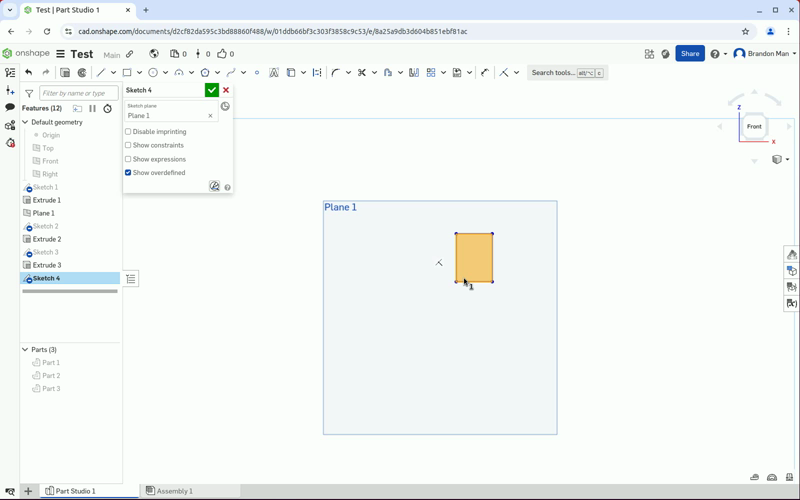
scroll(-6)
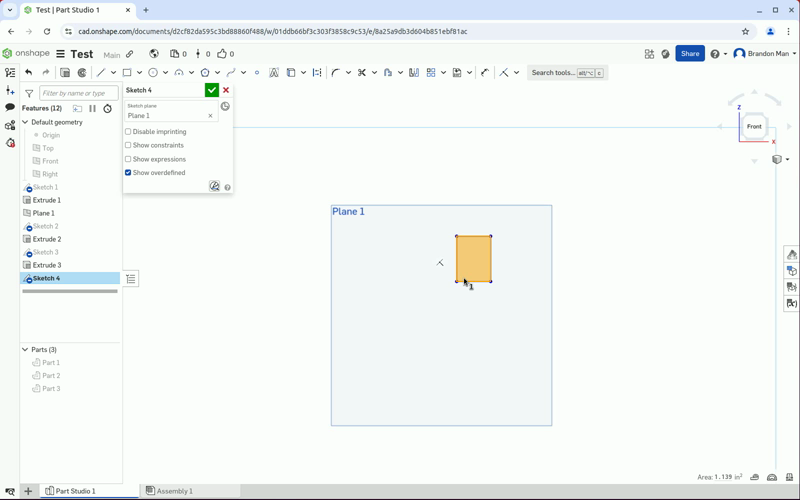
scroll(-6)
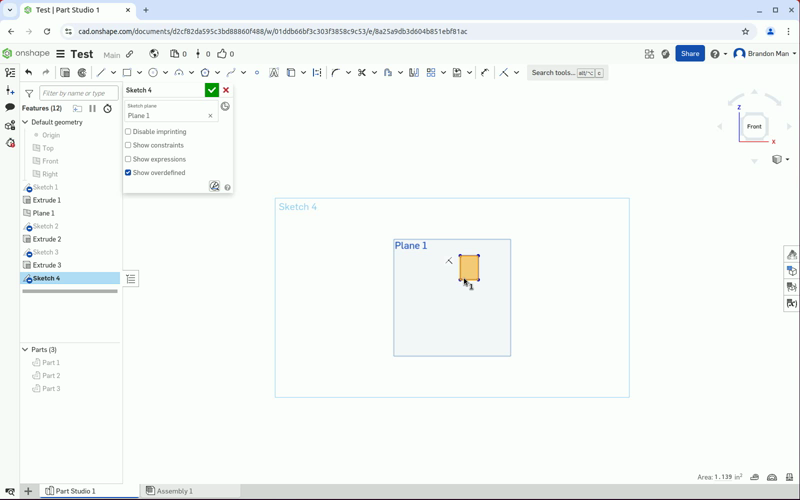
scroll(-6)
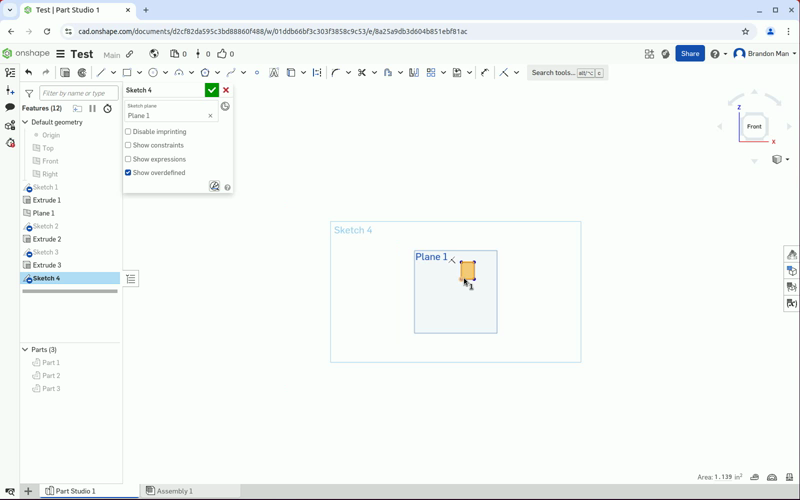
scroll(-6)
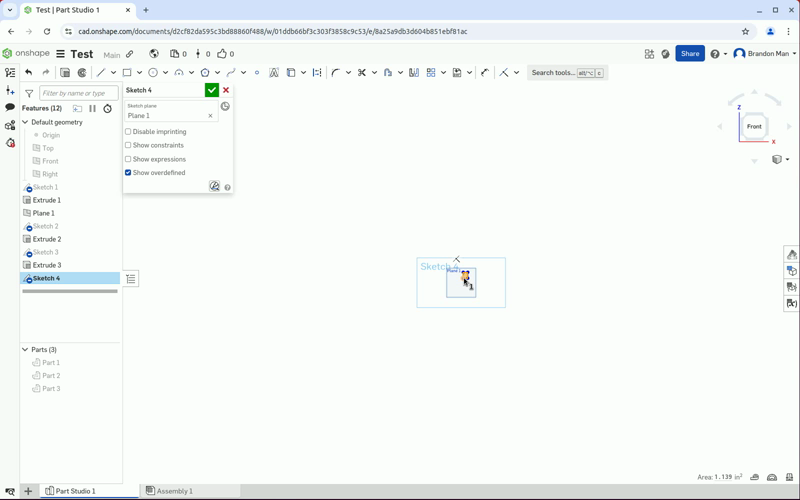
mouse_move(73, 352)
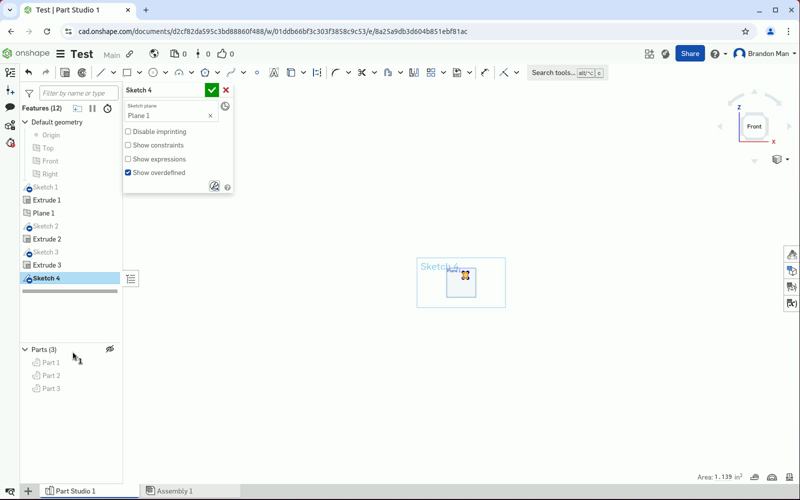
key(shift+y)
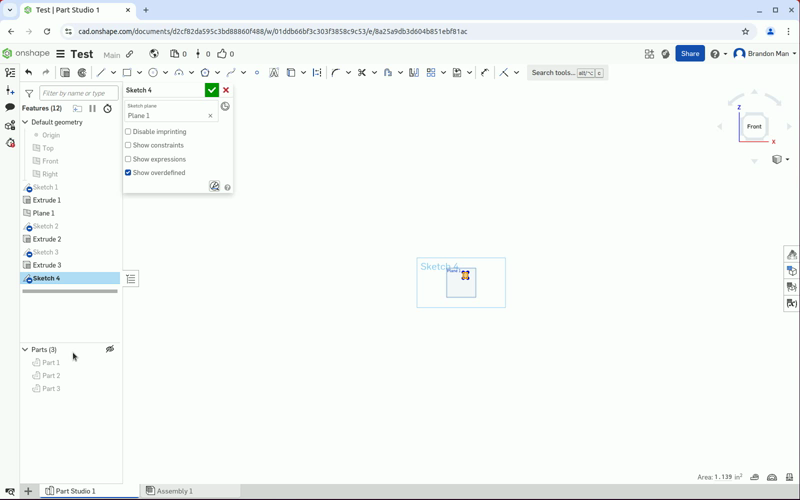
key(shift+e)
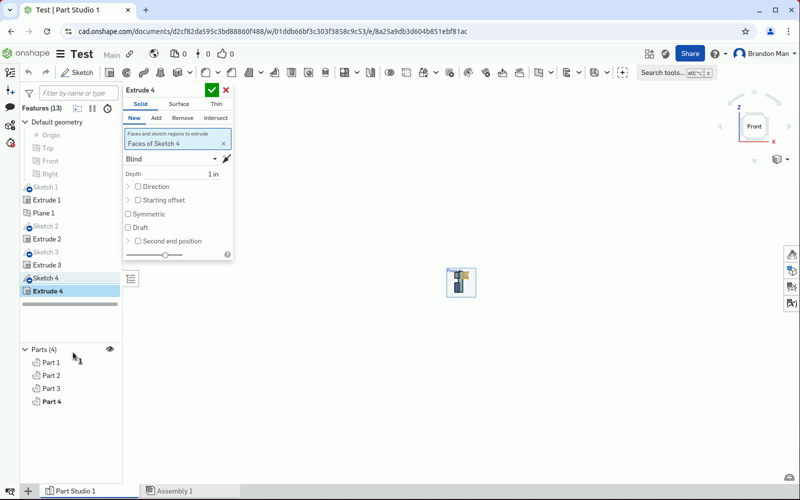
mouse_move(143, 106)
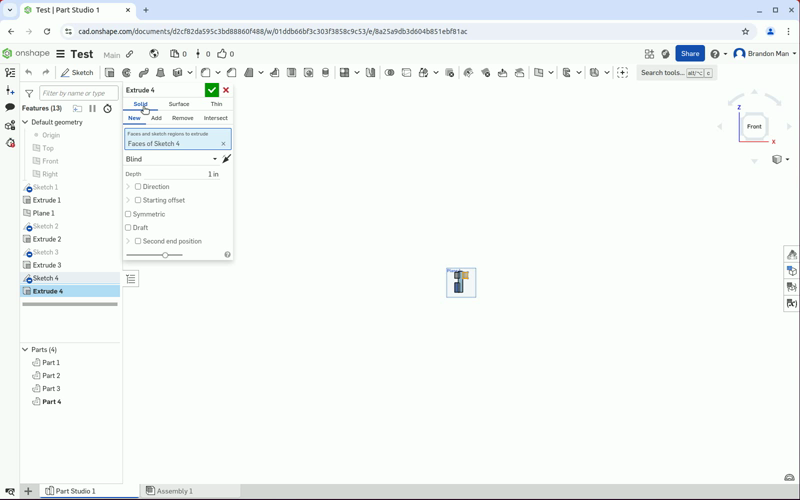
click(143, 106)
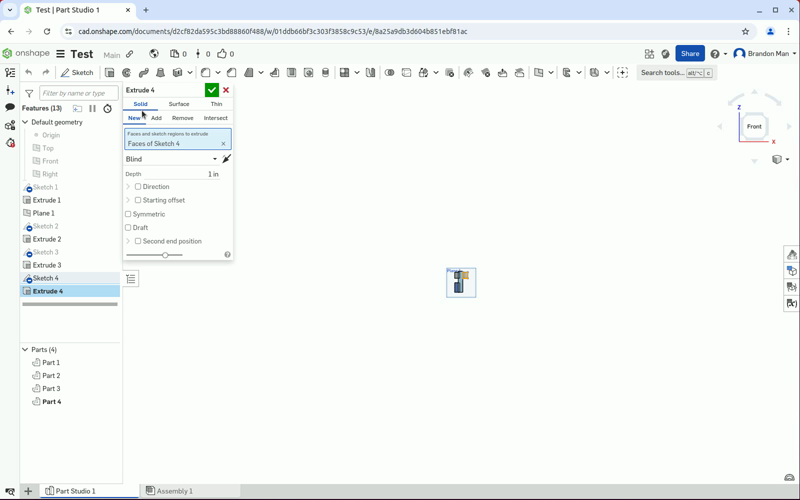
mouse_move(137, 120)
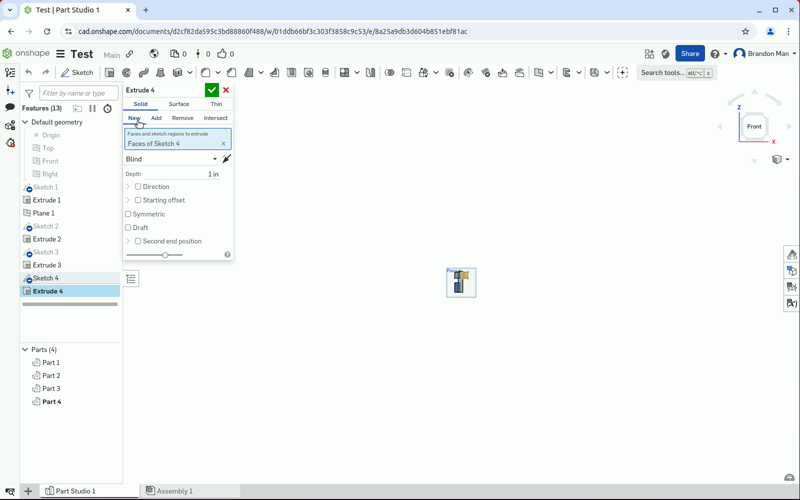
click(137, 120)
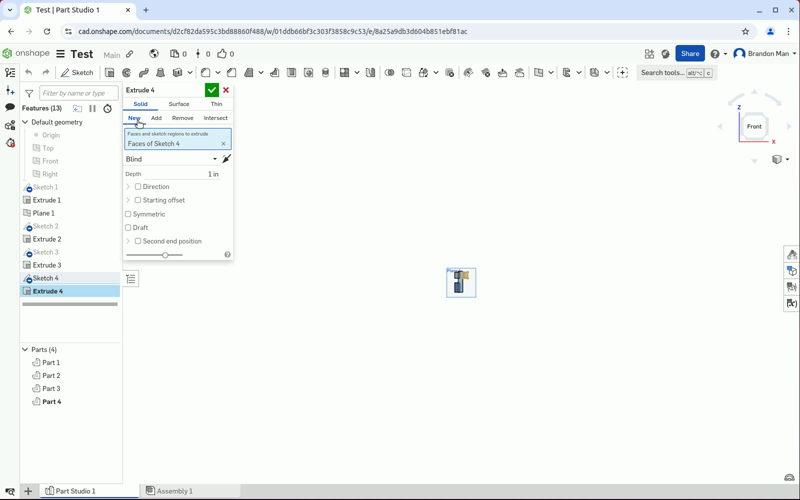
key(tab, 4)
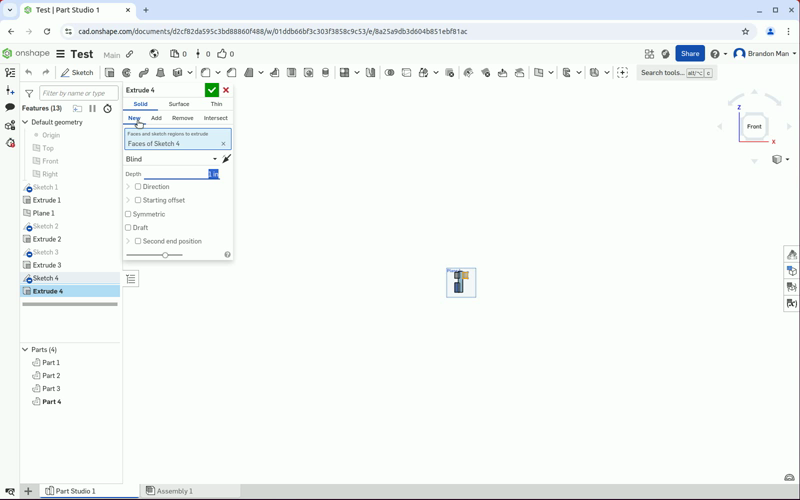
text(-23.108)
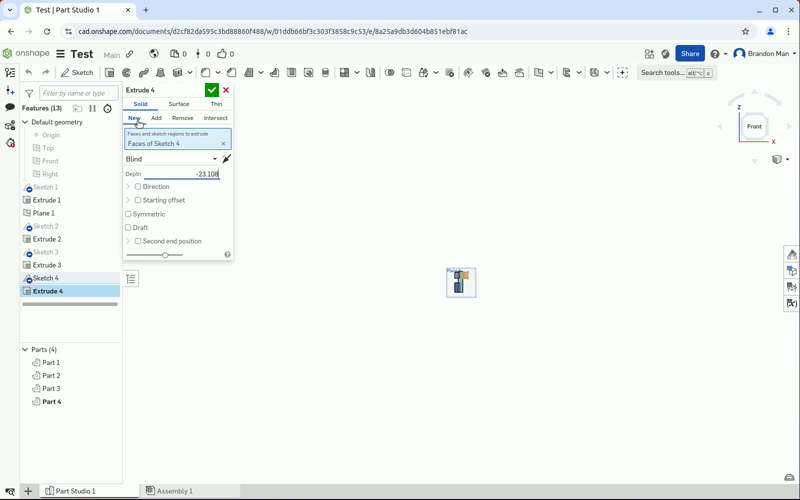
key(enter)
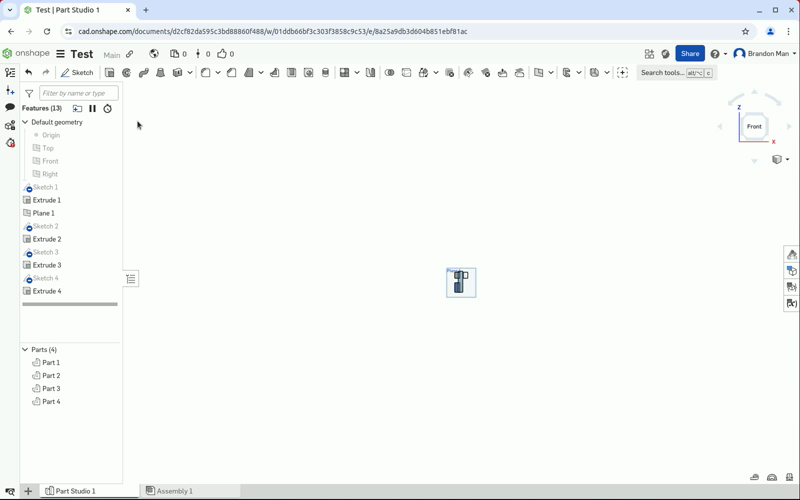
key(shift+h)
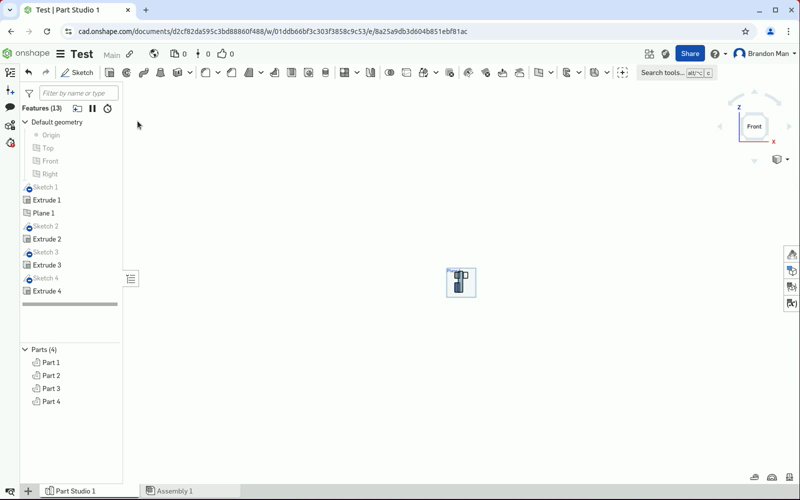
key(shift+h)
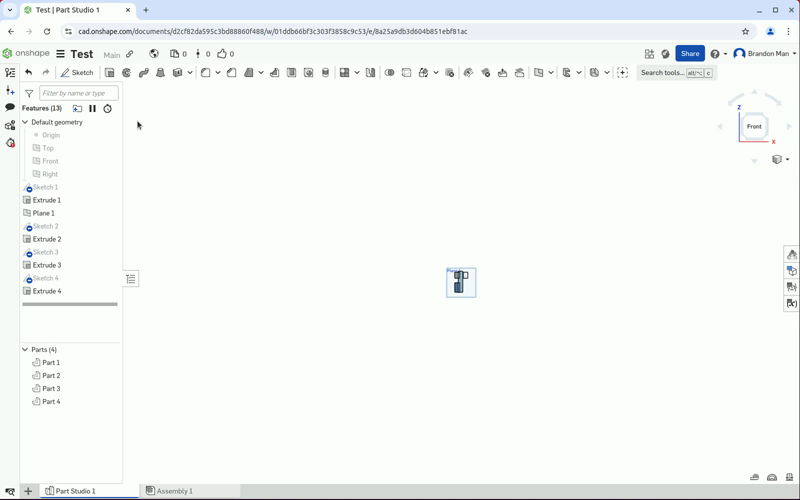
mouse_move(73, 189)
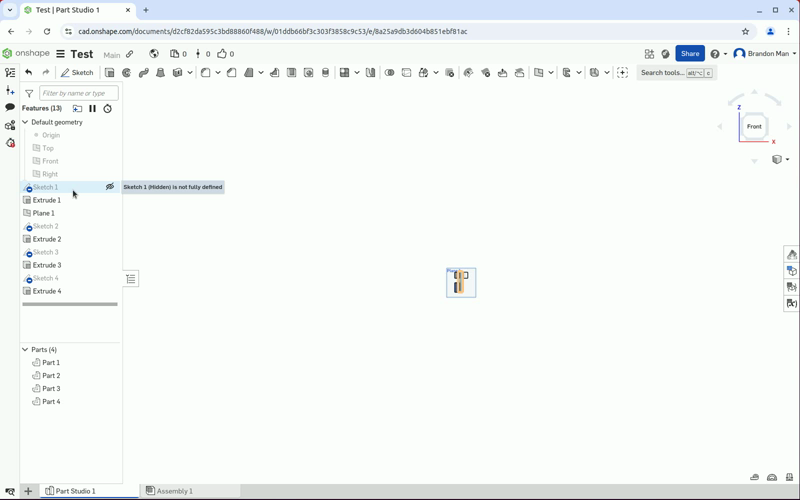
click(73, 189)
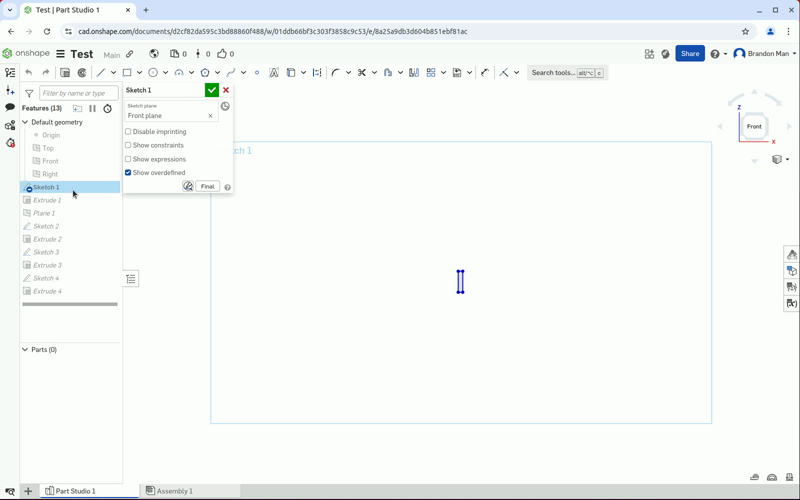
mouse_move(229, 92)
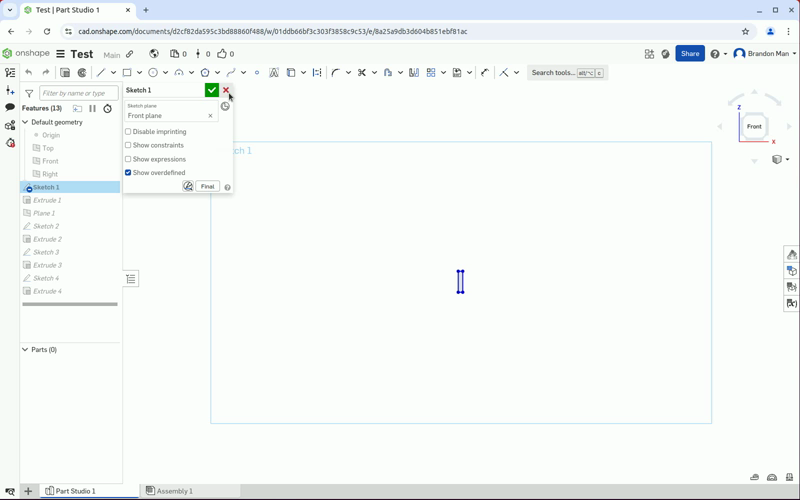
click(229, 92)
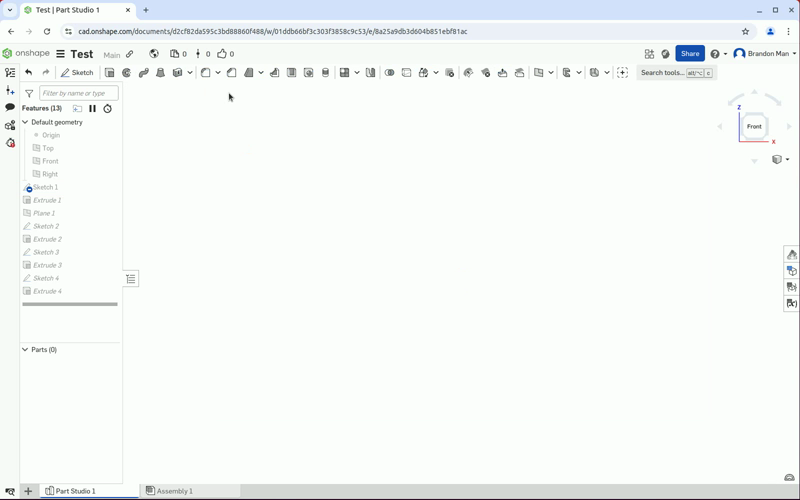
key(shift+s)
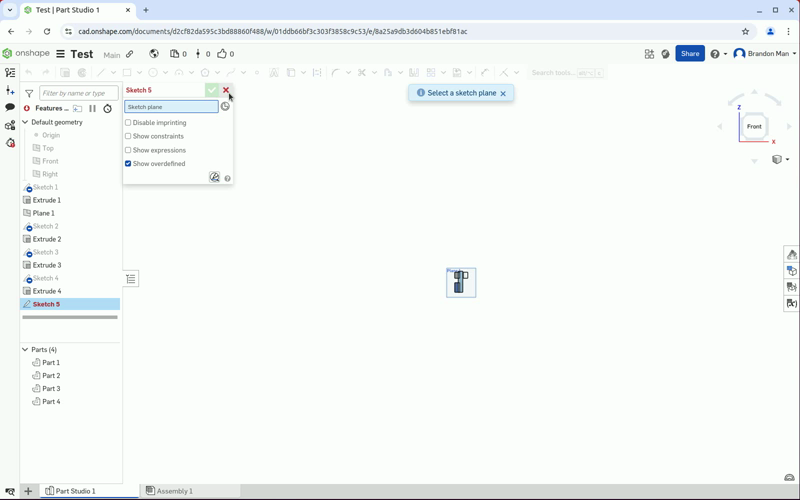
mouse_move(73, 215)
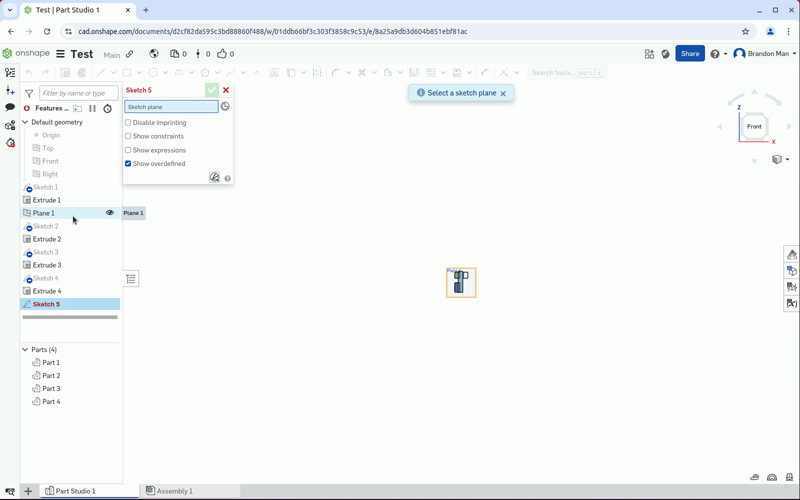
click(73, 215)
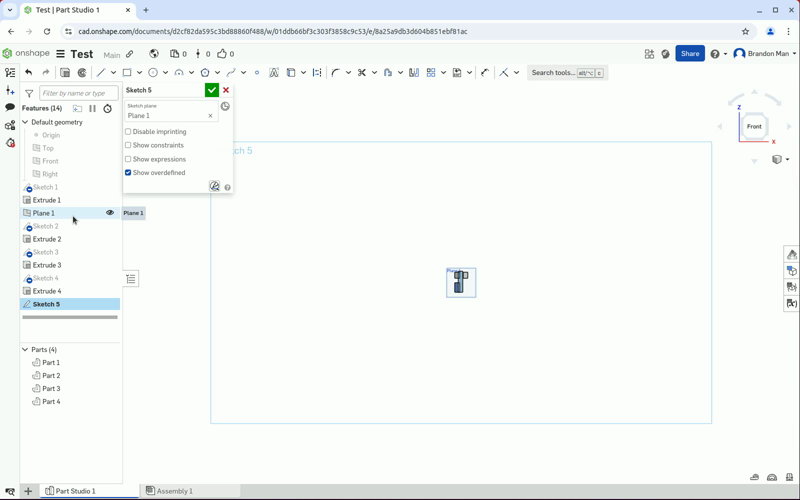
mouse_move(73, 352)
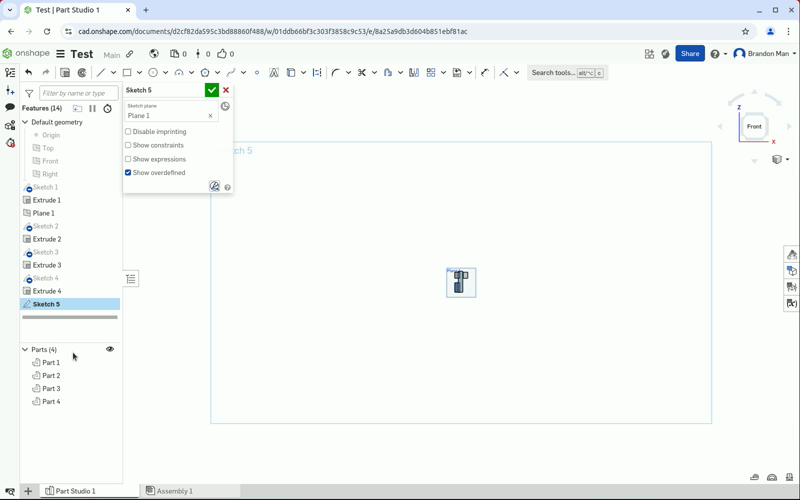
key(y)
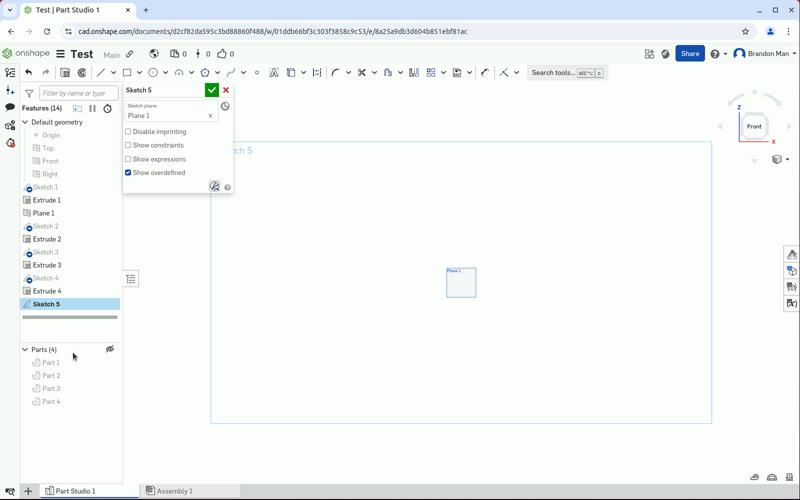
key(l)
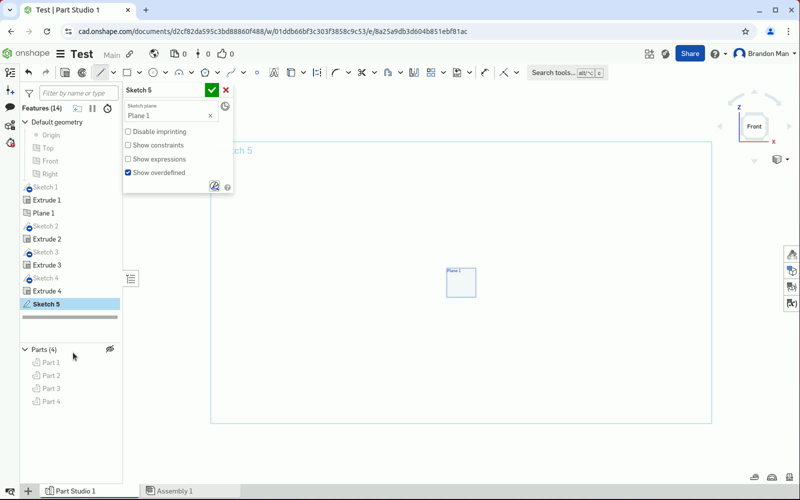
key_down(shift)
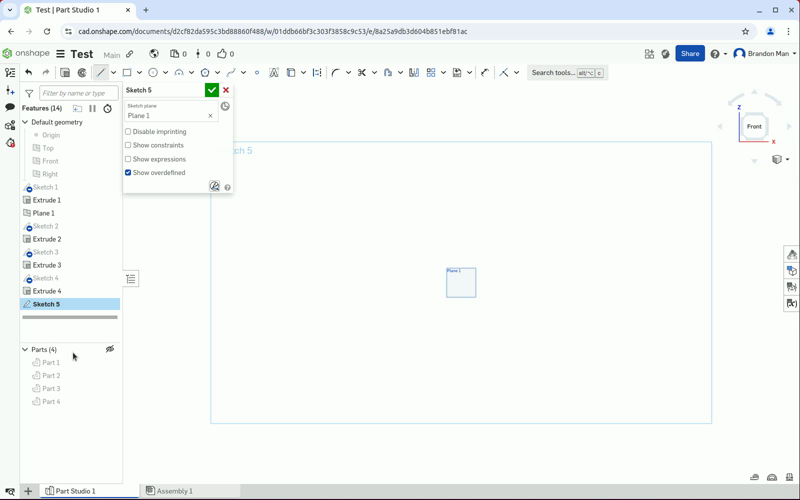
mouse_move(463, 292)
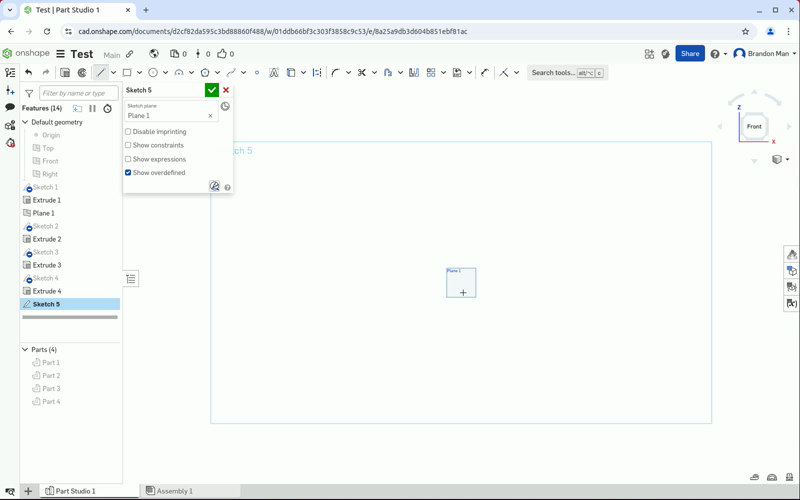
click(463, 292)
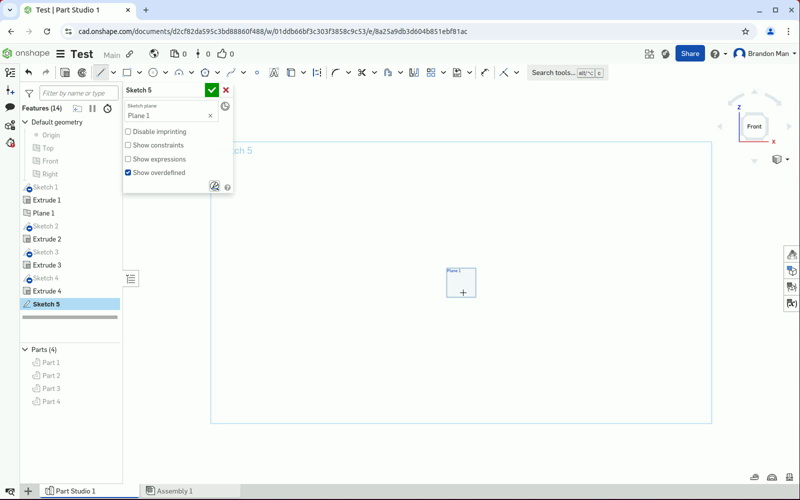
key_up(shift)
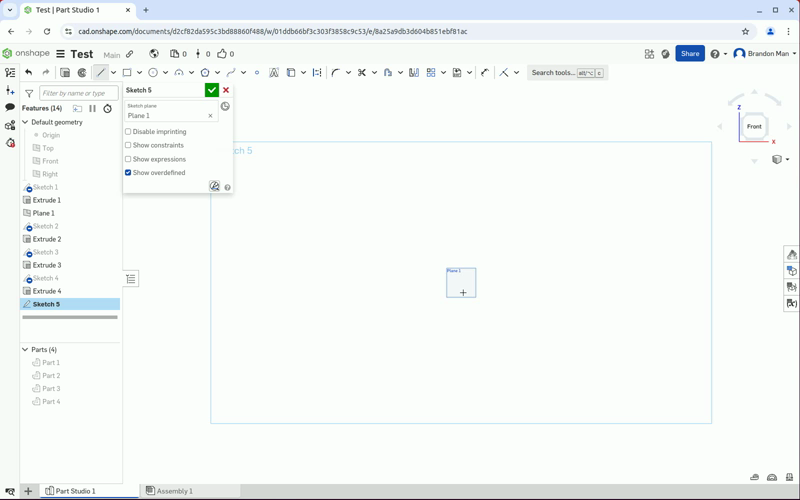
key_down(shift)
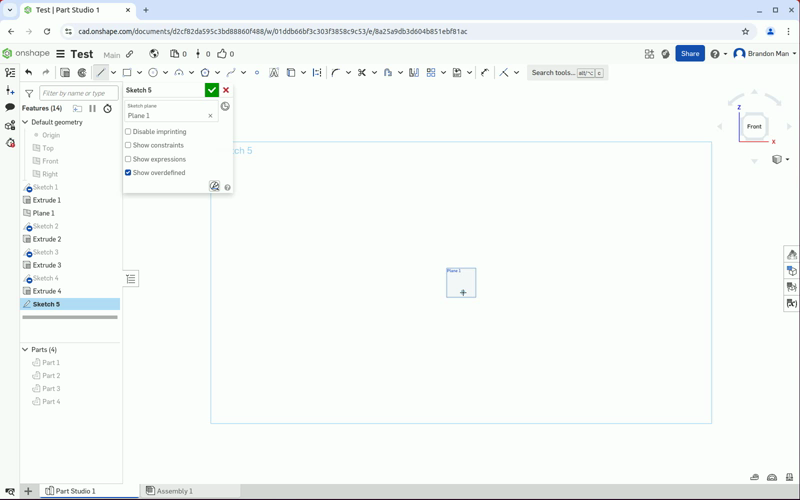
mouse_move(493, 292)
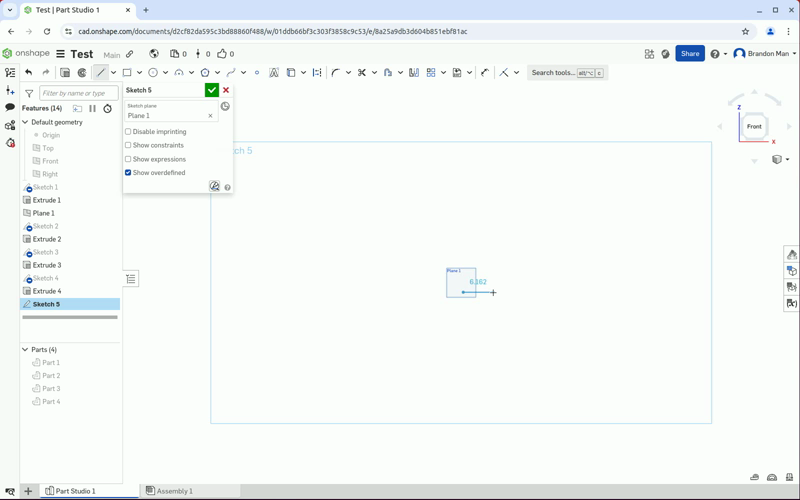
mouse_move(467, 292)
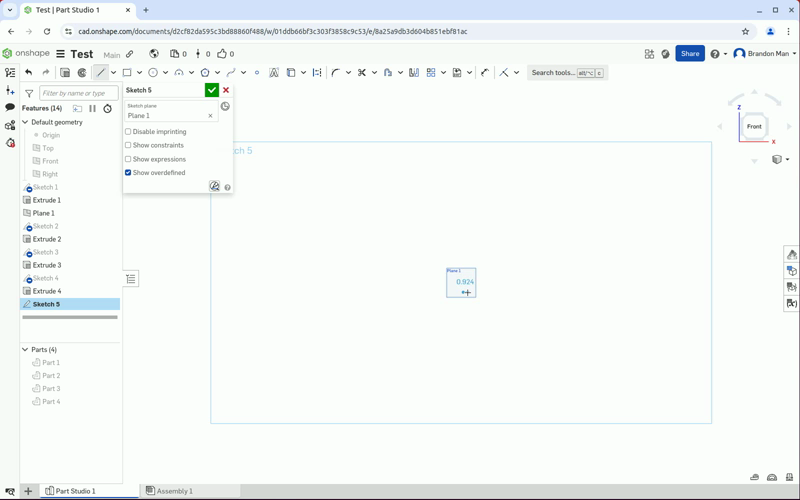
scroll(6)
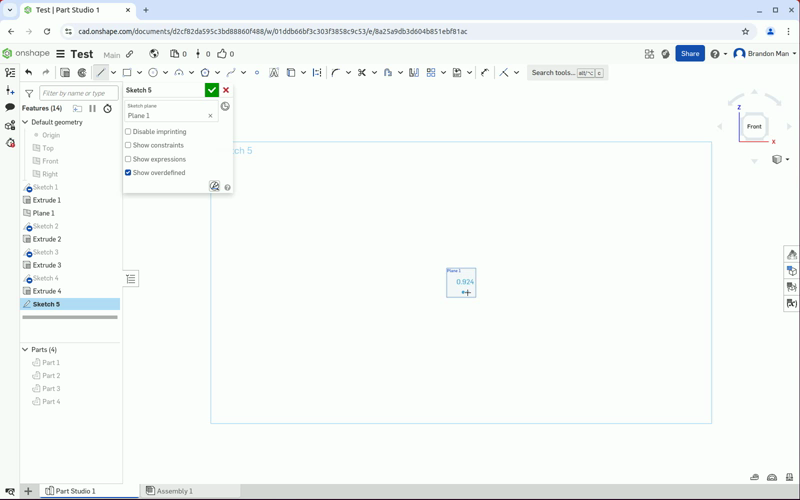
scroll(6)
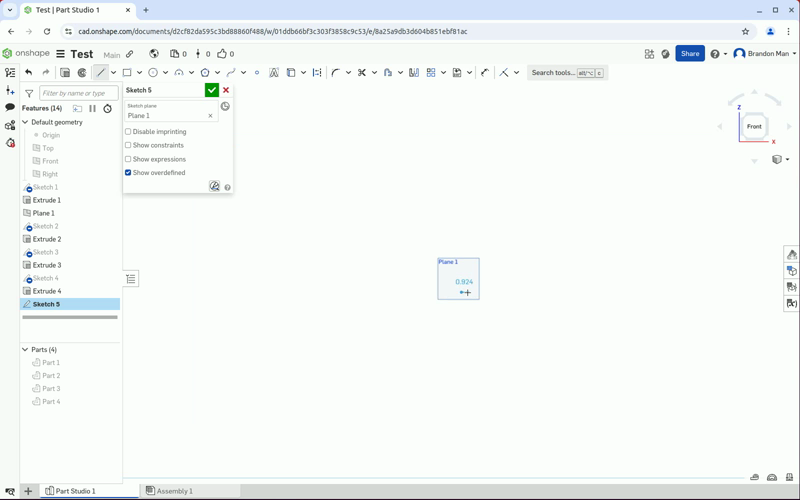
scroll(6)
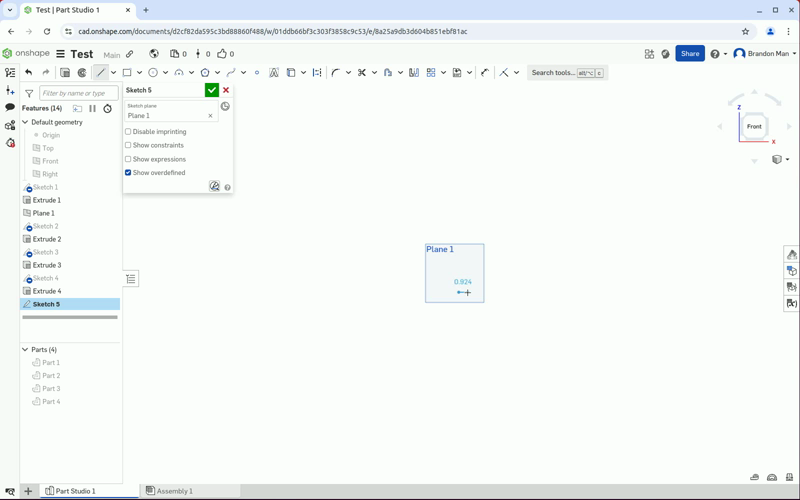
scroll(6)
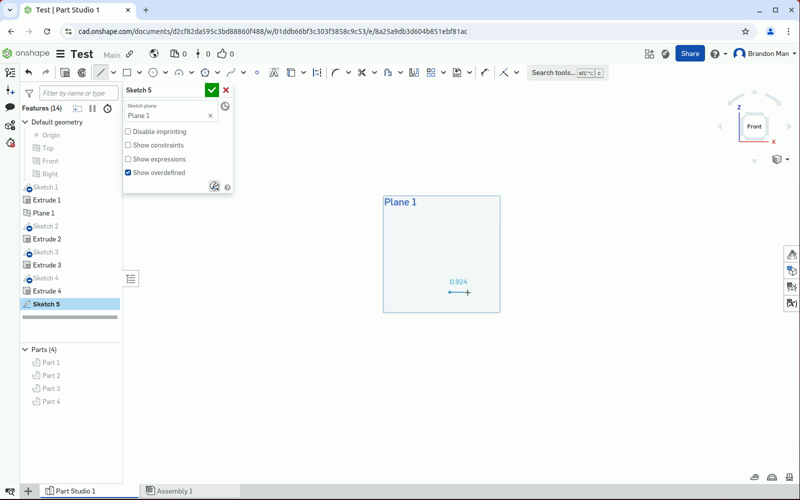
scroll(6)
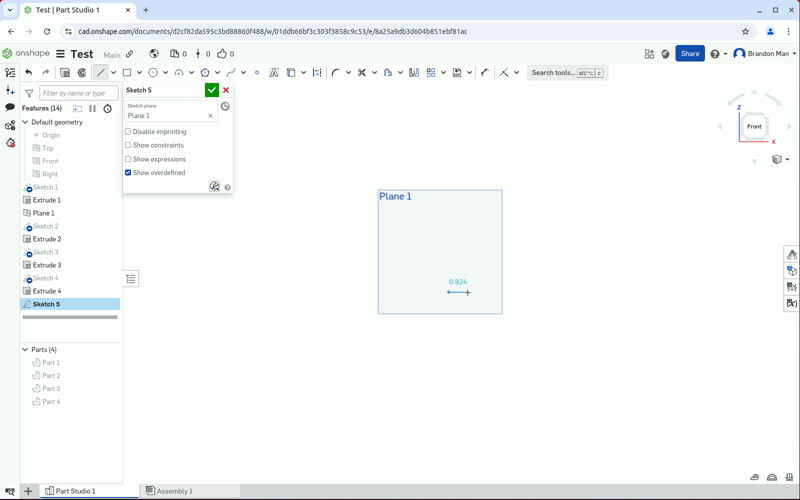
scroll(6)
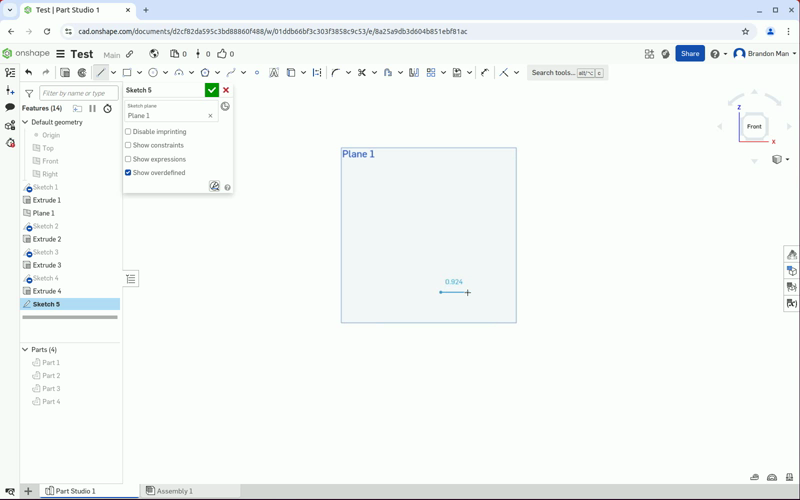
scroll(6)
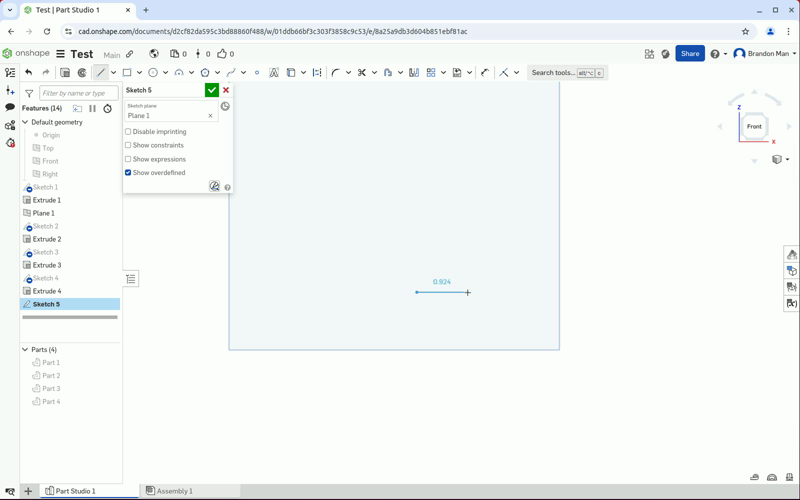
click(467, 292)
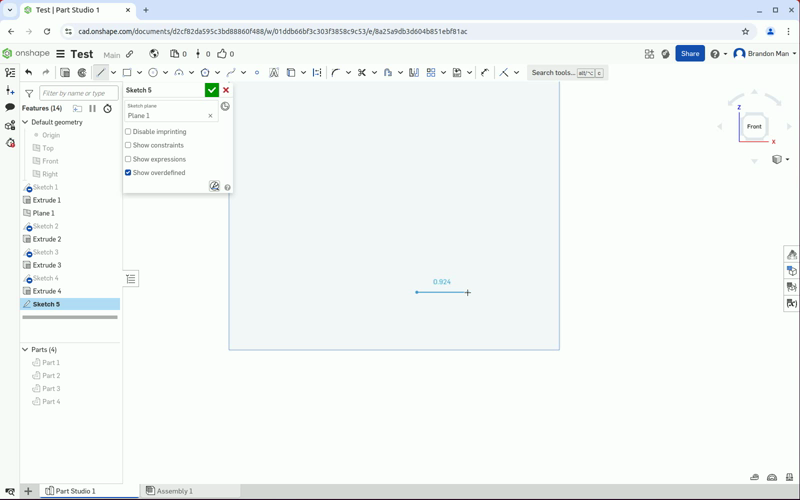
scroll(-6)
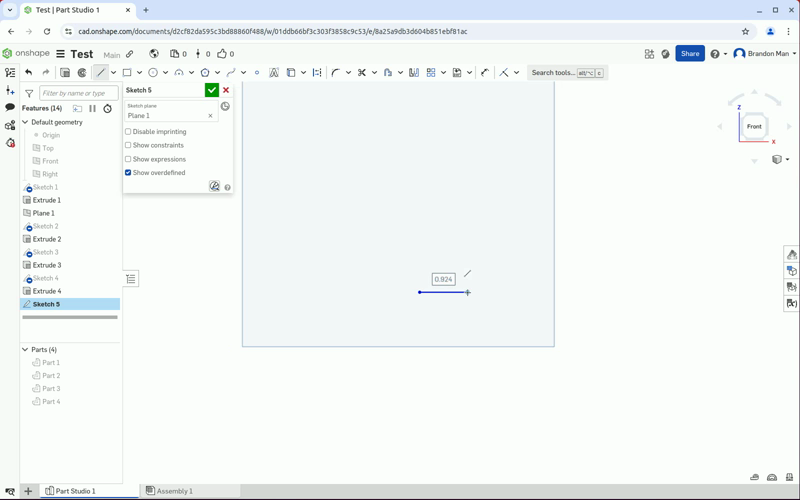
scroll(-6)
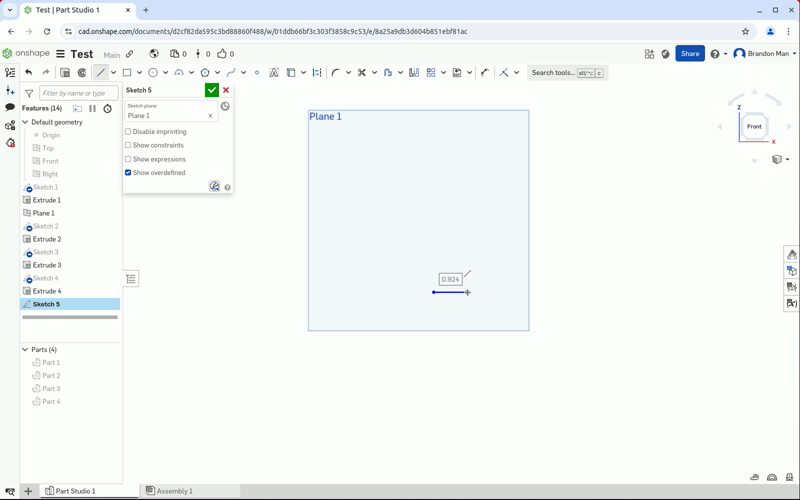
scroll(-6)
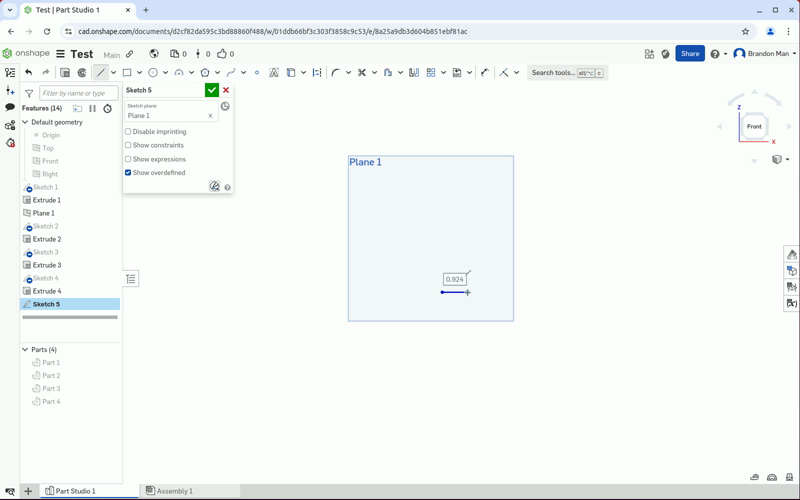
scroll(-6)
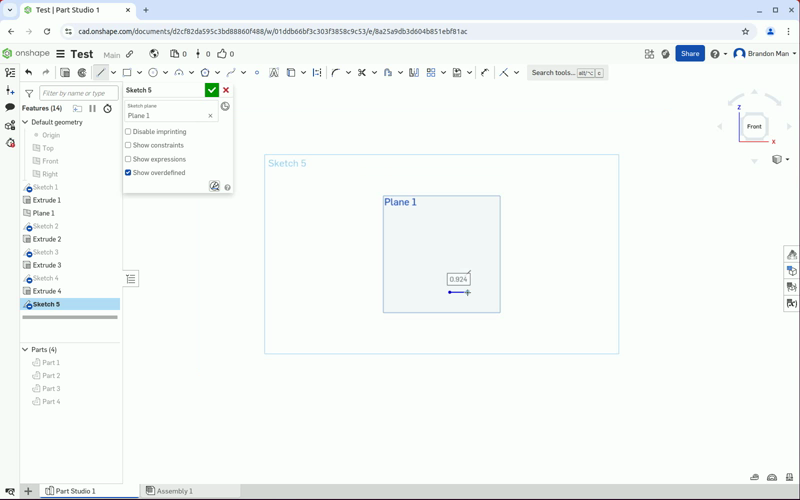
scroll(-6)
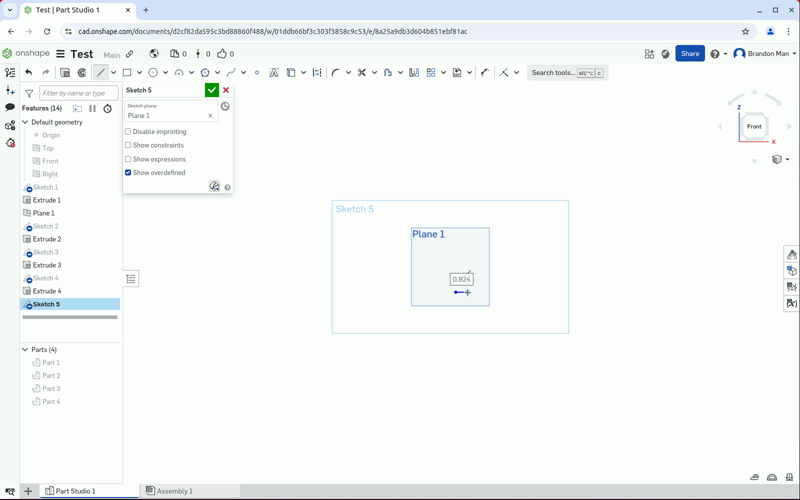
scroll(-6)
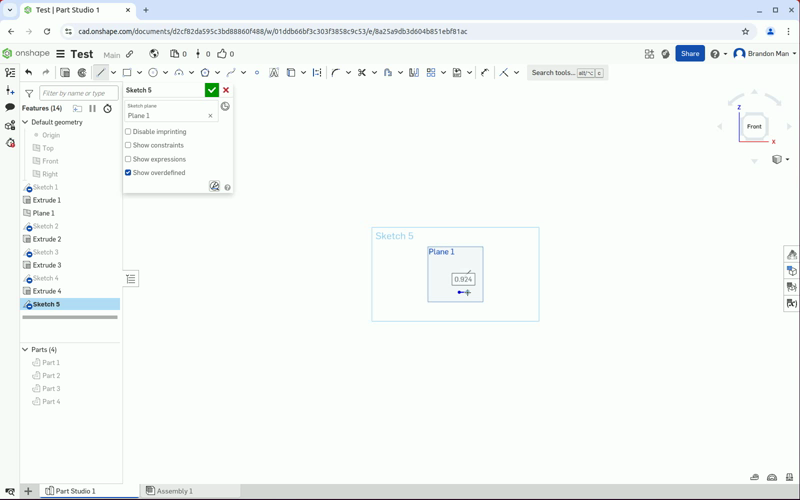
scroll(-6)
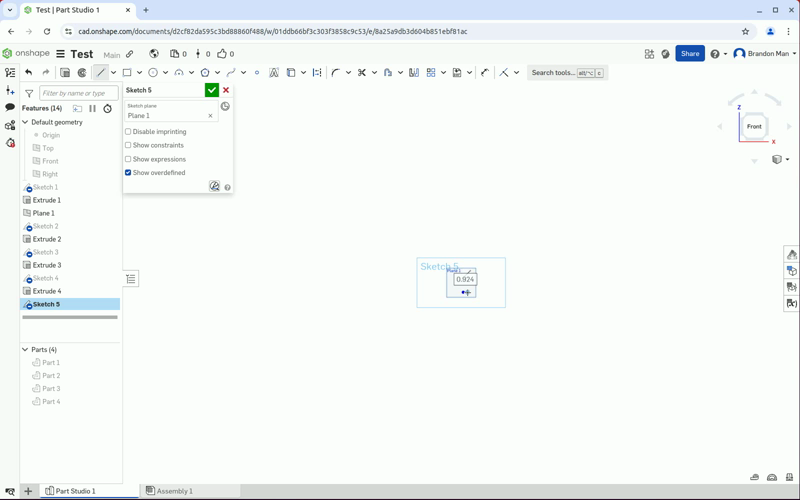
key_up(shift)
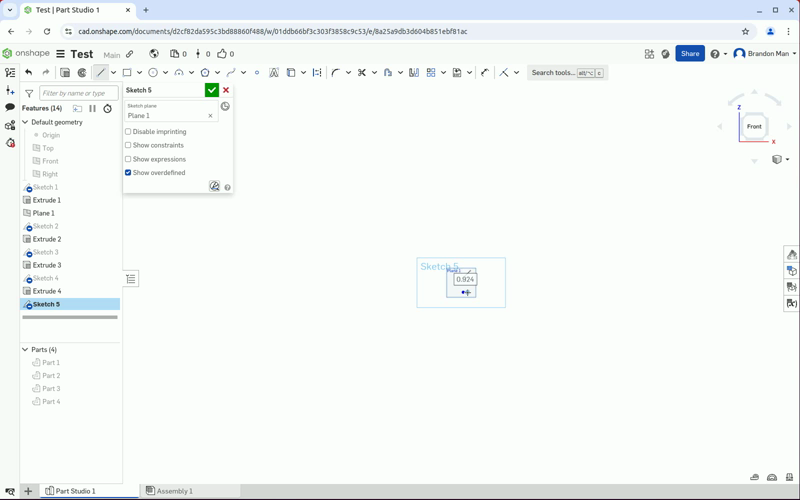
key_down(shift)
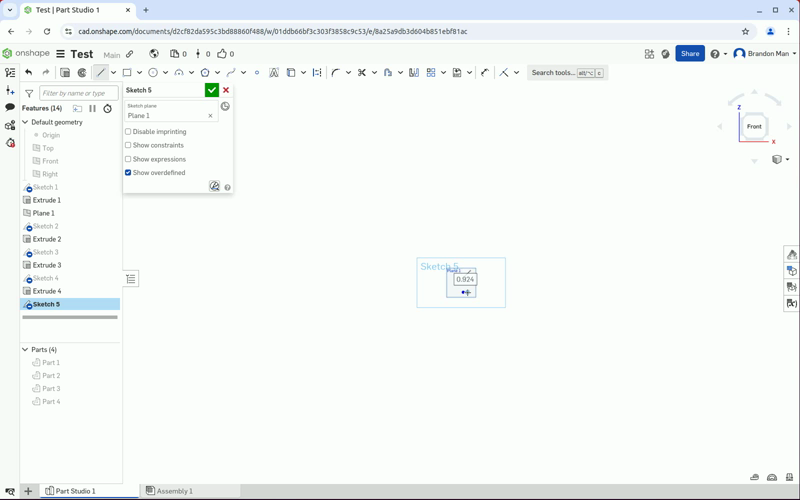
mouse_move(497, 292)
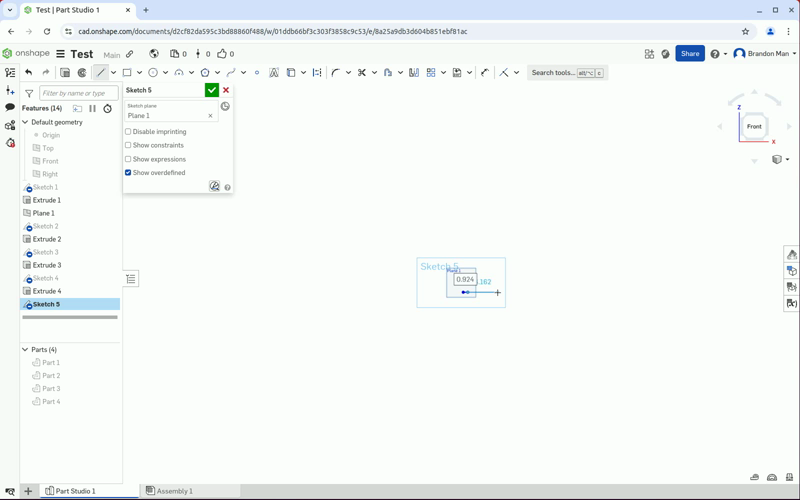
mouse_move(467, 282)
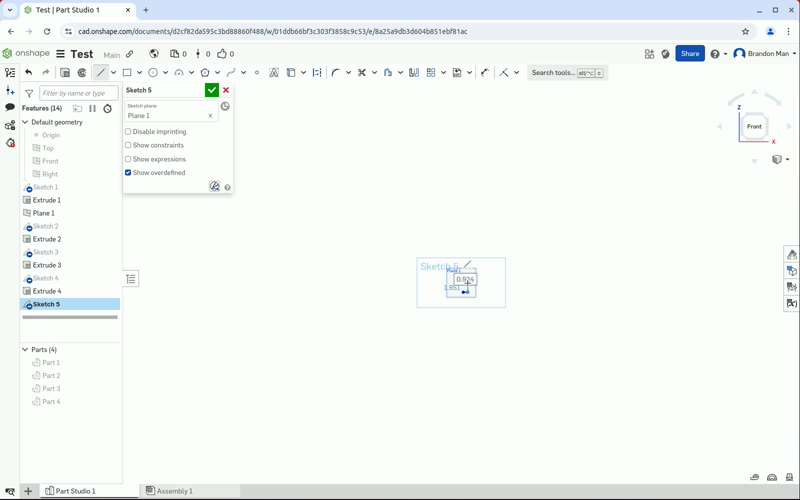
click(467, 282)
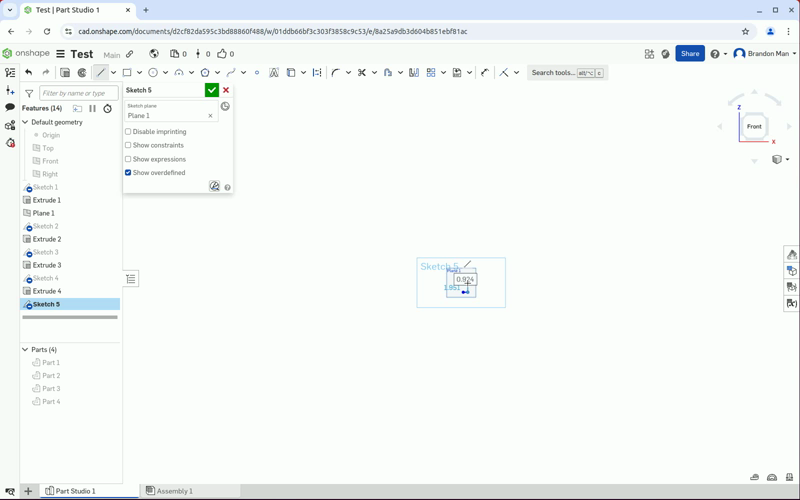
key_up(shift)
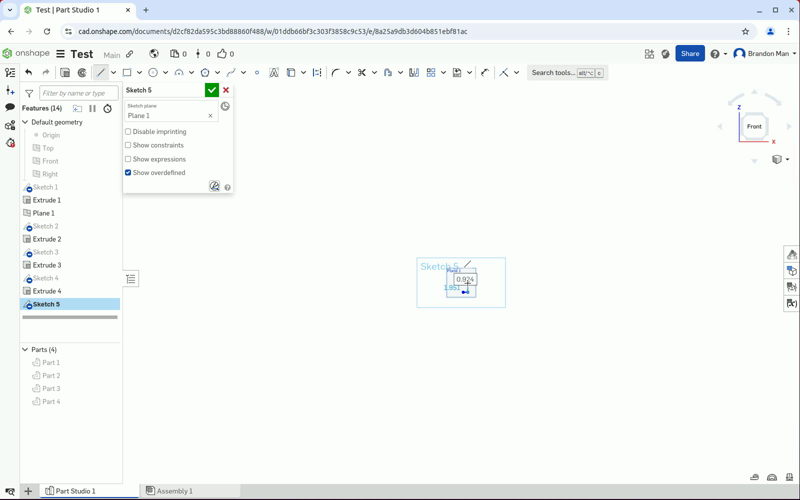
key_down(shift)
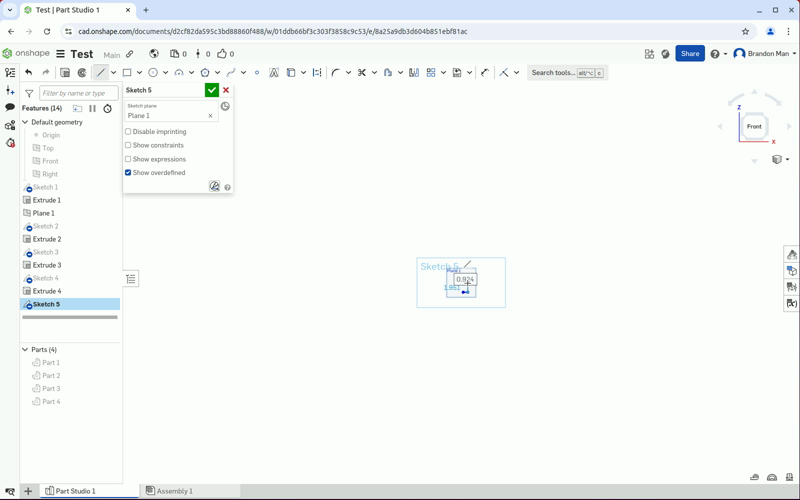
mouse_move(497, 282)
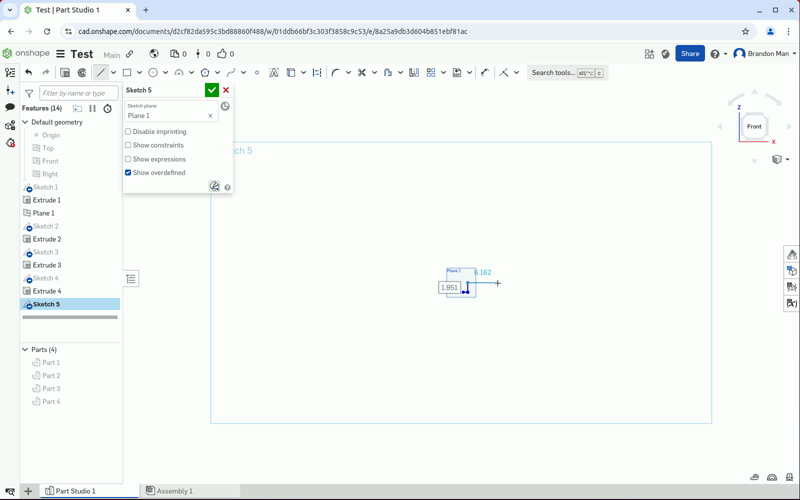
mouse_move(463, 282)
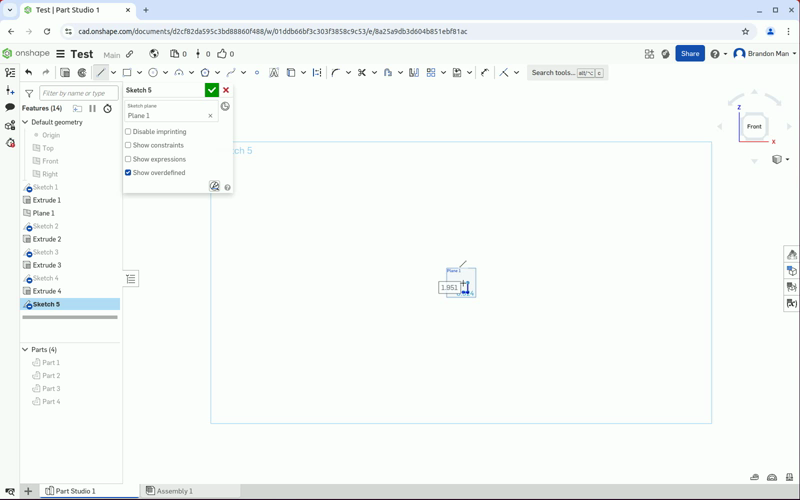
scroll(6)
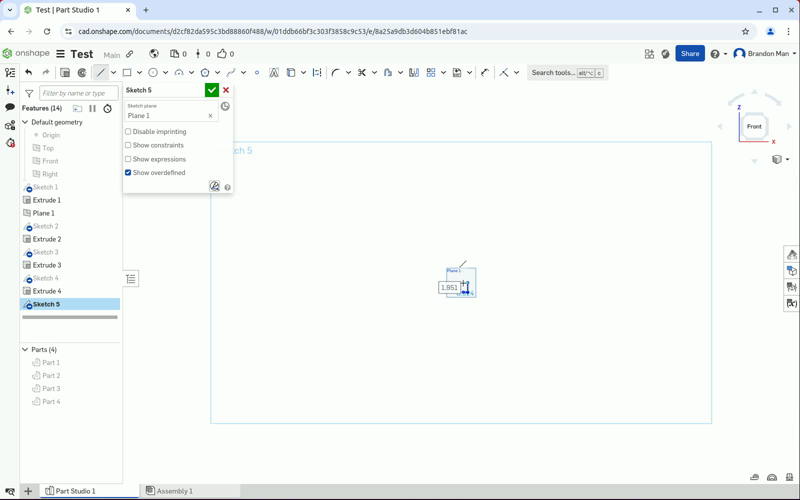
scroll(6)
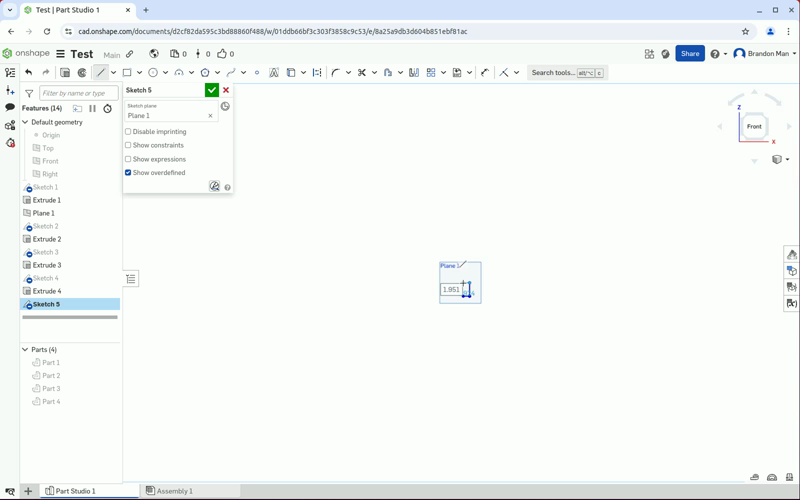
scroll(6)
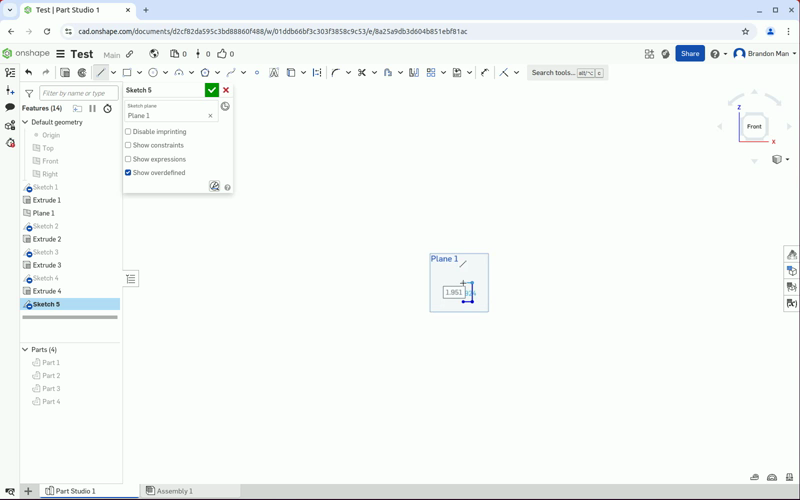
scroll(6)
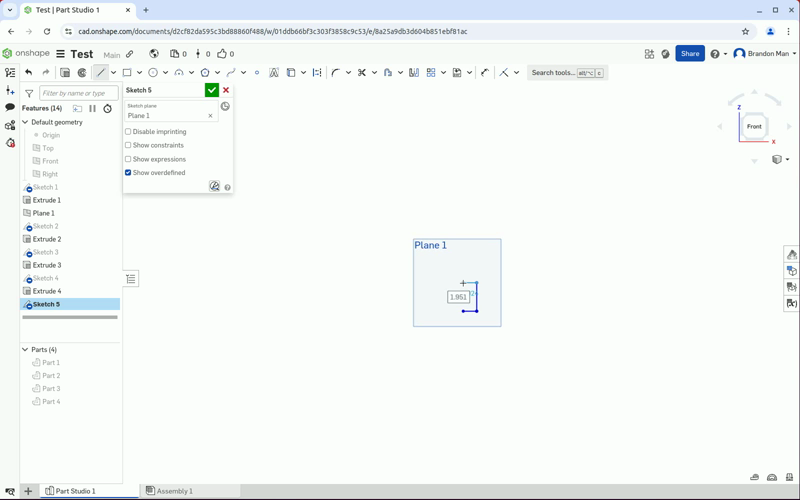
scroll(6)
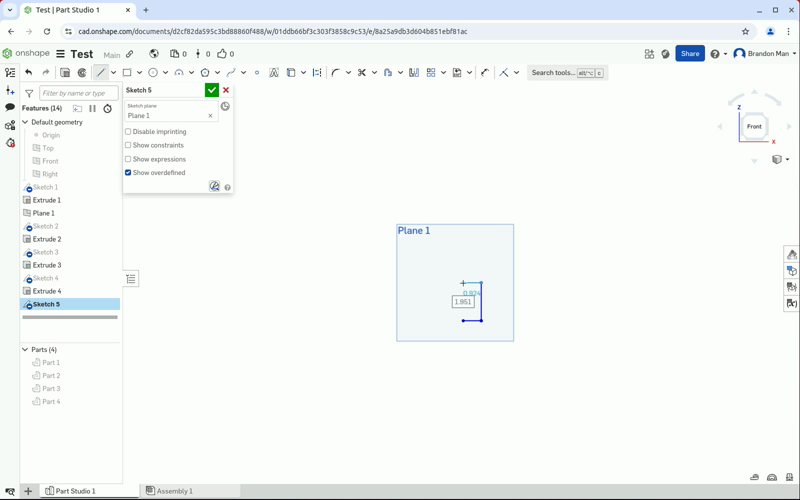
scroll(6)
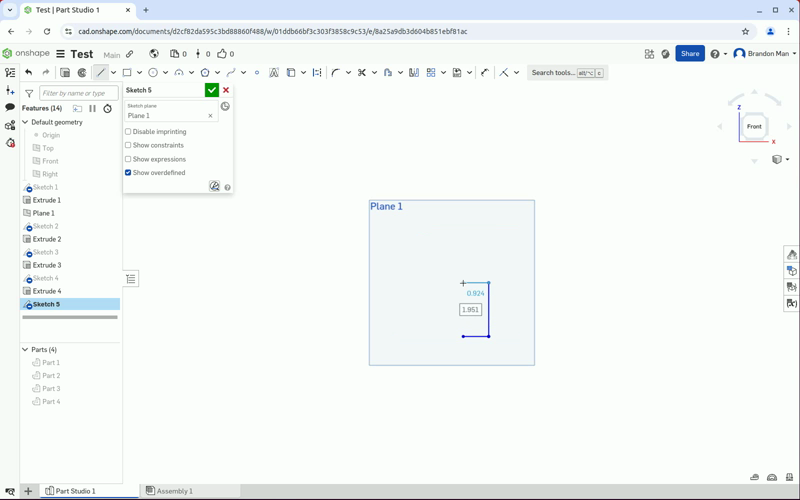
scroll(6)
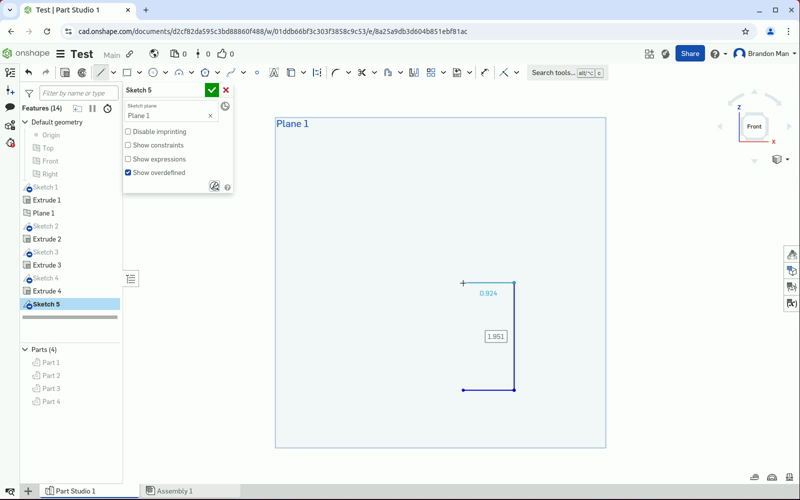
click(463, 282)
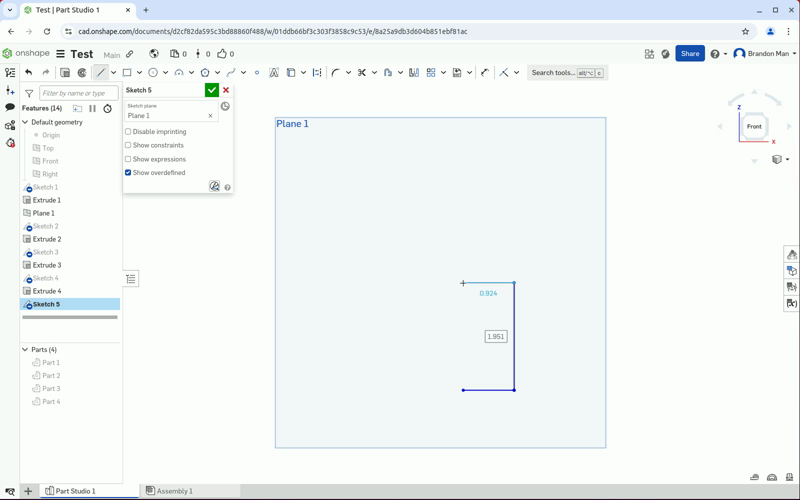
scroll(-6)
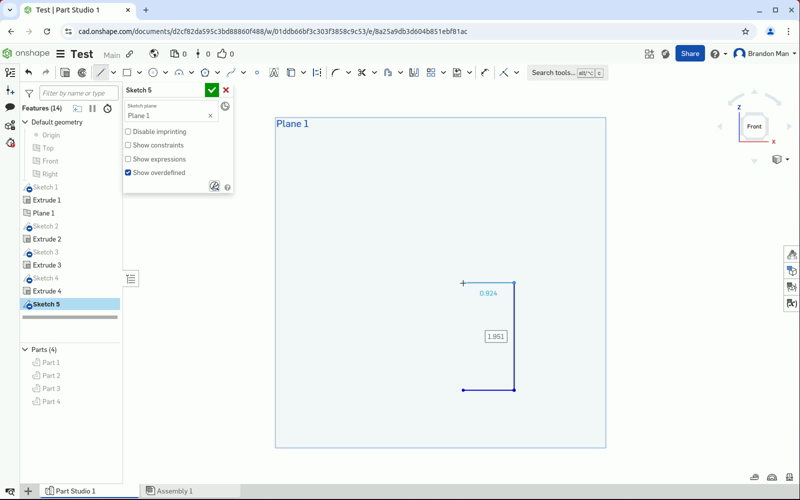
scroll(-6)
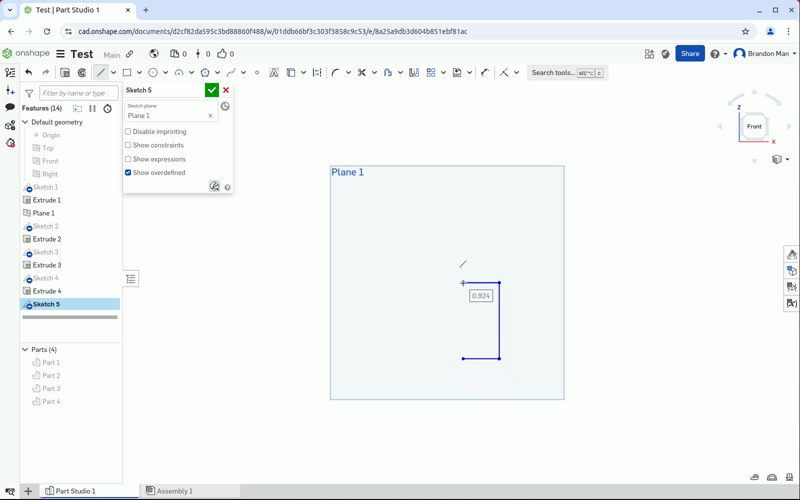
scroll(-6)
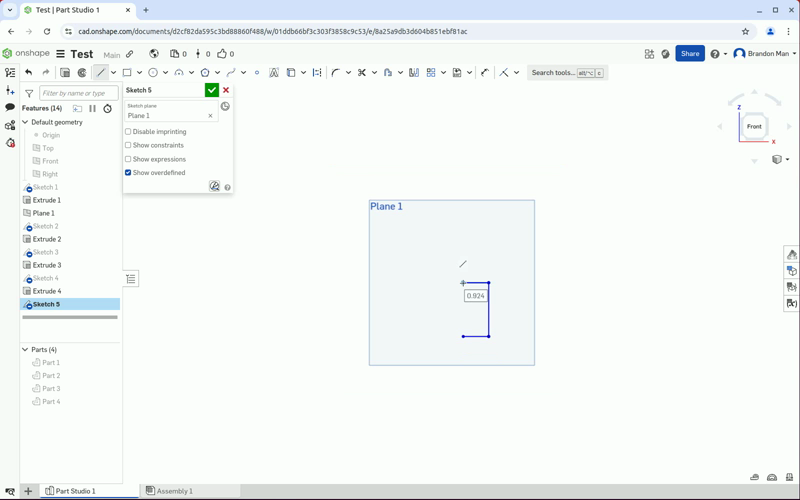
scroll(-6)
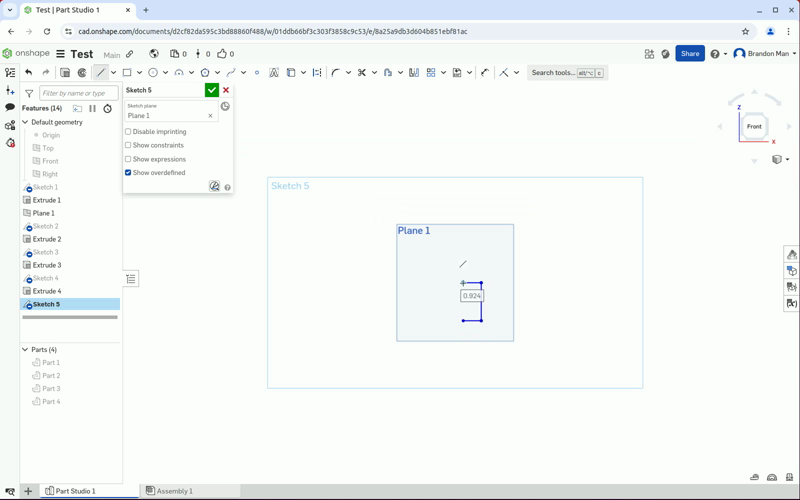
scroll(-6)
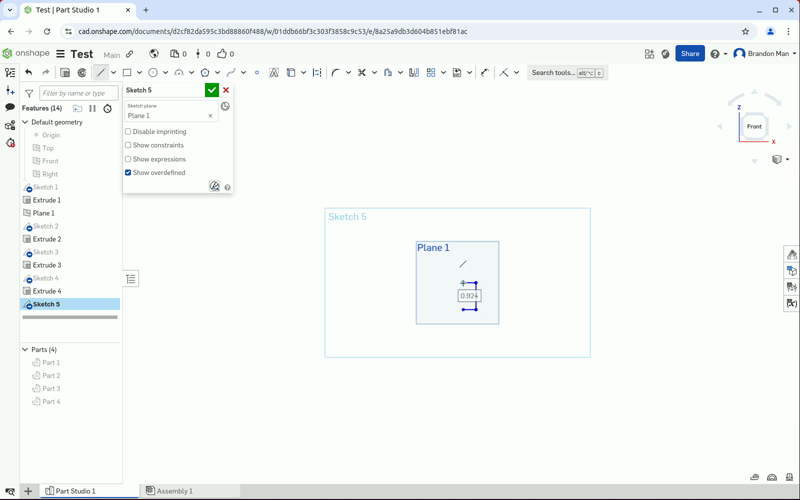
scroll(-6)
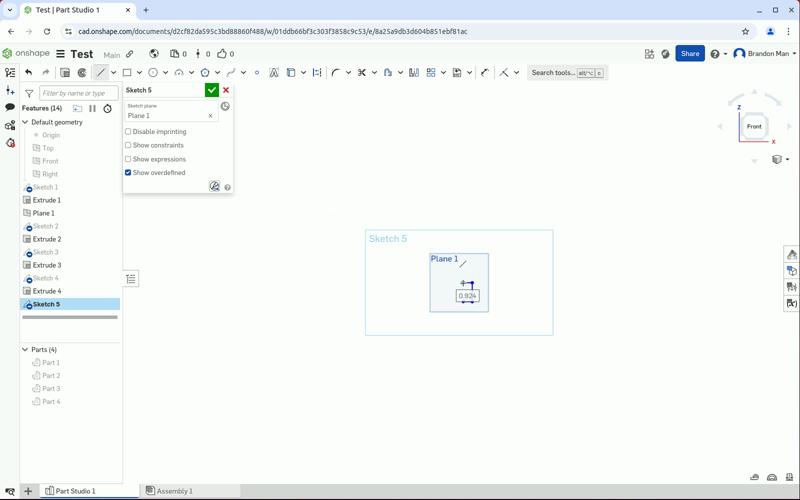
scroll(-6)
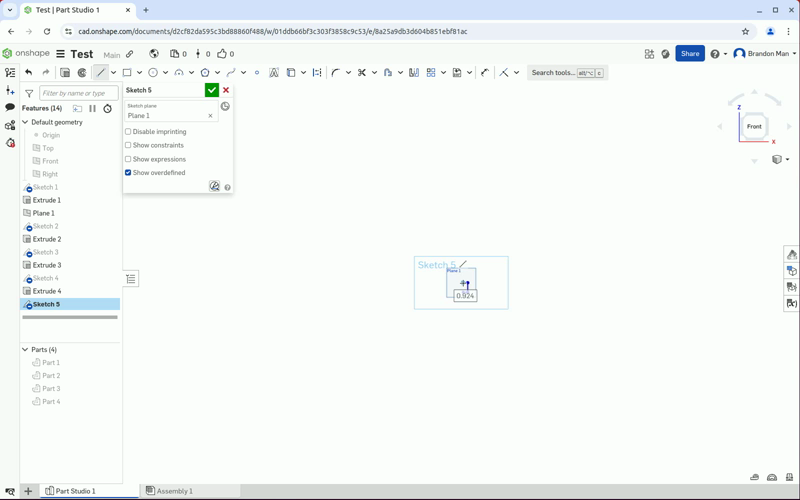
key_up(shift)
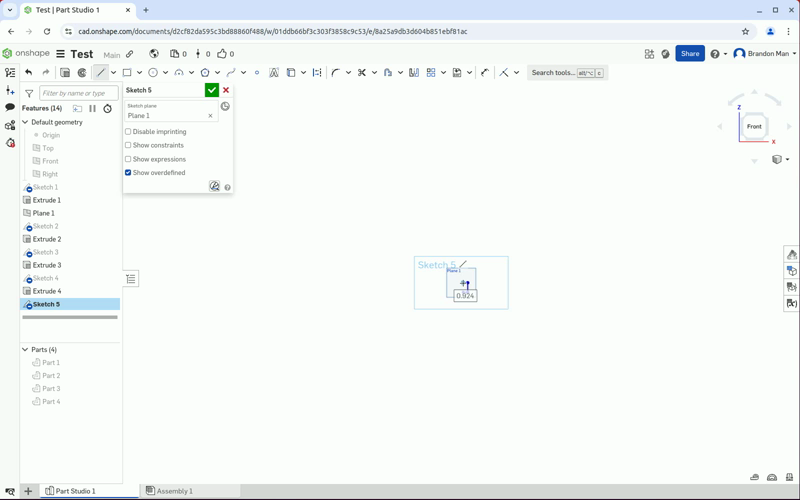
mouse_move(493, 282)
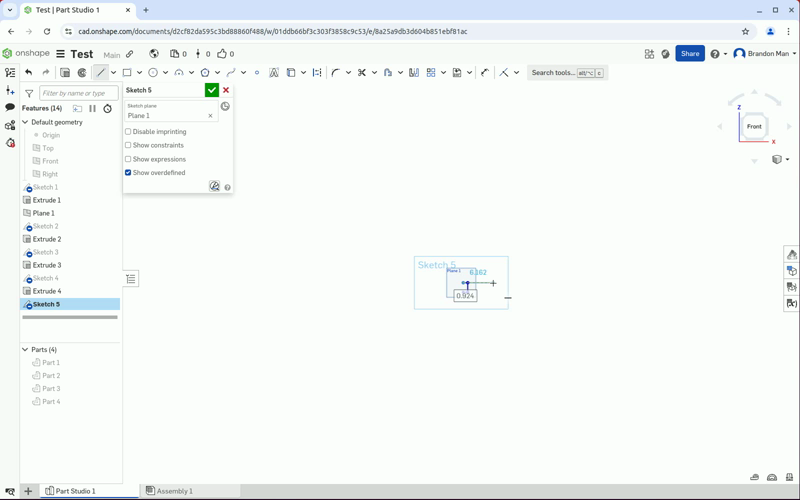
key_down(shift)
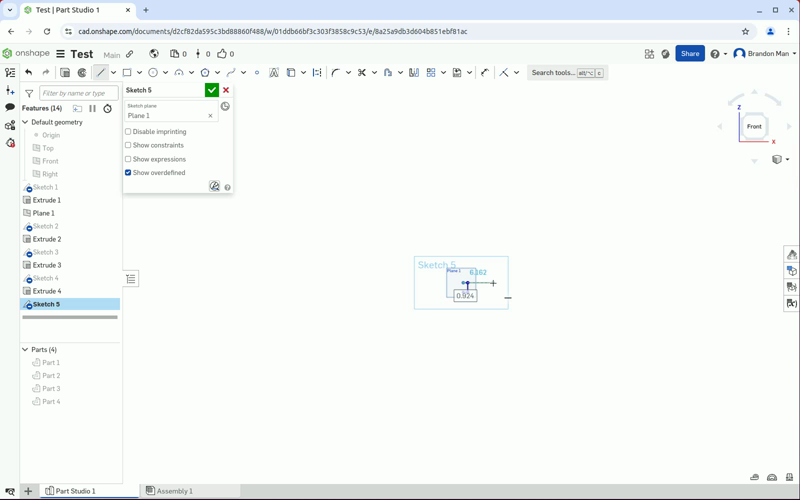
mouse_move(463, 292)
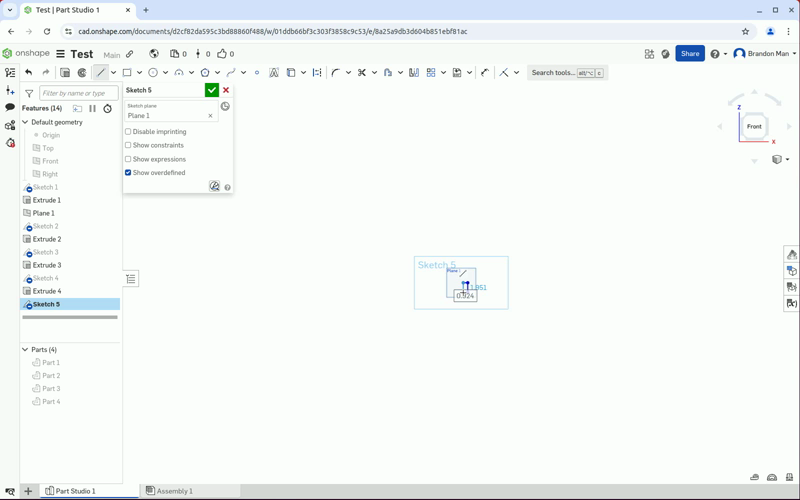
key_up(shift)
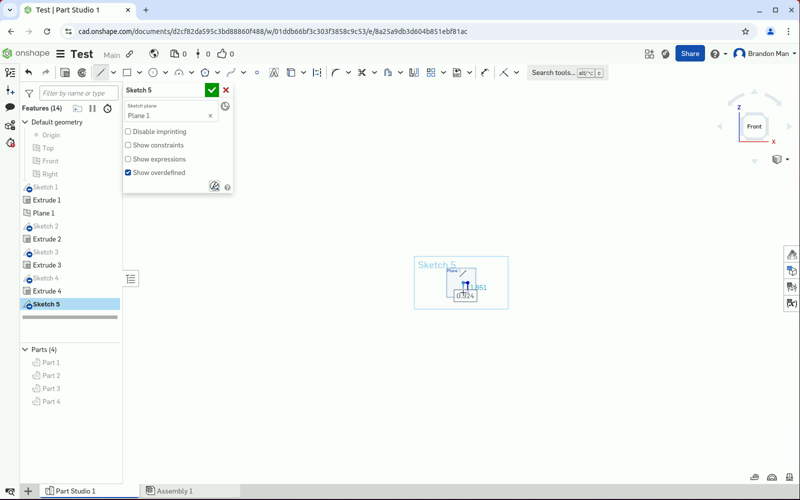
click(463, 292)
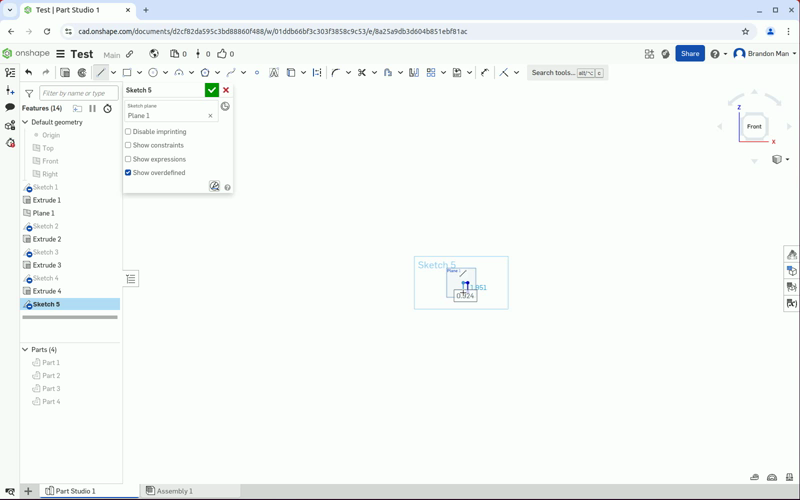
key(esc)
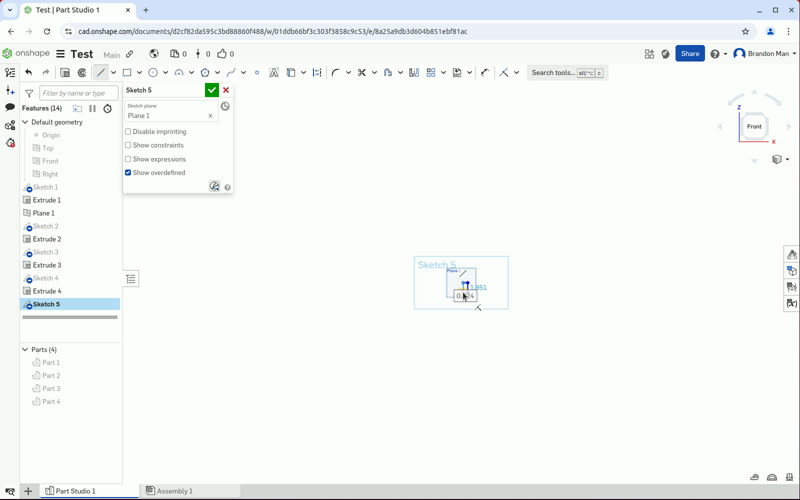
mouse_move(466, 285)
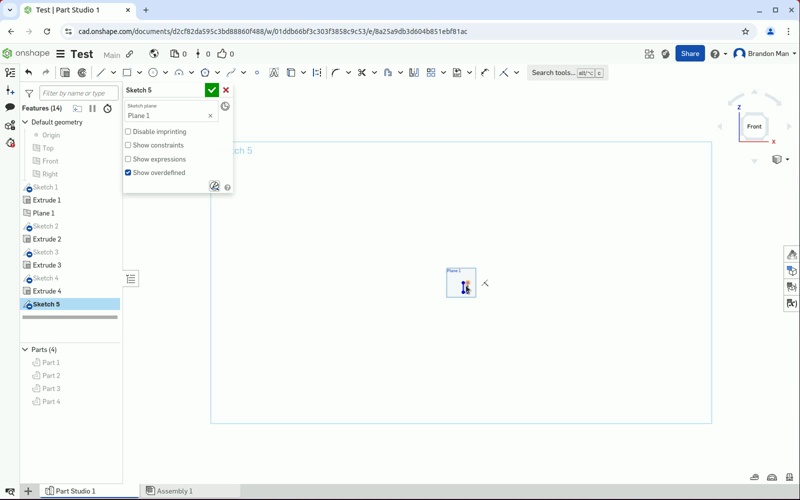
scroll(6)
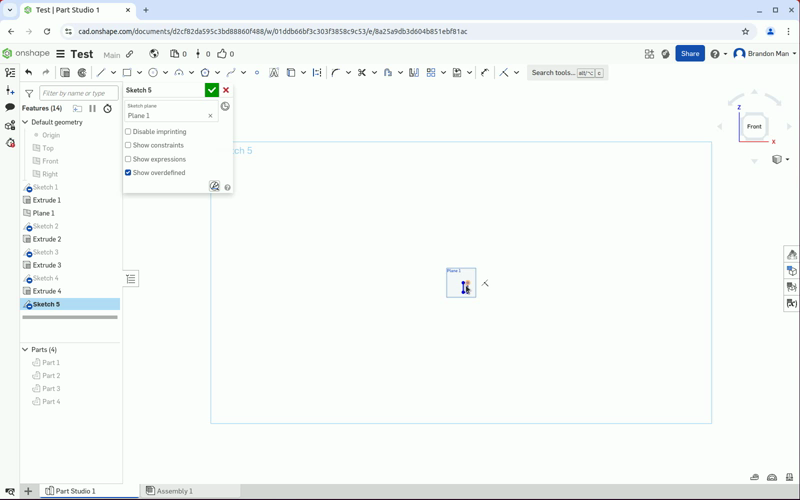
scroll(6)
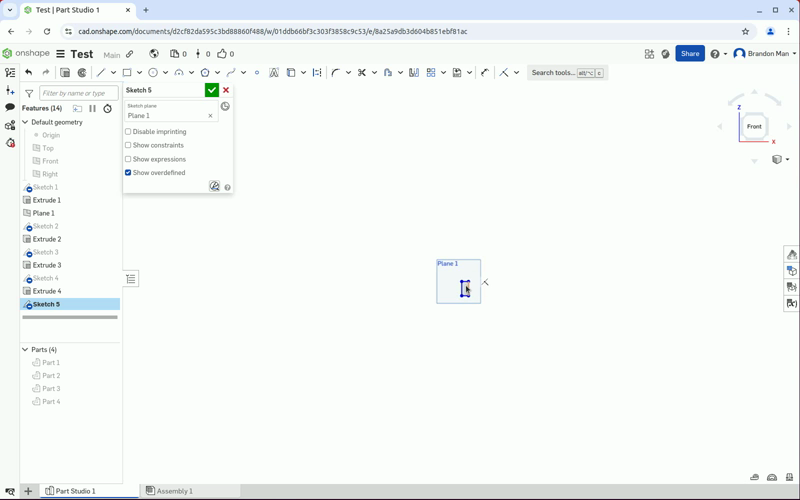
scroll(6)
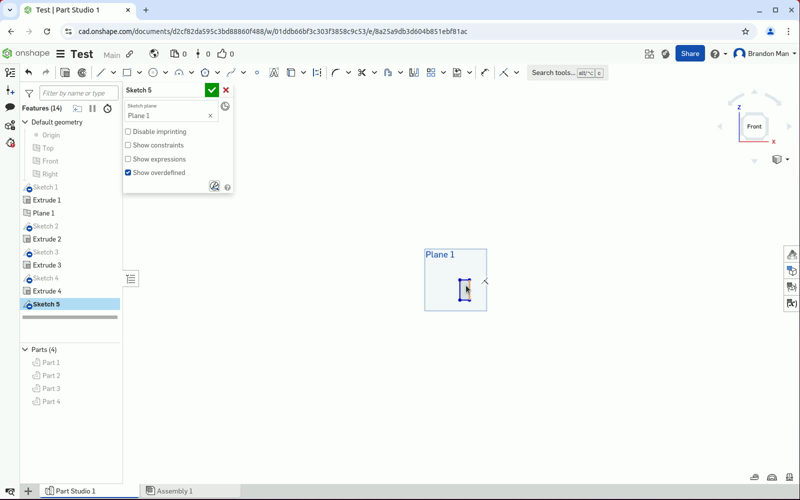
scroll(6)
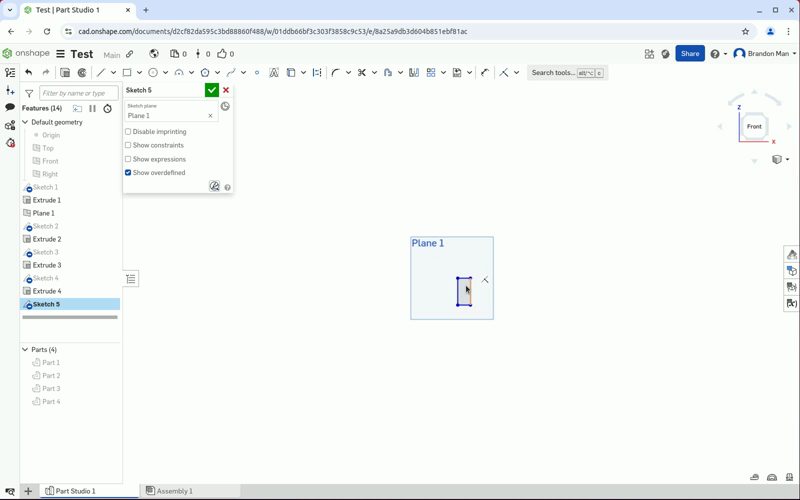
scroll(6)
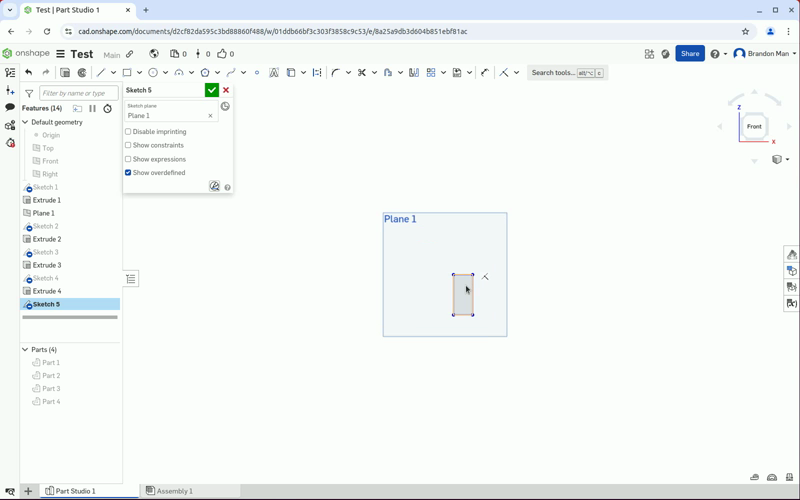
scroll(6)
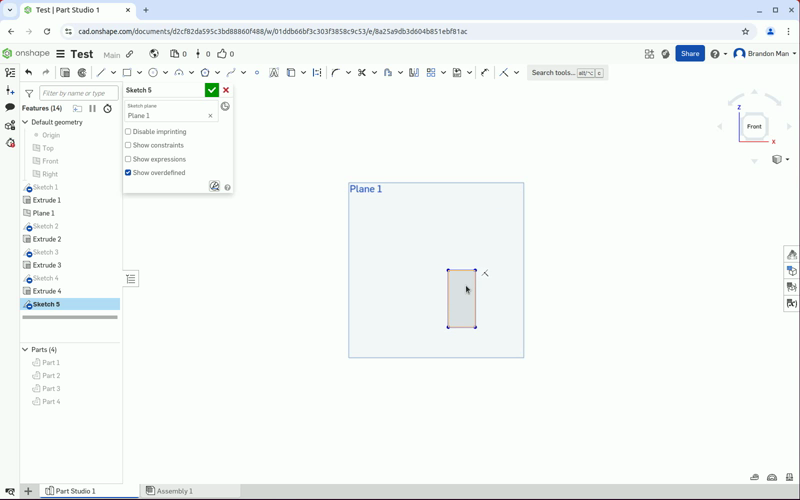
scroll(6)
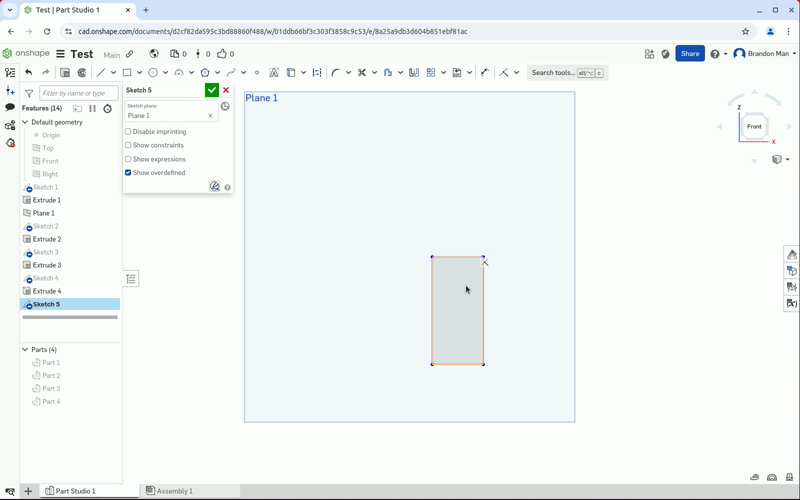
click(466, 285)
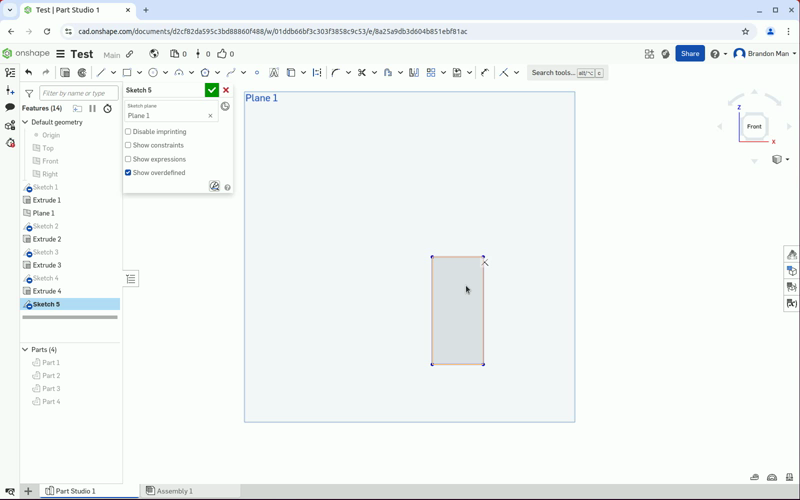
scroll(-6)
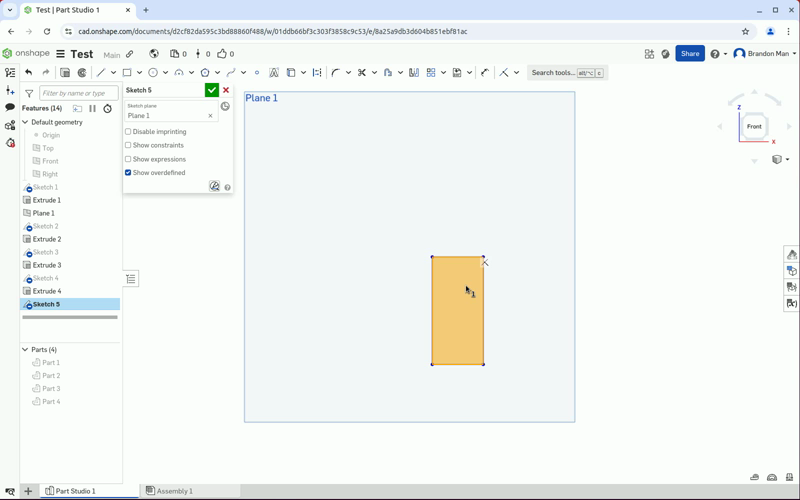
scroll(-6)
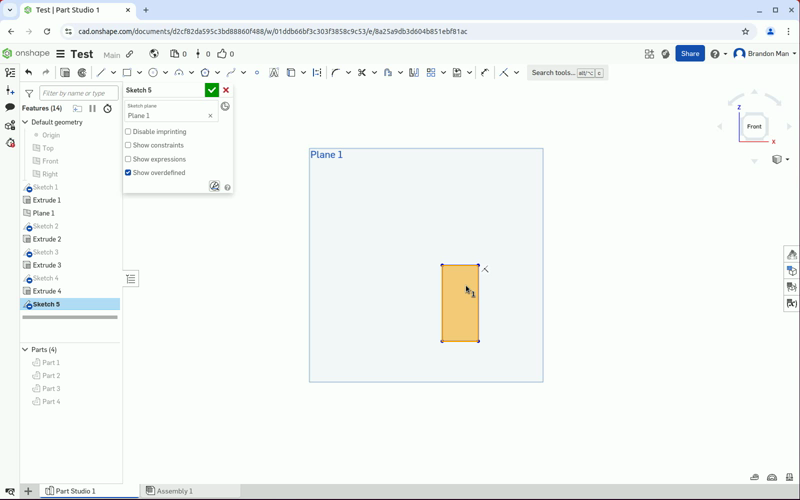
scroll(-6)
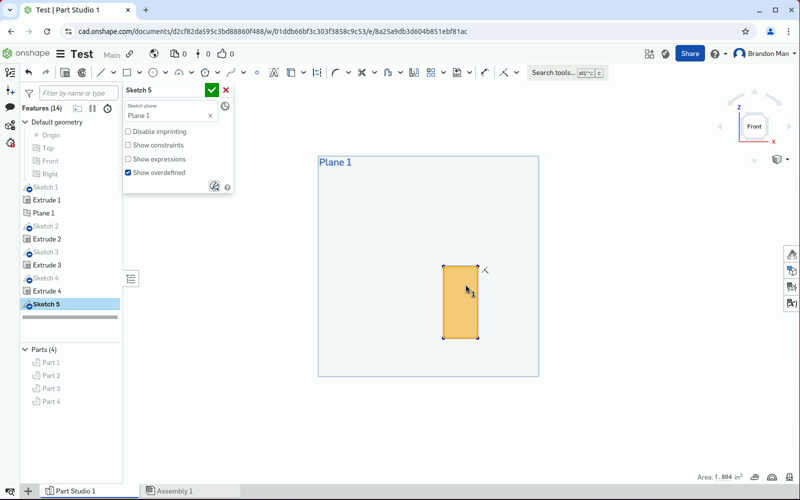
scroll(-6)
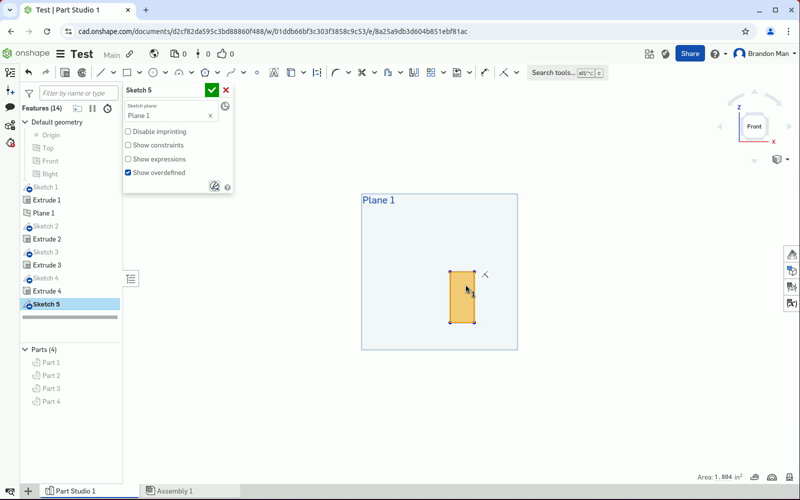
scroll(-6)
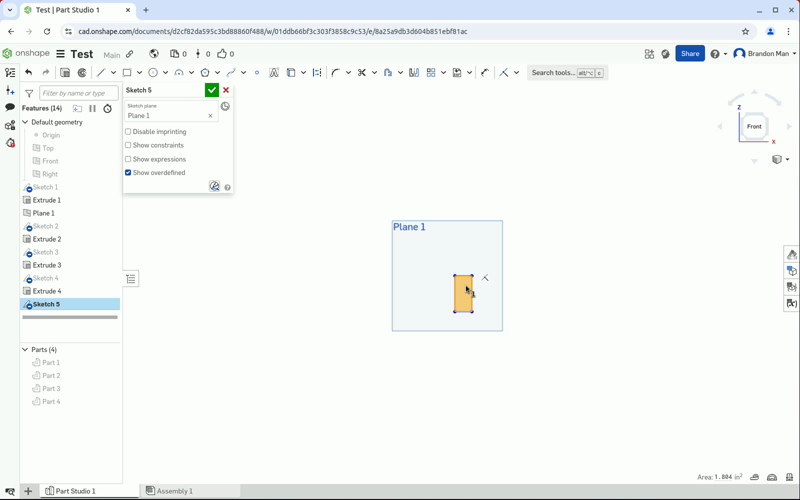
scroll(-6)
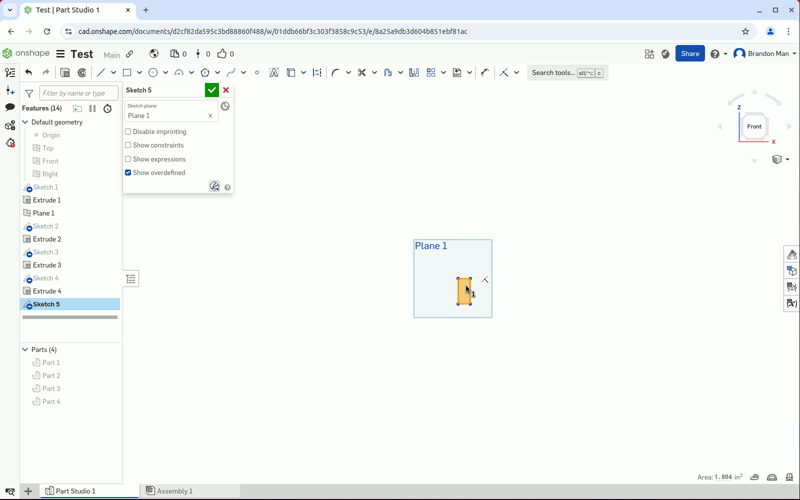
scroll(-6)
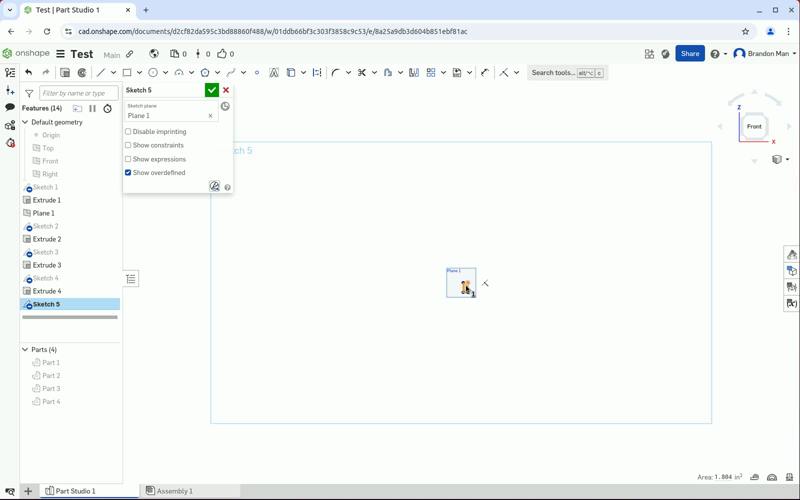
mouse_move(73, 352)
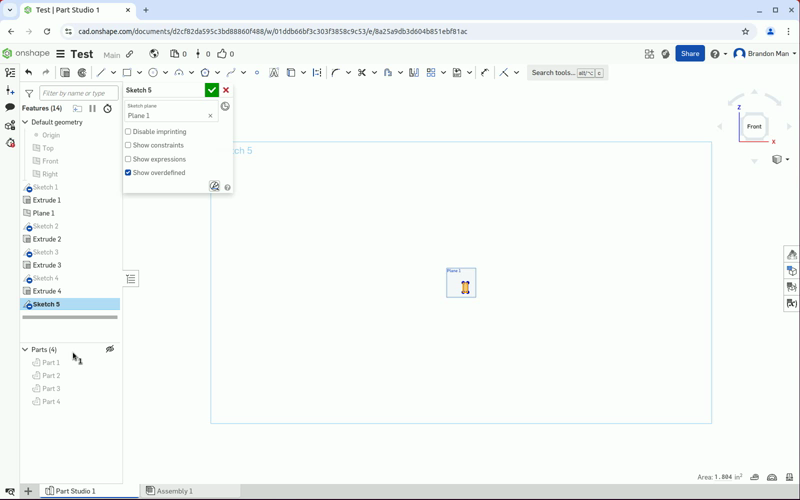
key(shift+y)
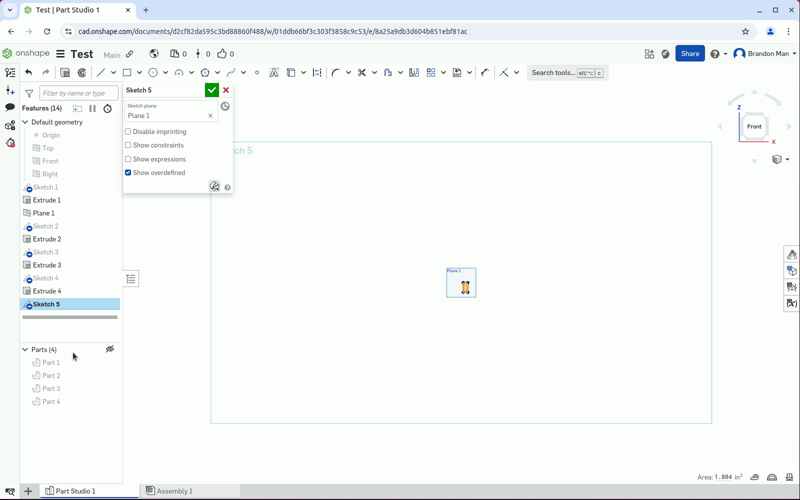
key(shift+e)
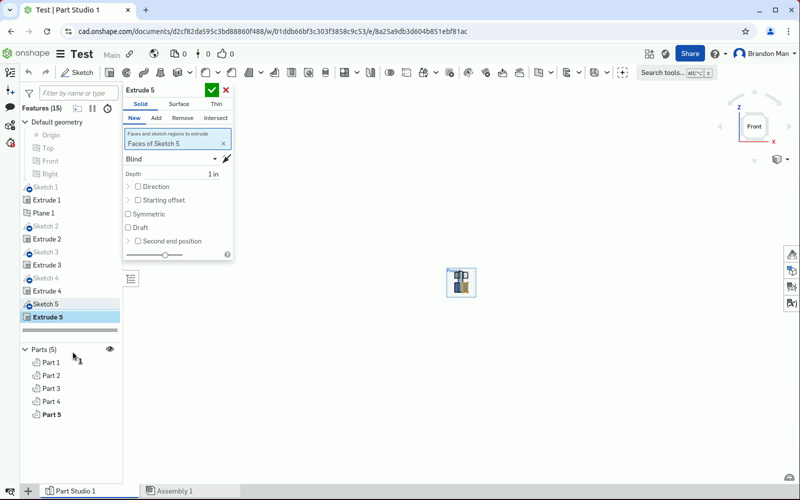
mouse_move(143, 106)
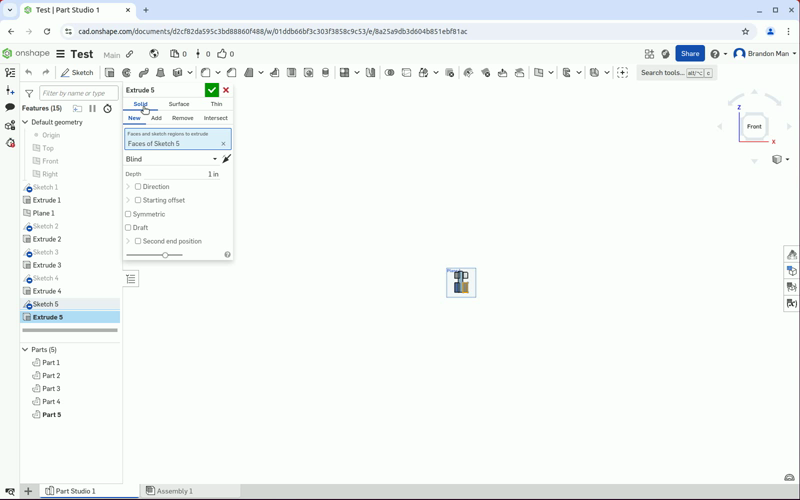
click(143, 106)
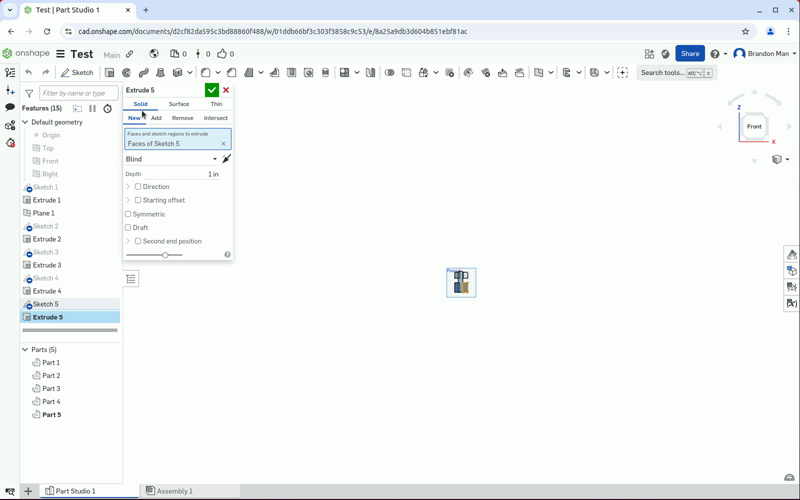
mouse_move(137, 120)
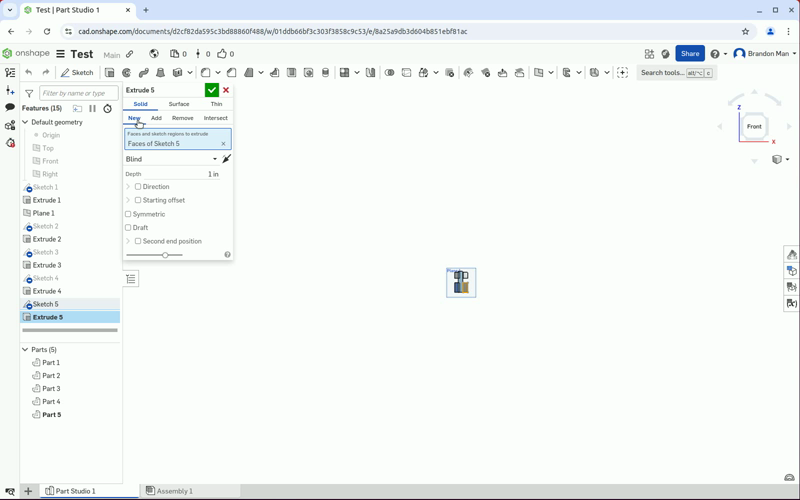
click(137, 120)
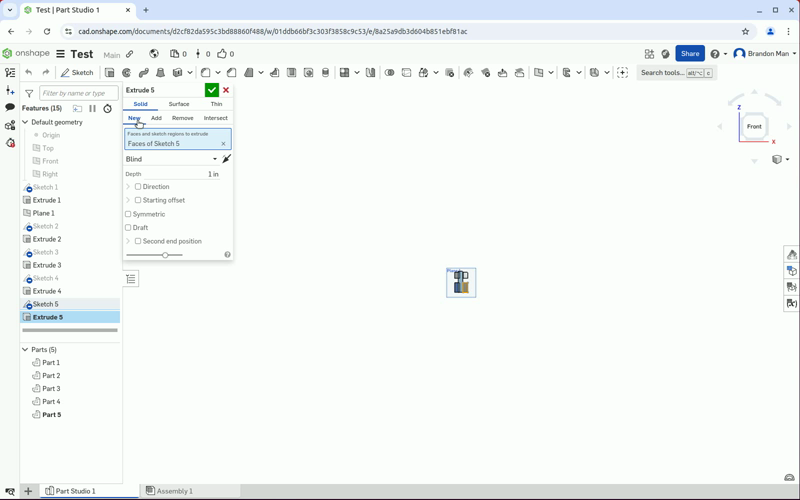
key(tab, 4)
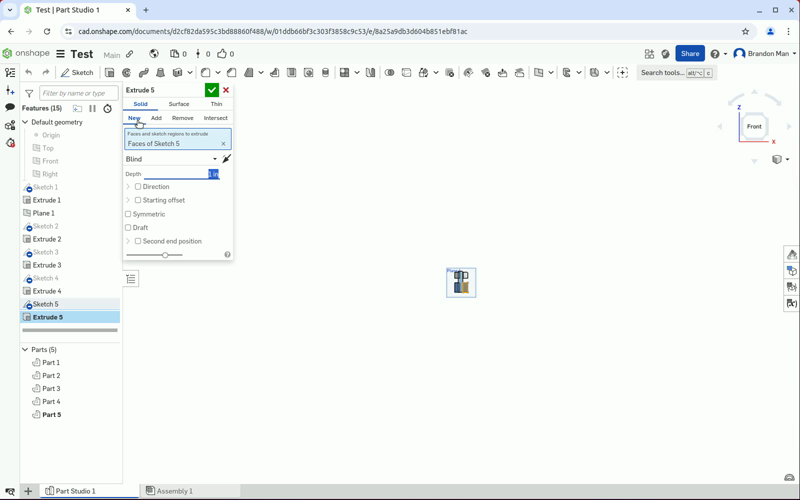
text(-23.108)
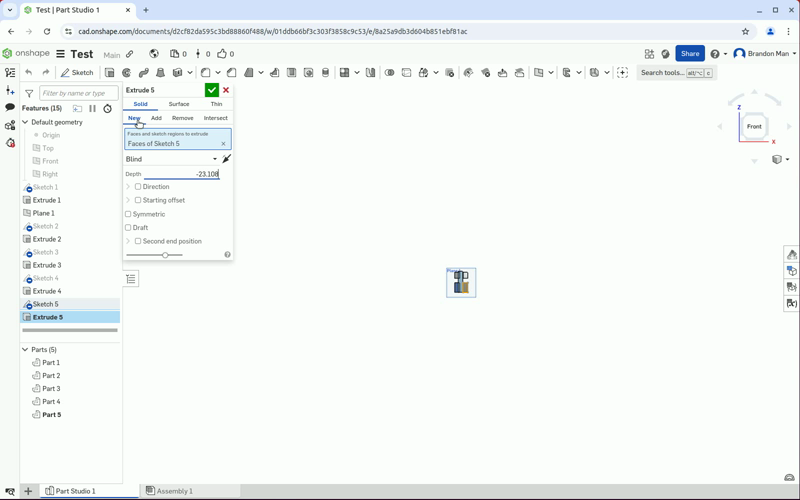
key(enter)
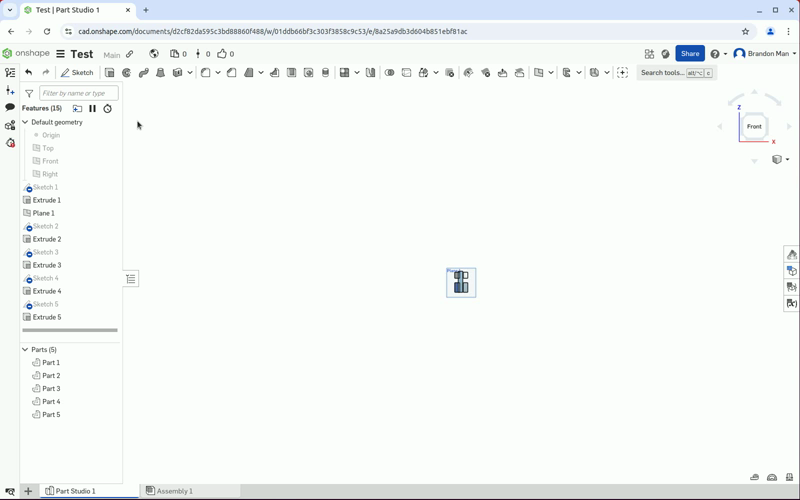
key(shift+h)
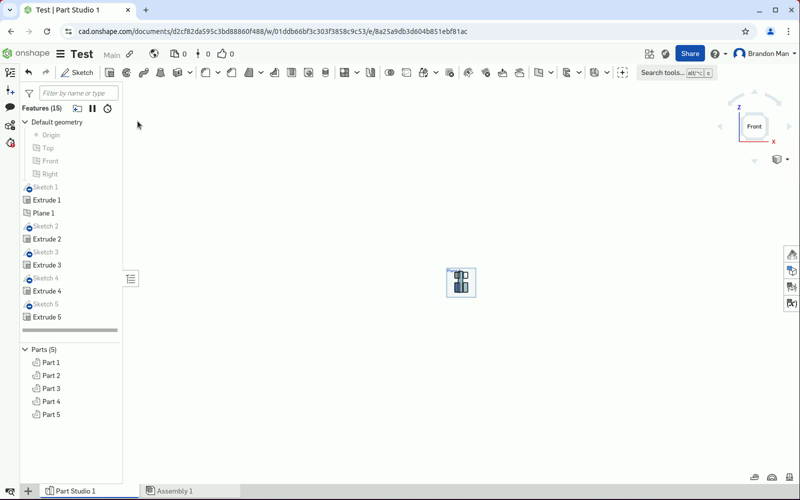
key(shift+h)
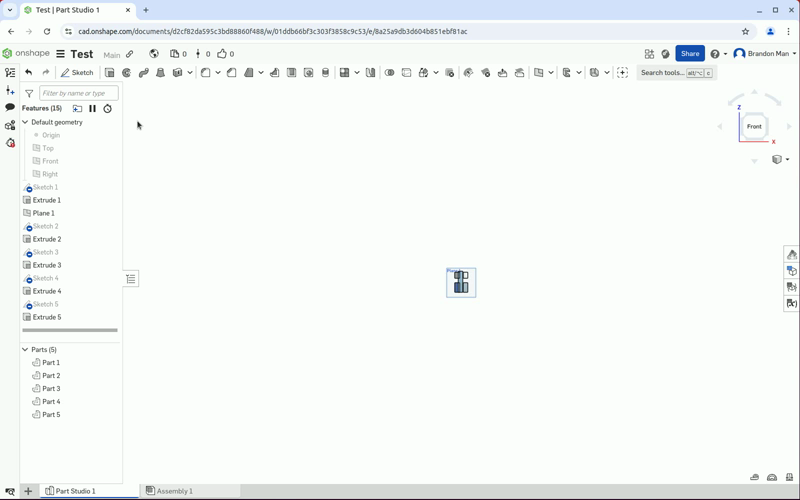
mouse_move(73, 189)
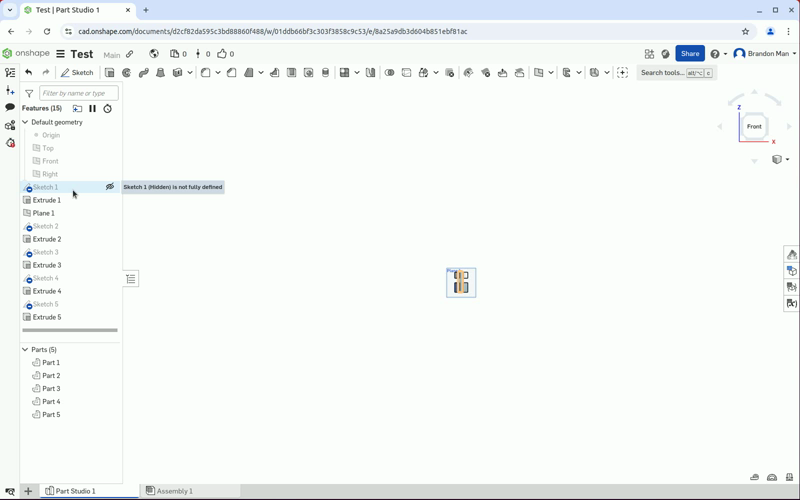
click(73, 189)
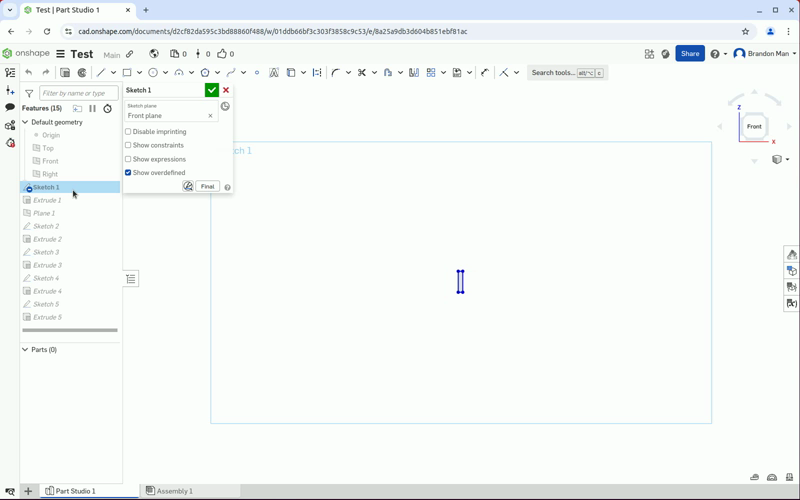
mouse_move(229, 92)
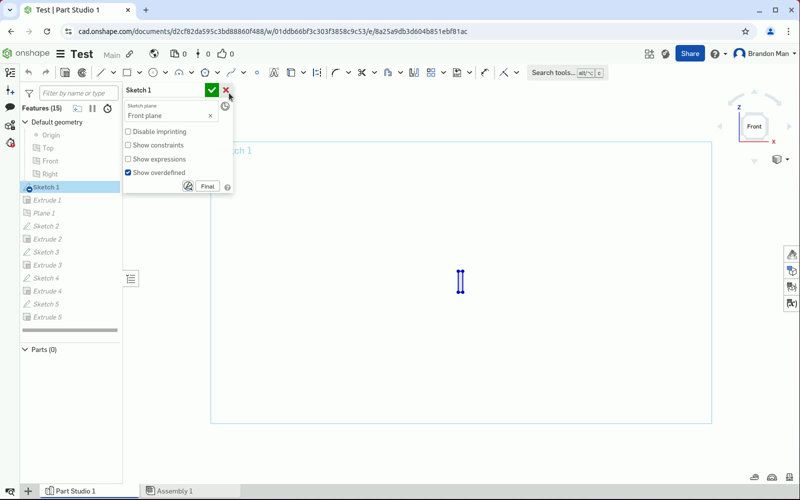
click(229, 92)
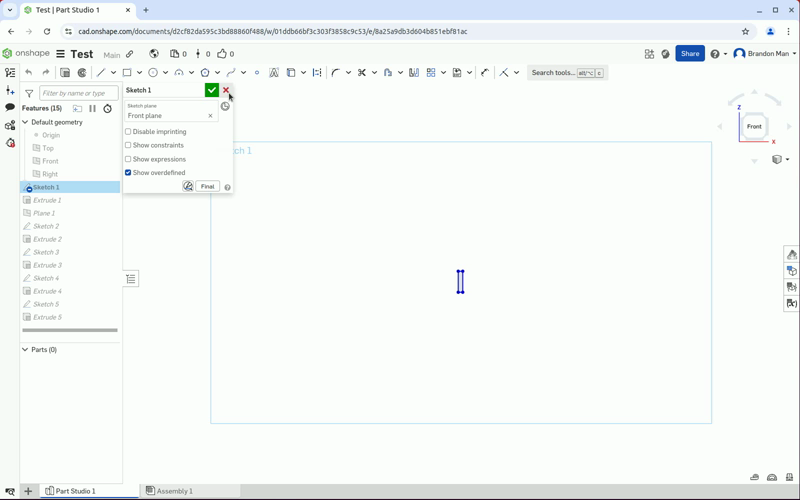
key(shift+s)
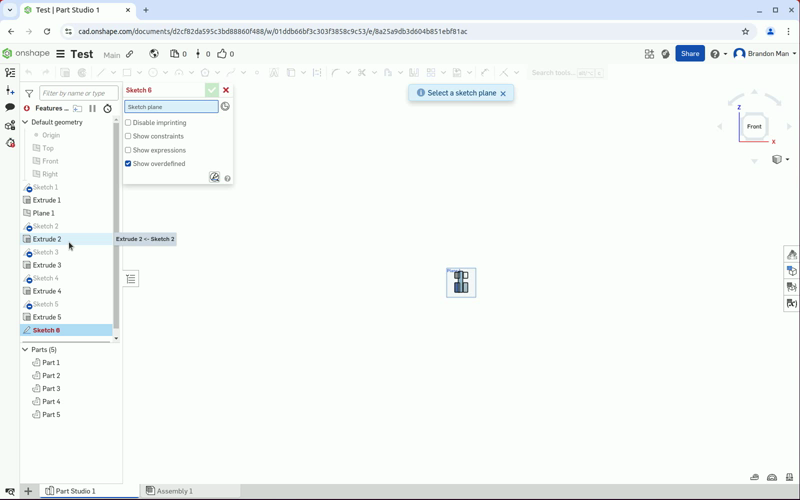
scroll(3)
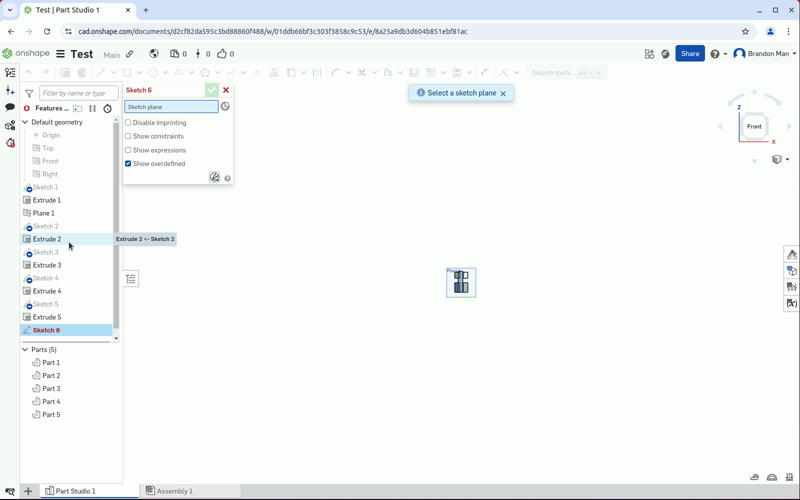
mouse_move(69, 163)
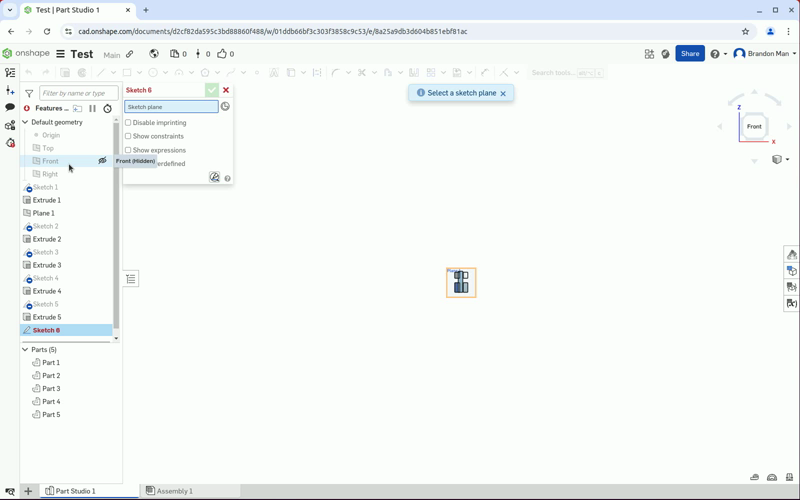
click(69, 163)
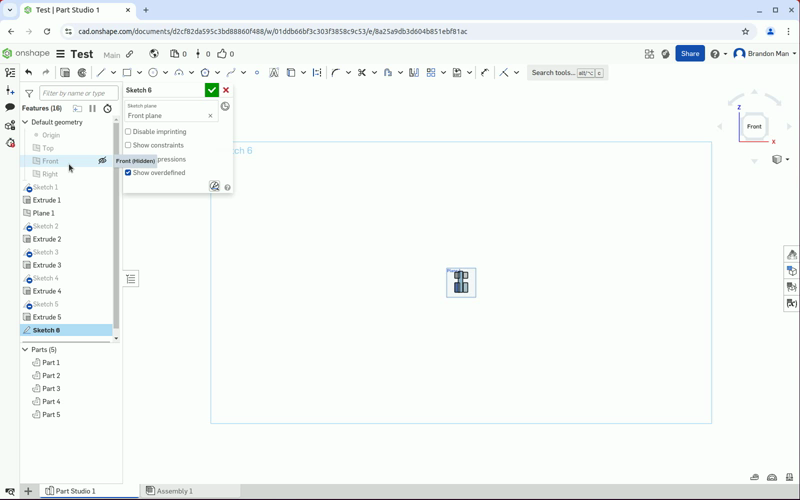
mouse_move(73, 352)
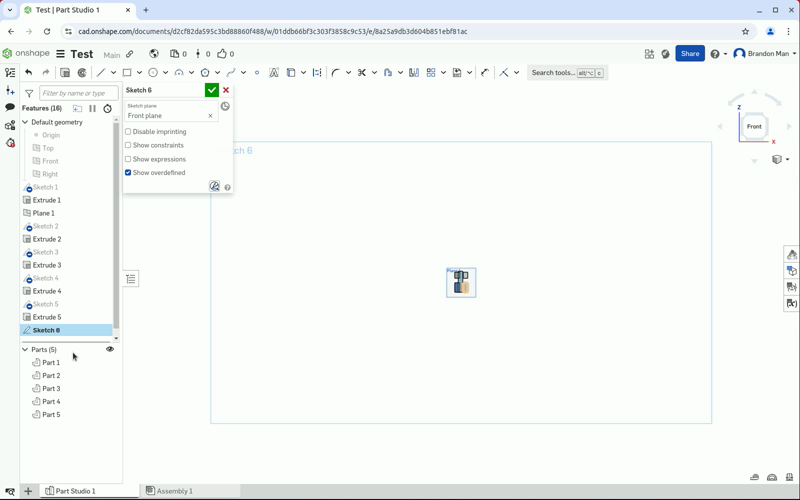
key(y)
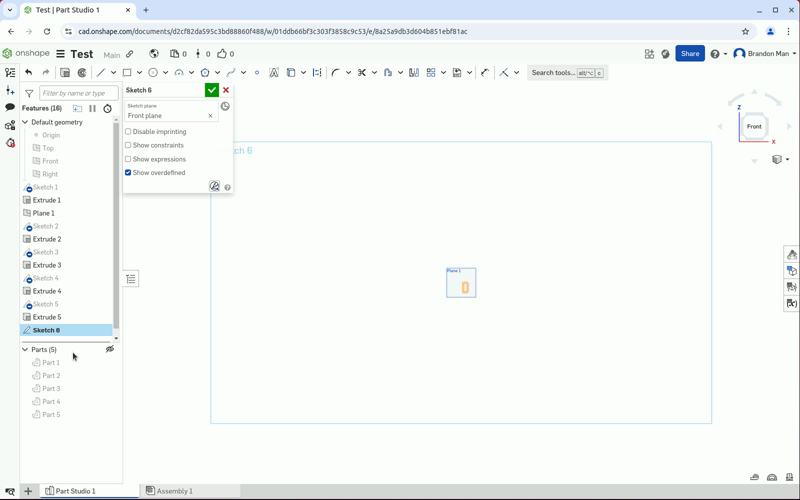
key(l)
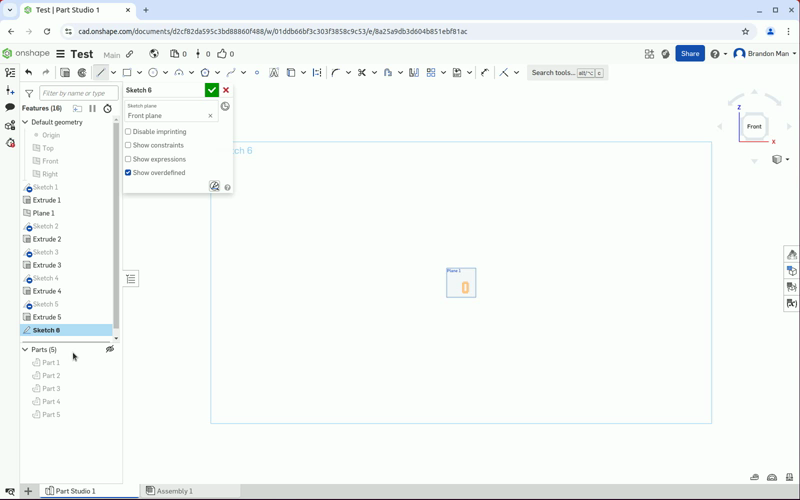
key_down(shift)
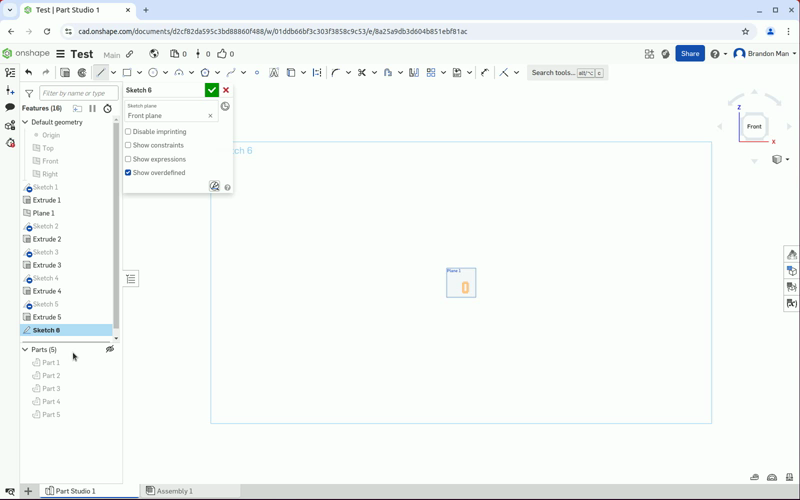
mouse_move(441, 292)
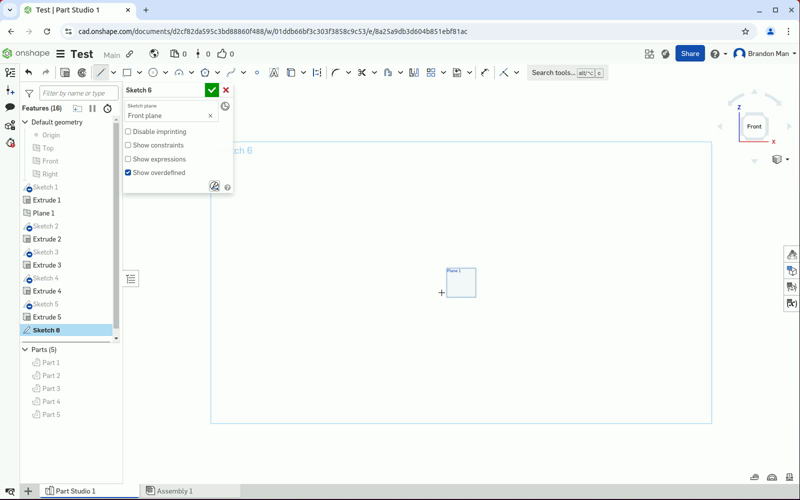
click(441, 292)
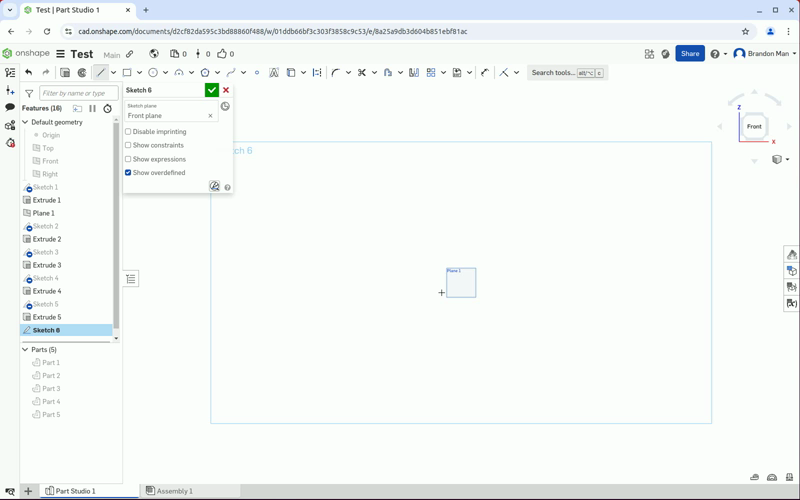
key_up(shift)
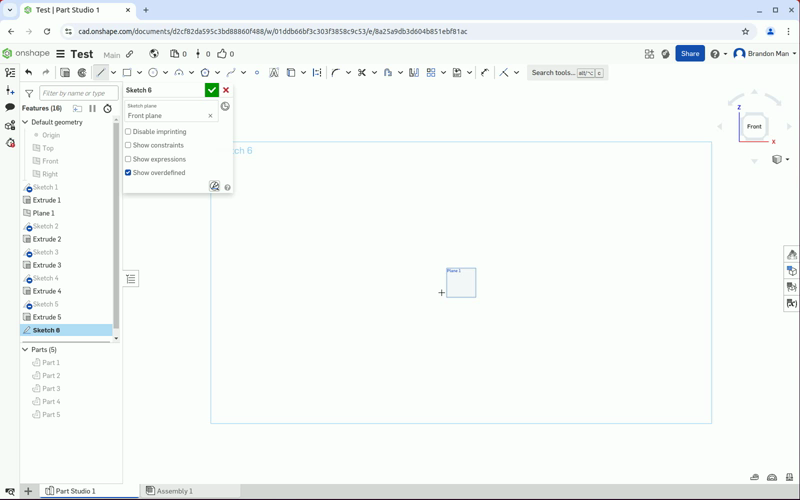
key_down(shift)
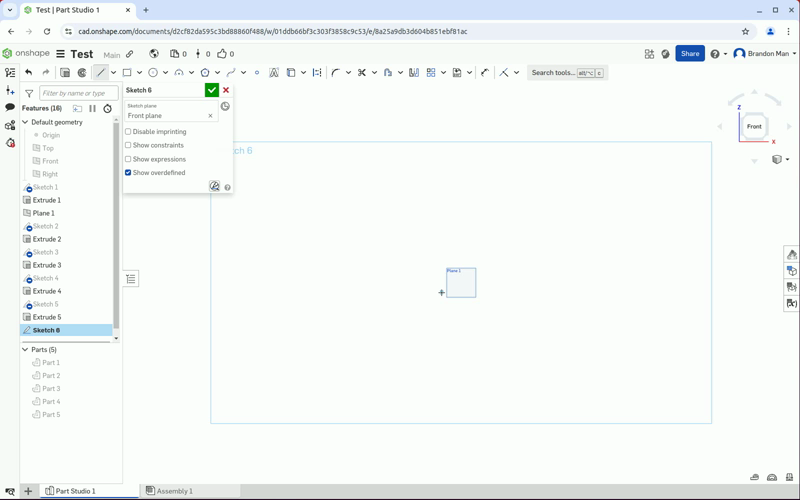
mouse_move(471, 292)
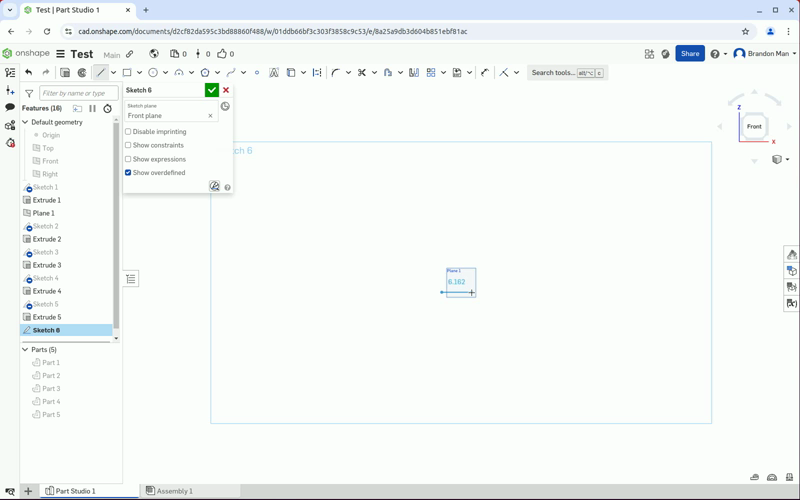
mouse_move(448, 292)
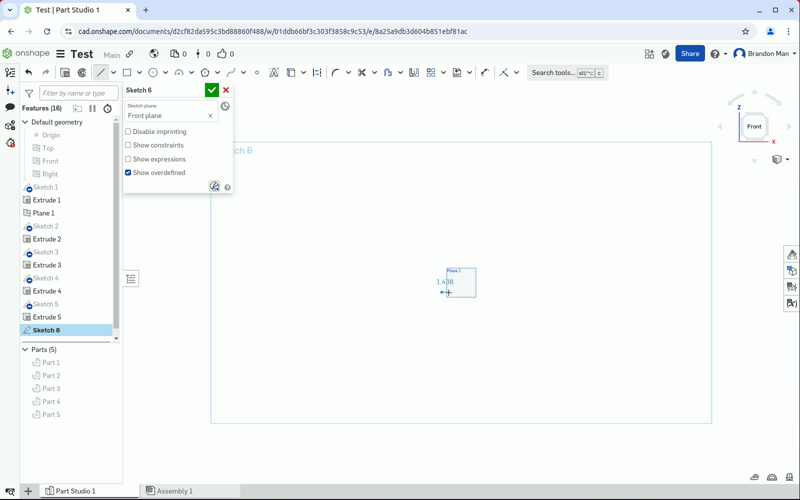
scroll(6)
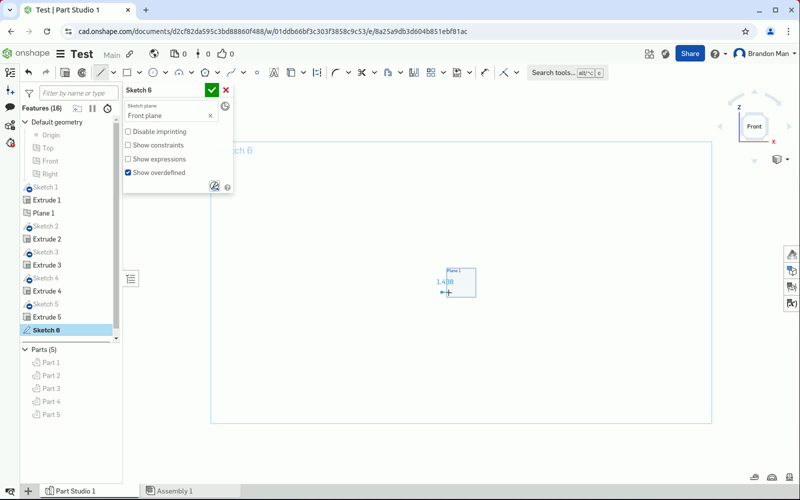
scroll(6)
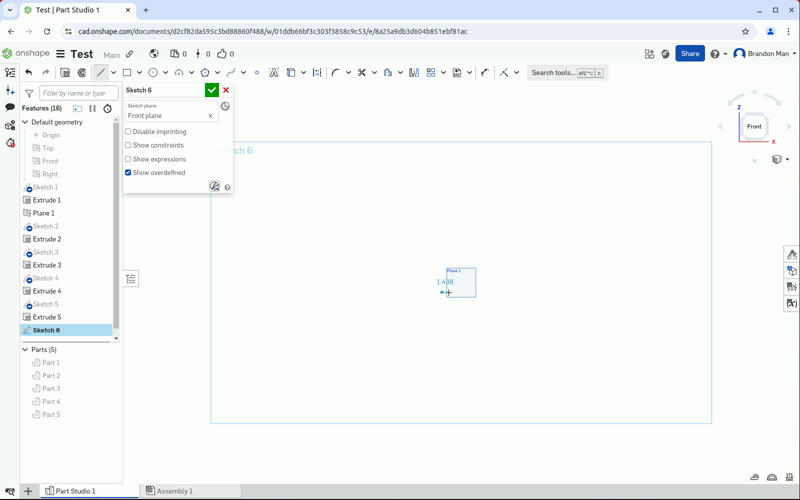
scroll(6)
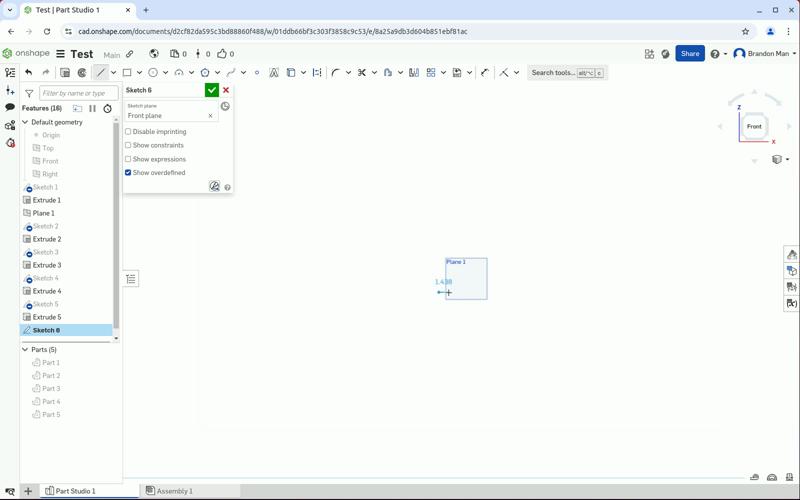
scroll(6)
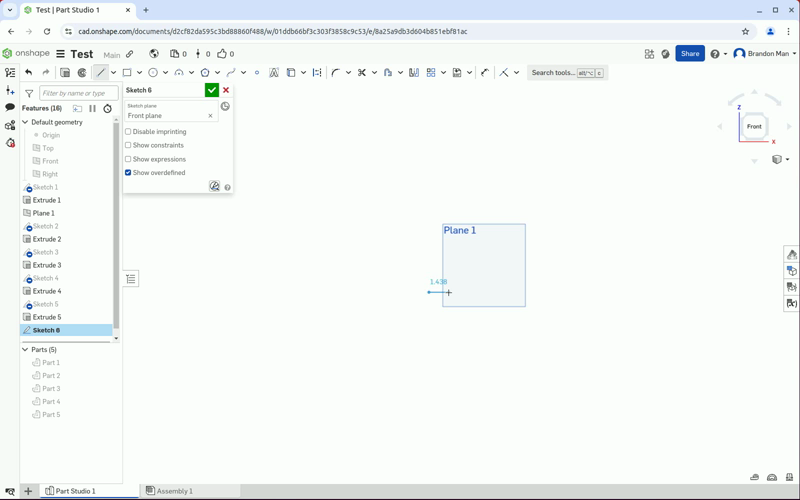
scroll(6)
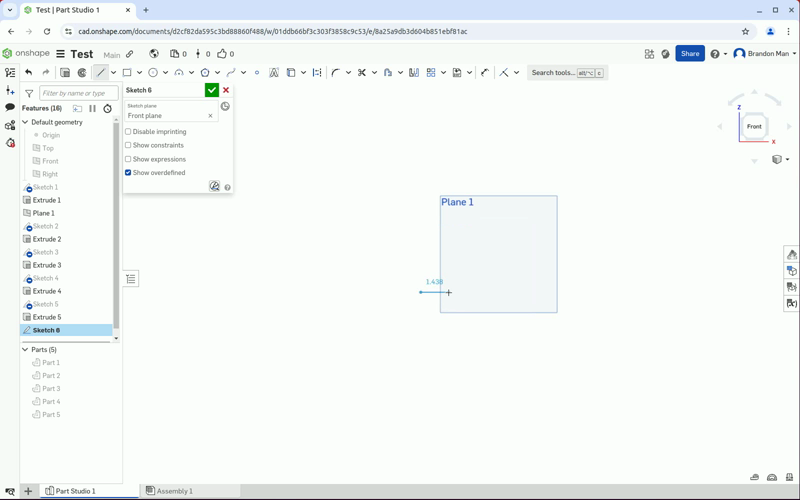
scroll(6)
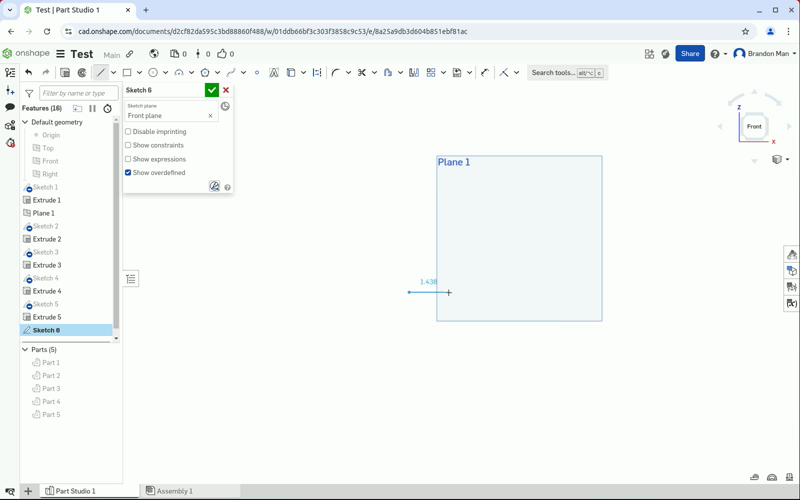
scroll(6)
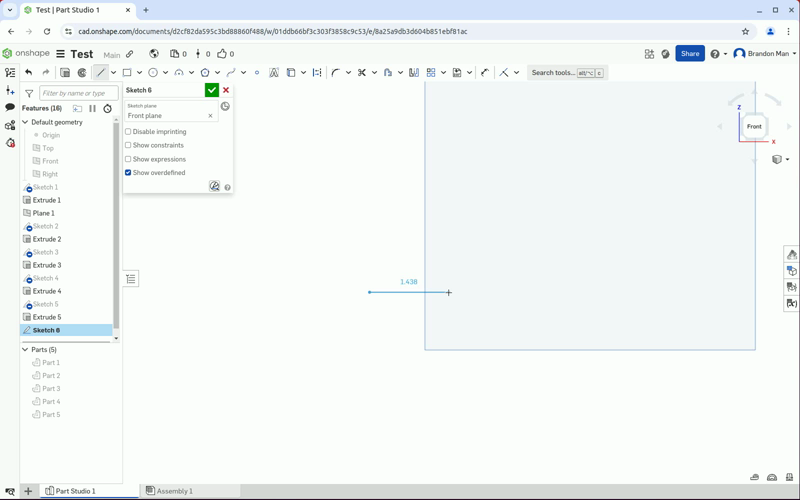
click(448, 292)
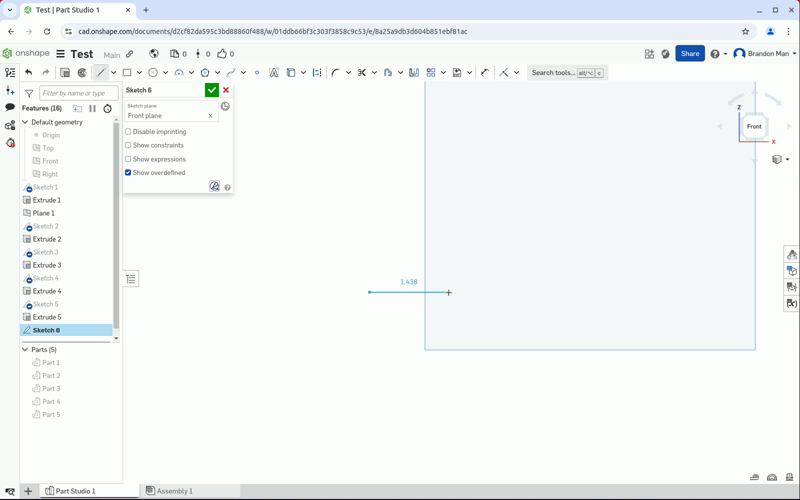
scroll(-6)
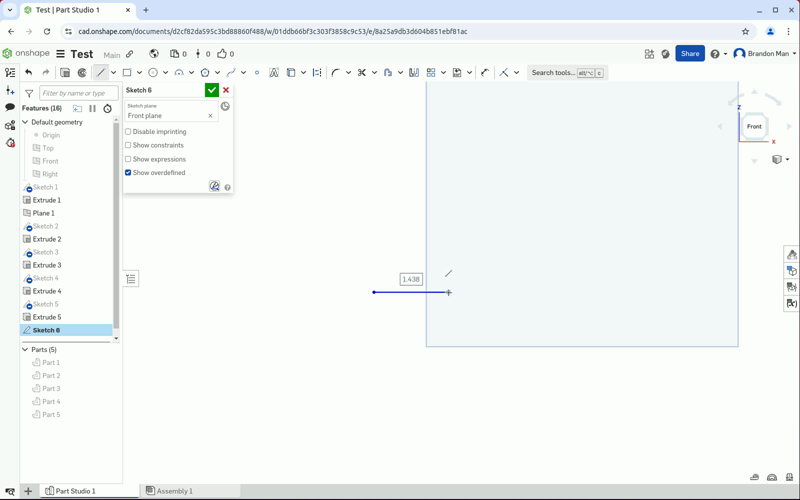
scroll(-6)
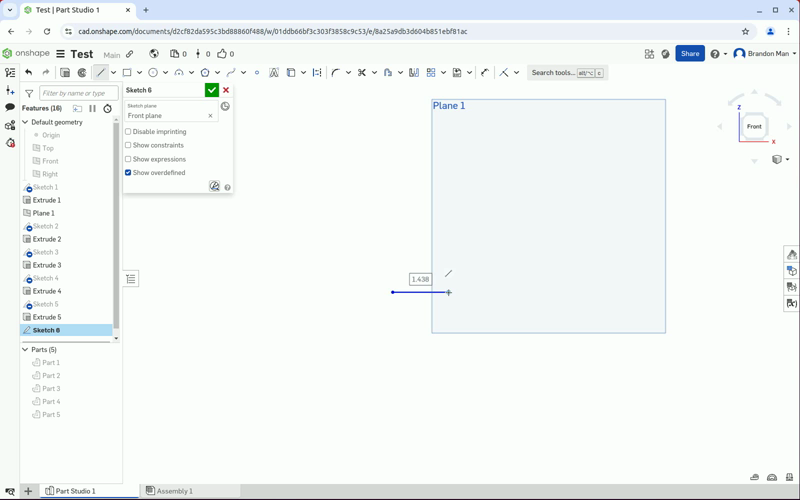
scroll(-6)
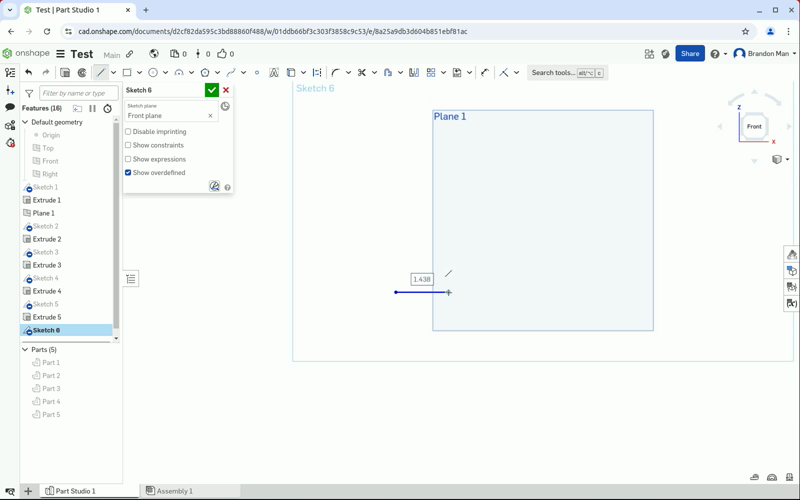
scroll(-6)
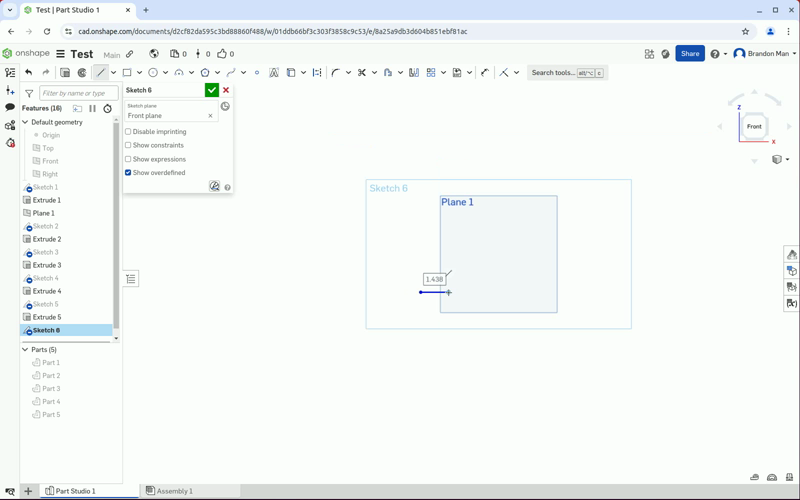
scroll(-6)
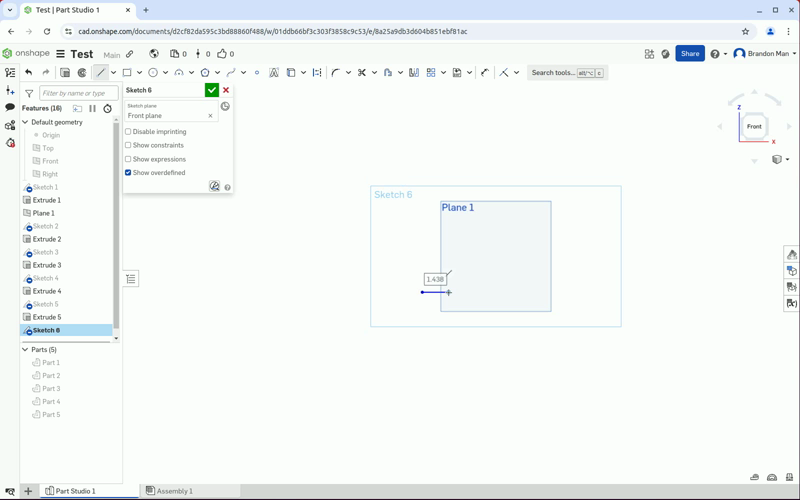
scroll(-6)
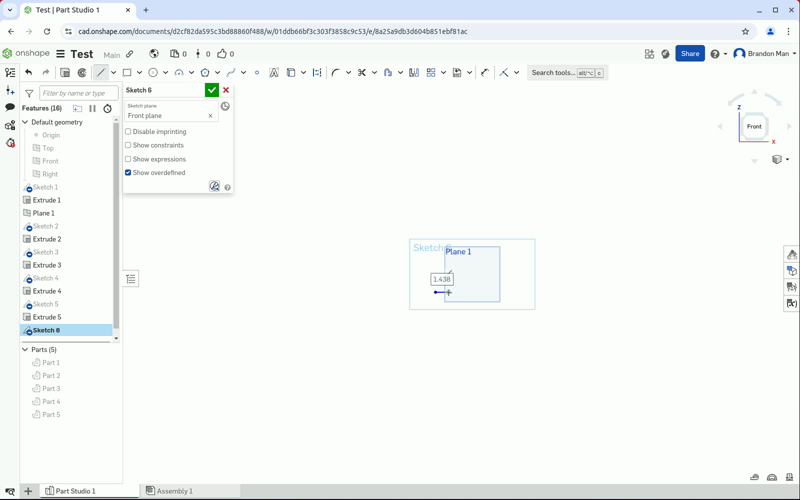
scroll(-6)
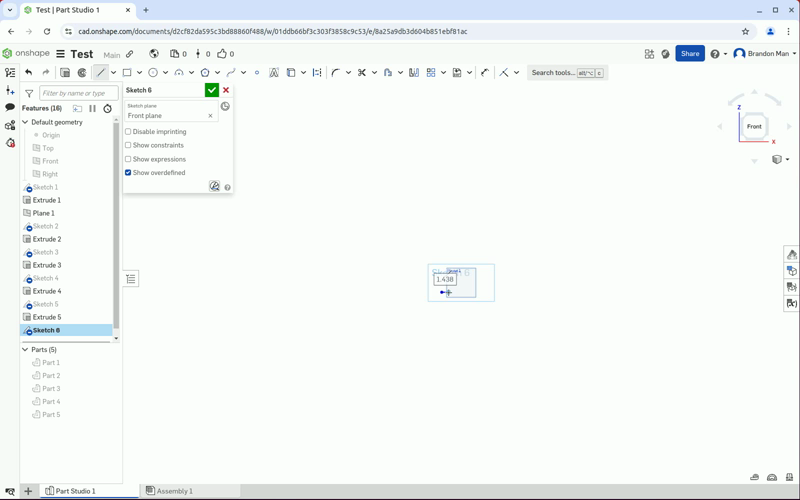
key_up(shift)
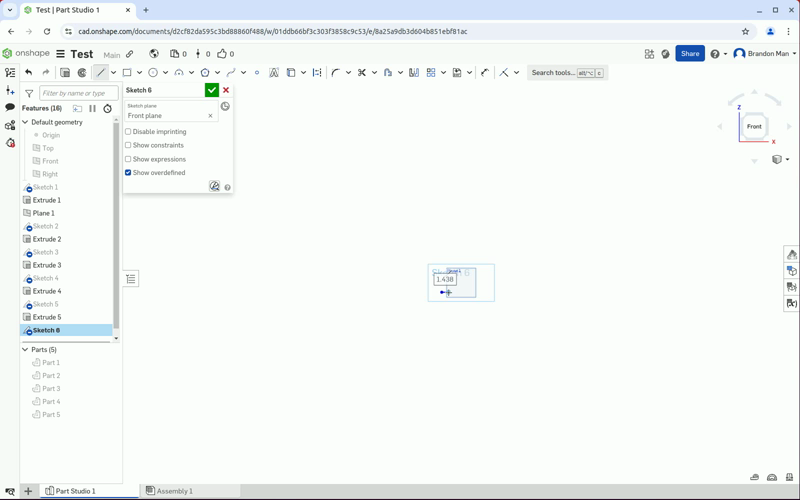
key_down(shift)
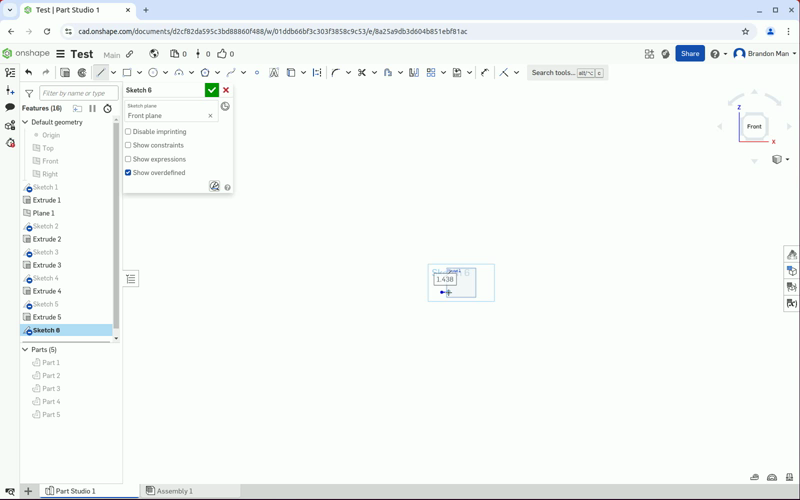
mouse_move(478, 292)
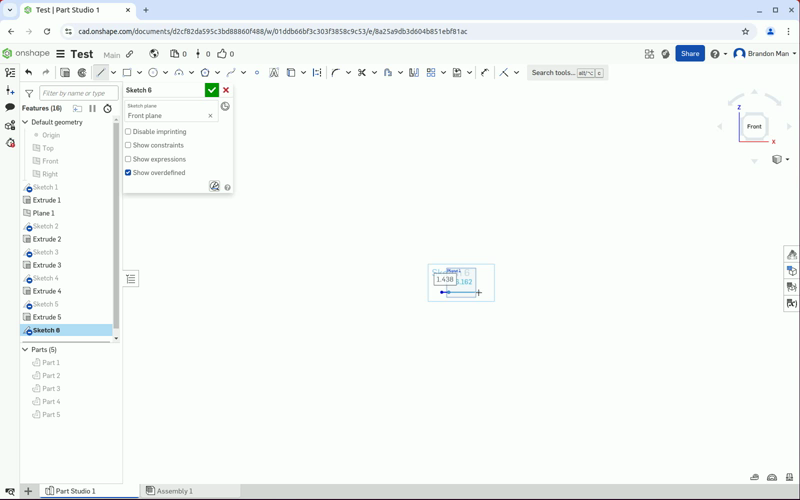
mouse_move(448, 283)
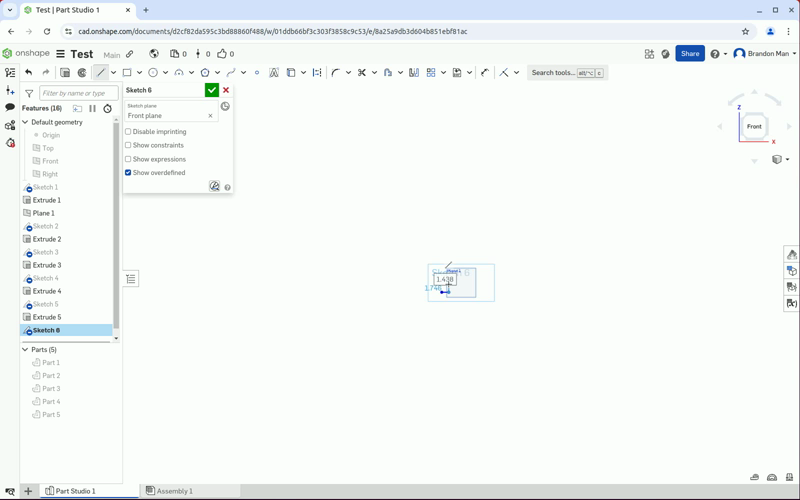
click(448, 283)
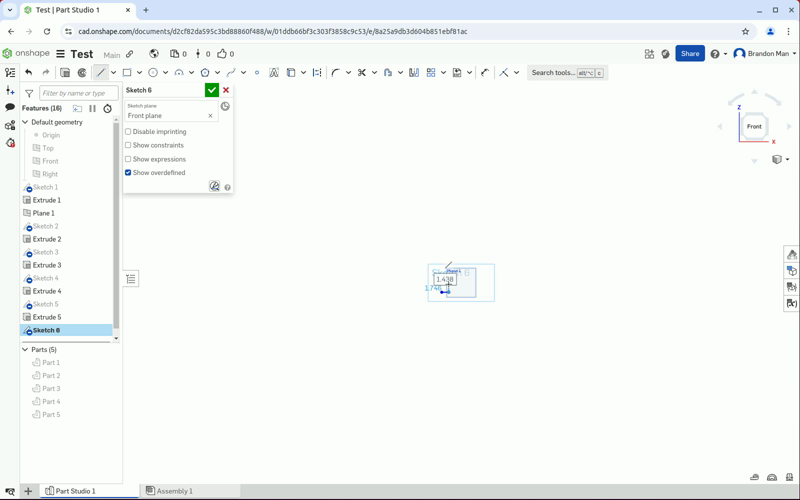
key_up(shift)
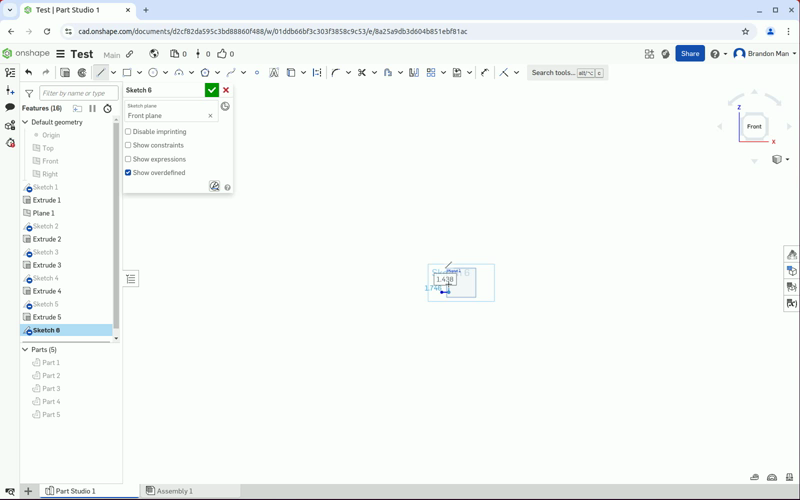
key_down(shift)
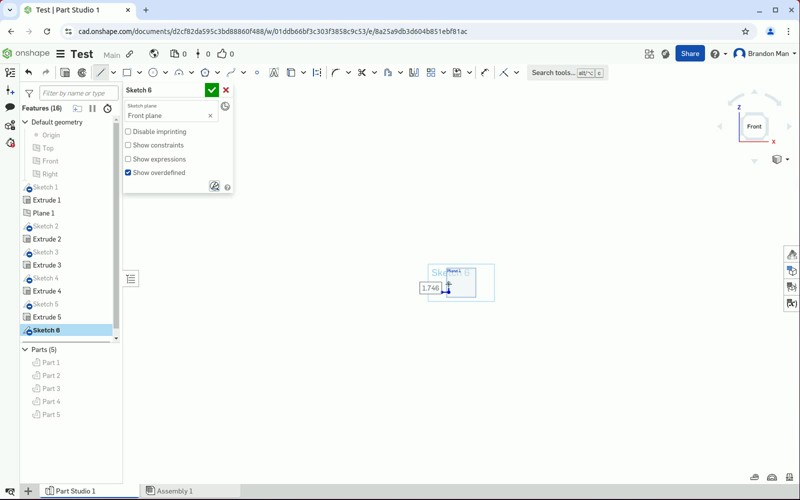
mouse_move(478, 283)
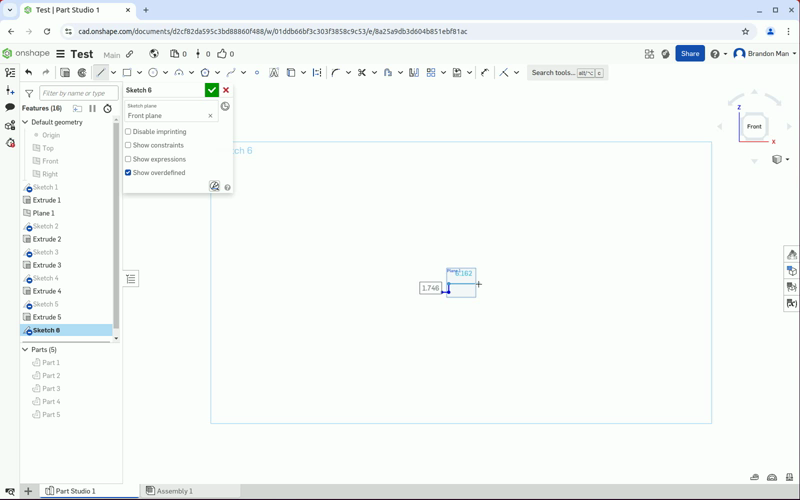
mouse_move(444, 283)
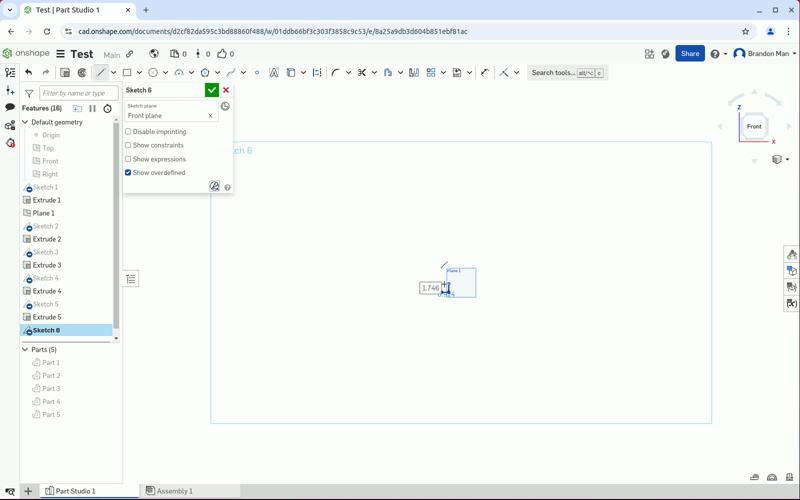
scroll(6)
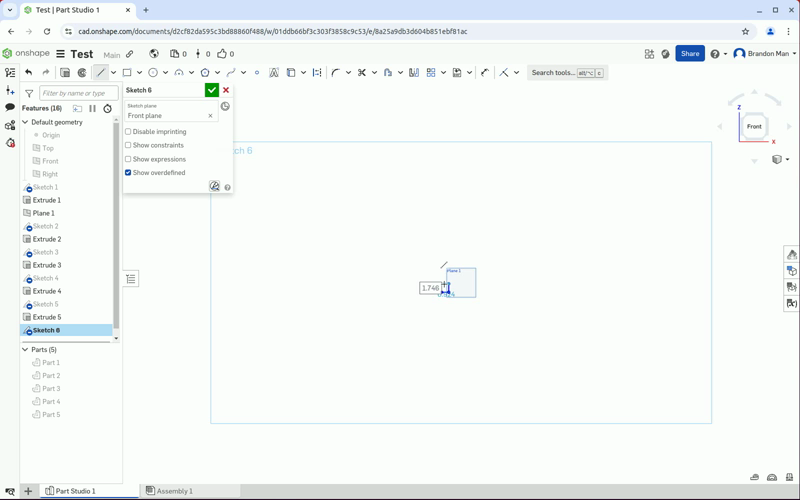
scroll(6)
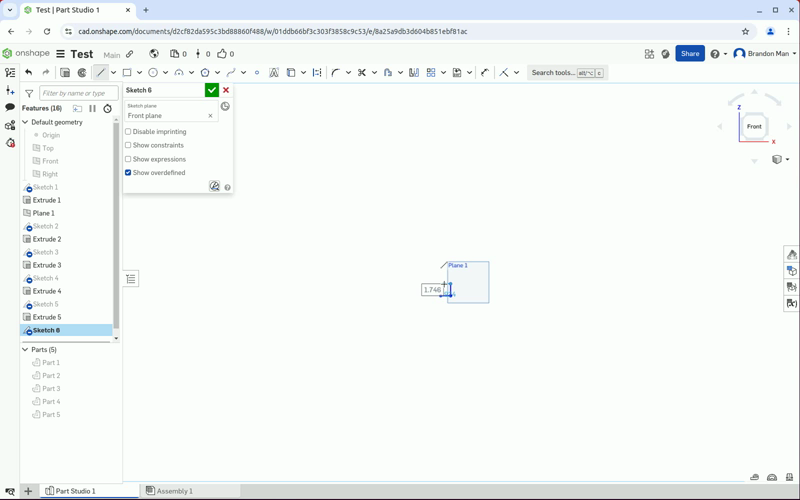
scroll(6)
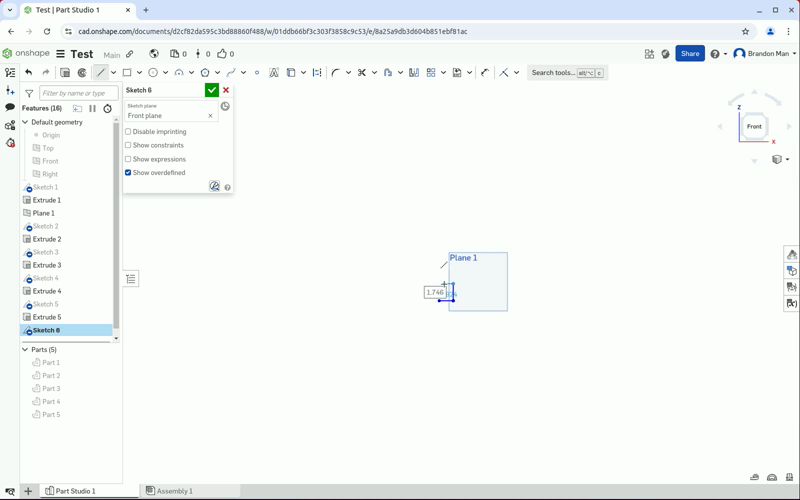
scroll(6)
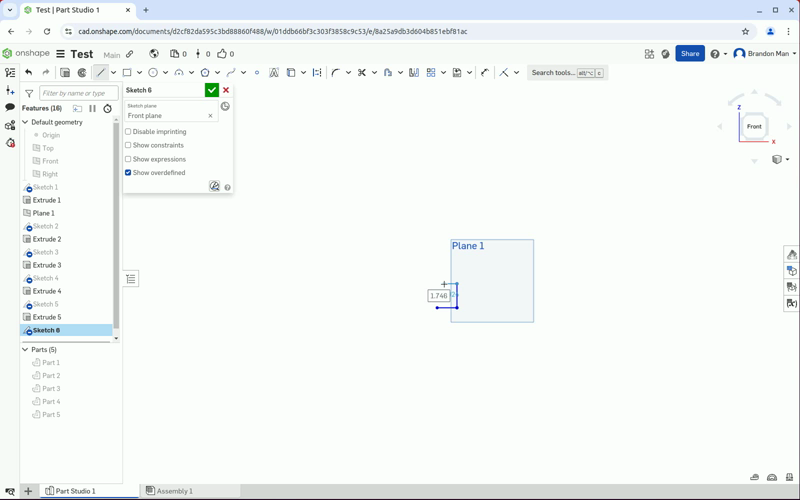
scroll(6)
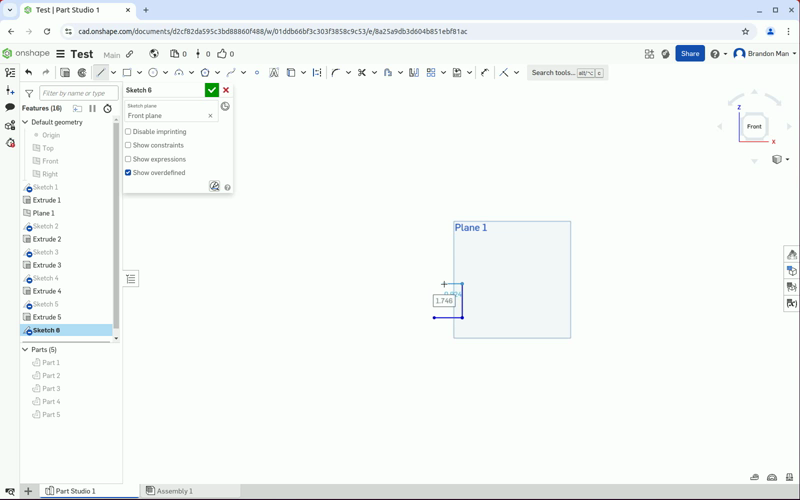
scroll(6)
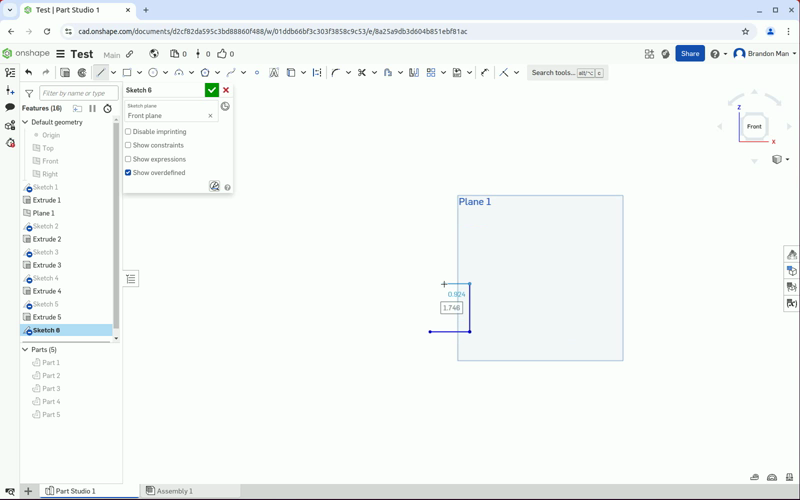
scroll(6)
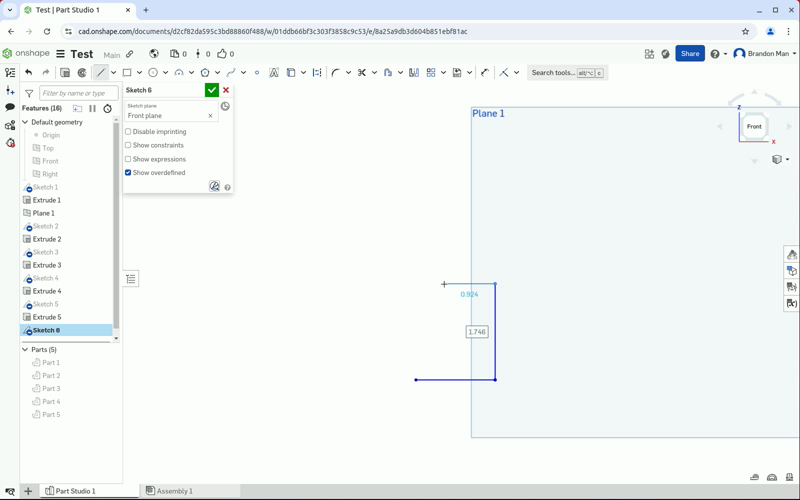
click(444, 283)
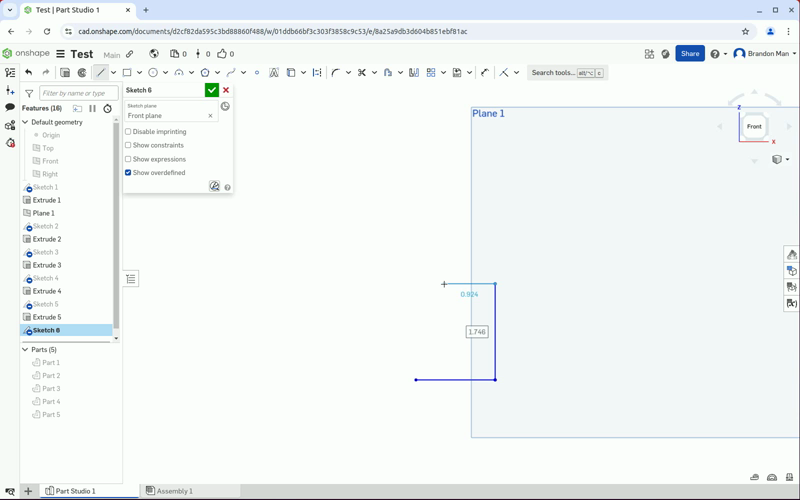
scroll(-6)
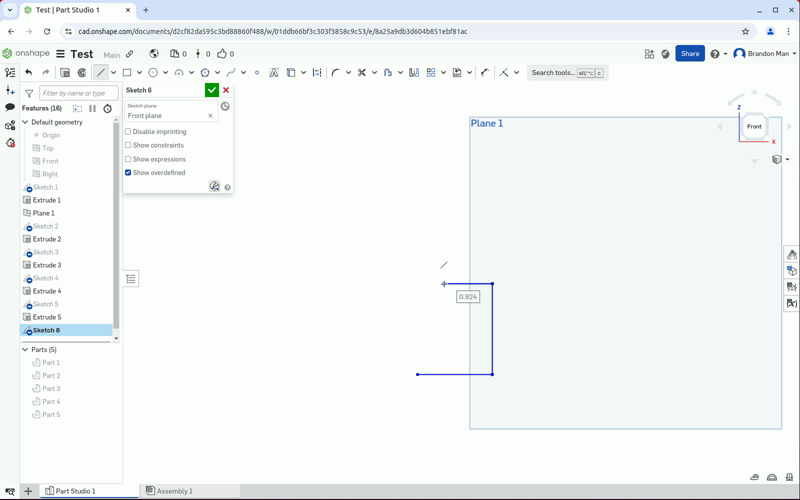
scroll(-6)
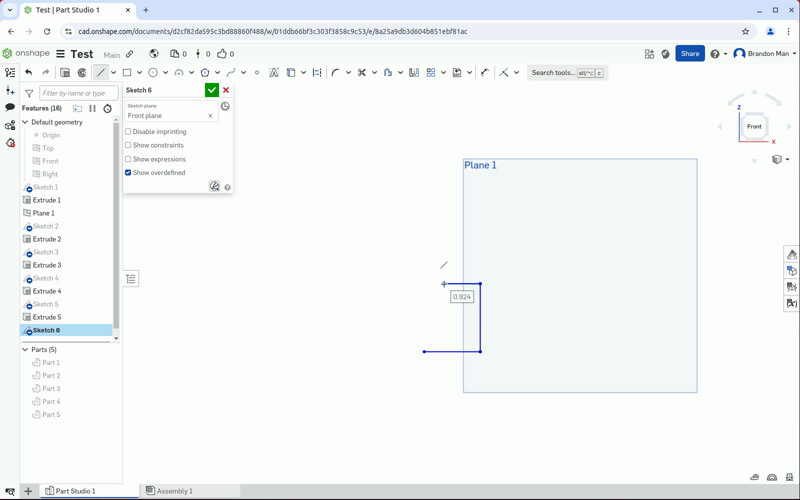
scroll(-6)
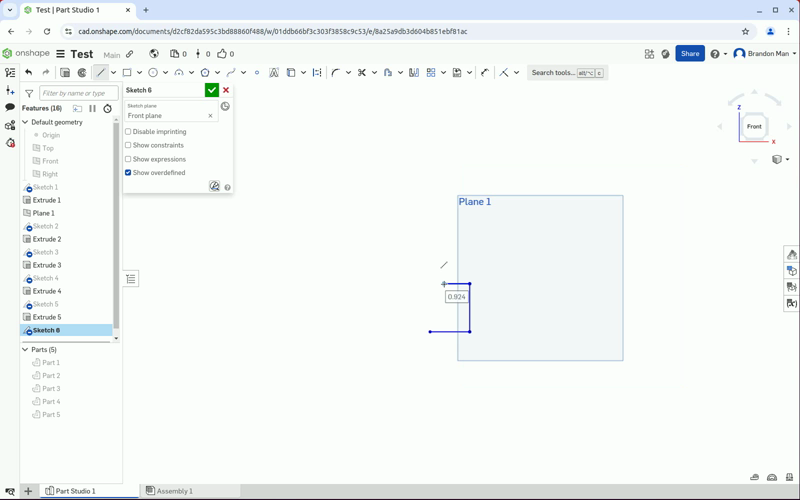
scroll(-6)
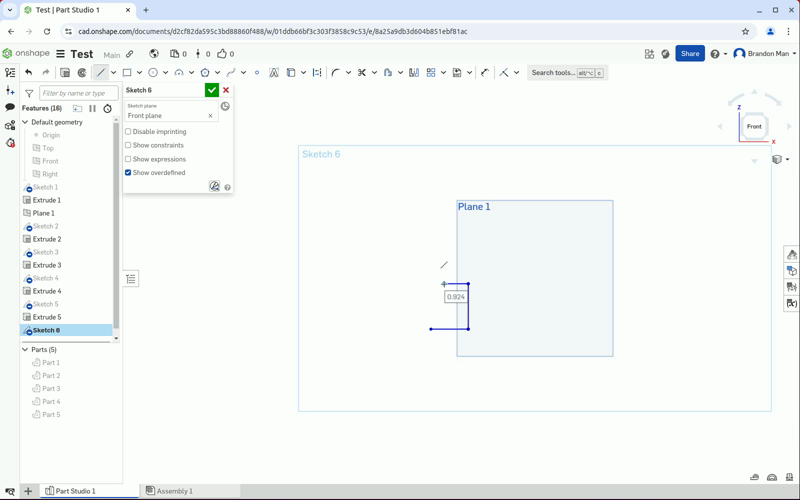
scroll(-6)
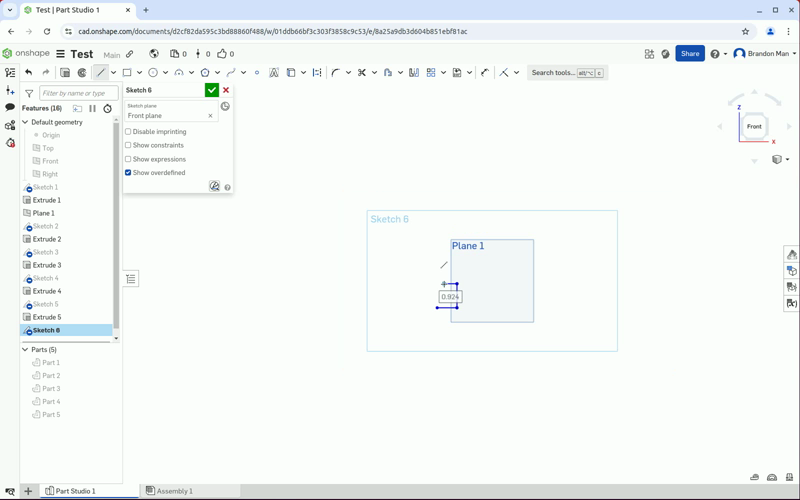
scroll(-6)
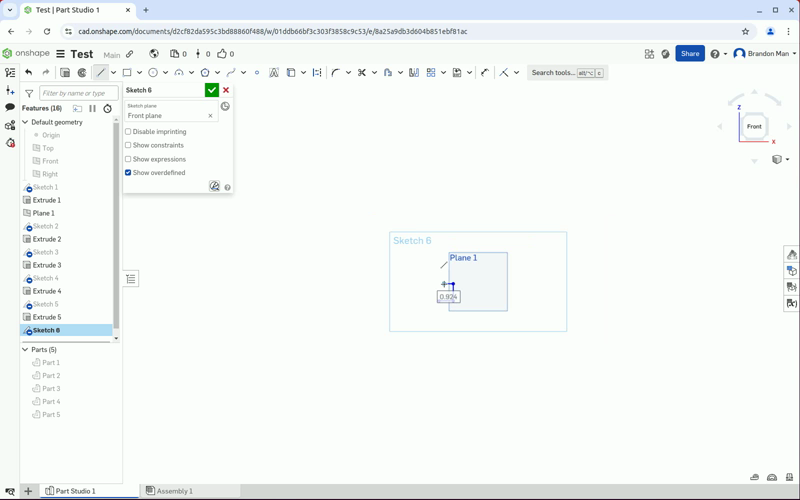
scroll(-6)
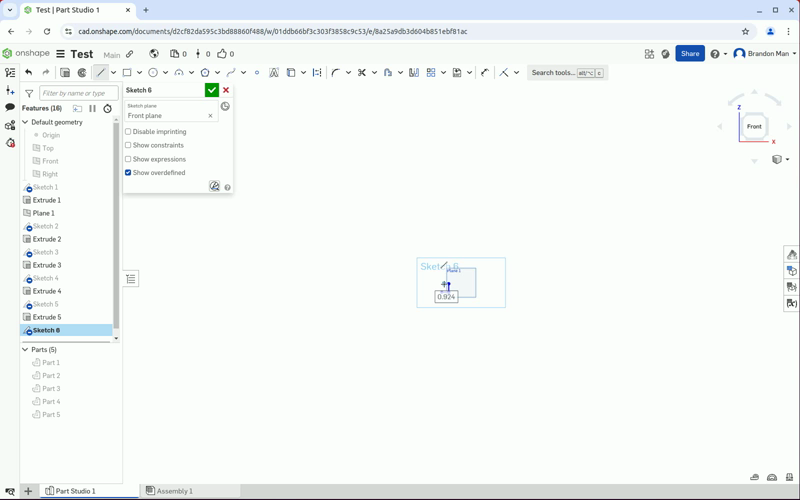
key_up(shift)
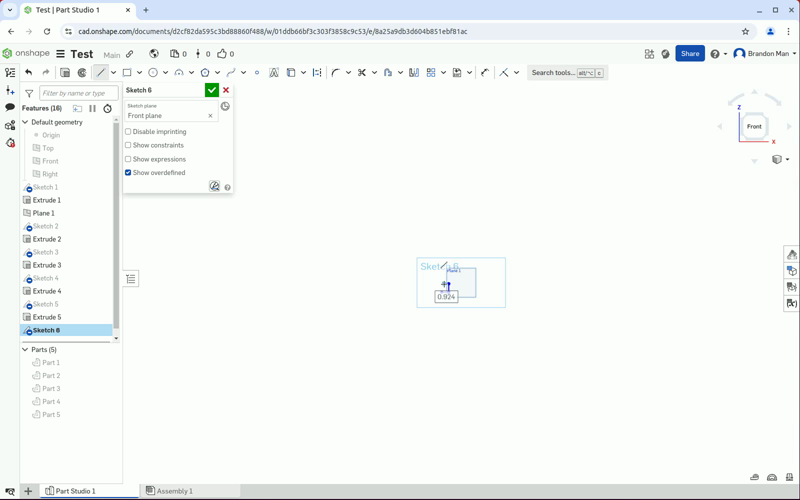
key_down(shift)
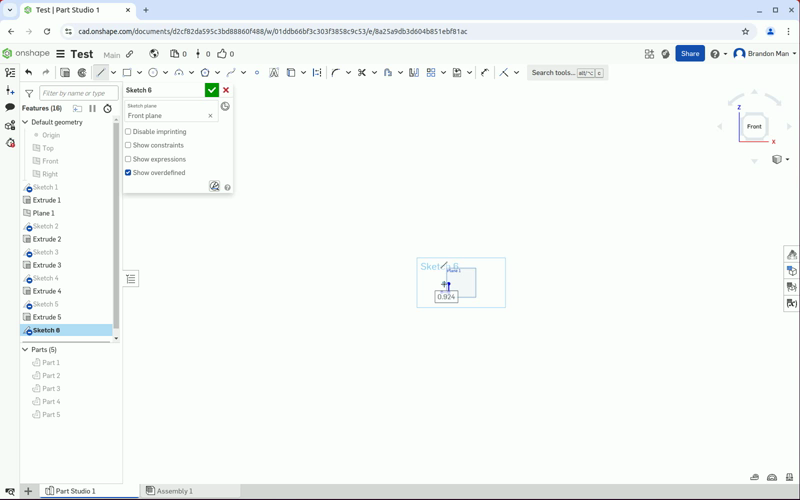
mouse_move(474, 283)
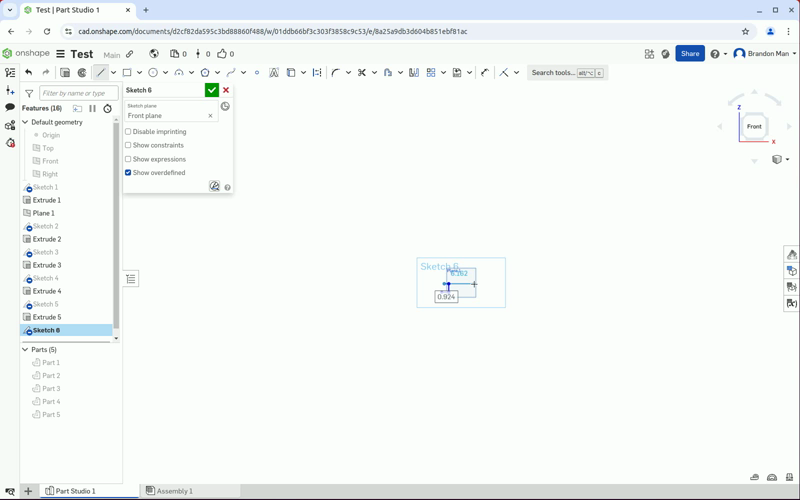
mouse_move(444, 276)
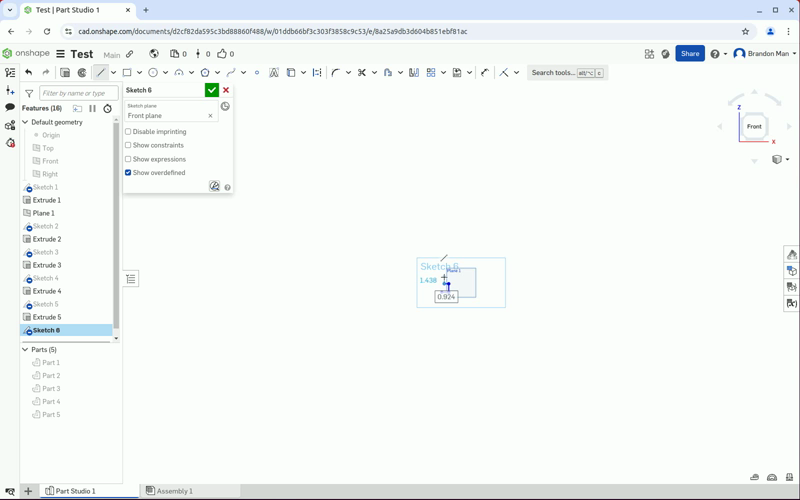
scroll(6)
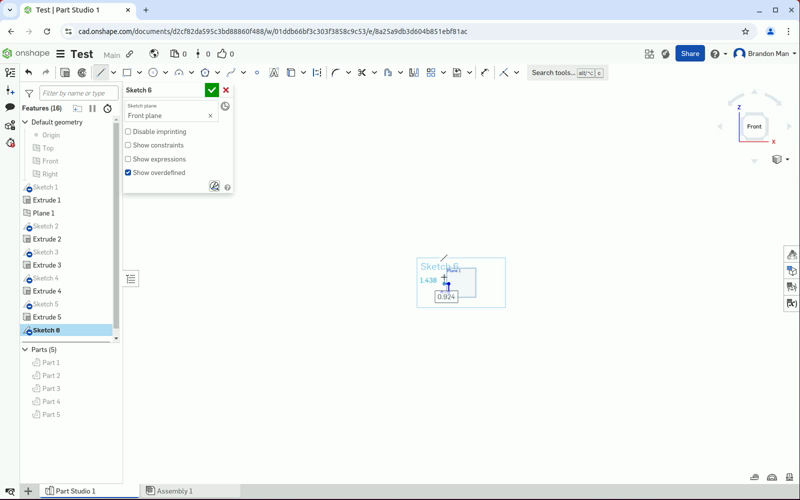
scroll(6)
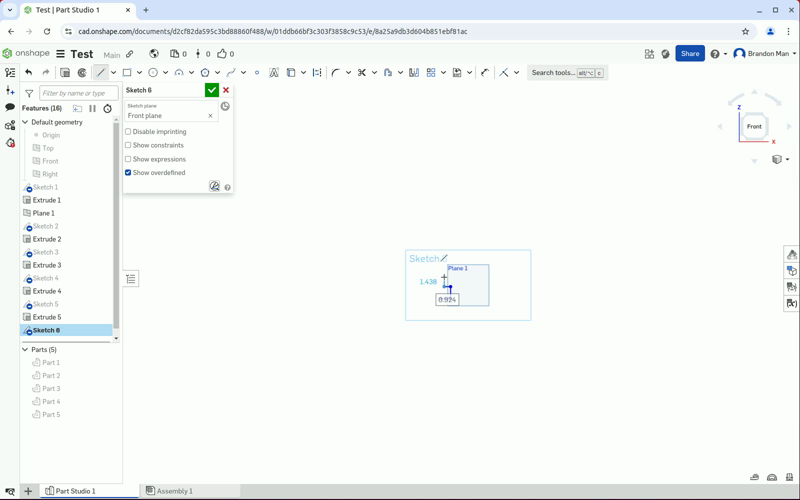
scroll(6)
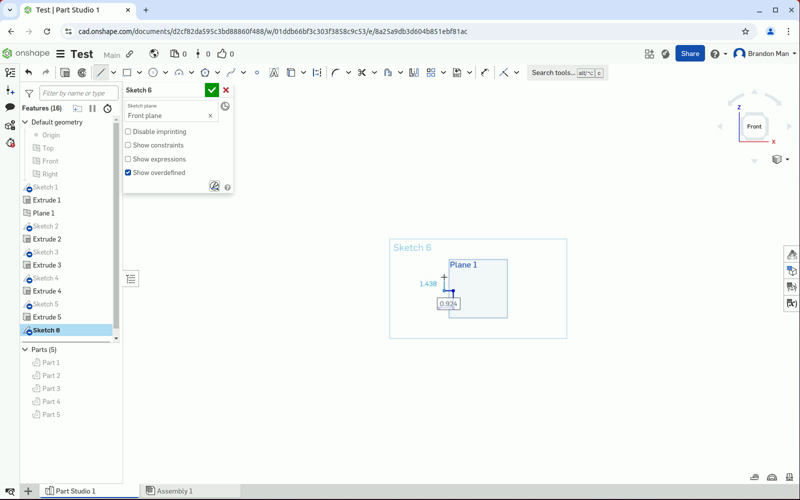
scroll(6)
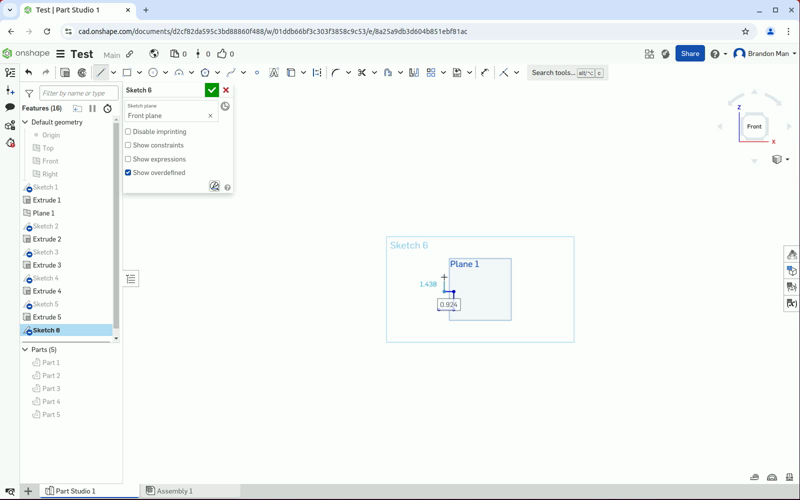
scroll(6)
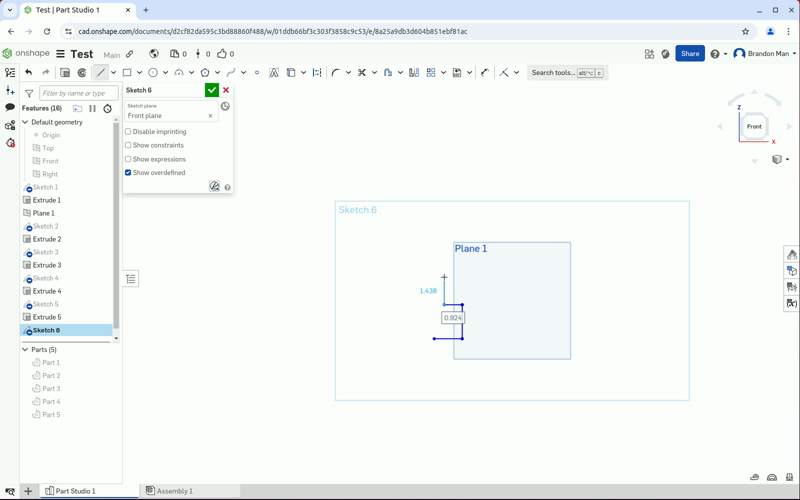
scroll(6)
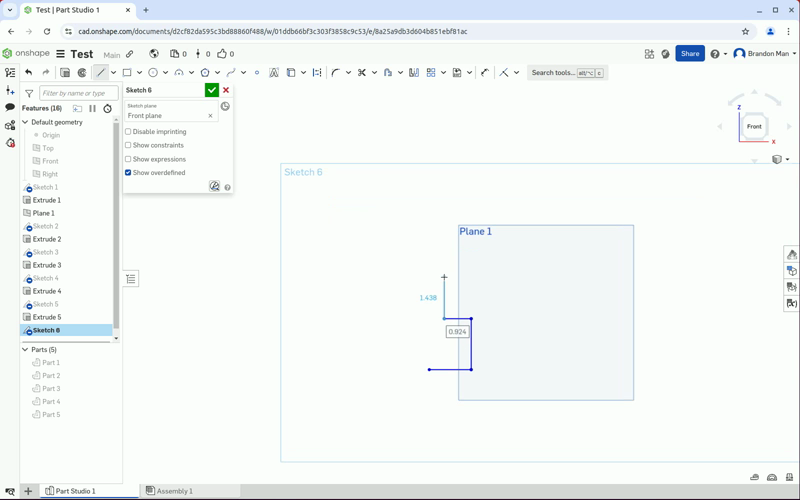
scroll(6)
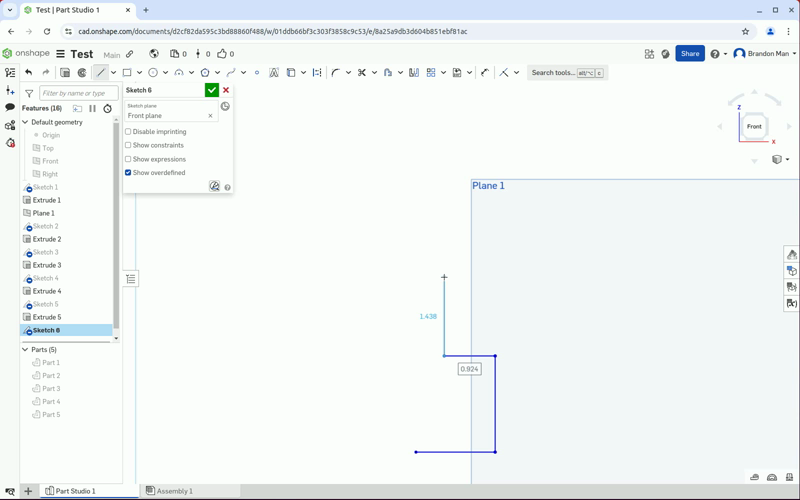
click(444, 276)
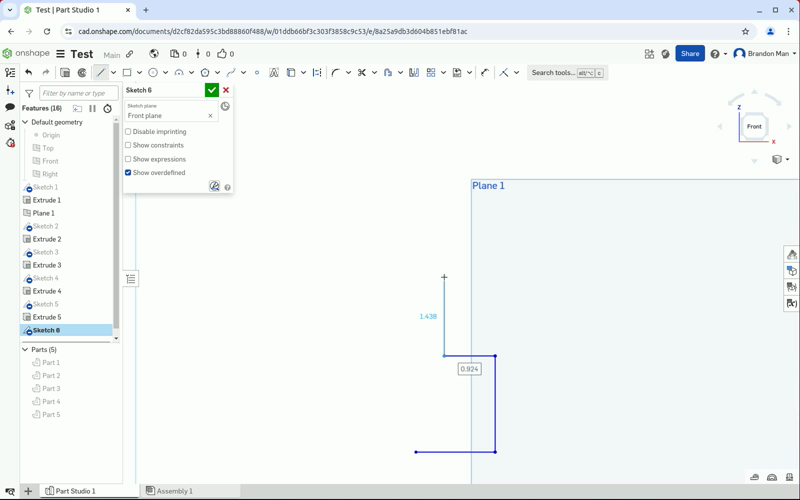
scroll(-6)
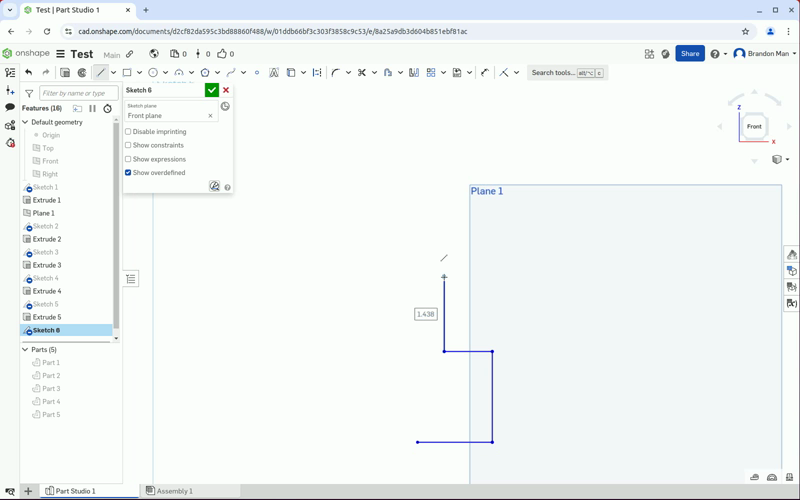
scroll(-6)
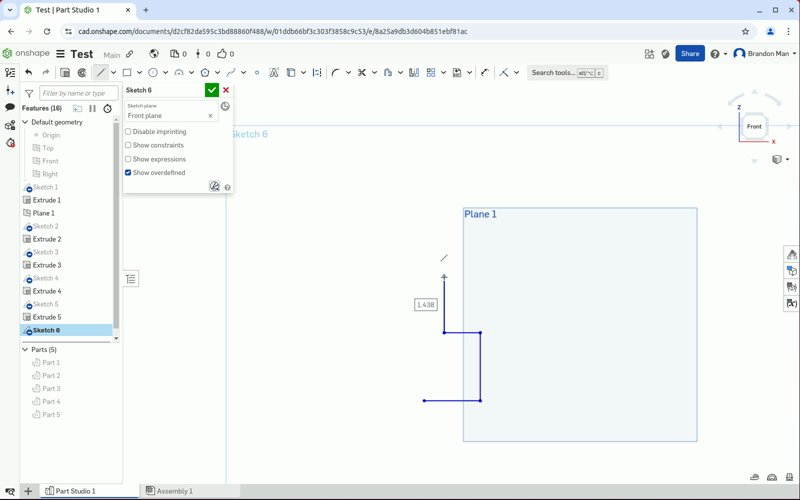
scroll(-6)
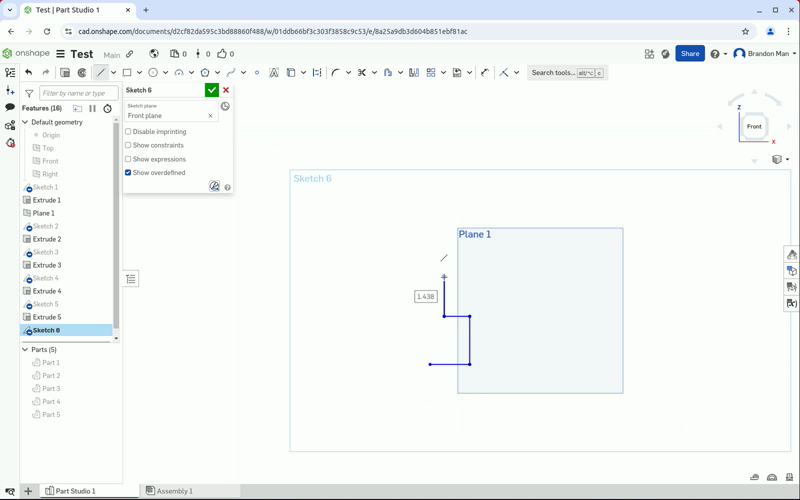
scroll(-6)
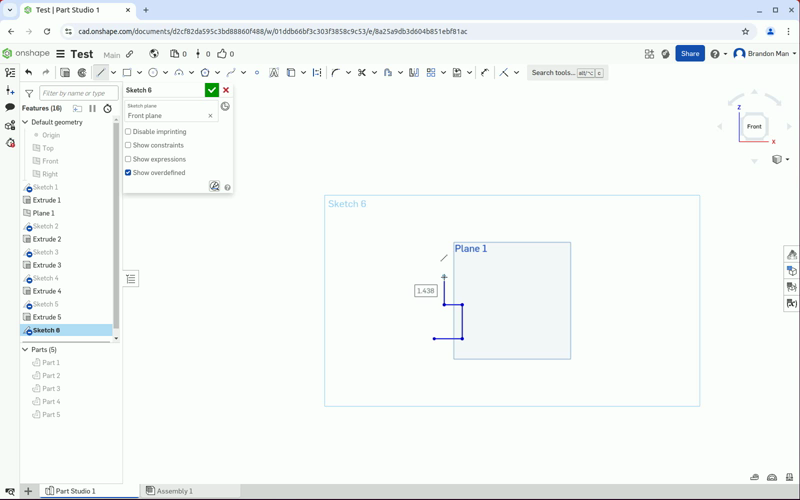
scroll(-6)
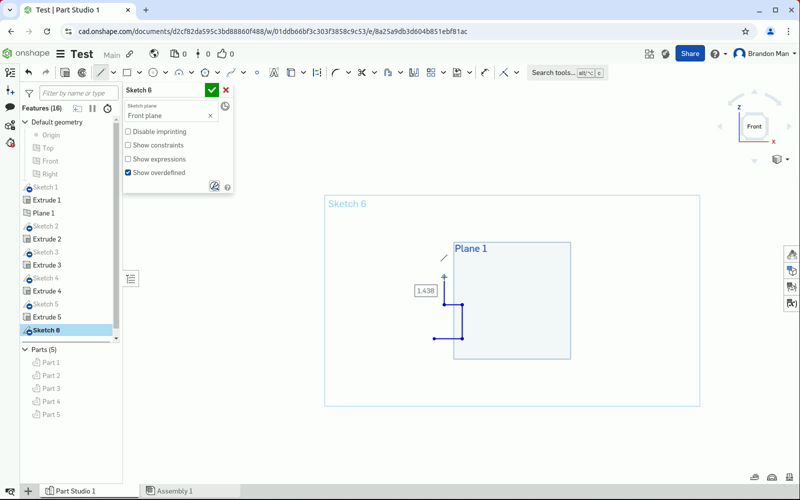
scroll(-6)
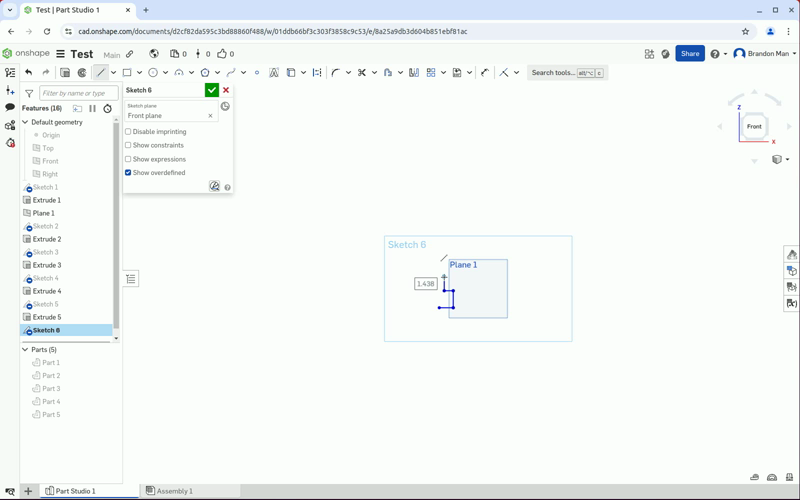
scroll(-6)
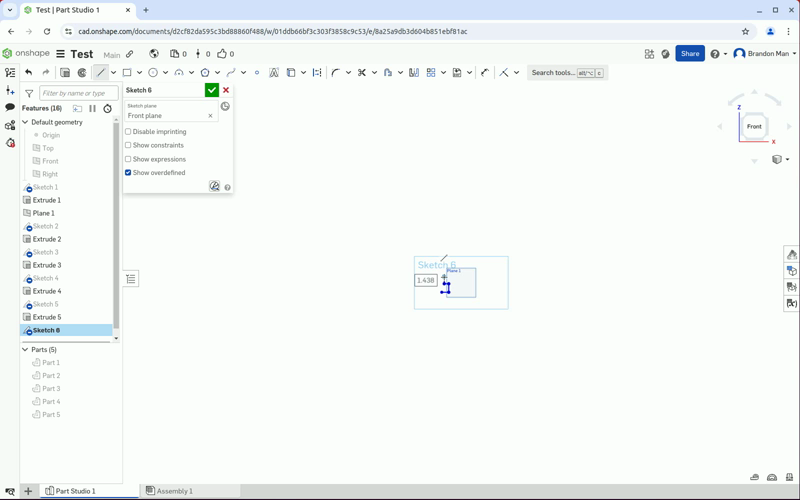
key_up(shift)
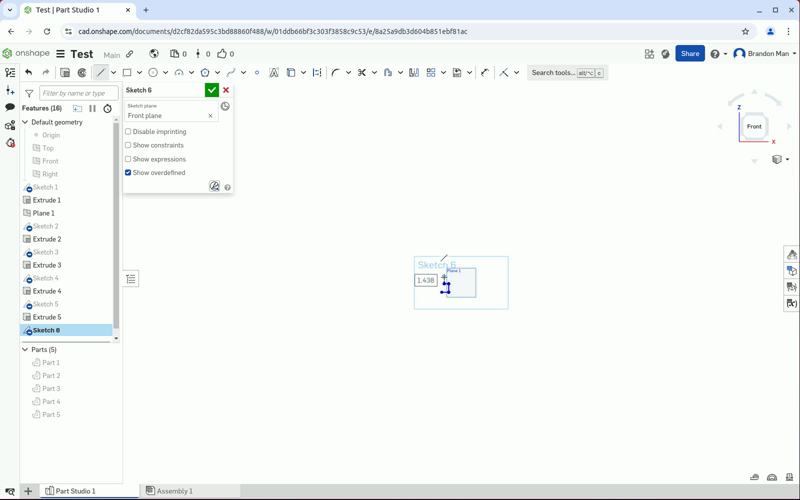
key_down(shift)
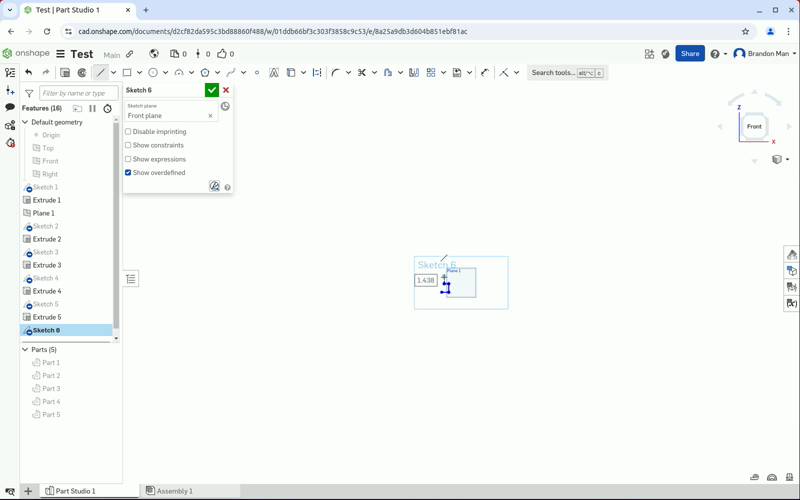
mouse_move(474, 276)
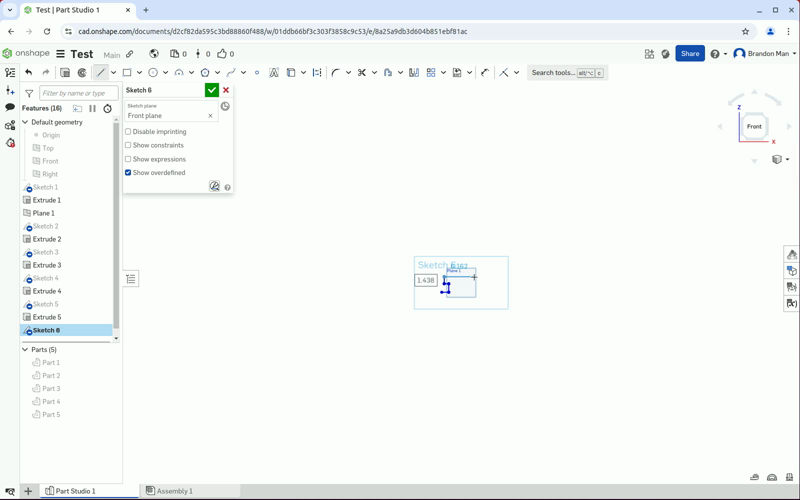
mouse_move(448, 276)
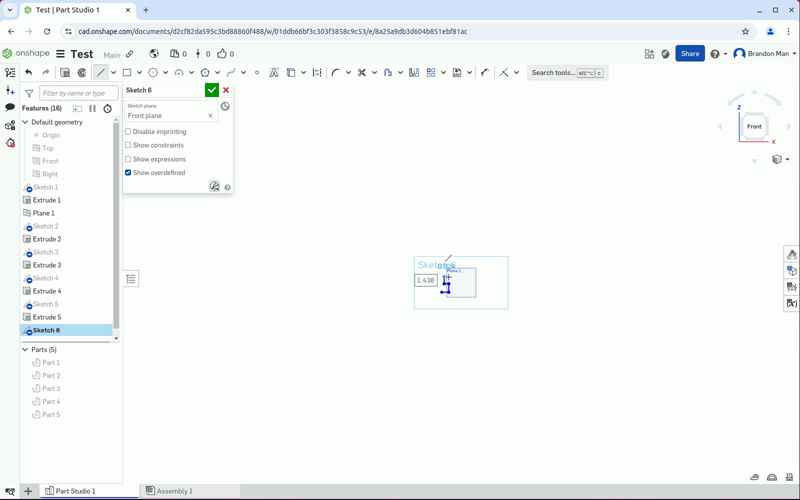
scroll(6)
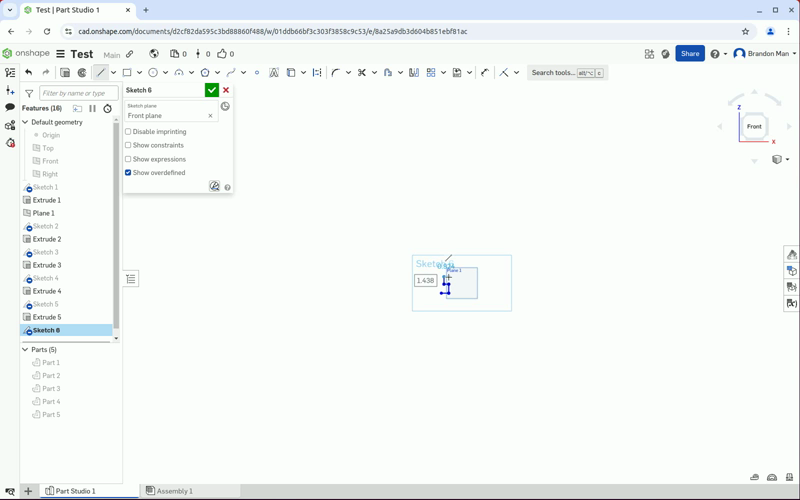
scroll(6)
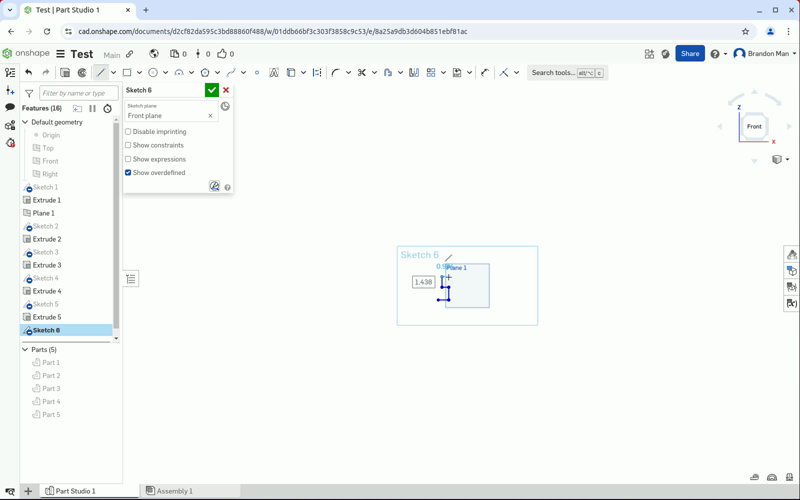
scroll(6)
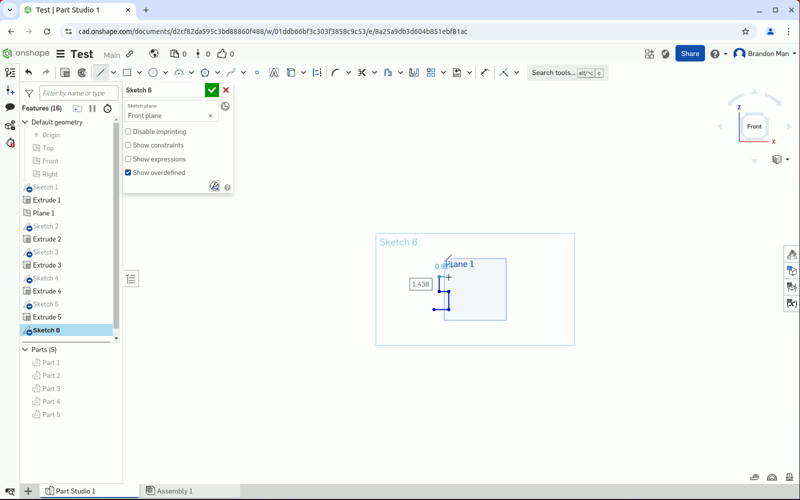
scroll(6)
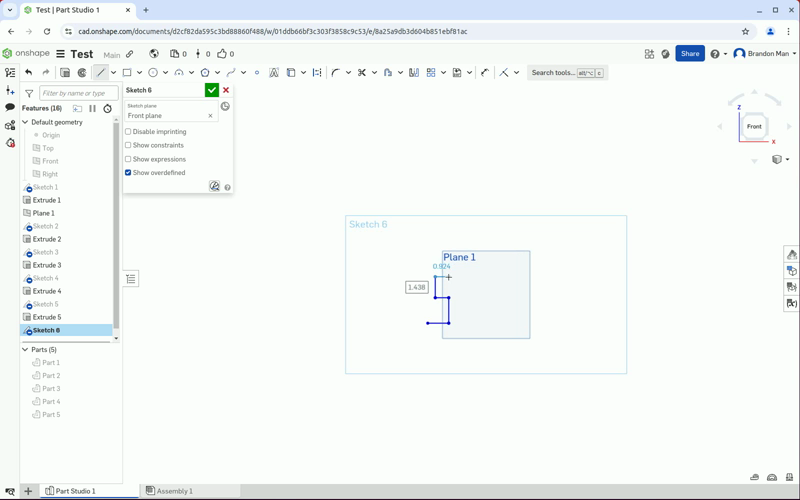
scroll(6)
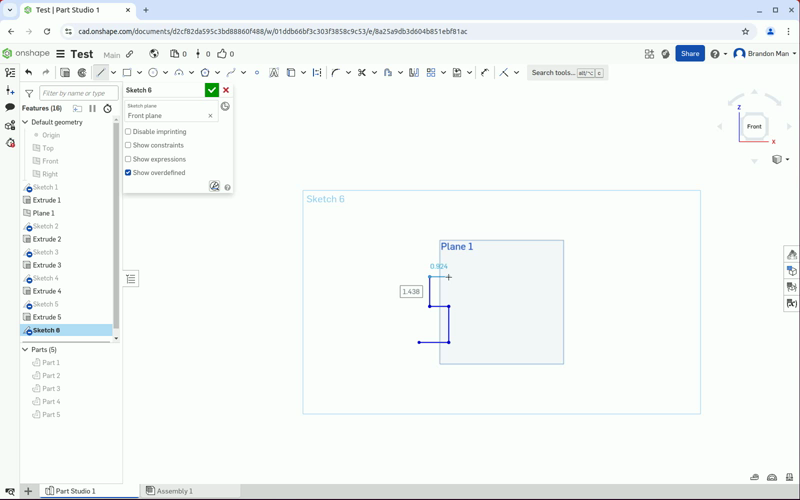
scroll(6)
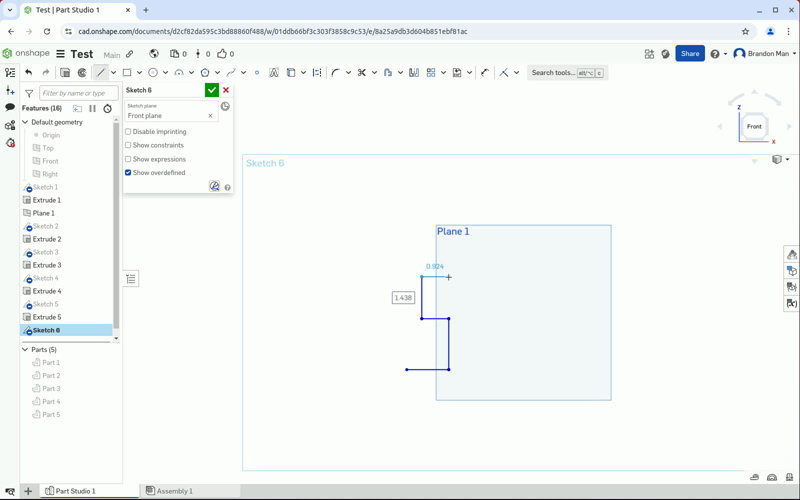
scroll(6)
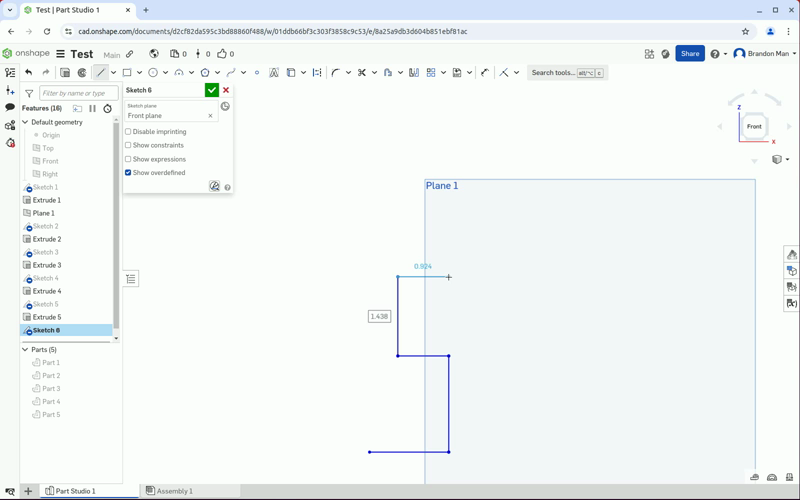
click(448, 276)
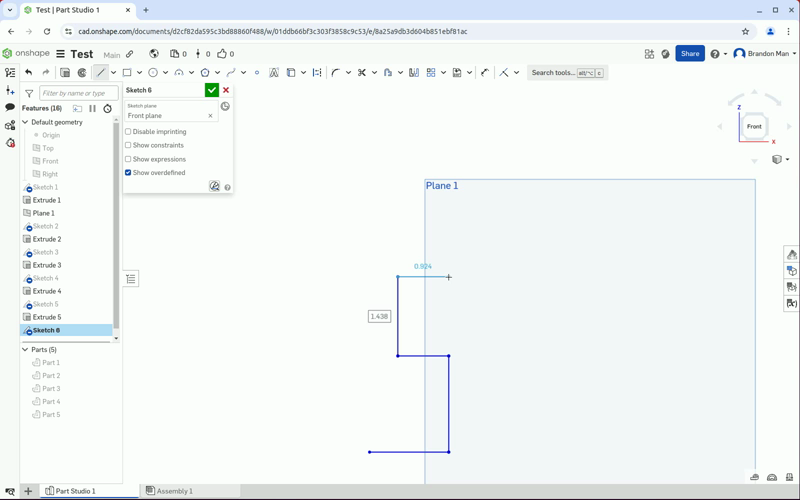
scroll(-6)
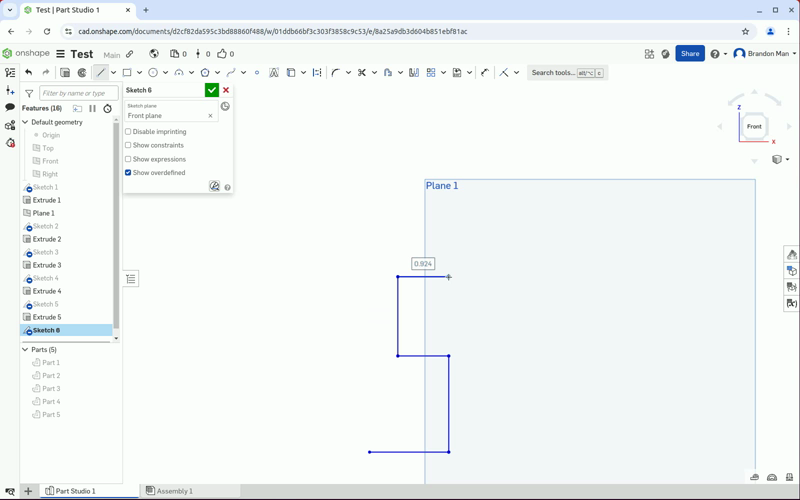
scroll(-6)
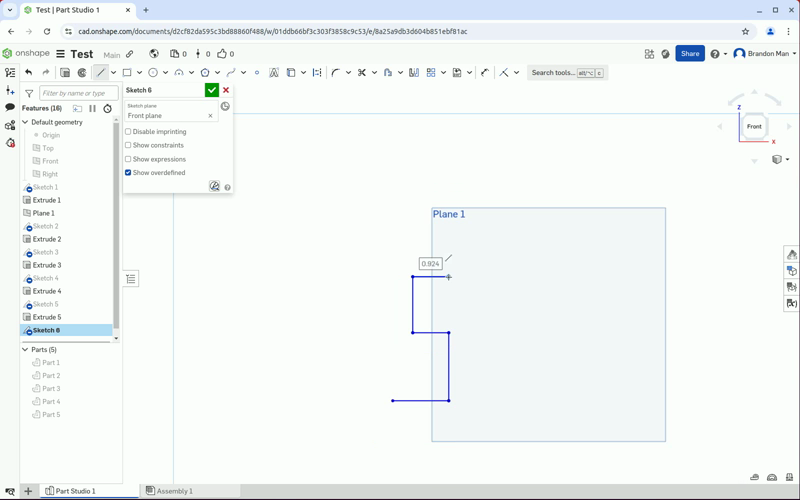
scroll(-6)
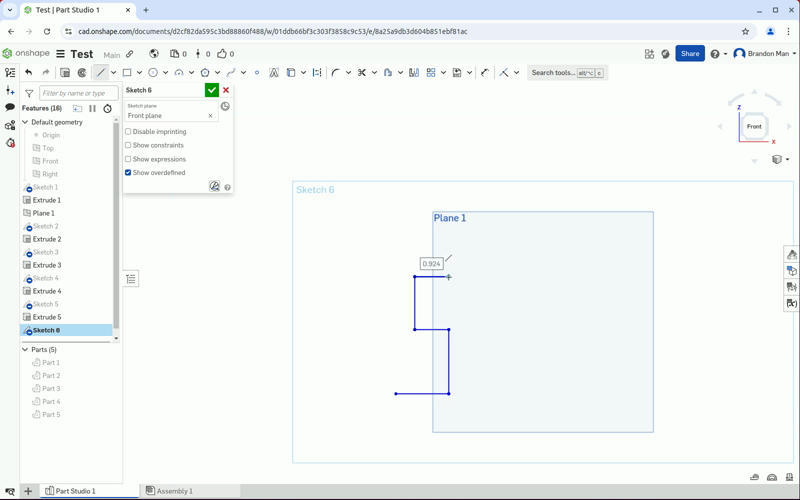
scroll(-6)
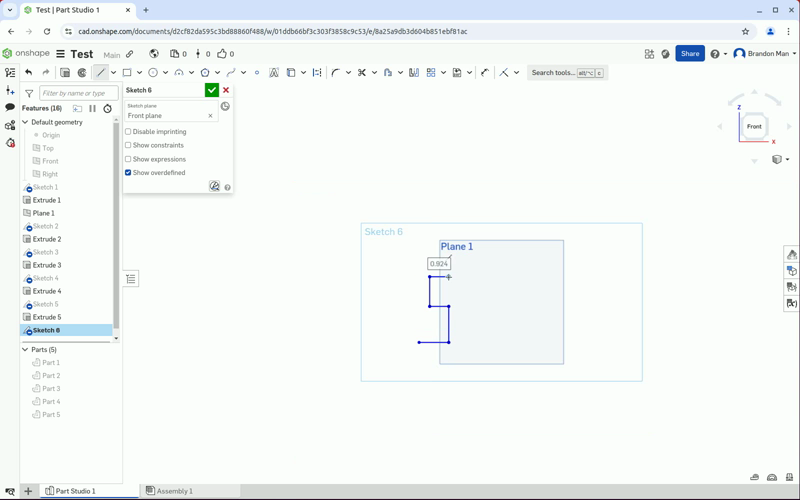
scroll(-6)
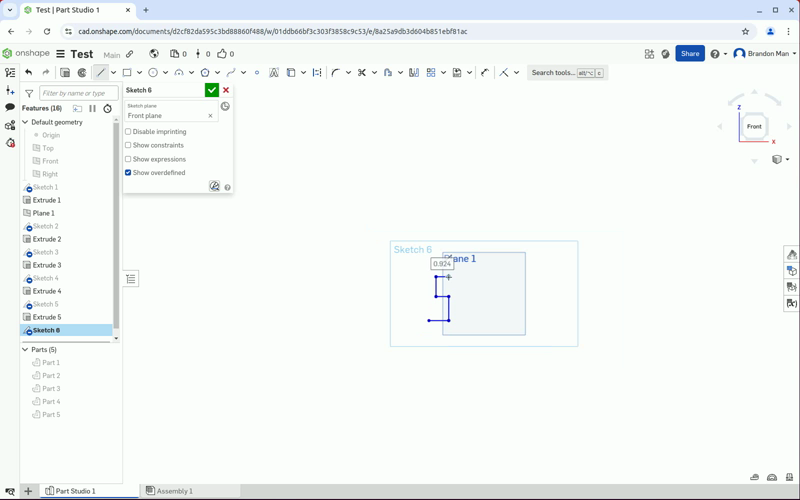
scroll(-6)
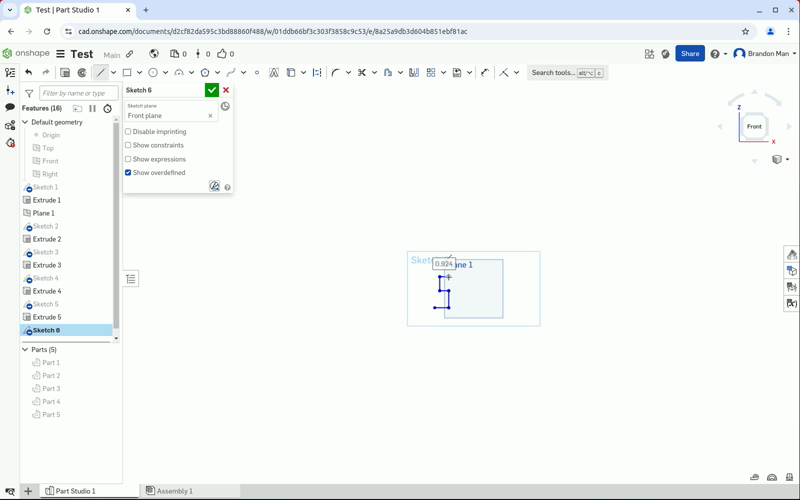
scroll(-6)
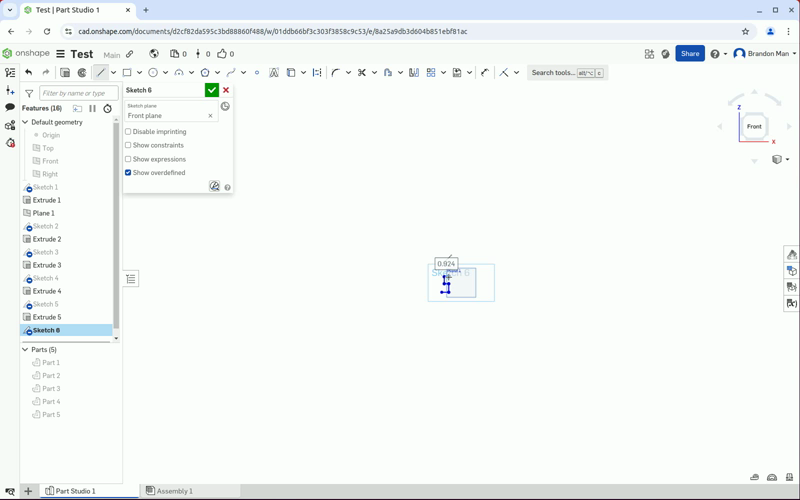
key_up(shift)
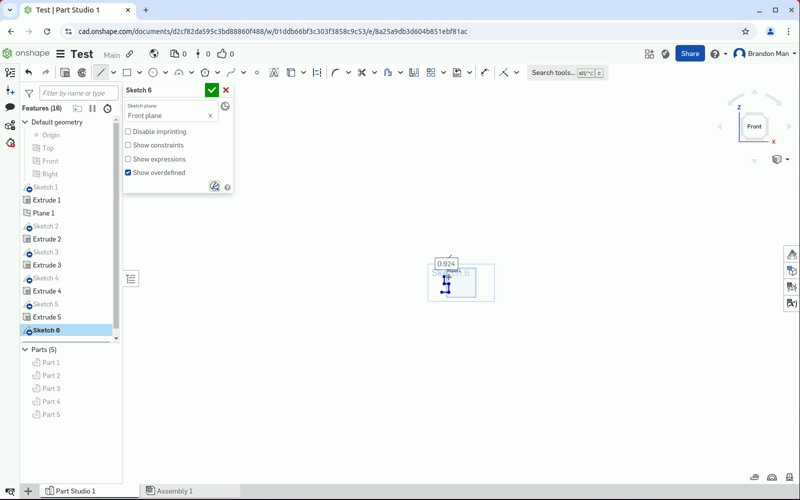
key_down(shift)
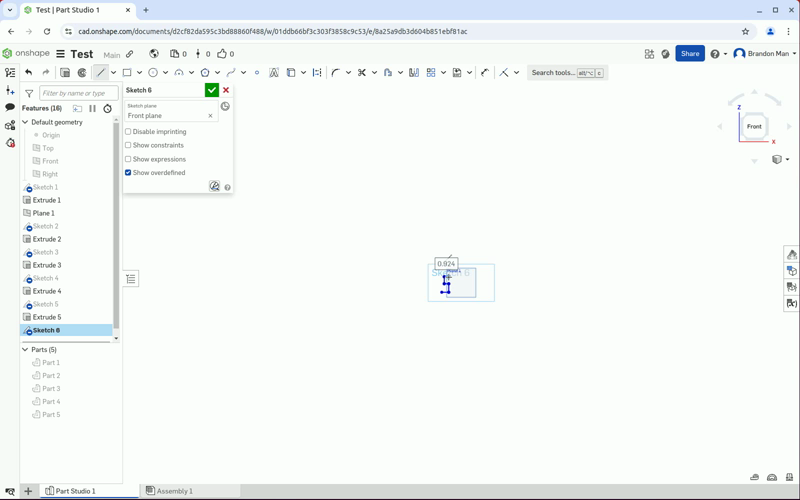
mouse_move(478, 276)
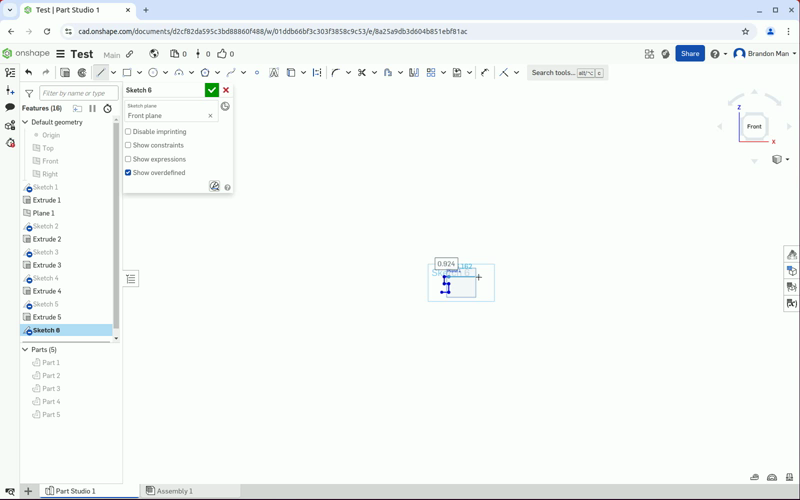
mouse_move(448, 271)
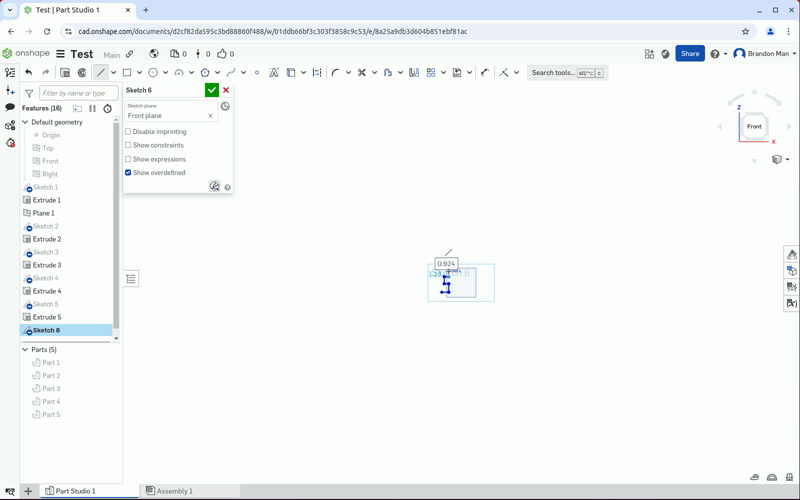
scroll(6)
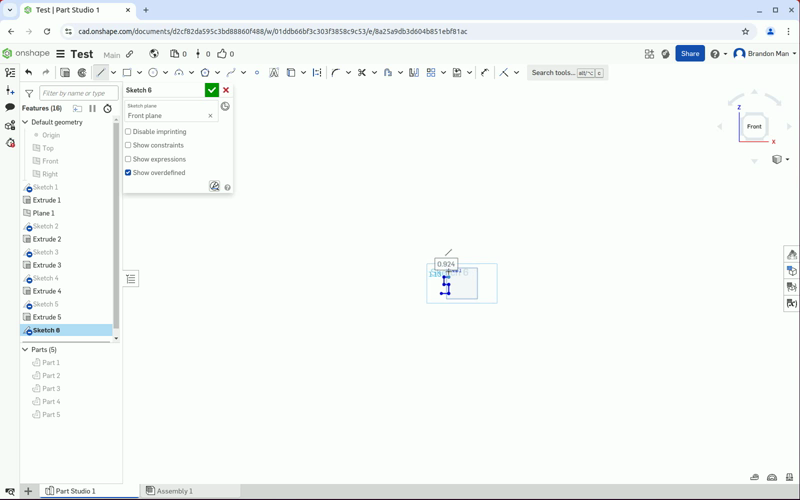
scroll(6)
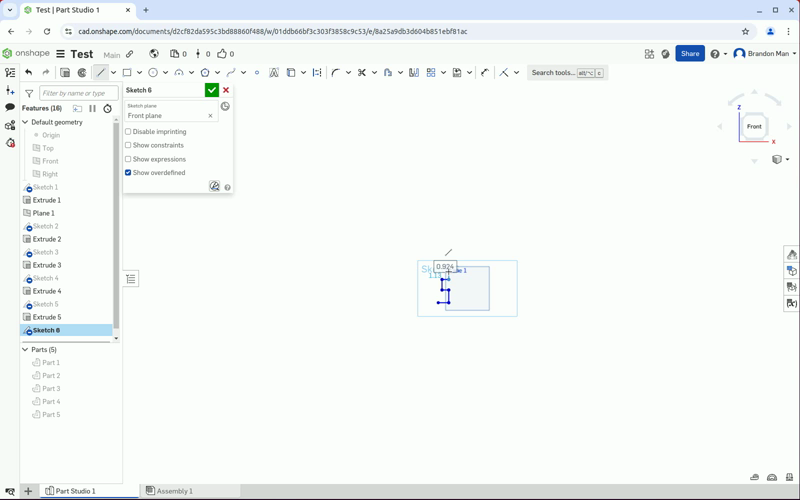
scroll(6)
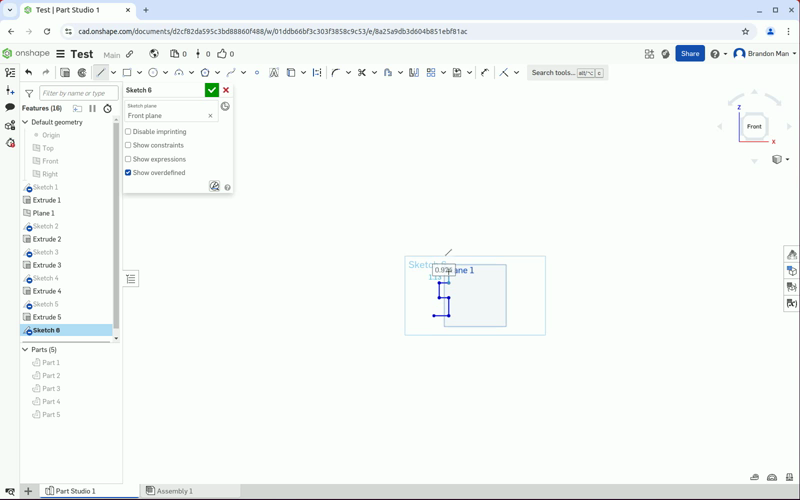
scroll(6)
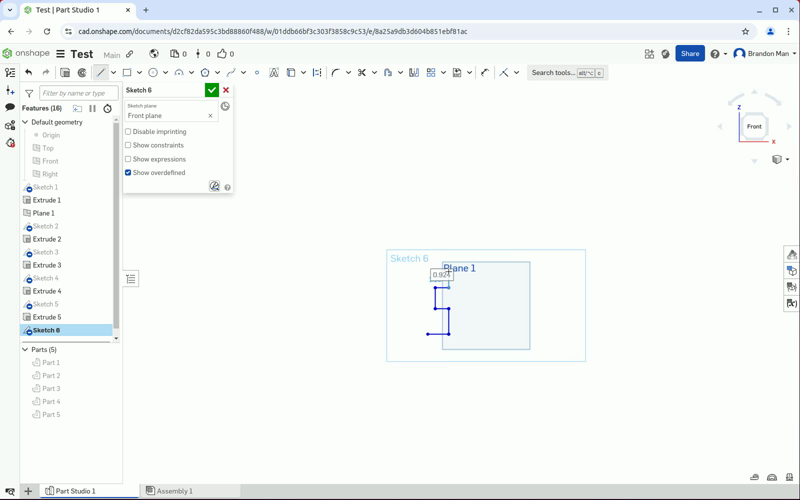
scroll(6)
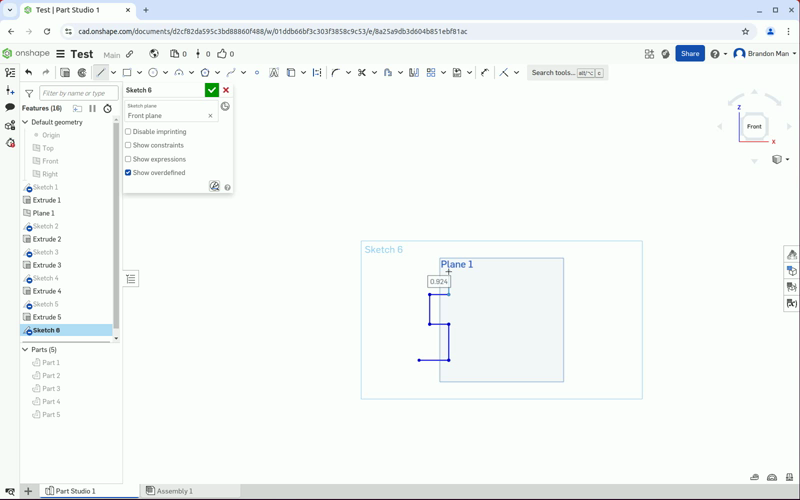
scroll(6)
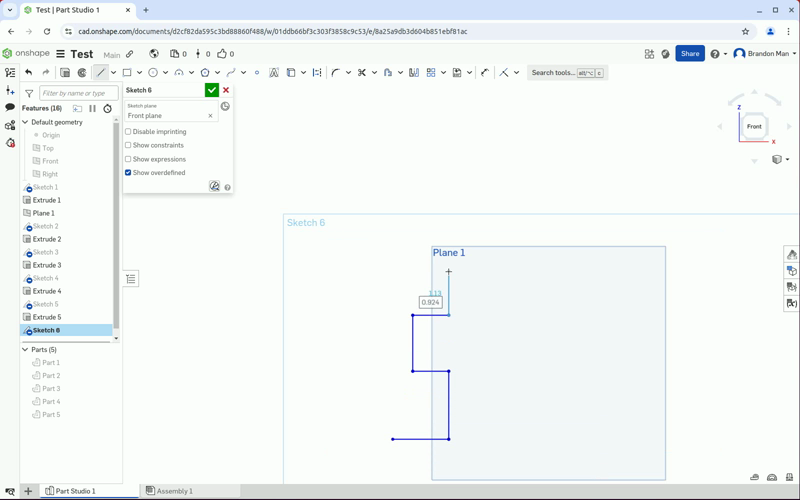
scroll(6)
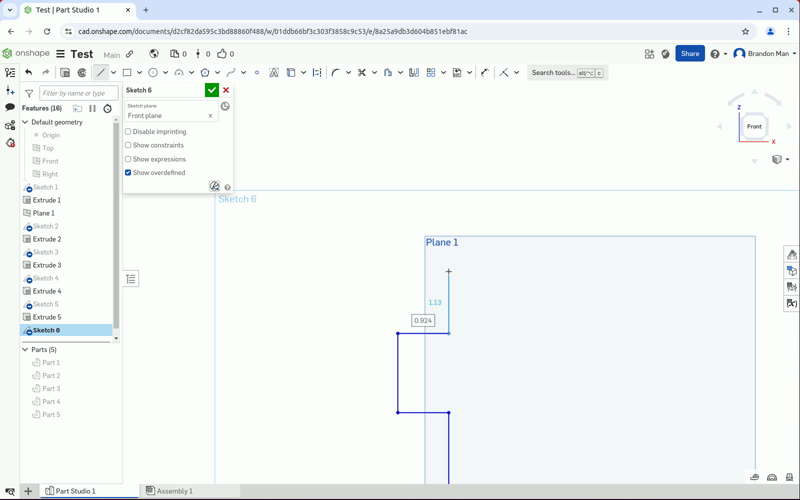
click(448, 271)
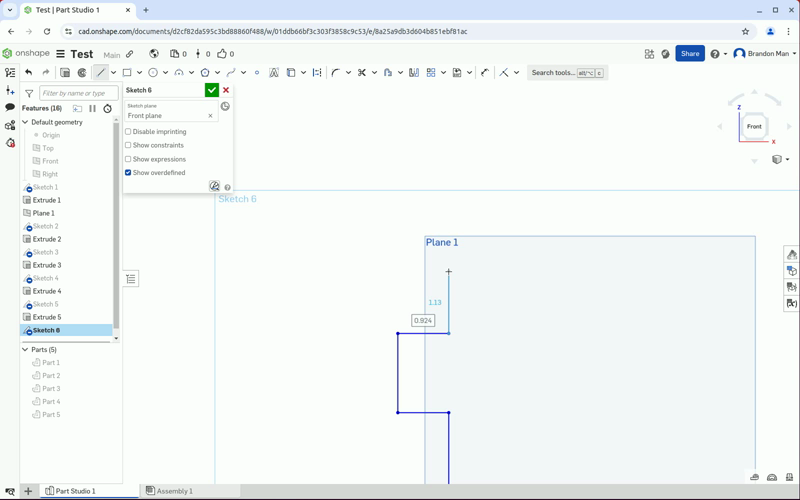
scroll(-6)
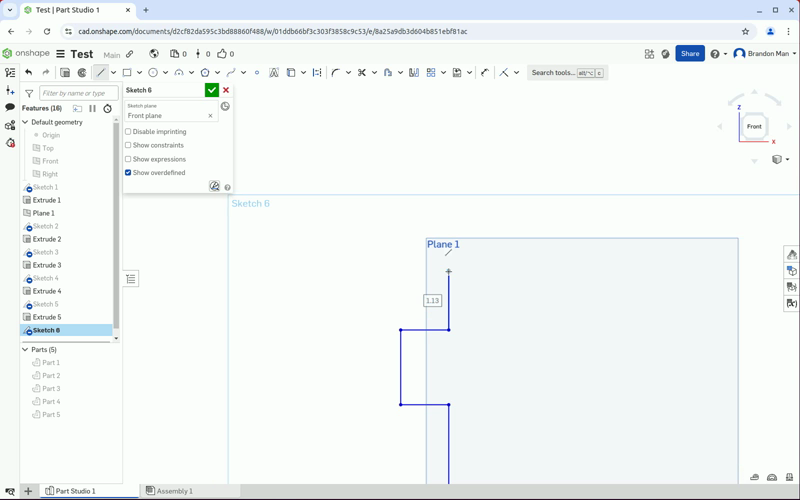
scroll(-6)
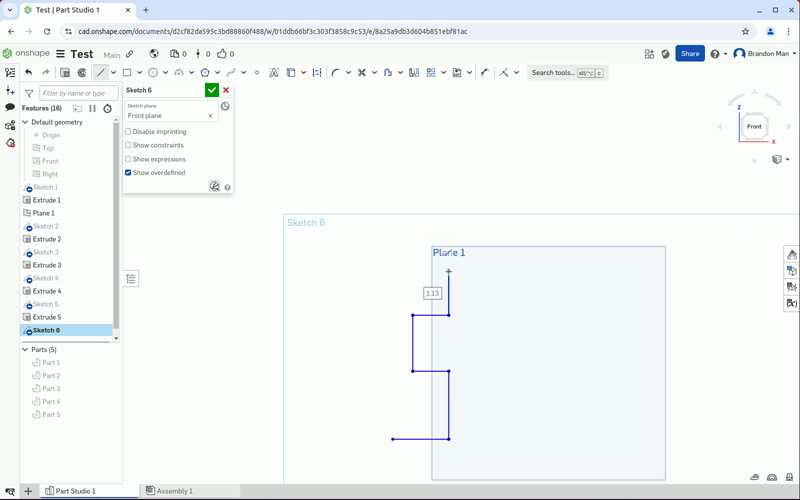
scroll(-6)
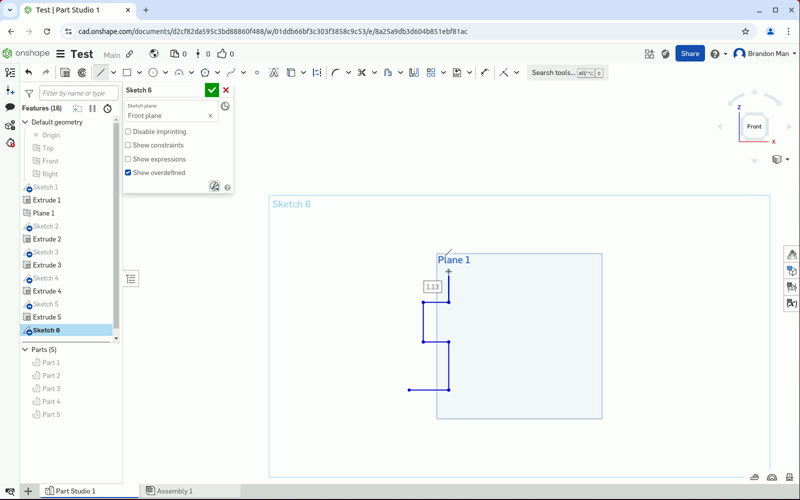
scroll(-6)
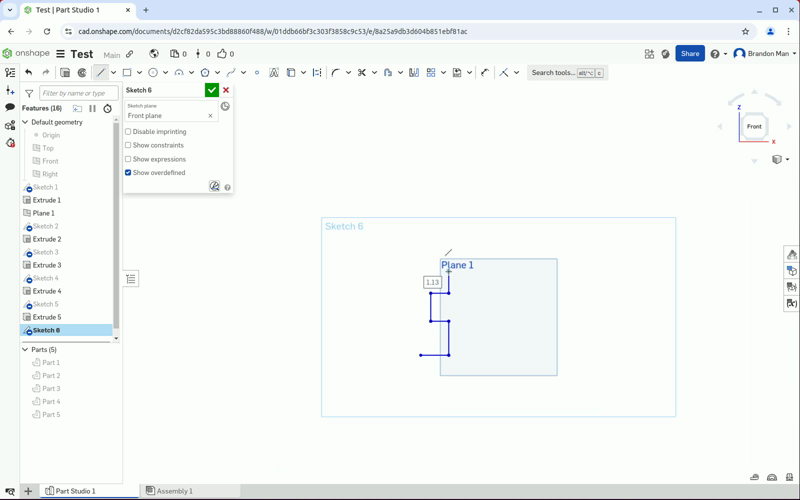
scroll(-6)
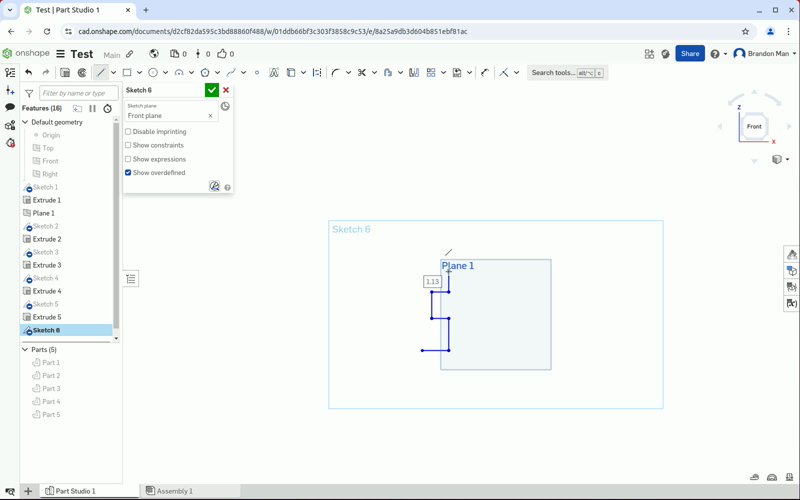
scroll(-6)
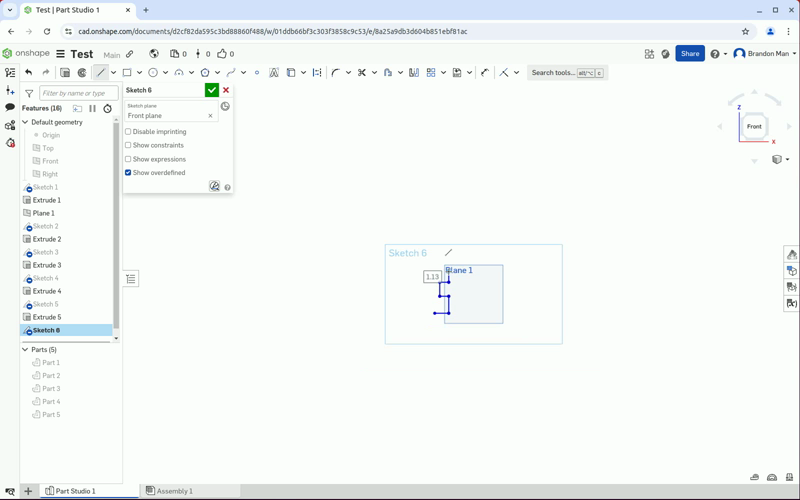
scroll(-6)
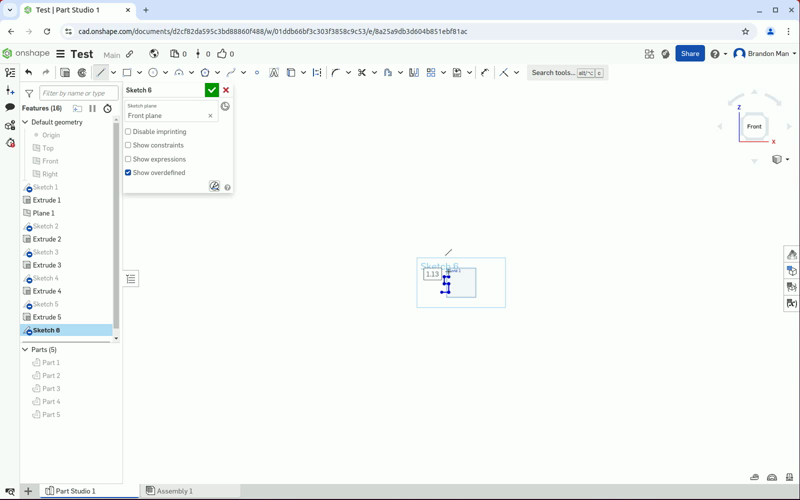
key_up(shift)
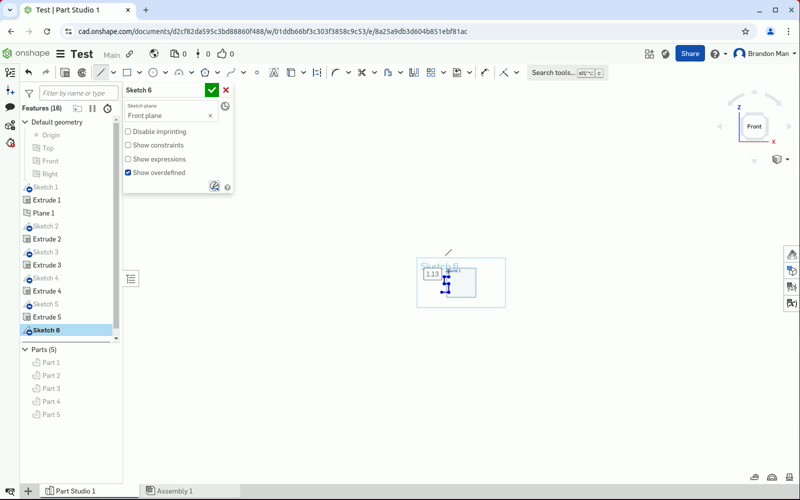
key_down(shift)
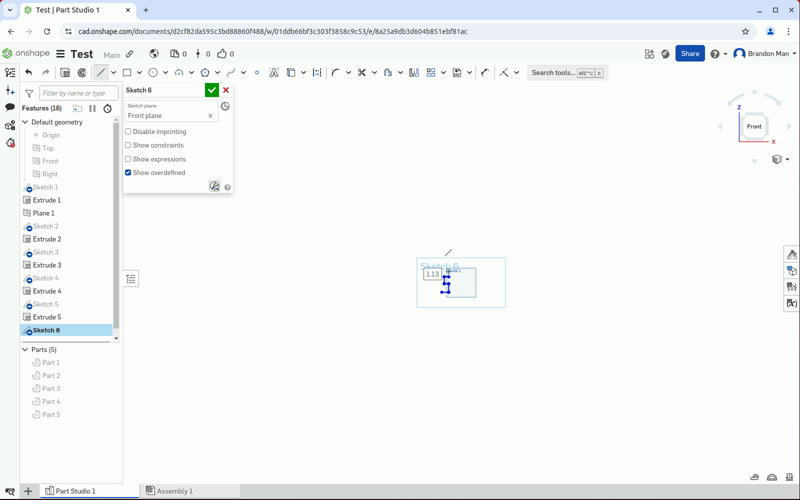
mouse_move(478, 271)
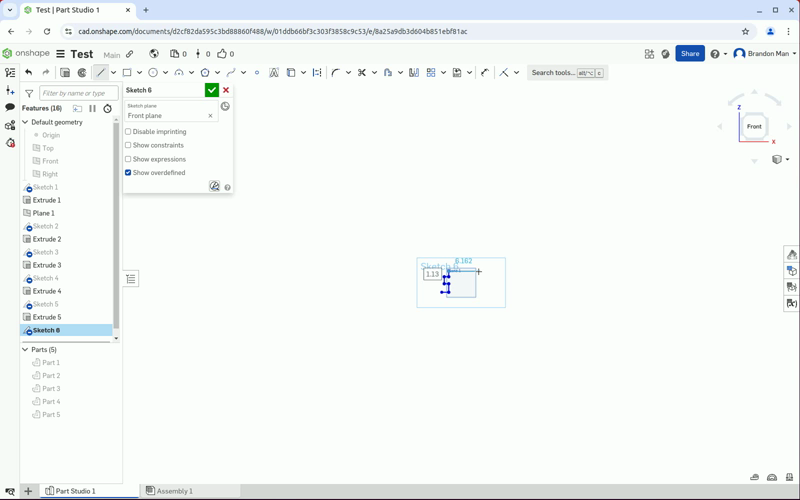
mouse_move(441, 271)
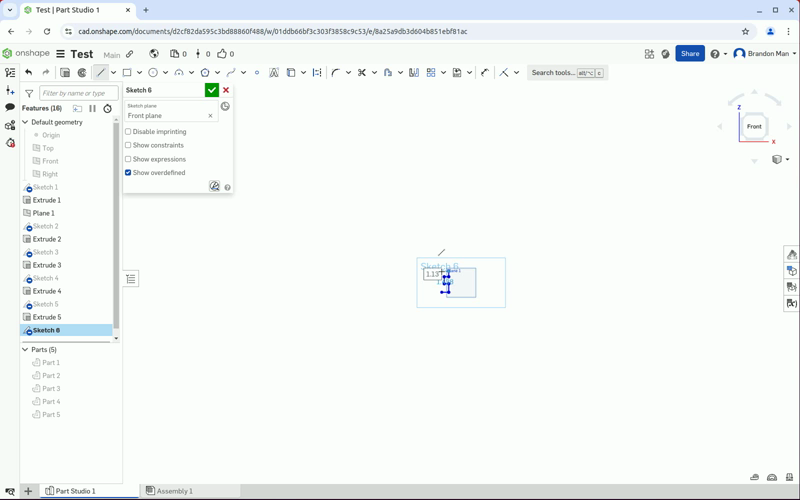
scroll(6)
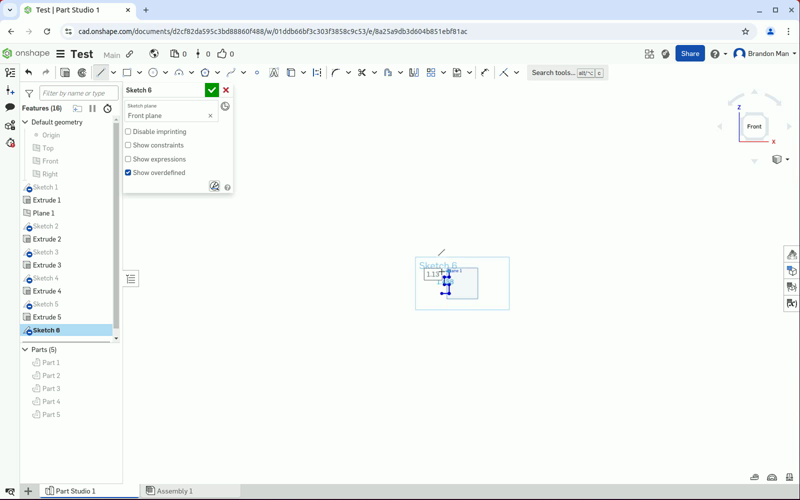
scroll(6)
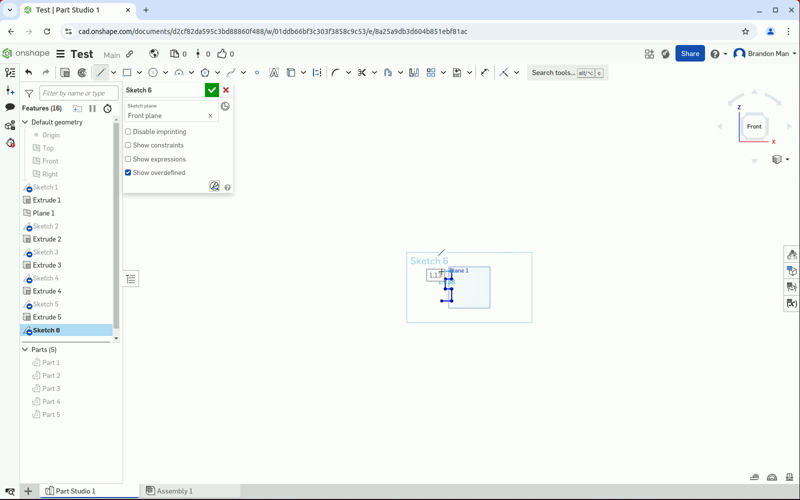
scroll(6)
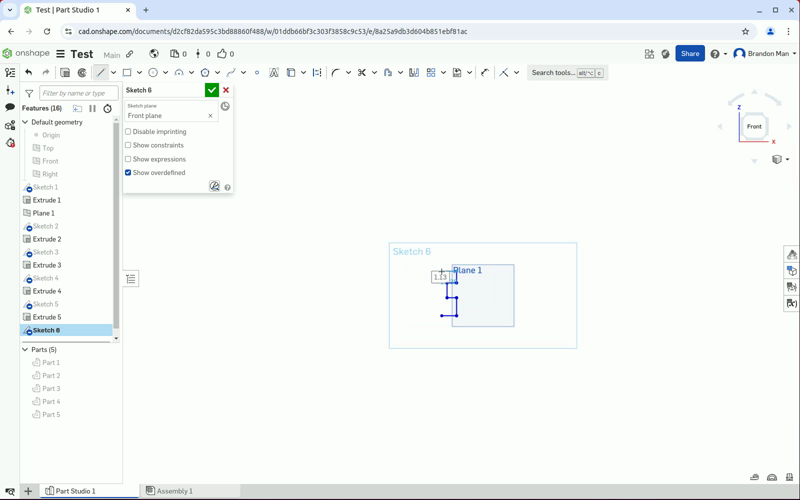
scroll(6)
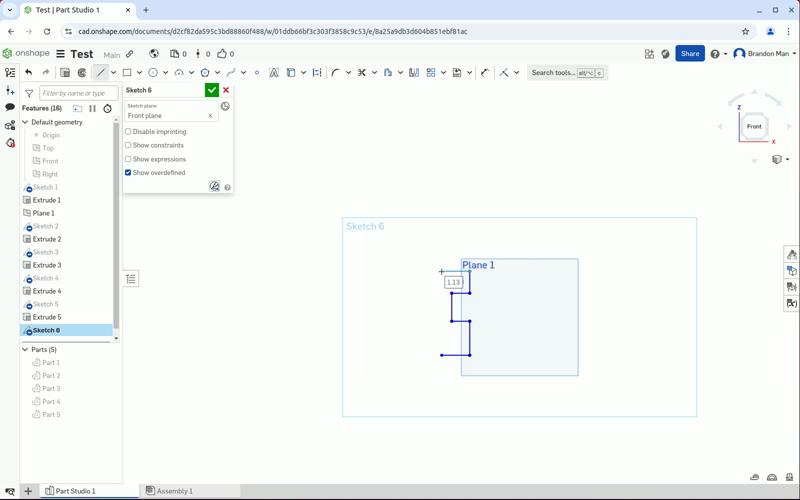
scroll(6)
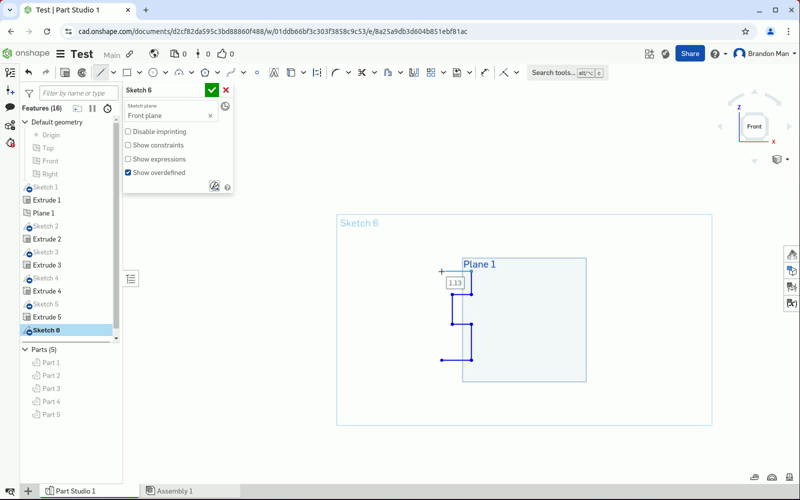
scroll(6)
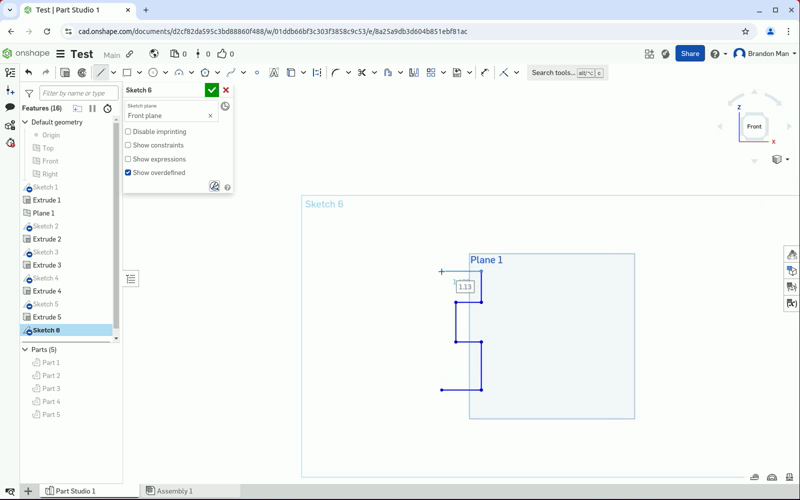
scroll(6)
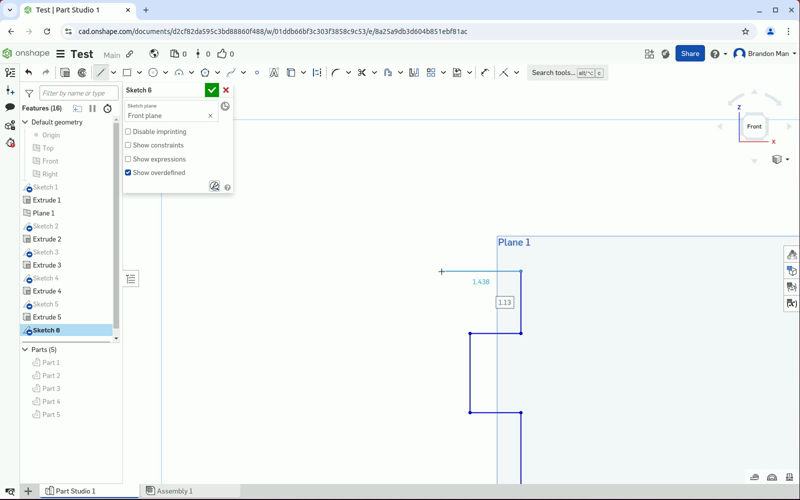
click(441, 271)
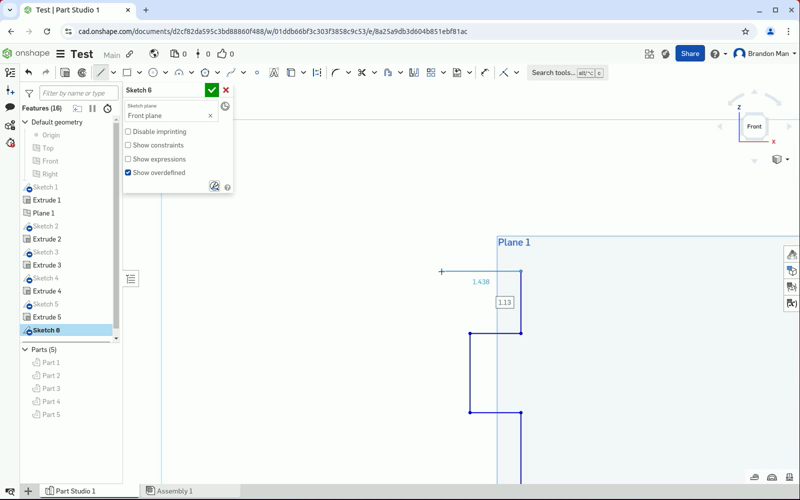
scroll(-6)
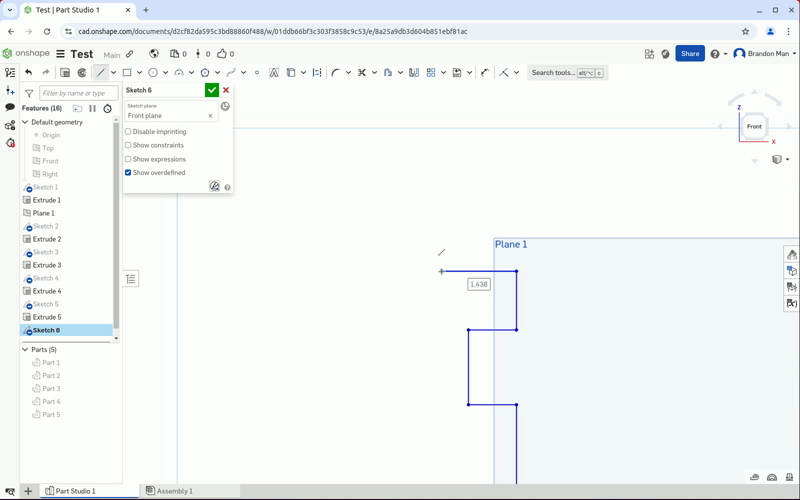
scroll(-6)
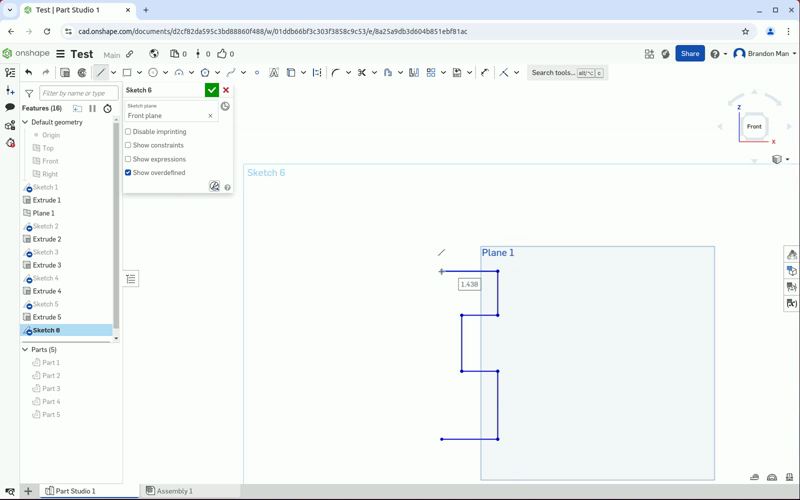
scroll(-6)
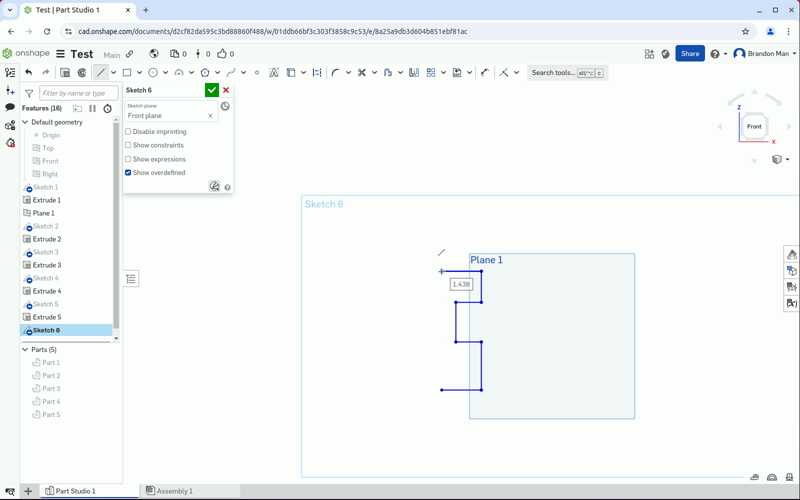
scroll(-6)
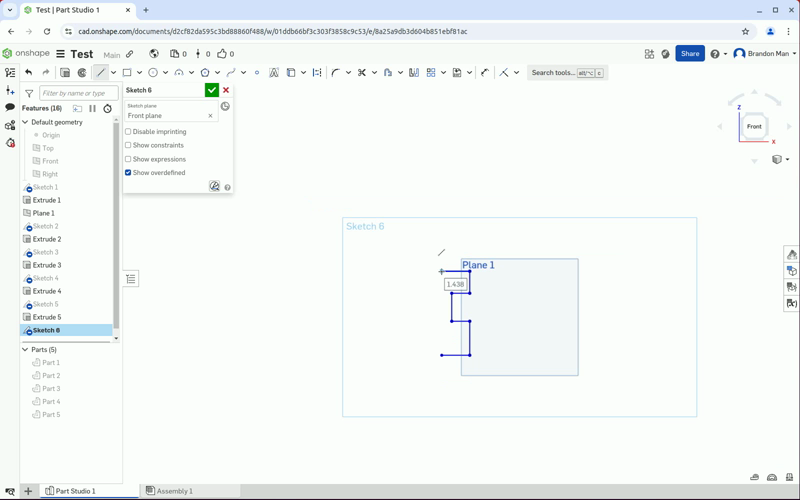
scroll(-6)
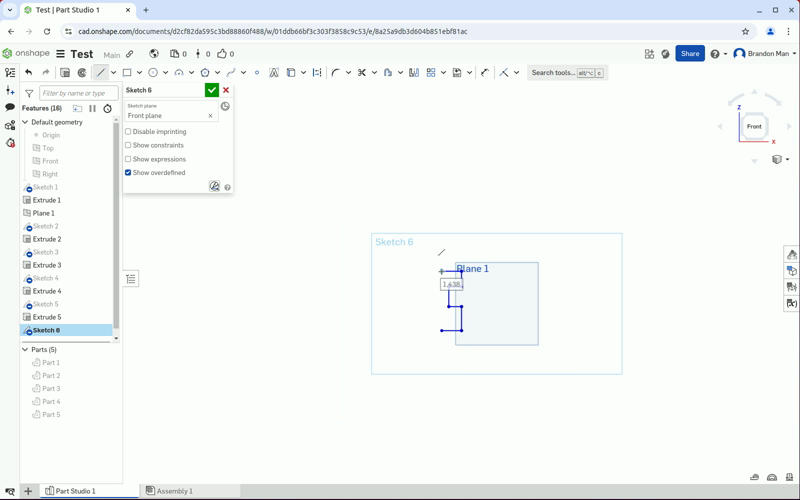
scroll(-6)
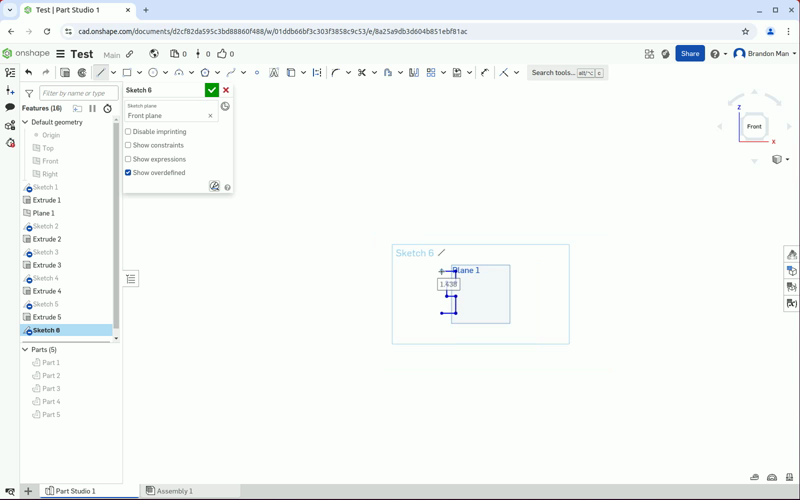
scroll(-6)
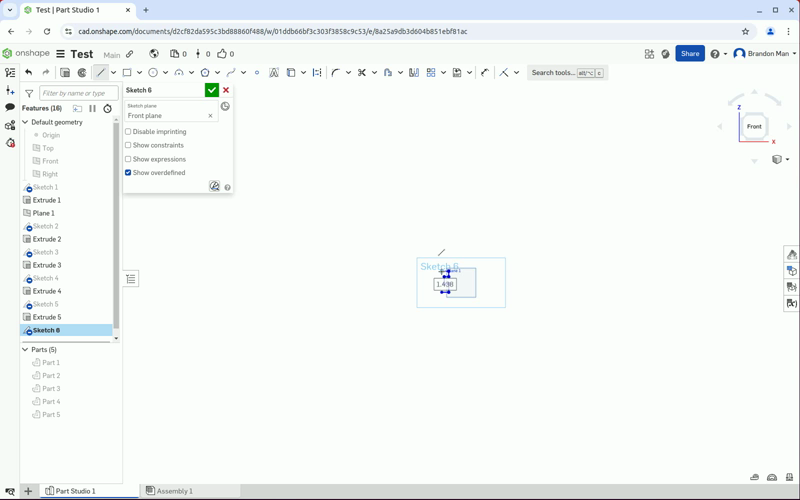
key_up(shift)
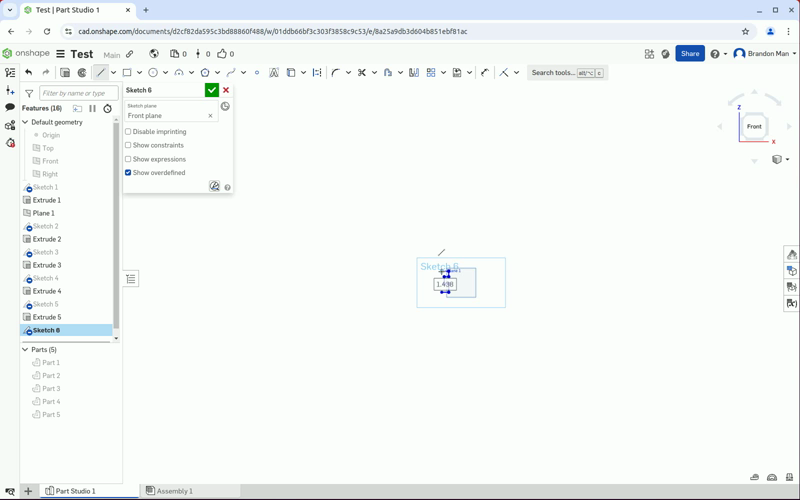
mouse_move(471, 271)
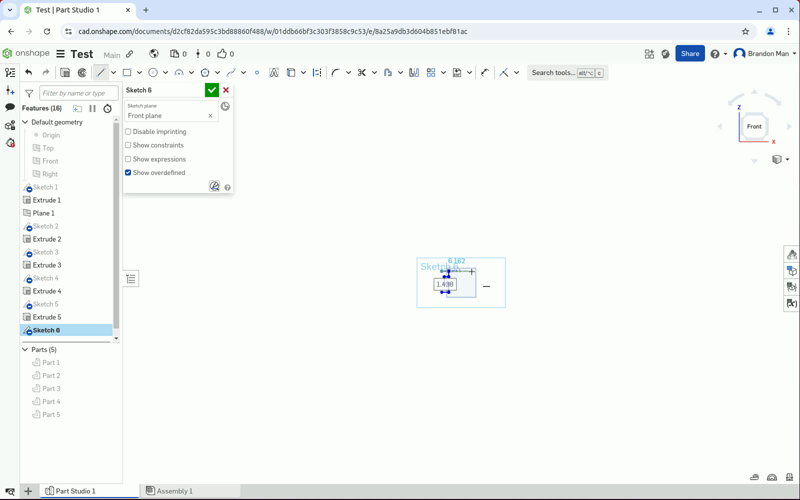
key_down(shift)
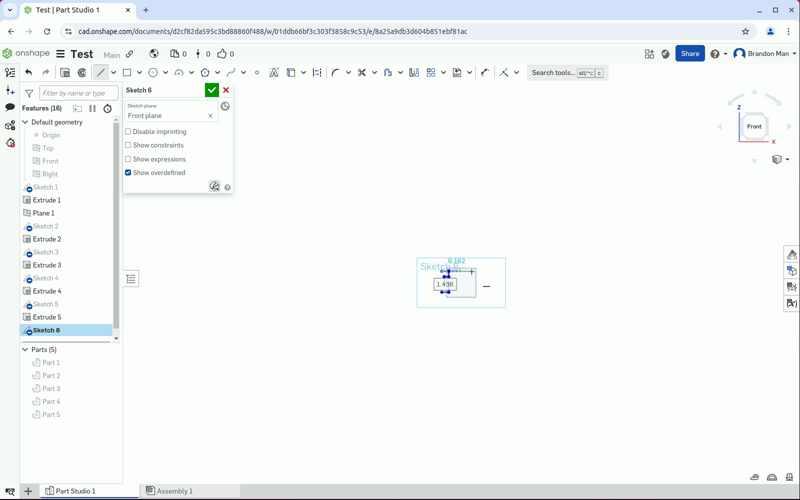
mouse_move(441, 292)
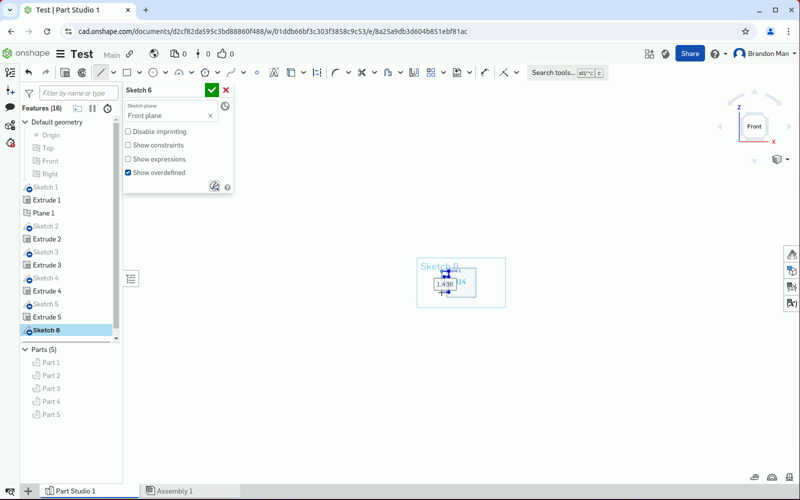
key_up(shift)
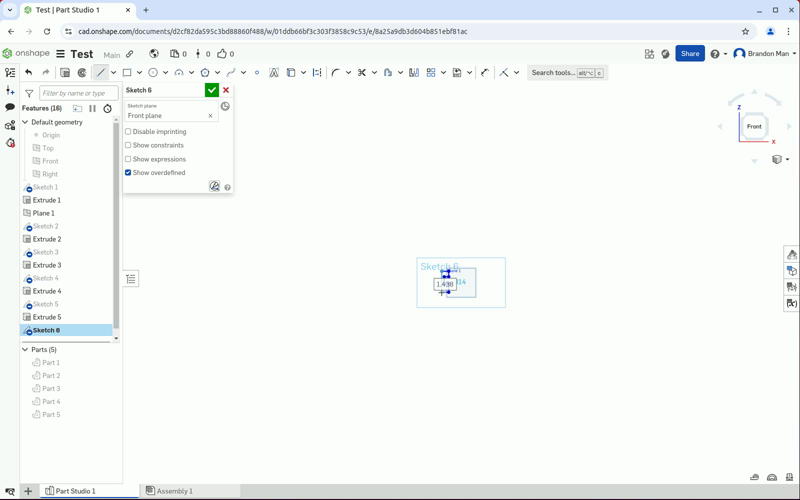
click(441, 292)
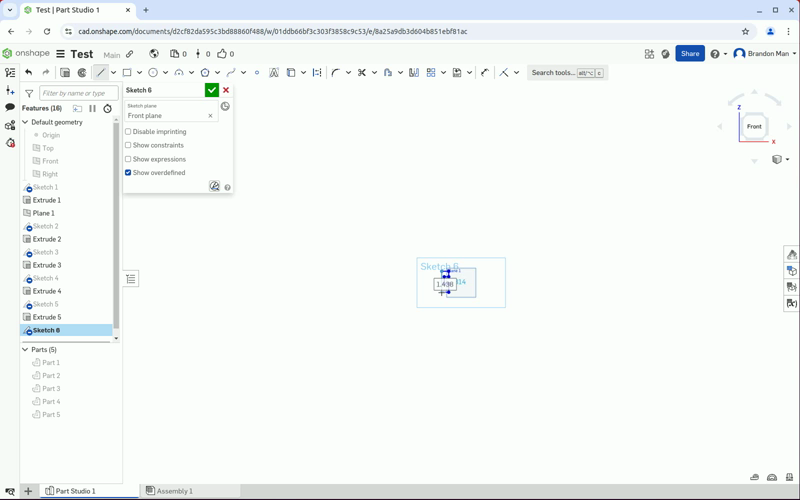
key(esc)
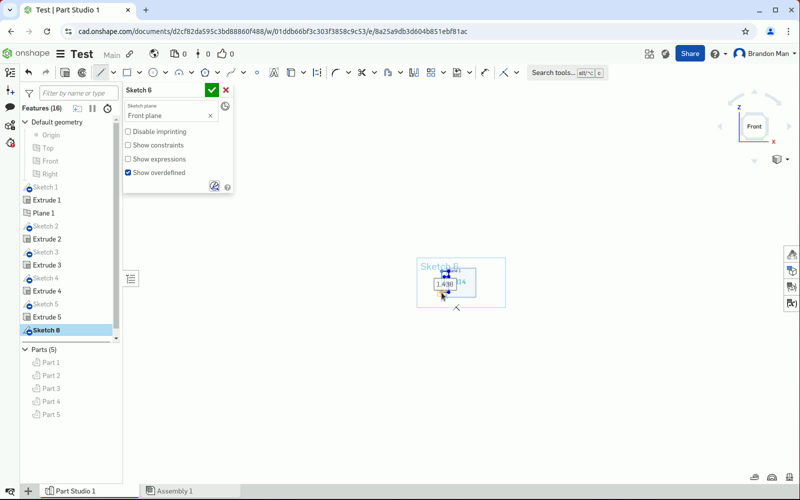
mouse_move(444, 271)
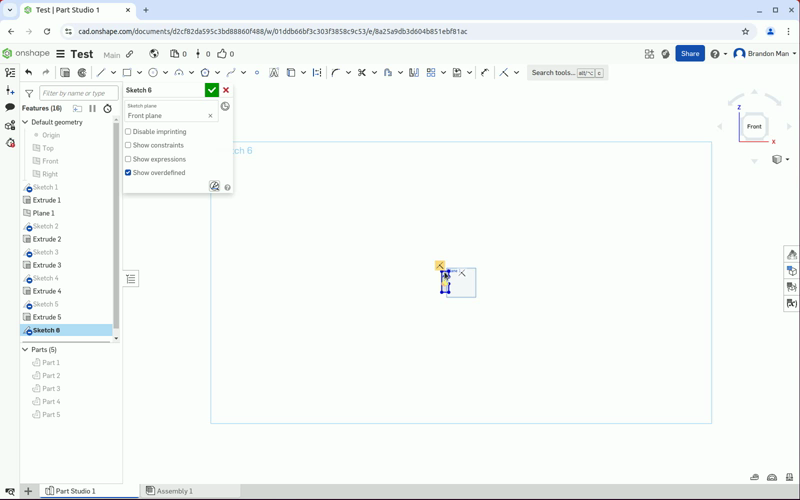
scroll(6)
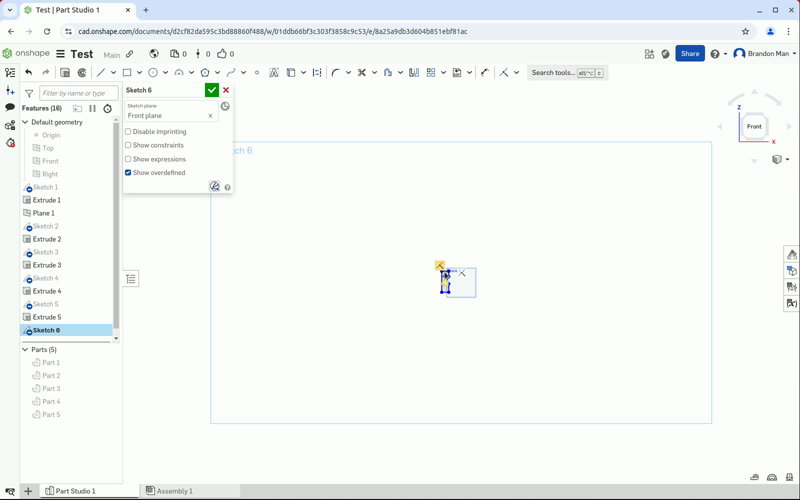
scroll(6)
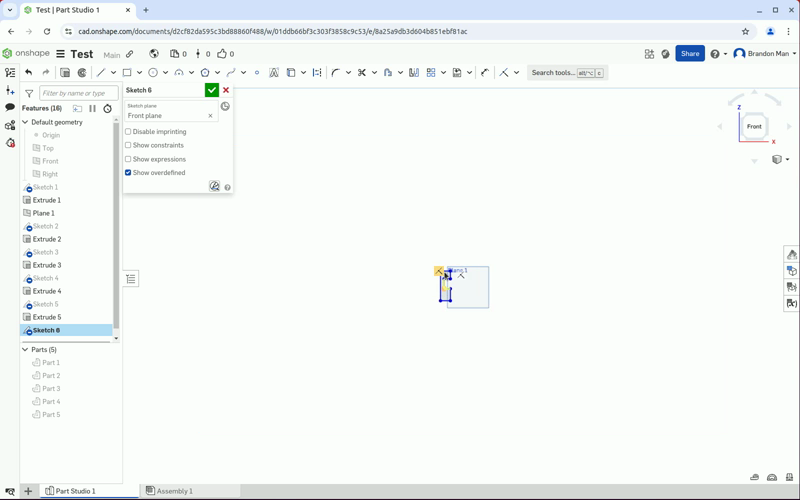
scroll(6)
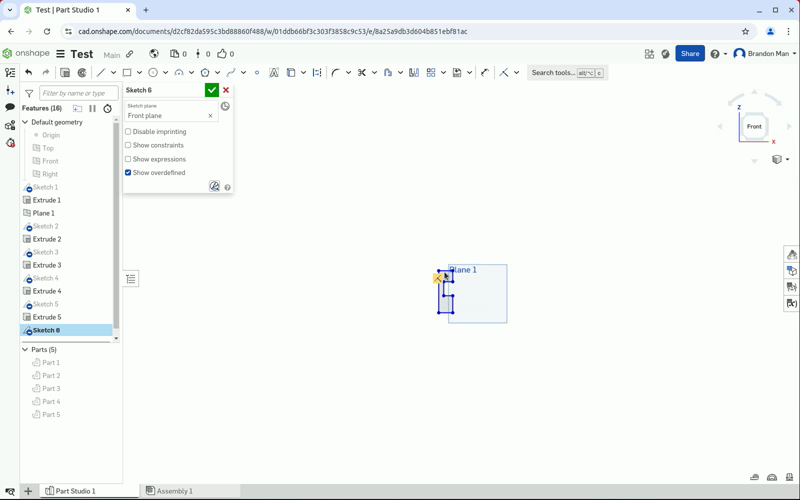
scroll(6)
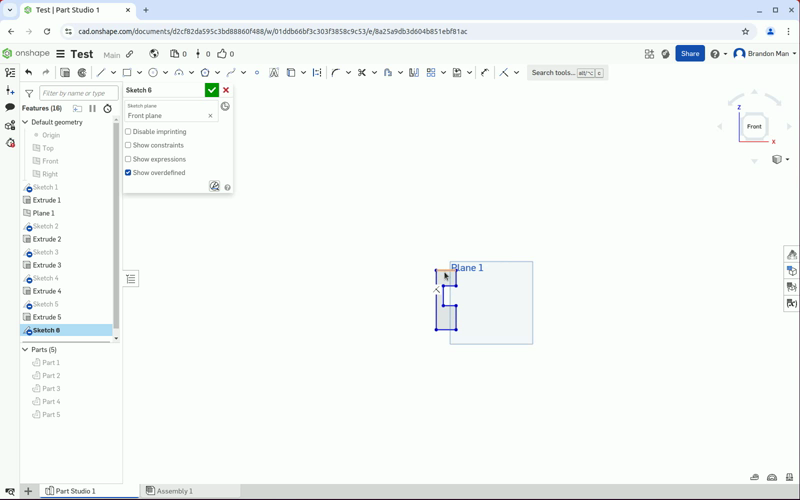
scroll(6)
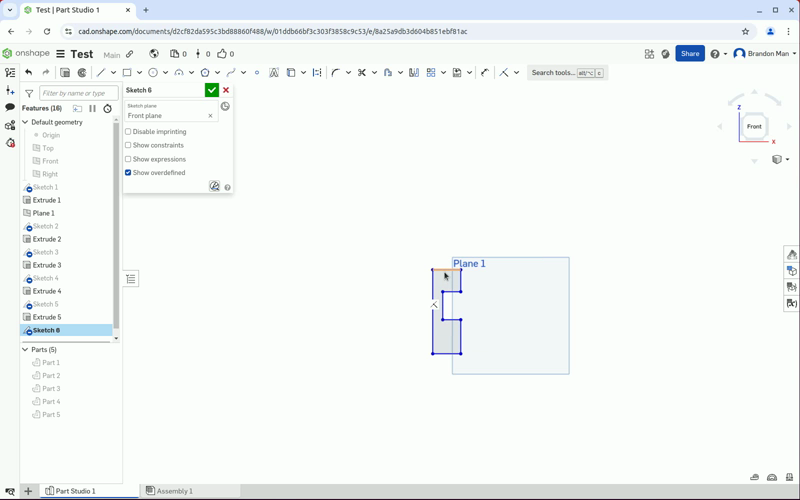
scroll(6)
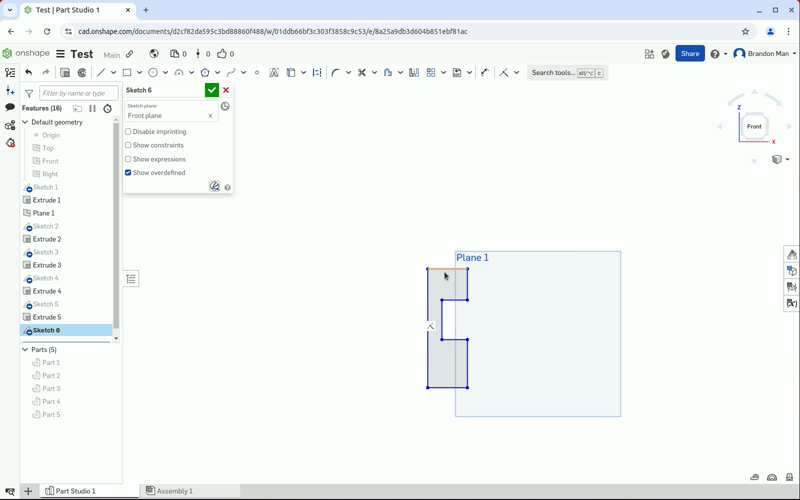
scroll(6)
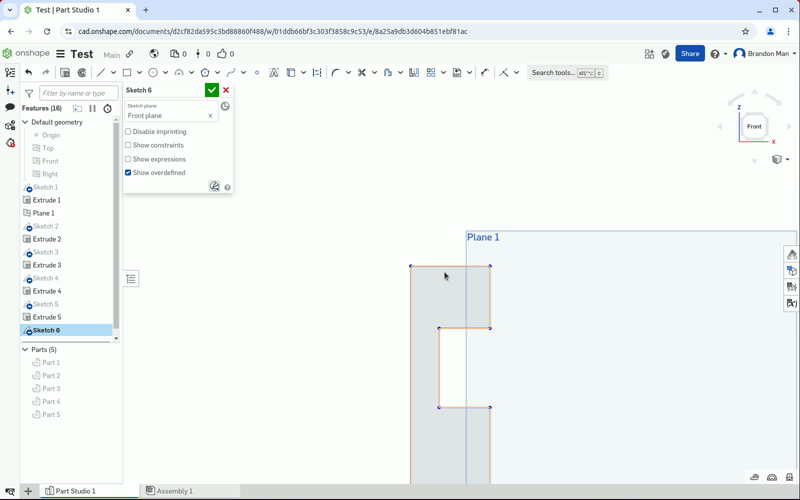
click(444, 271)
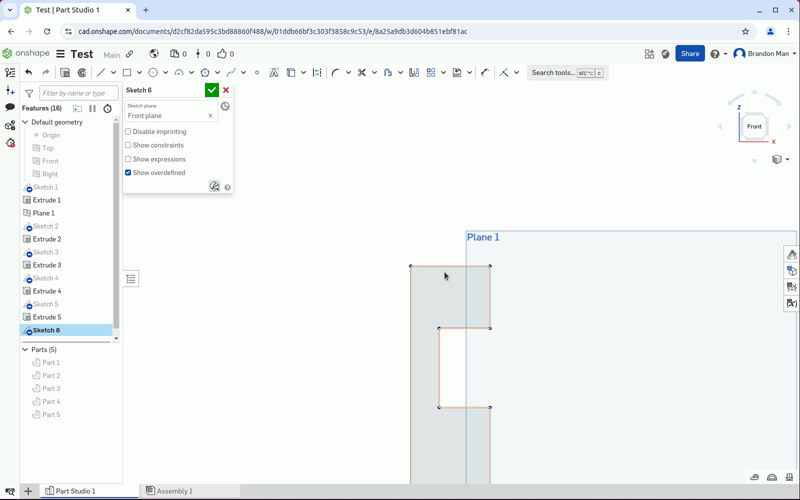
scroll(-6)
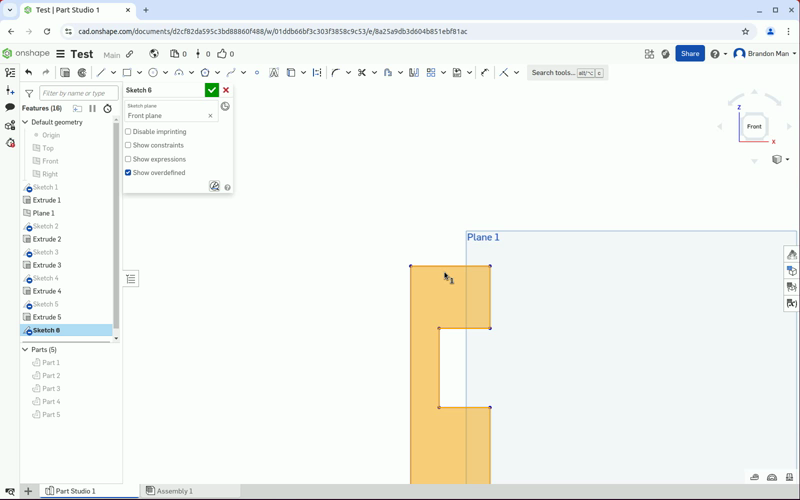
scroll(-6)
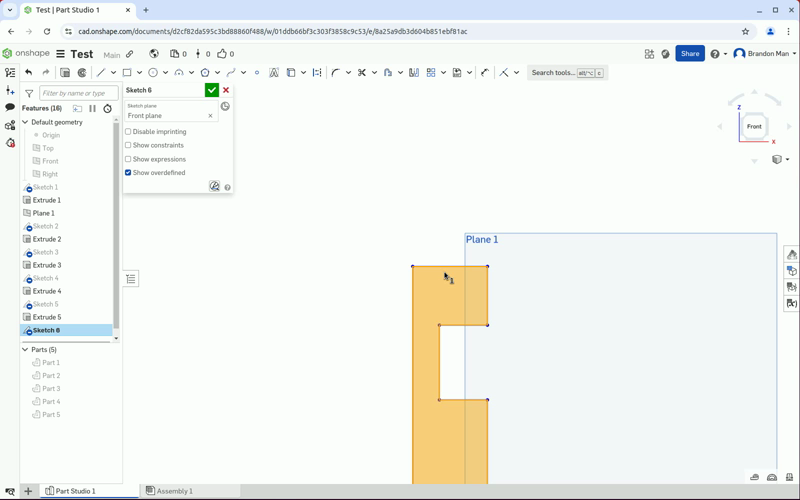
scroll(-6)
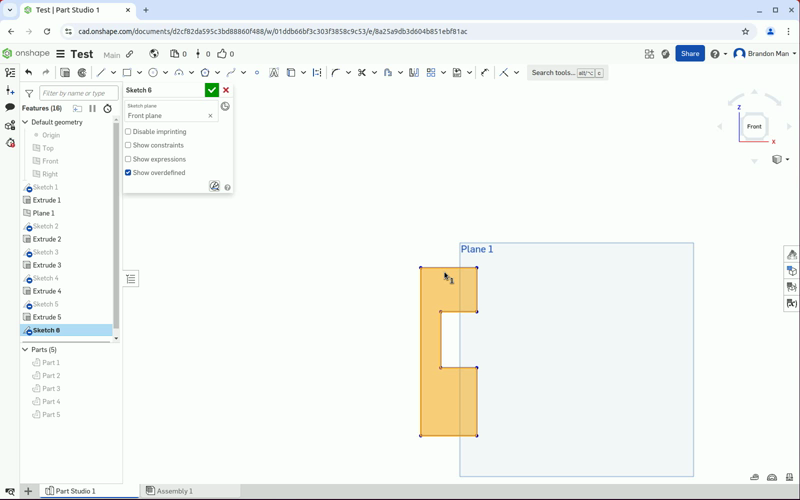
scroll(-6)
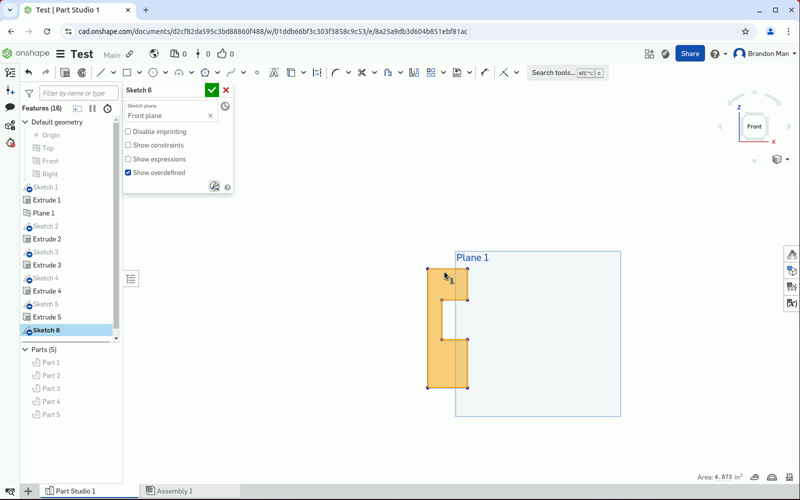
scroll(-6)
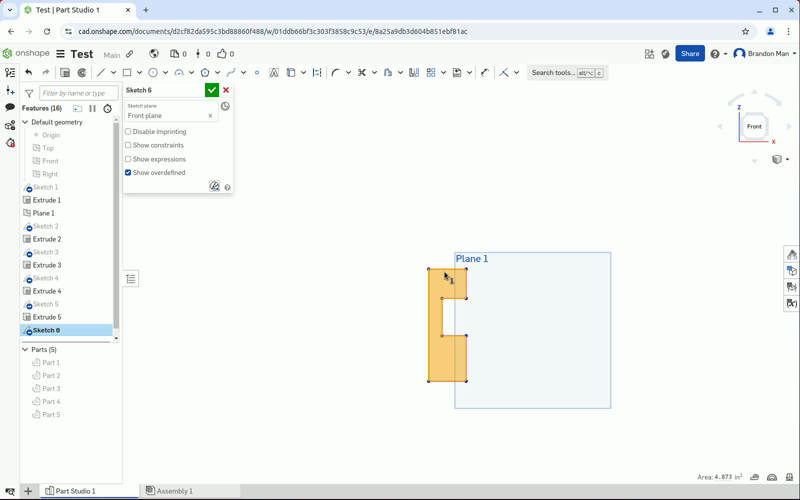
scroll(-6)
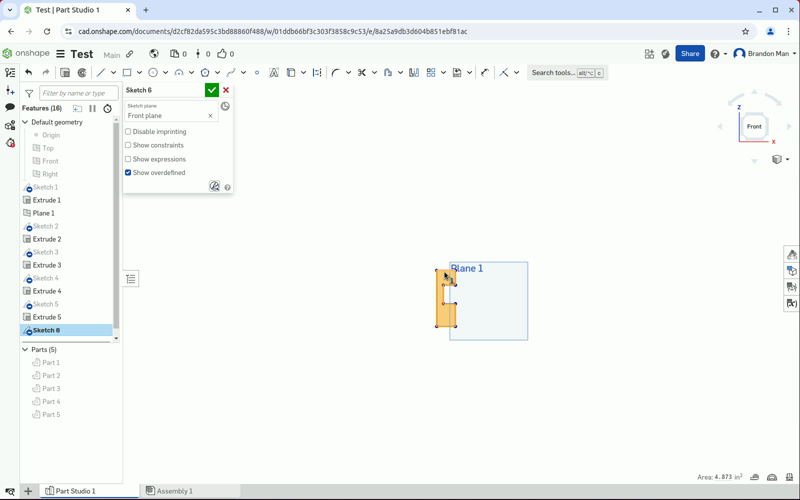
scroll(-6)
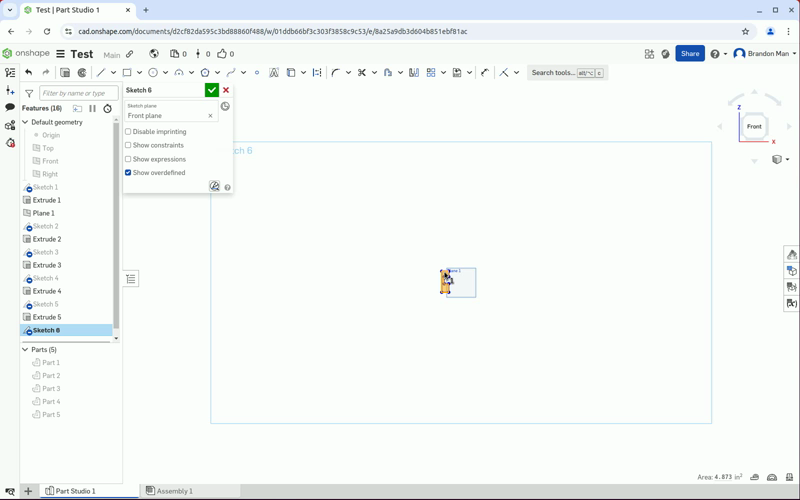
mouse_move(73, 352)
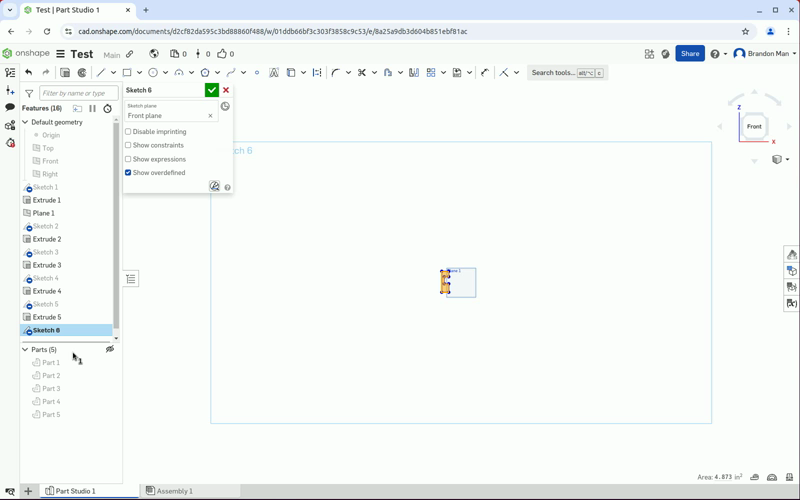
key(shift+y)
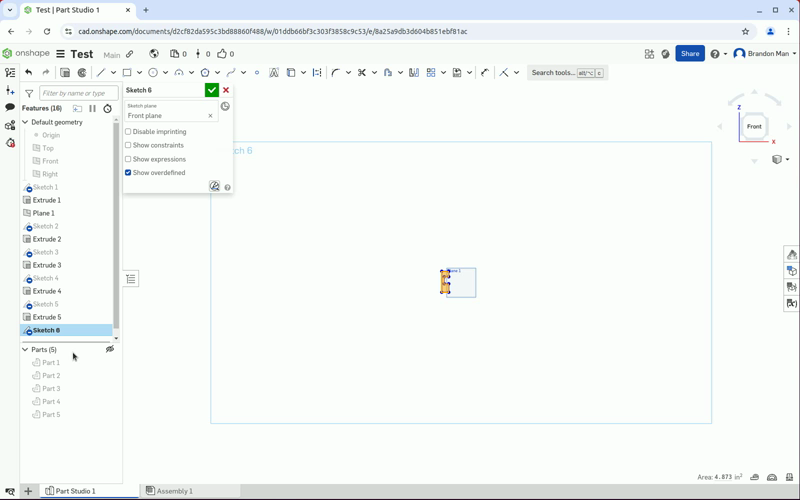
key(shift+e)
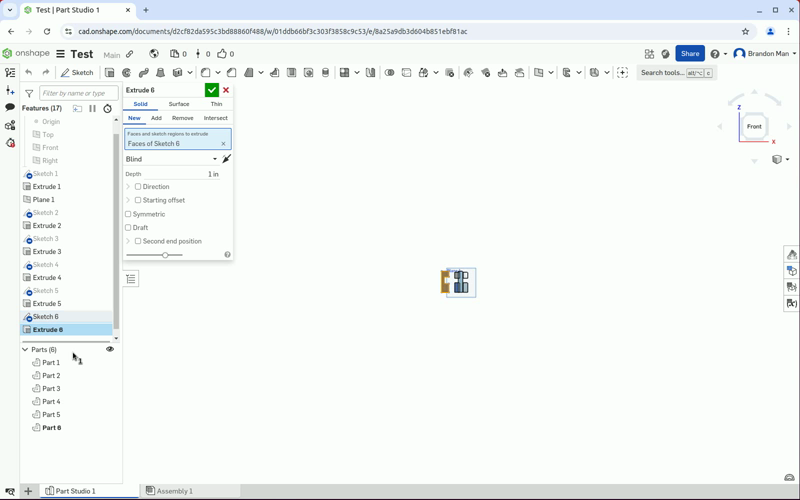
mouse_move(143, 106)
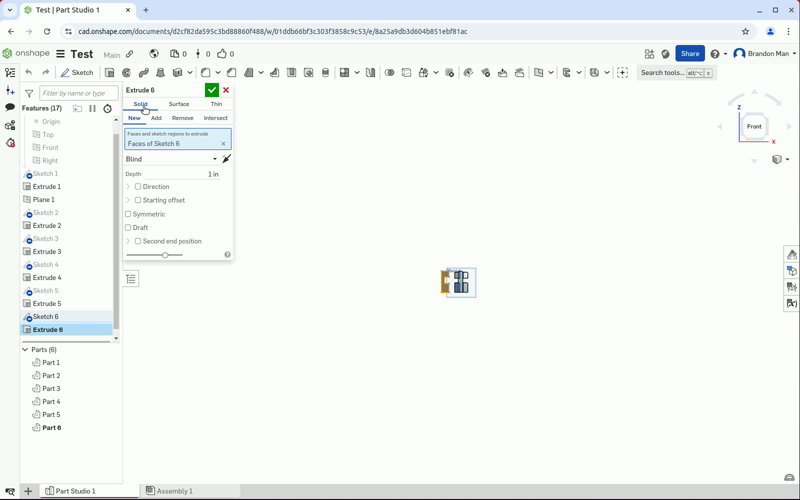
click(143, 106)
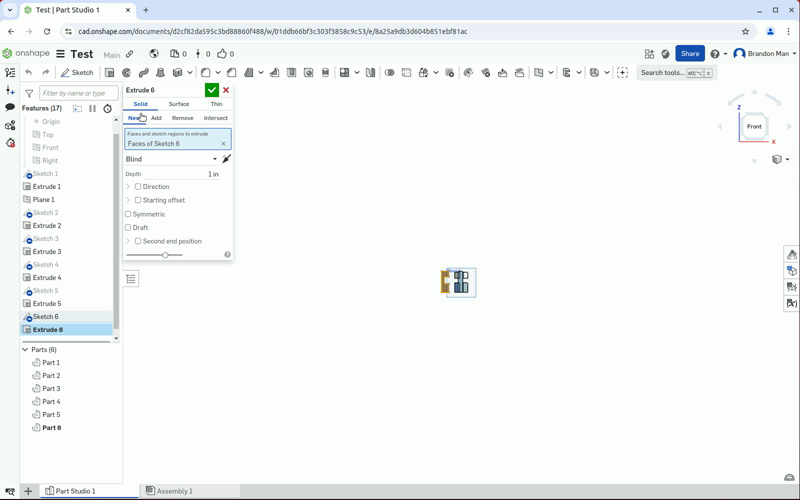
mouse_move(137, 120)
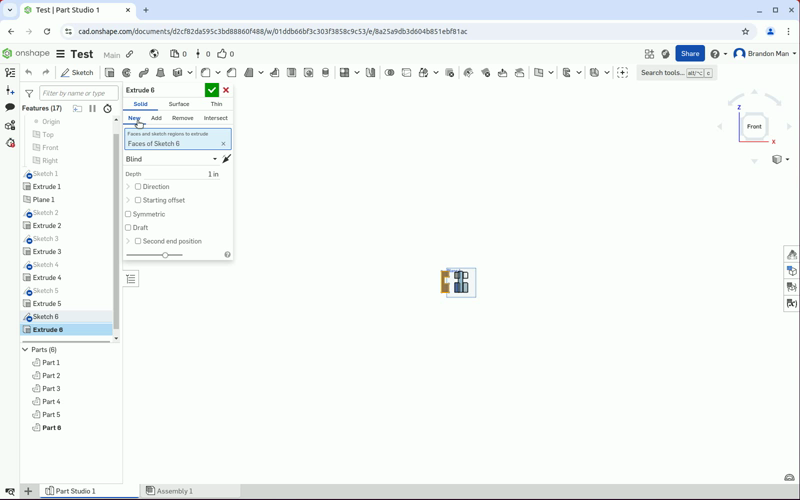
click(137, 120)
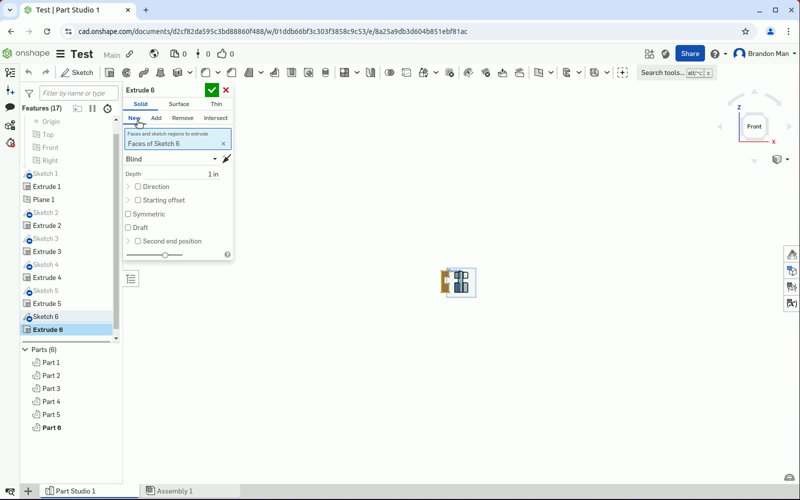
key(tab, 4)
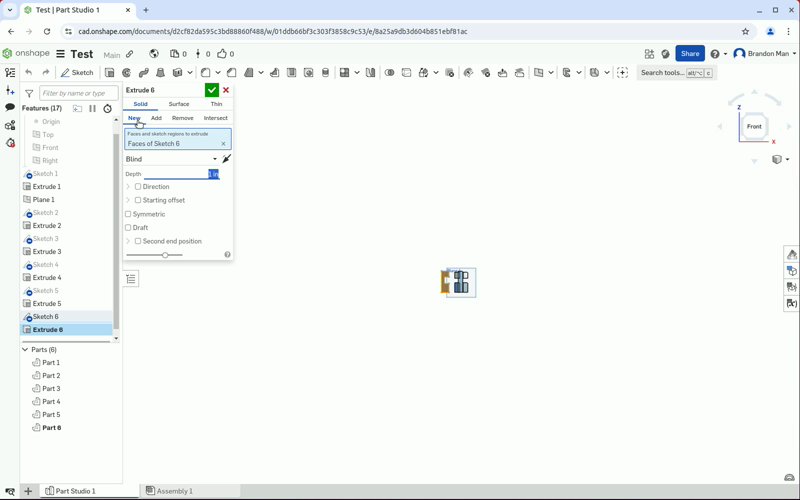
text(23.108)
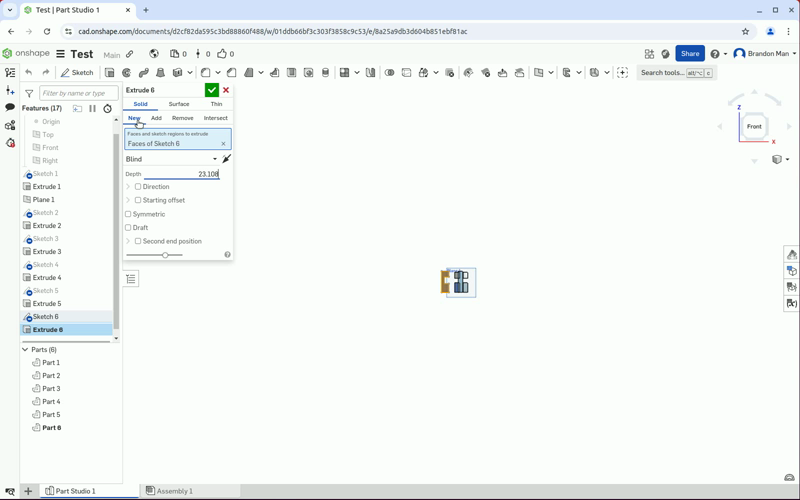
key(enter)
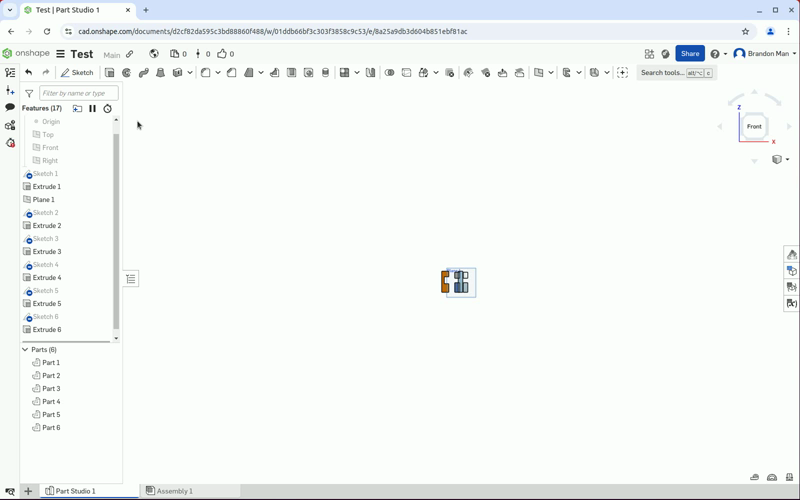
key(shift+h)
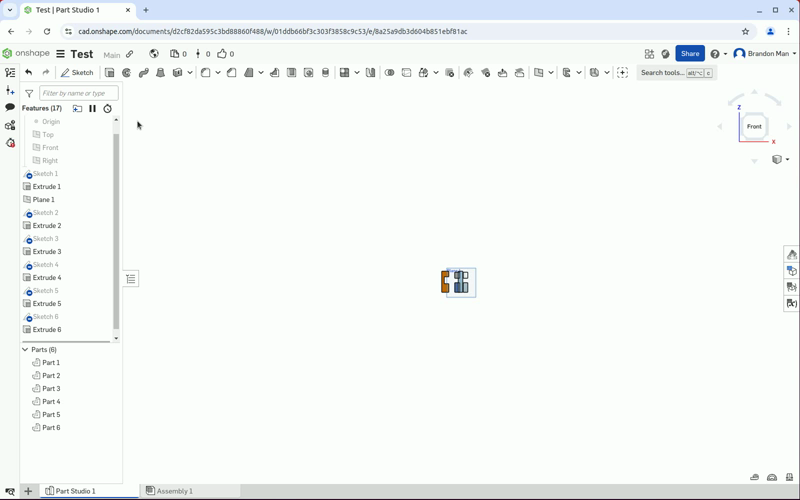
key(shift+h)
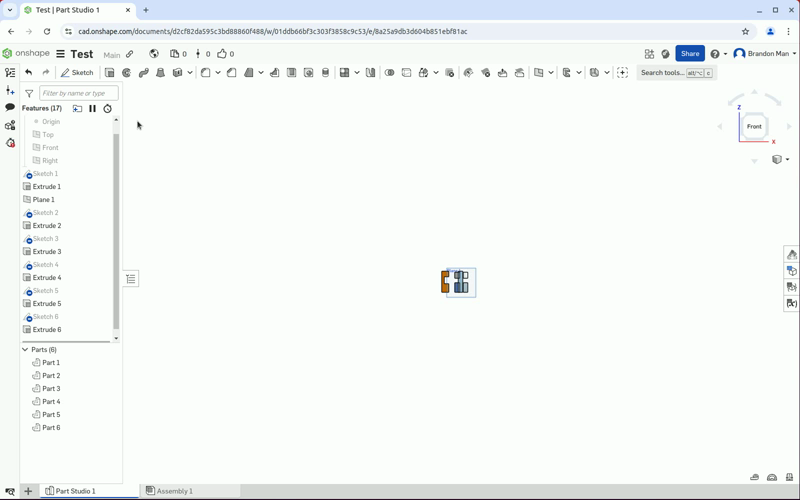
mouse_move(69, 176)
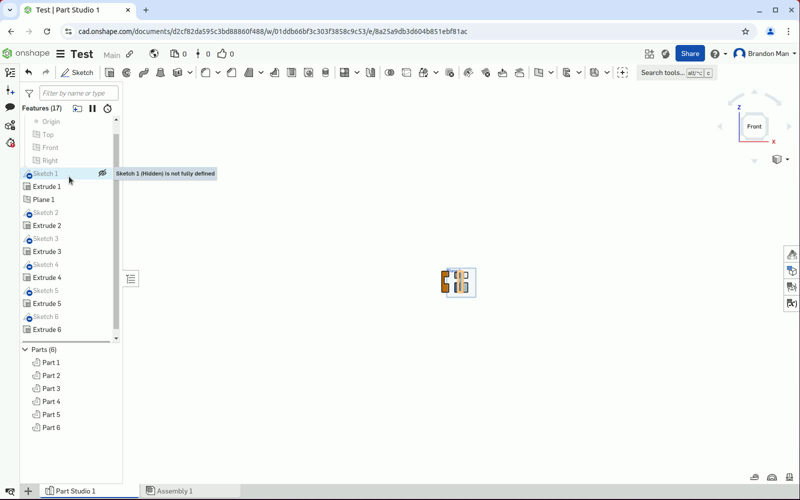
click(69, 176)
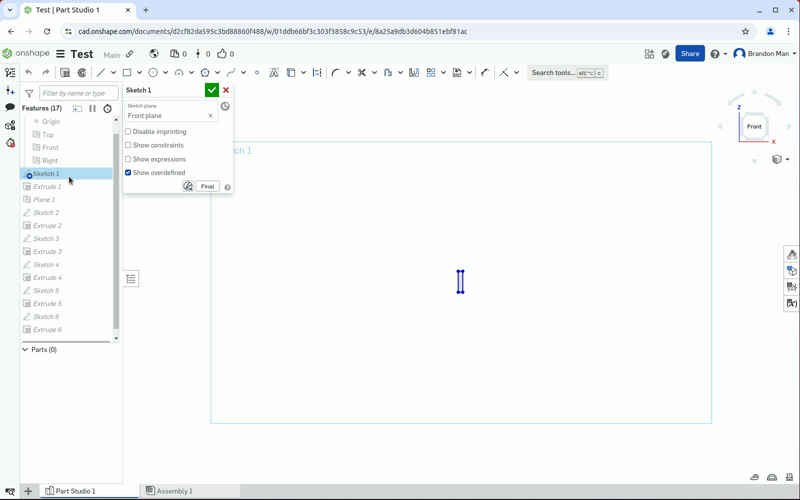
mouse_move(229, 92)
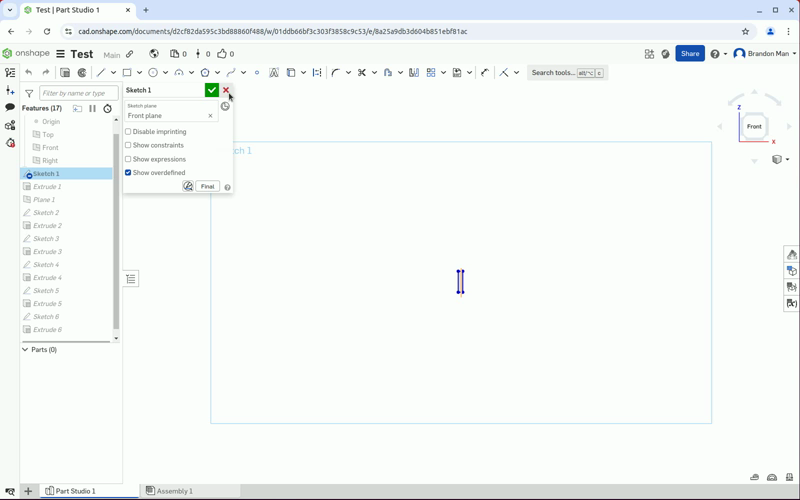
click(229, 92)
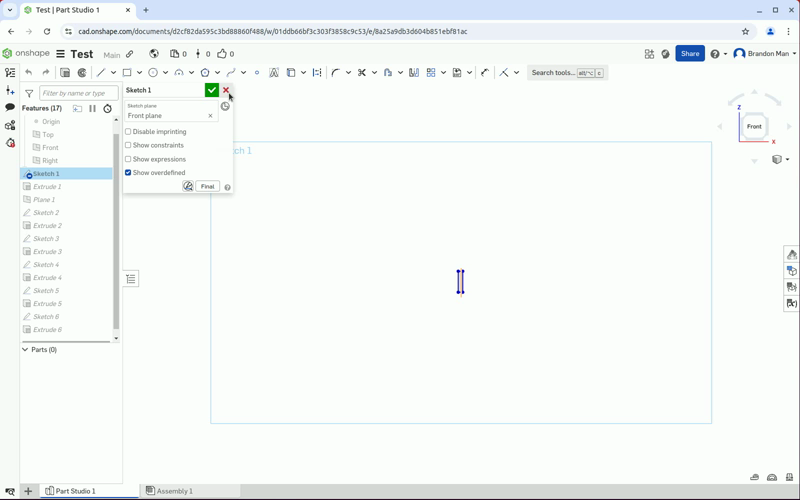
key(shift+s)
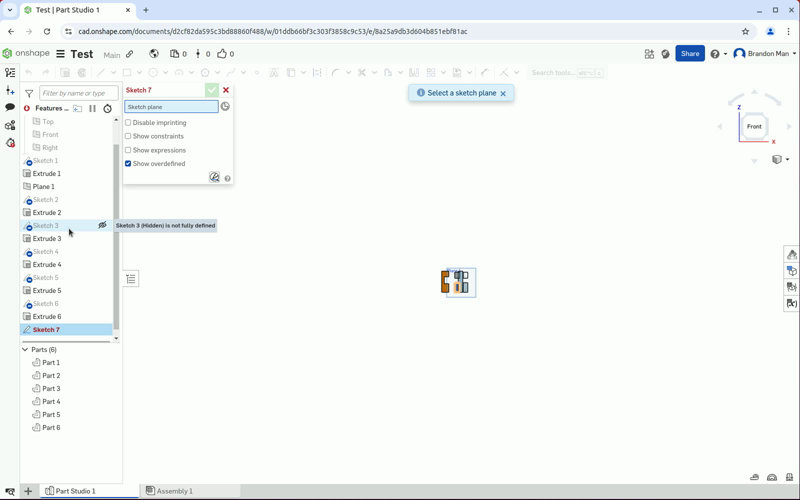
scroll(3)
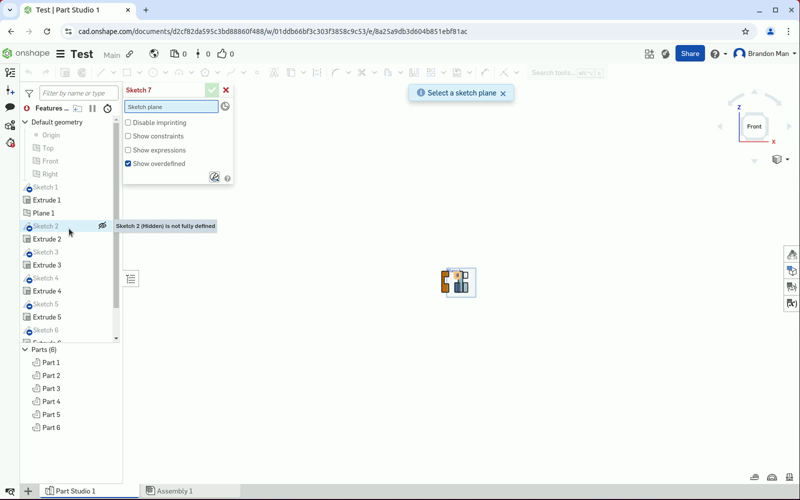
mouse_move(69, 163)
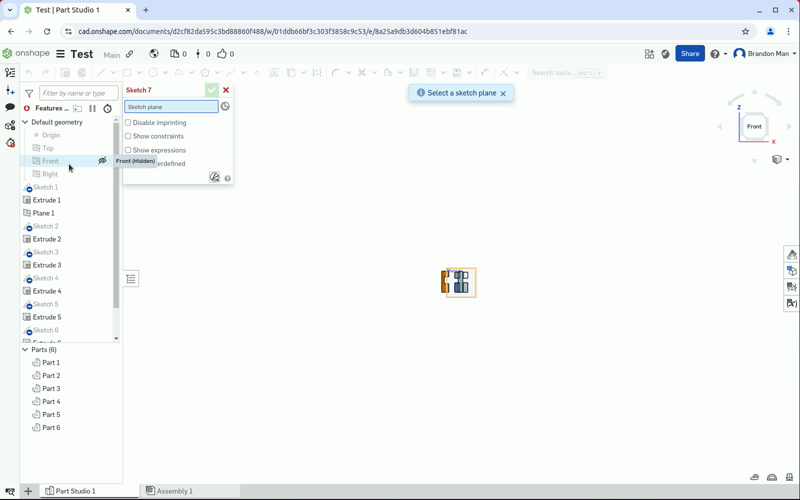
click(69, 163)
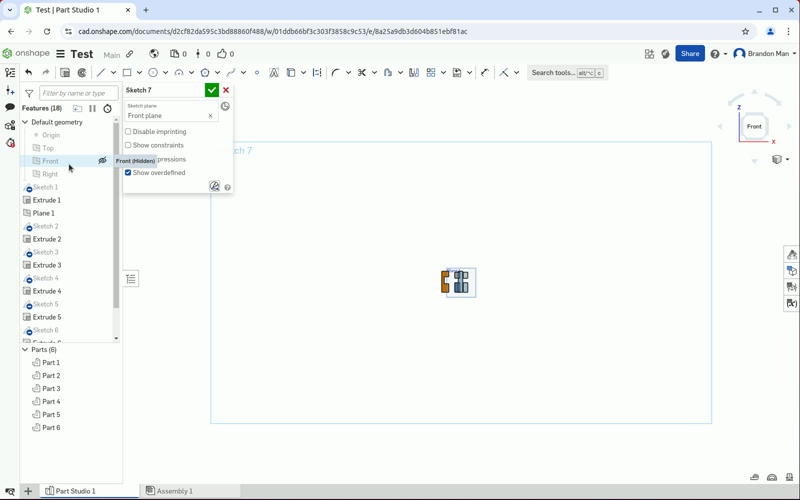
mouse_move(73, 352)
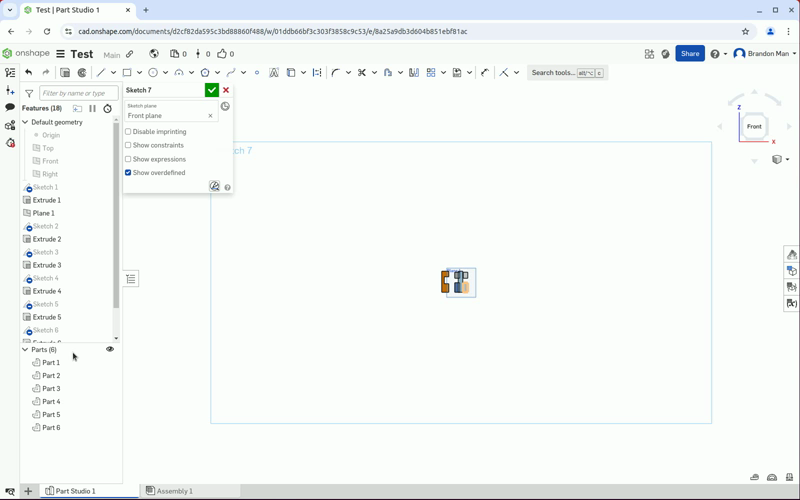
key(y)
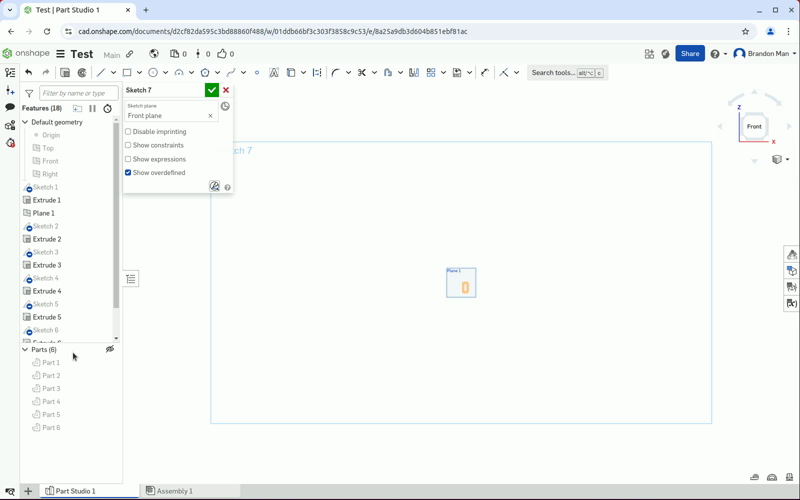
key(l)
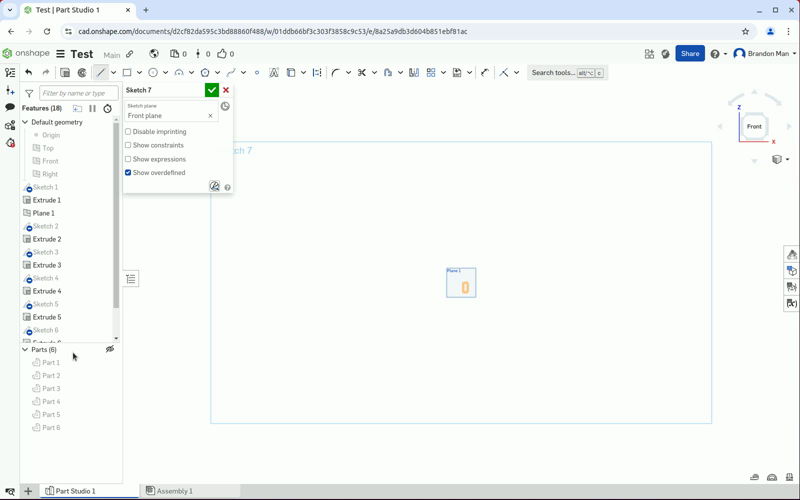
key_down(shift)
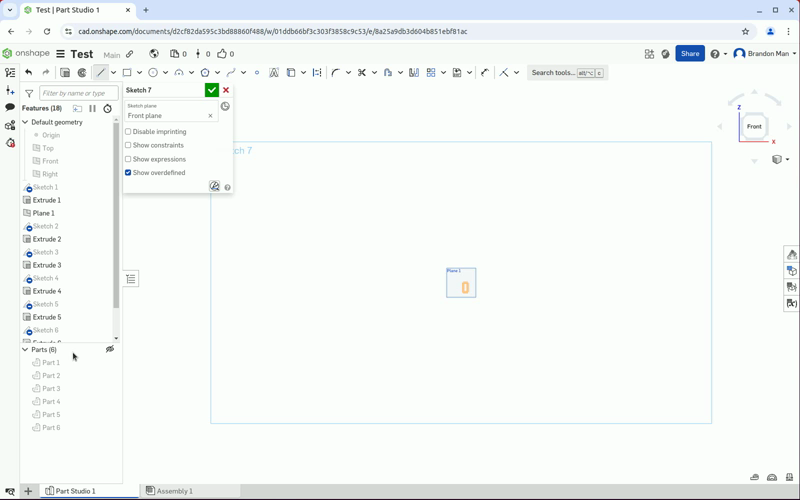
mouse_move(409, 298)
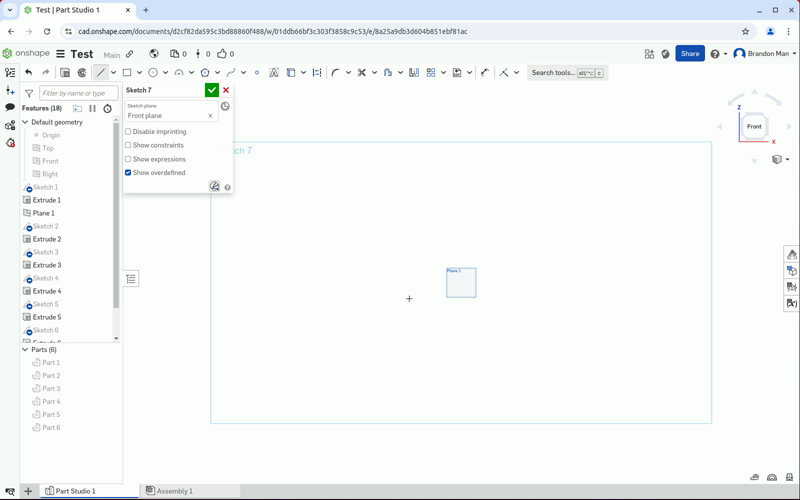
click(409, 298)
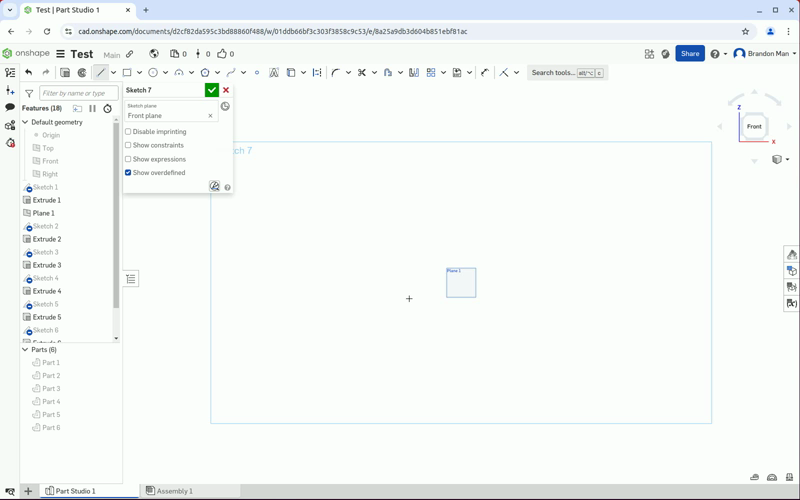
key_up(shift)
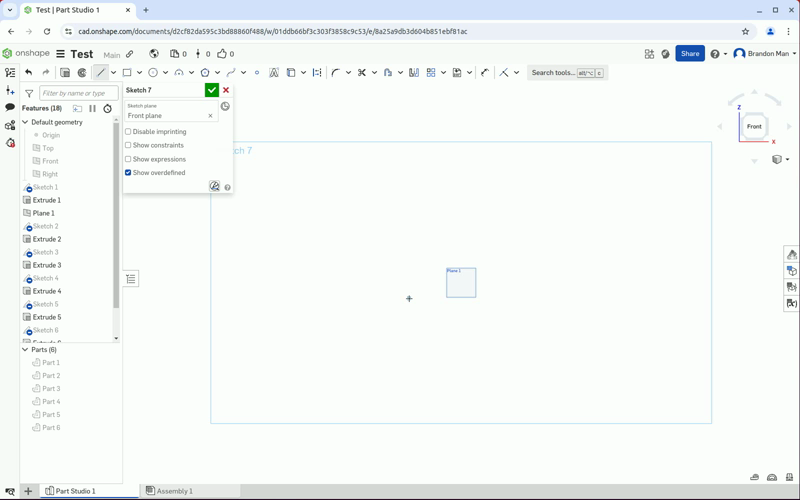
key_down(shift)
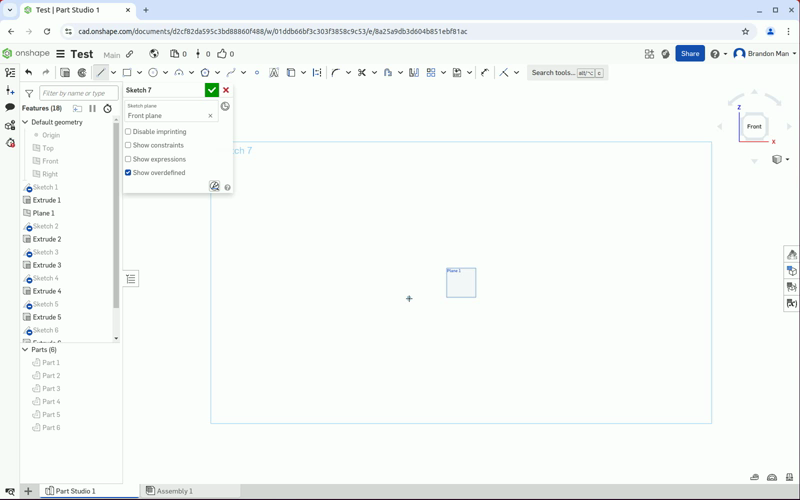
mouse_move(439, 298)
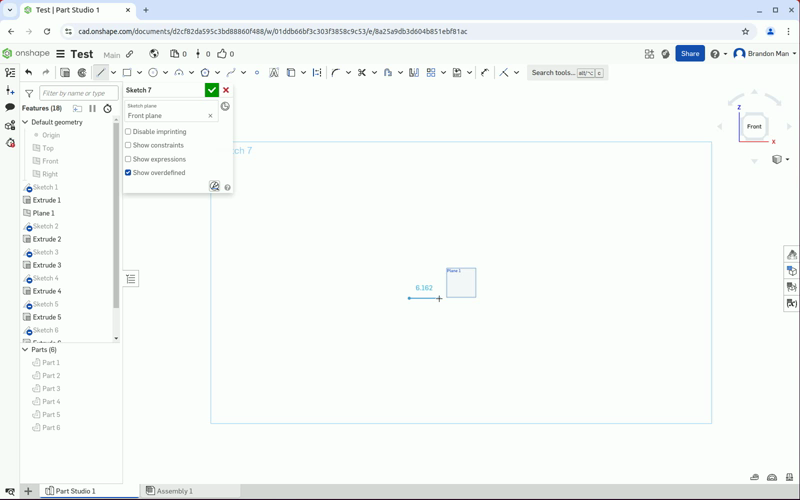
mouse_move(415, 298)
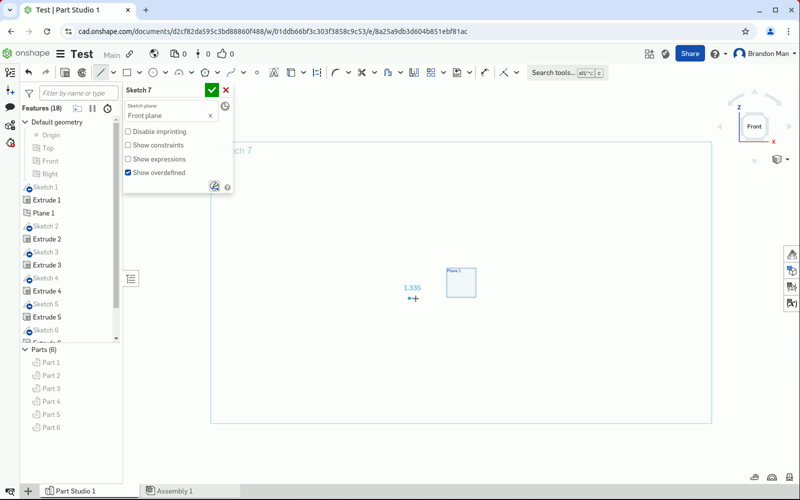
scroll(6)
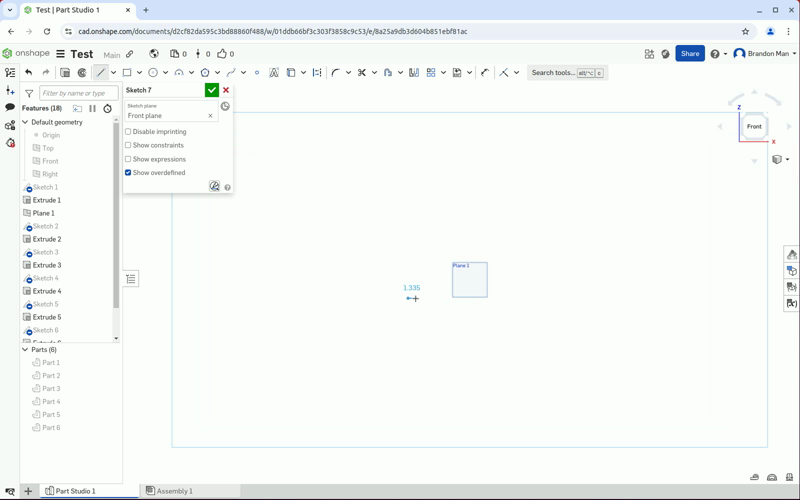
scroll(6)
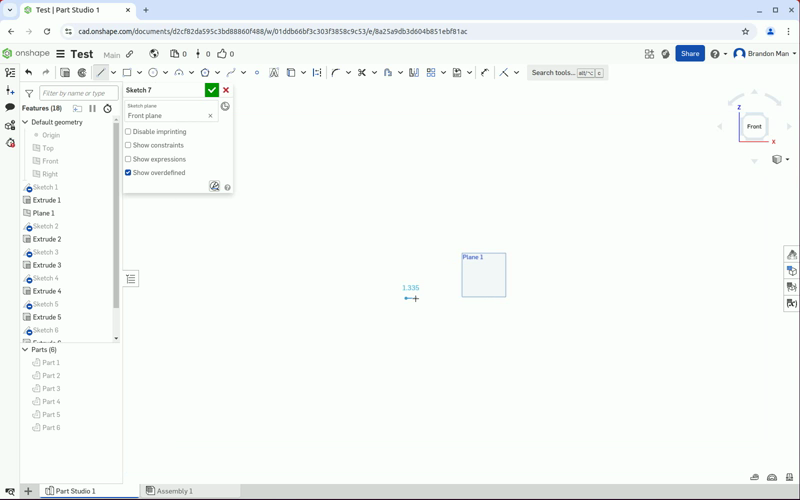
scroll(6)
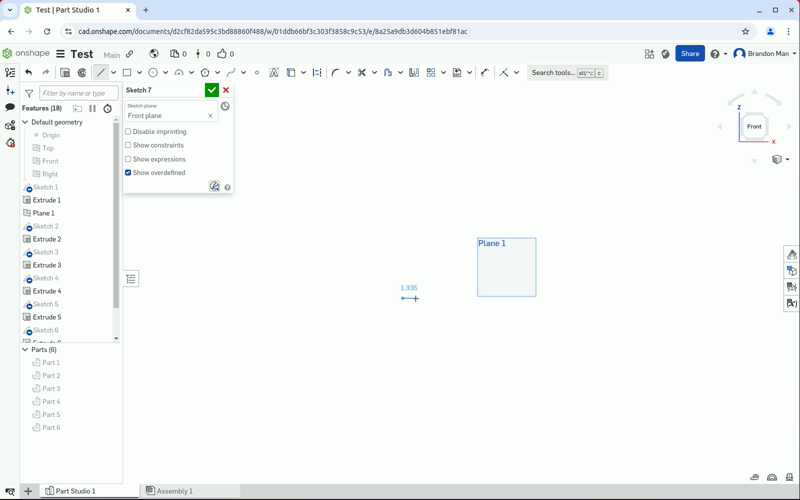
scroll(6)
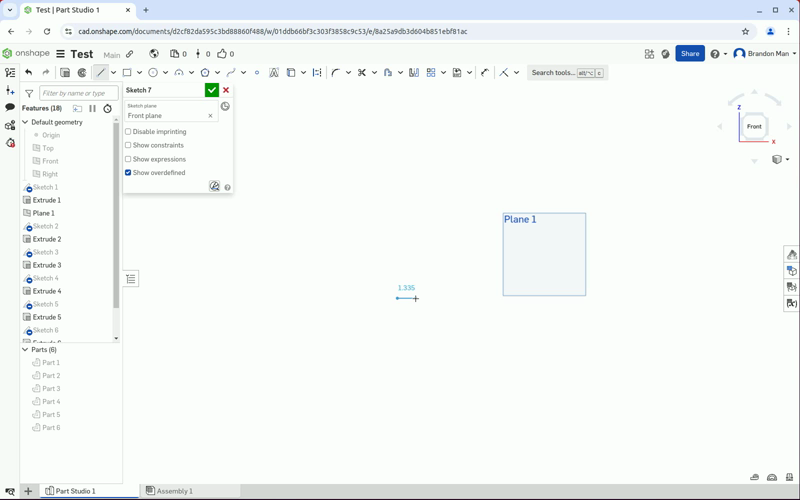
scroll(6)
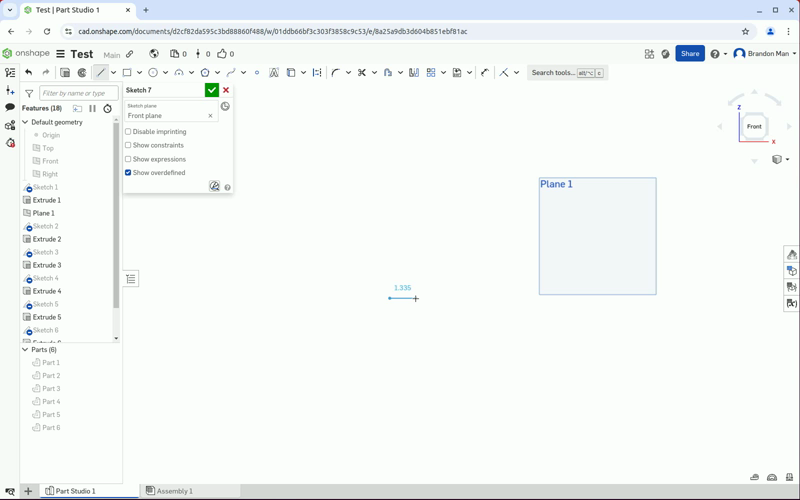
scroll(6)
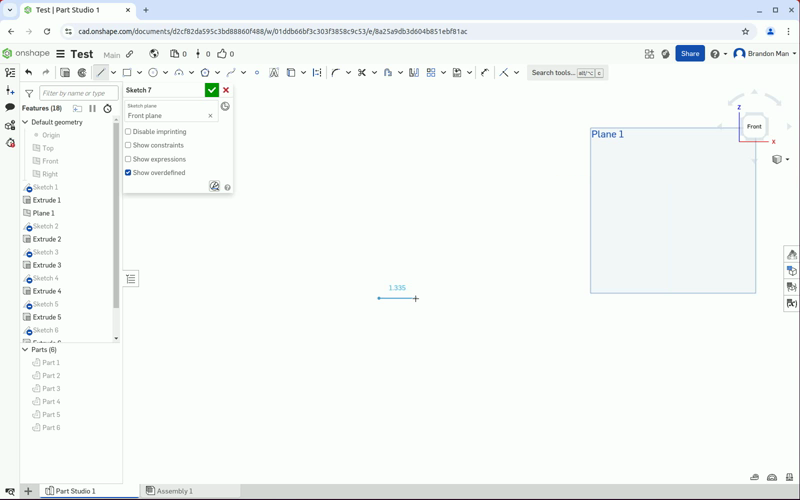
scroll(6)
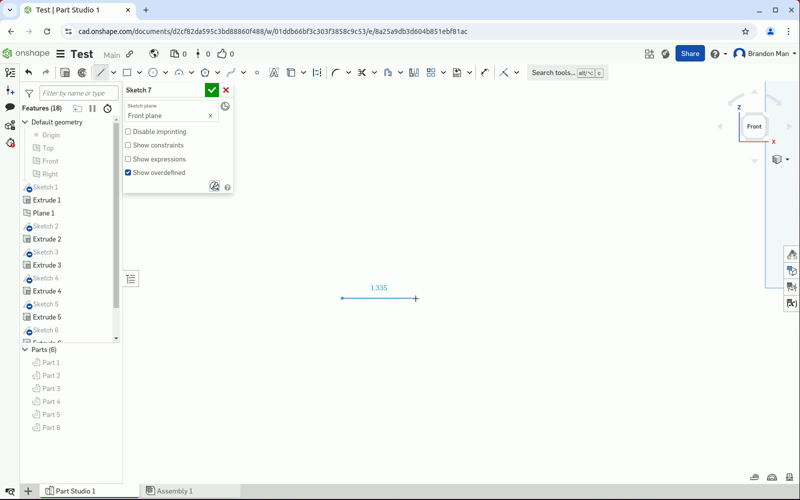
click(415, 298)
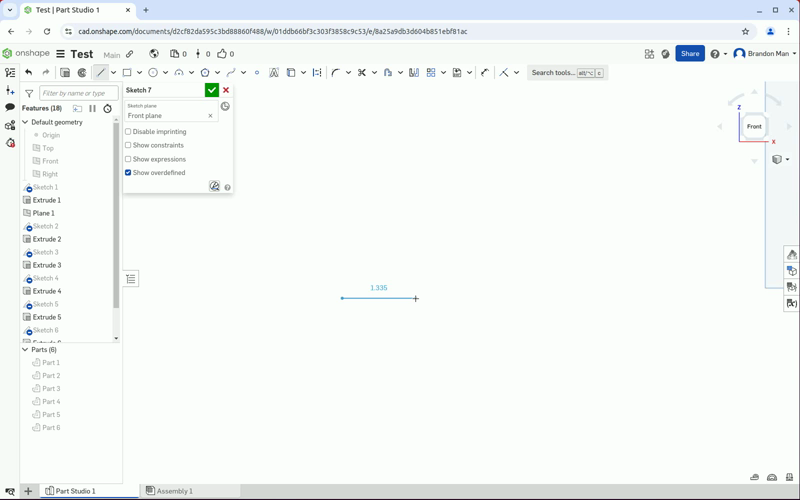
scroll(-6)
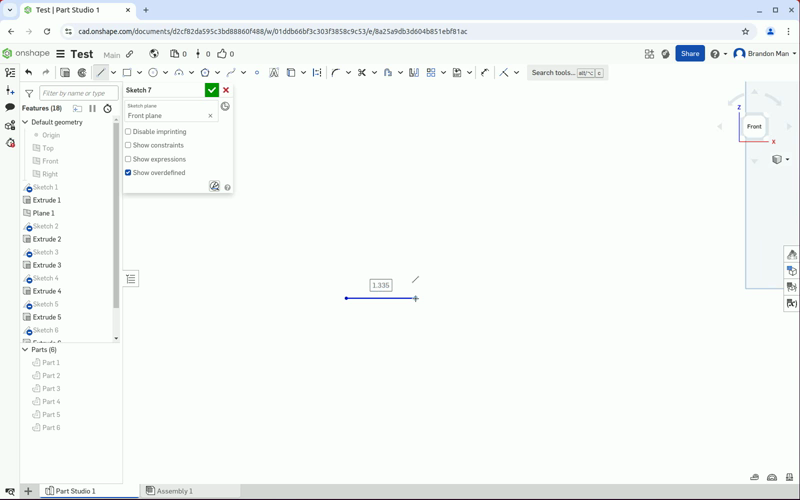
scroll(-6)
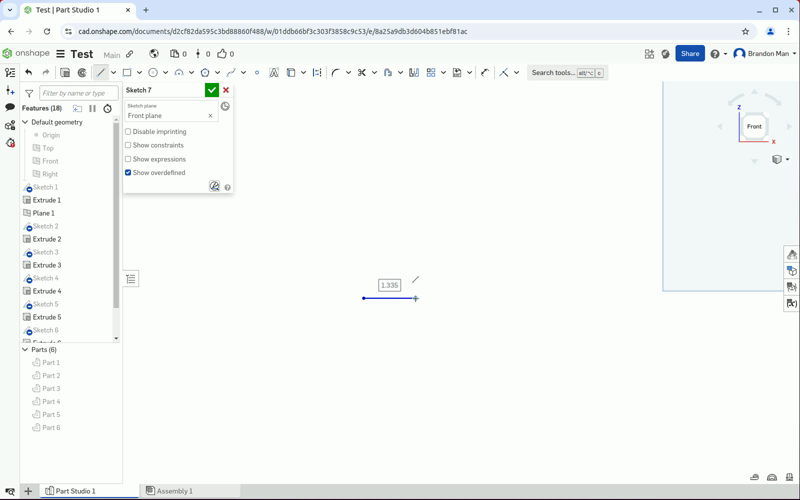
scroll(-6)
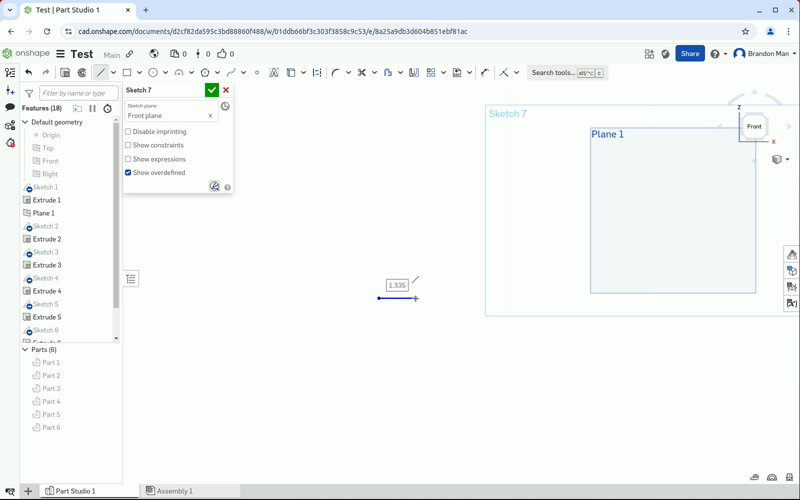
scroll(-6)
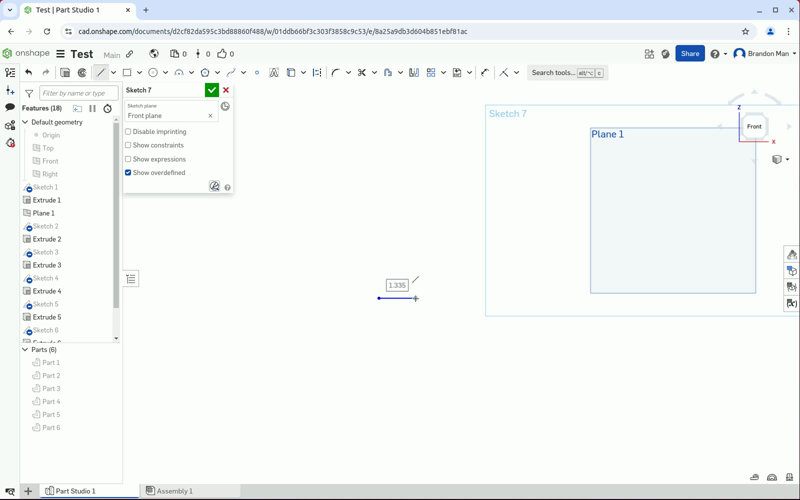
scroll(-6)
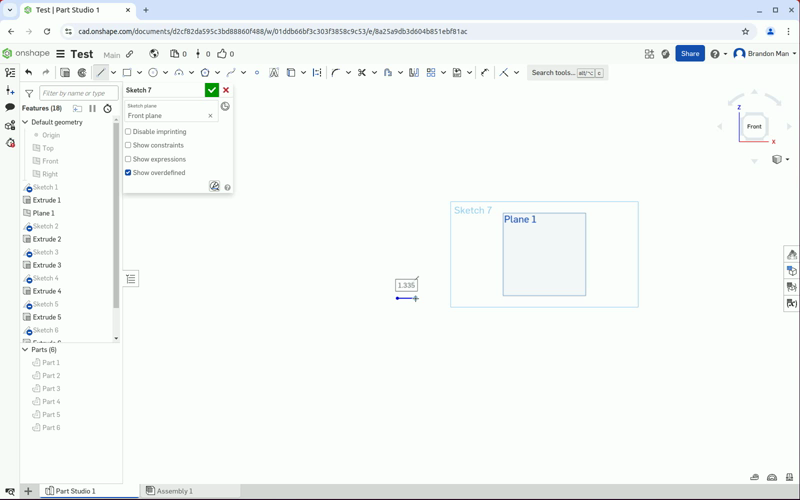
scroll(-6)
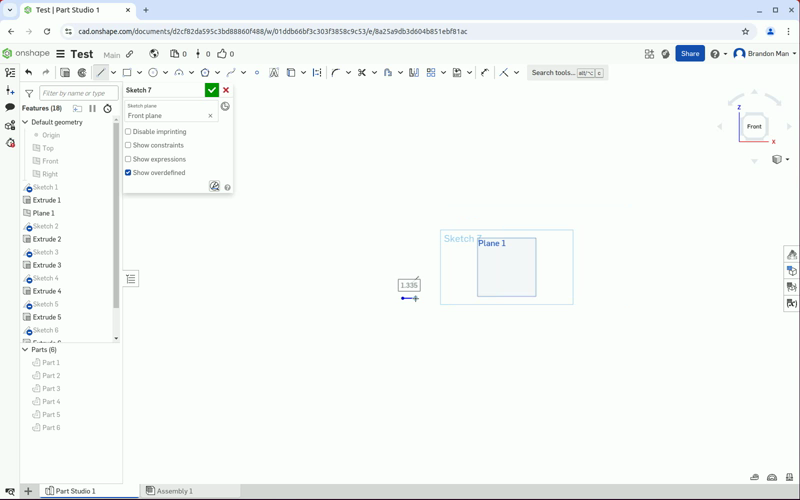
scroll(-6)
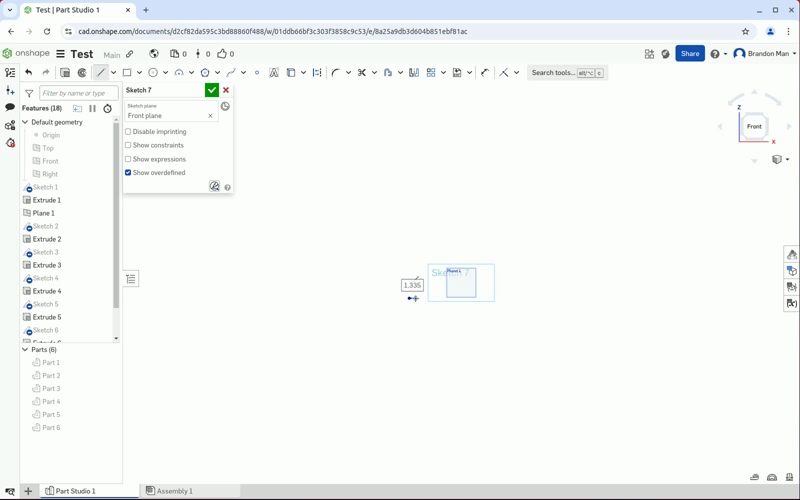
key_up(shift)
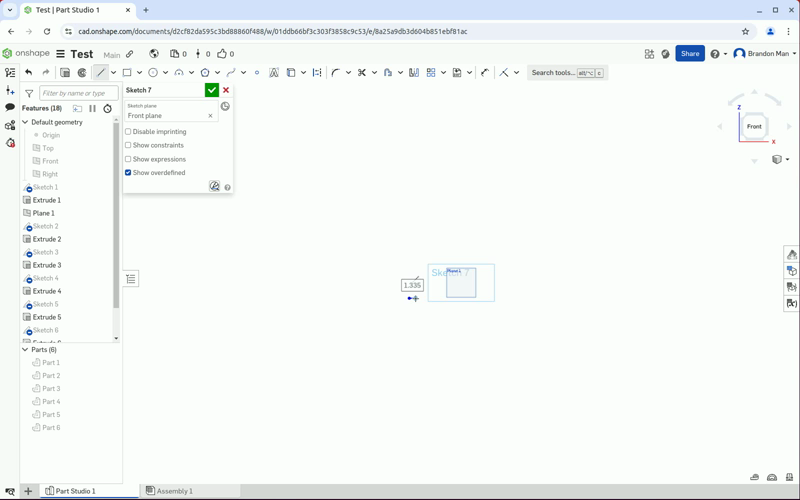
key_down(shift)
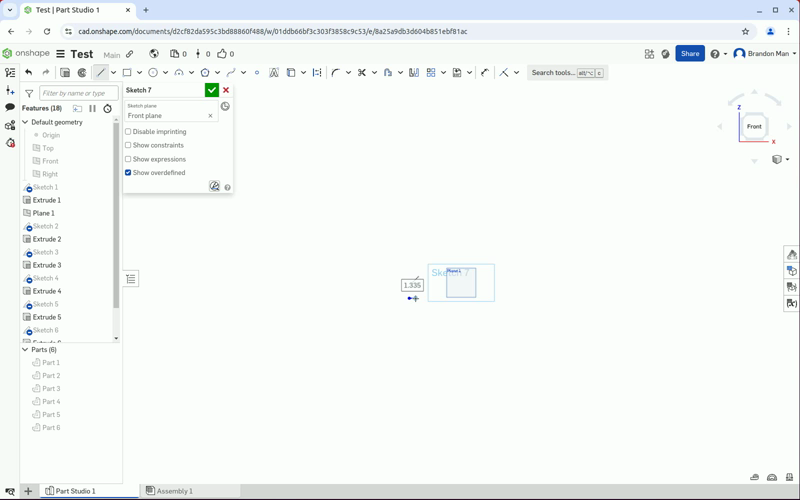
mouse_move(445, 298)
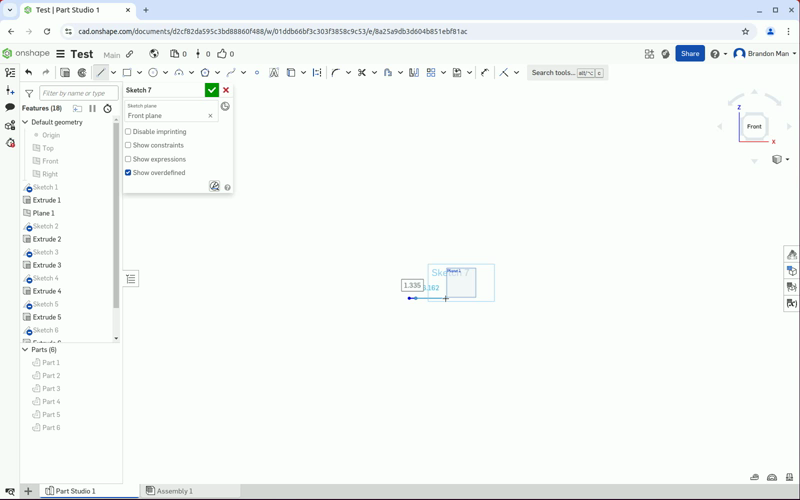
mouse_move(415, 277)
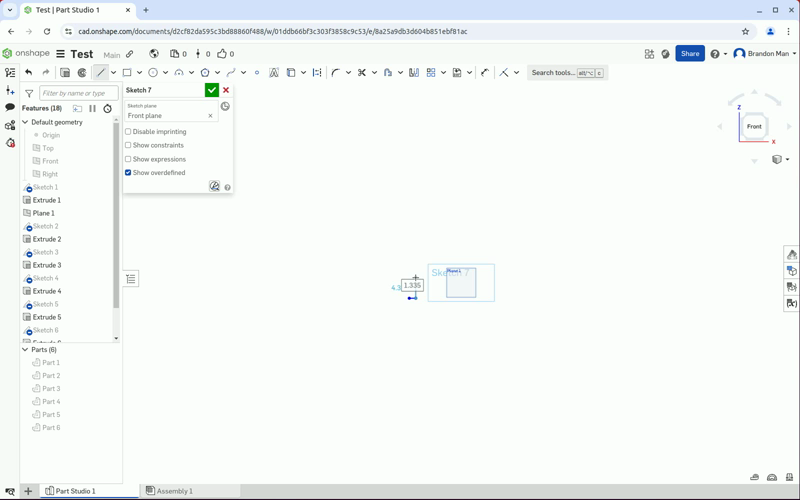
click(415, 277)
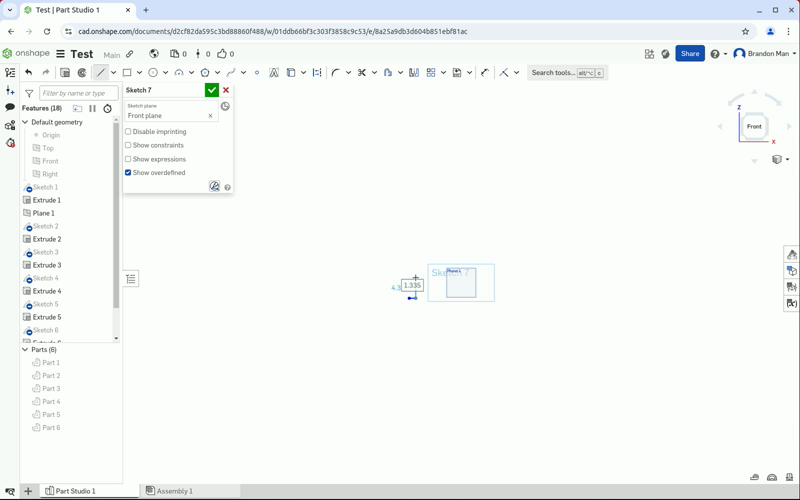
key_up(shift)
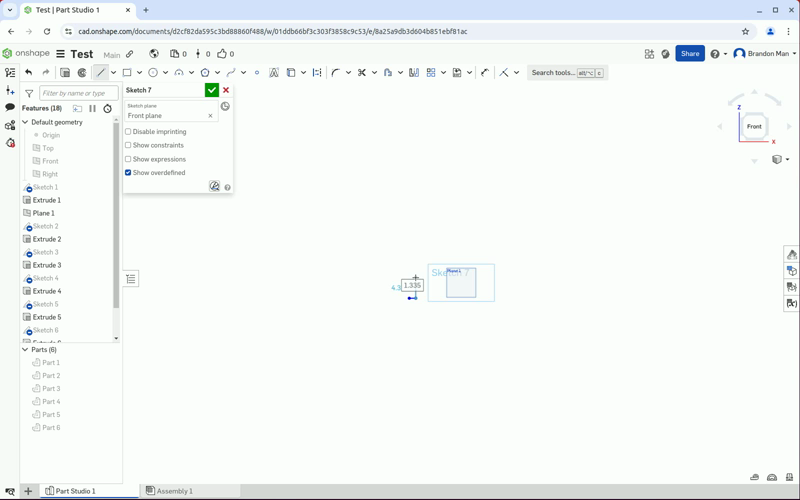
key_down(shift)
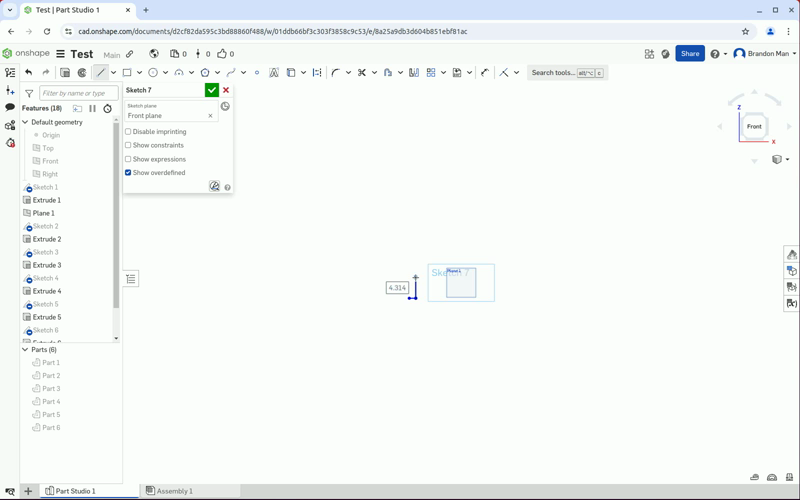
mouse_move(445, 277)
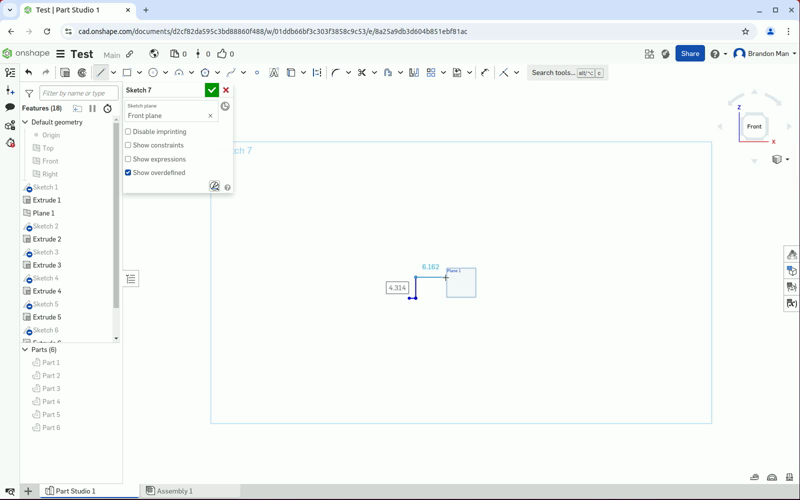
mouse_move(409, 277)
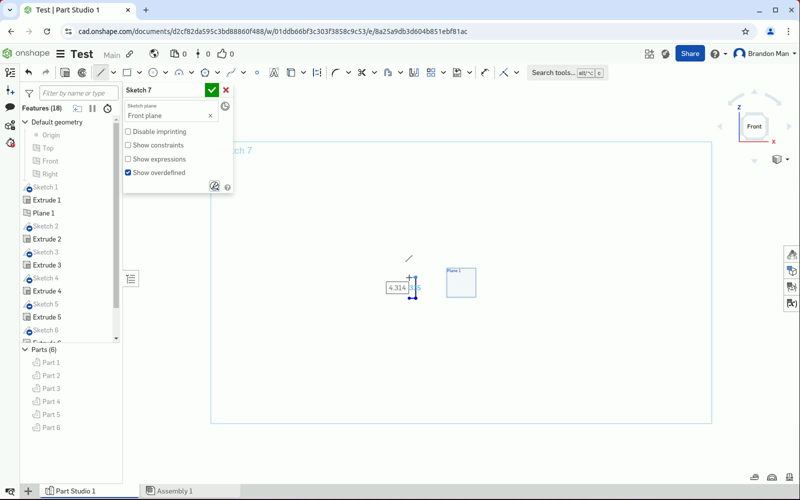
scroll(6)
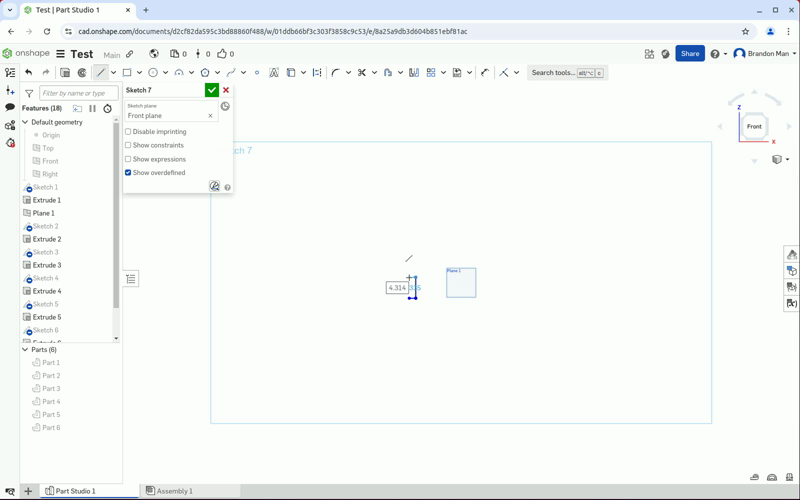
scroll(6)
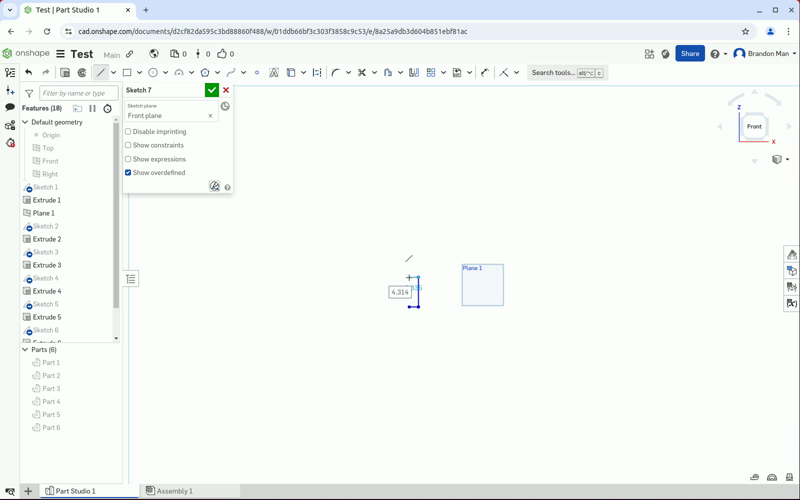
scroll(6)
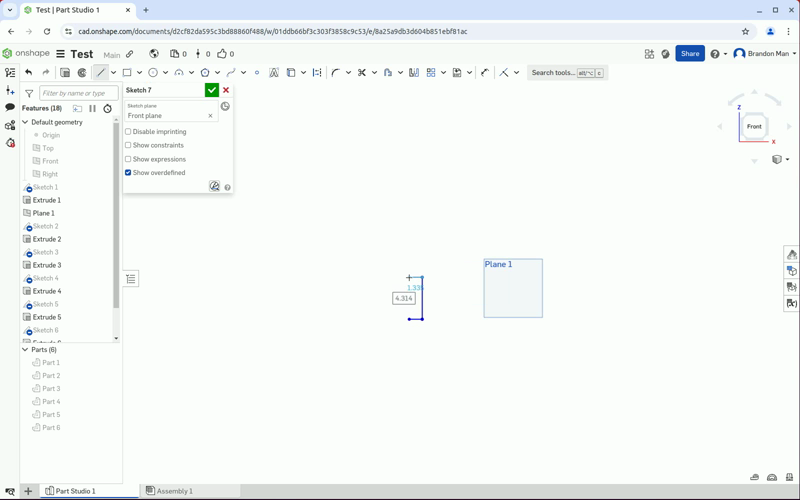
scroll(6)
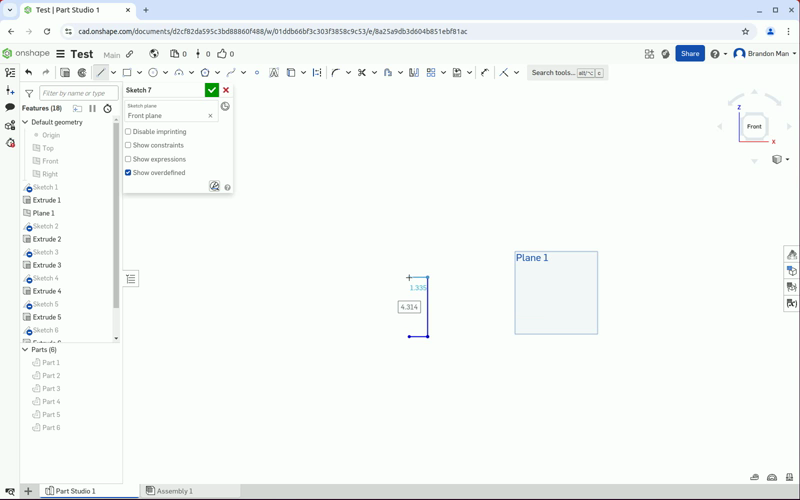
scroll(6)
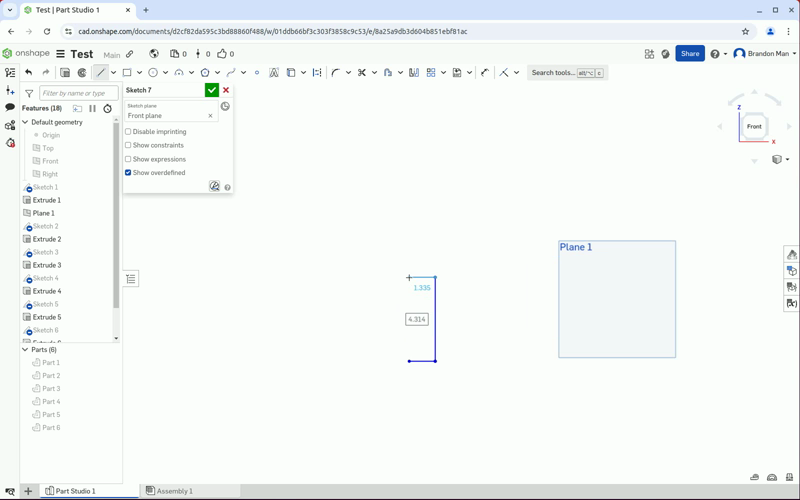
scroll(6)
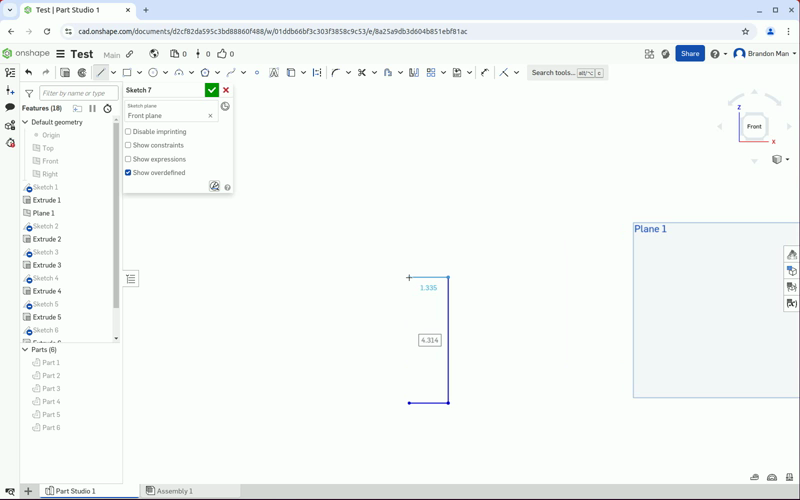
scroll(6)
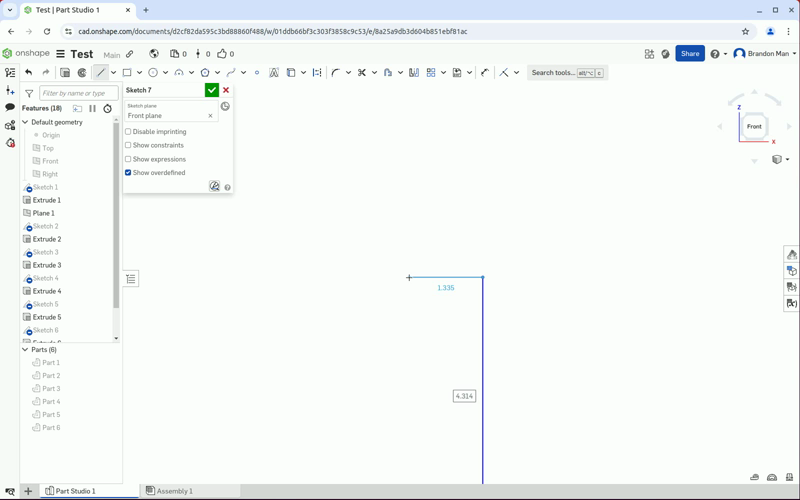
click(409, 277)
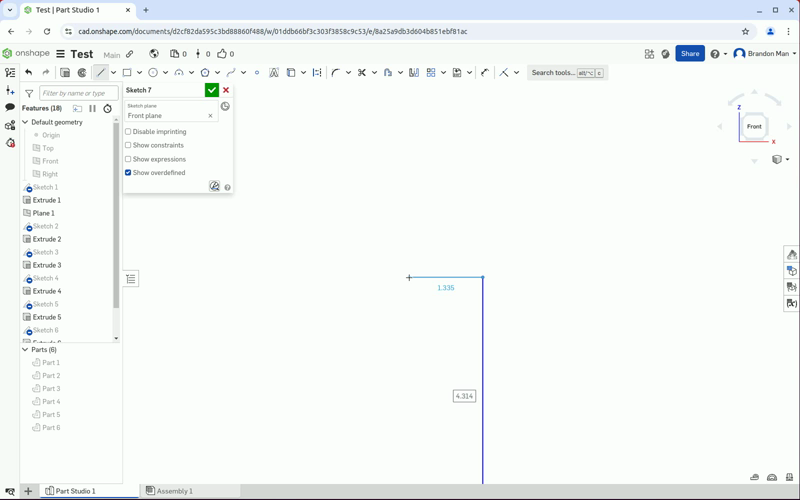
scroll(-6)
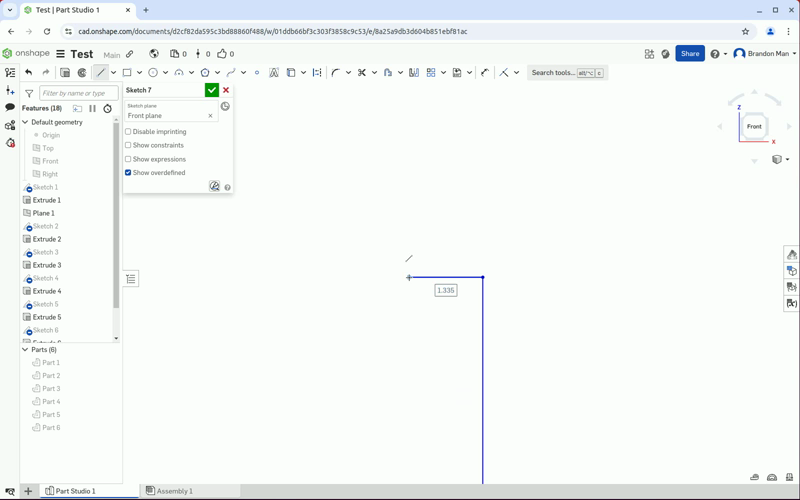
scroll(-6)
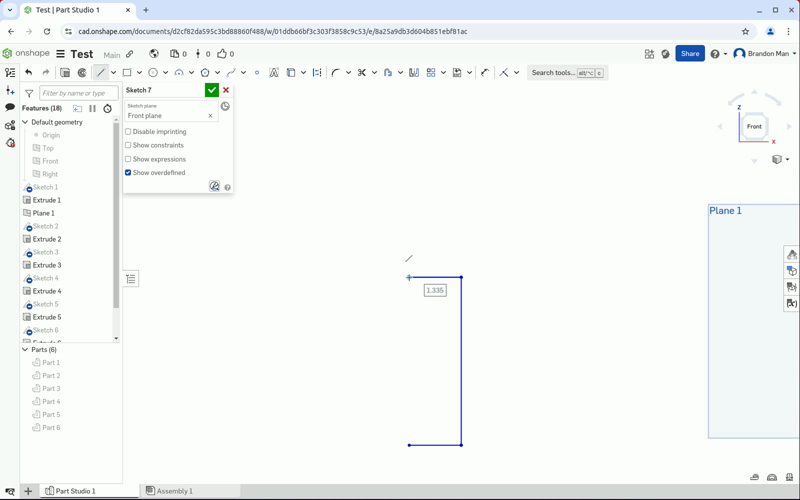
scroll(-6)
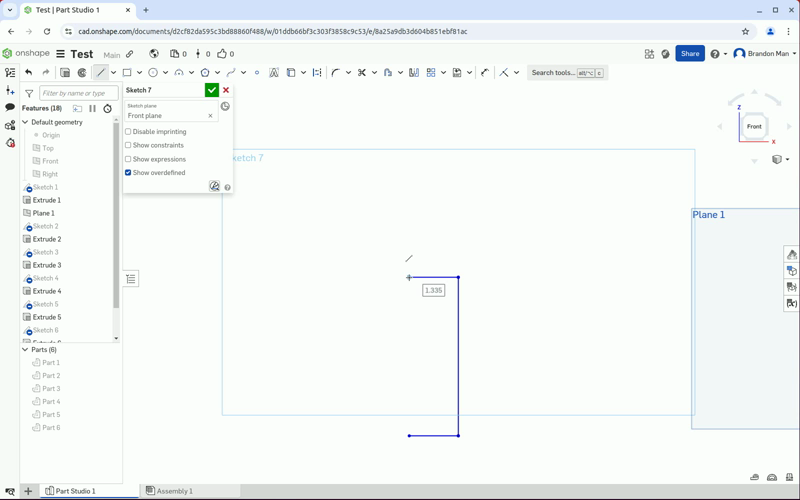
scroll(-6)
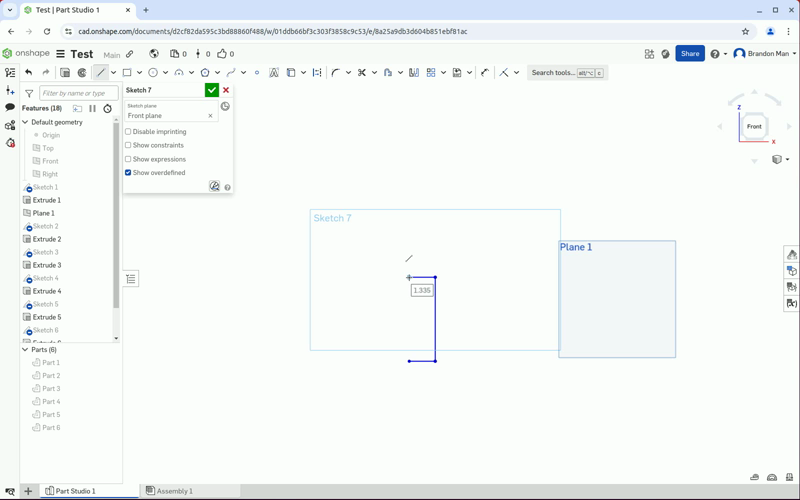
scroll(-6)
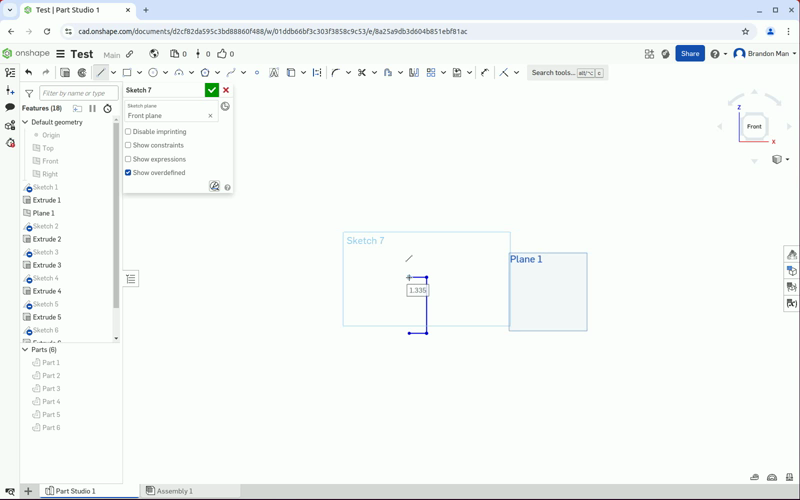
scroll(-6)
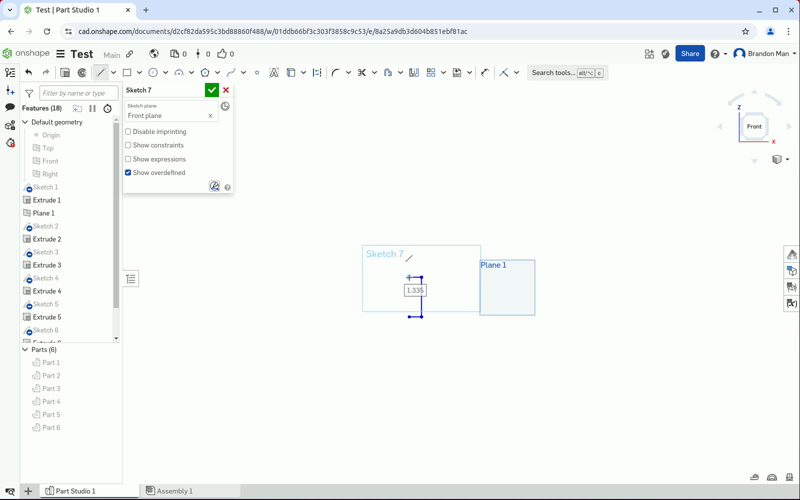
scroll(-6)
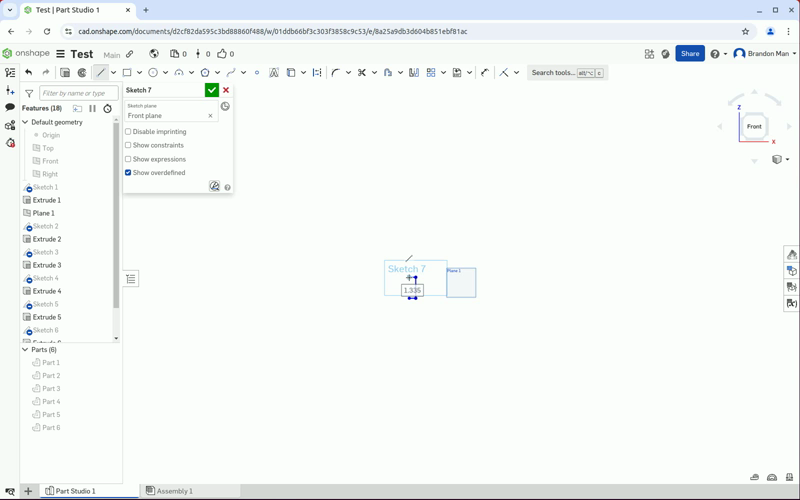
key_up(shift)
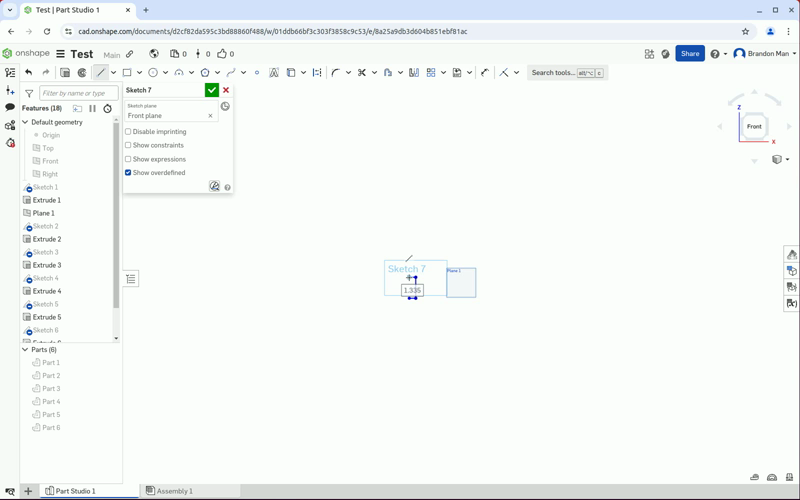
key_down(shift)
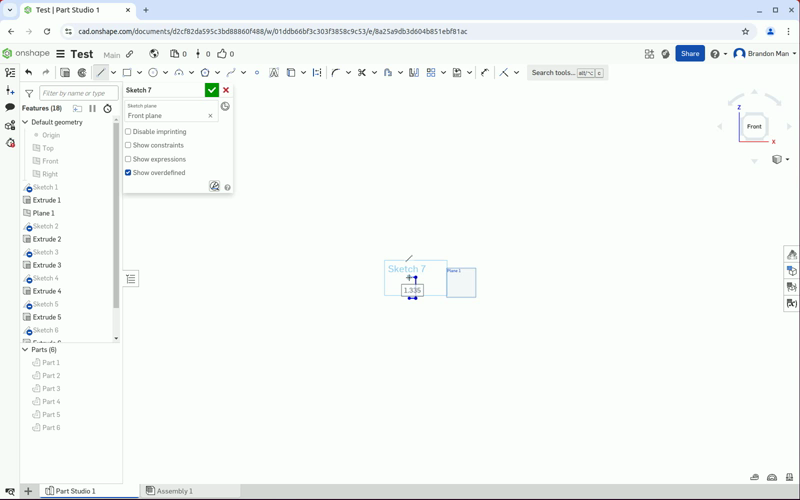
mouse_move(439, 277)
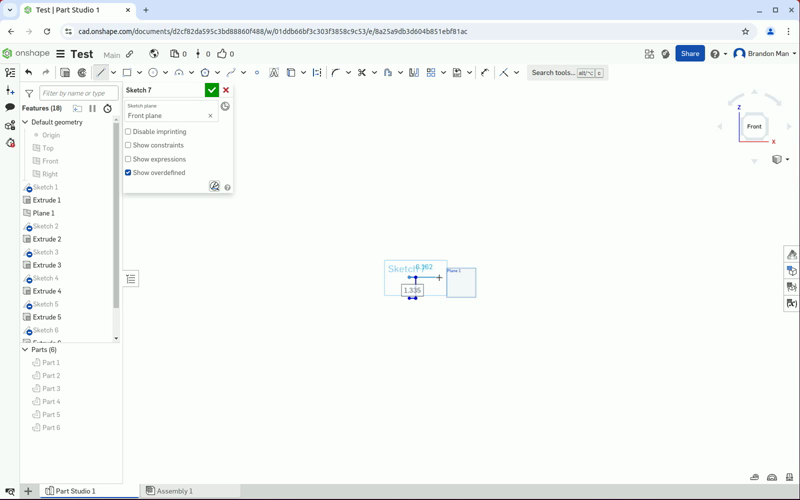
mouse_move(409, 282)
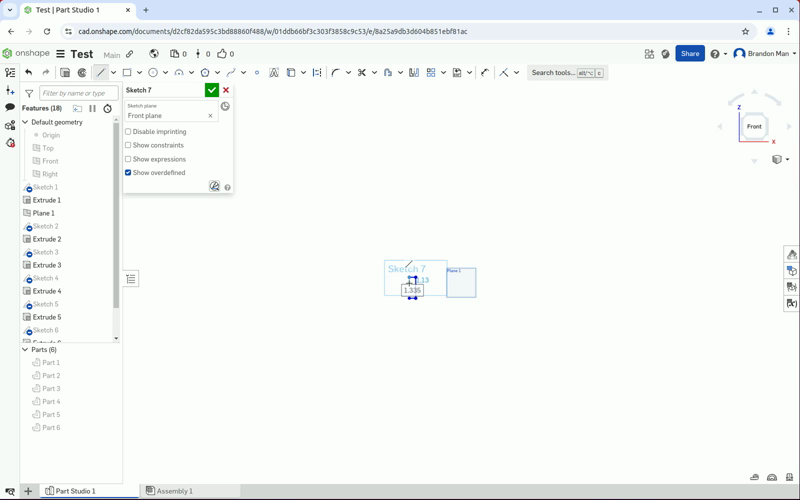
scroll(6)
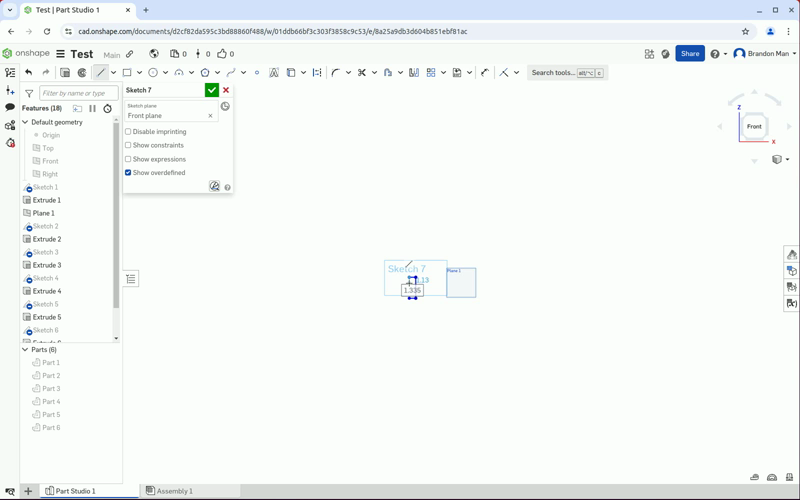
scroll(6)
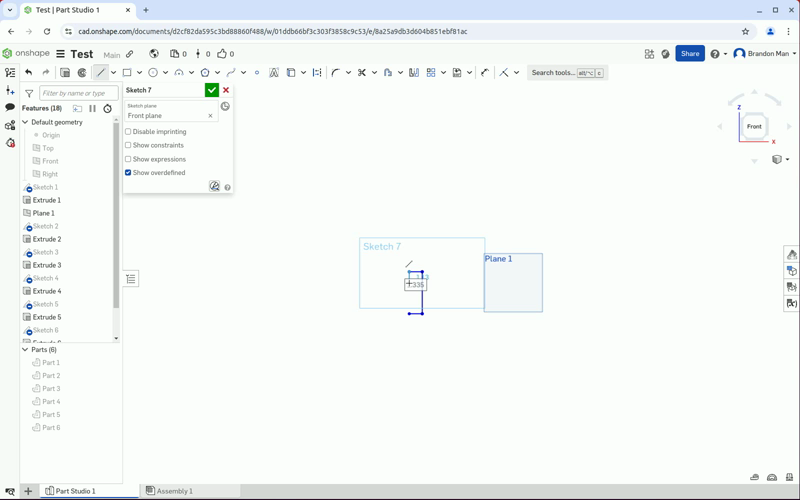
scroll(6)
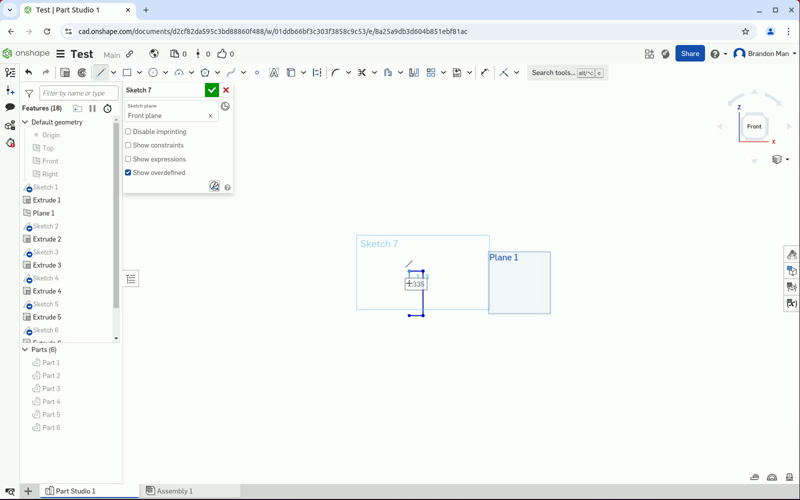
scroll(6)
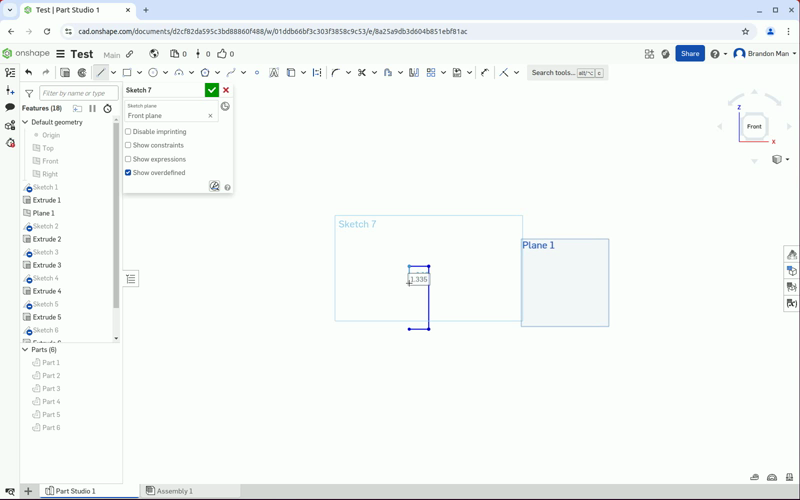
scroll(6)
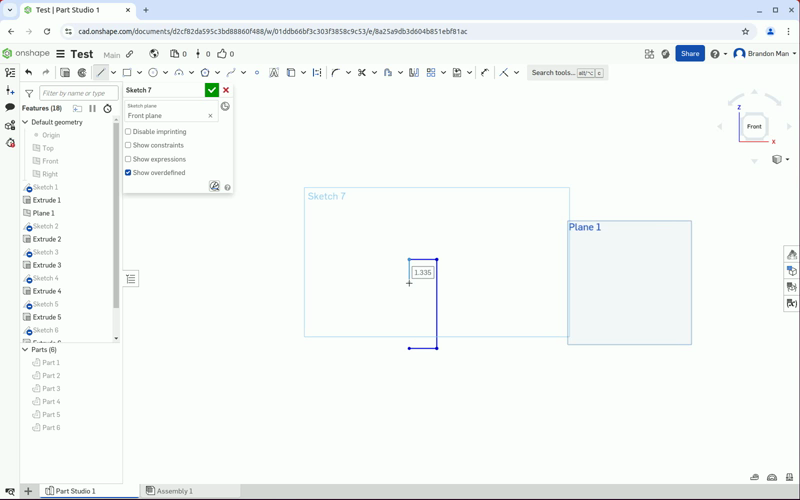
scroll(6)
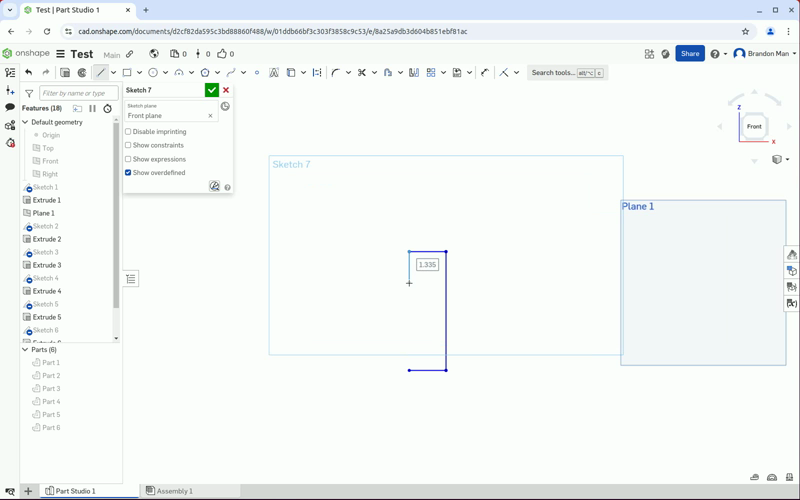
scroll(6)
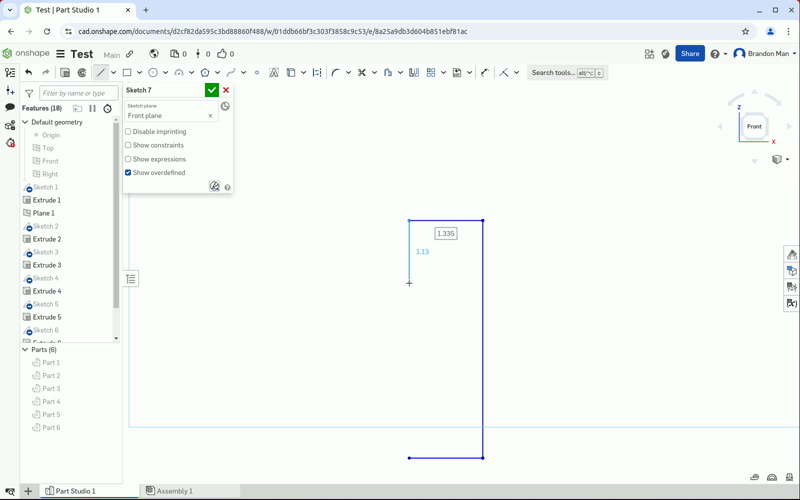
click(409, 282)
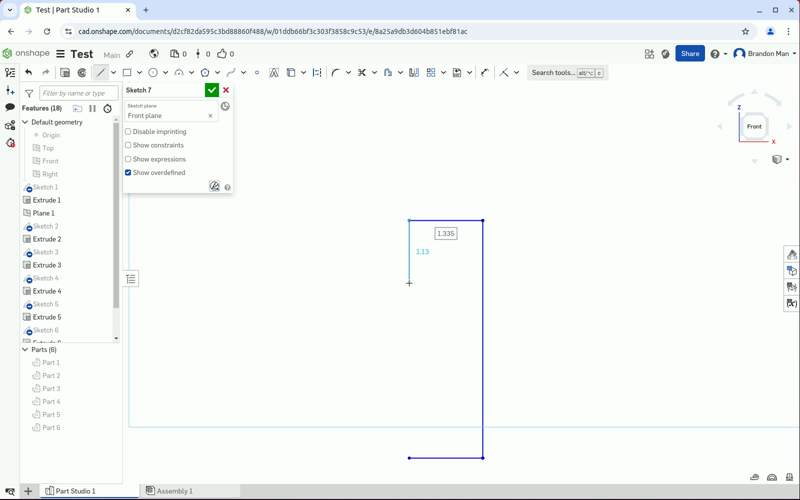
scroll(-6)
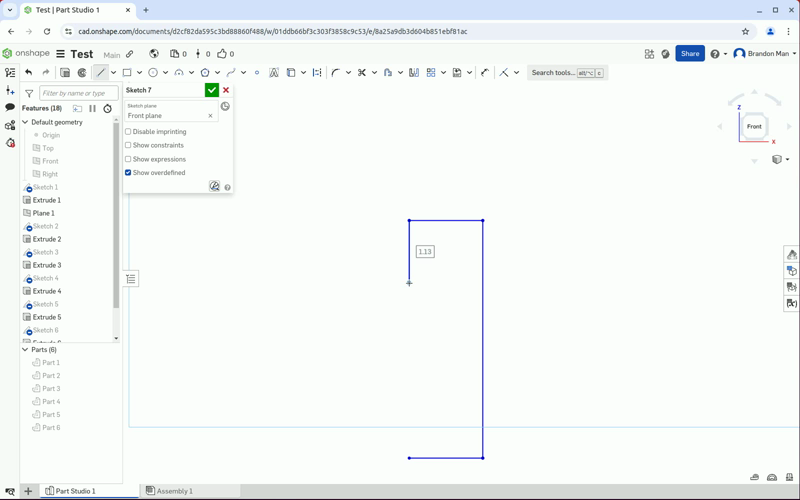
scroll(-6)
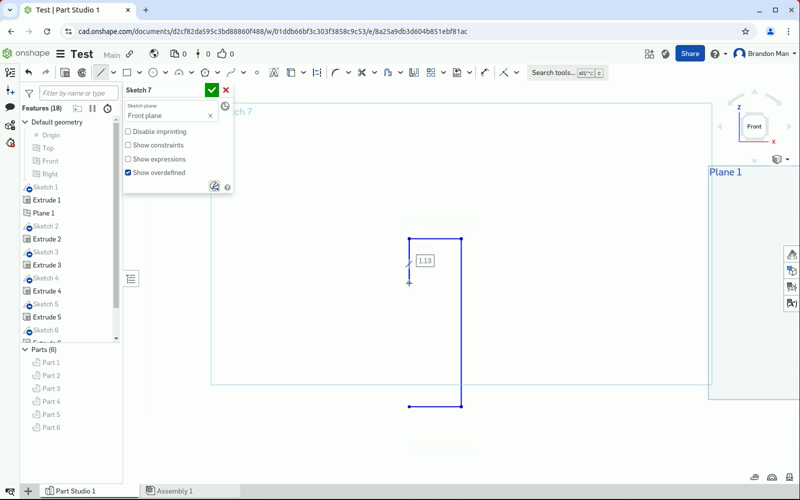
scroll(-6)
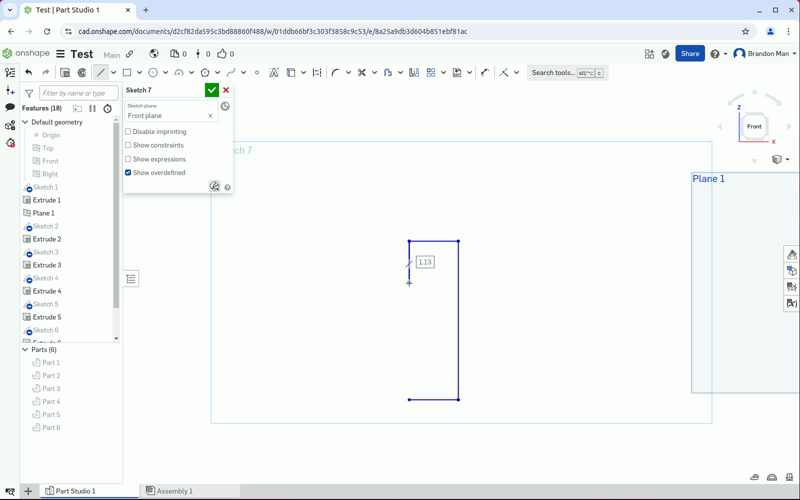
scroll(-6)
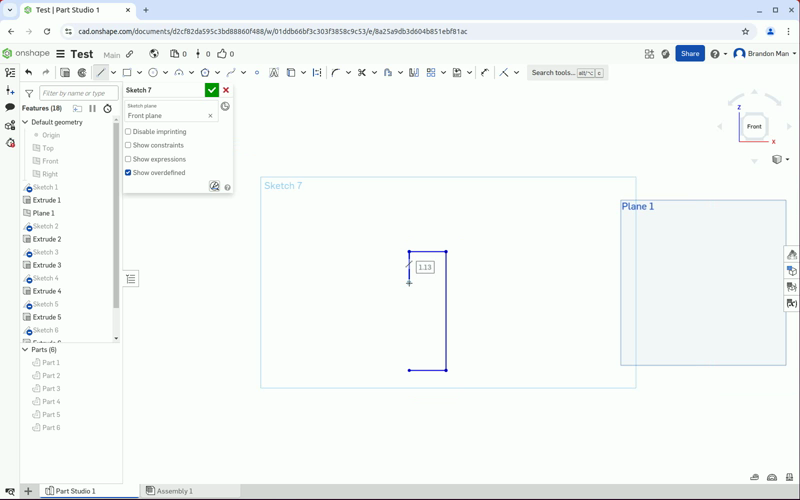
scroll(-6)
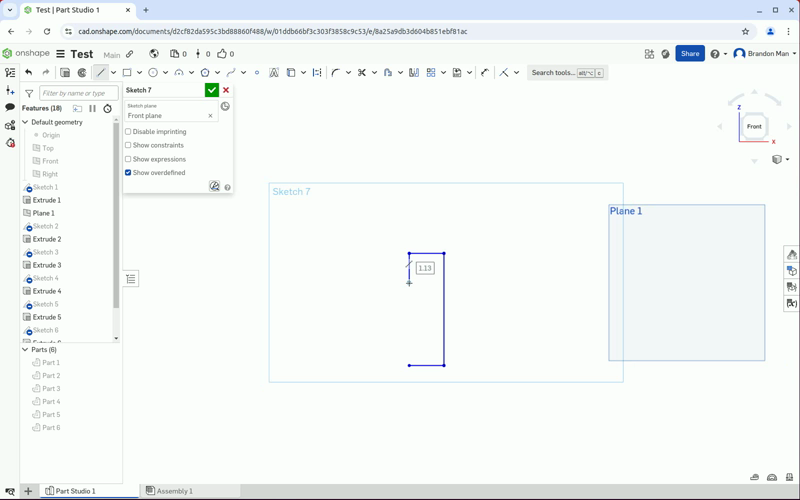
scroll(-6)
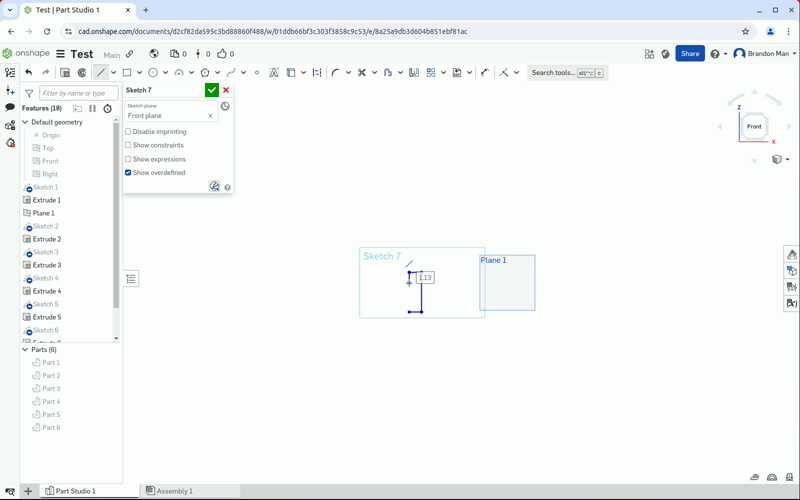
scroll(-6)
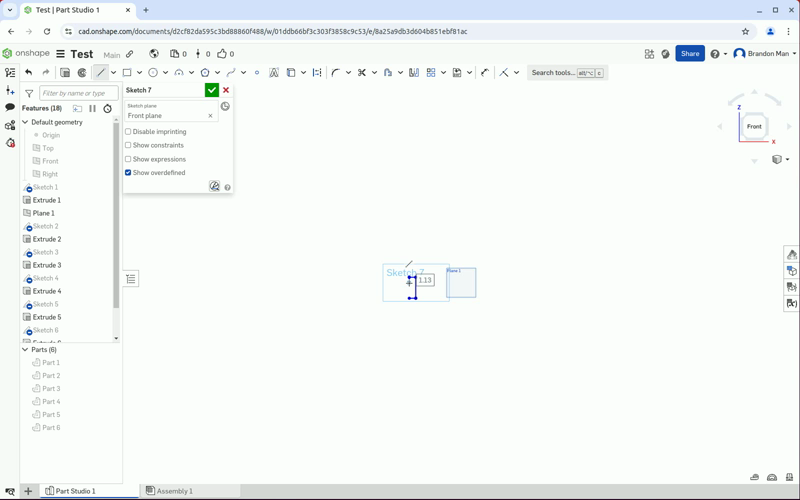
key_up(shift)
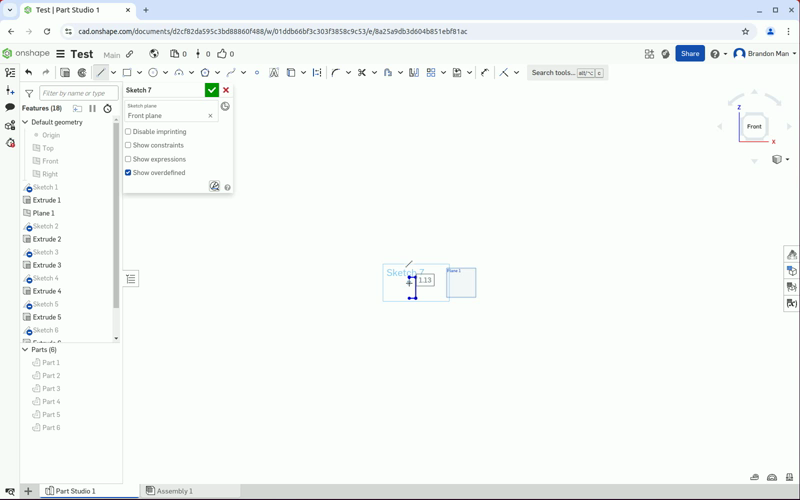
key_down(shift)
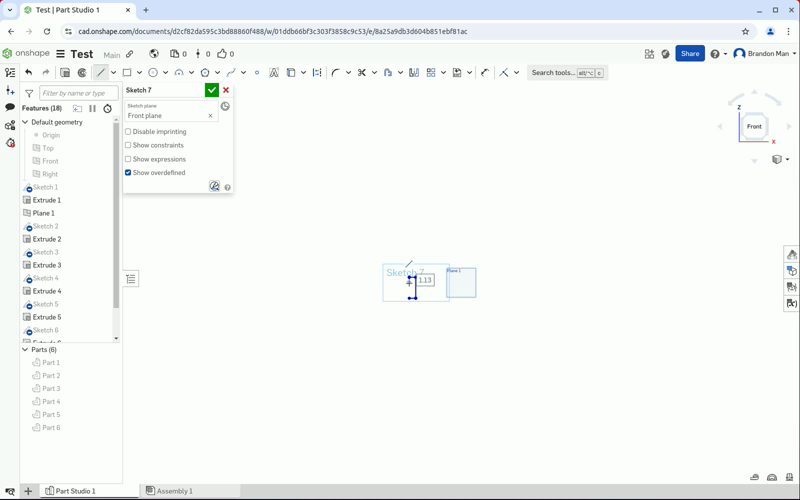
mouse_move(439, 282)
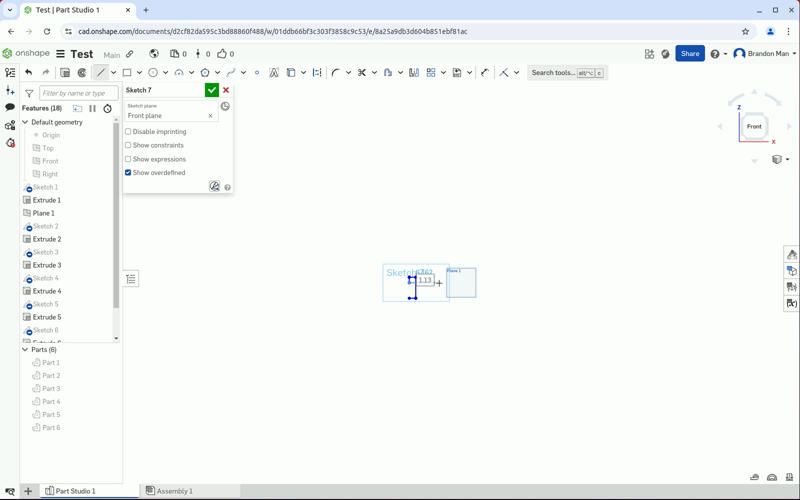
mouse_move(413, 282)
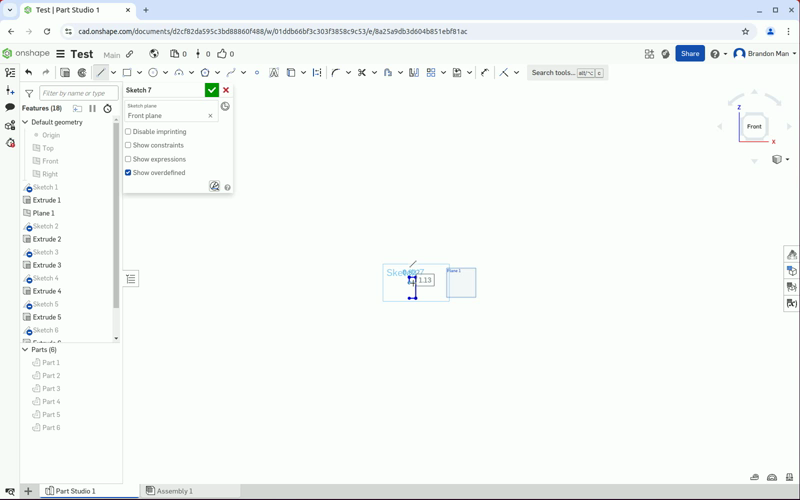
scroll(6)
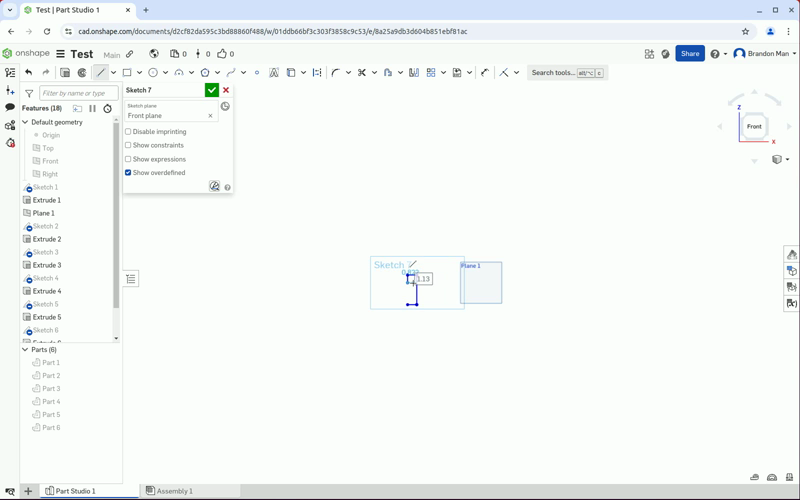
scroll(6)
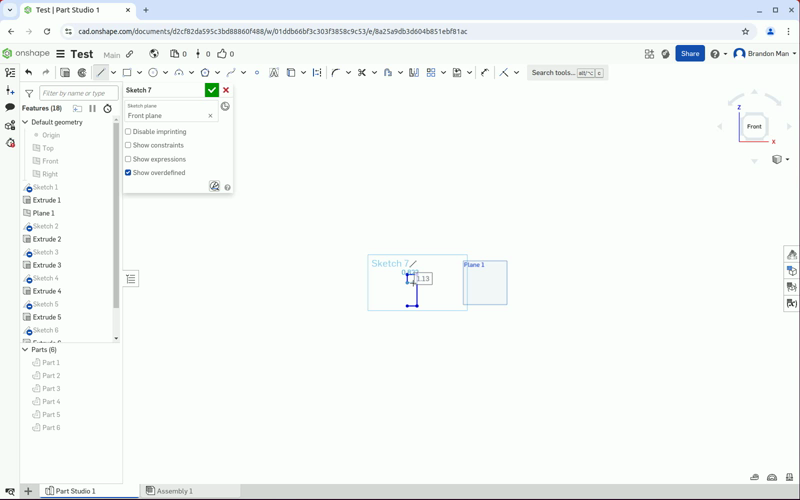
scroll(6)
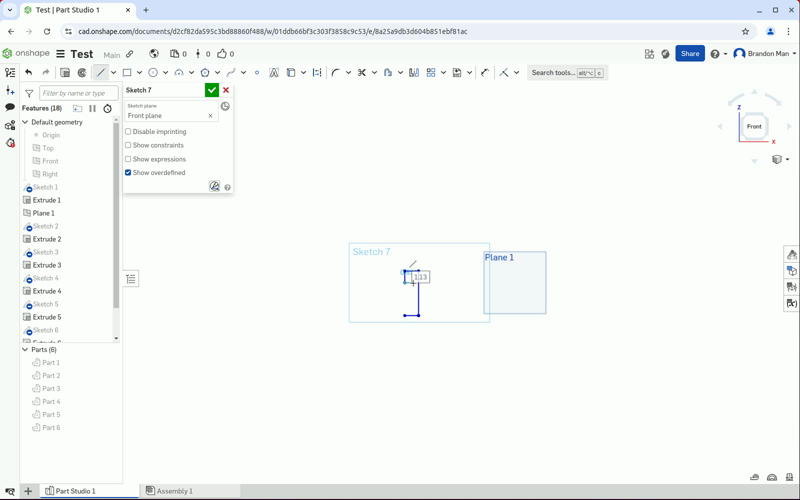
scroll(6)
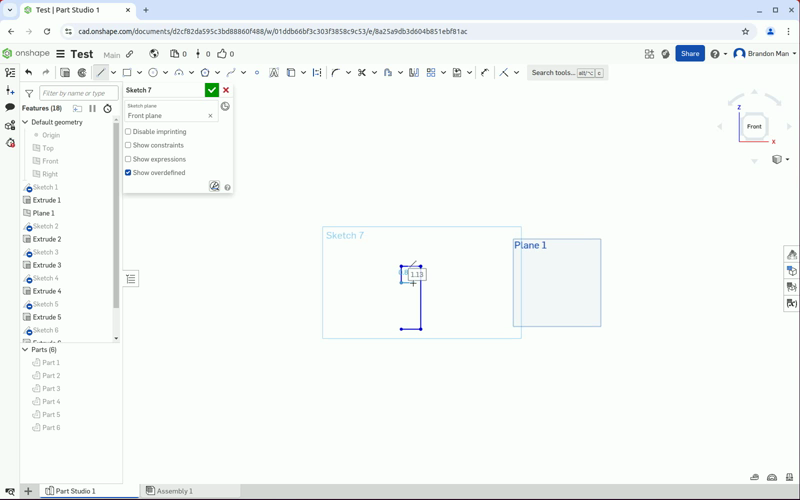
scroll(6)
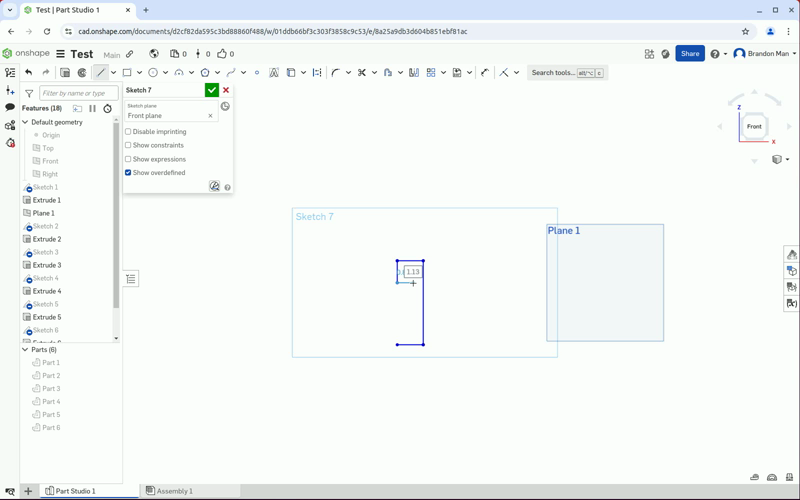
scroll(6)
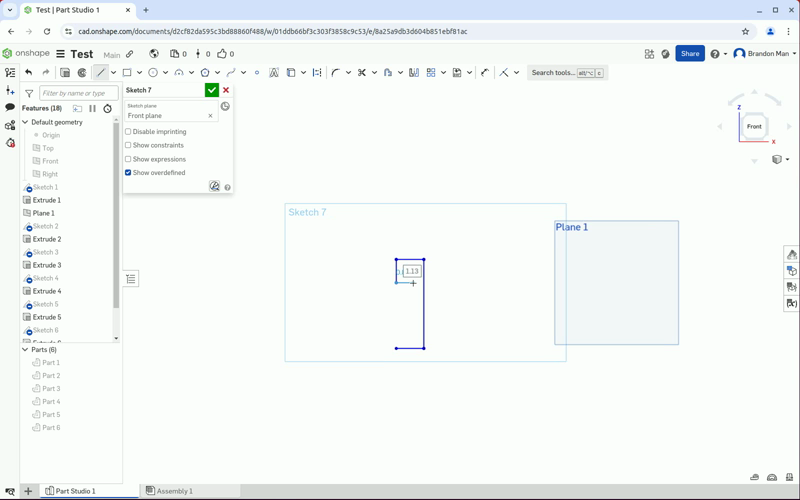
scroll(6)
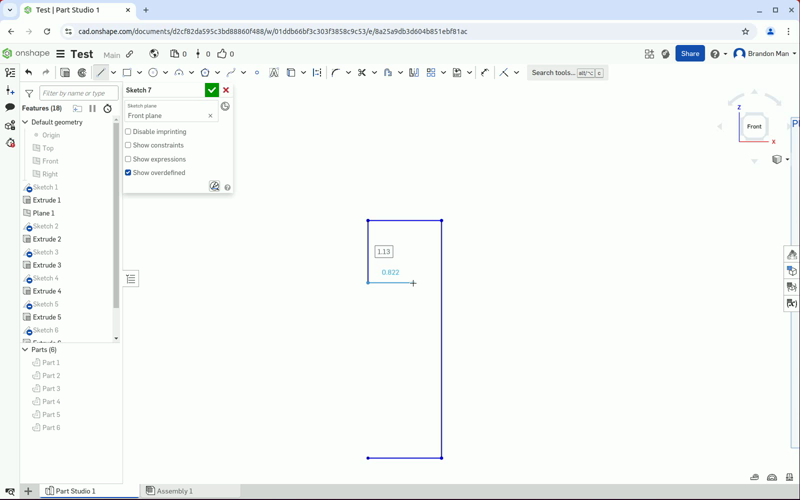
click(413, 282)
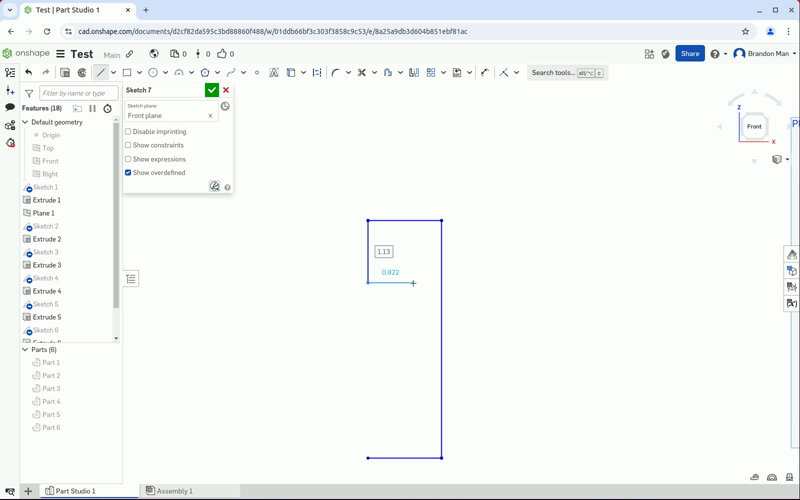
scroll(-6)
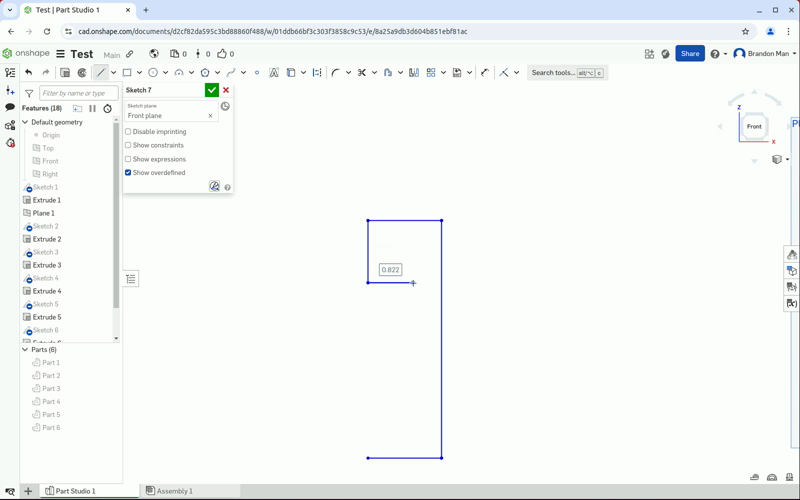
scroll(-6)
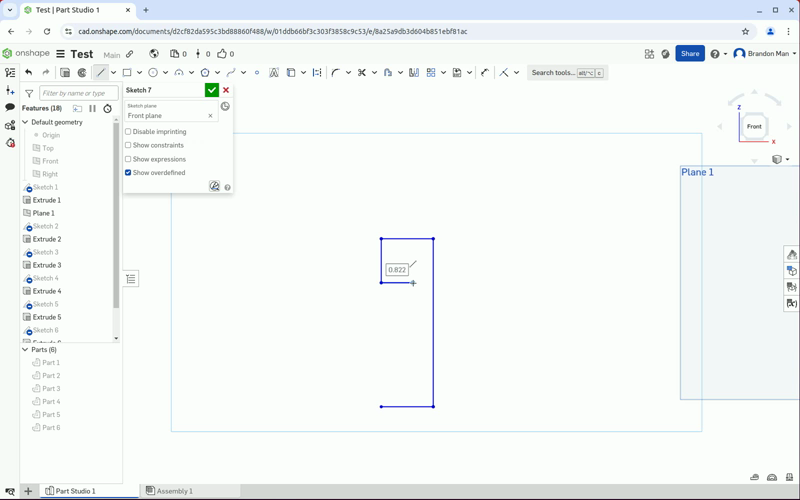
scroll(-6)
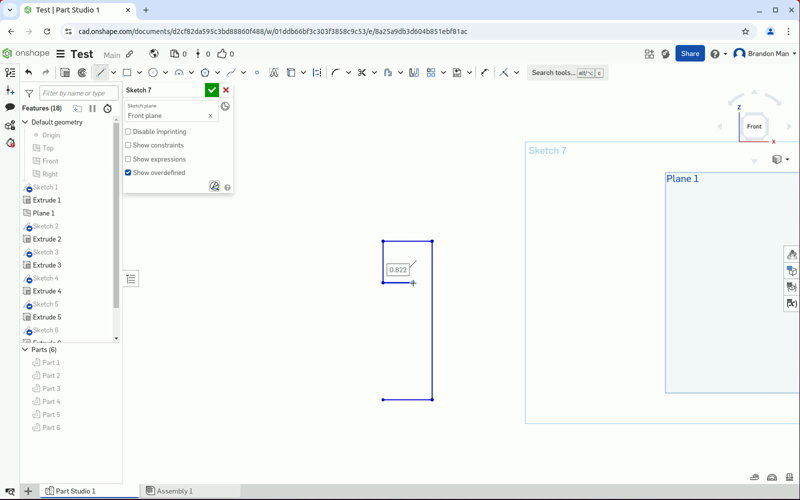
scroll(-6)
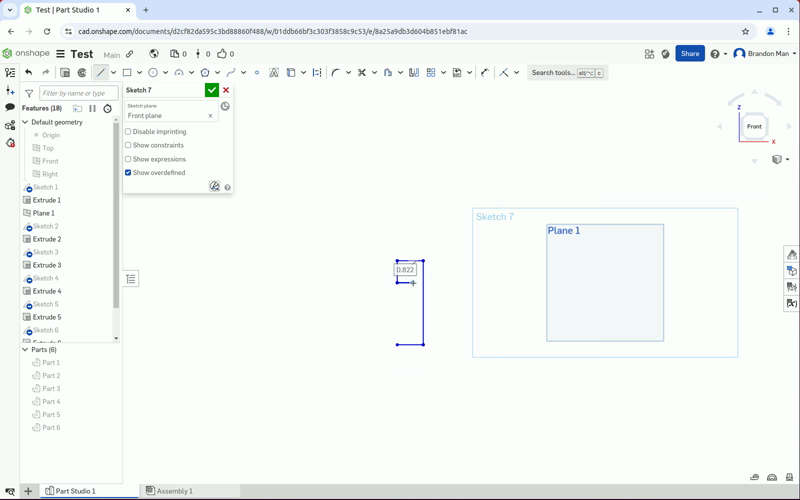
scroll(-6)
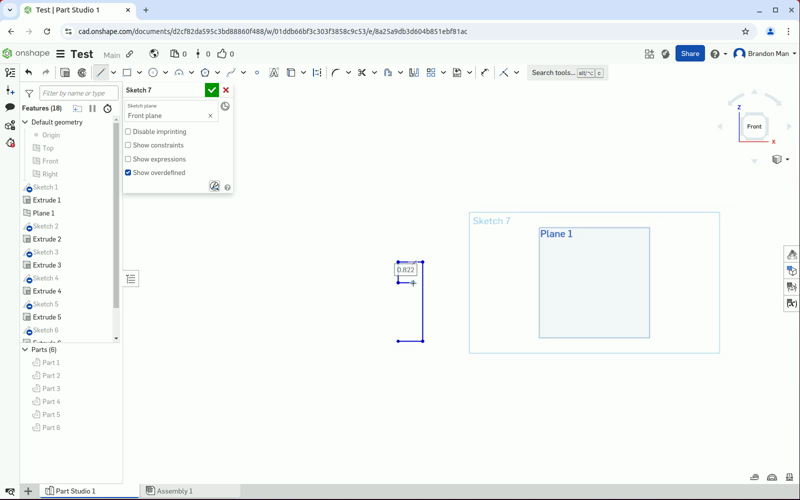
scroll(-6)
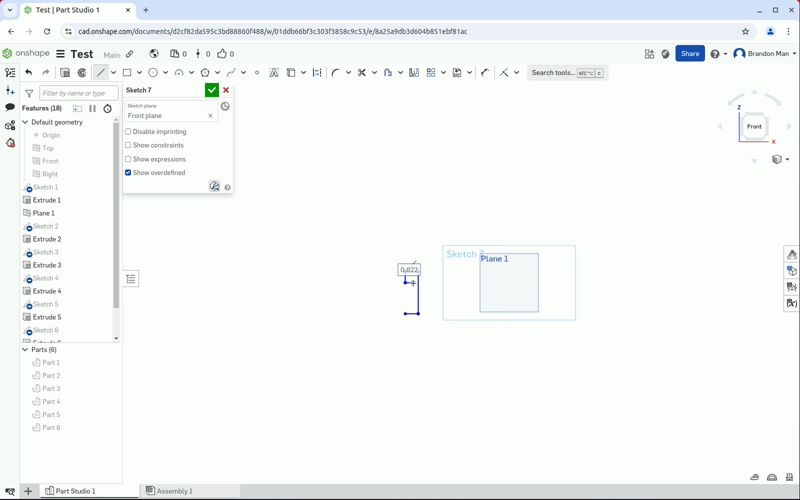
scroll(-6)
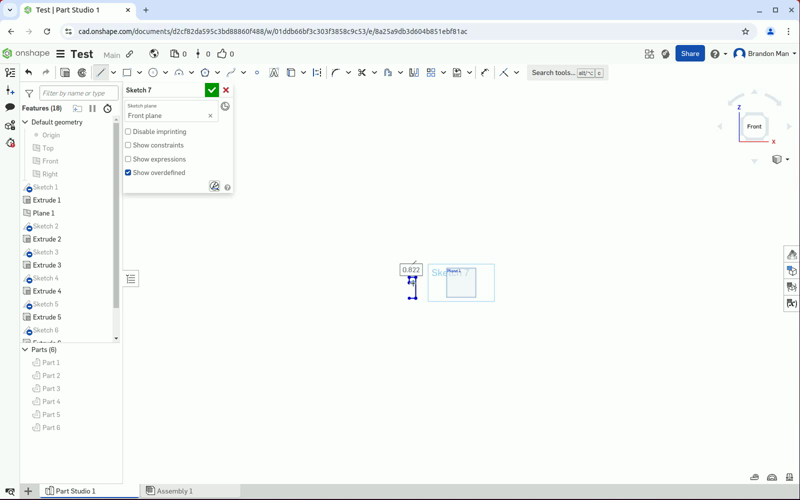
key_up(shift)
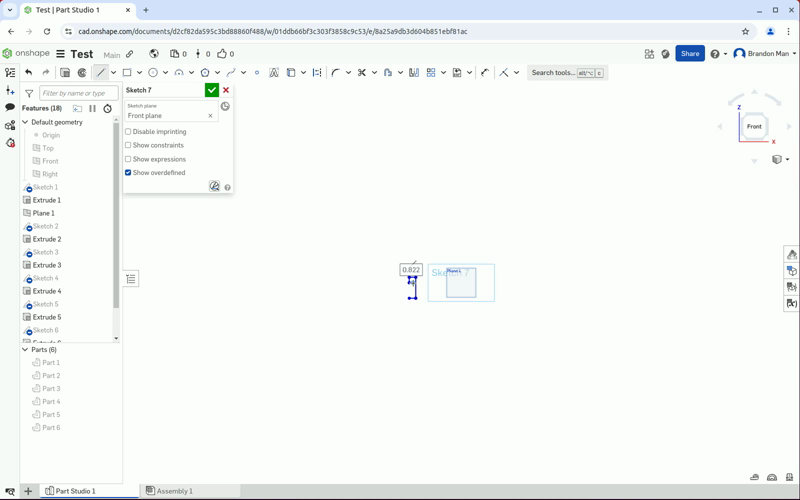
key_down(shift)
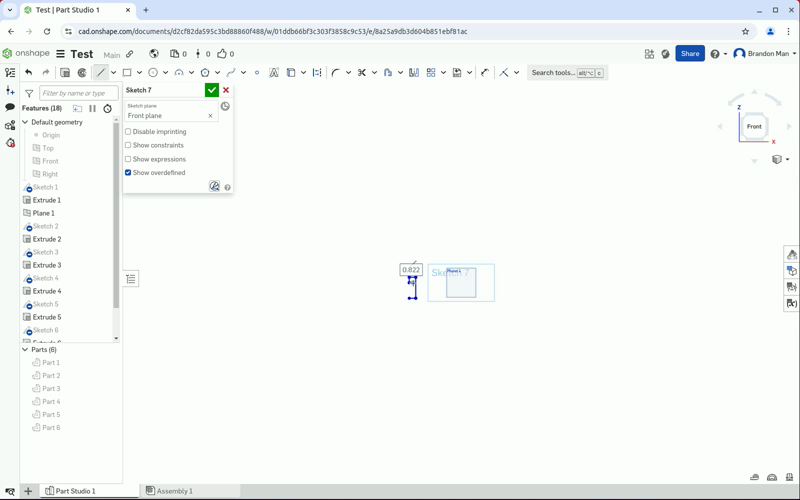
mouse_move(443, 282)
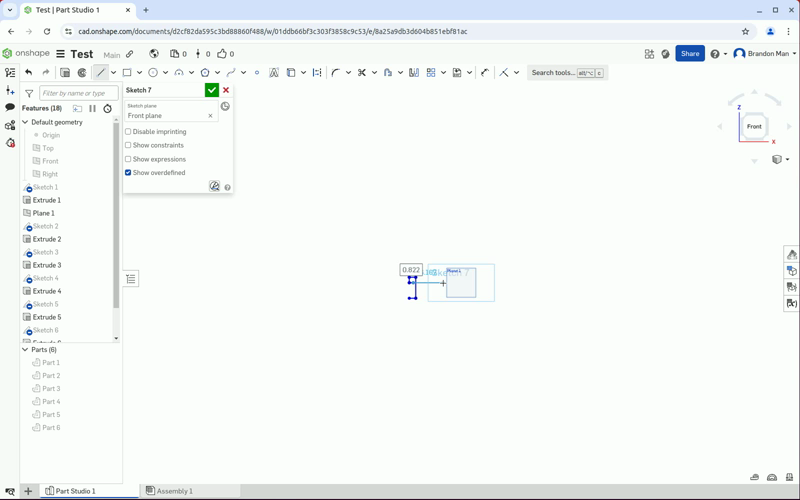
mouse_move(413, 289)
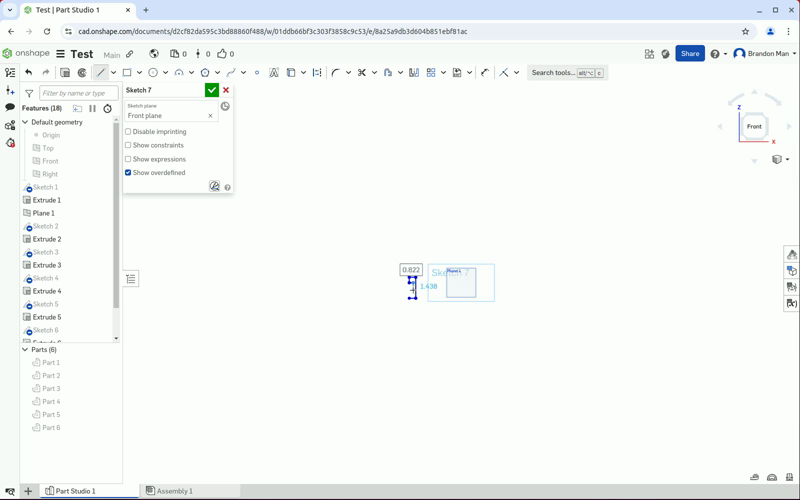
scroll(6)
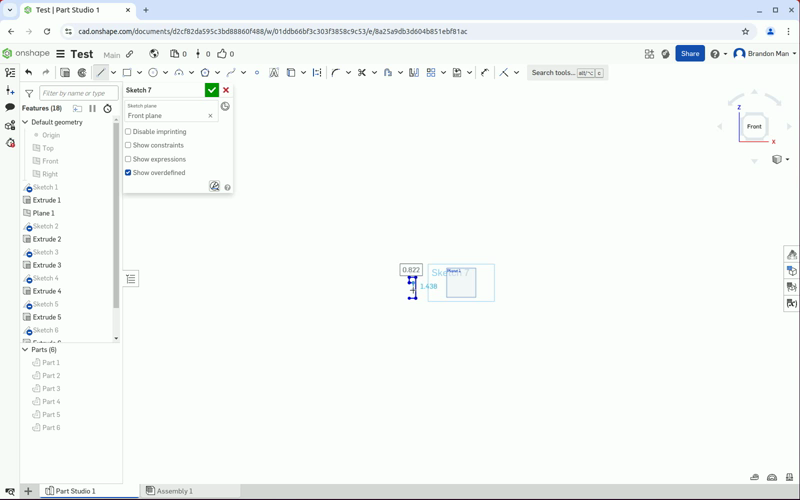
scroll(6)
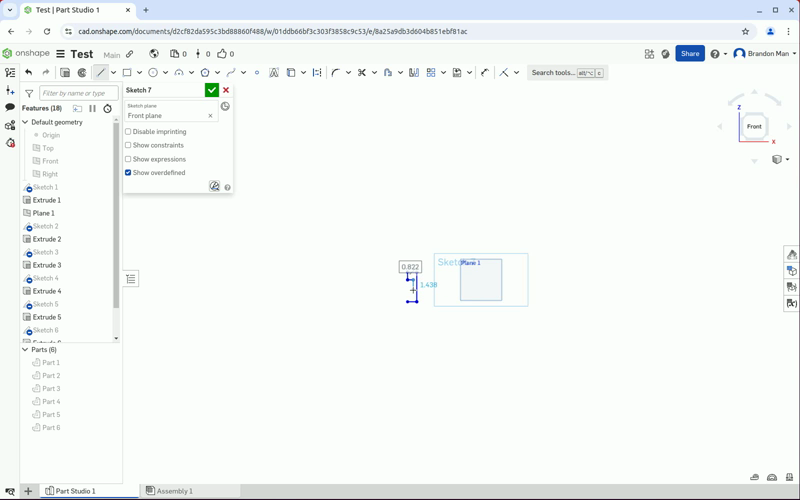
scroll(6)
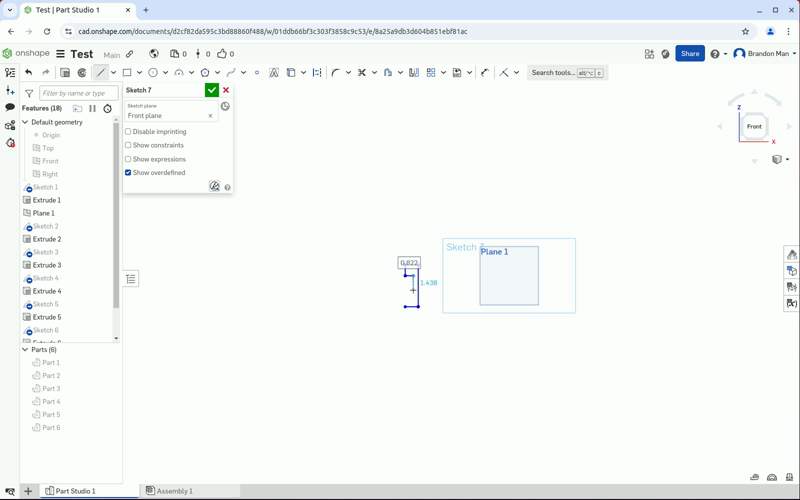
scroll(6)
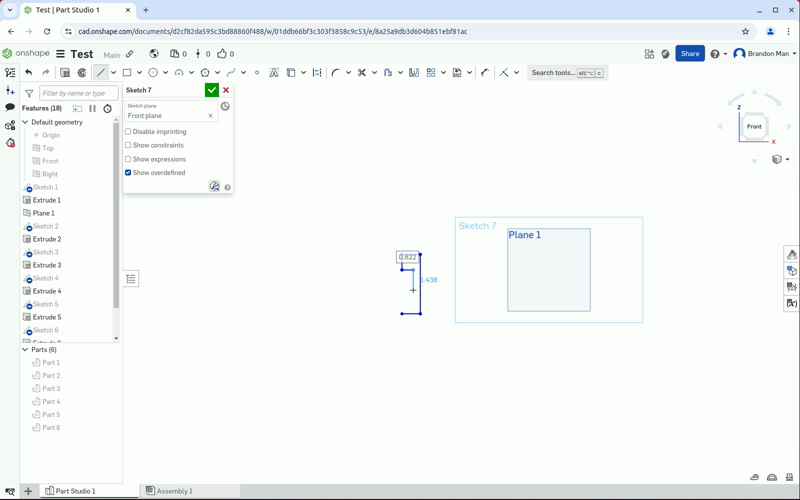
scroll(6)
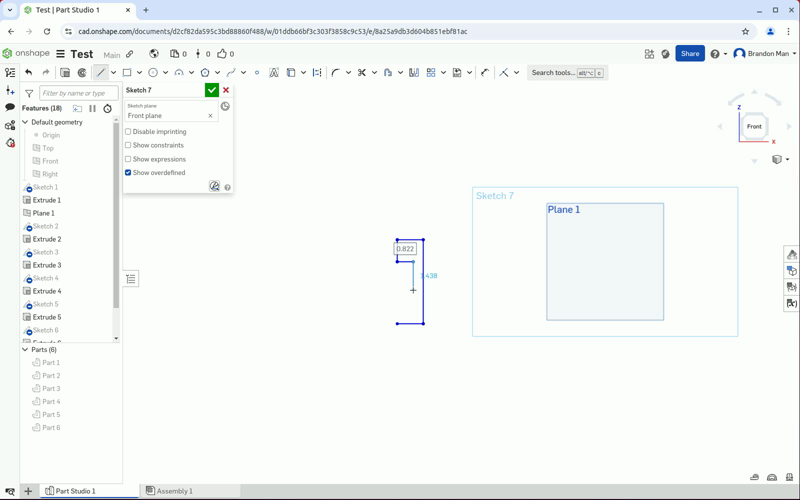
scroll(6)
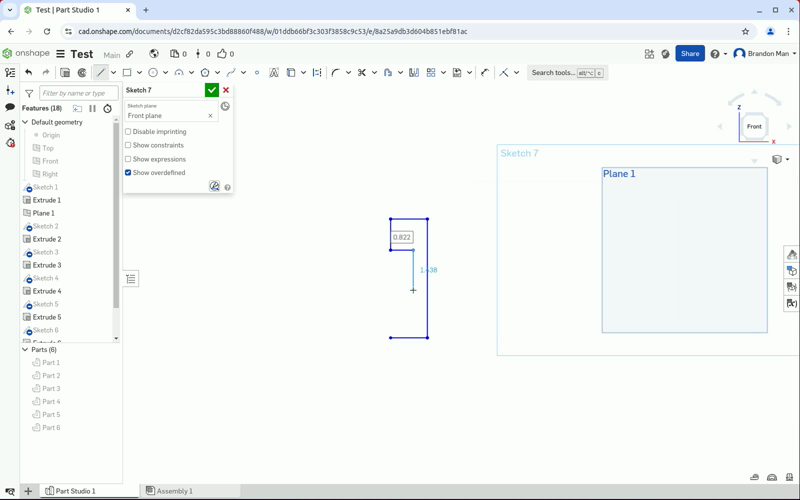
scroll(6)
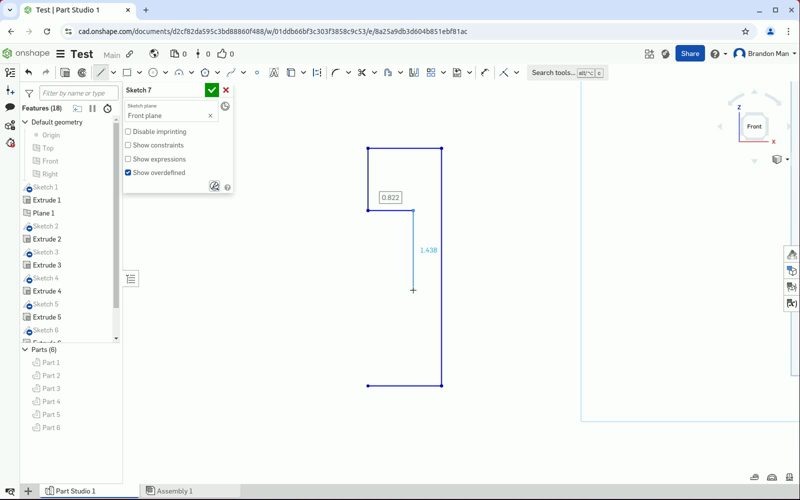
click(413, 289)
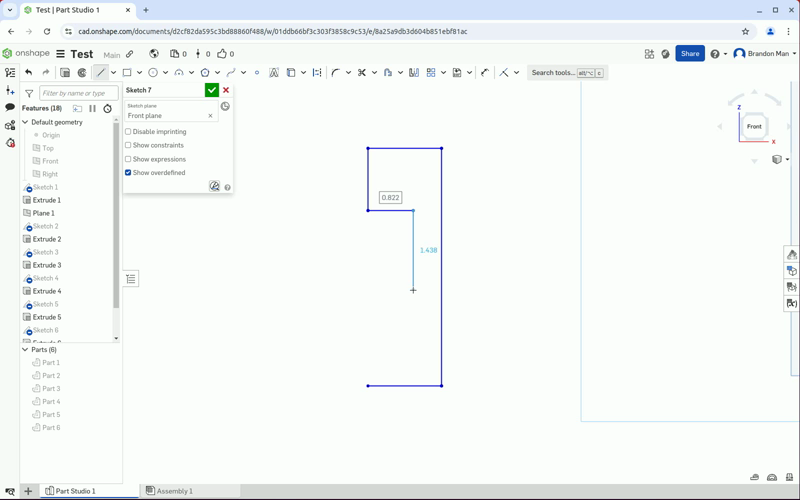
scroll(-6)
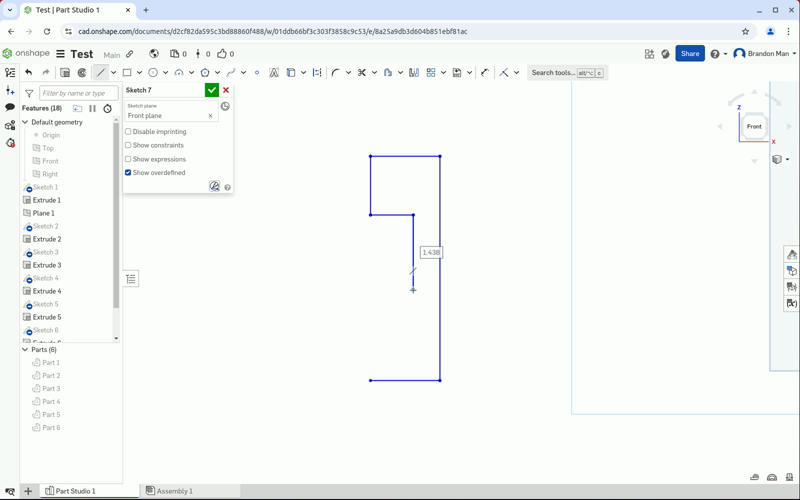
scroll(-6)
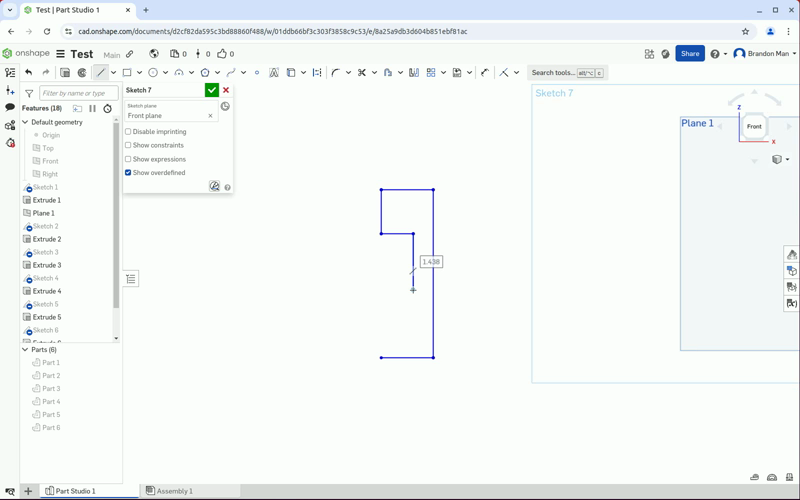
scroll(-6)
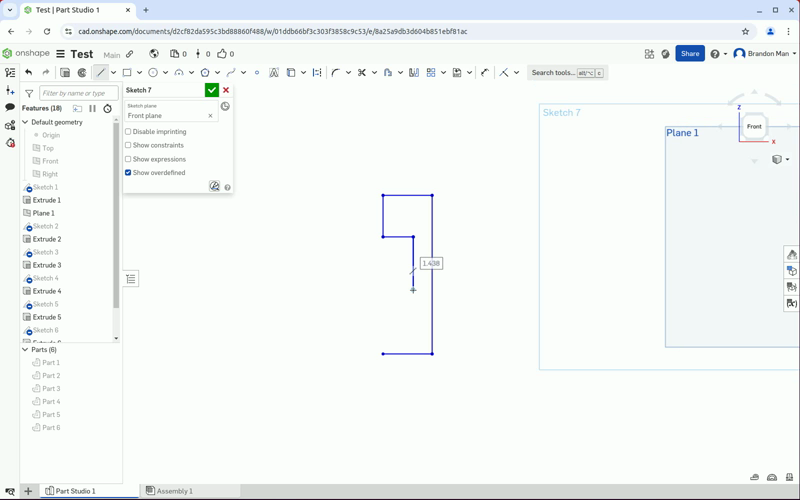
scroll(-6)
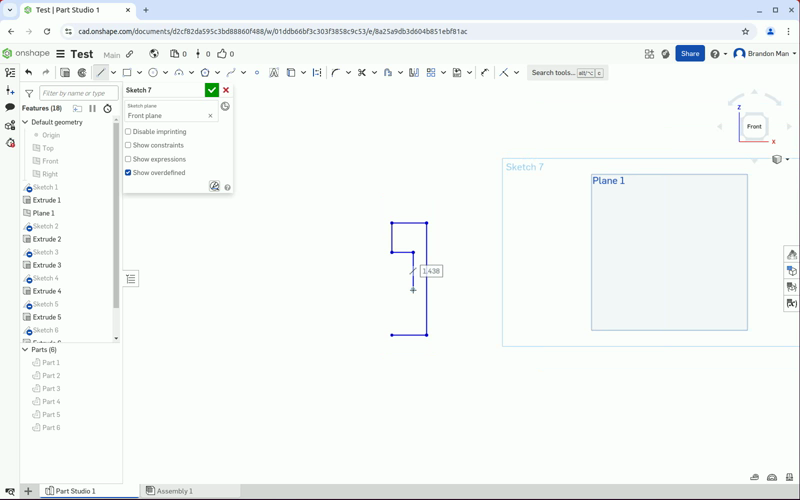
scroll(-6)
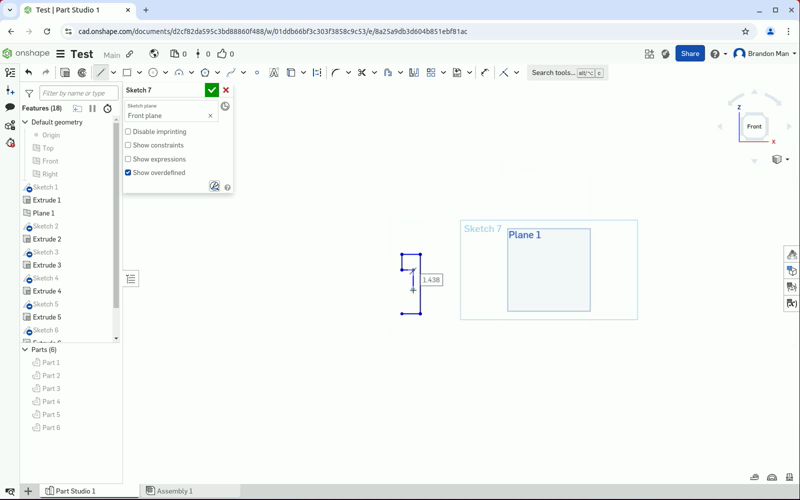
scroll(-6)
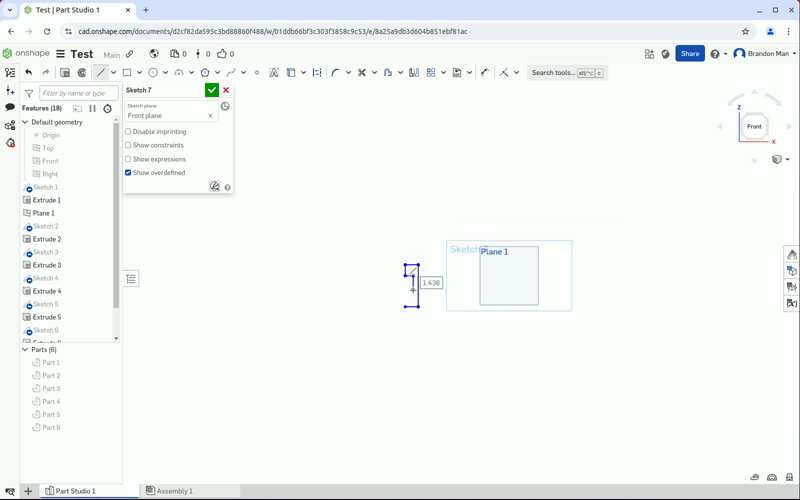
scroll(-6)
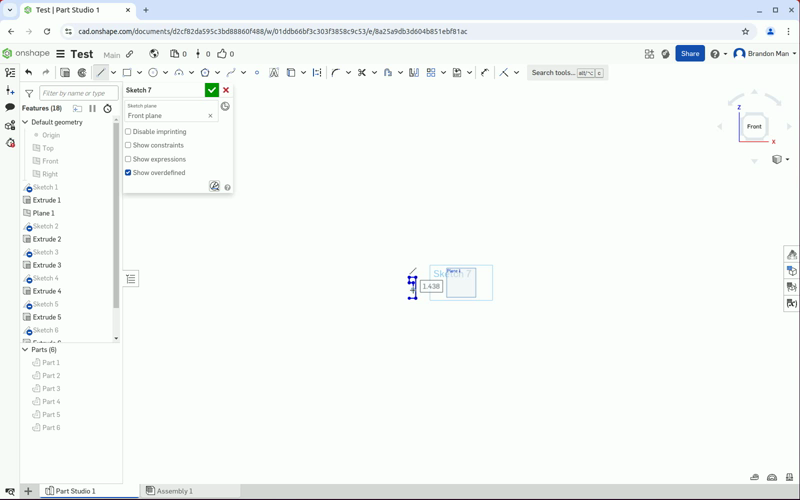
key_up(shift)
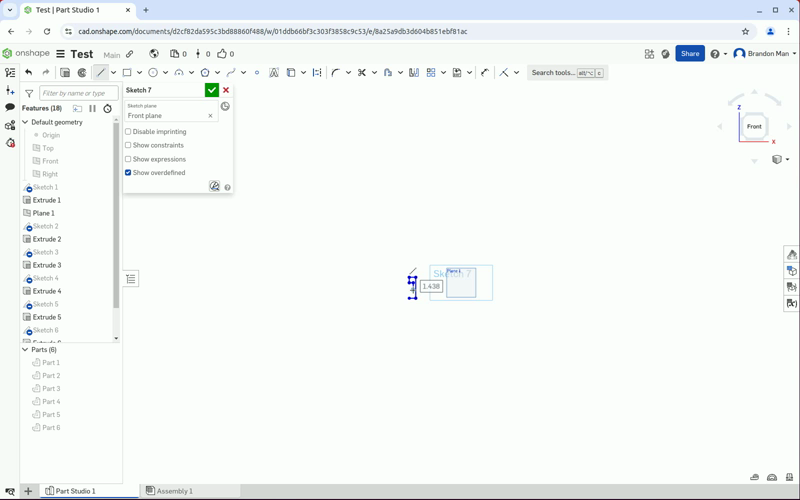
key_down(shift)
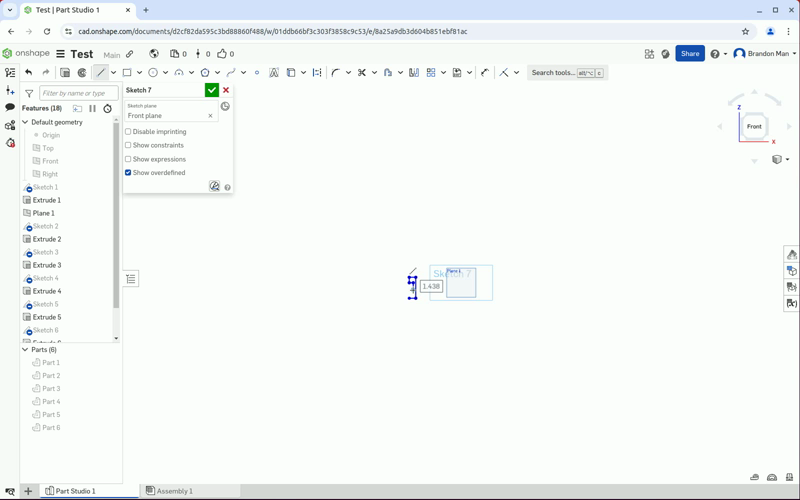
mouse_move(443, 289)
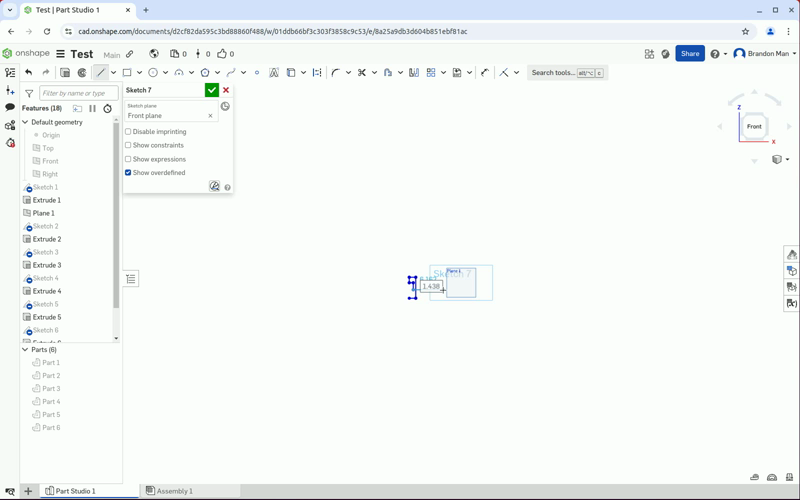
mouse_move(409, 289)
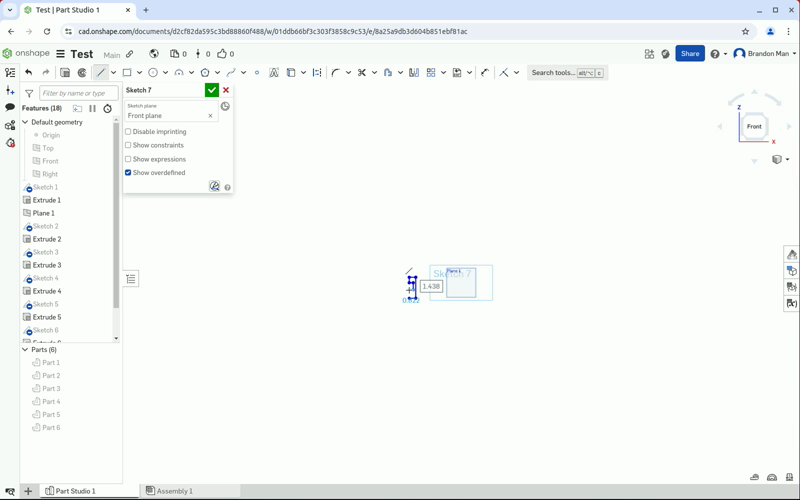
scroll(6)
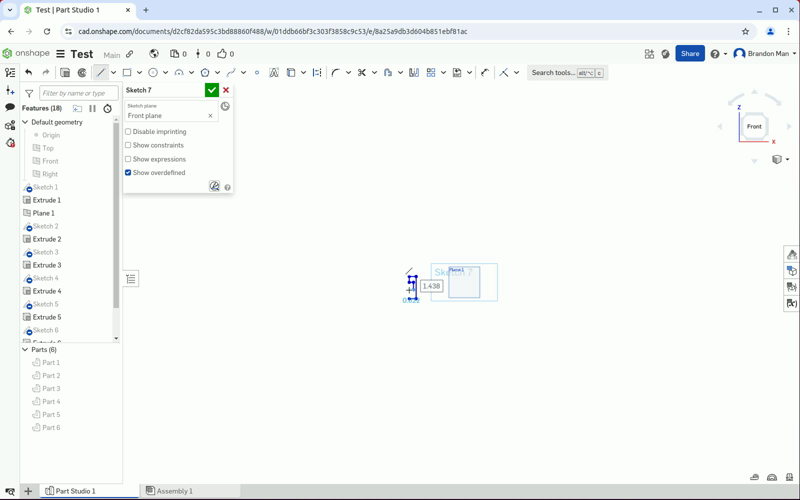
scroll(6)
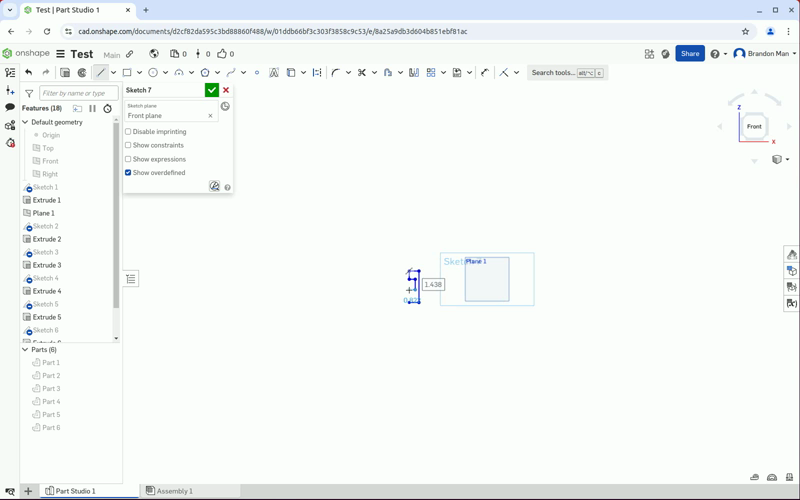
scroll(6)
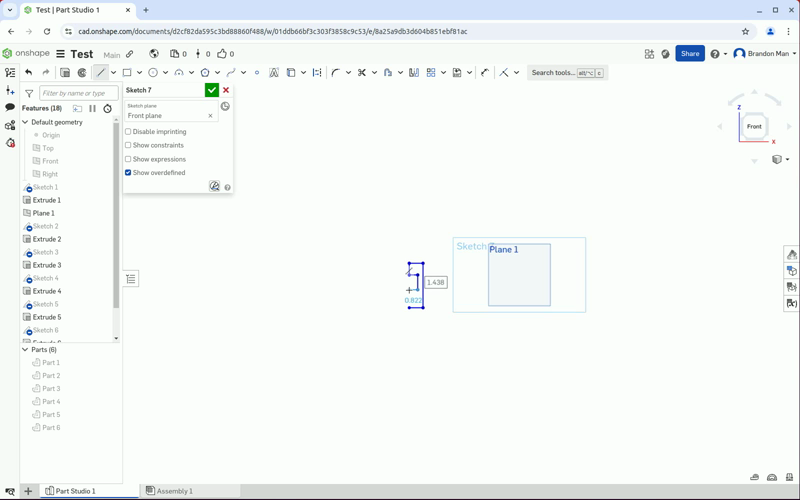
scroll(6)
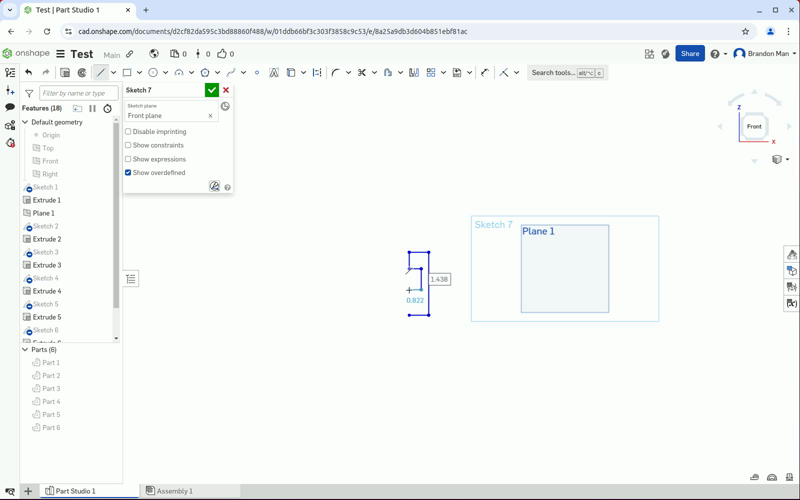
scroll(6)
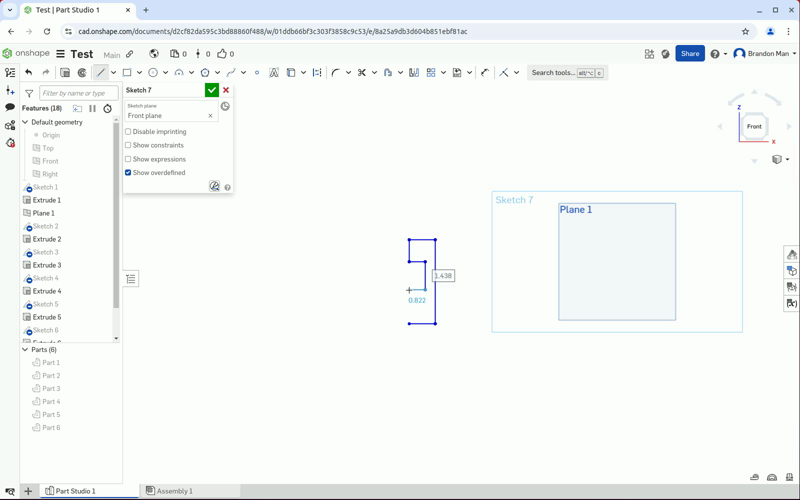
scroll(6)
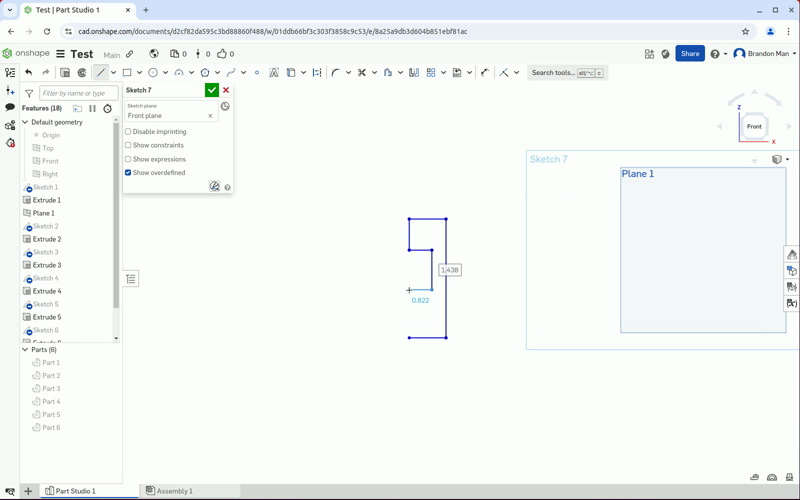
scroll(6)
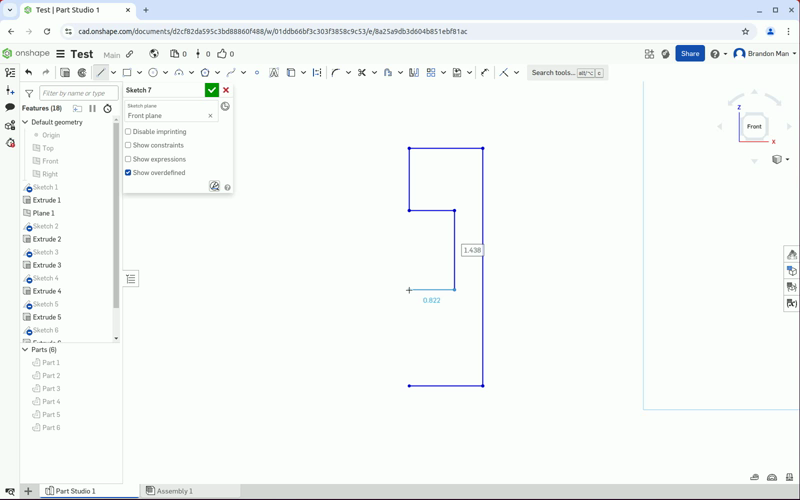
click(409, 289)
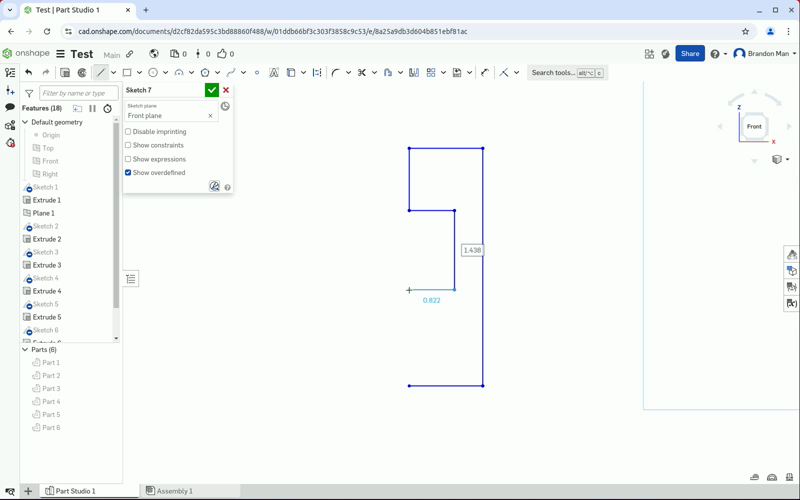
scroll(-6)
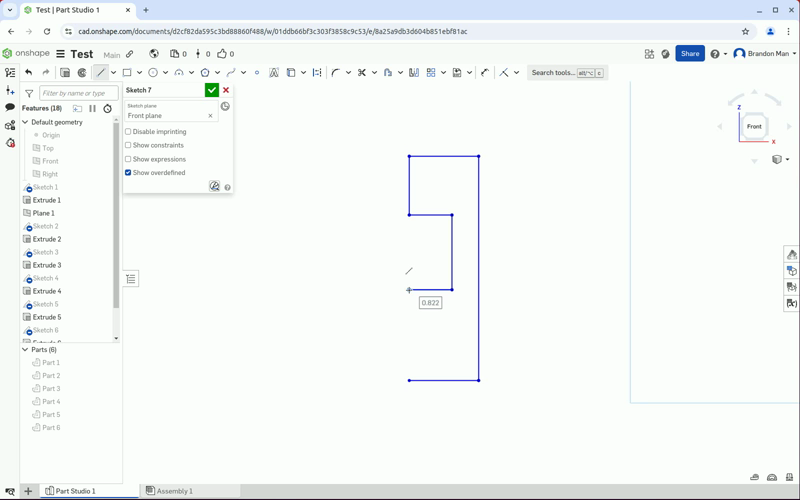
scroll(-6)
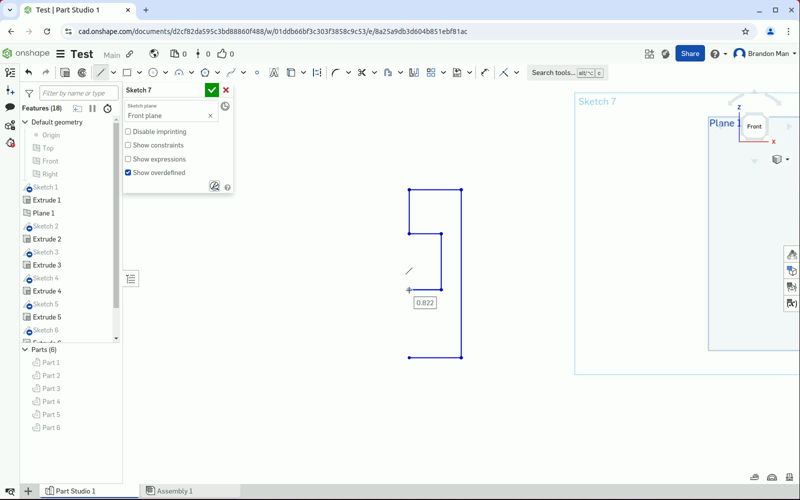
scroll(-6)
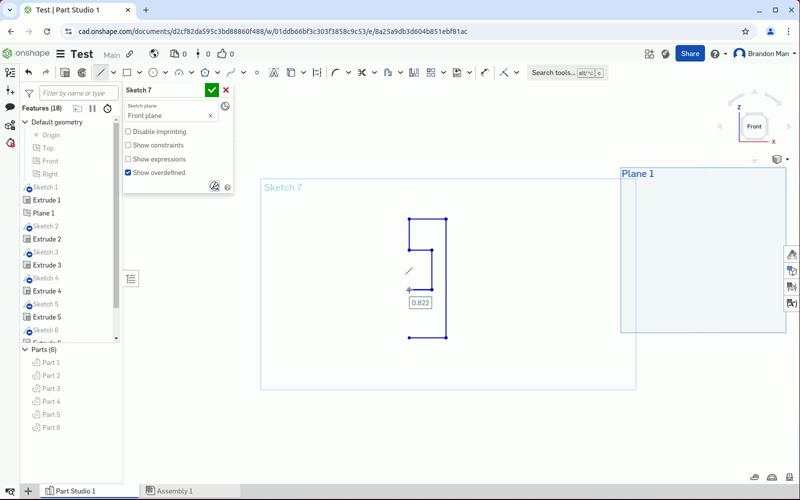
scroll(-6)
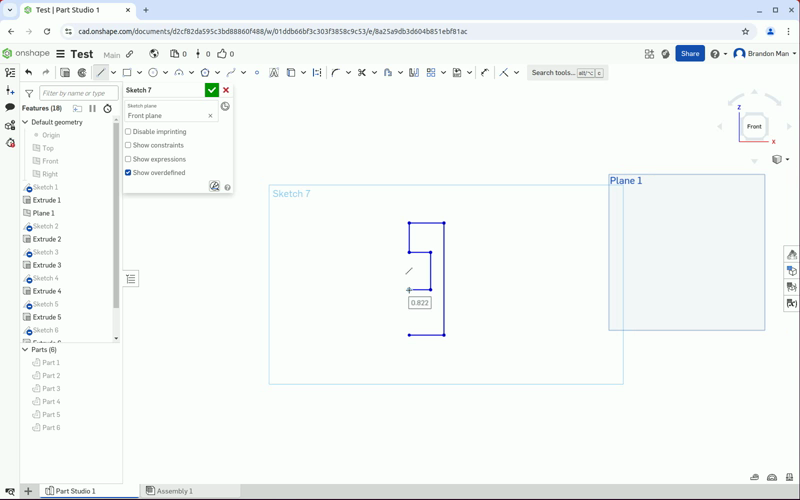
scroll(-6)
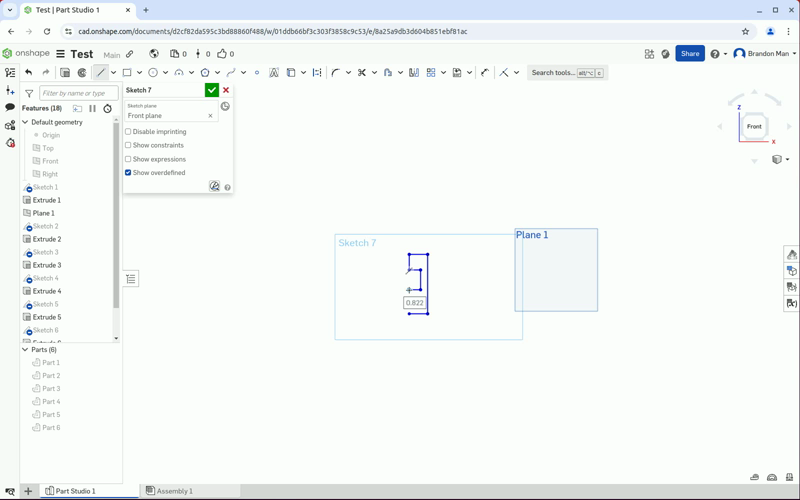
scroll(-6)
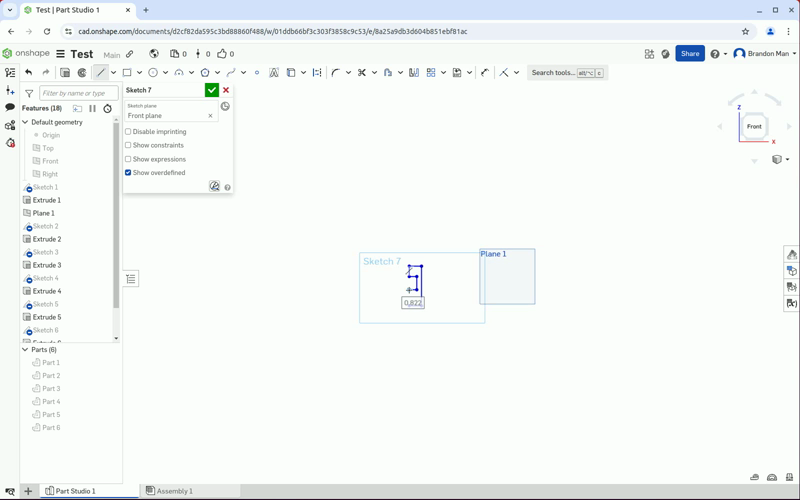
scroll(-6)
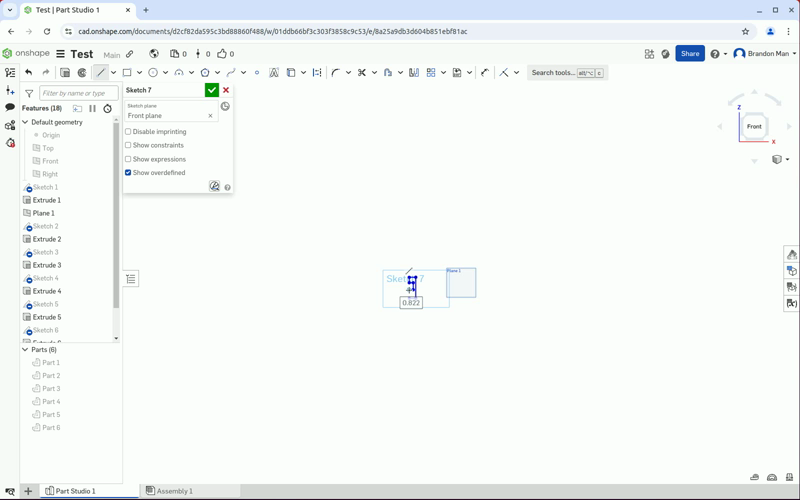
key_up(shift)
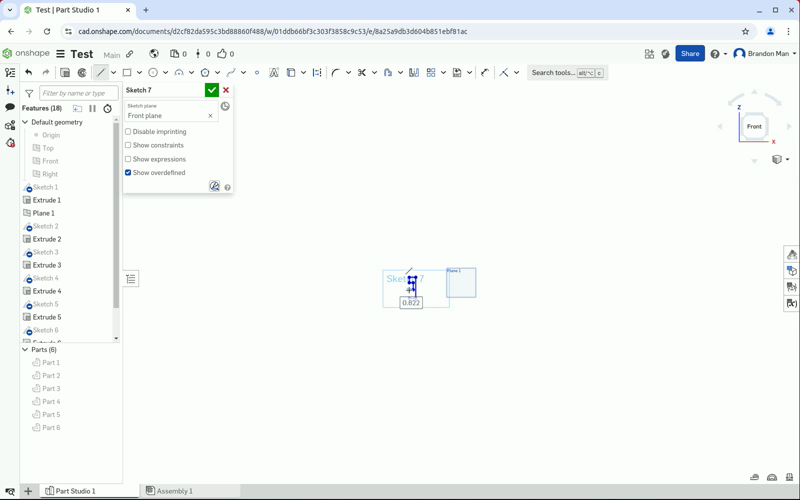
mouse_move(439, 289)
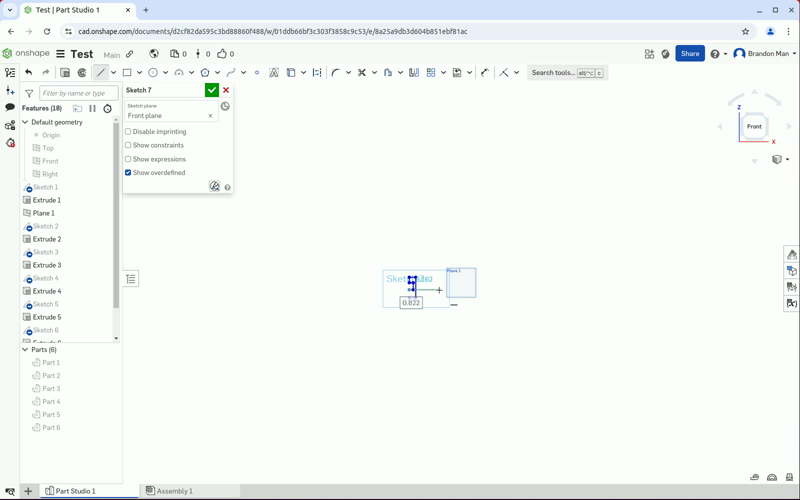
key_down(shift)
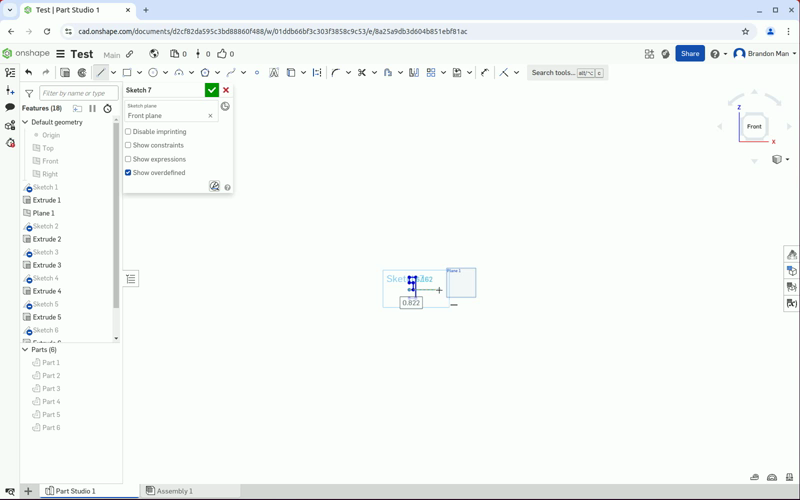
mouse_move(409, 298)
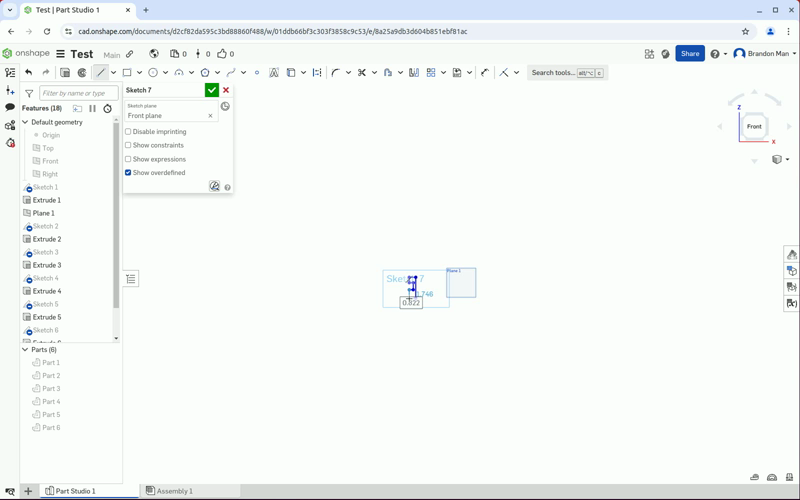
key_up(shift)
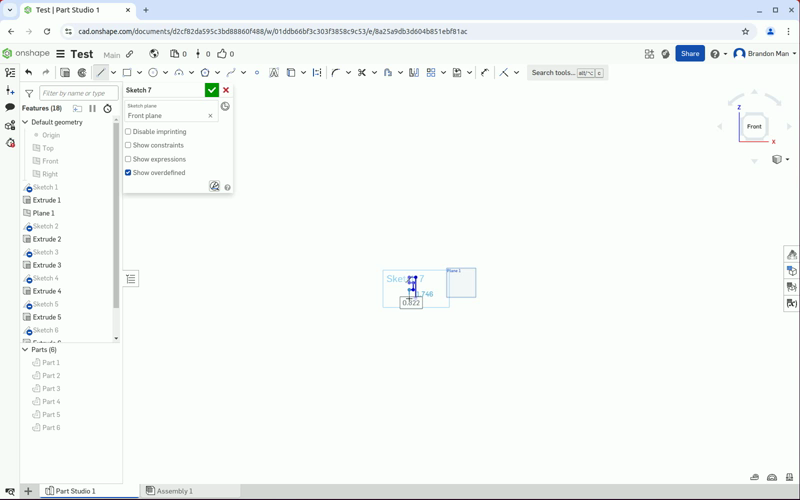
click(409, 298)
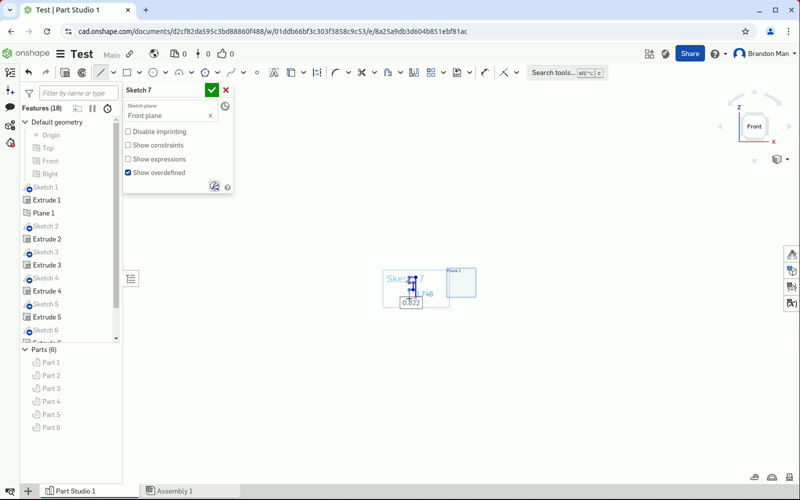
key(esc)
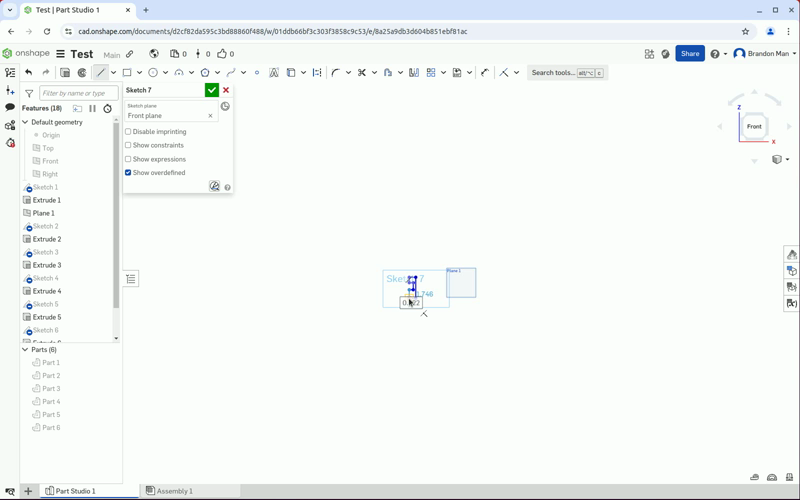
mouse_move(413, 283)
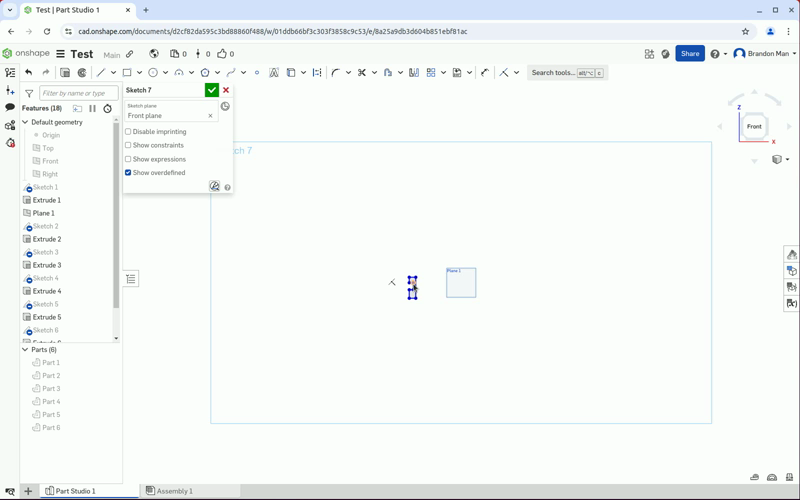
scroll(6)
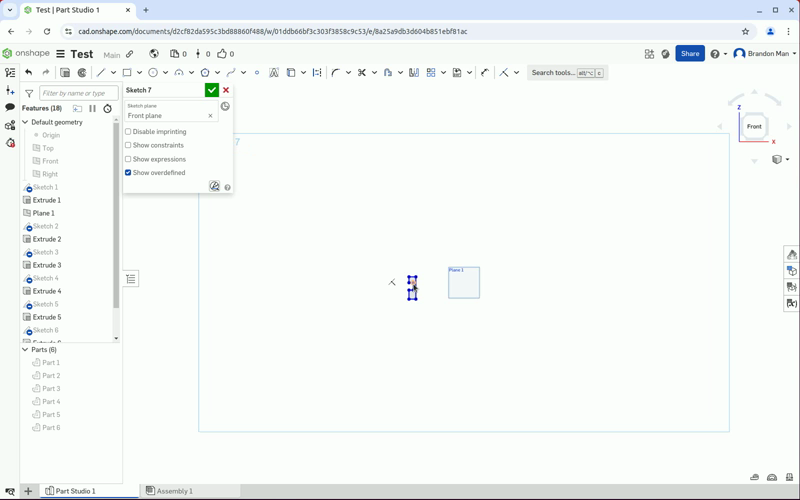
scroll(6)
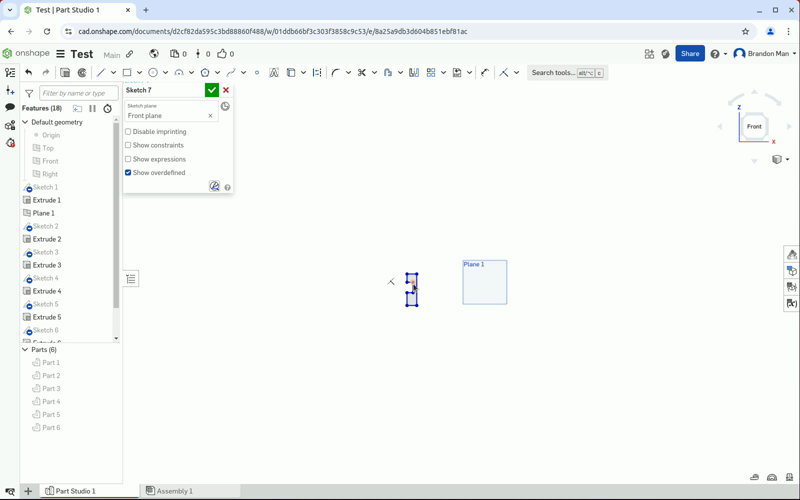
scroll(6)
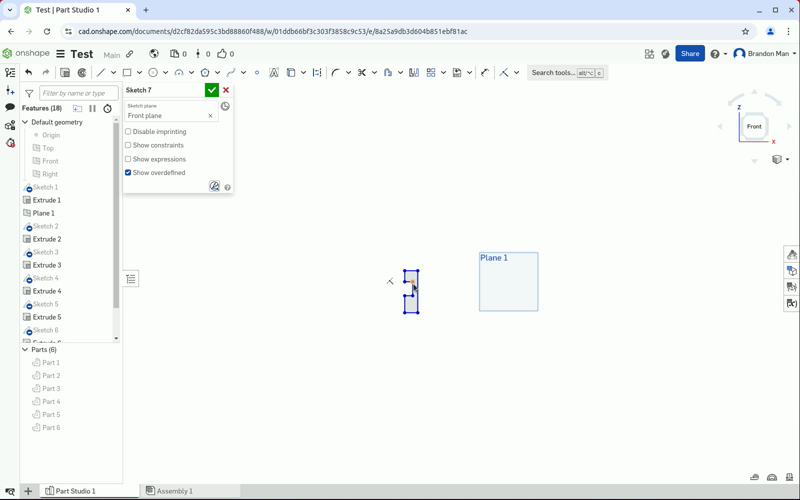
scroll(6)
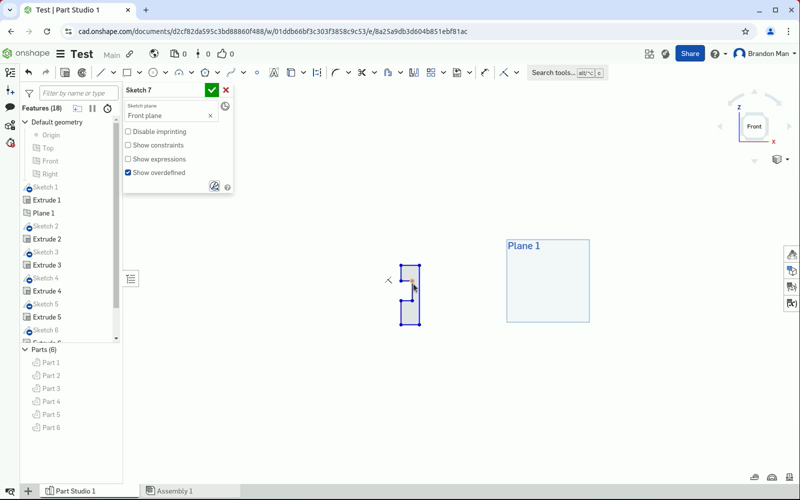
scroll(6)
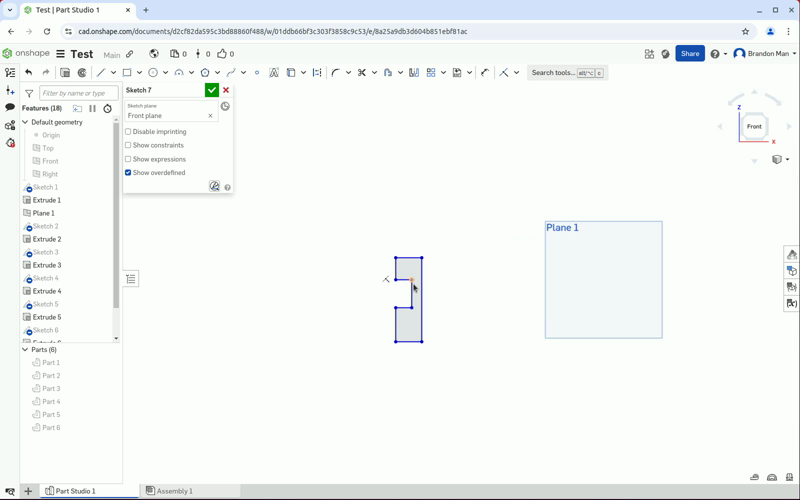
scroll(6)
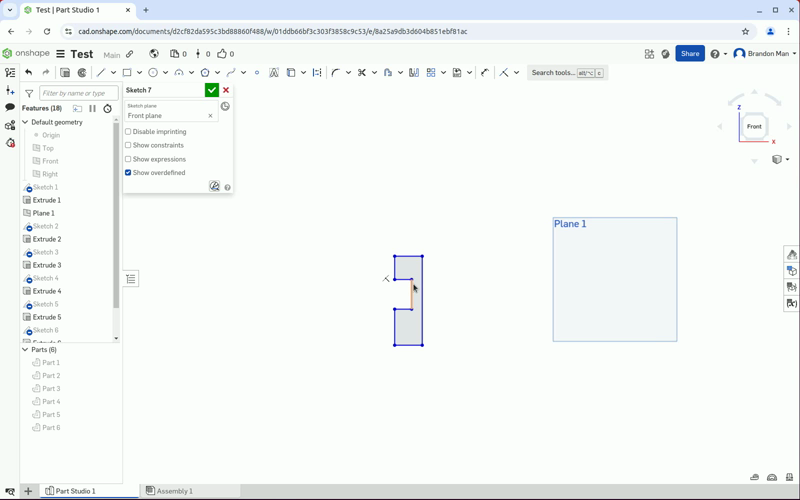
scroll(6)
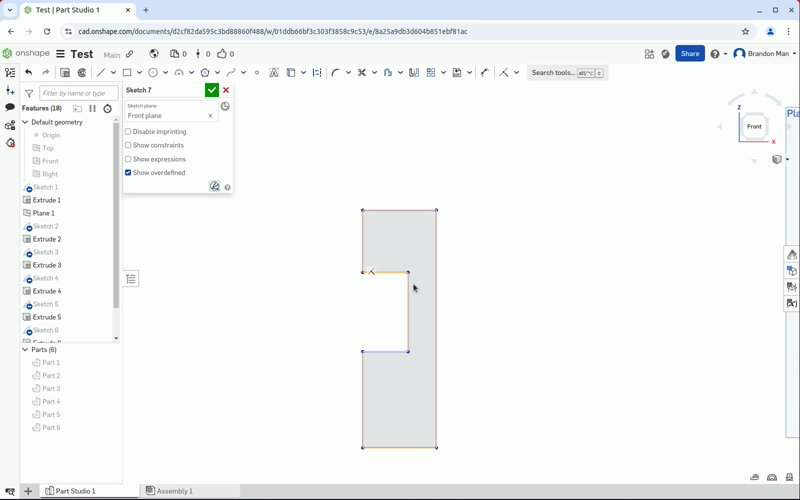
click(413, 283)
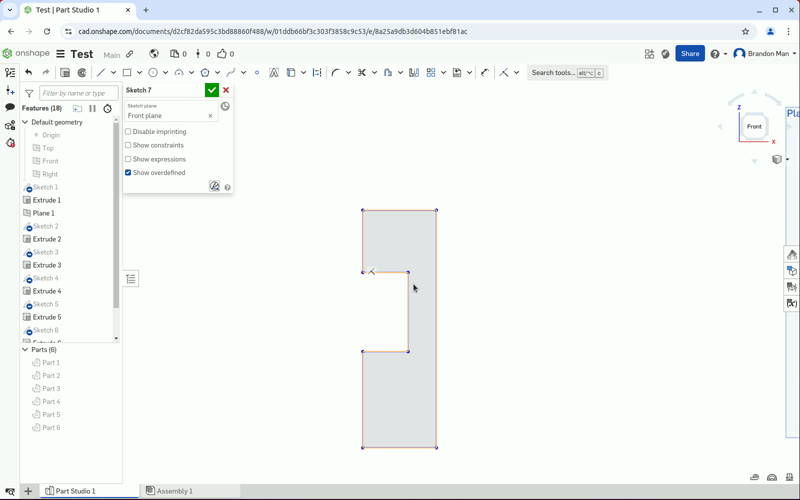
scroll(-6)
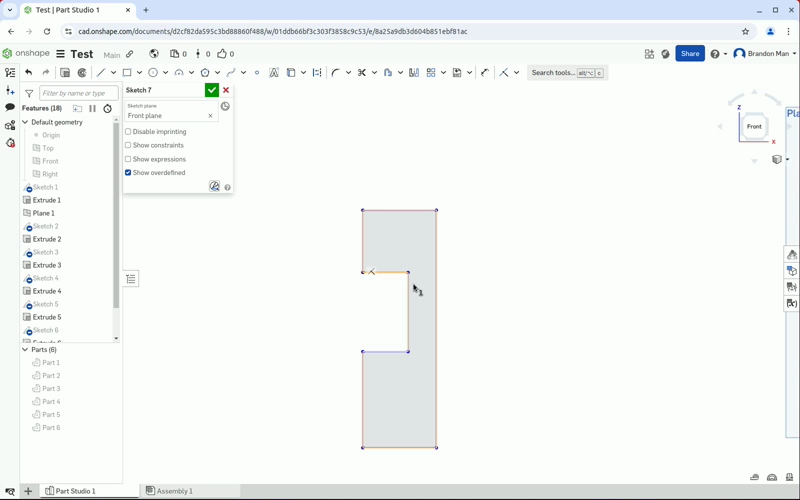
scroll(-6)
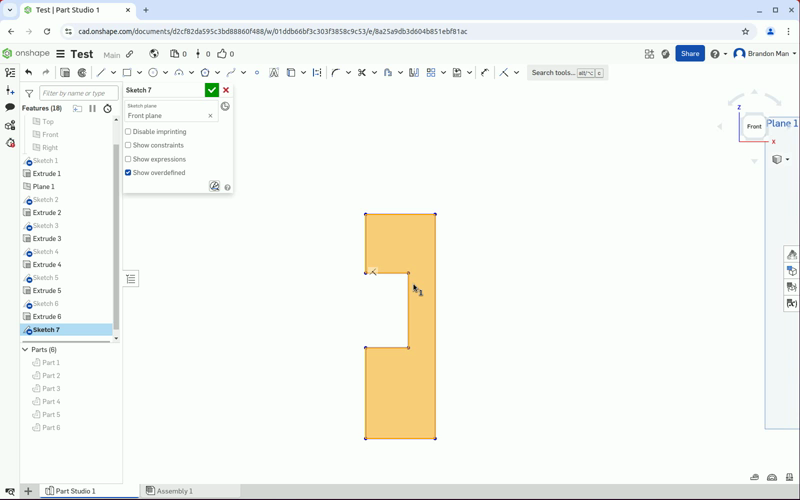
scroll(-6)
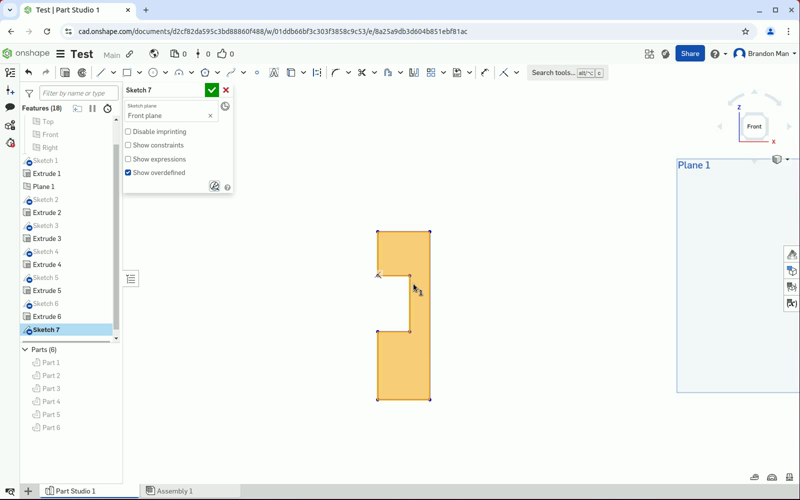
scroll(-6)
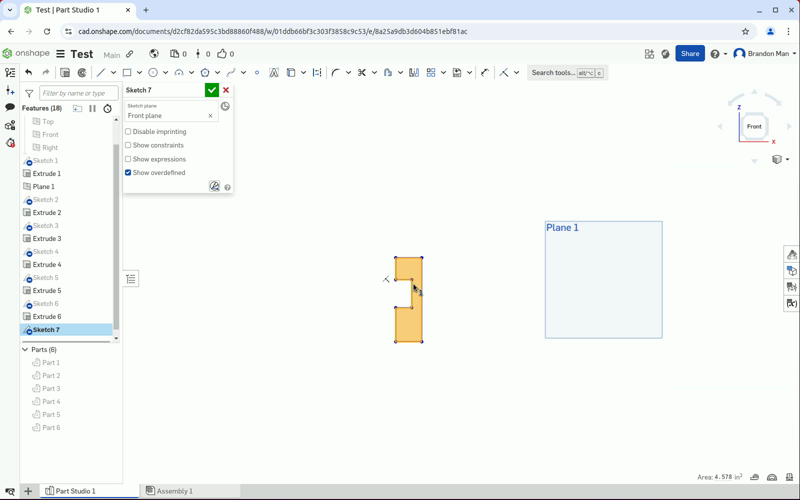
scroll(-6)
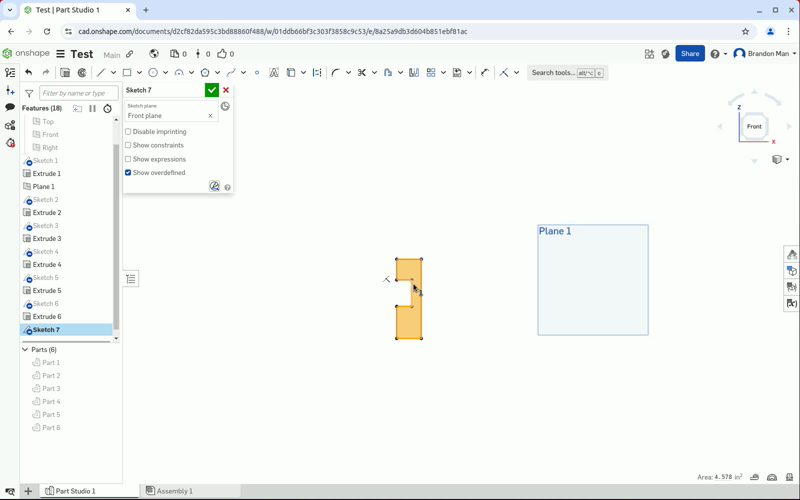
scroll(-6)
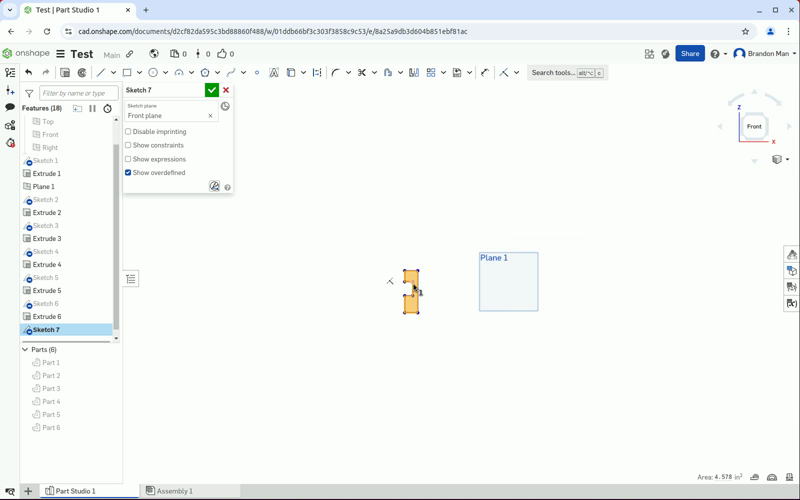
scroll(-6)
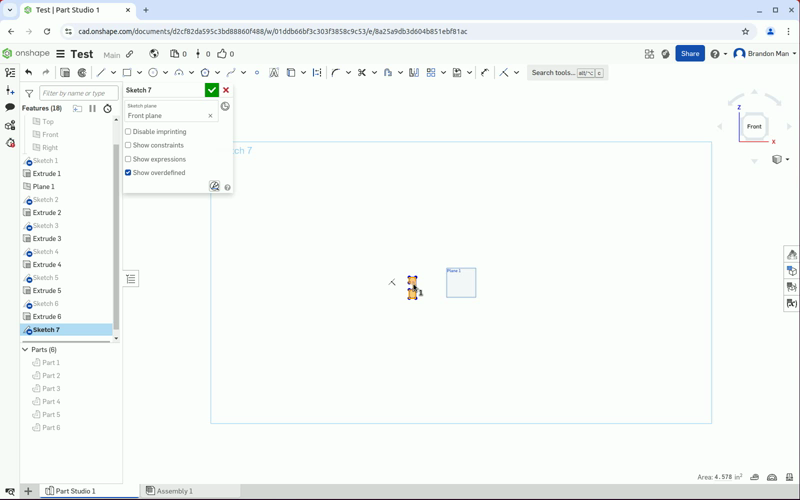
mouse_move(73, 352)
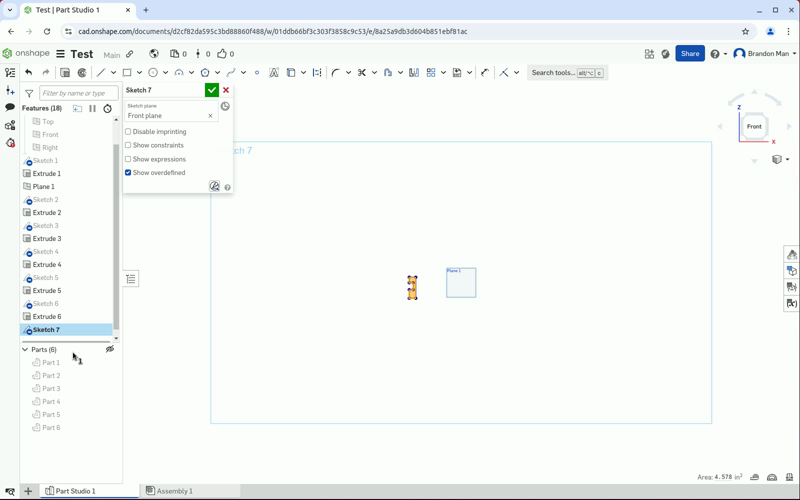
key(shift+y)
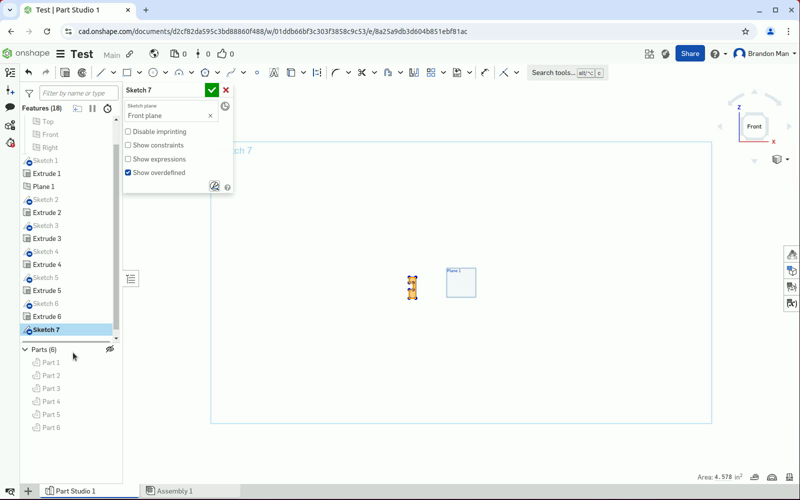
key(shift+e)
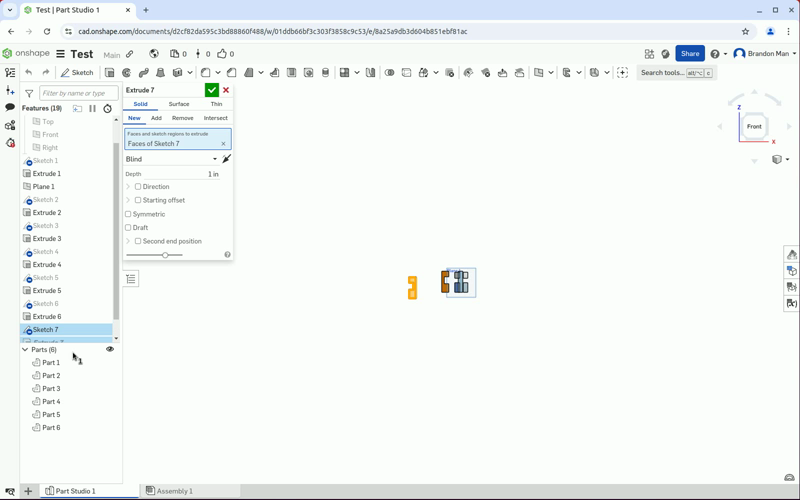
mouse_move(143, 106)
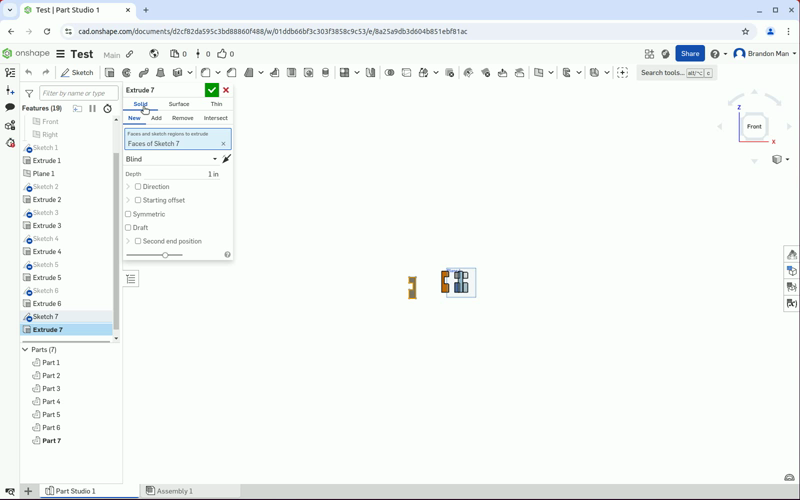
click(143, 106)
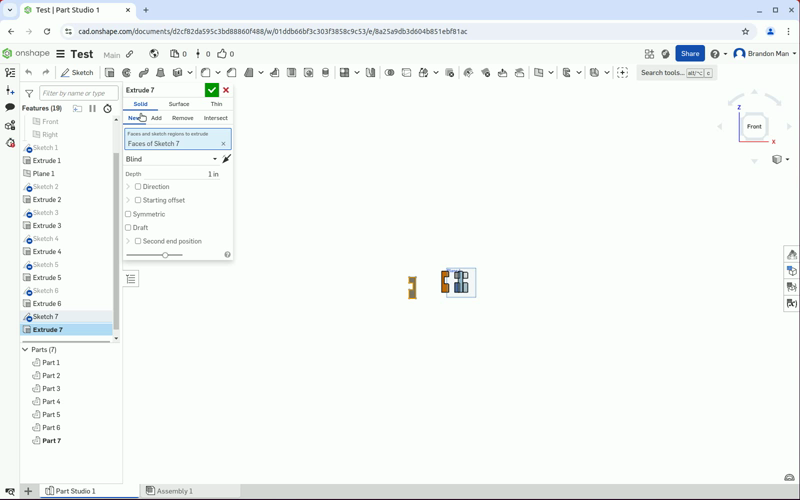
mouse_move(137, 120)
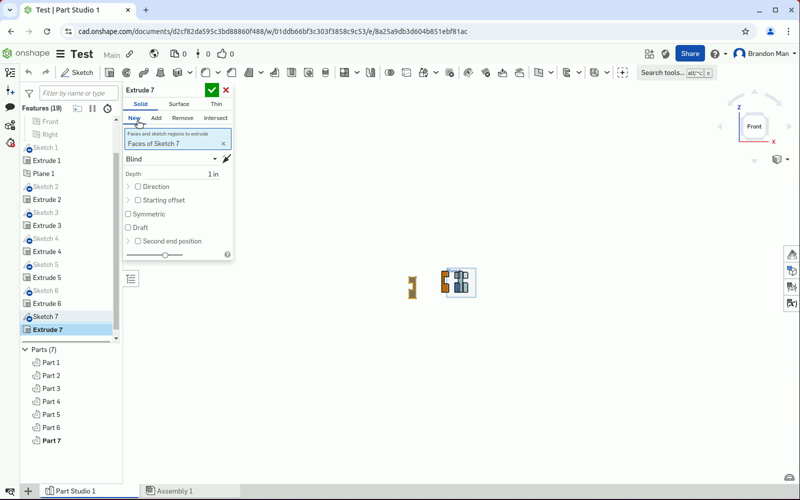
click(137, 120)
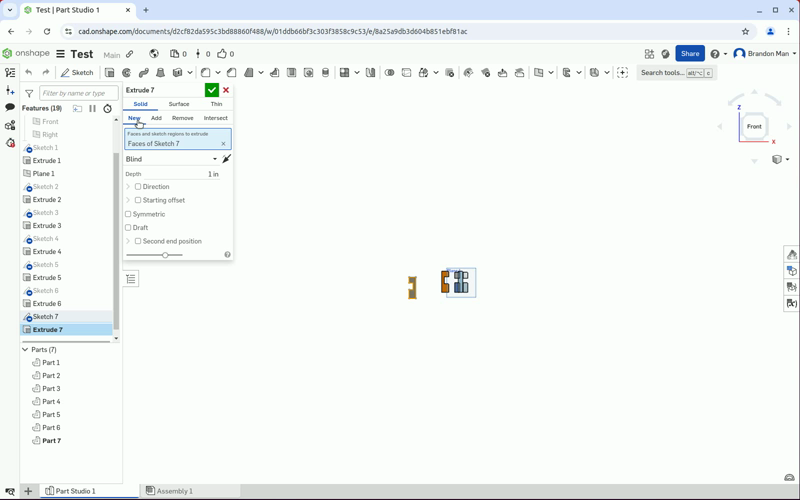
key(tab, 4)
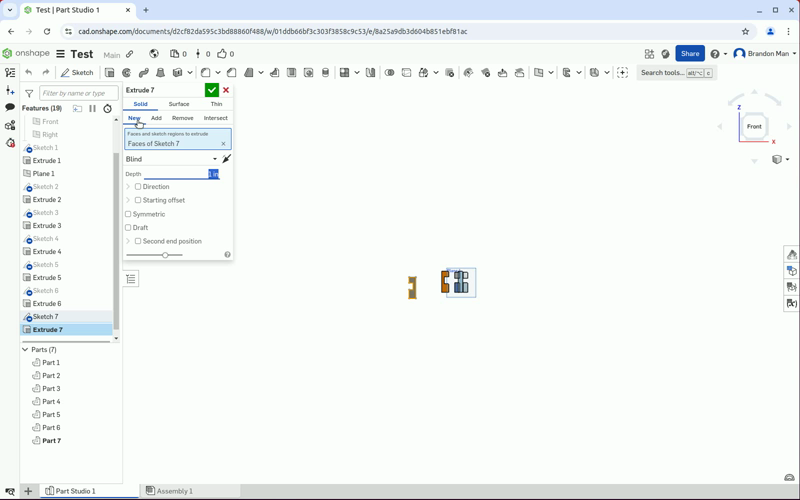
text(23.108)
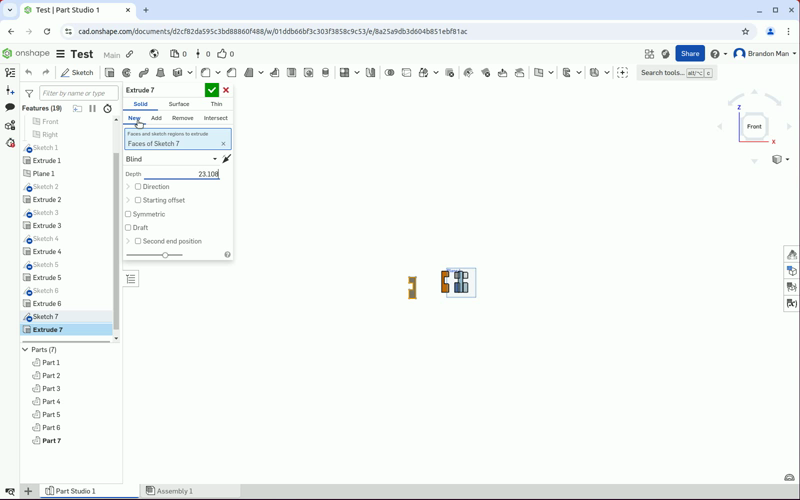
key(enter)
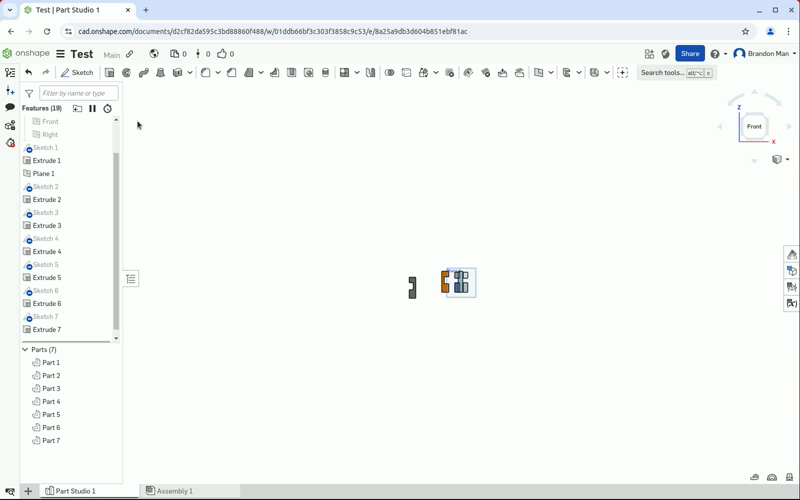
key(shift+h)
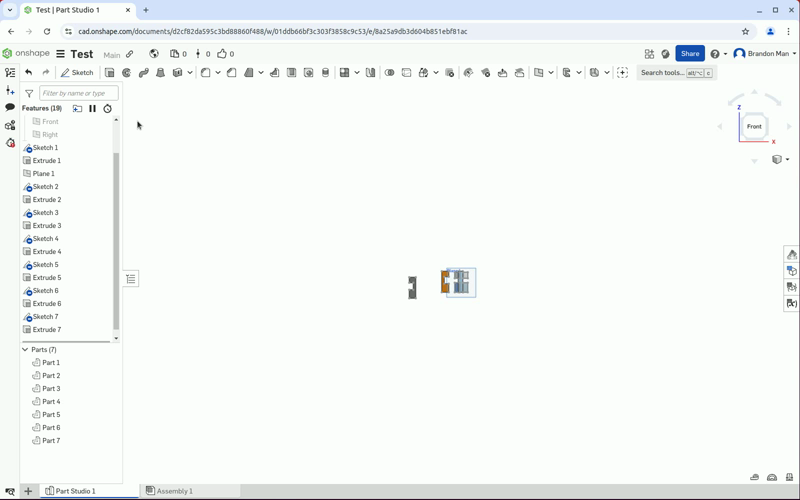
key(shift+h)
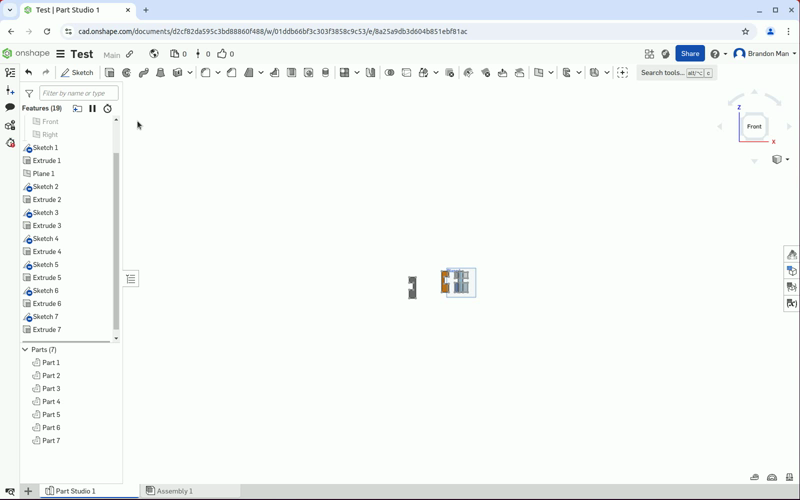
key(shift+7)
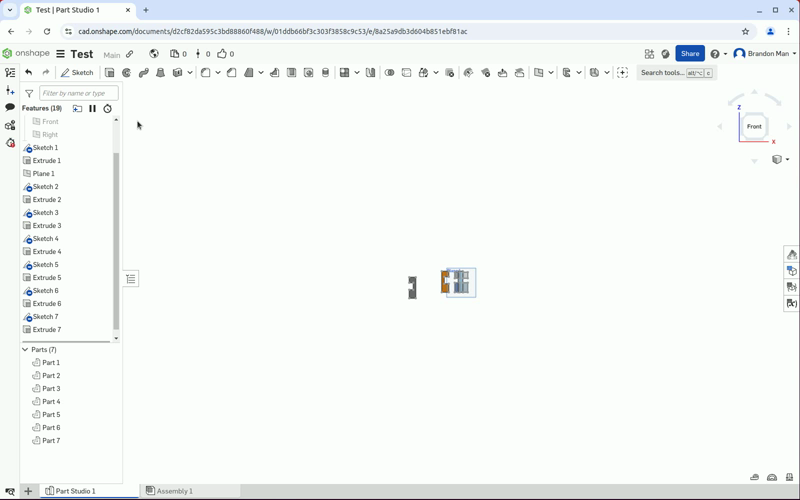
key(left, 2)
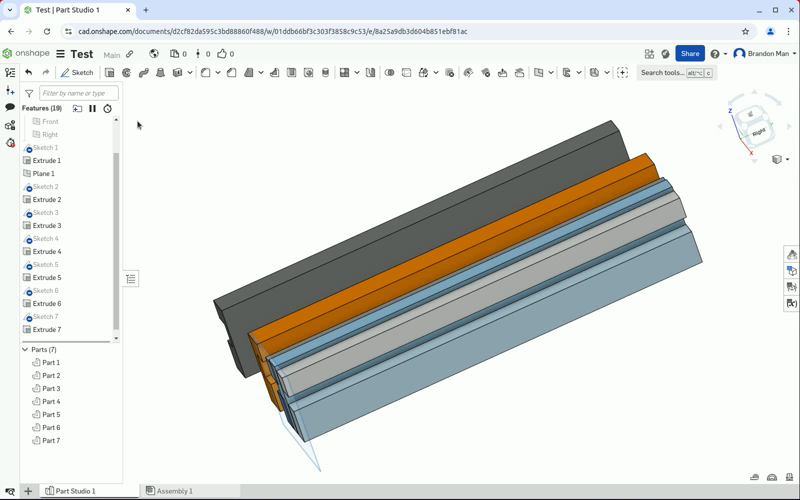
key(down, 2)
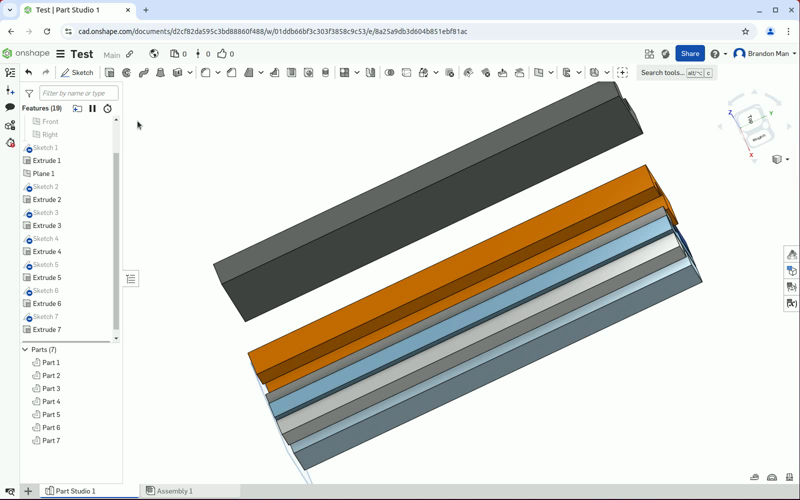
key(up, 2)
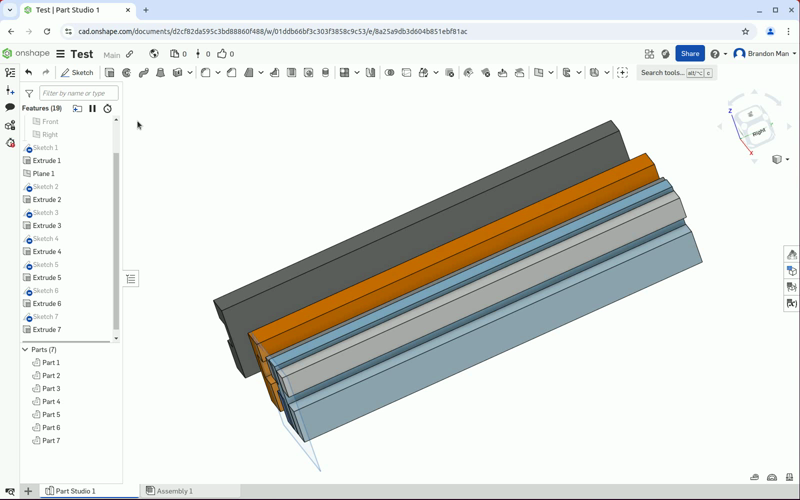
key(right, 2)
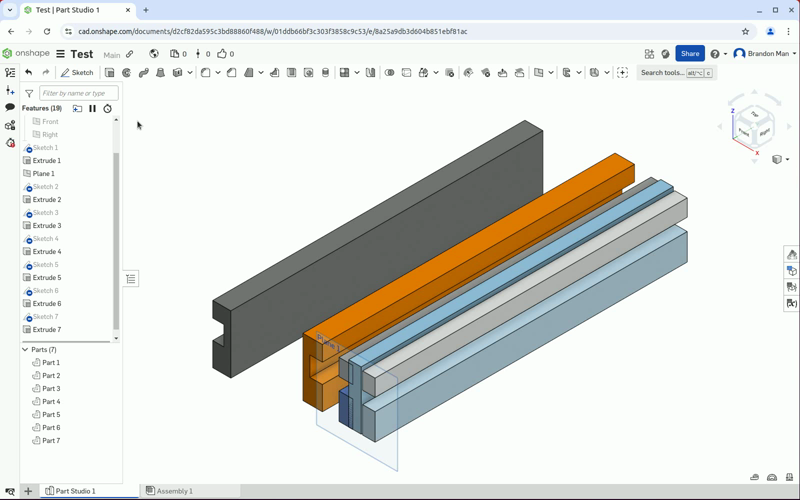
mouse_move(69, 150)
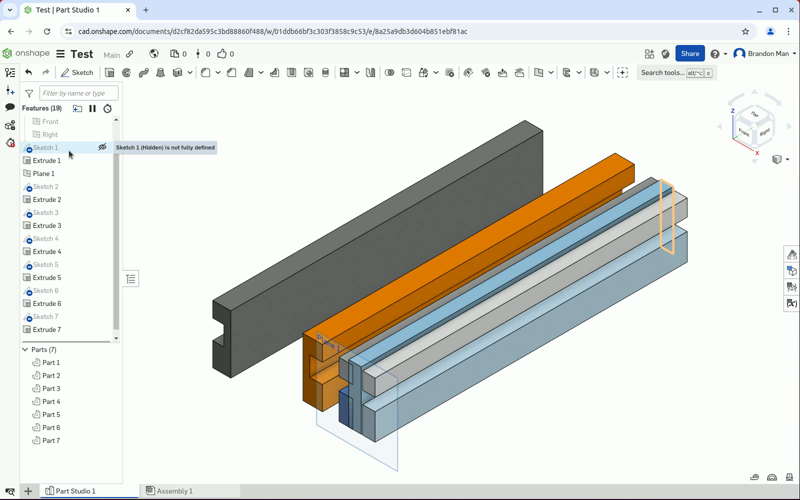
click(69, 150)